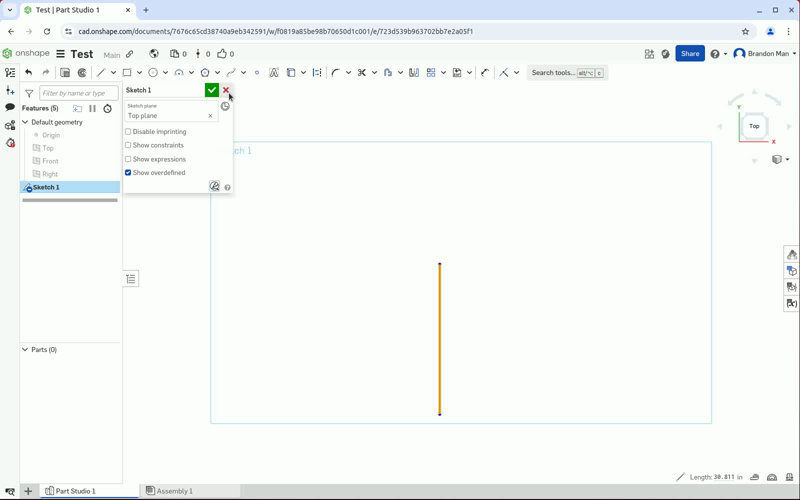
key(shift+h)
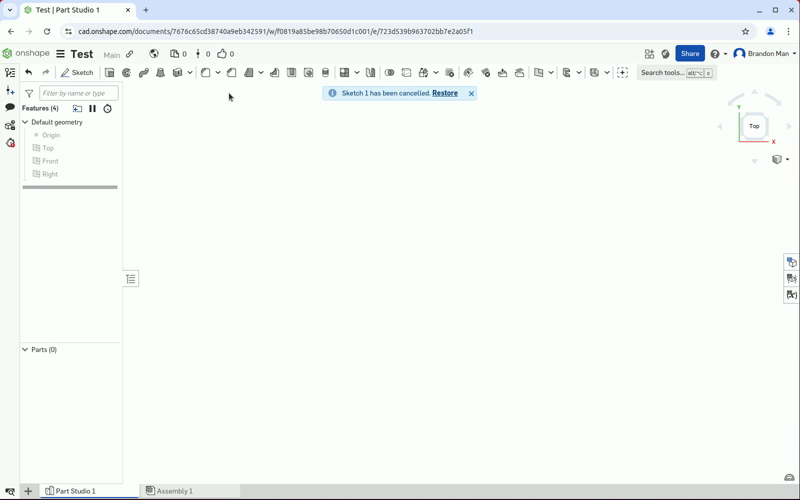
mouse_move(73, 352)
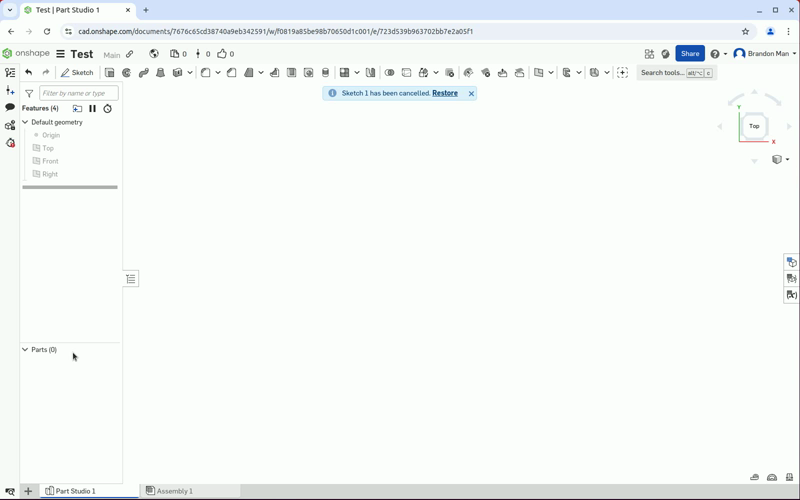
key(y)
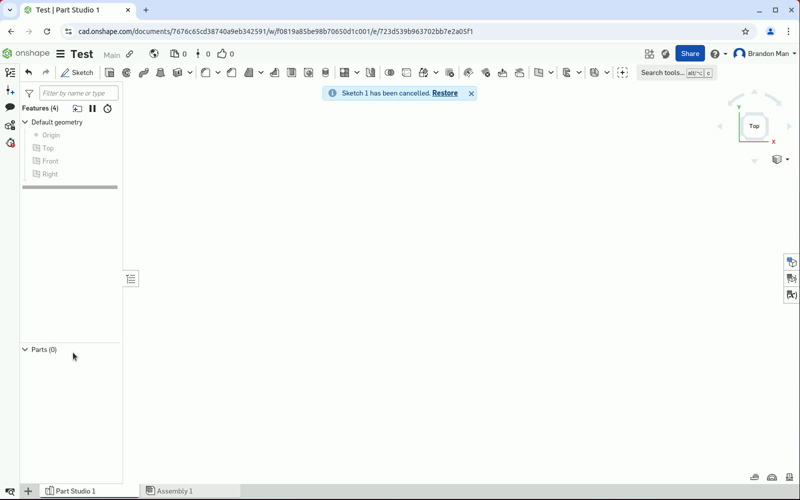
key(shift+p)
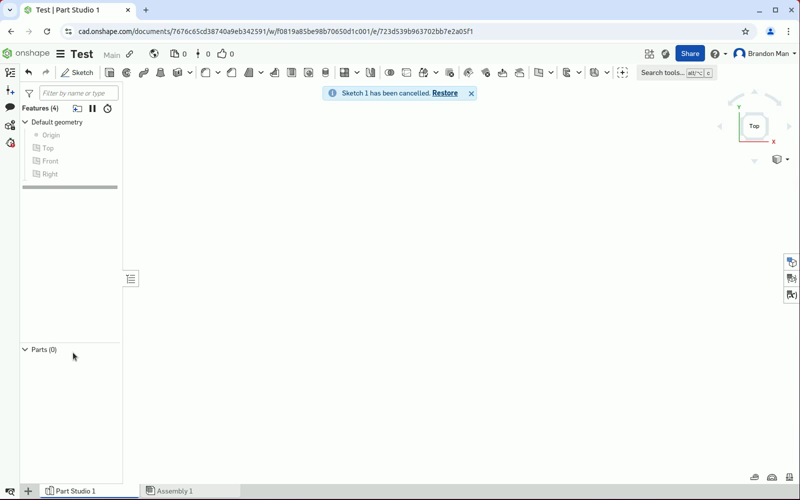
key(space)
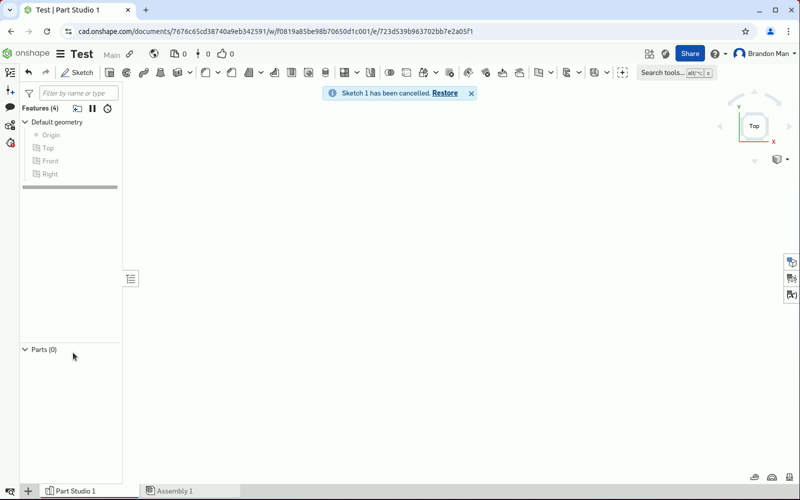
key_down(shift)
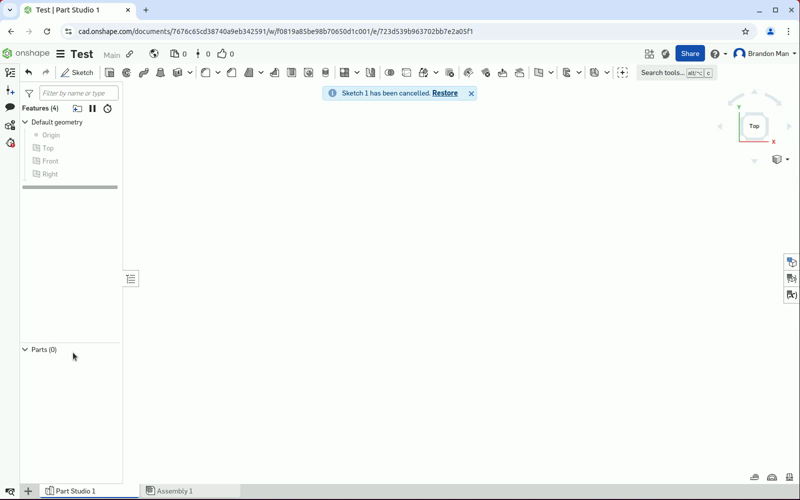
key(up)
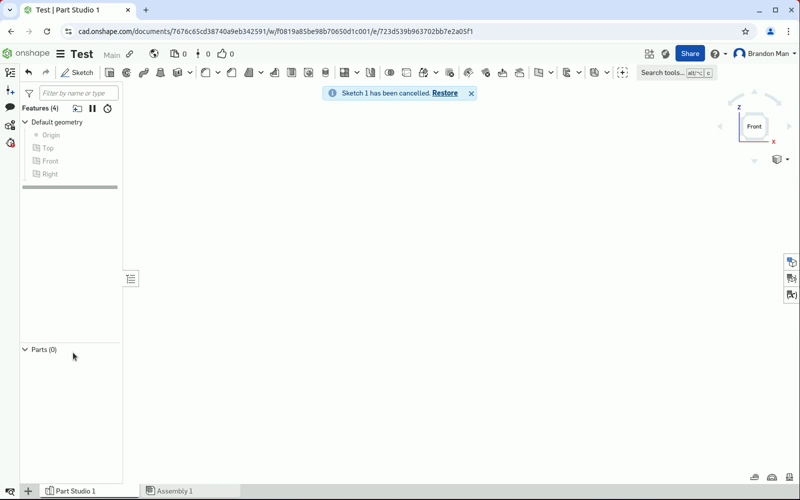
key_up(shift)
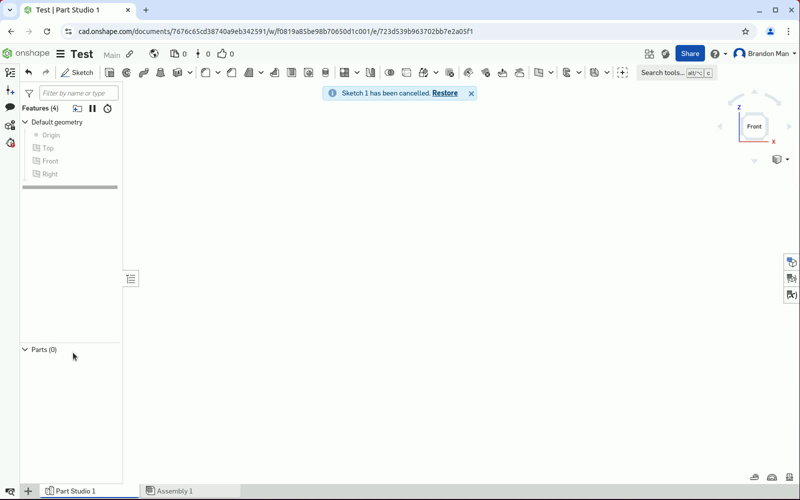
mouse_move(73, 352)
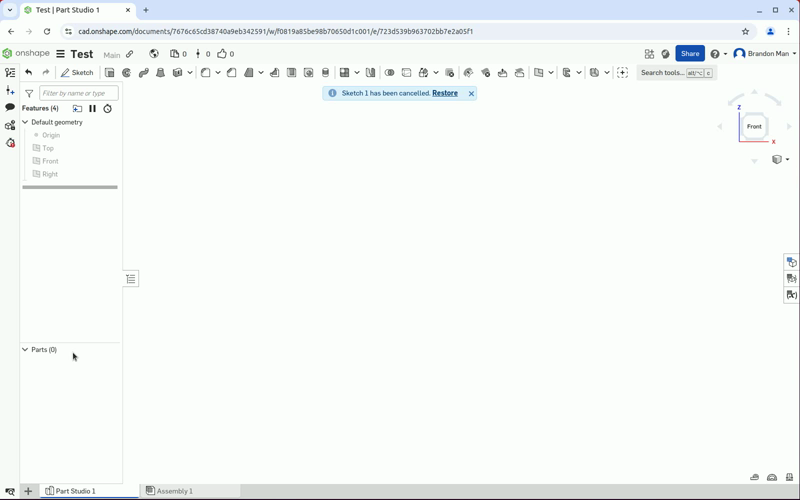
key(shift+y)
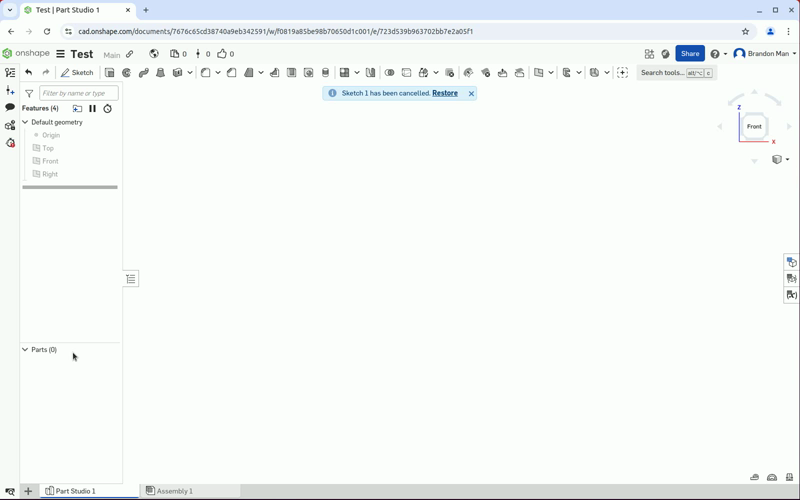
key(shift+s)
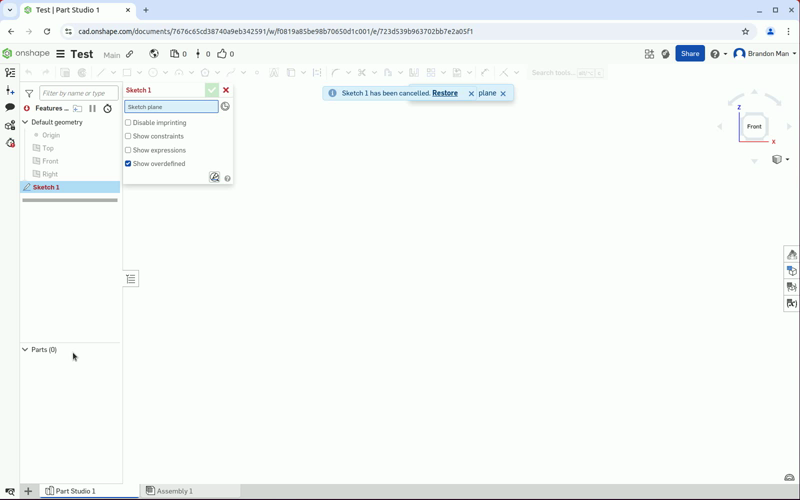
mouse_move(73, 163)
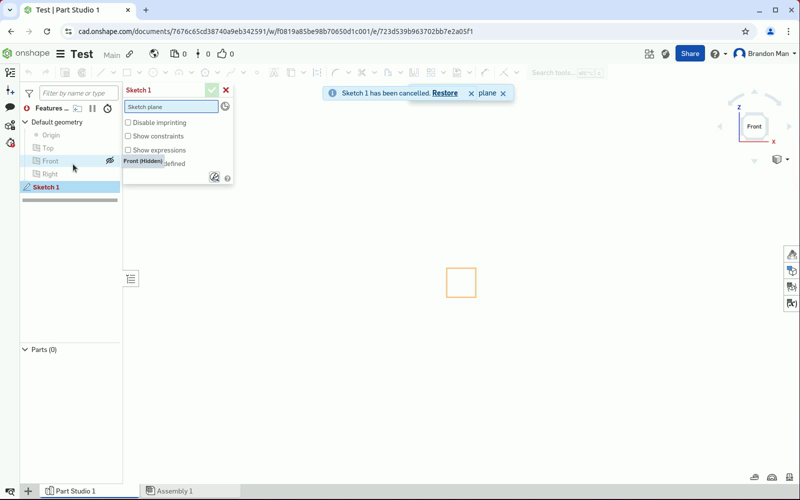
click(73, 163)
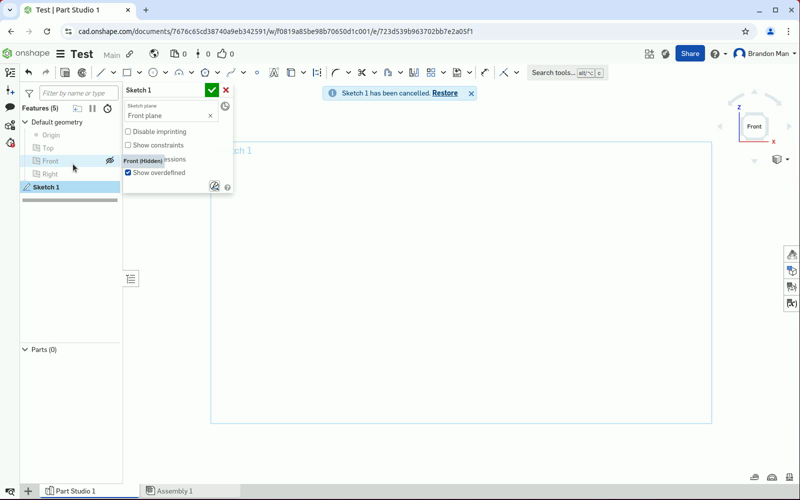
mouse_move(73, 352)
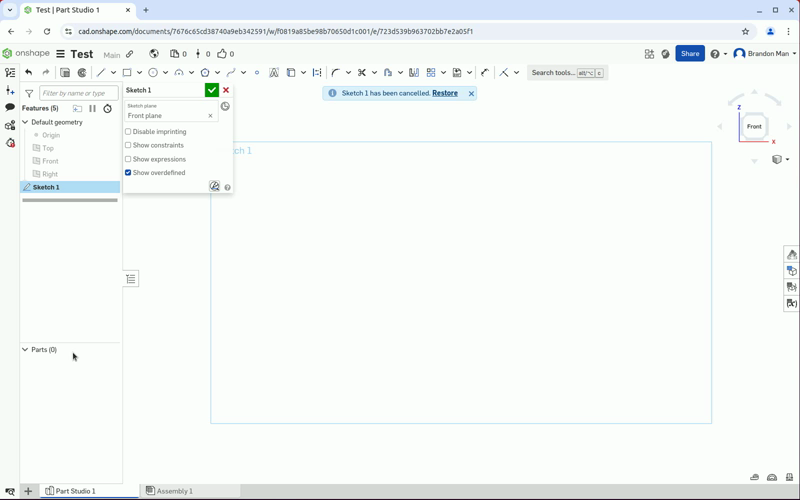
key(y)
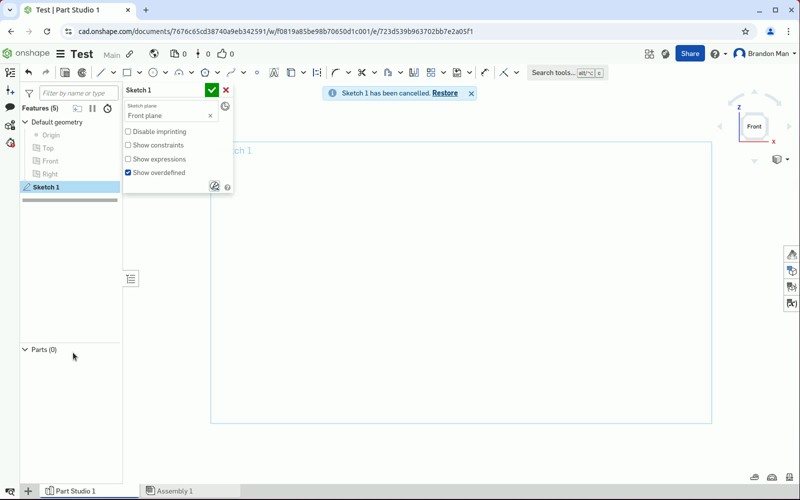
key(l)
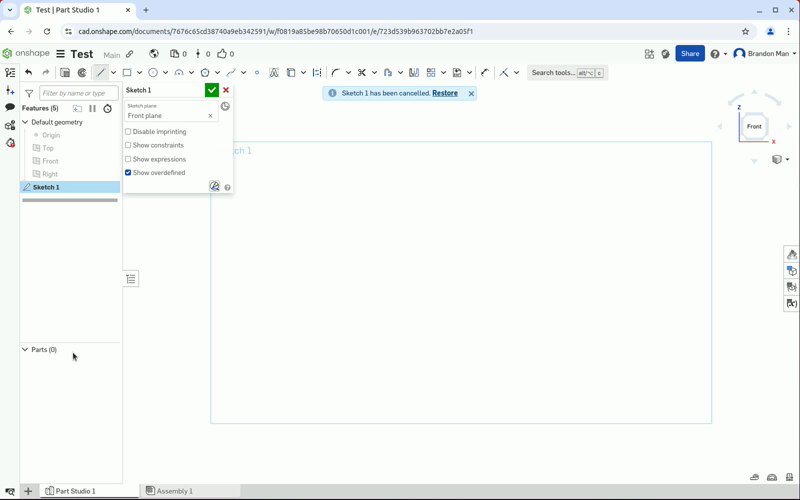
key_down(shift)
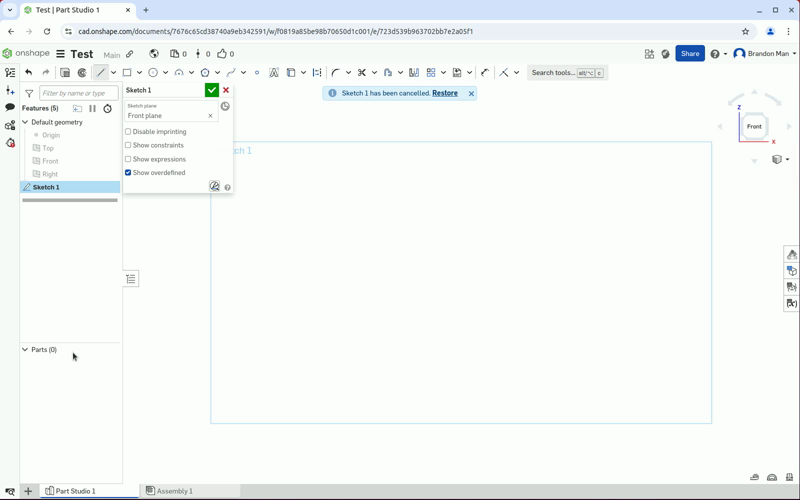
mouse_move(357, 287)
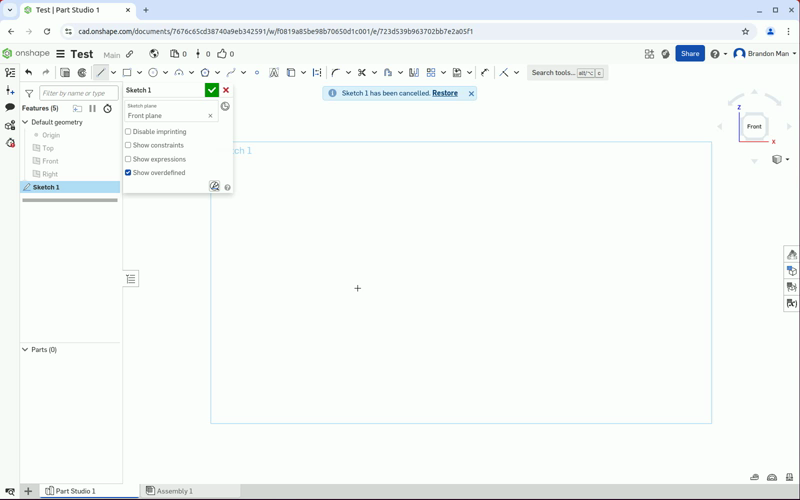
click(357, 287)
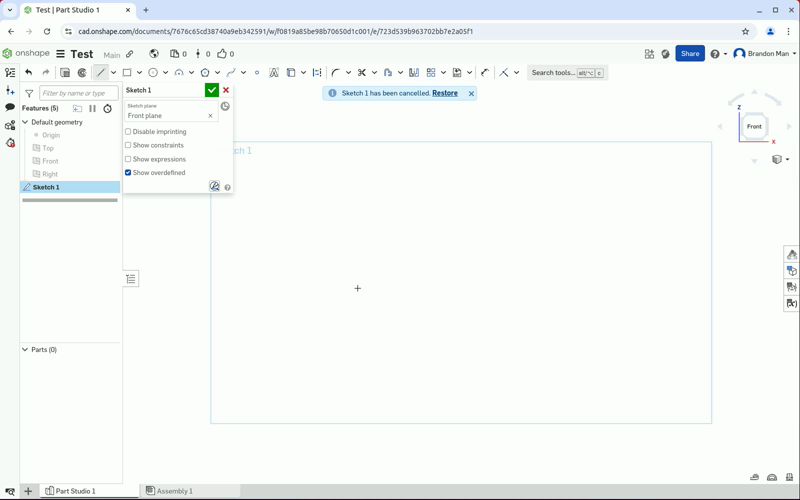
key_up(shift)
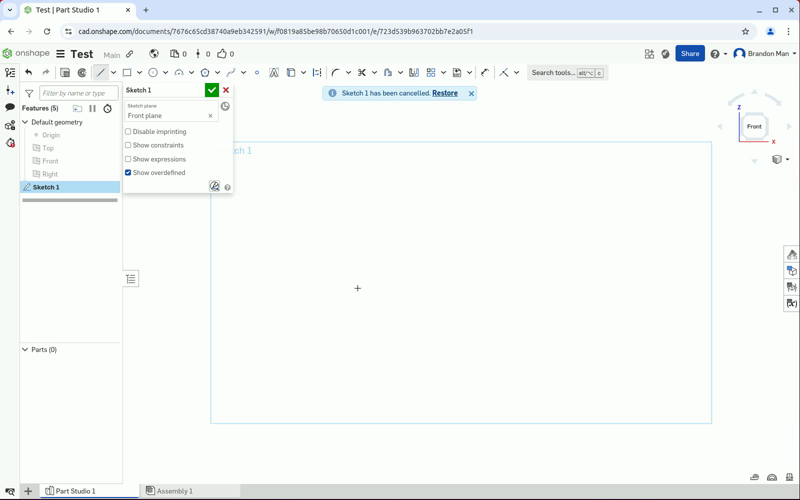
key_down(shift)
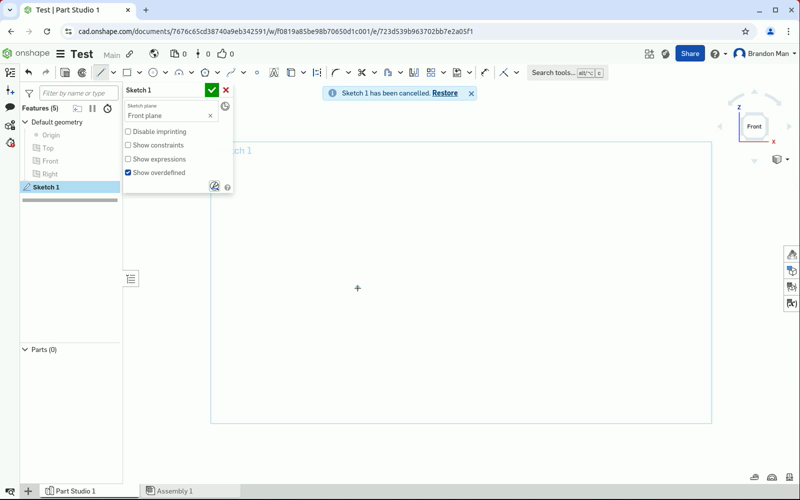
mouse_move(387, 287)
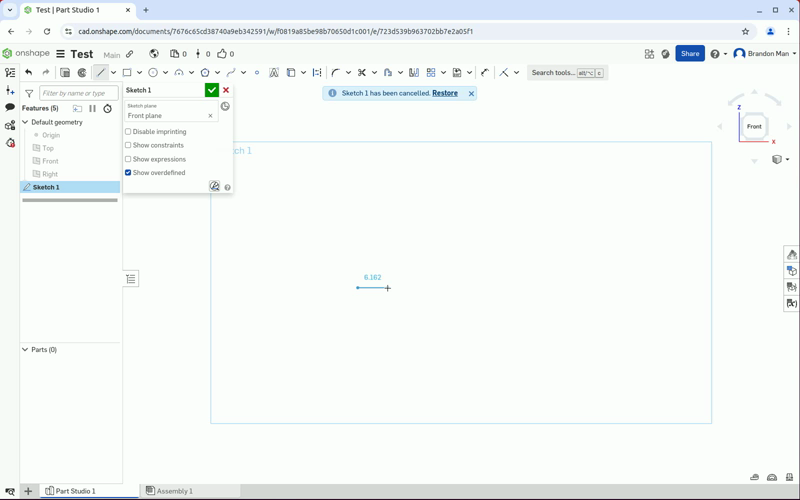
mouse_move(366, 287)
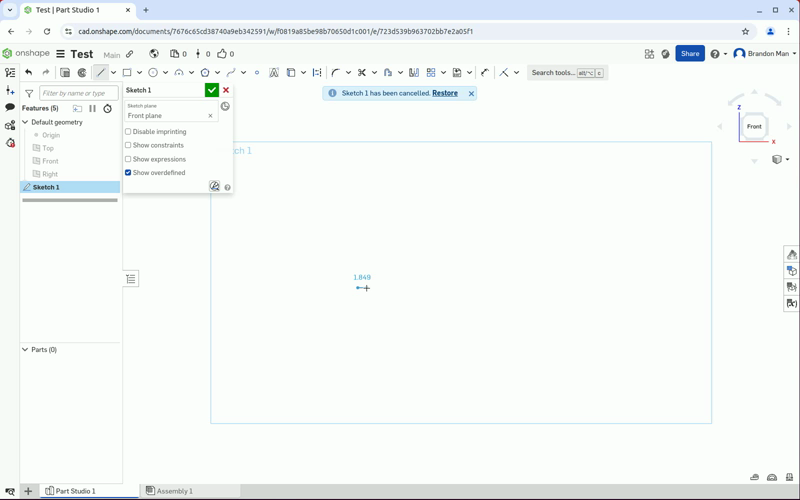
click(366, 287)
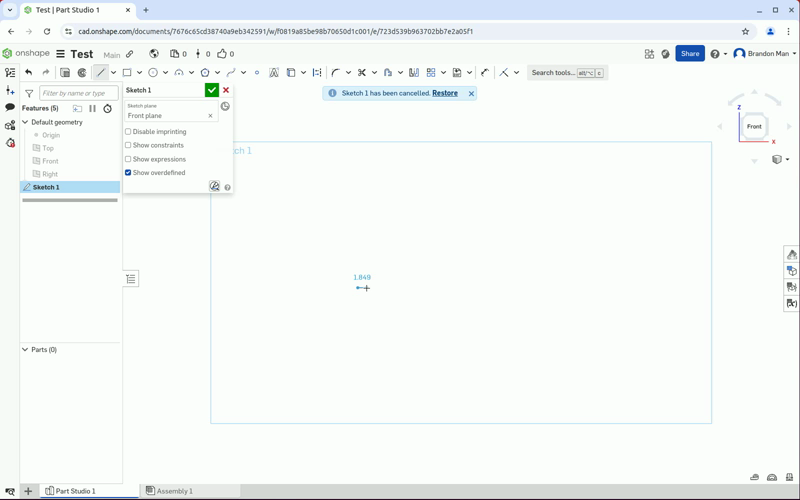
key_up(shift)
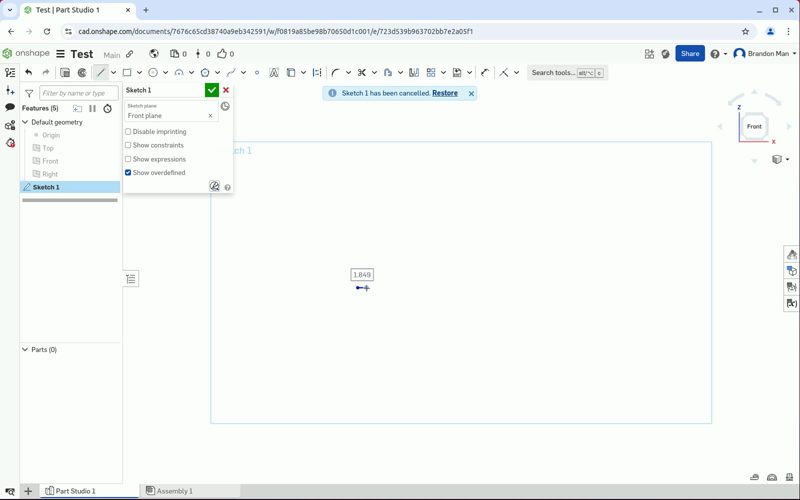
key(esc)
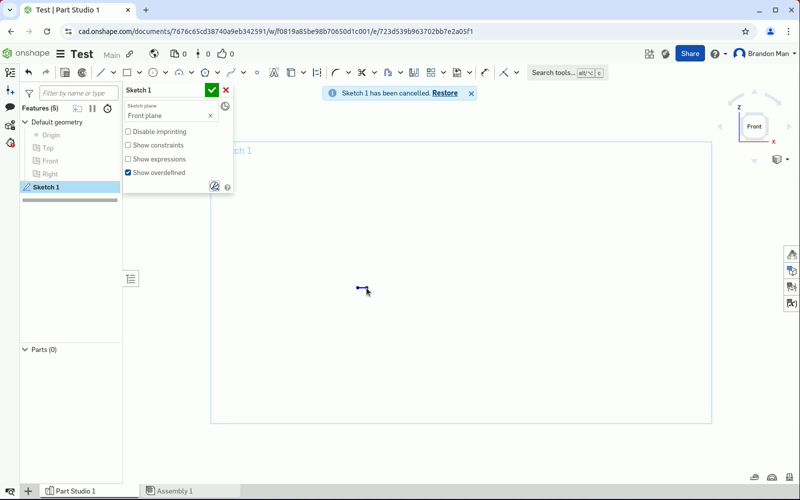
key(a)
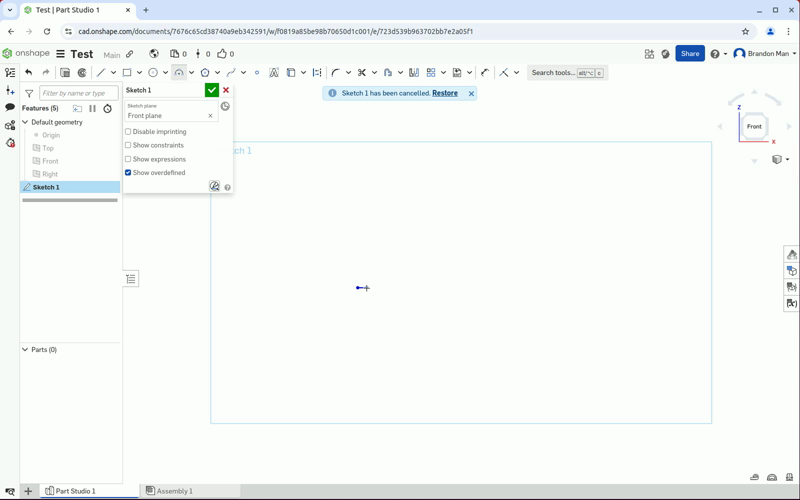
mouse_move(366, 287)
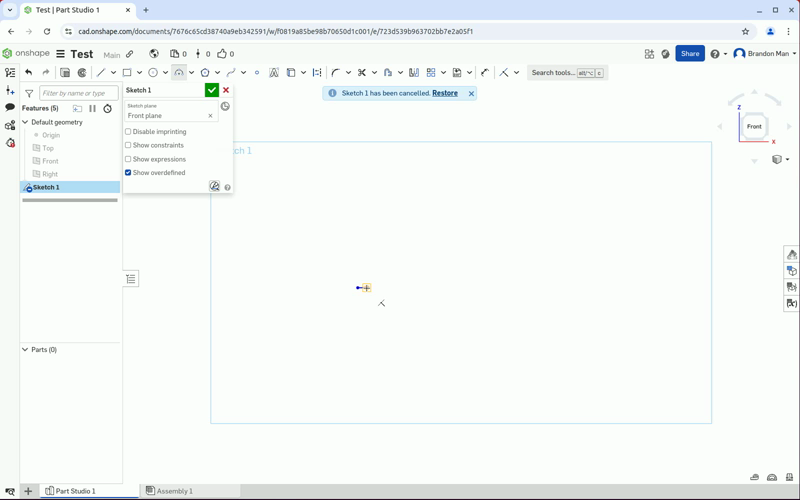
click(366, 287)
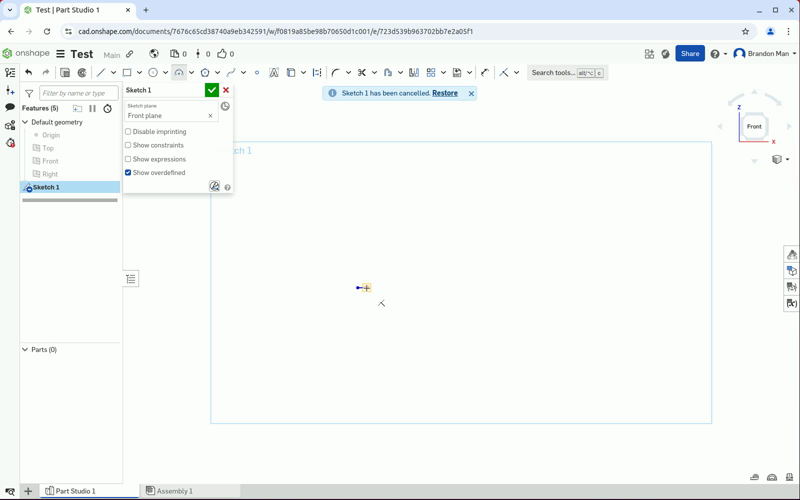
key_down(shift)
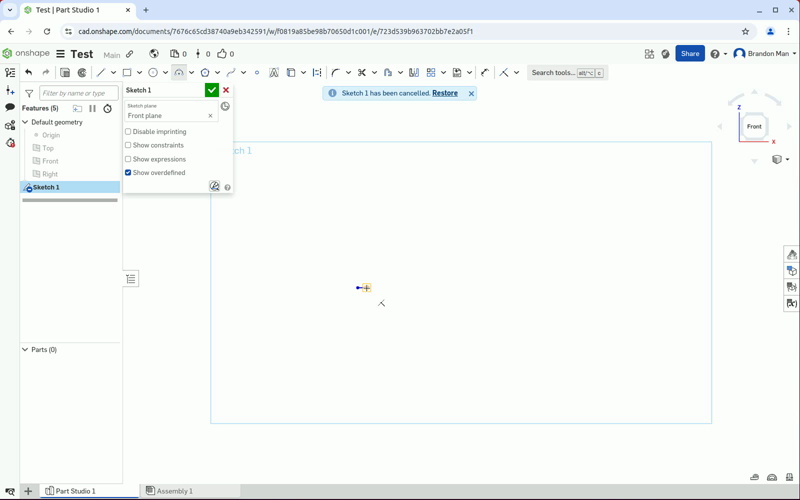
mouse_move(366, 277)
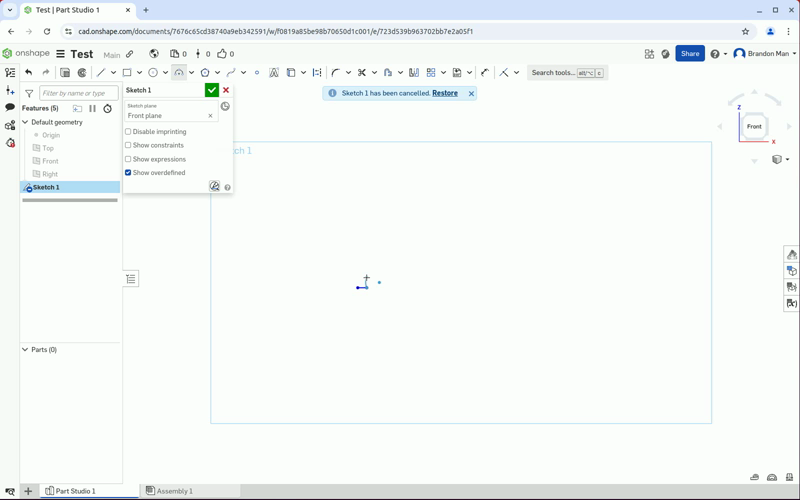
click(366, 277)
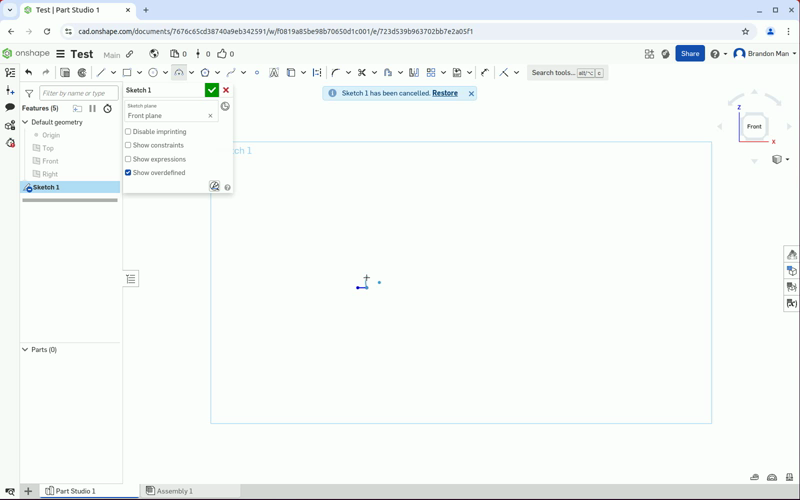
mouse_move(368, 282)
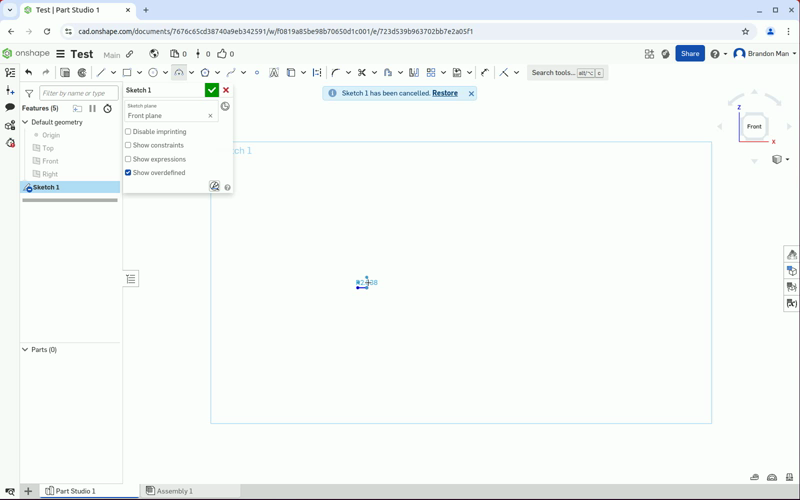
click(368, 282)
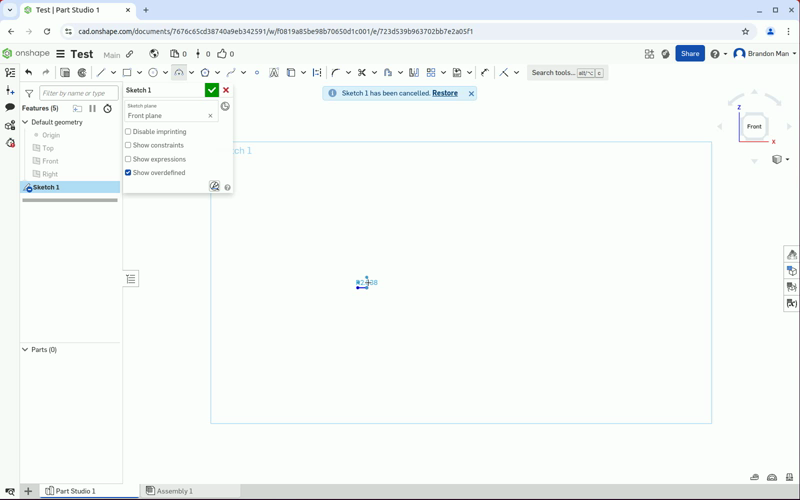
key_up(shift)
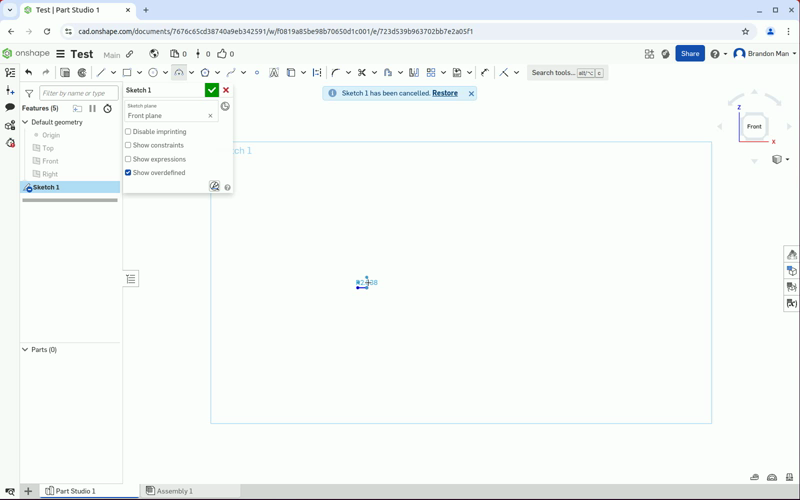
key(esc)
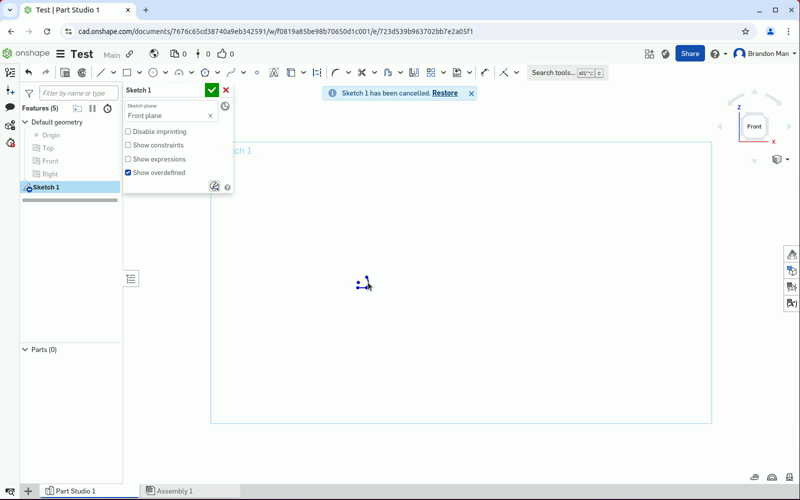
key(l)
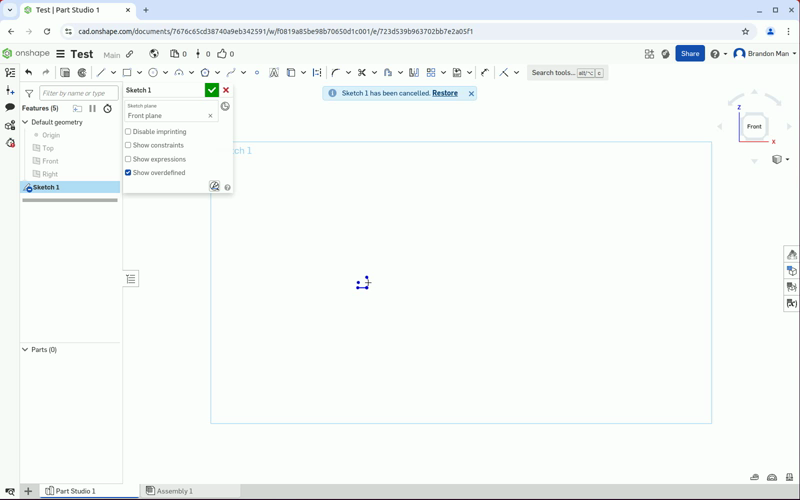
mouse_move(366, 277)
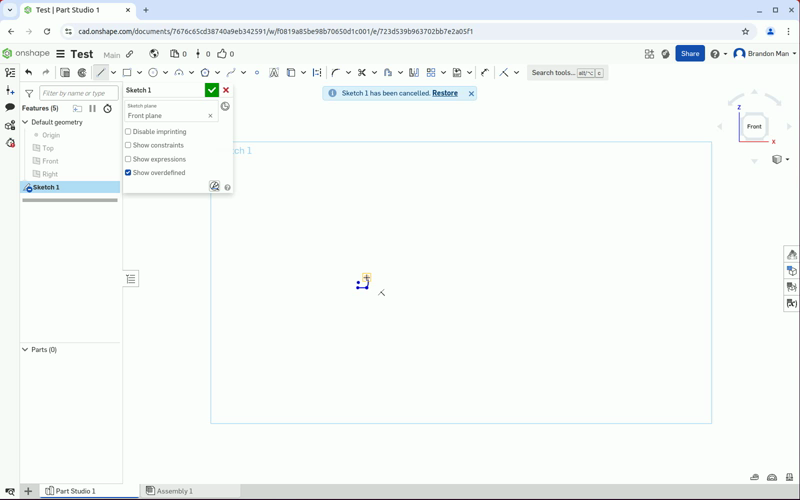
click(366, 277)
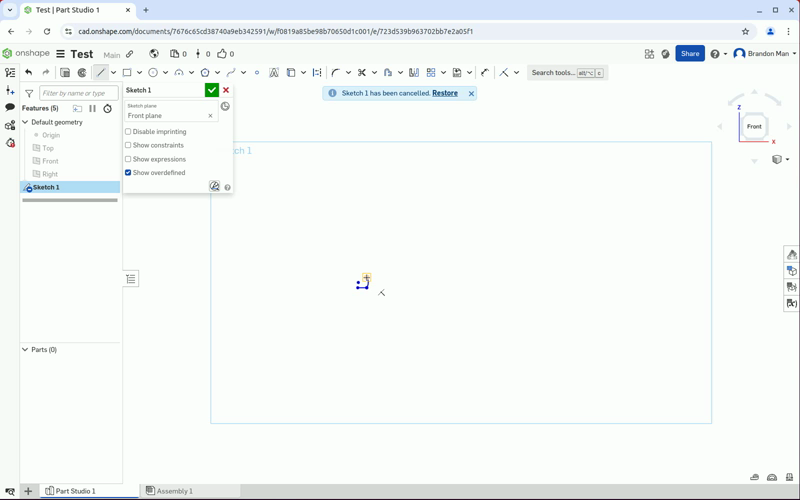
key_down(shift)
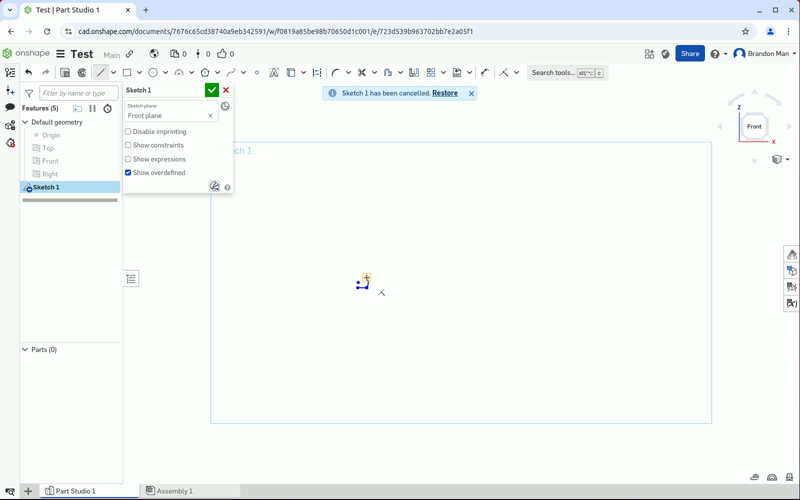
mouse_move(396, 277)
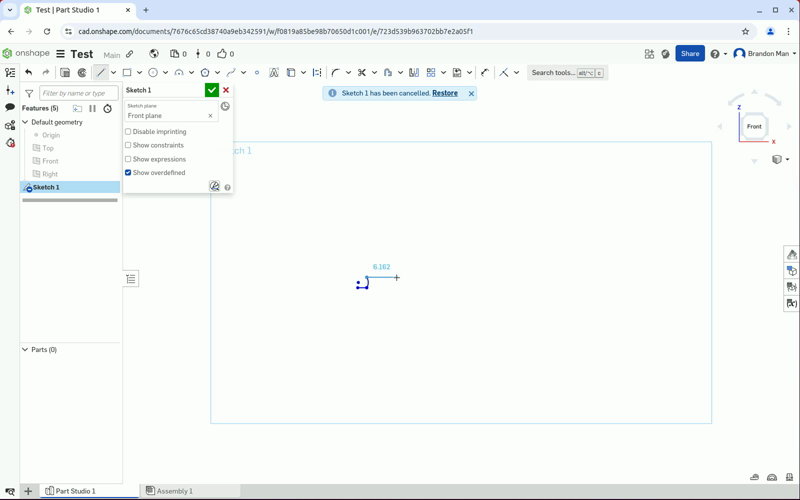
mouse_move(357, 277)
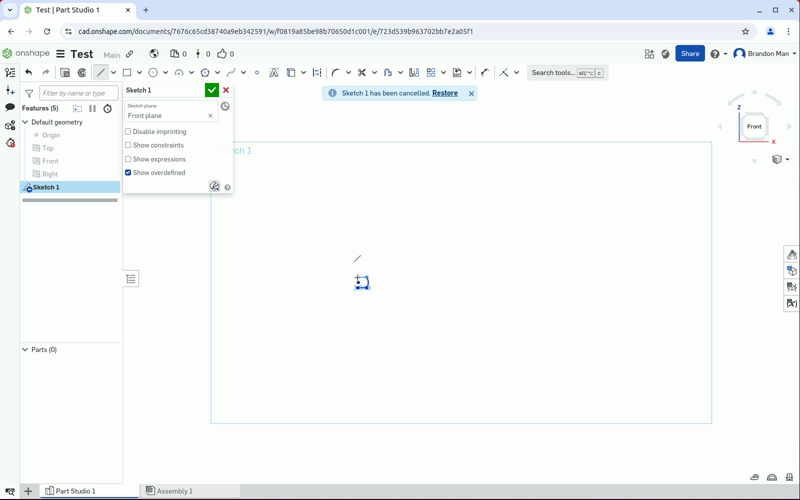
click(357, 277)
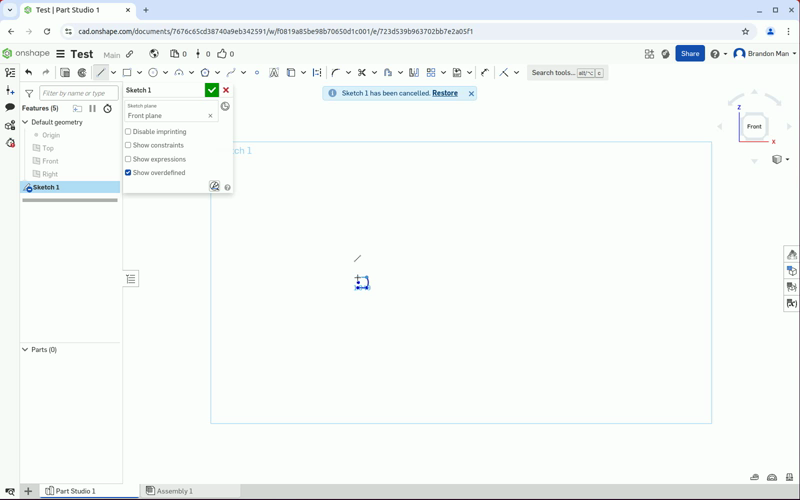
key_up(shift)
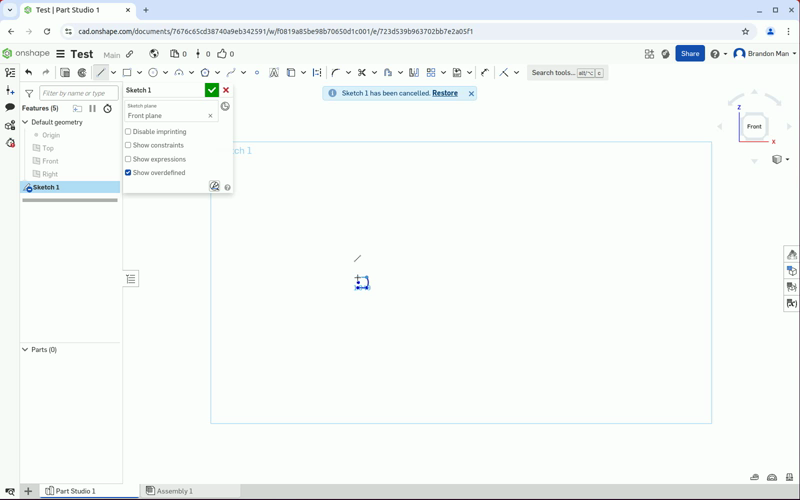
key(esc)
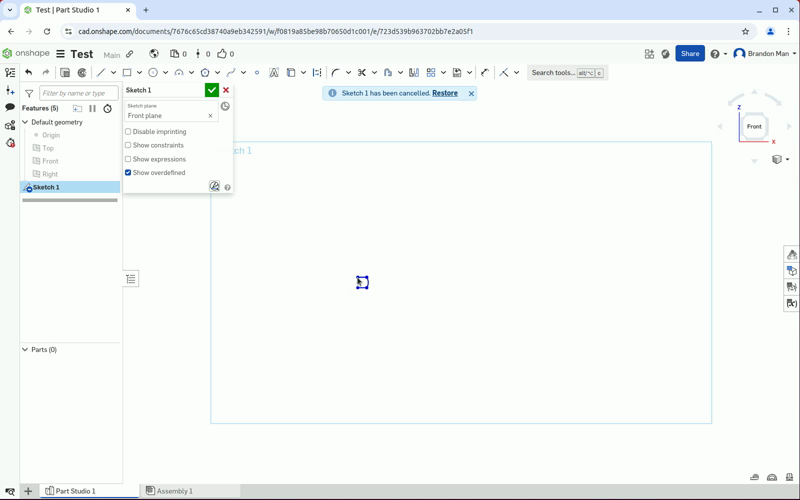
key(a)
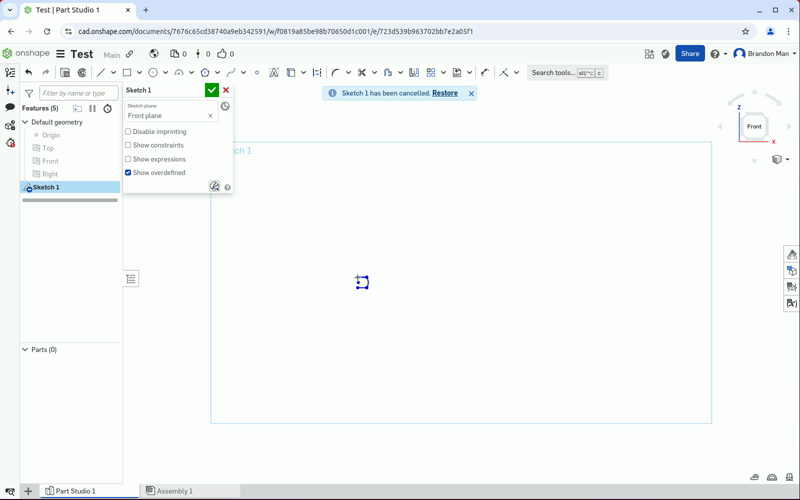
mouse_move(357, 277)
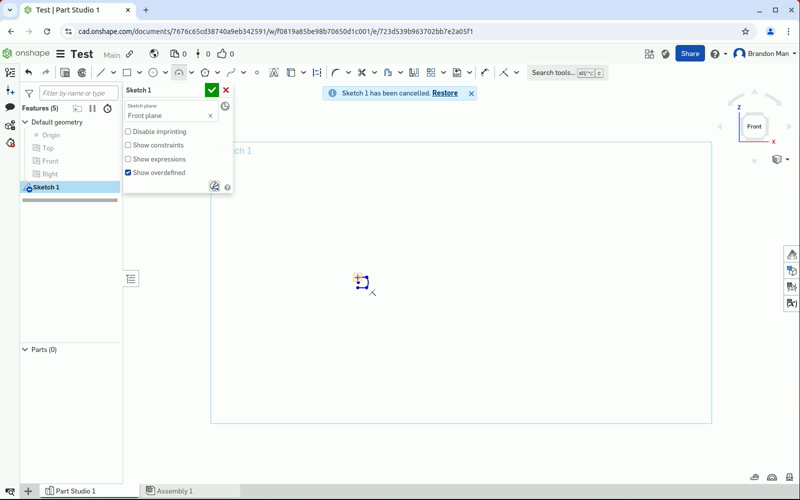
click(357, 277)
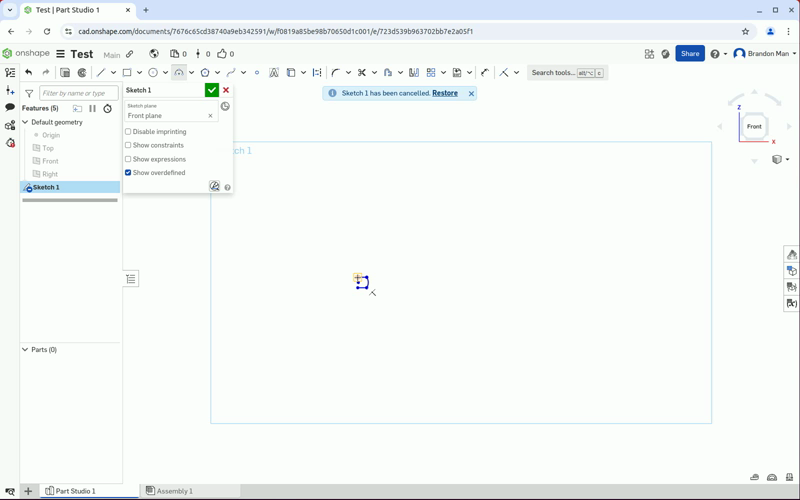
mouse_move(357, 287)
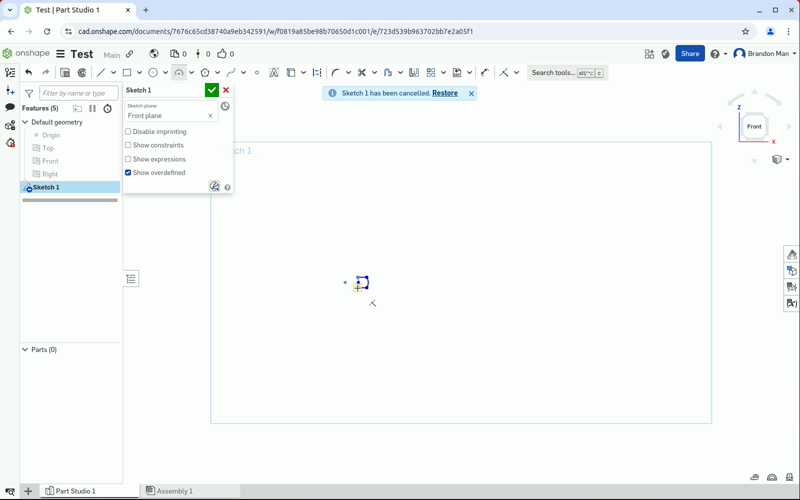
click(357, 287)
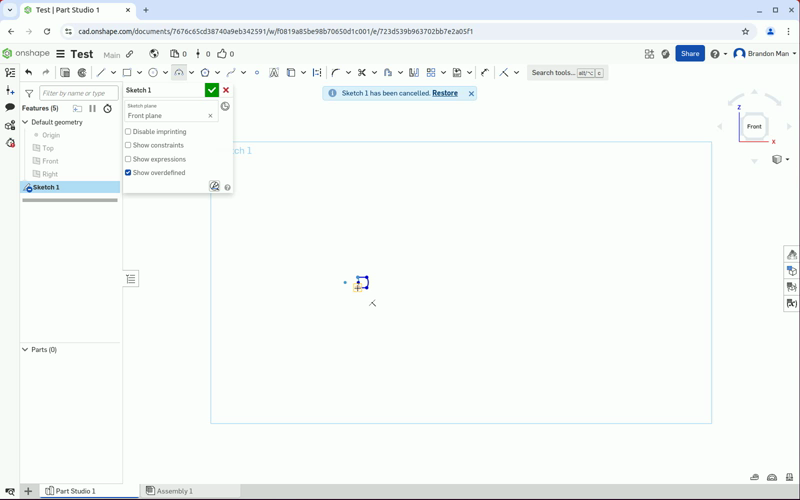
key_down(shift)
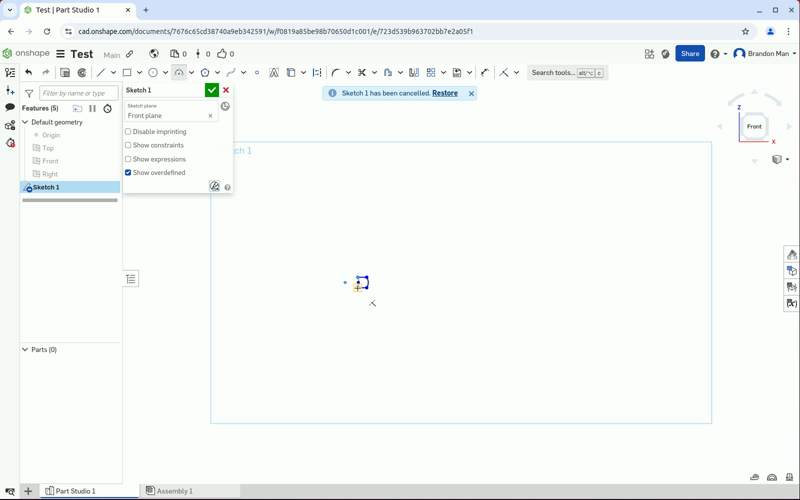
mouse_move(362, 282)
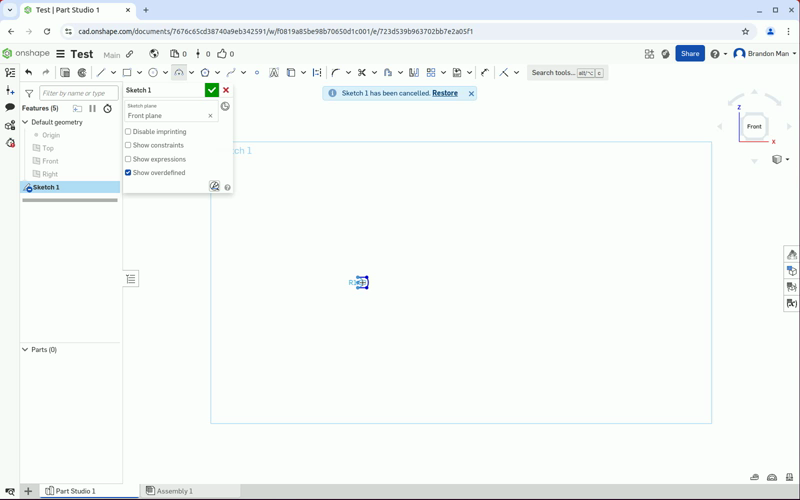
click(362, 282)
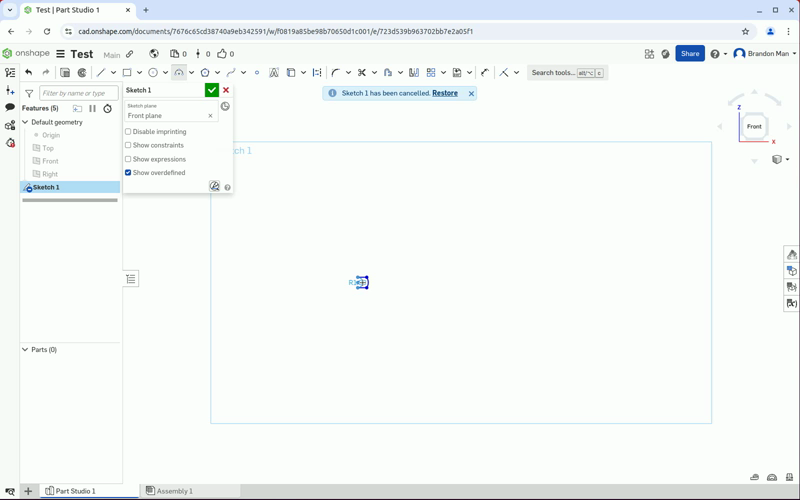
key_up(shift)
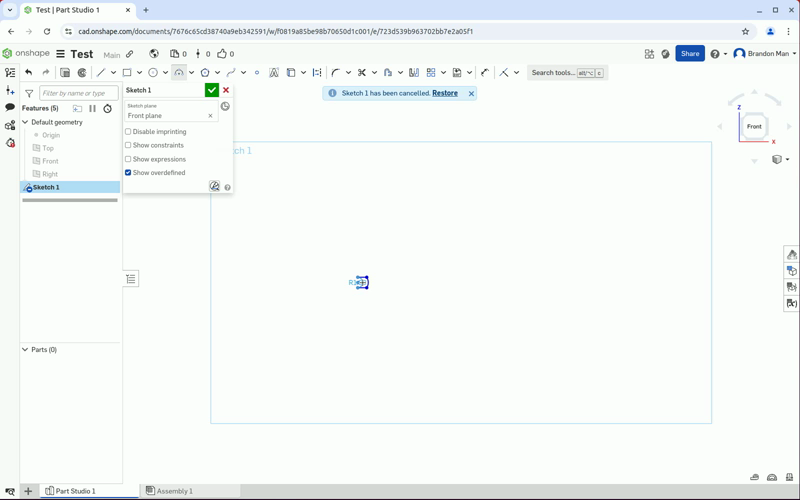
key(esc)
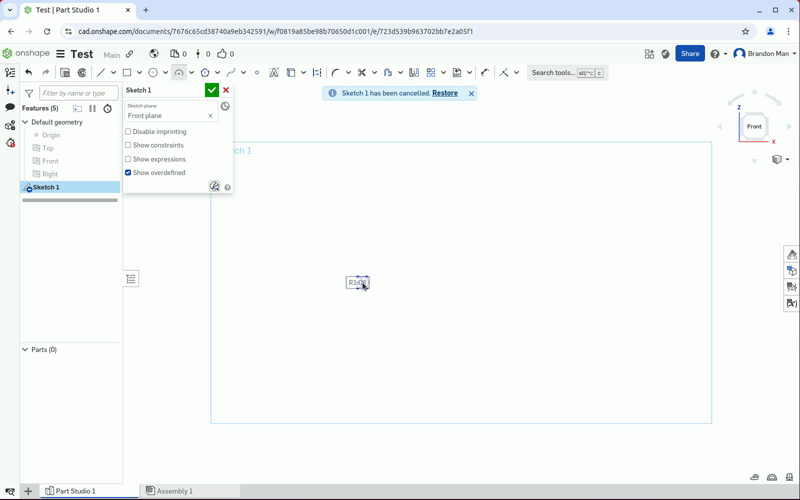
mouse_move(363, 286)
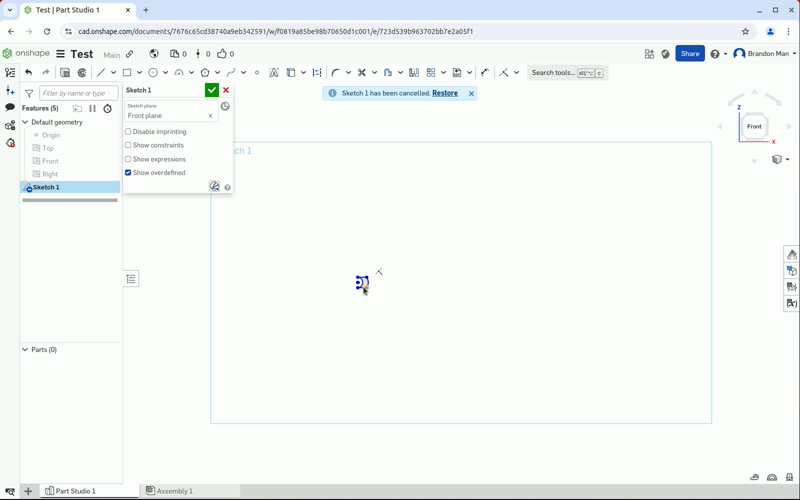
scroll(6)
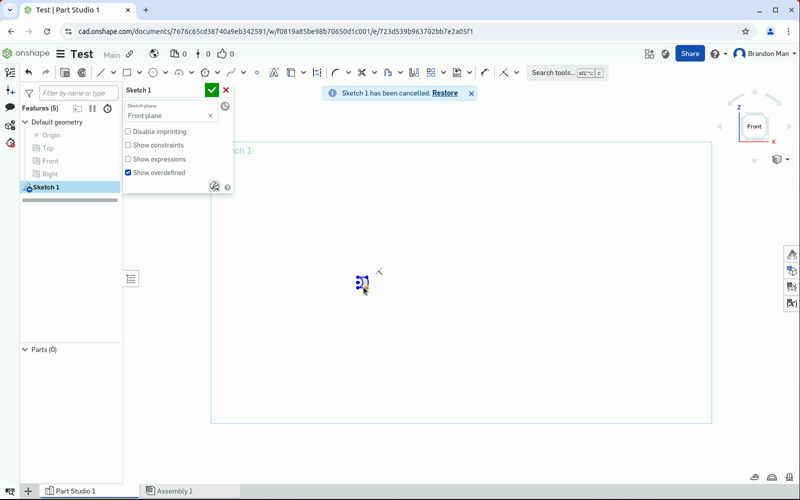
scroll(6)
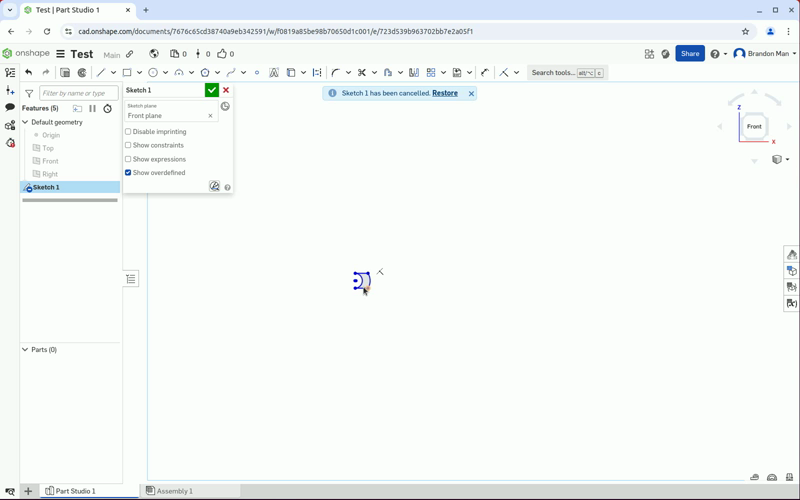
scroll(6)
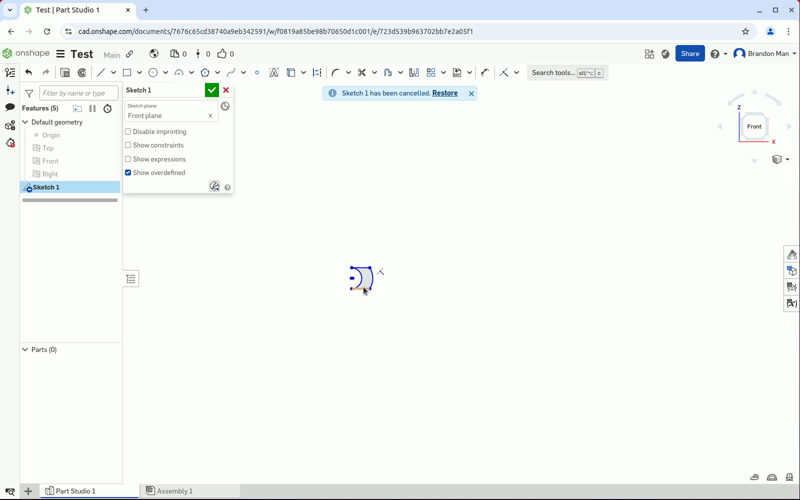
scroll(6)
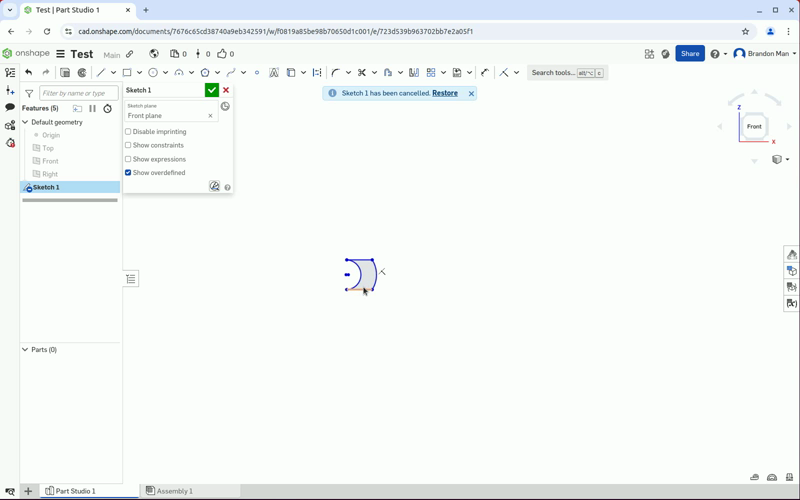
scroll(6)
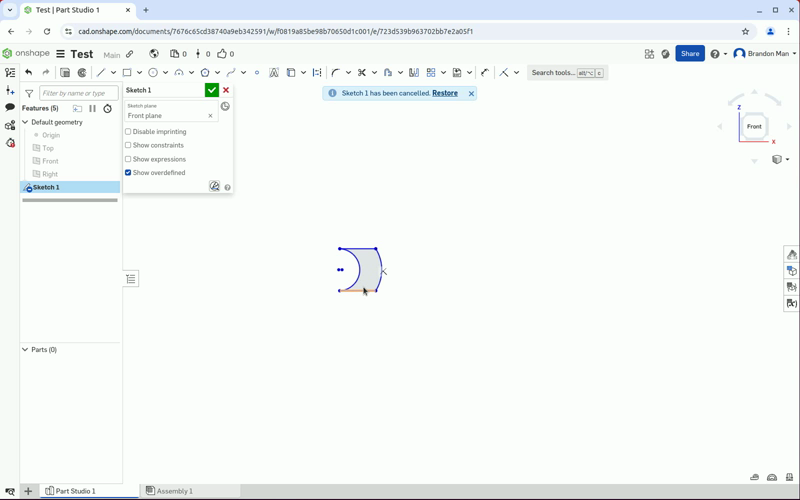
scroll(6)
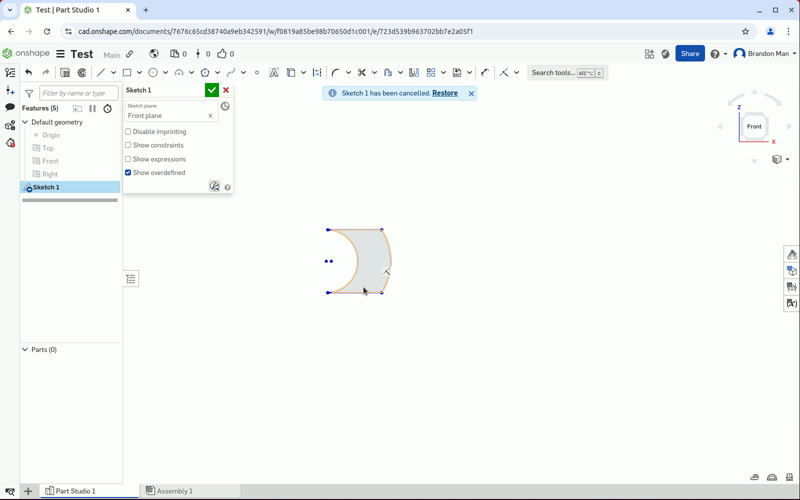
scroll(6)
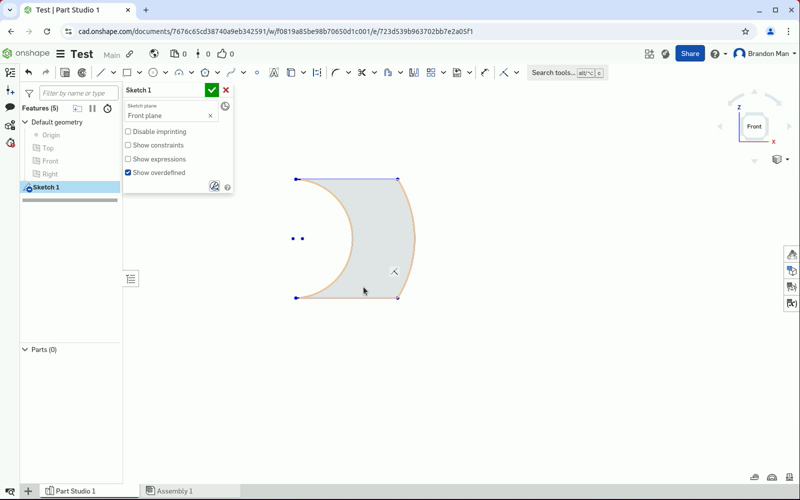
click(363, 286)
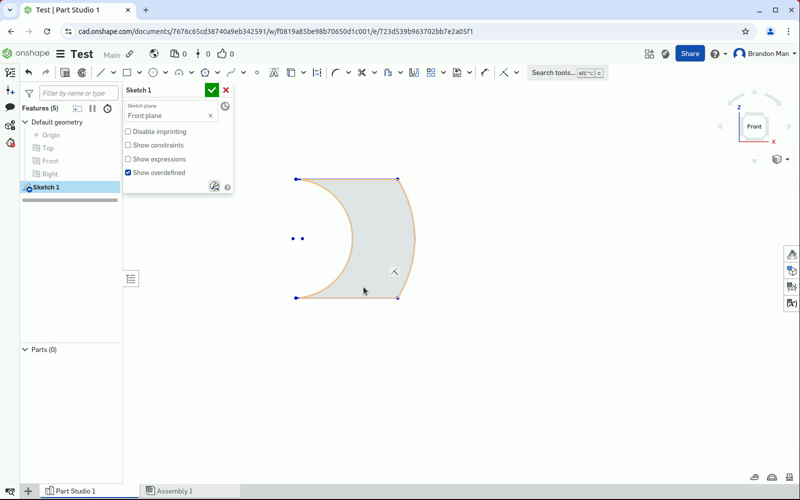
scroll(-6)
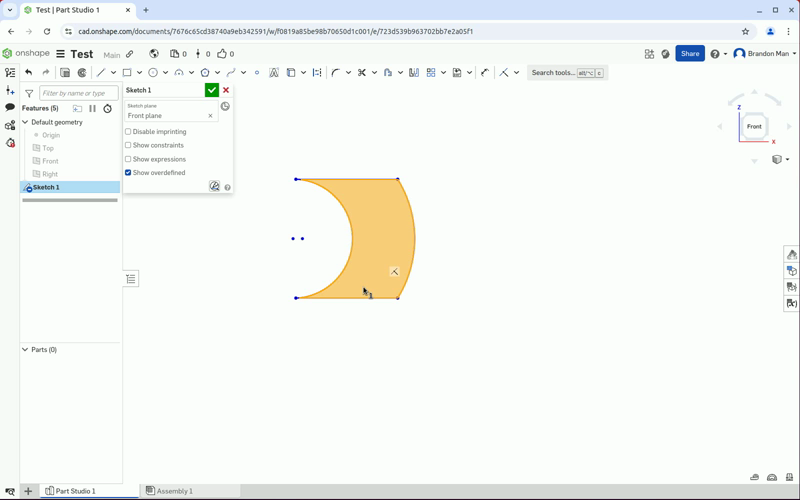
scroll(-6)
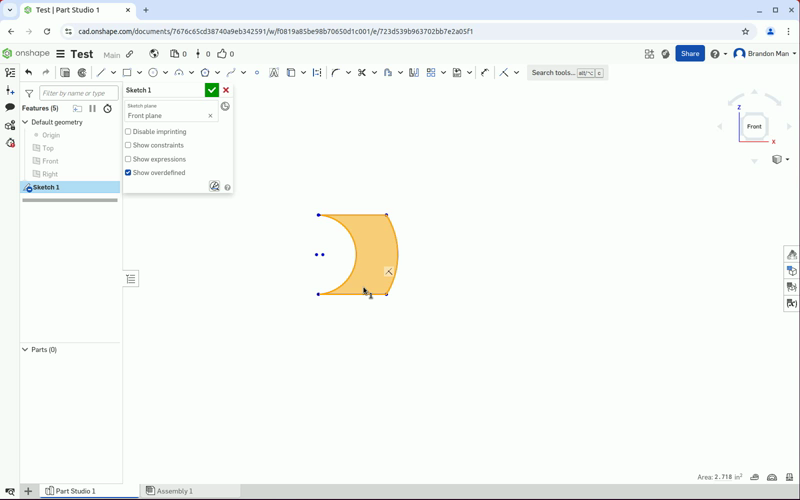
scroll(-6)
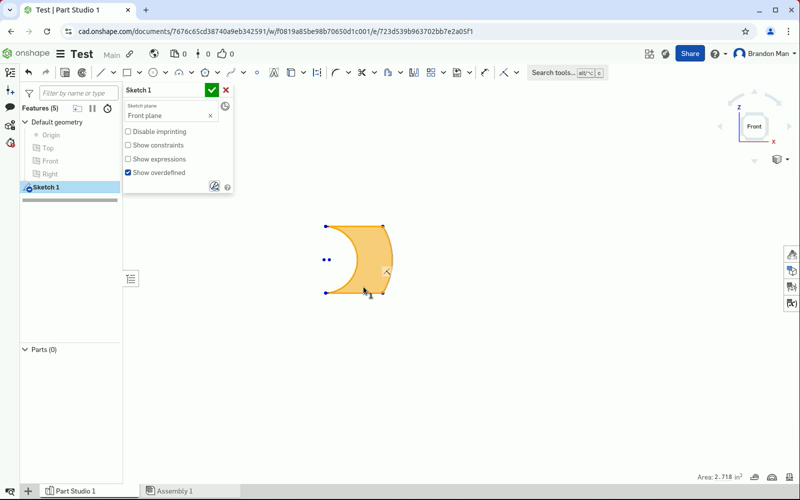
scroll(-6)
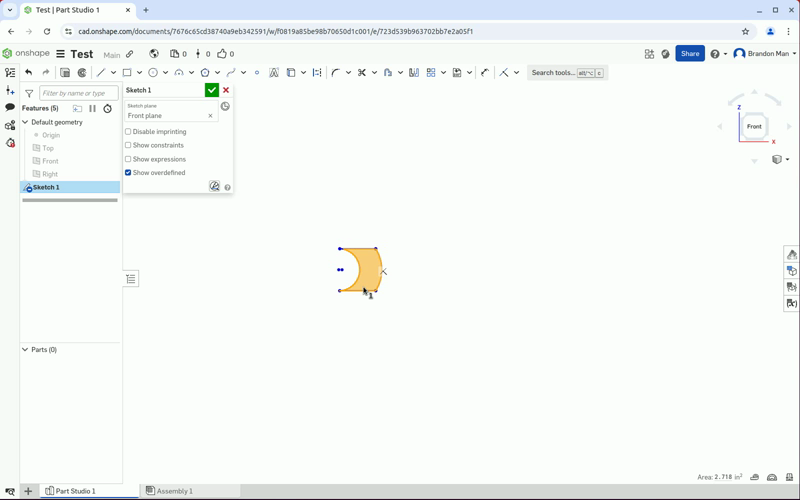
scroll(-6)
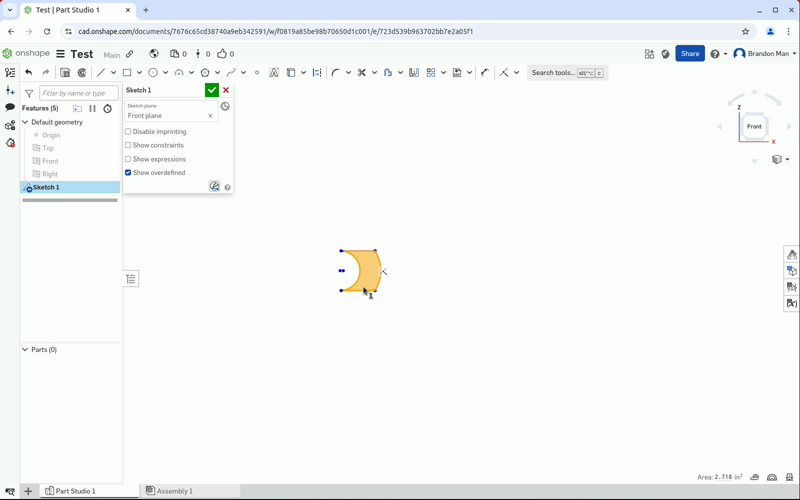
scroll(-6)
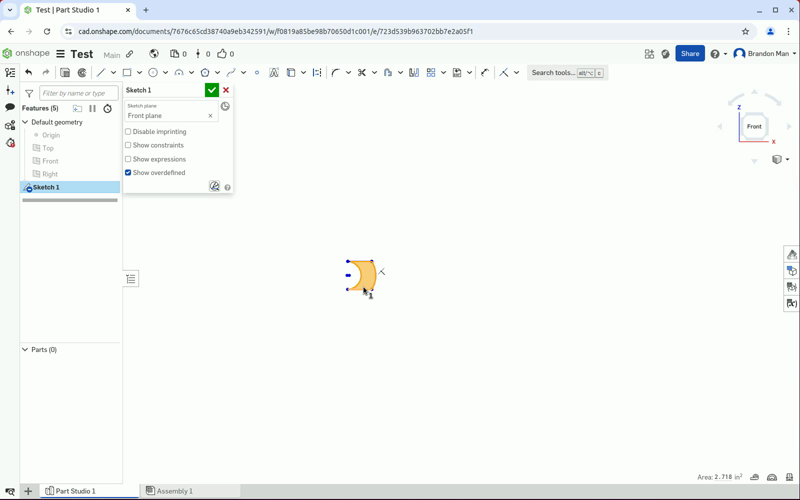
scroll(-6)
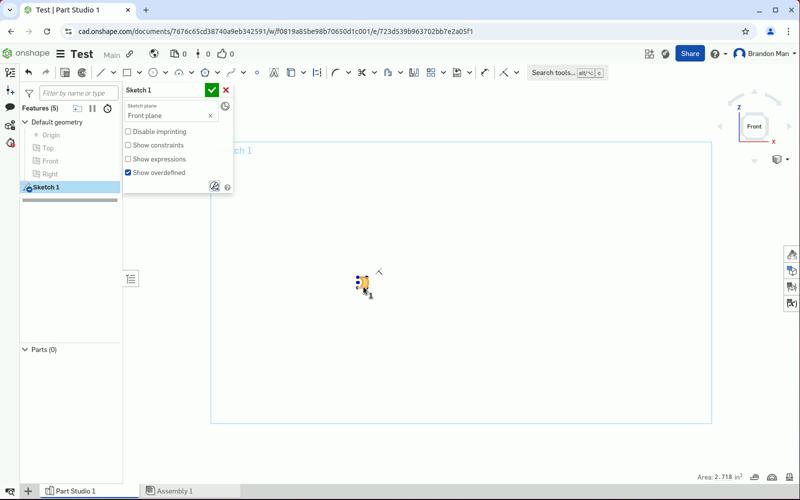
mouse_move(73, 352)
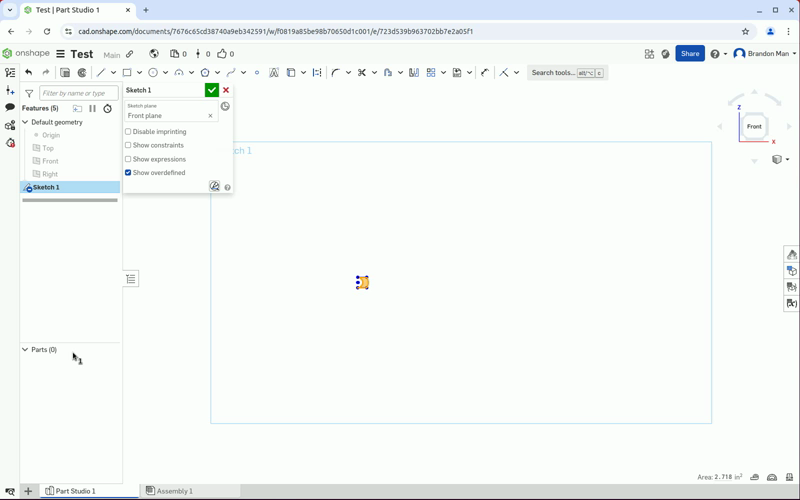
key(shift+y)
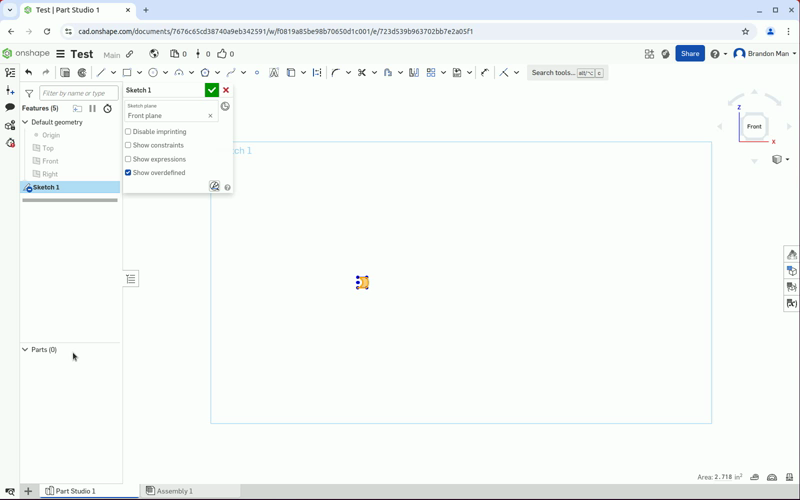
key(shift+e)
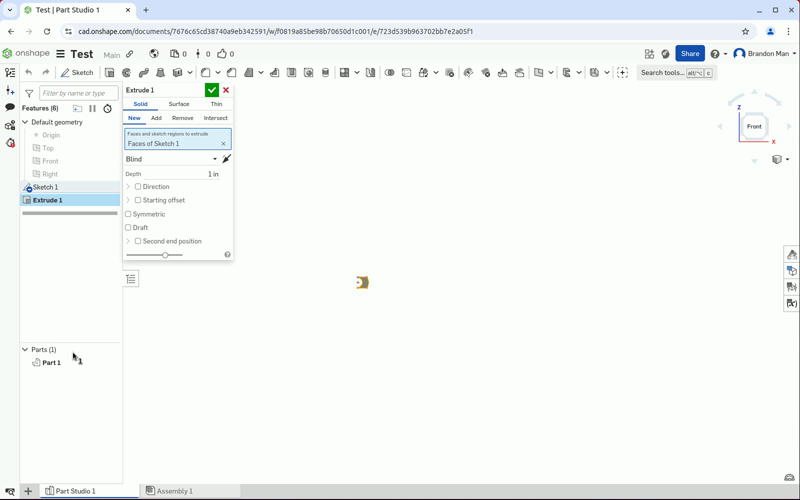
mouse_move(143, 106)
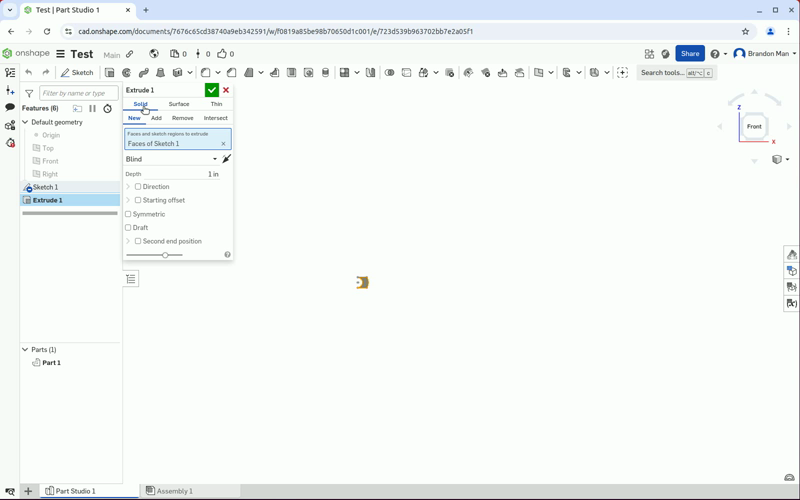
click(143, 106)
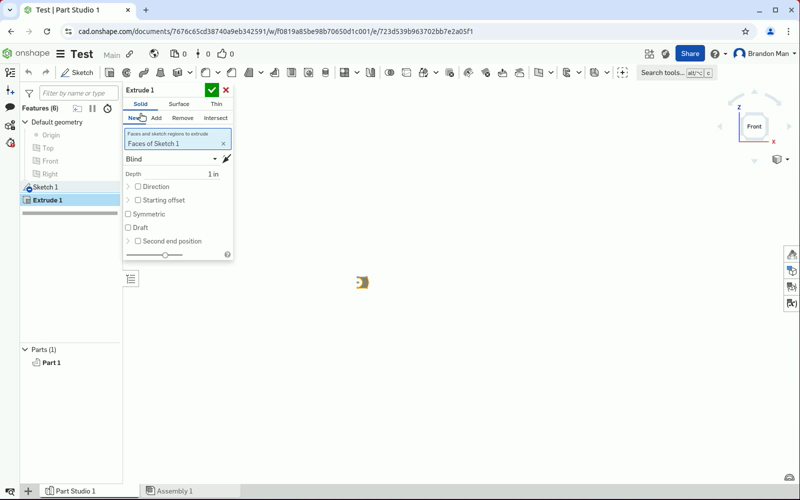
mouse_move(137, 120)
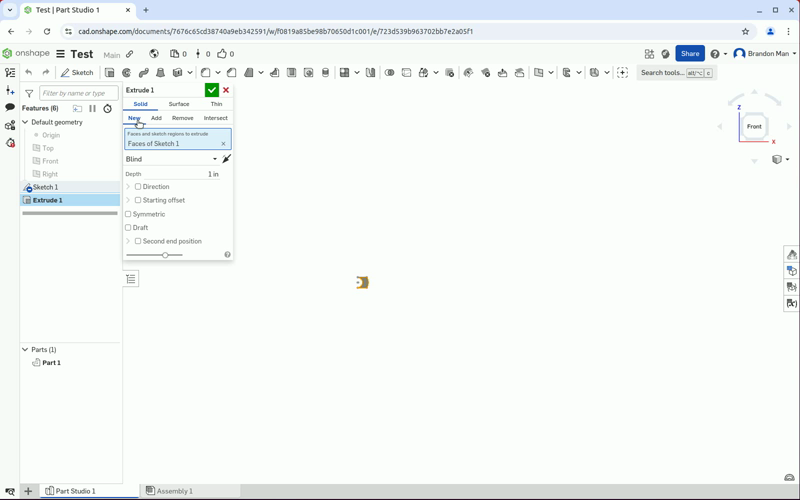
click(137, 120)
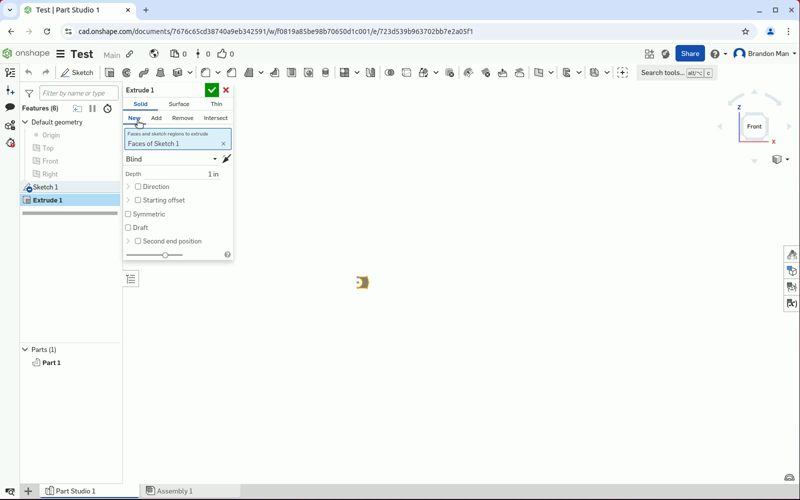
key(tab, 4)
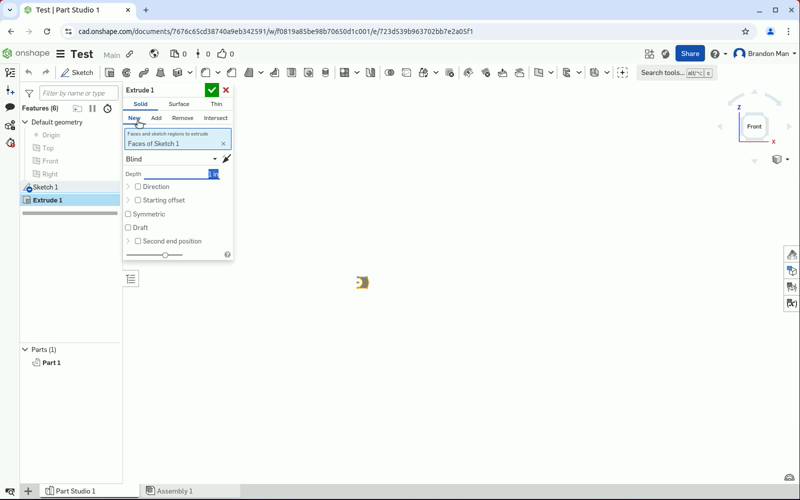
text(1.685)
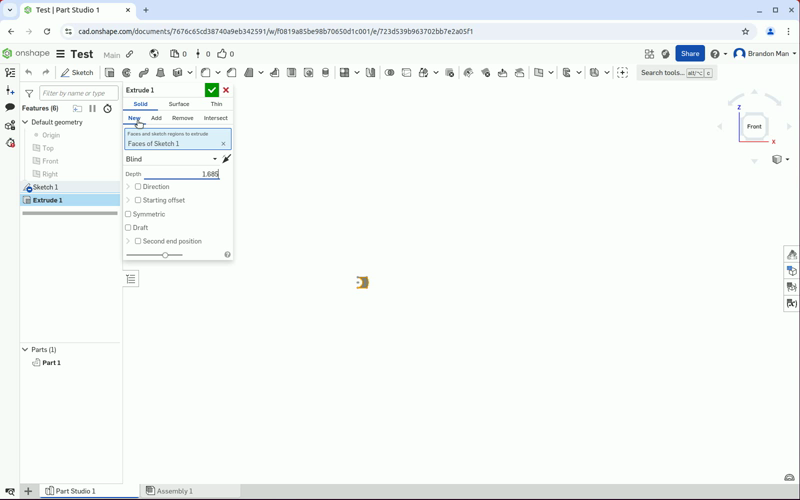
key(enter)
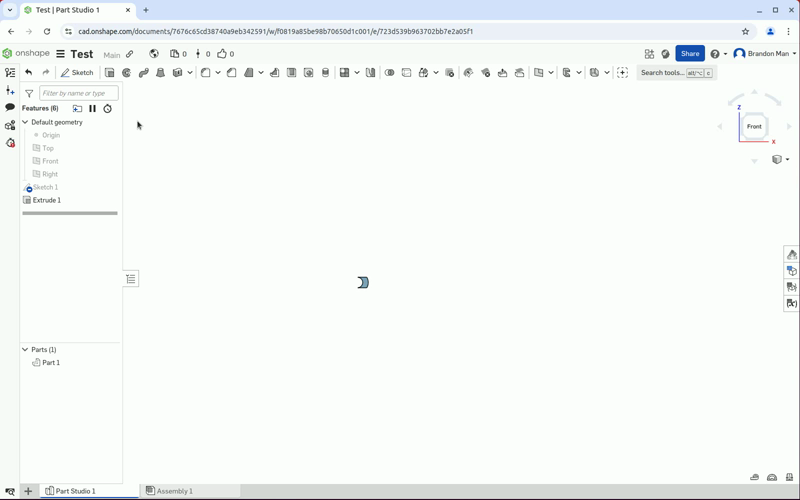
key(shift+h)
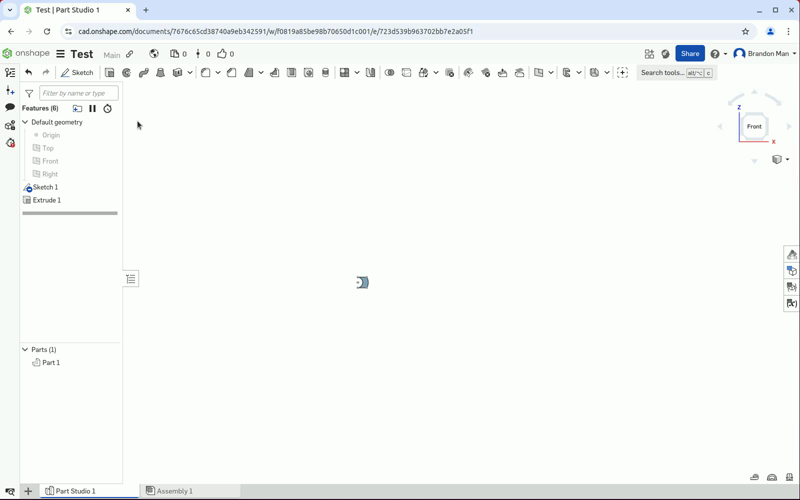
key(shift+h)
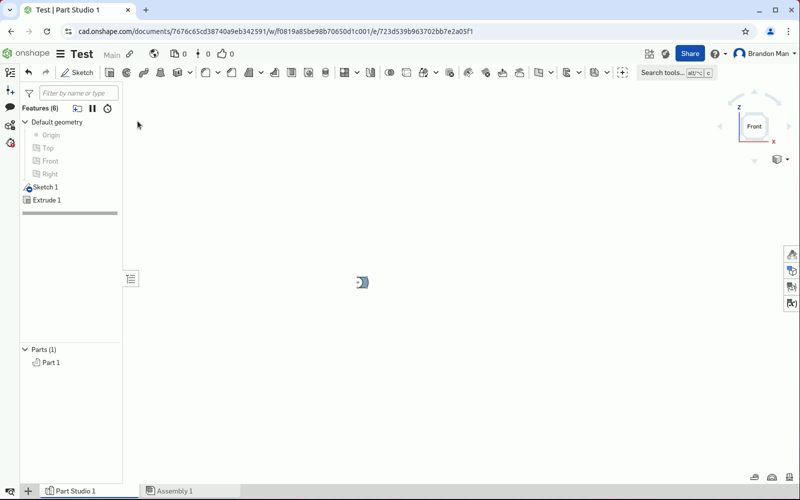
mouse_move(73, 189)
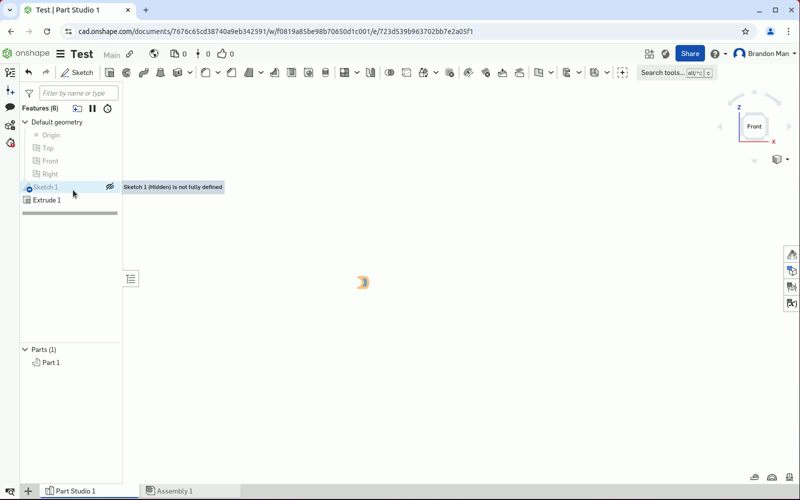
click(73, 189)
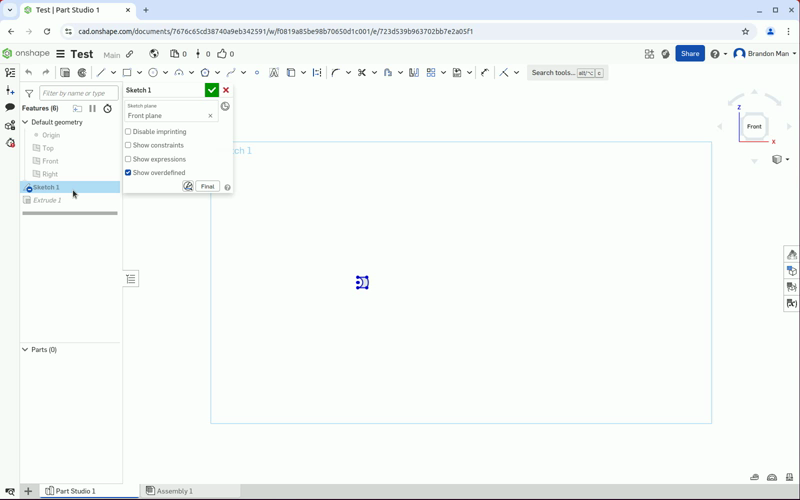
mouse_move(229, 92)
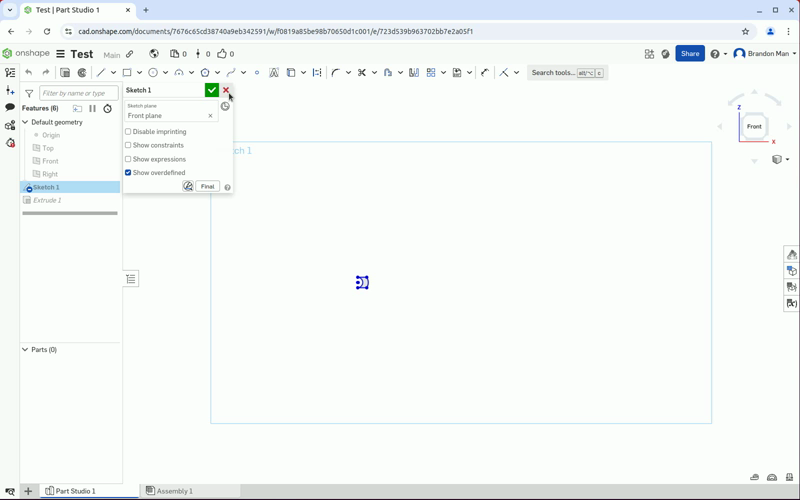
click(229, 92)
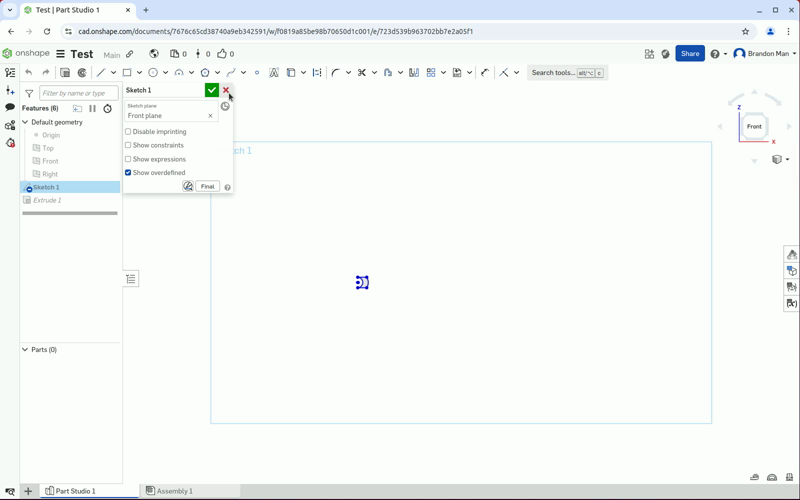
key(shift+s)
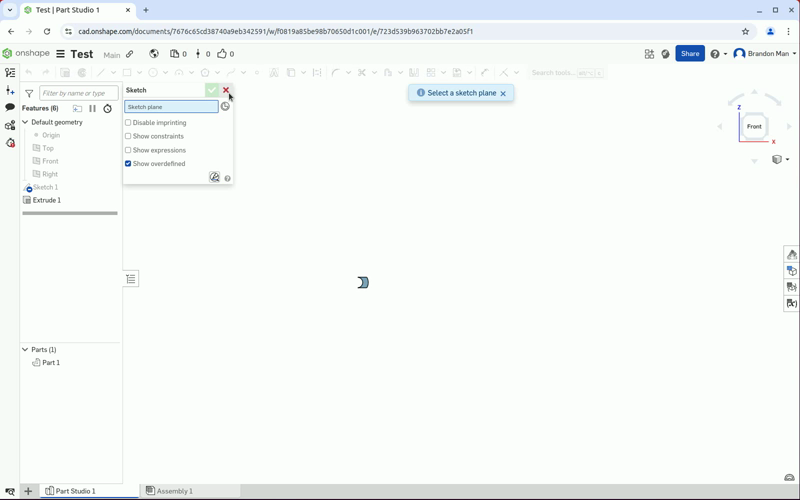
mouse_move(73, 163)
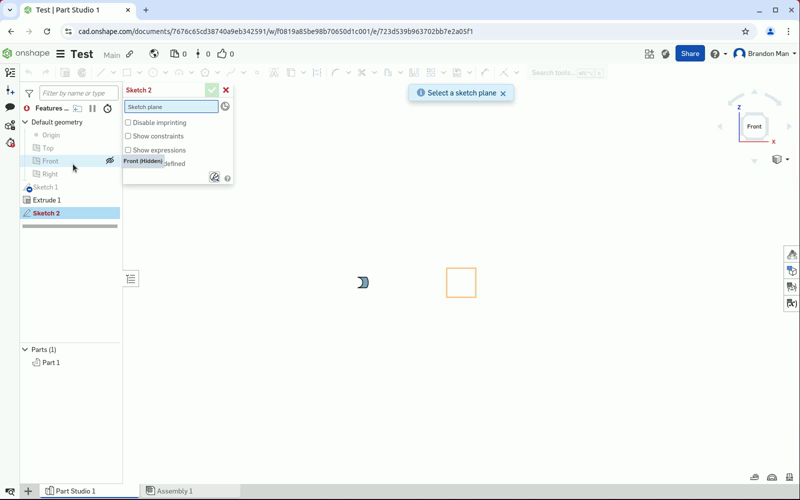
click(73, 163)
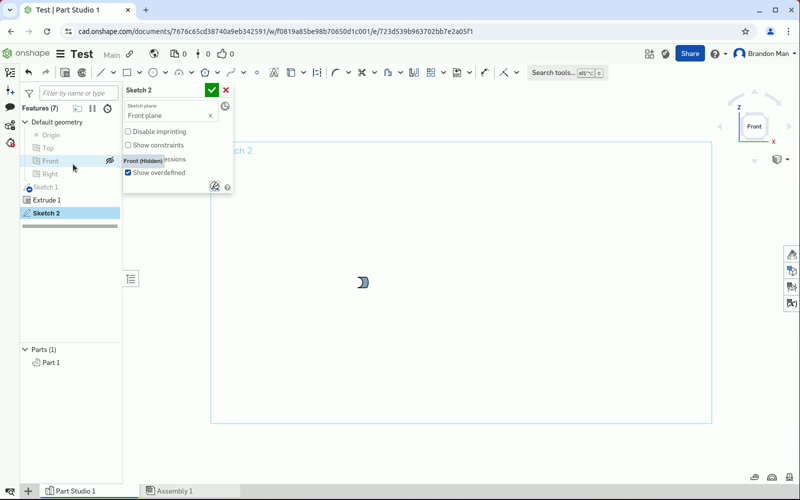
mouse_move(73, 352)
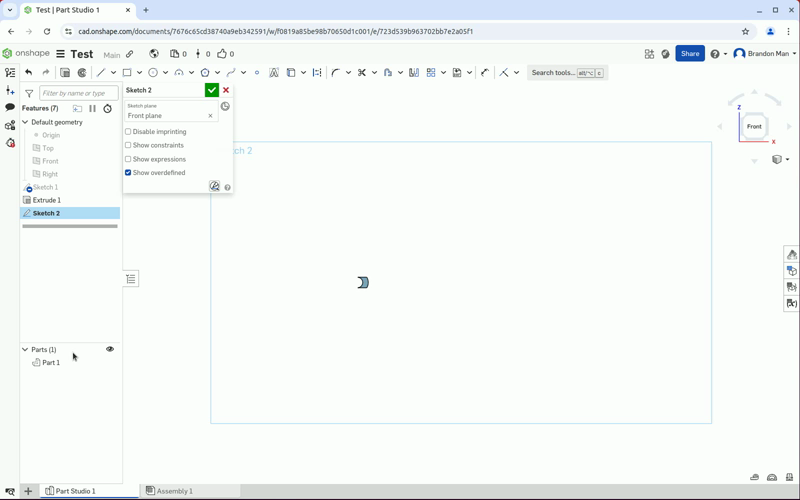
key(y)
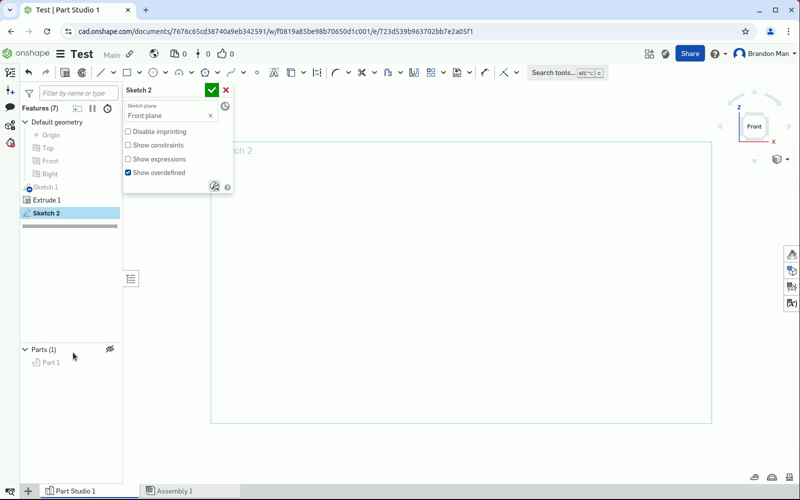
key(l)
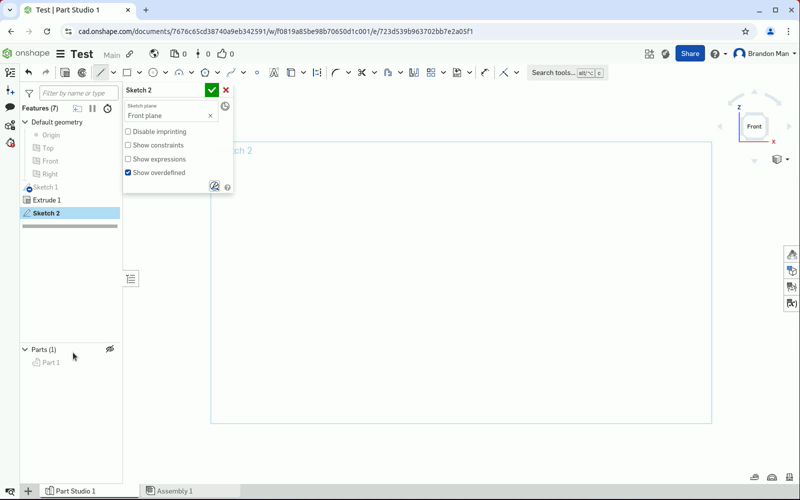
key_down(shift)
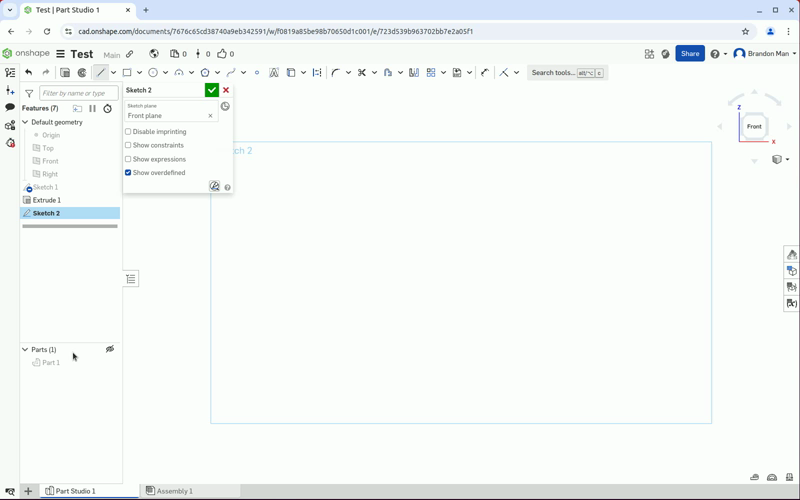
mouse_move(357, 287)
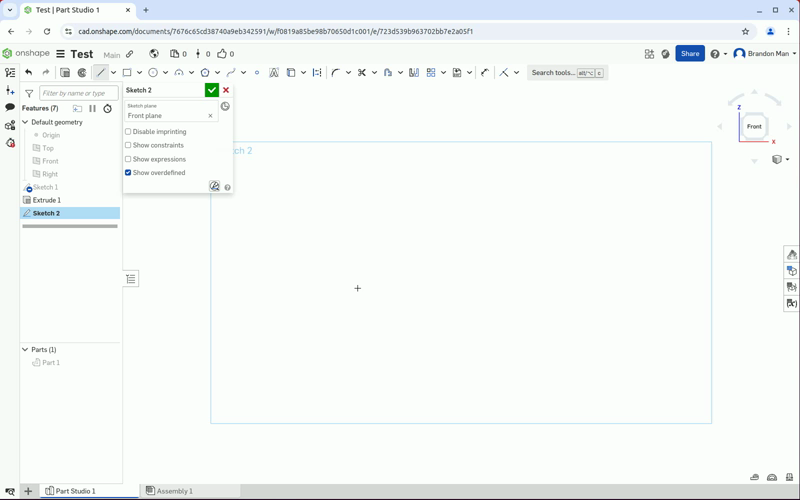
click(357, 287)
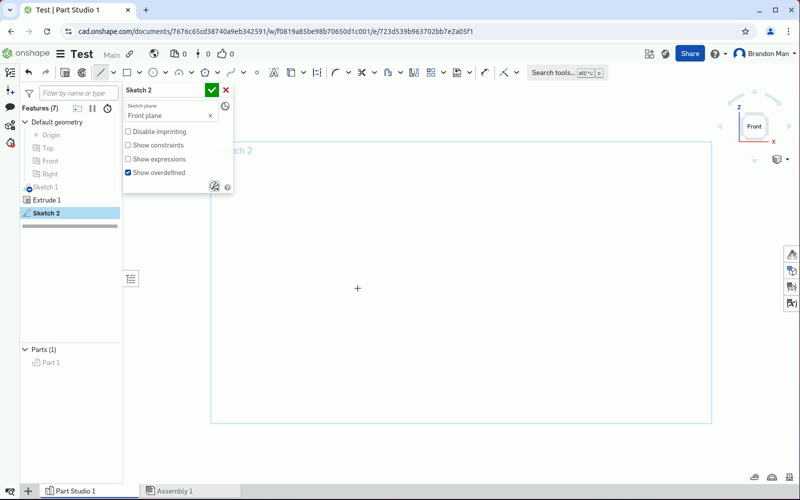
key_up(shift)
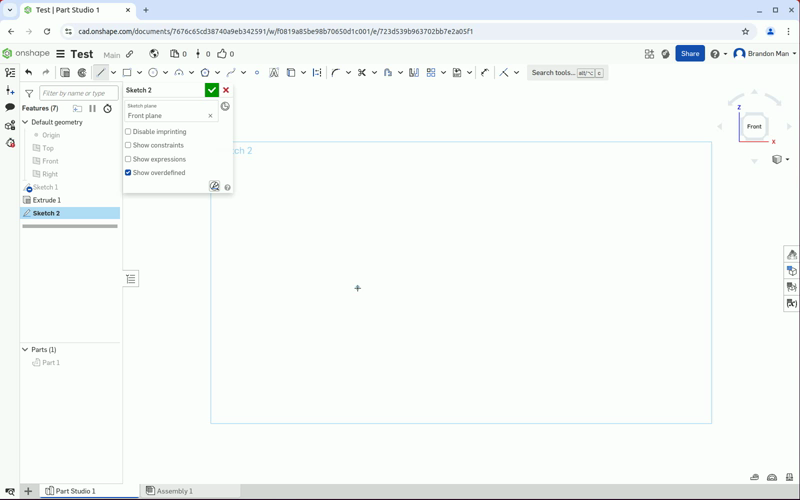
key_down(shift)
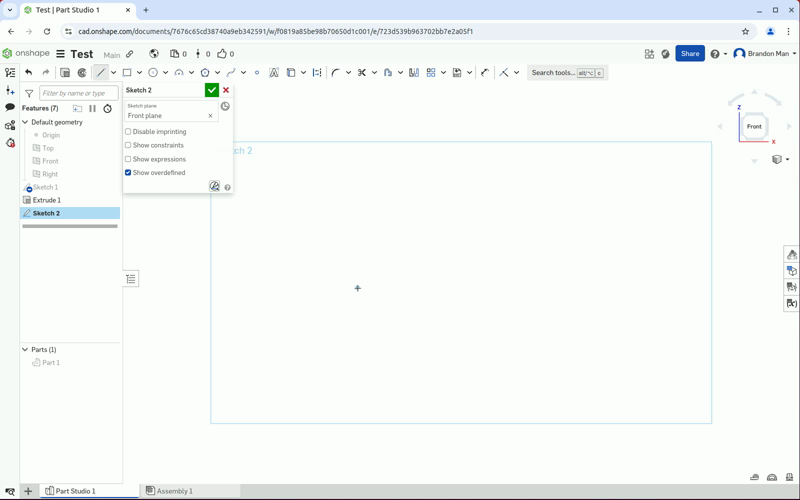
mouse_move(387, 287)
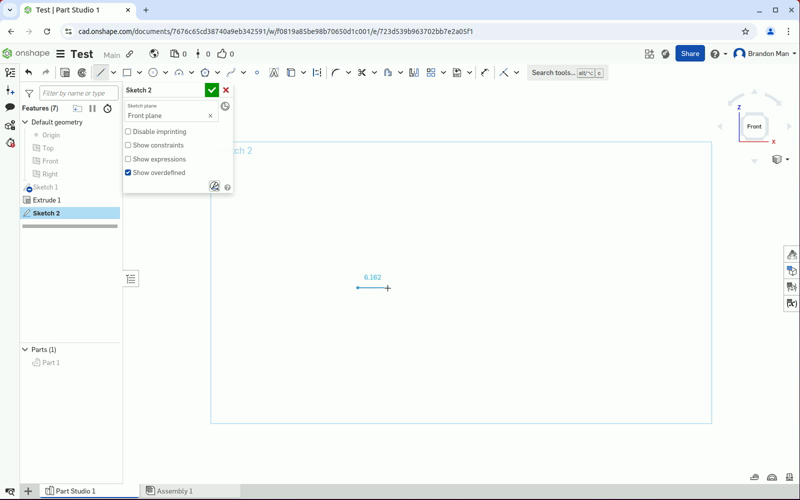
mouse_move(366, 287)
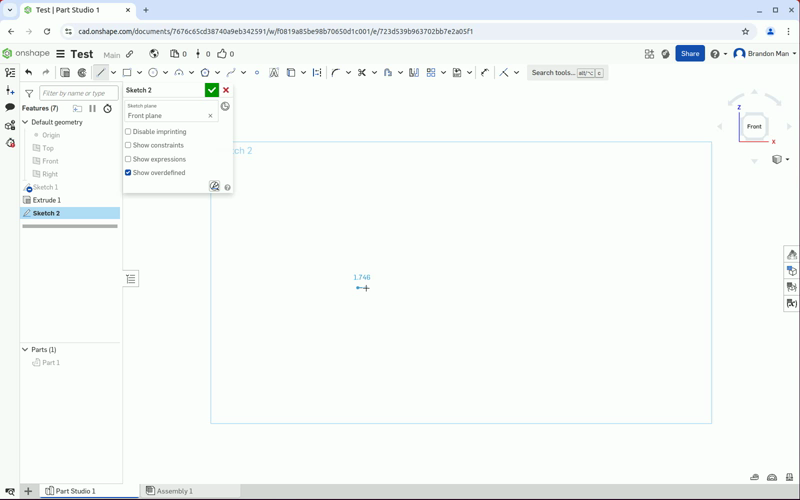
click(366, 287)
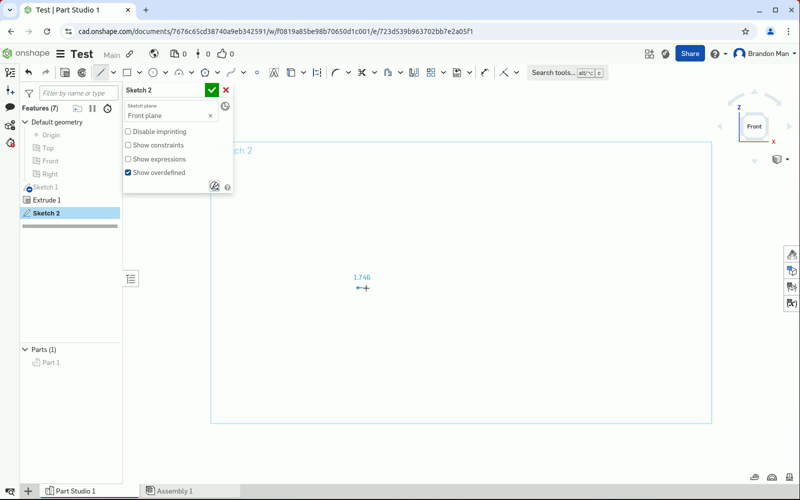
key_up(shift)
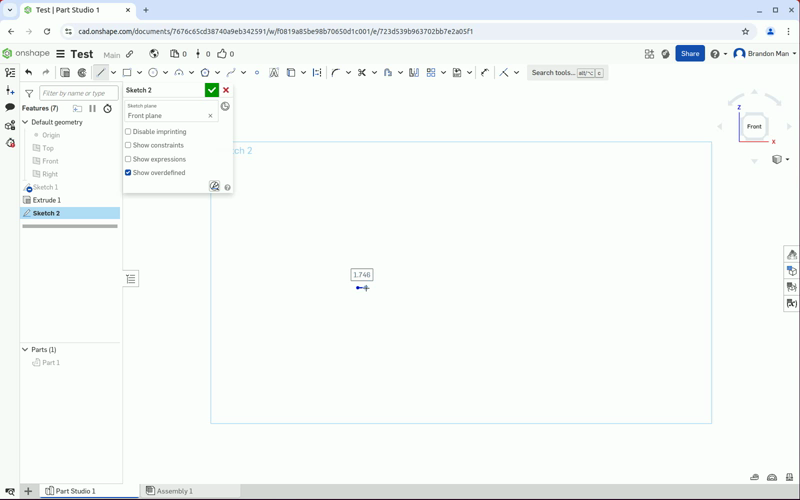
key(esc)
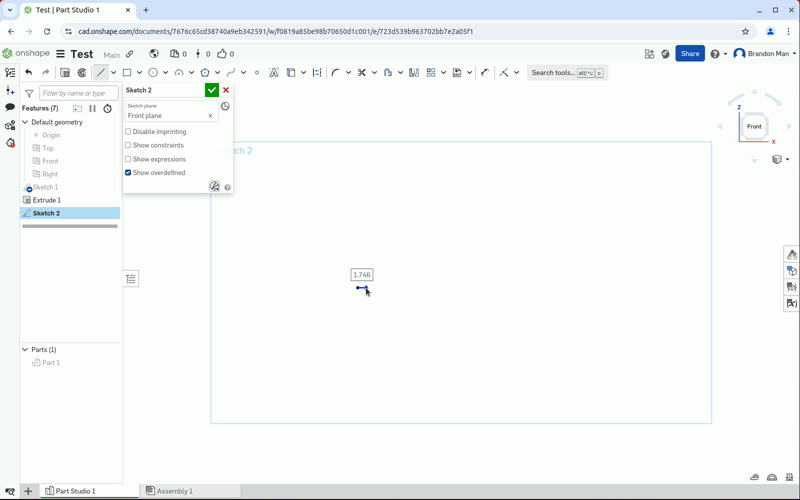
key(a)
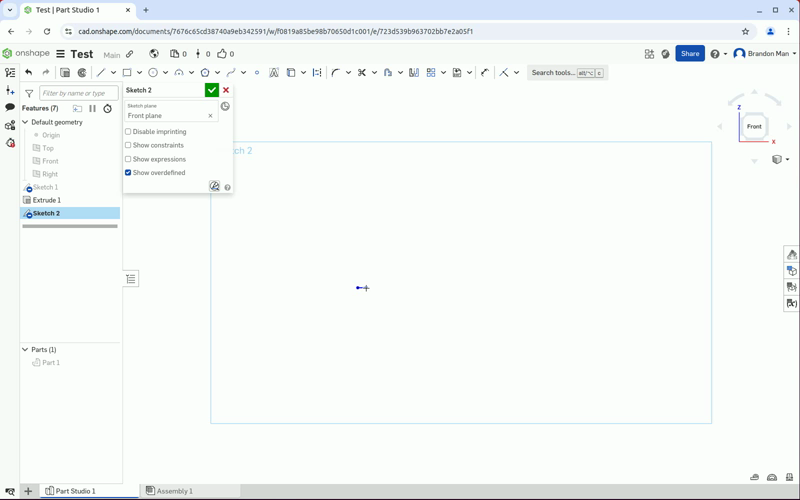
mouse_move(366, 287)
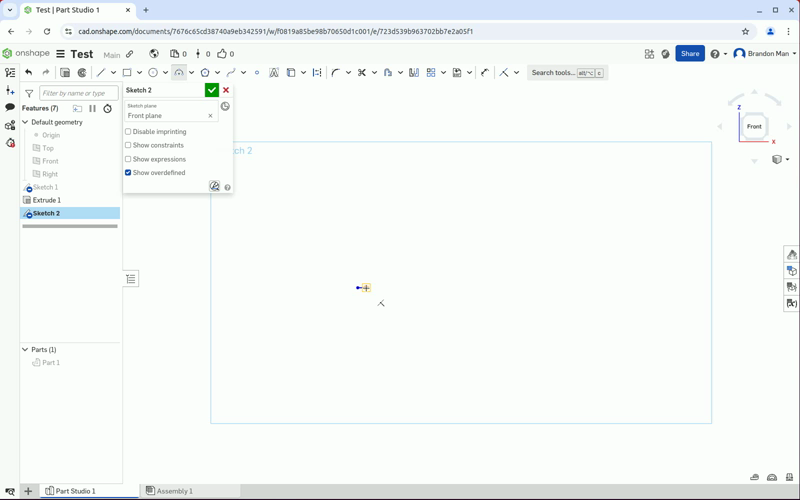
click(366, 287)
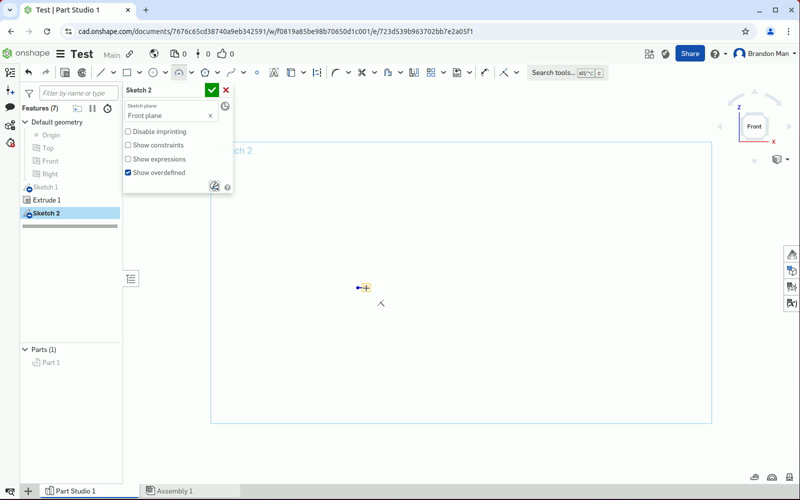
key_down(shift)
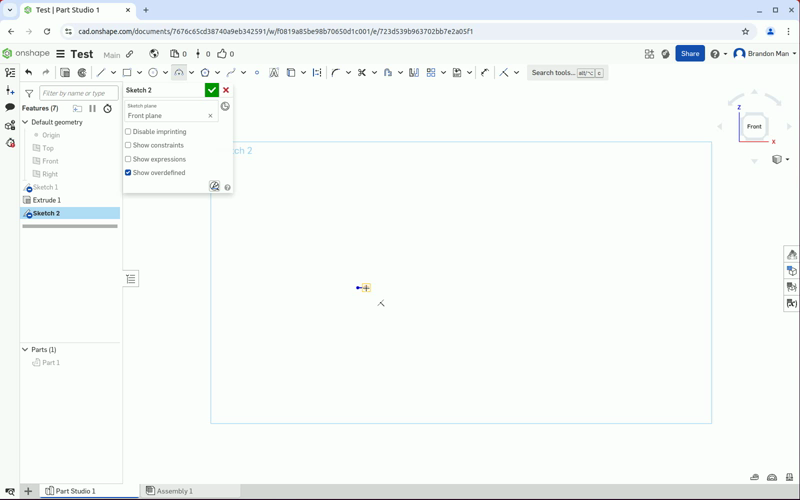
mouse_move(366, 277)
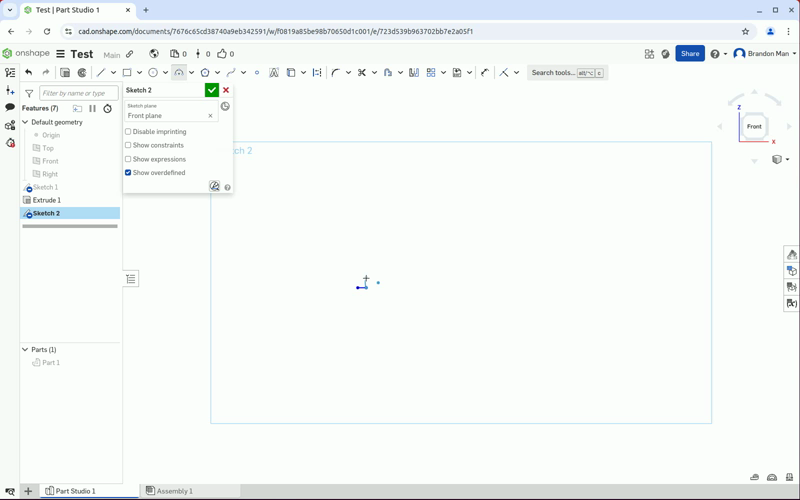
click(366, 277)
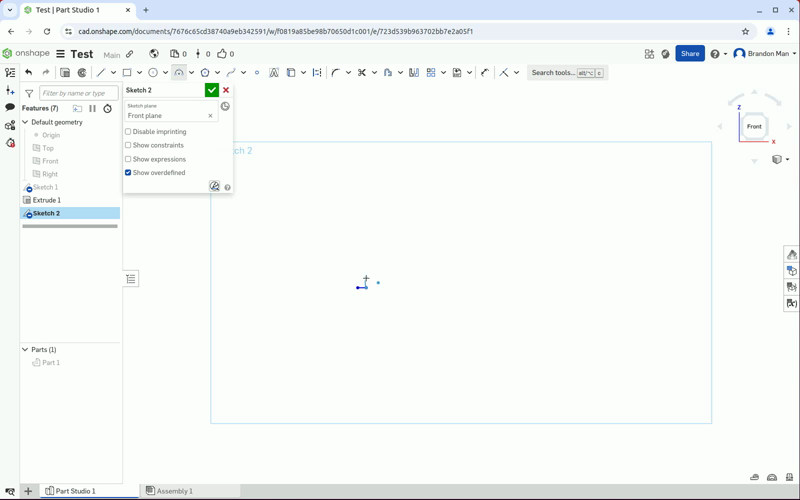
mouse_move(347, 282)
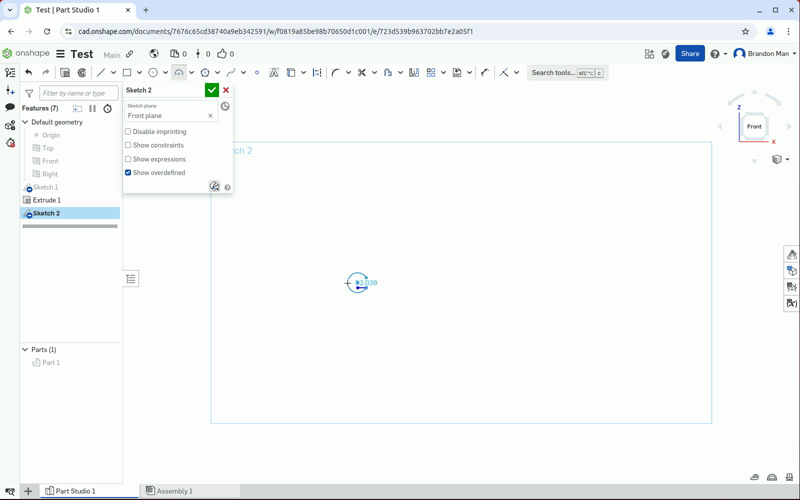
click(347, 282)
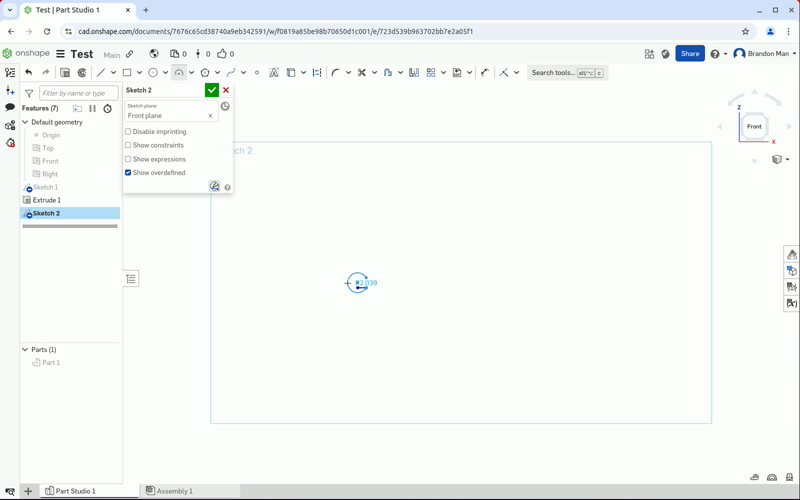
key_up(shift)
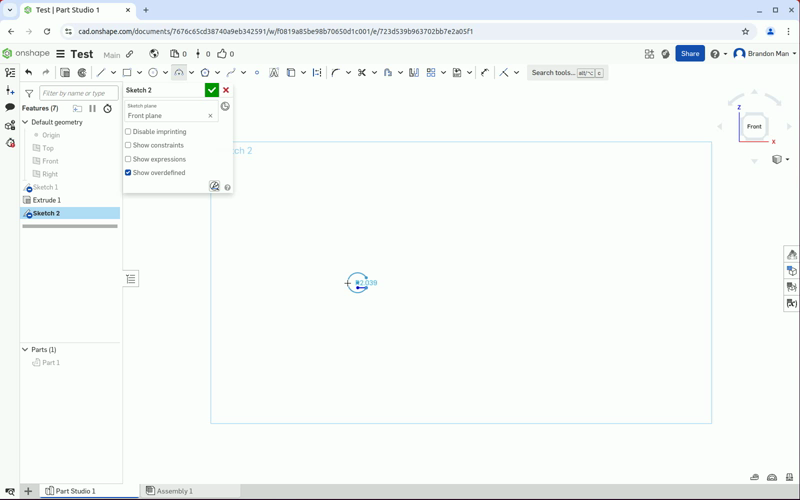
key(esc)
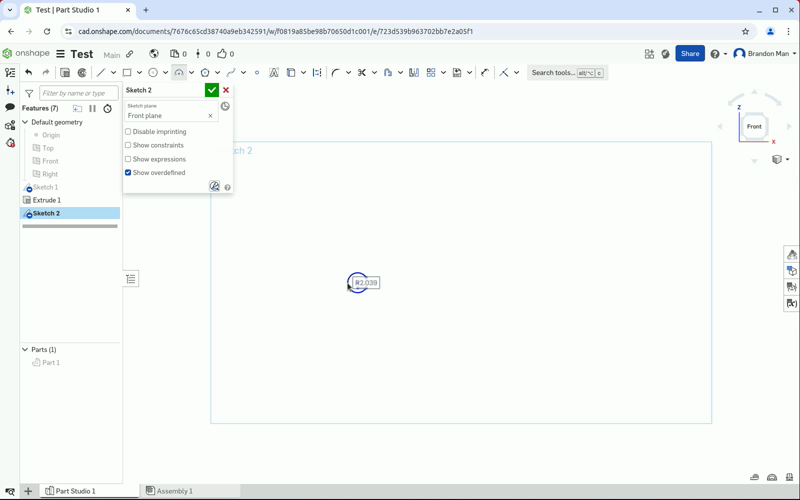
key(l)
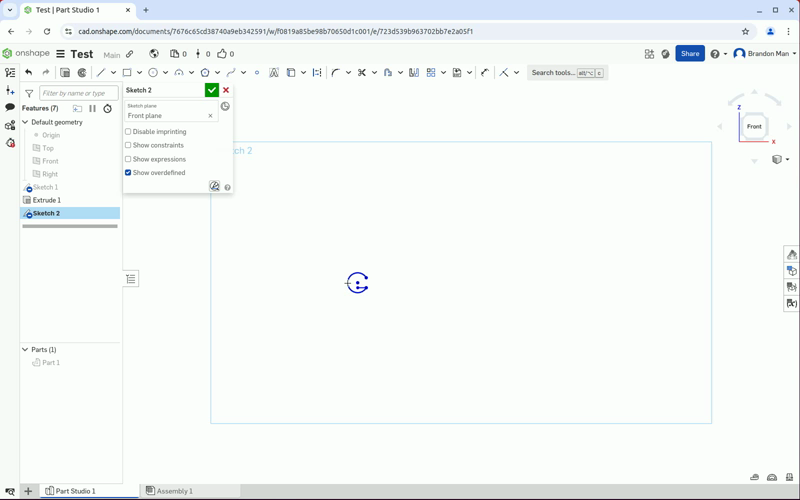
mouse_move(366, 277)
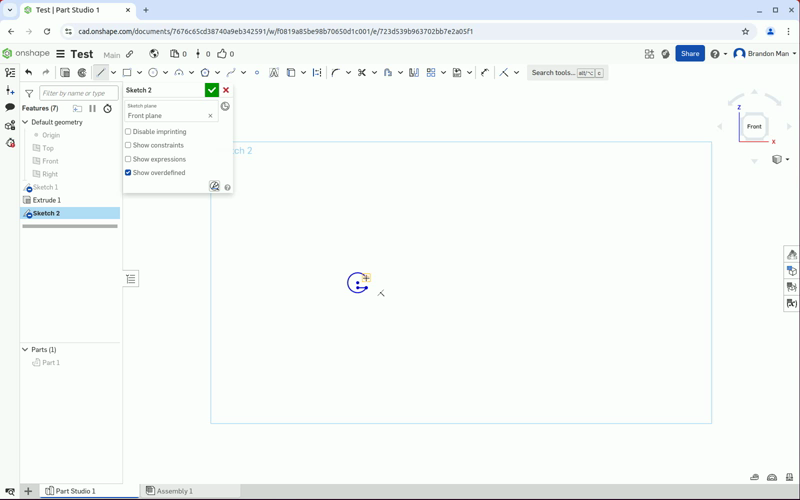
click(366, 277)
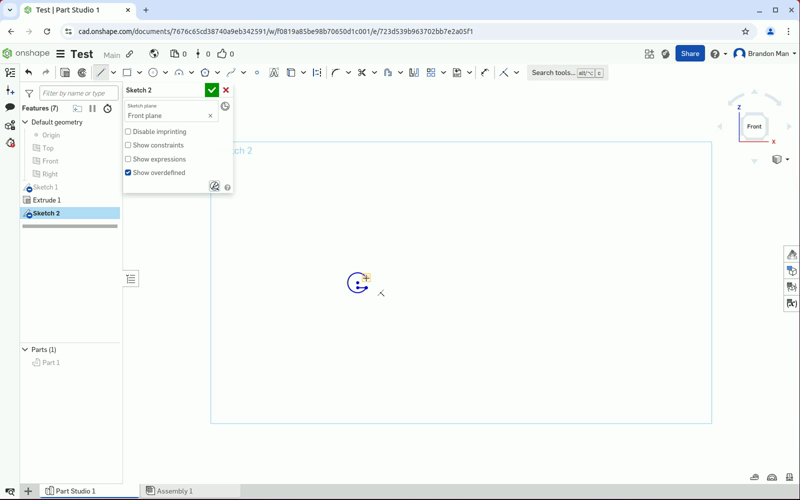
key_down(shift)
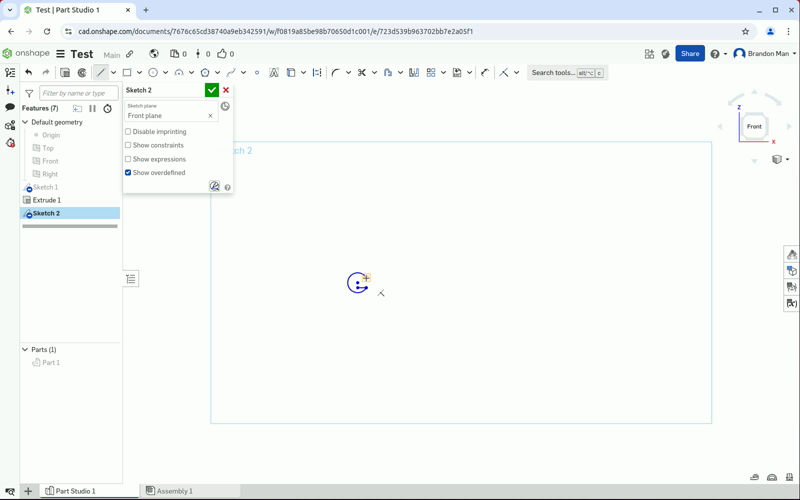
mouse_move(396, 277)
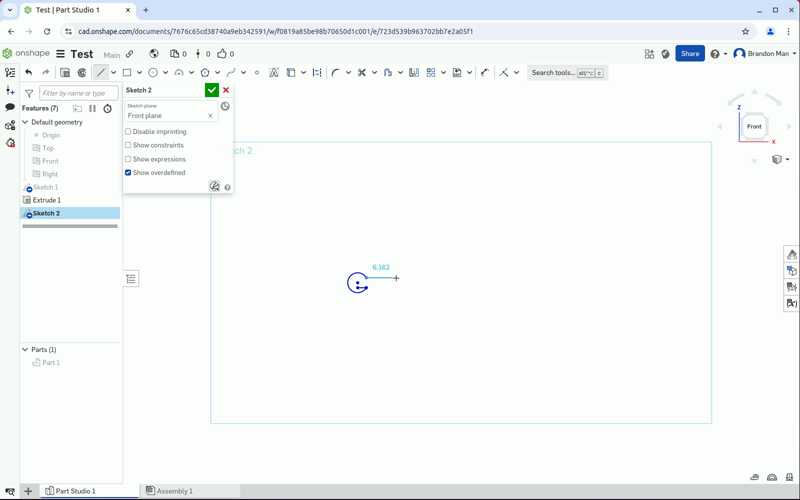
mouse_move(357, 277)
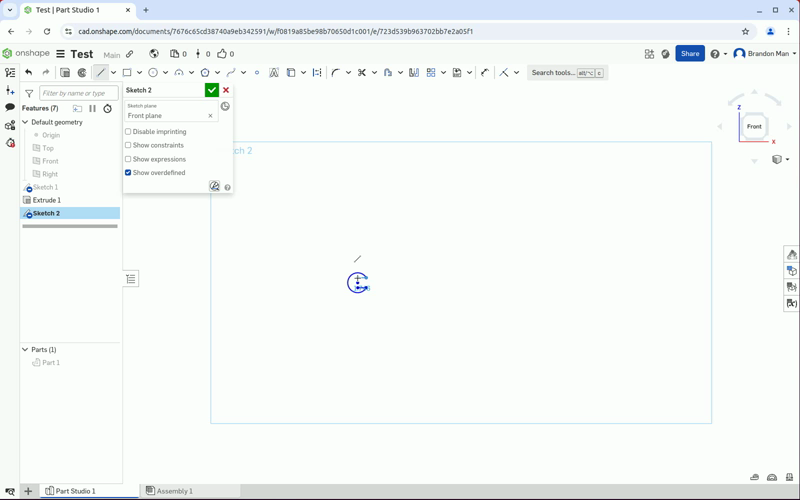
click(357, 277)
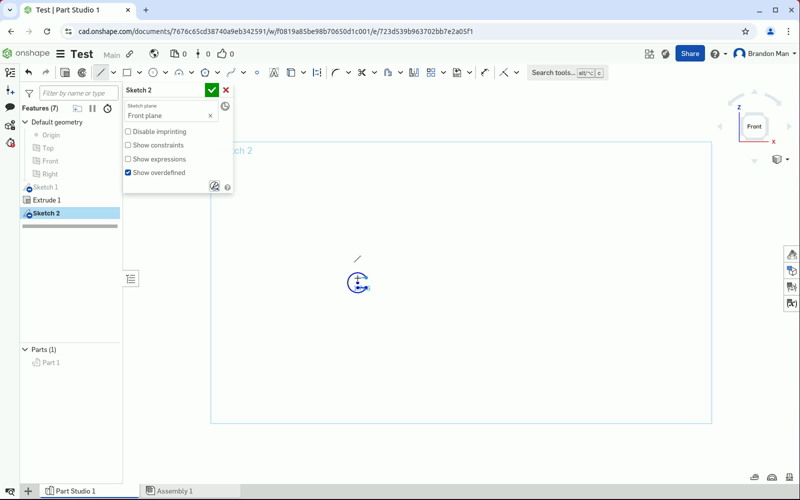
key_up(shift)
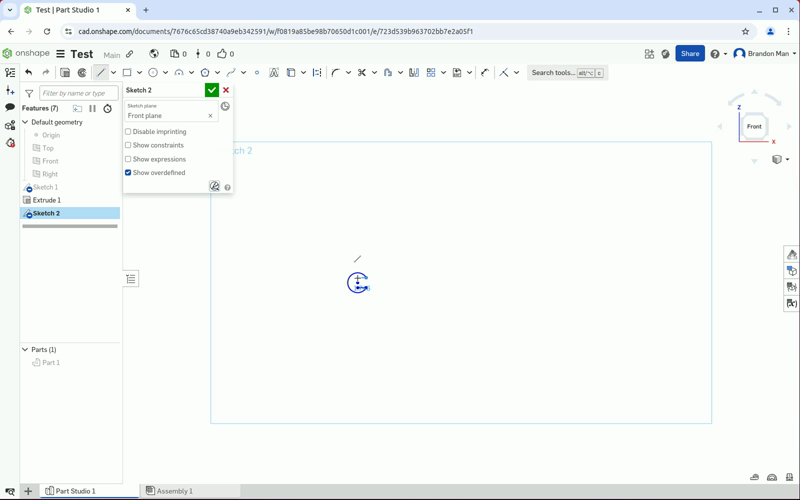
key(esc)
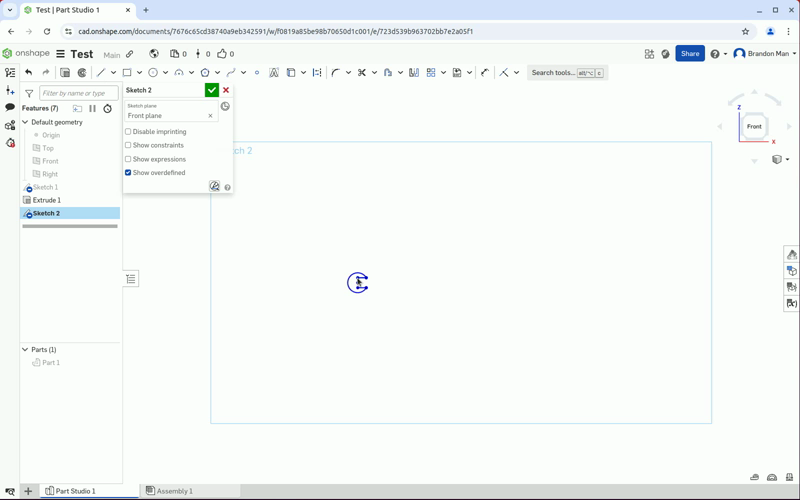
key(a)
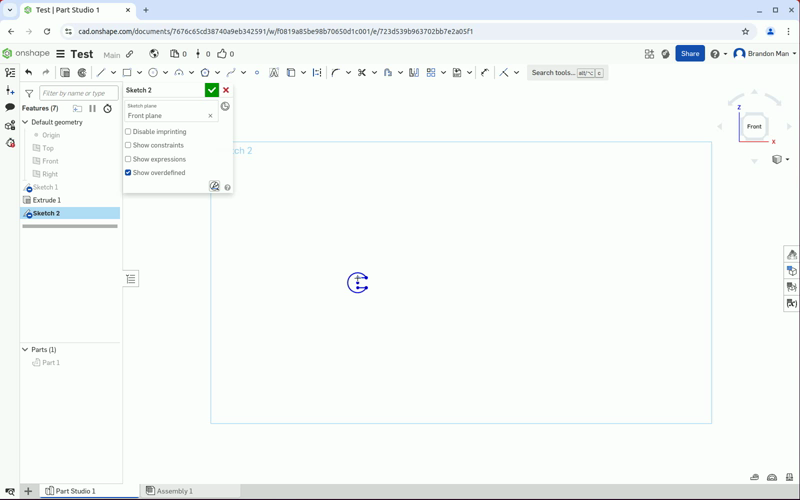
mouse_move(357, 277)
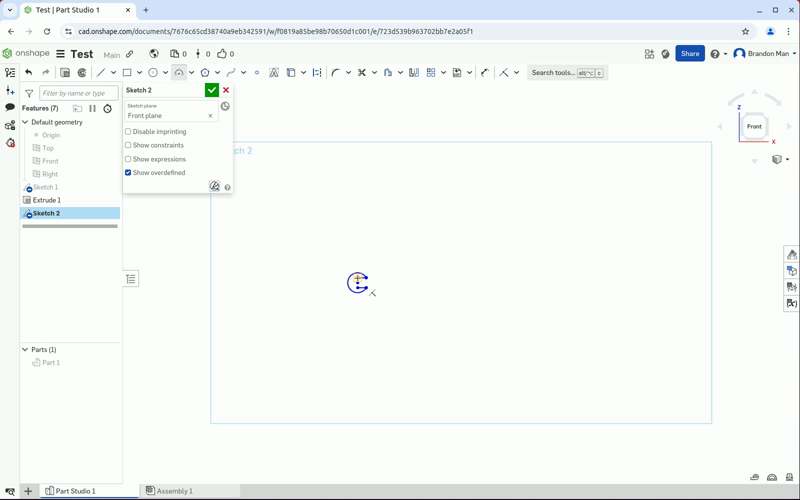
click(357, 277)
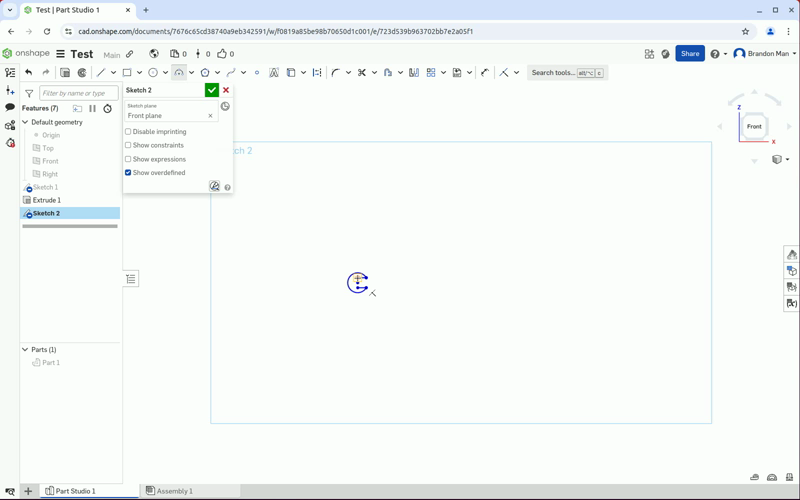
mouse_move(357, 287)
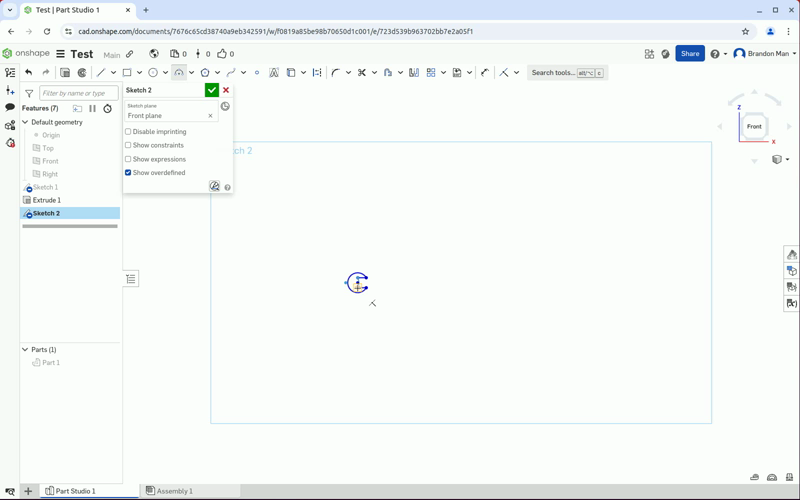
click(357, 287)
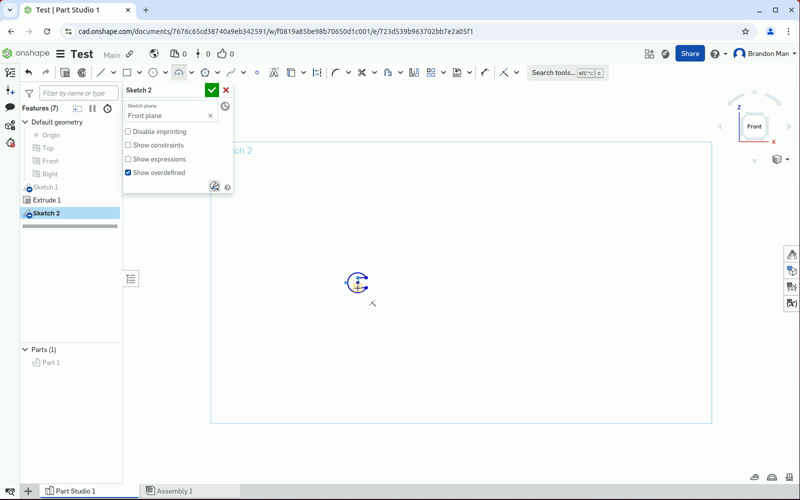
key_down(shift)
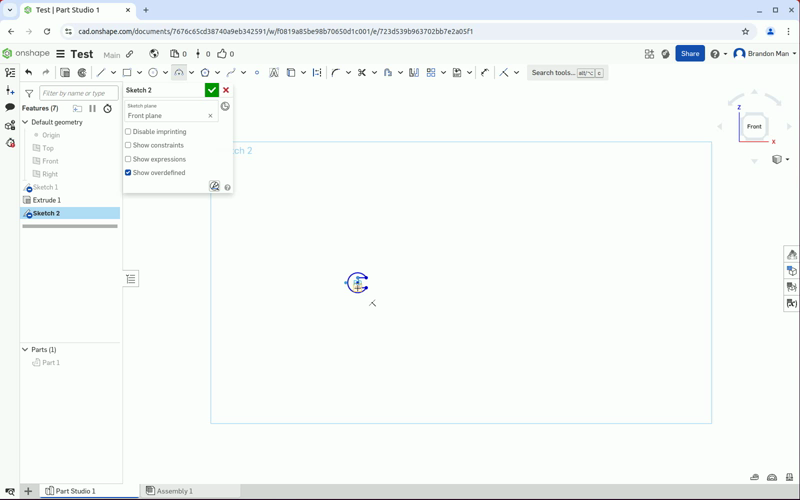
mouse_move(352, 282)
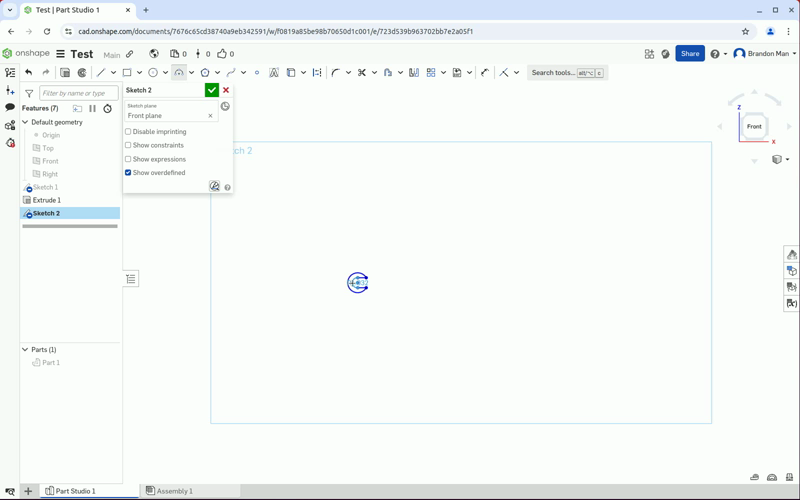
click(352, 282)
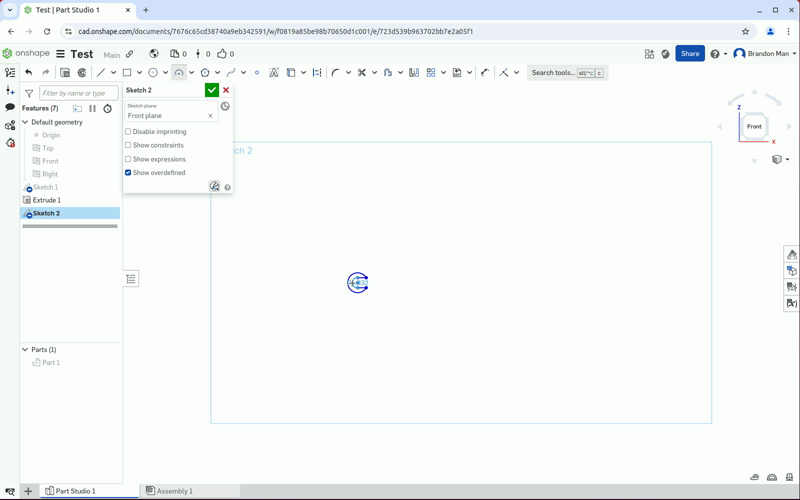
key_up(shift)
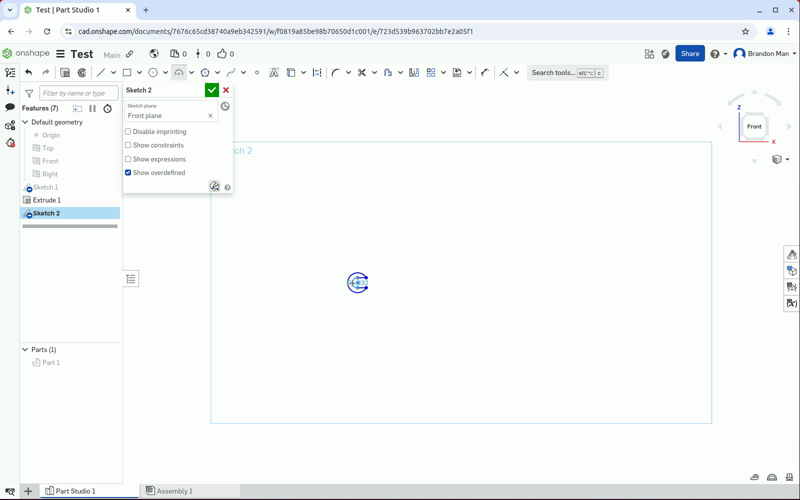
key(esc)
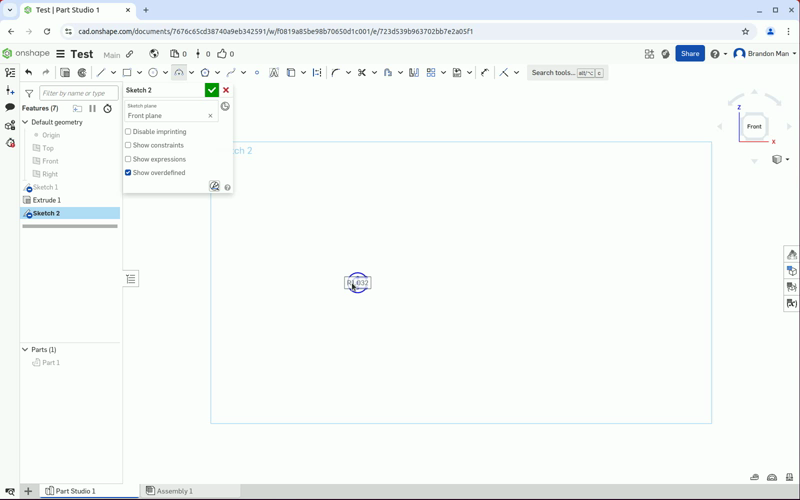
mouse_move(358, 274)
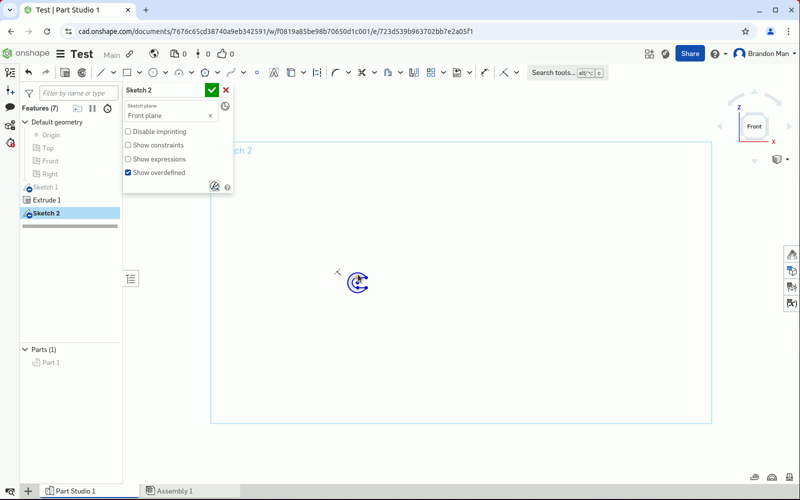
scroll(6)
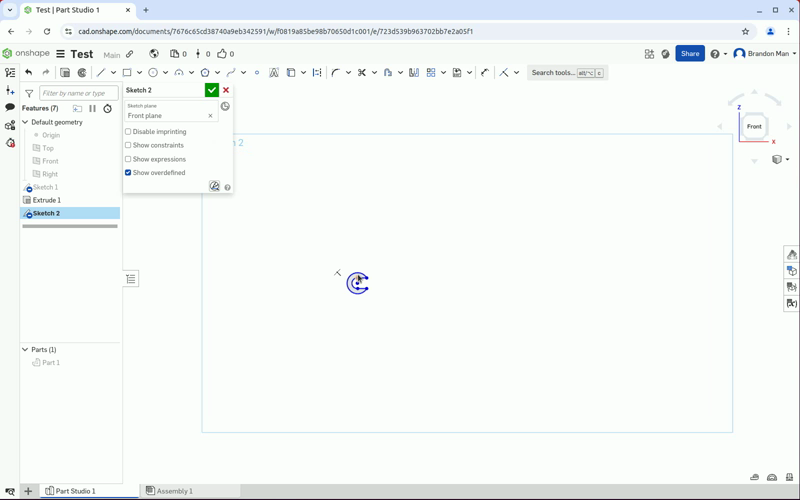
scroll(6)
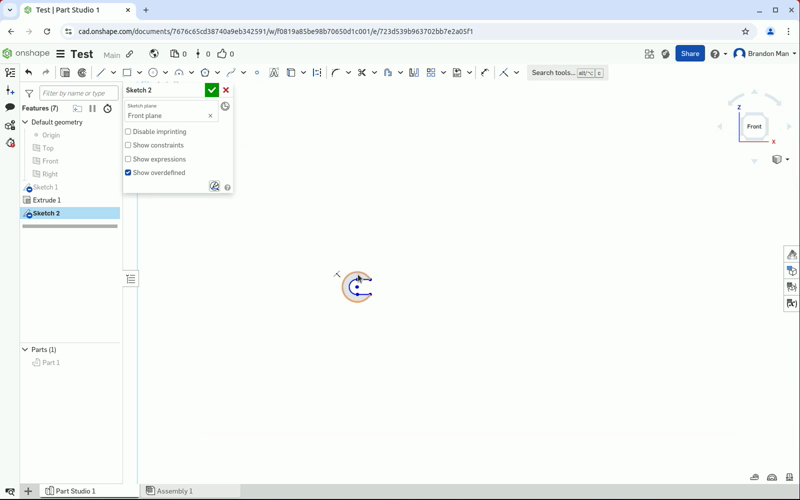
scroll(6)
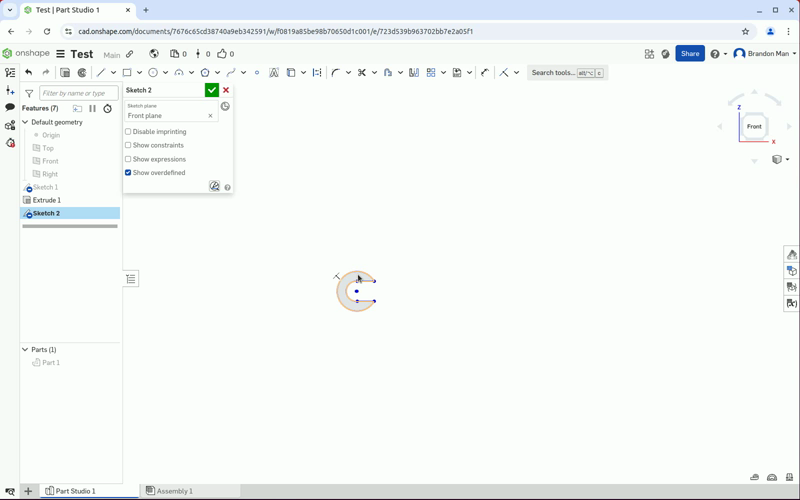
scroll(6)
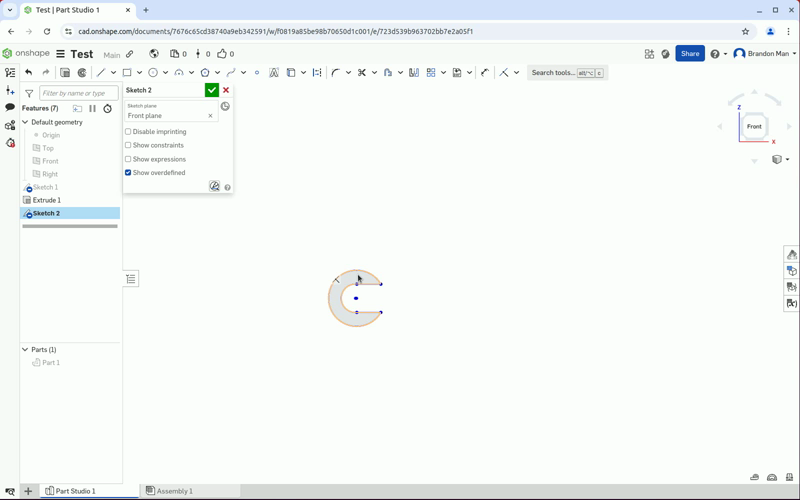
scroll(6)
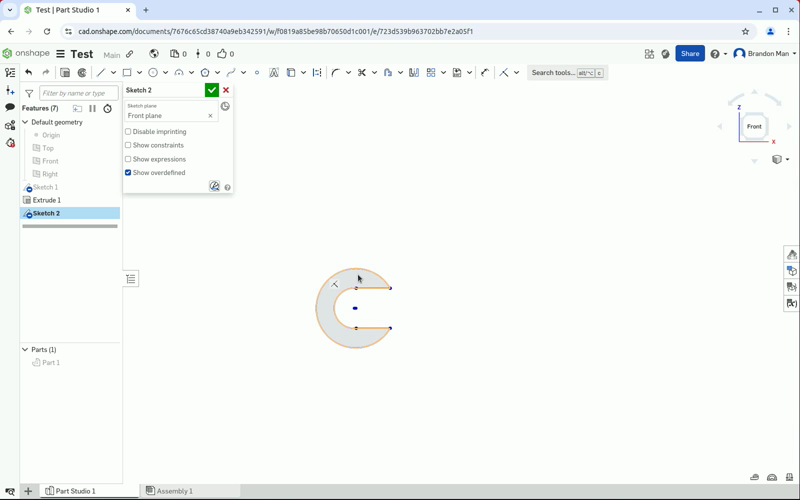
scroll(6)
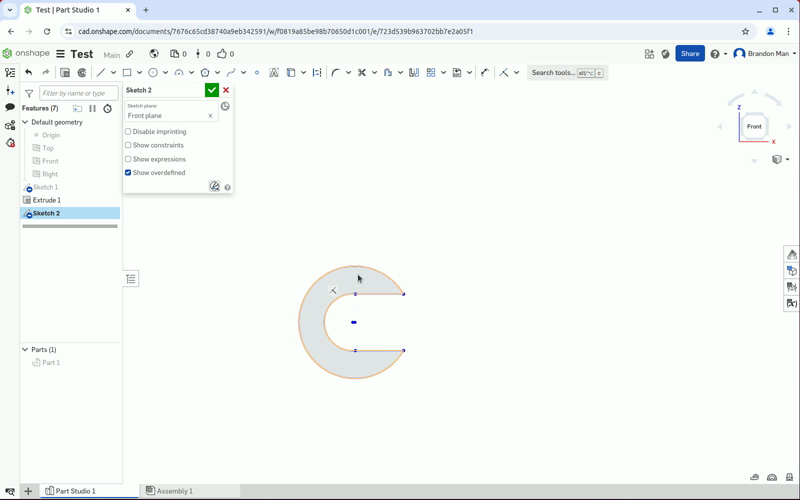
scroll(6)
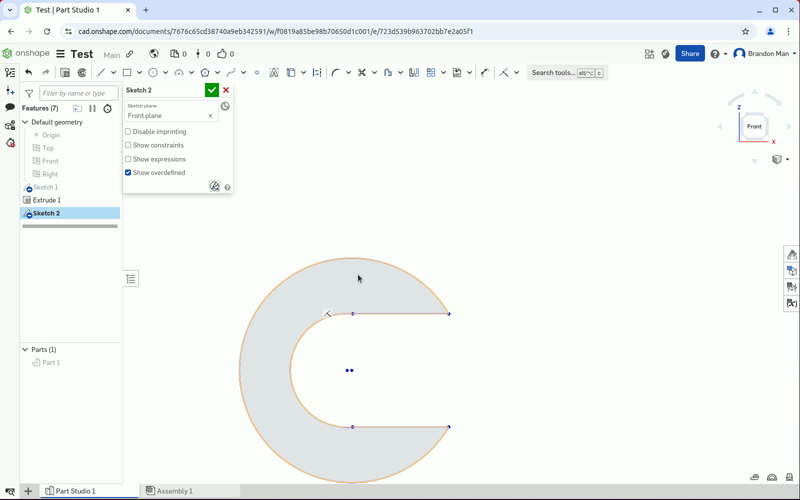
click(358, 274)
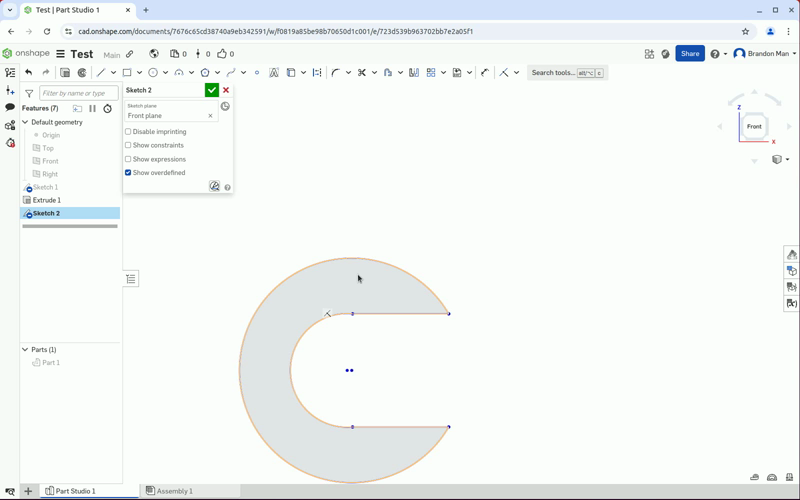
scroll(-6)
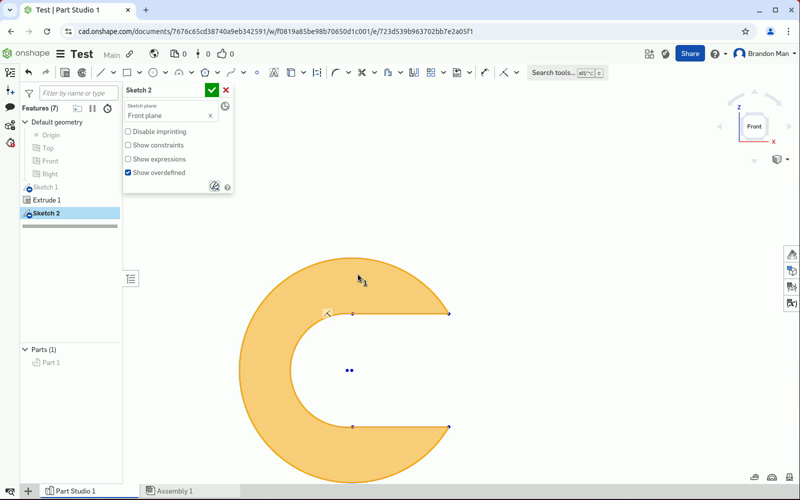
scroll(-6)
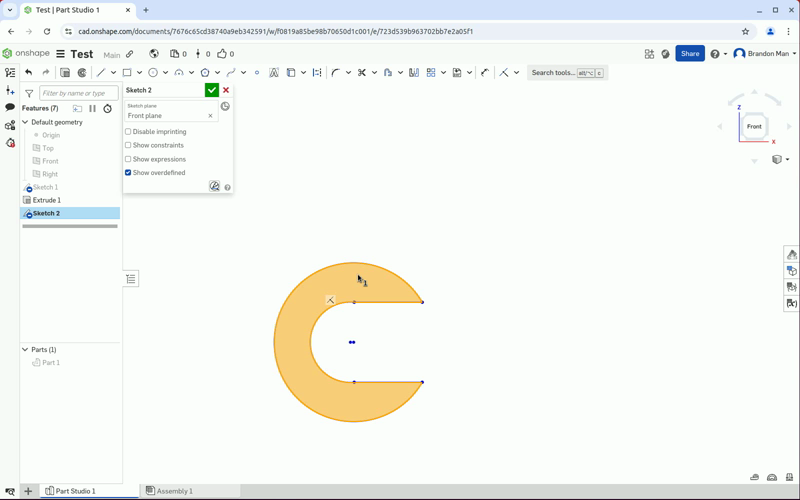
scroll(-6)
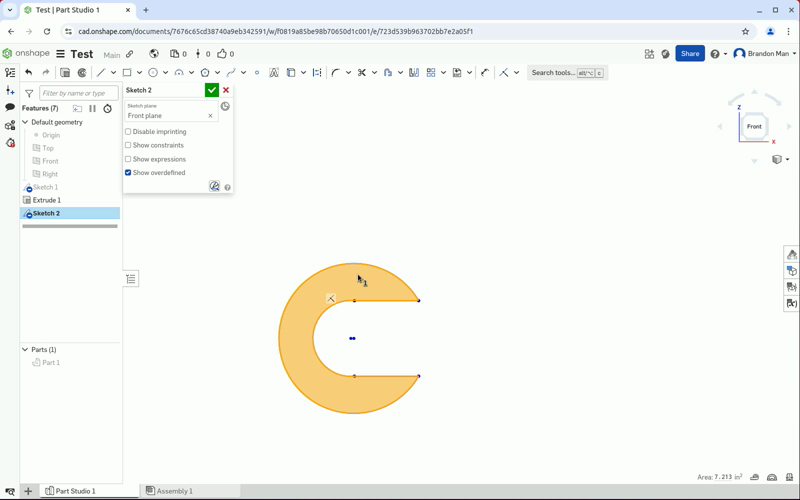
scroll(-6)
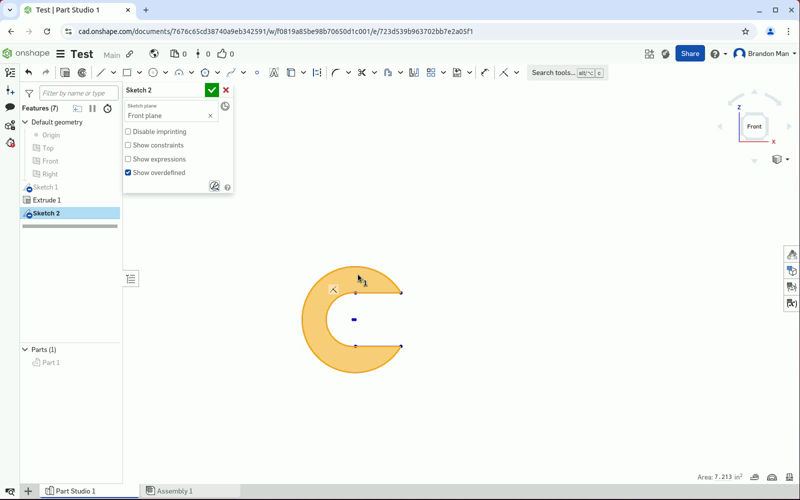
scroll(-6)
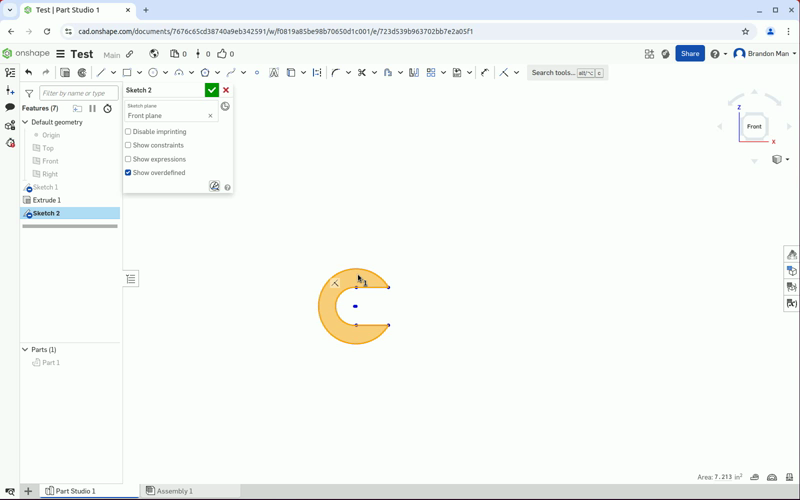
scroll(-6)
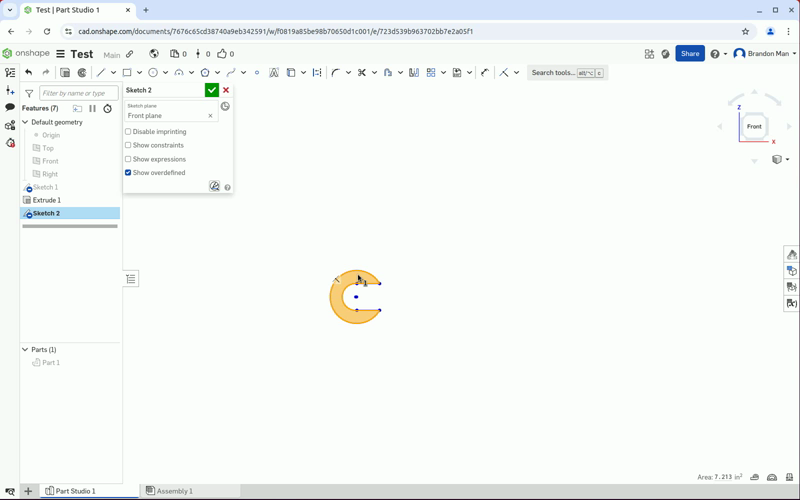
scroll(-6)
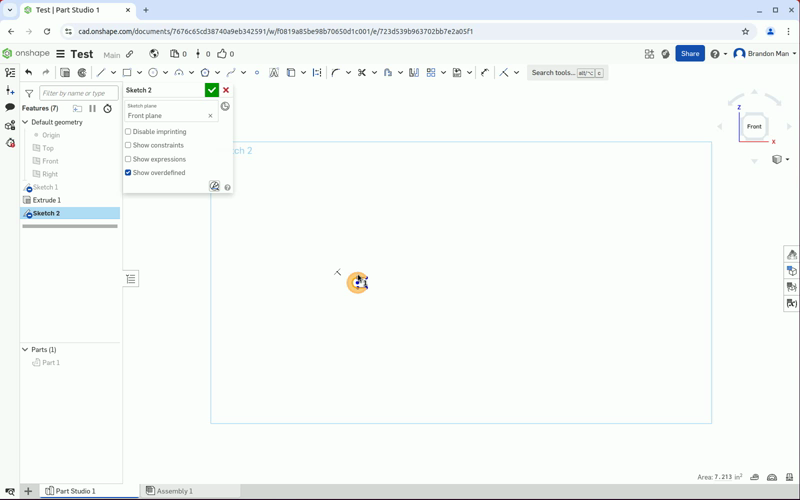
mouse_move(73, 352)
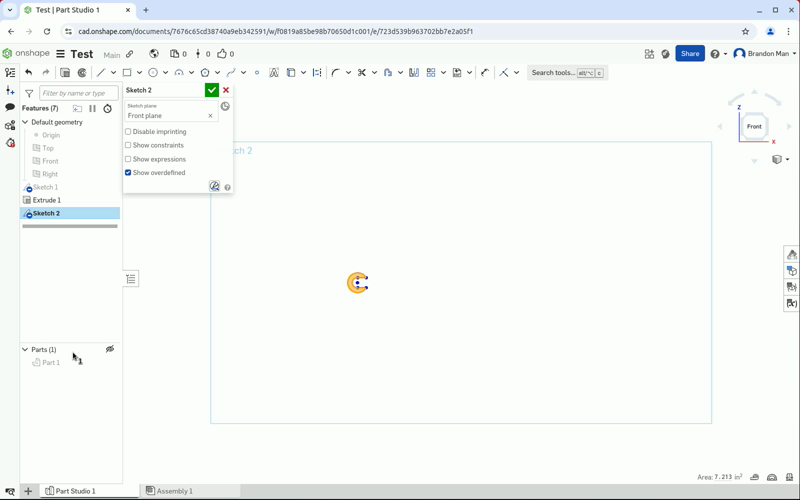
key(shift+y)
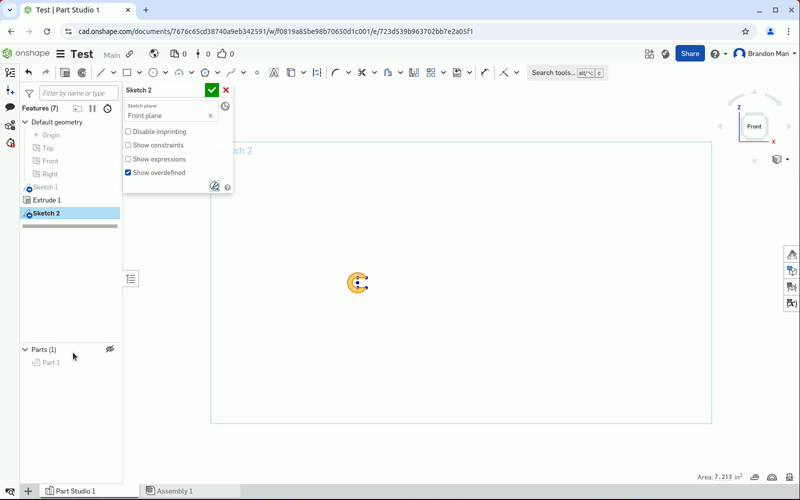
key(shift+e)
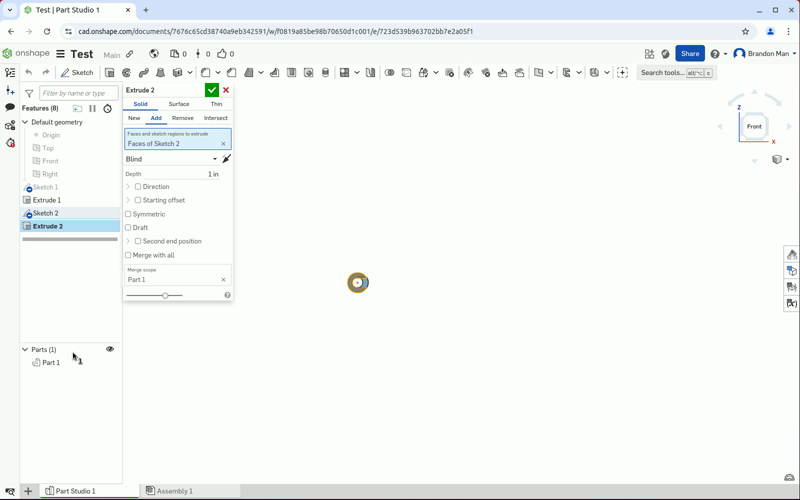
mouse_move(143, 106)
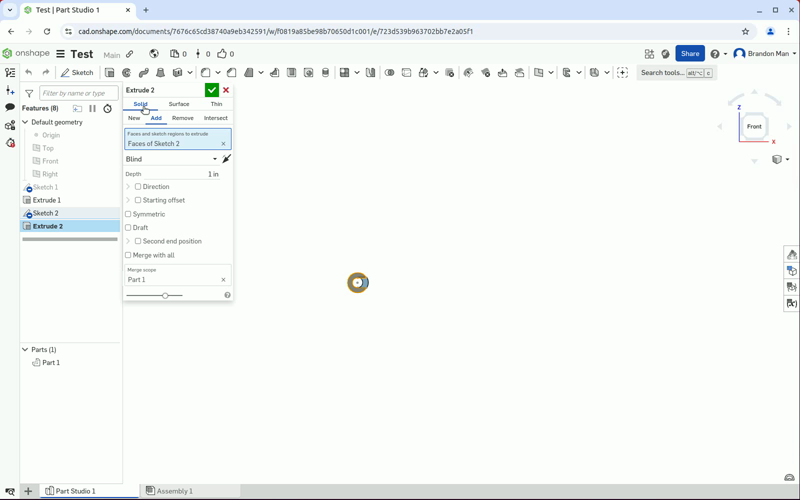
click(143, 106)
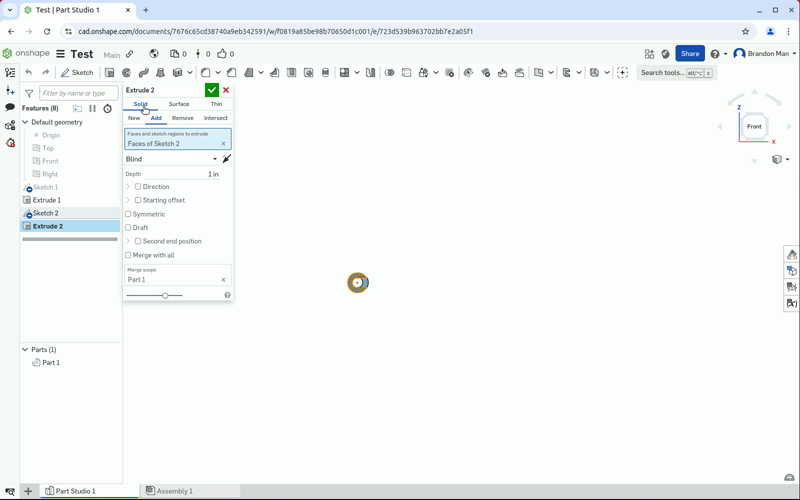
mouse_move(137, 120)
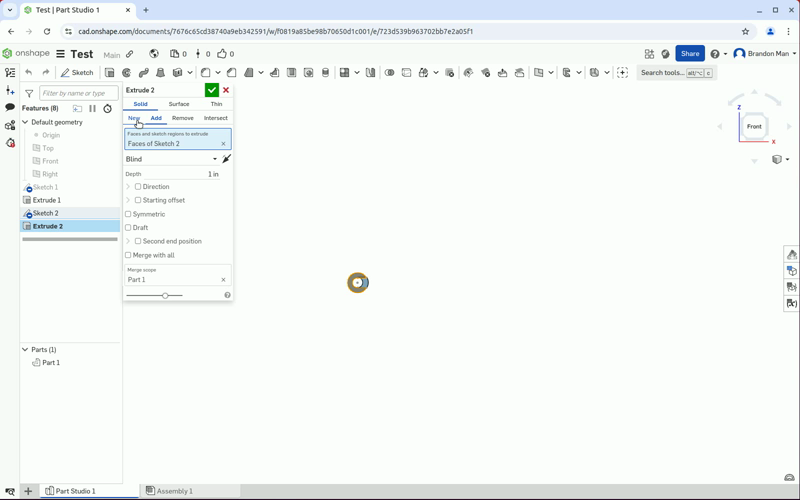
click(137, 120)
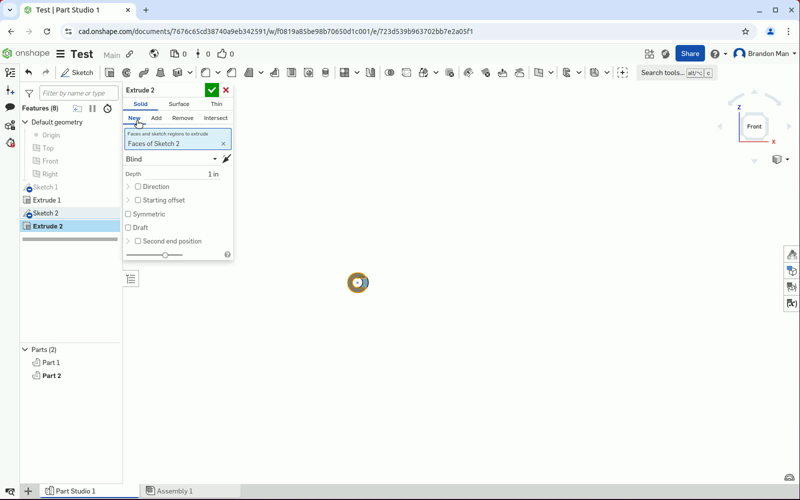
key(tab, 4)
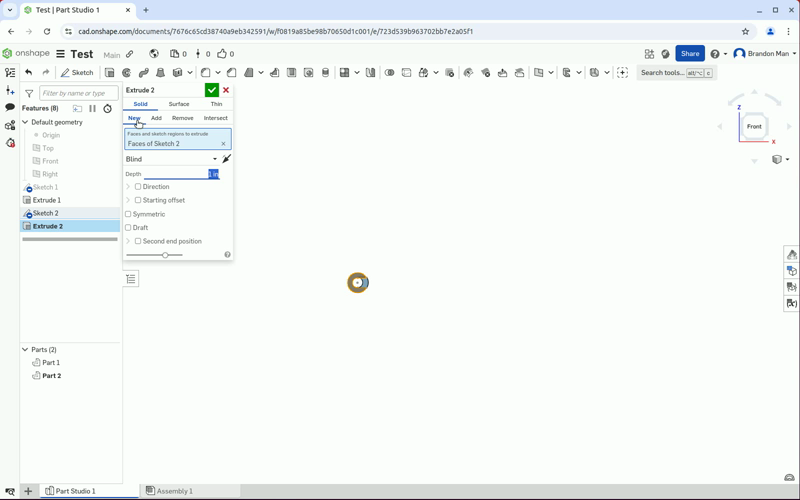
text(1.685)
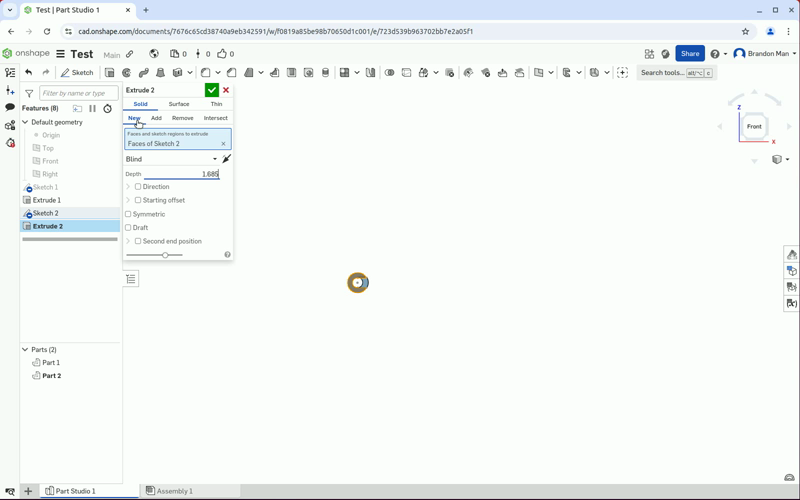
key(enter)
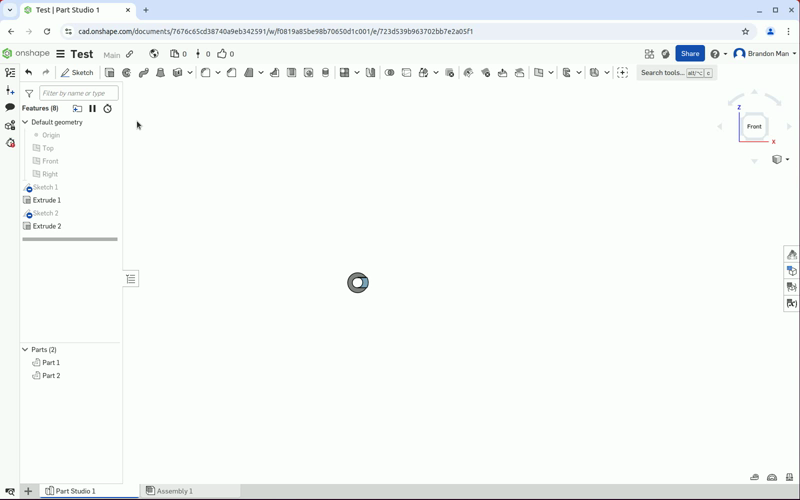
key(shift+h)
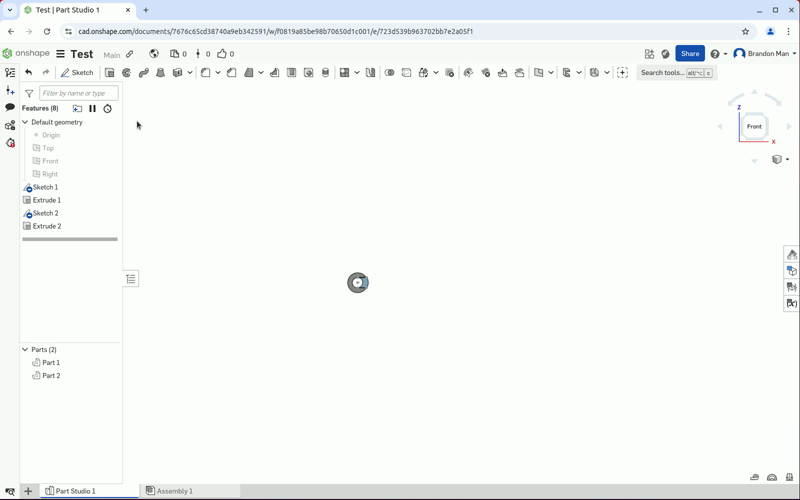
key(shift+h)
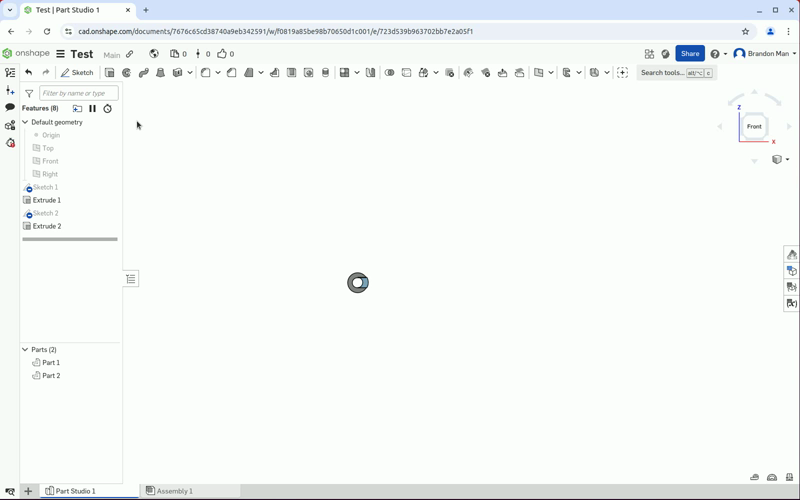
mouse_move(73, 189)
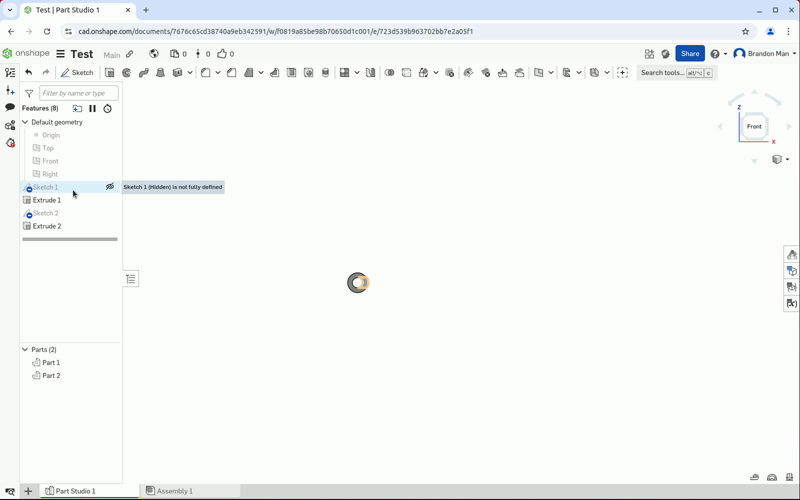
click(73, 189)
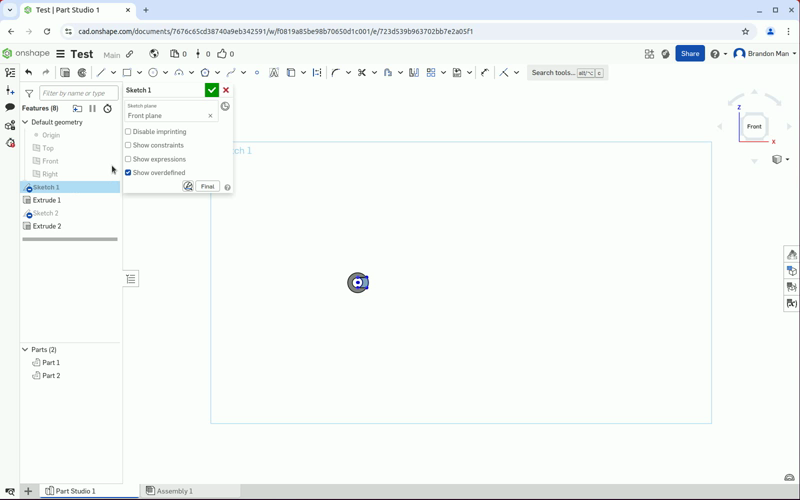
mouse_move(229, 92)
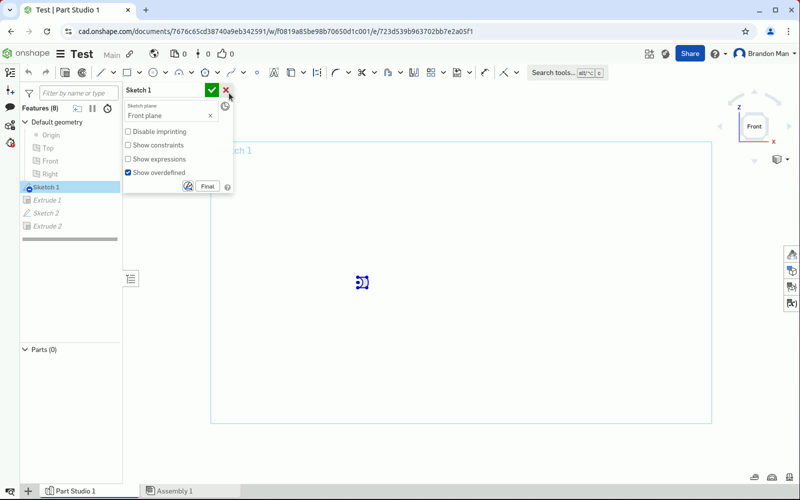
click(229, 92)
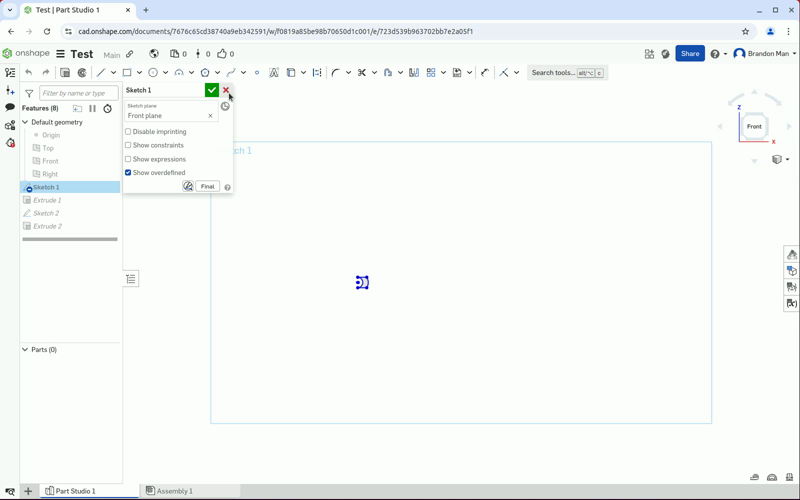
key(shift+s)
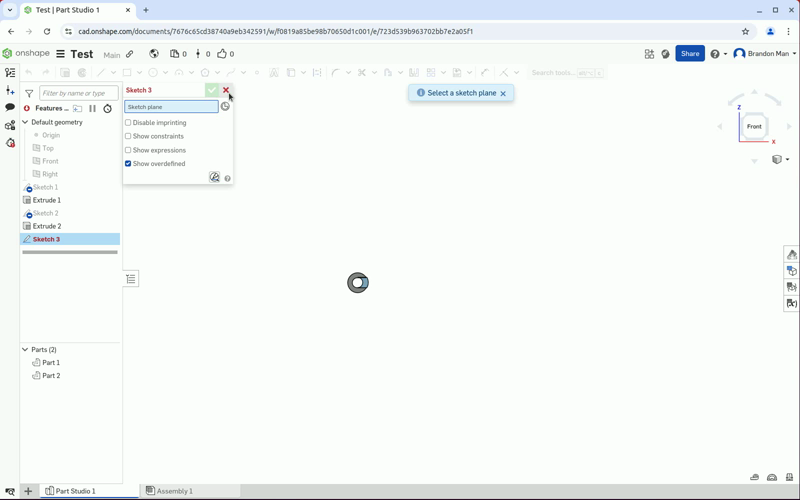
mouse_move(73, 163)
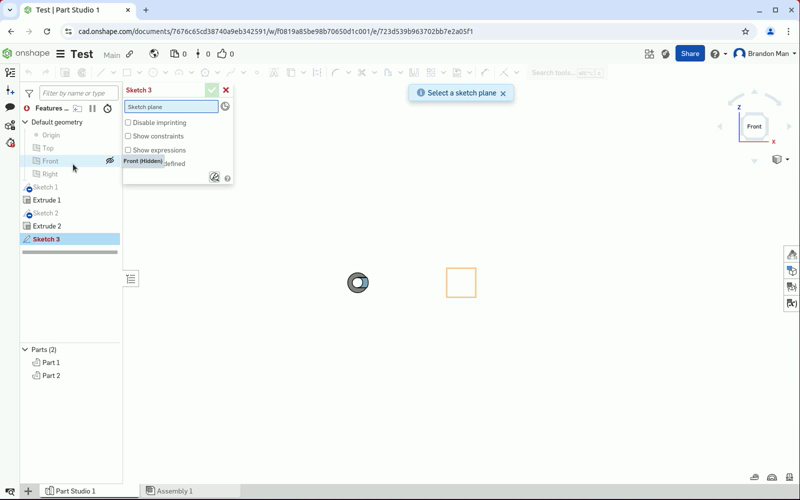
click(73, 163)
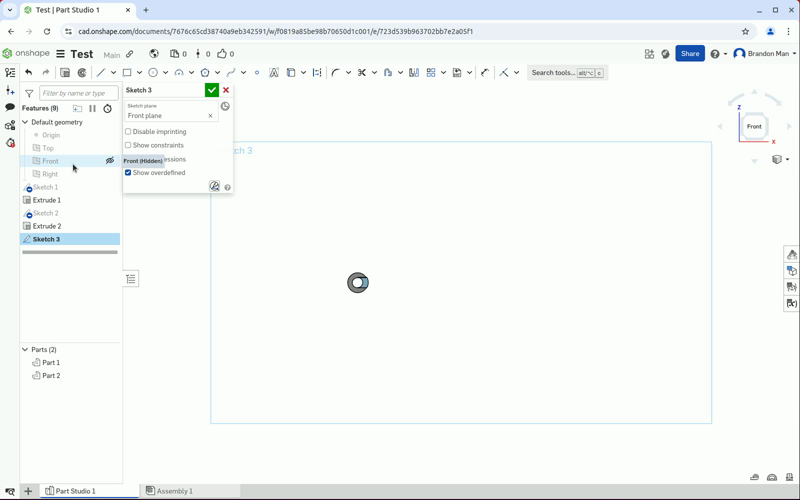
mouse_move(73, 352)
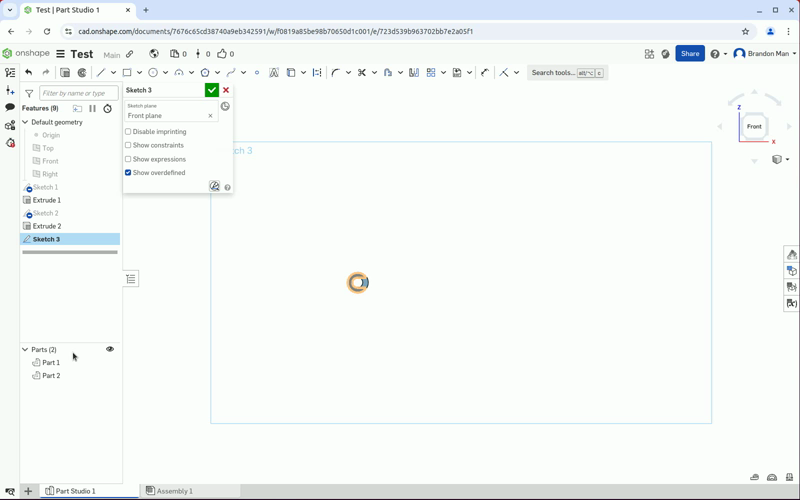
key(y)
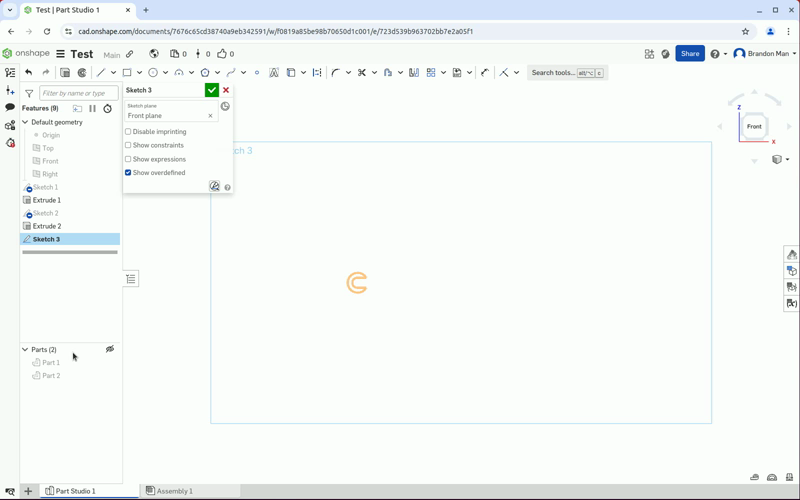
key(l)
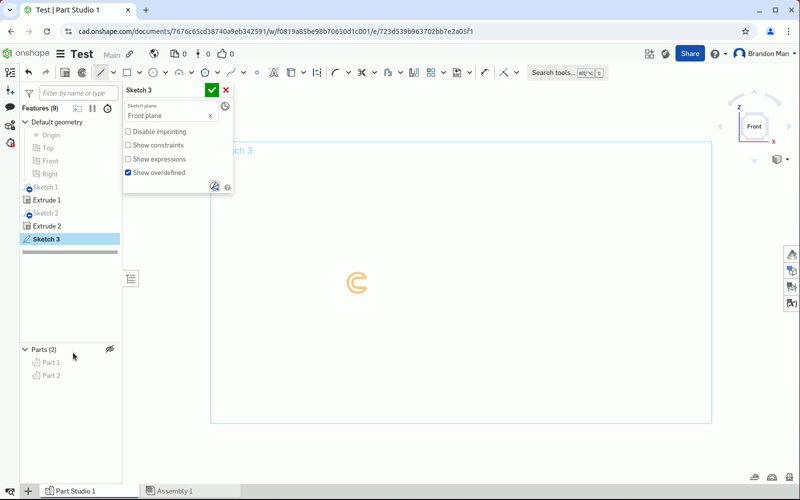
key_down(shift)
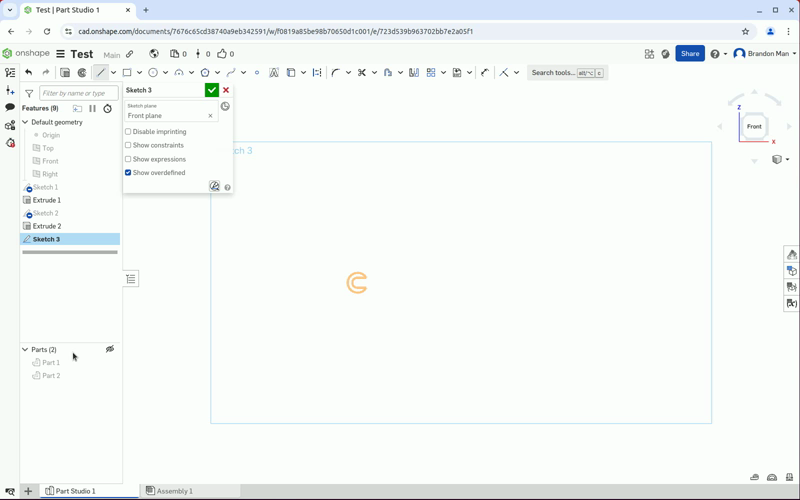
mouse_move(365, 287)
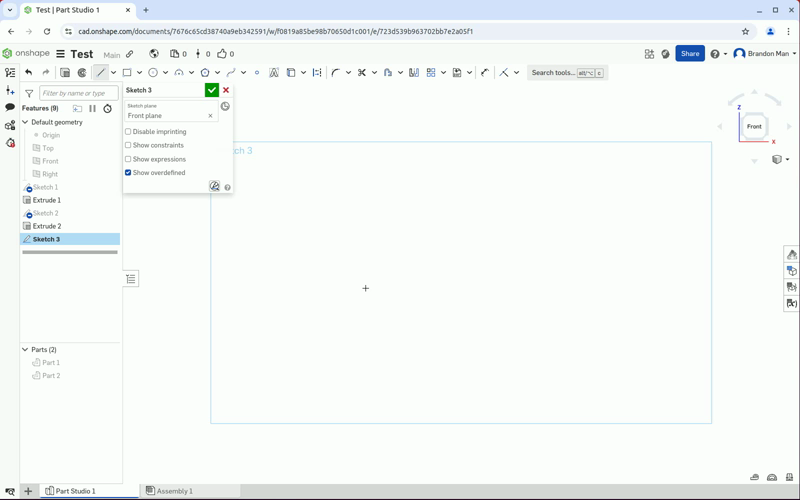
click(365, 287)
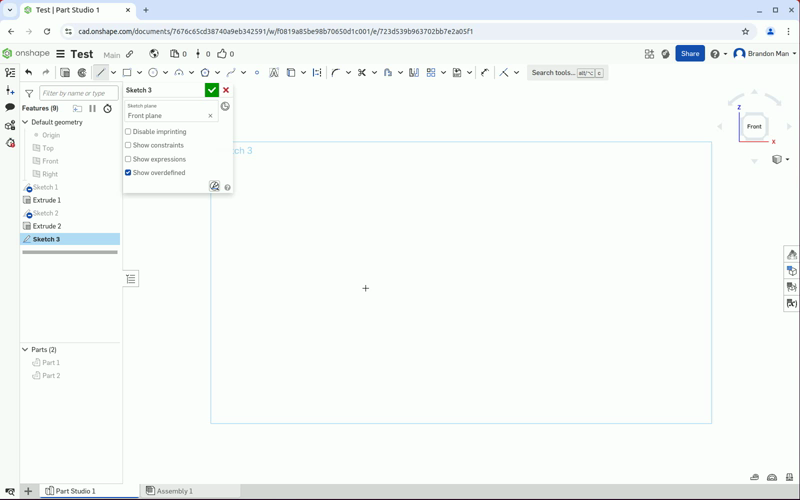
key_up(shift)
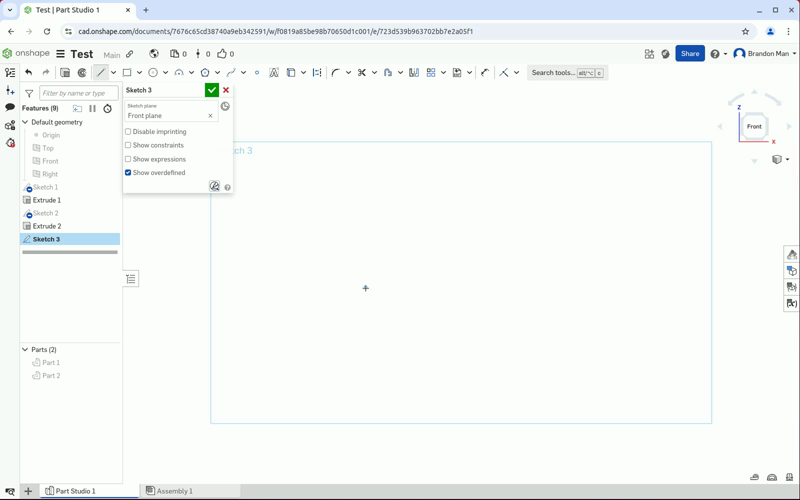
key_down(shift)
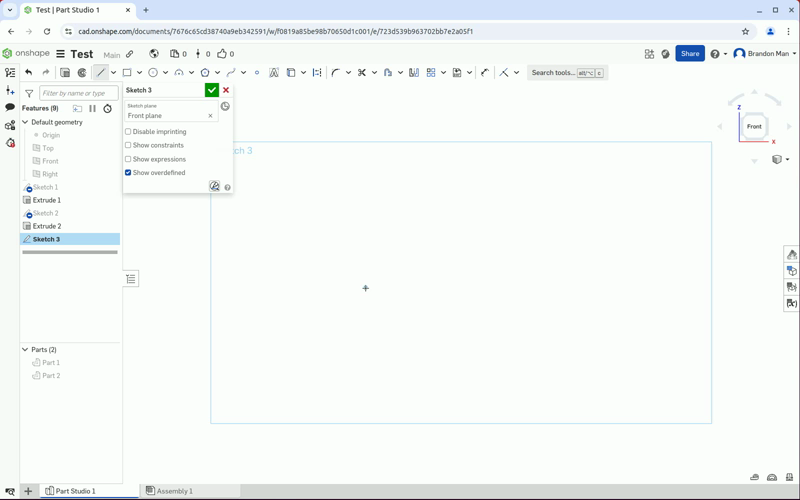
mouse_move(452, 287)
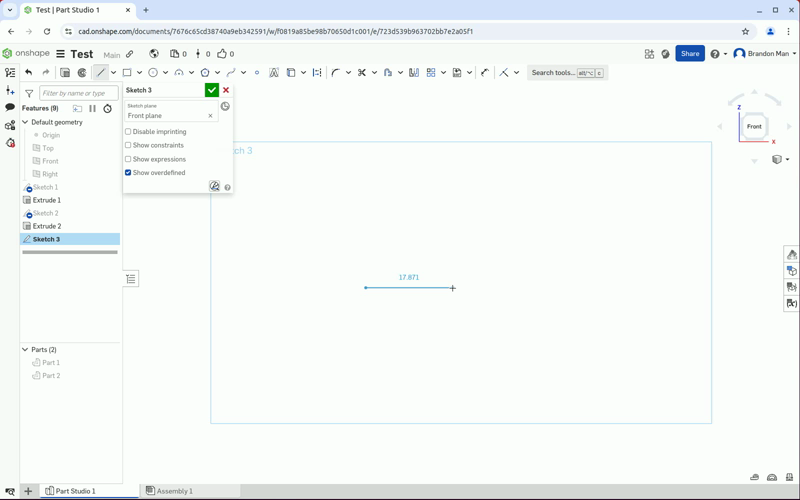
click(452, 287)
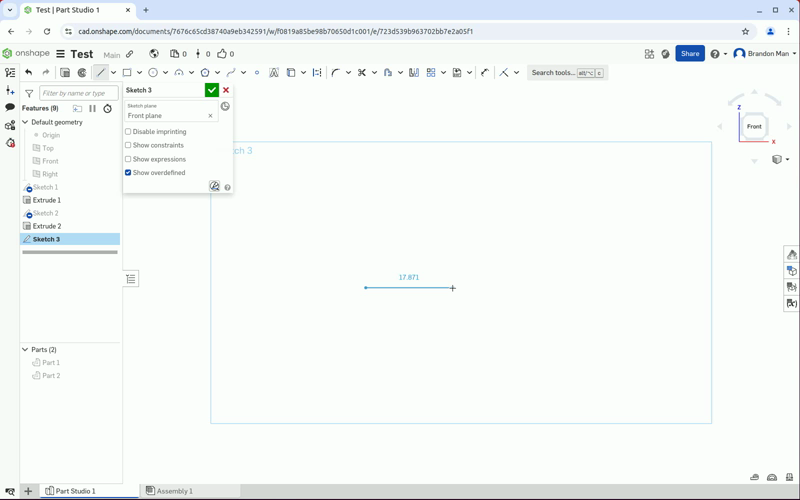
key_up(shift)
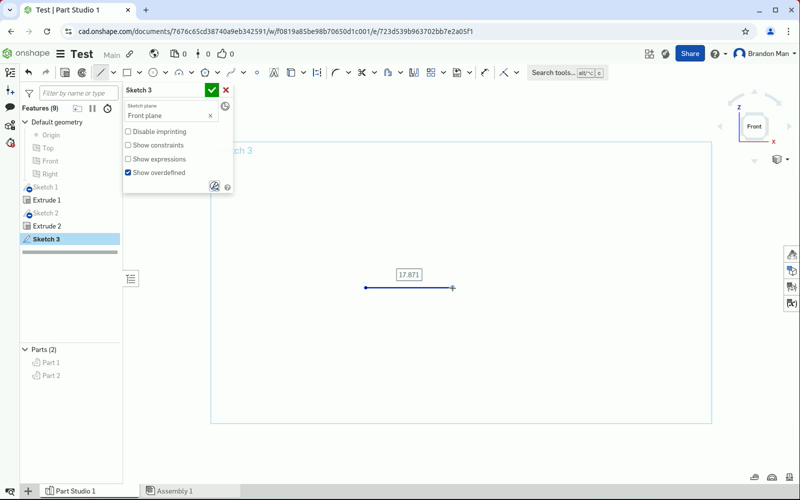
key(esc)
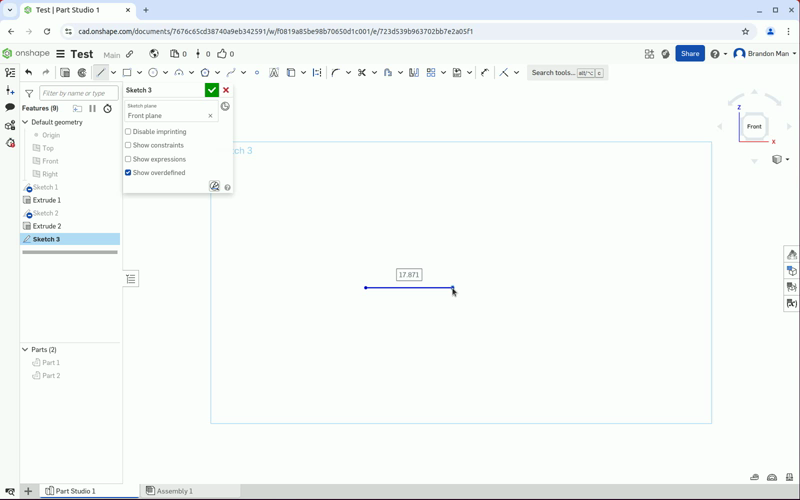
key(a)
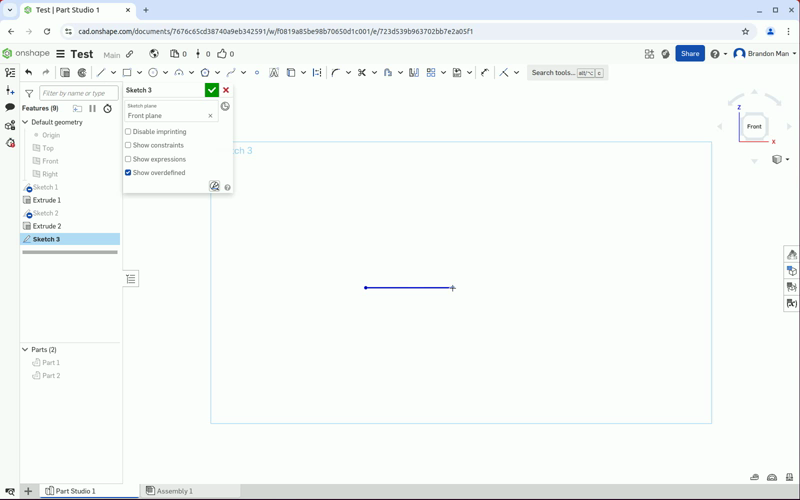
mouse_move(452, 287)
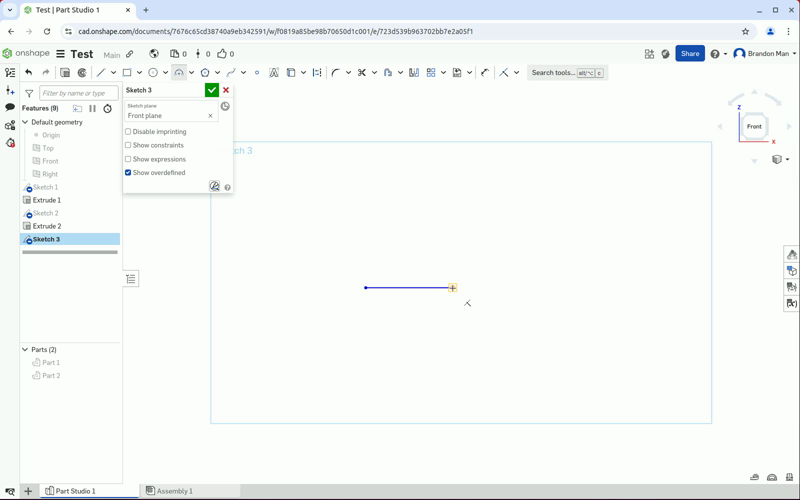
click(452, 287)
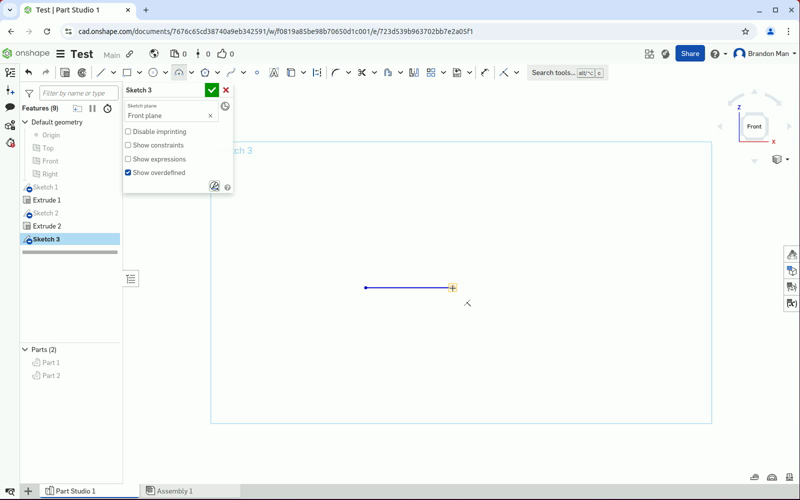
key_down(shift)
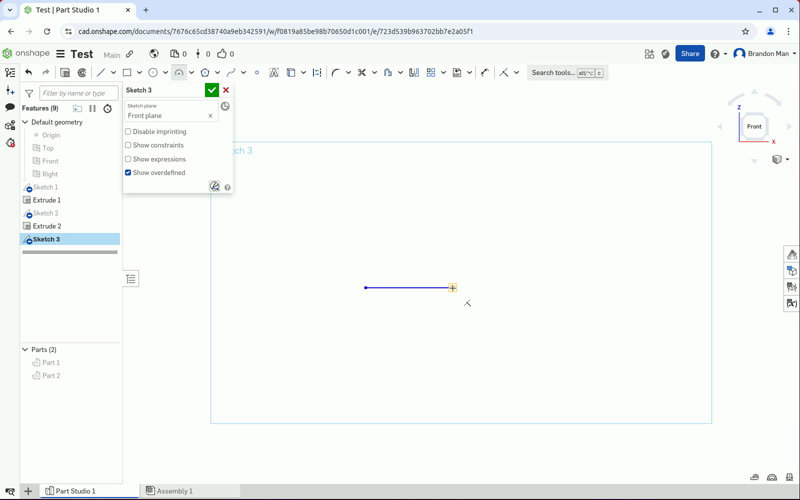
mouse_move(452, 278)
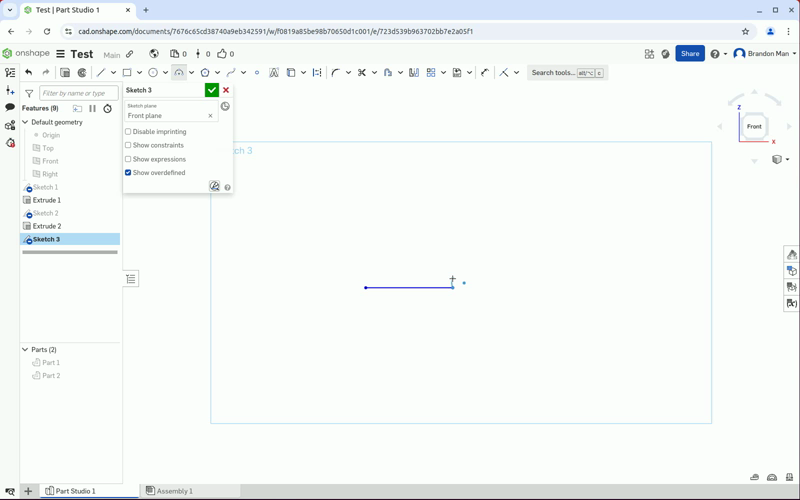
click(452, 278)
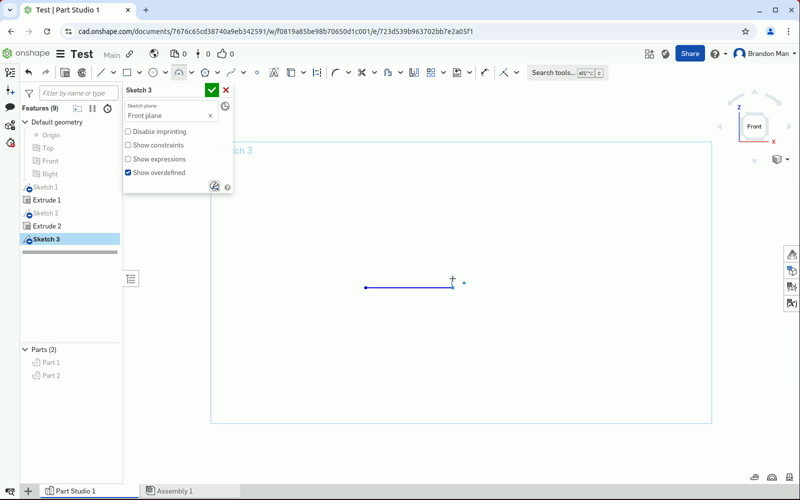
mouse_move(451, 282)
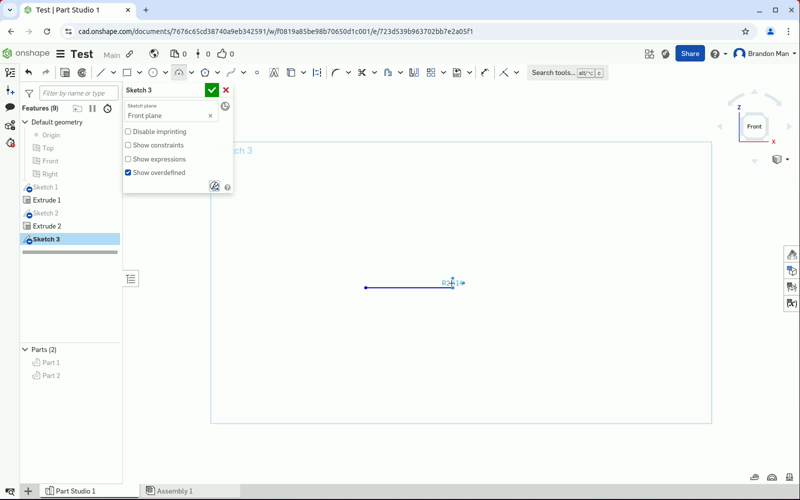
click(451, 282)
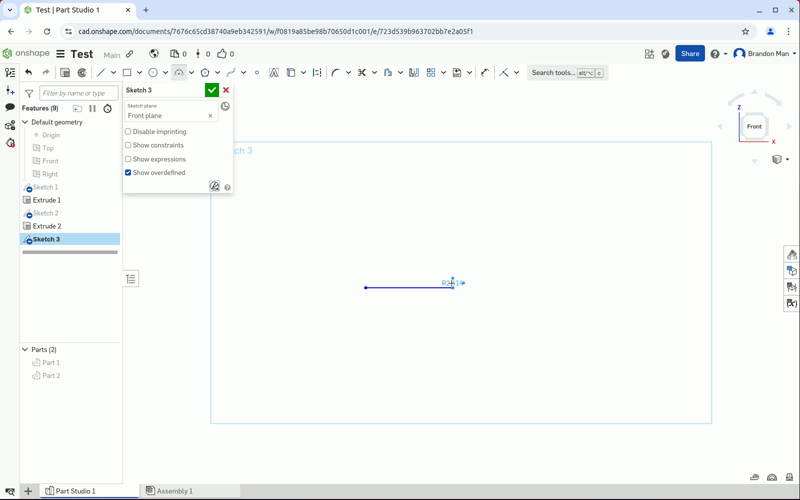
key_up(shift)
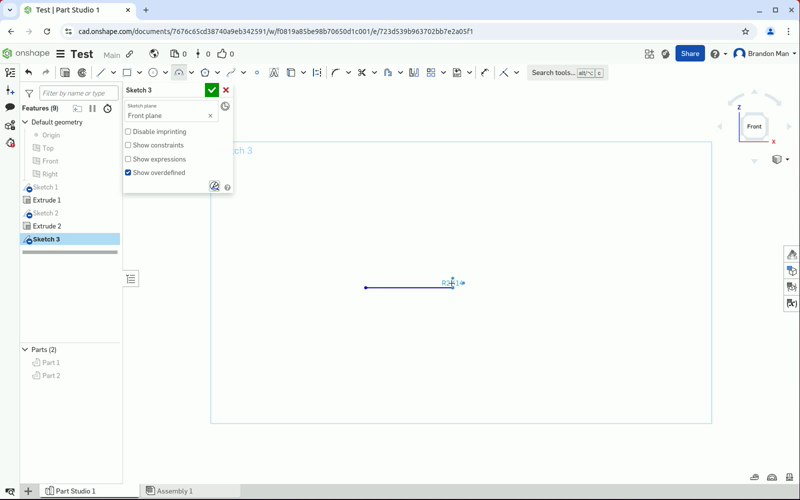
key(esc)
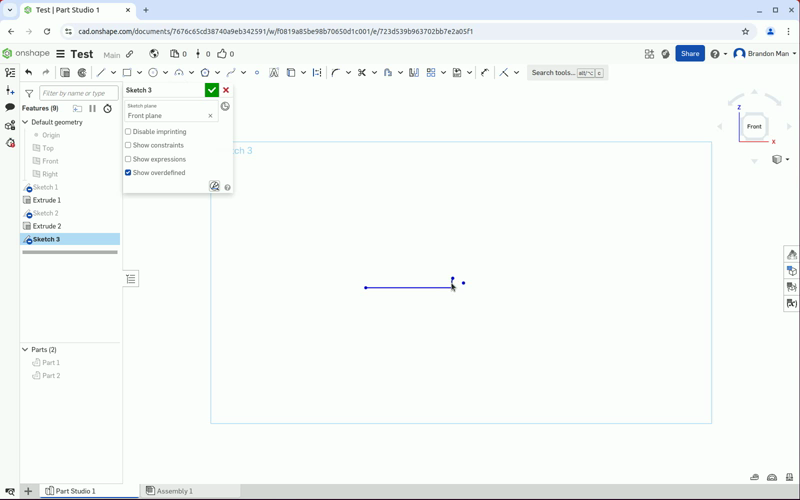
key(l)
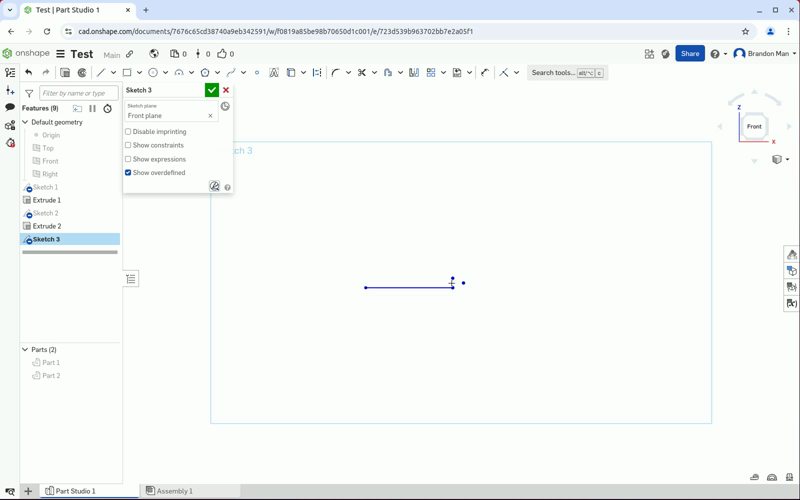
mouse_move(452, 278)
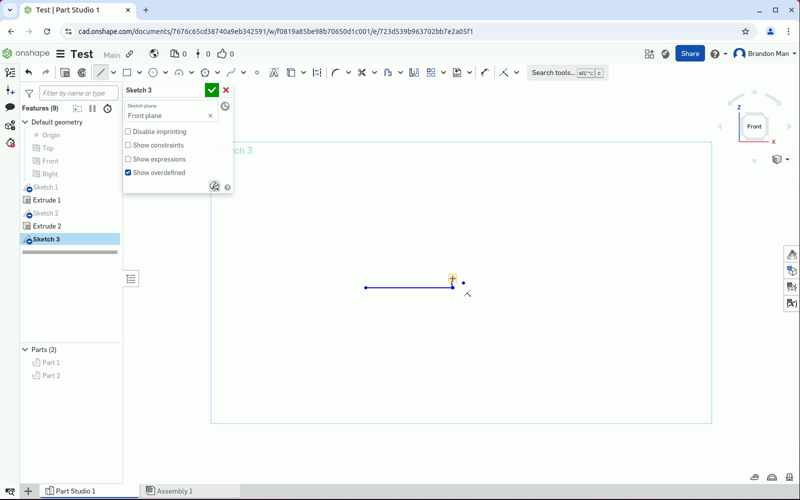
click(452, 278)
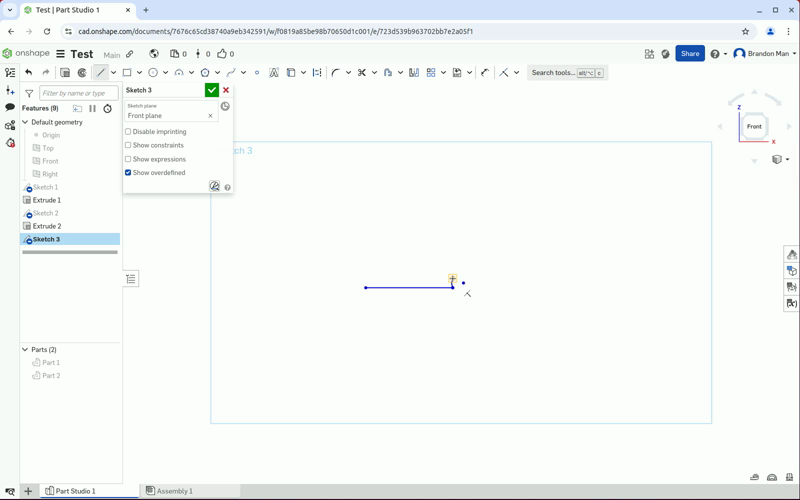
key_down(shift)
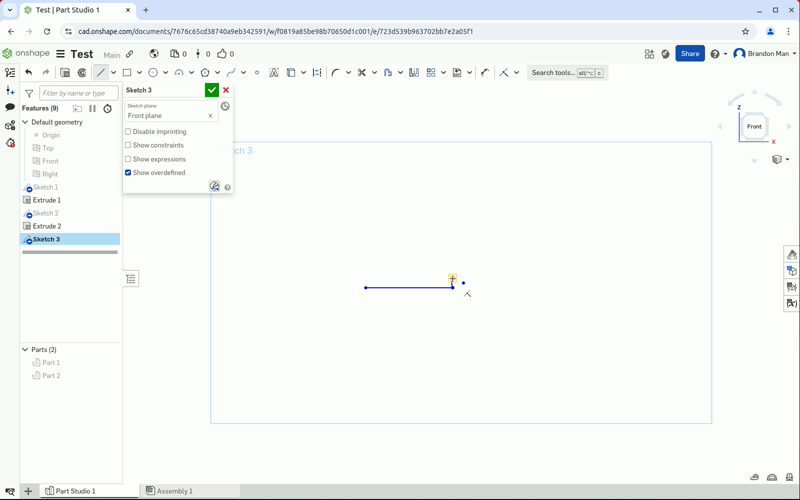
mouse_move(365, 278)
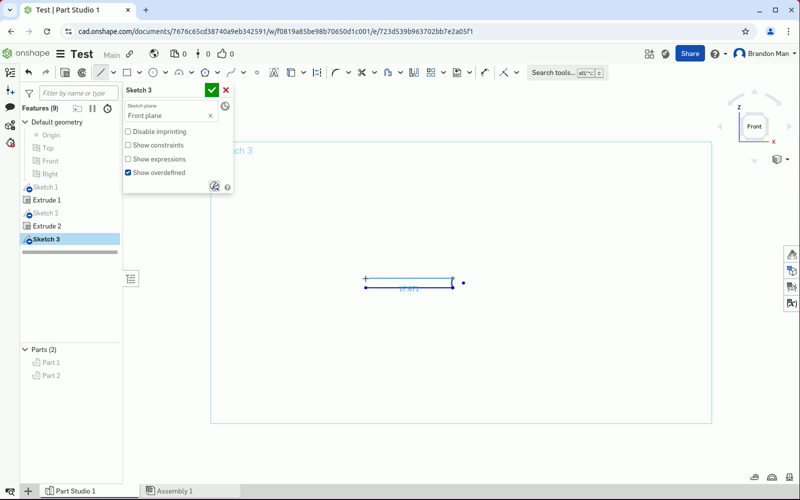
click(365, 278)
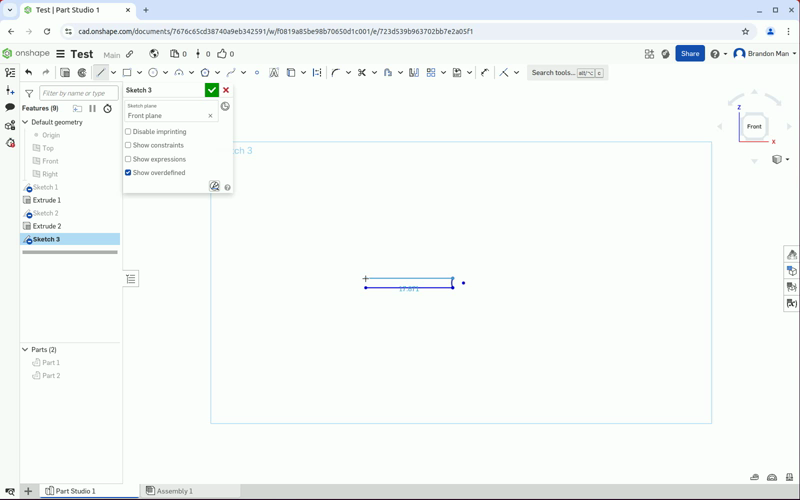
key_up(shift)
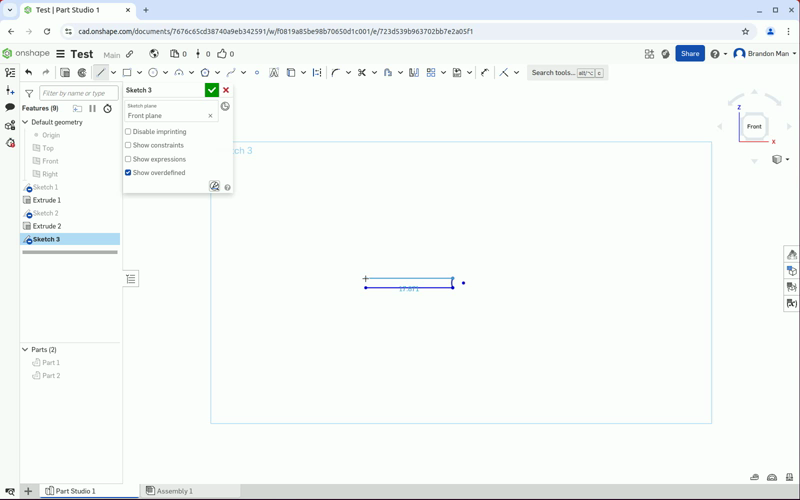
key(esc)
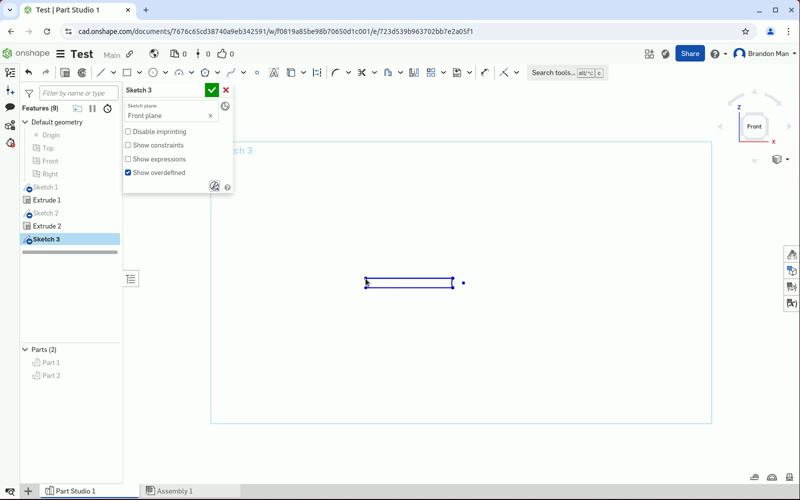
key(a)
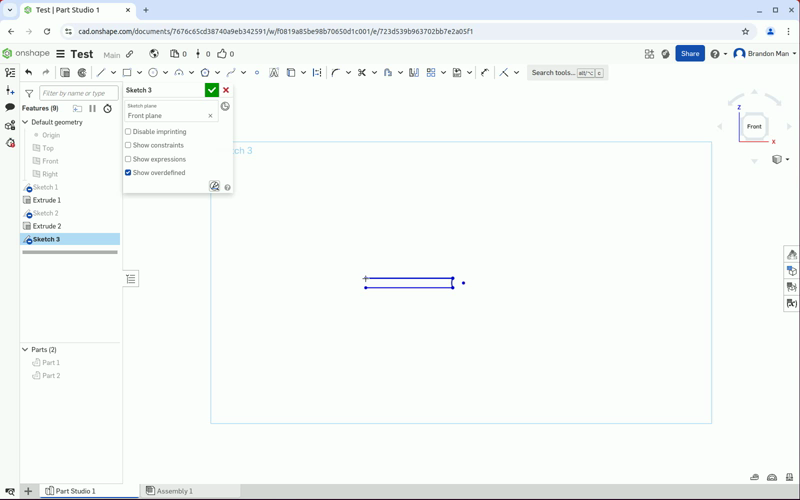
mouse_move(365, 278)
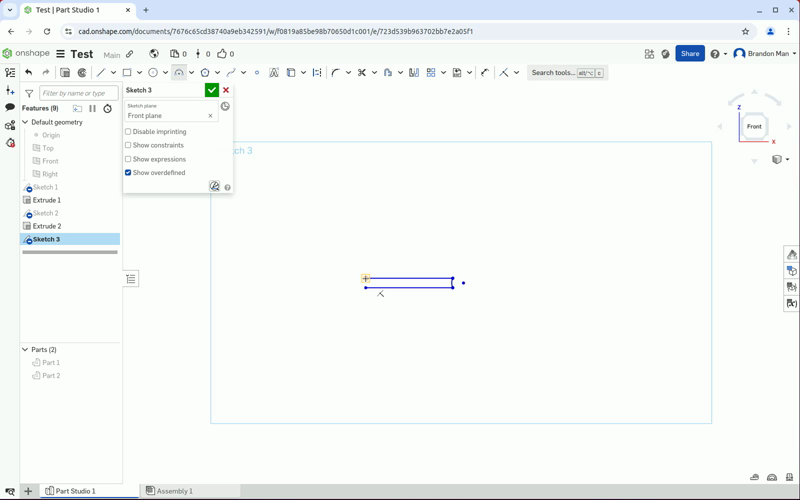
click(365, 278)
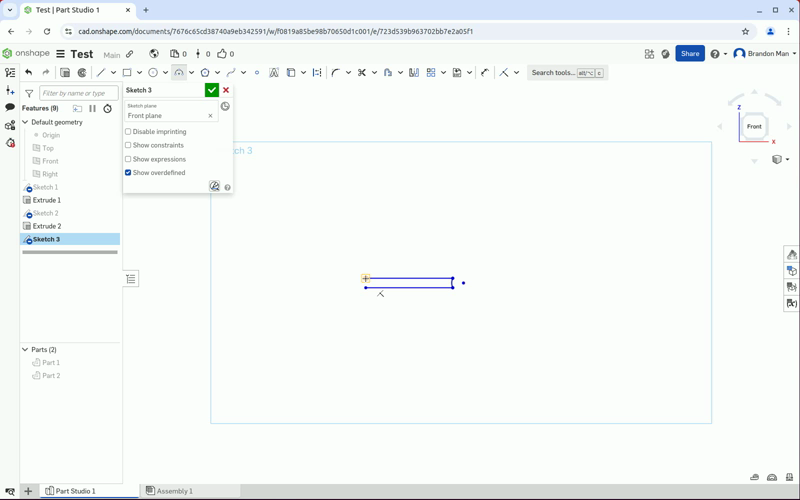
mouse_move(365, 287)
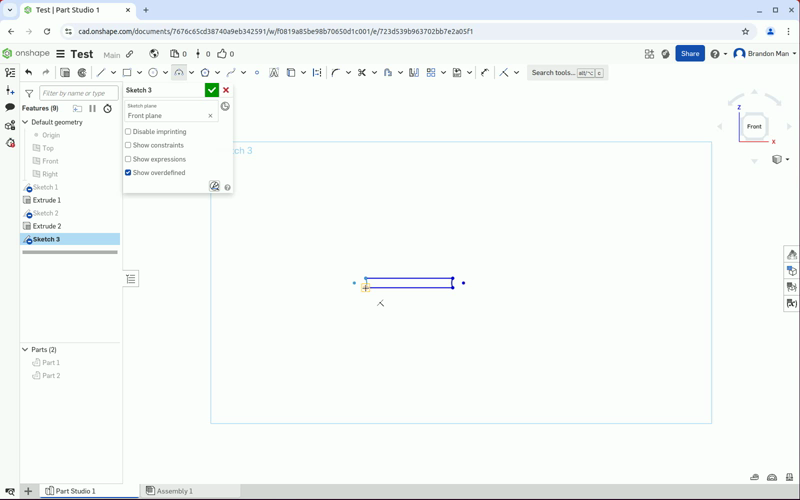
click(365, 287)
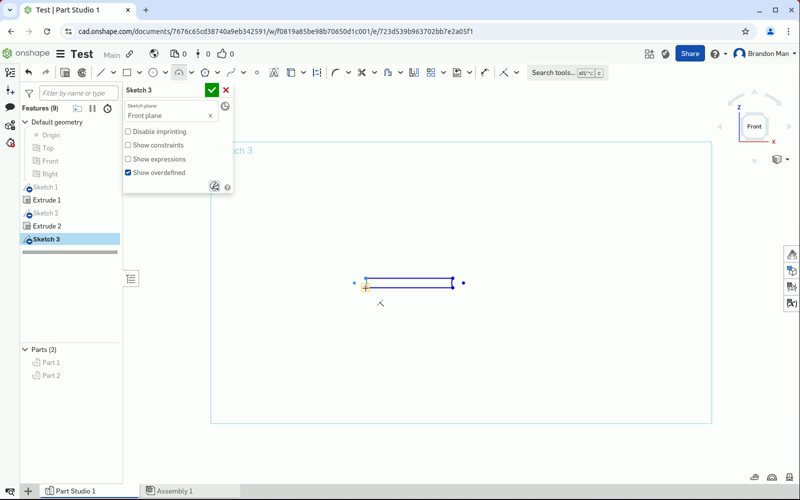
key_down(shift)
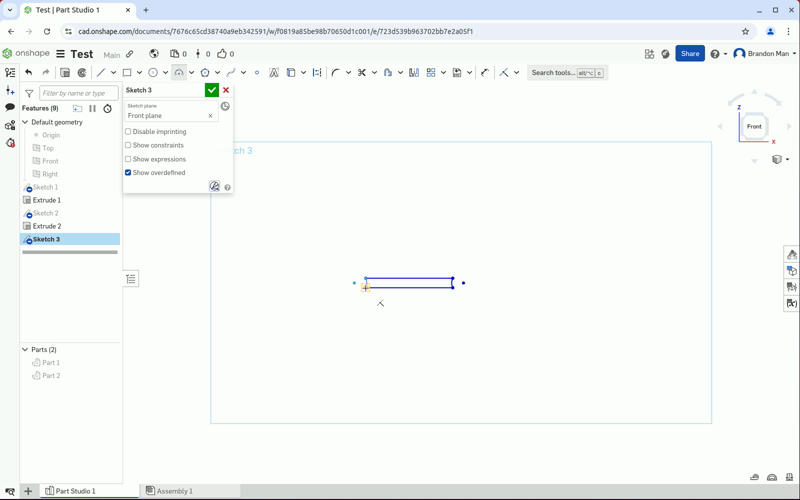
mouse_move(367, 282)
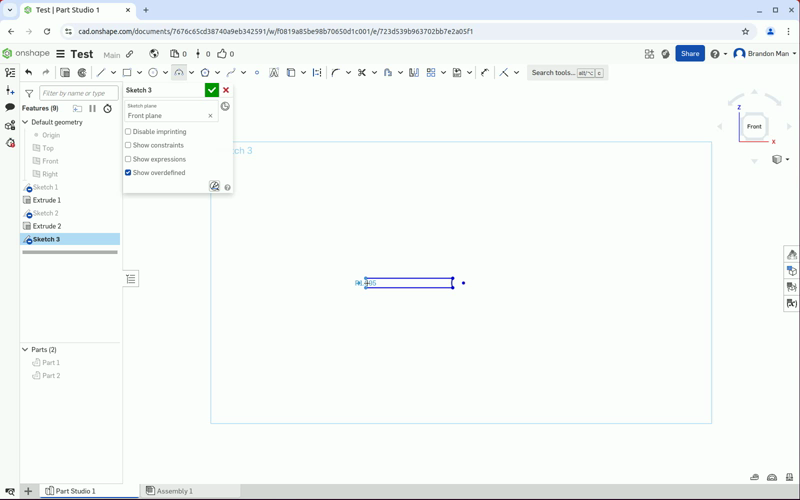
click(367, 282)
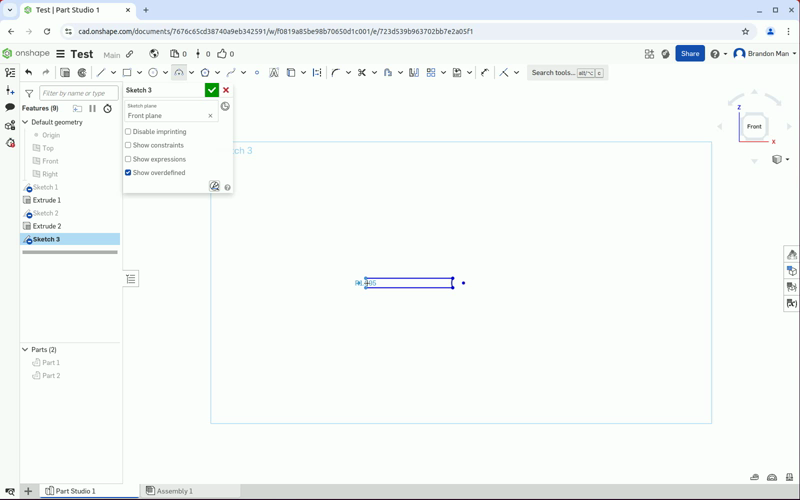
key_up(shift)
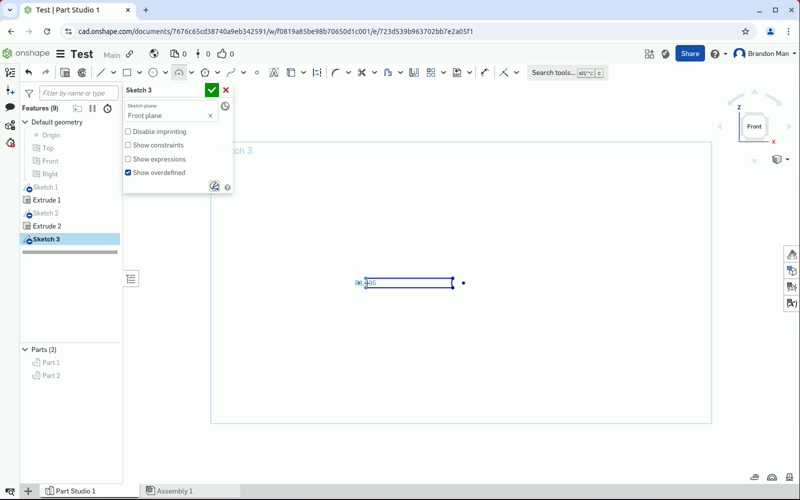
key(esc)
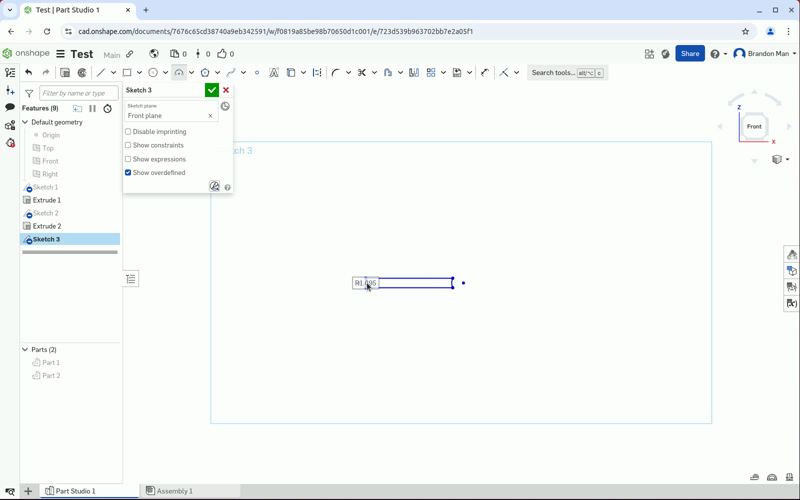
mouse_move(423, 279)
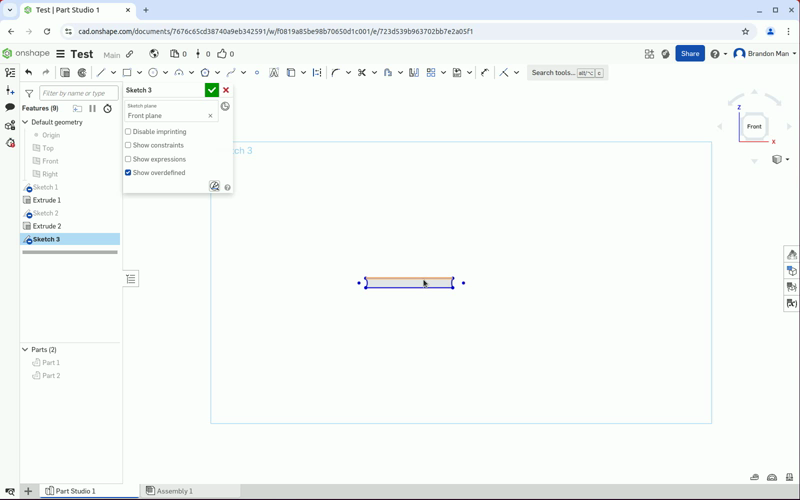
scroll(6)
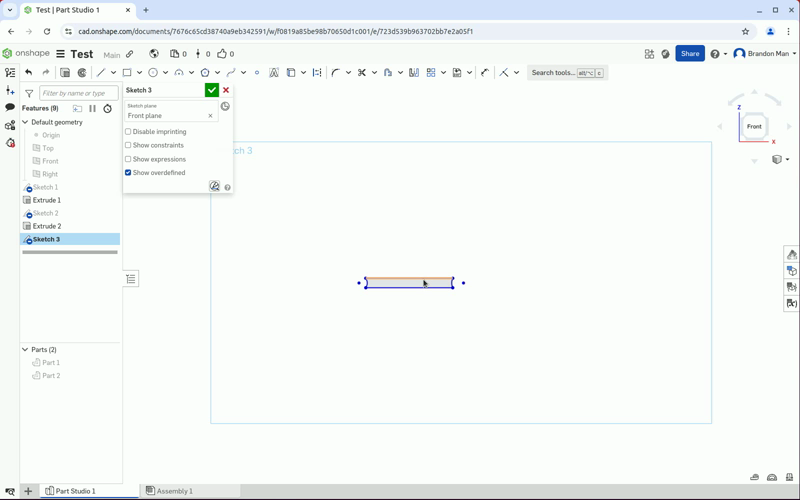
scroll(6)
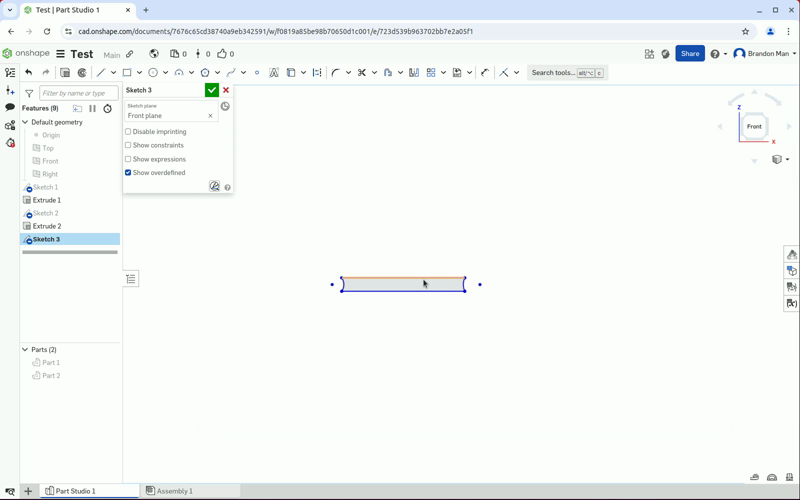
scroll(6)
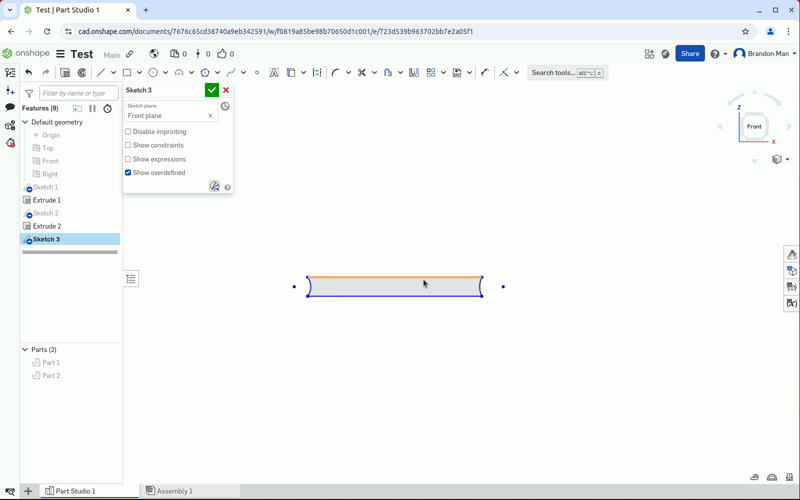
scroll(6)
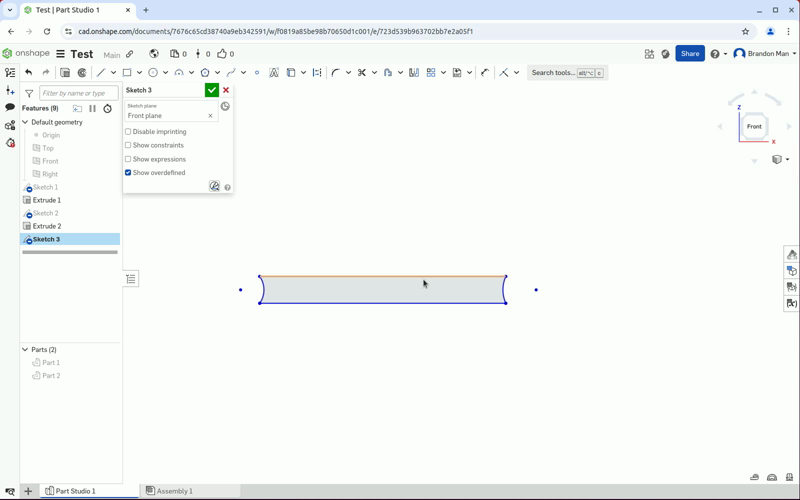
scroll(6)
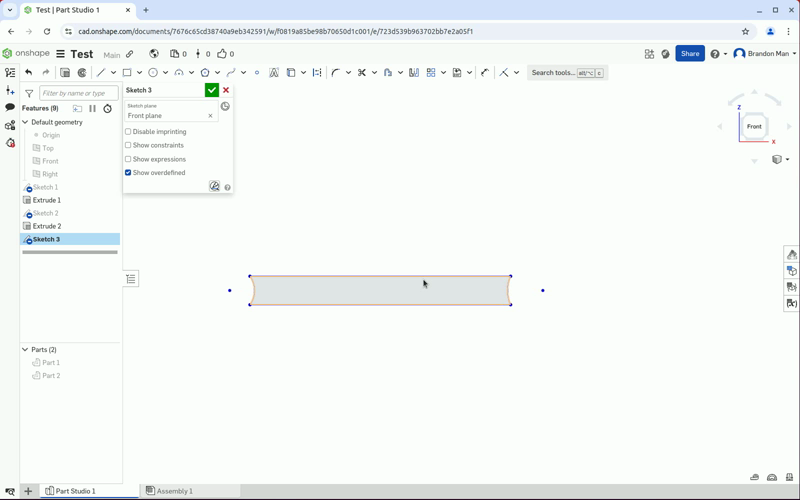
scroll(6)
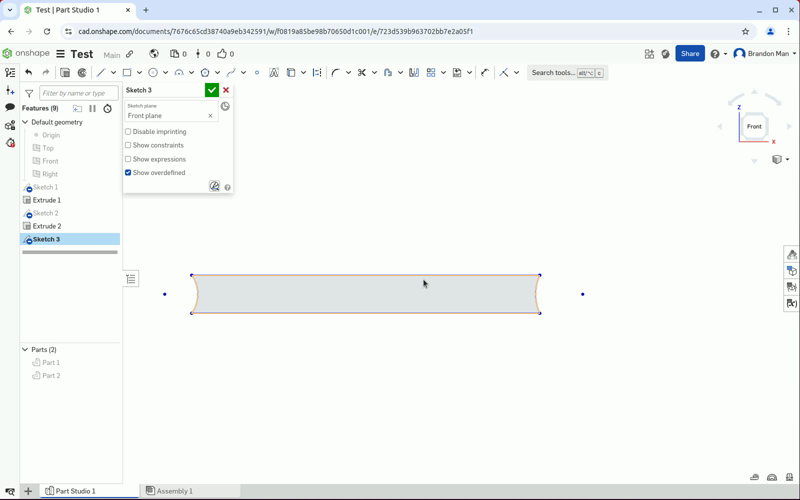
scroll(6)
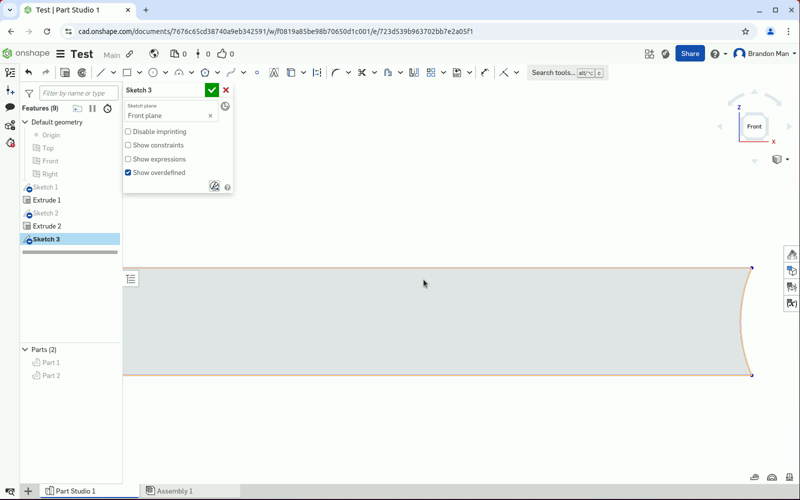
click(423, 279)
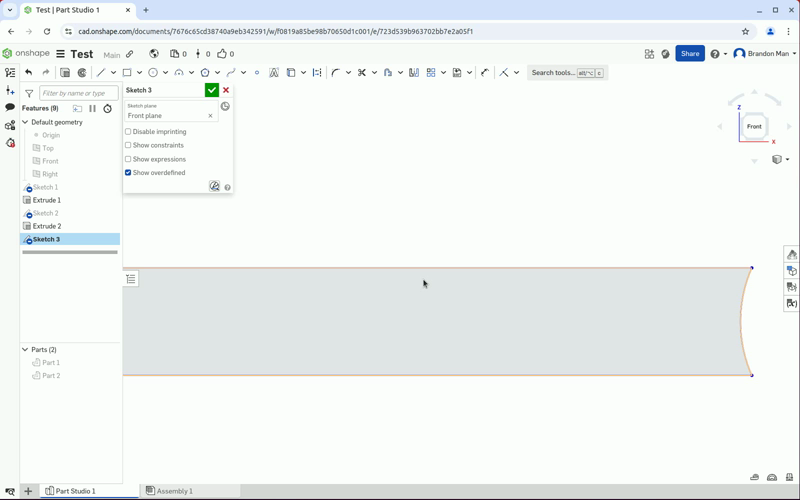
scroll(-6)
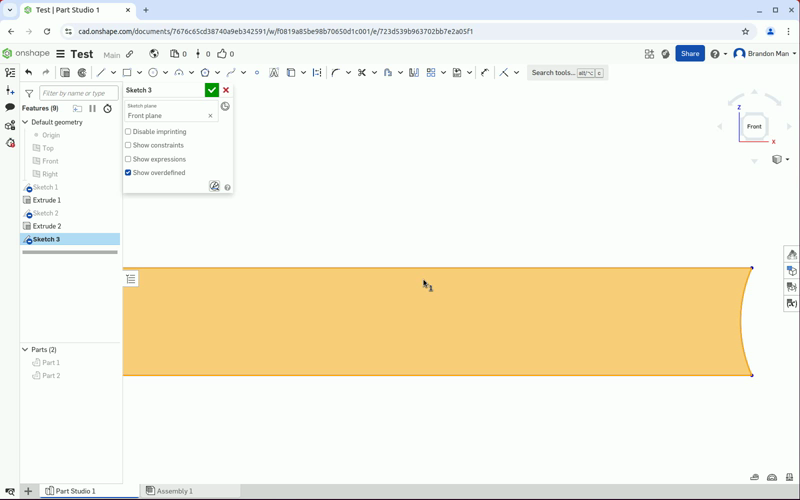
scroll(-6)
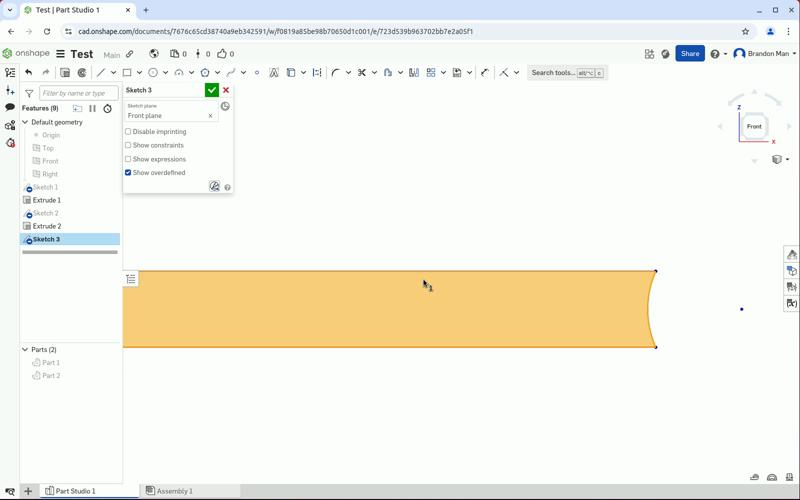
scroll(-6)
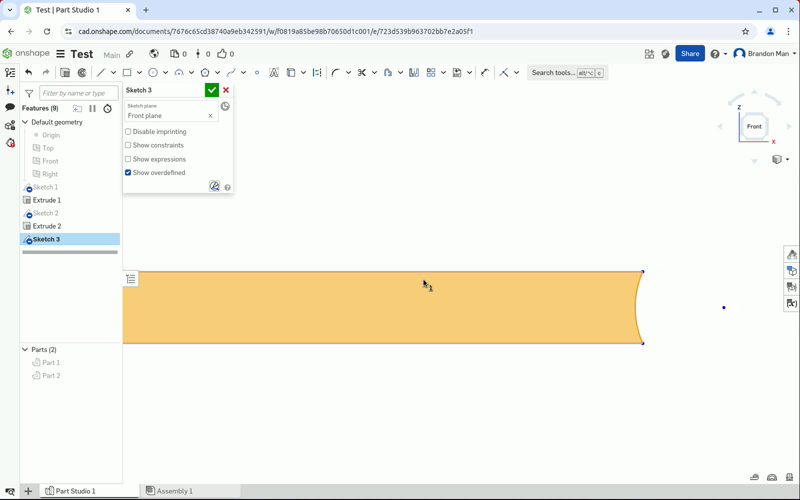
scroll(-6)
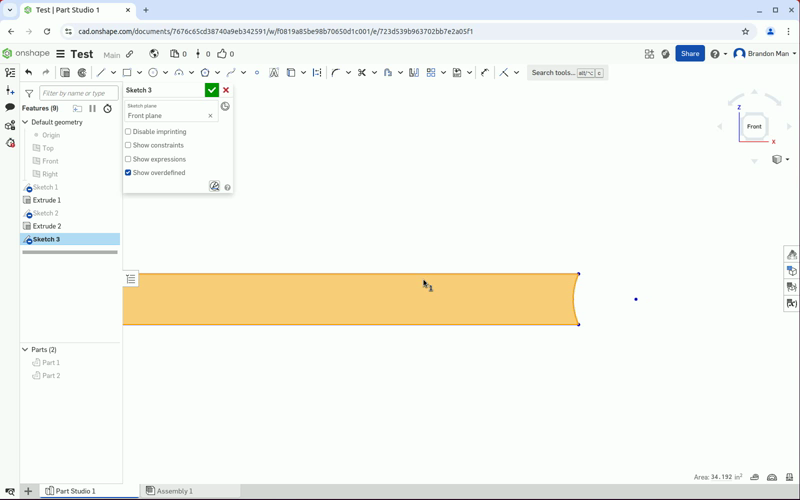
scroll(-6)
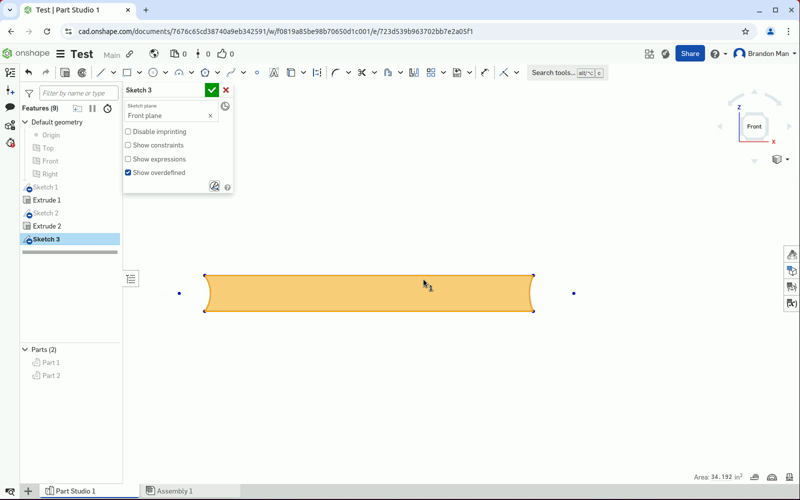
scroll(-6)
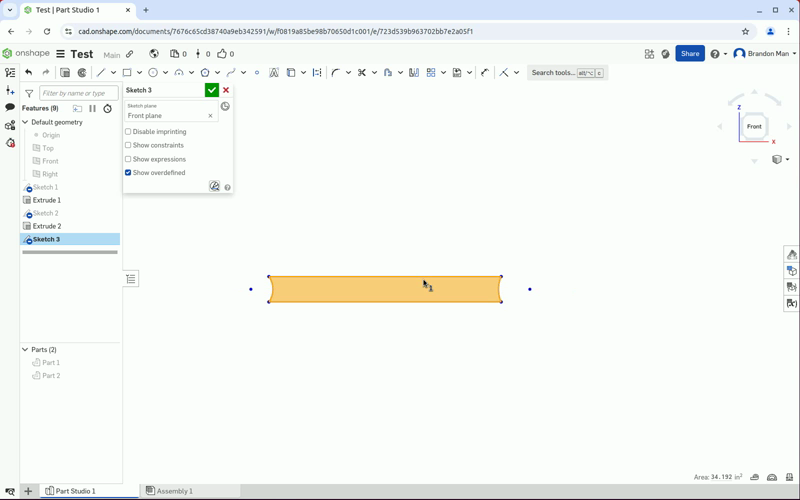
scroll(-6)
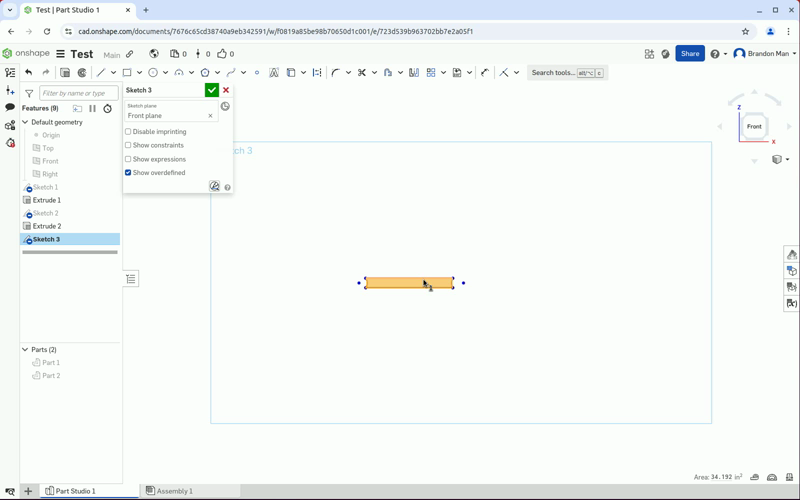
mouse_move(73, 352)
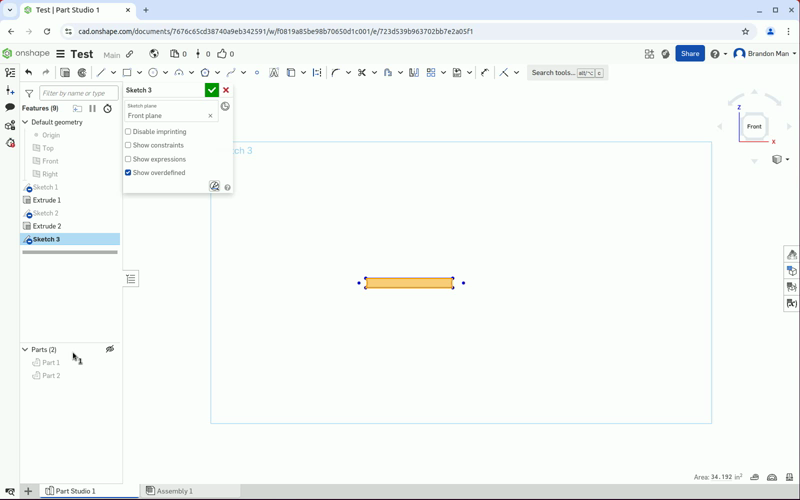
key(shift+y)
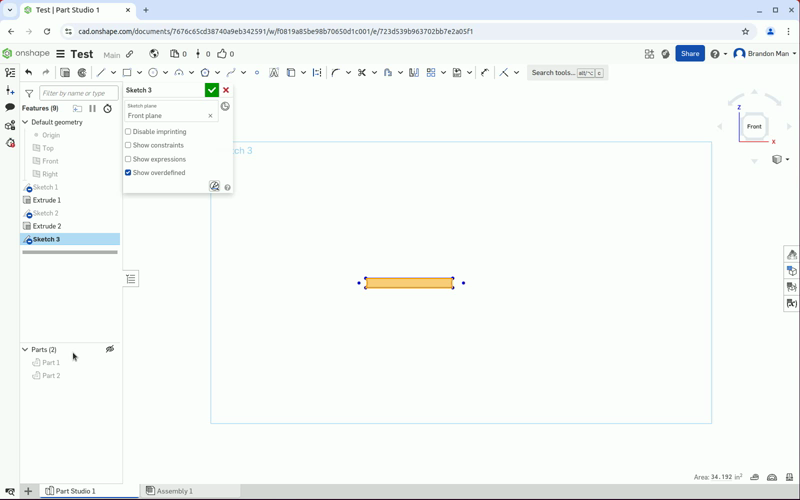
key(shift+e)
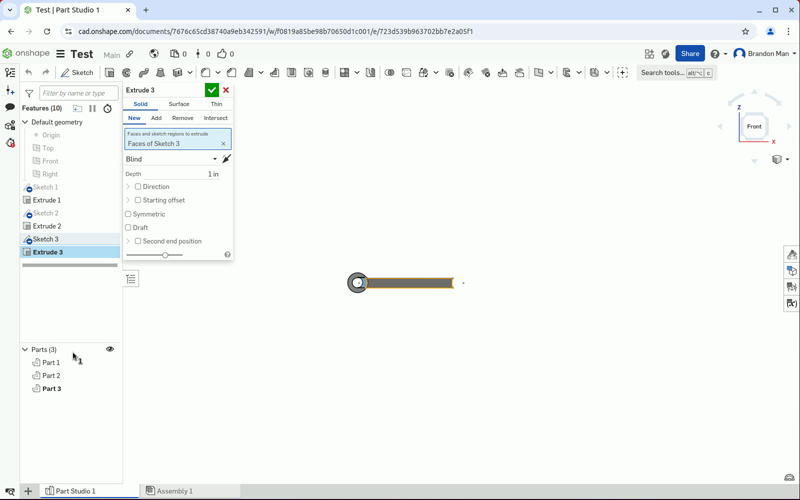
mouse_move(143, 106)
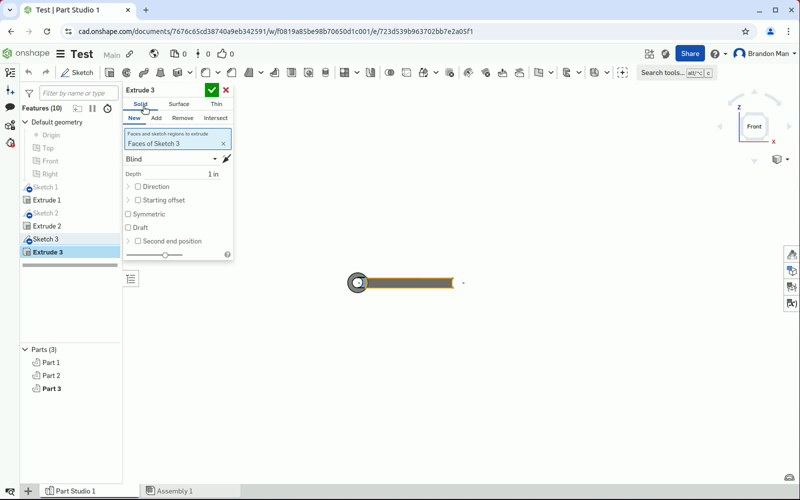
click(143, 106)
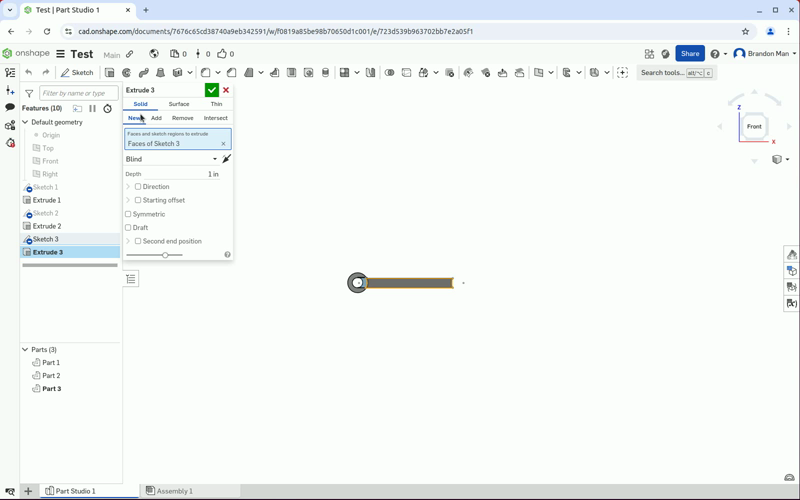
mouse_move(137, 120)
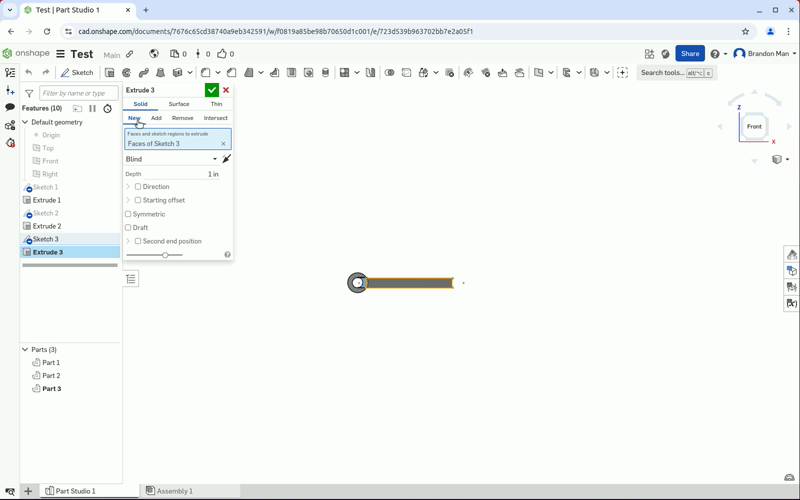
click(137, 120)
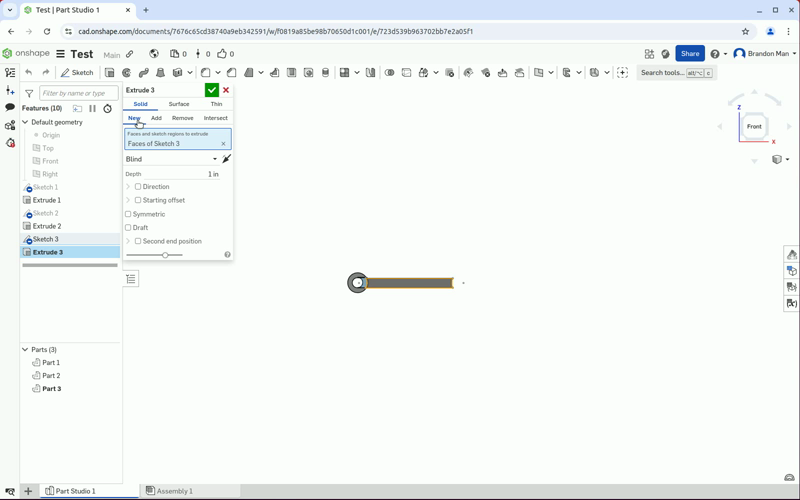
key(tab, 4)
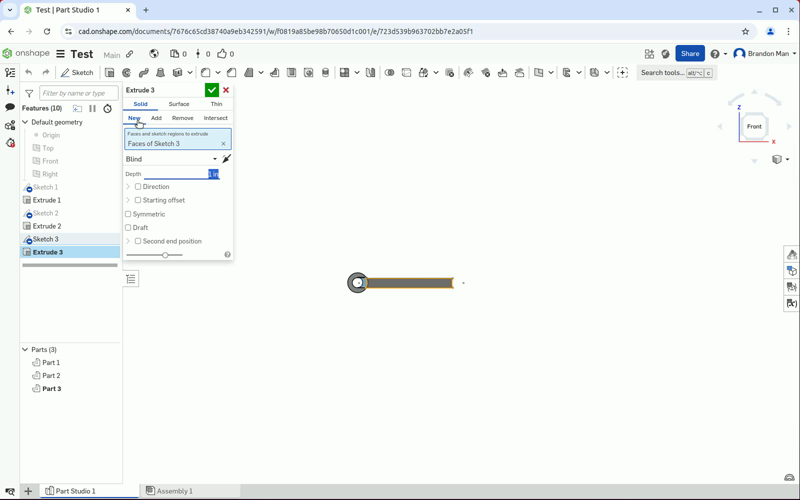
text(1.685)
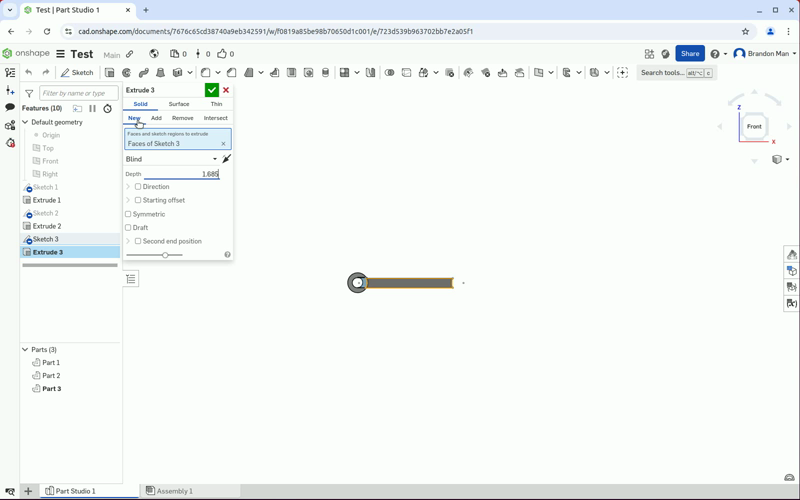
key(enter)
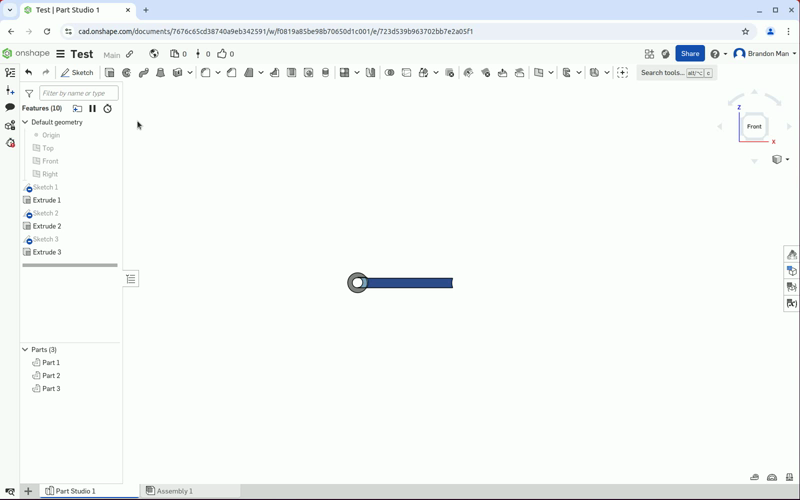
key(shift+h)
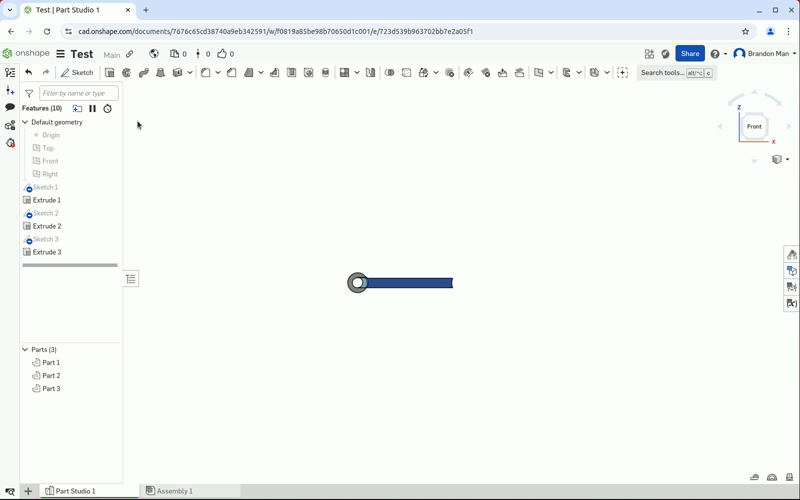
key(shift+h)
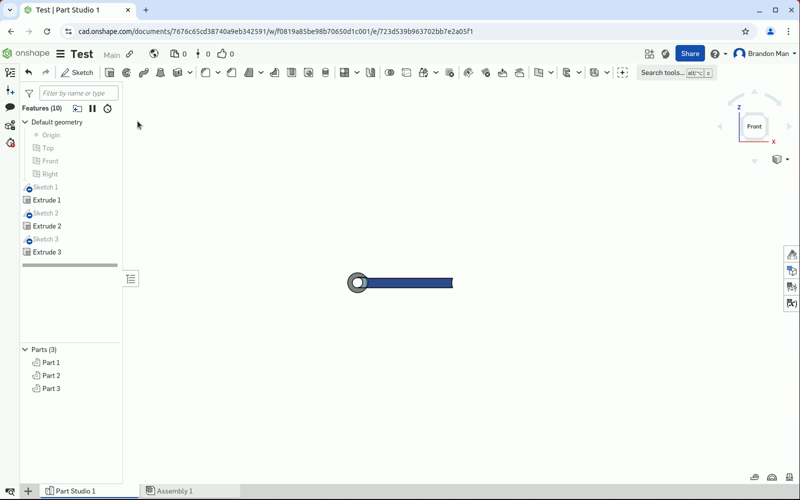
mouse_move(73, 189)
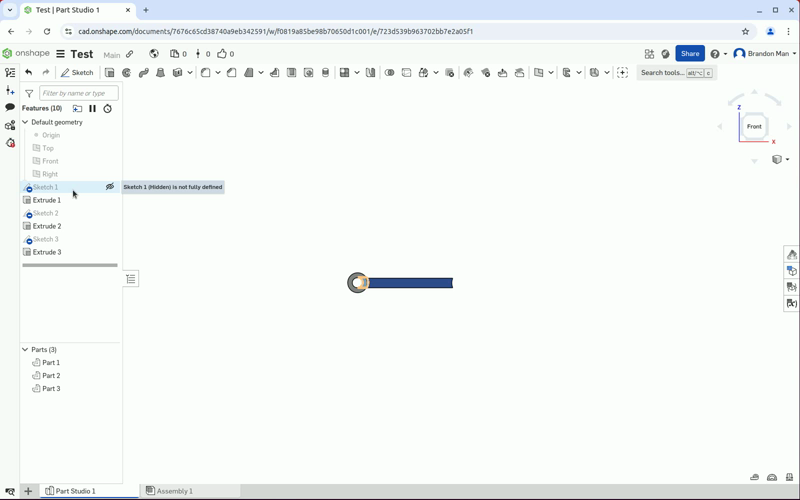
click(73, 189)
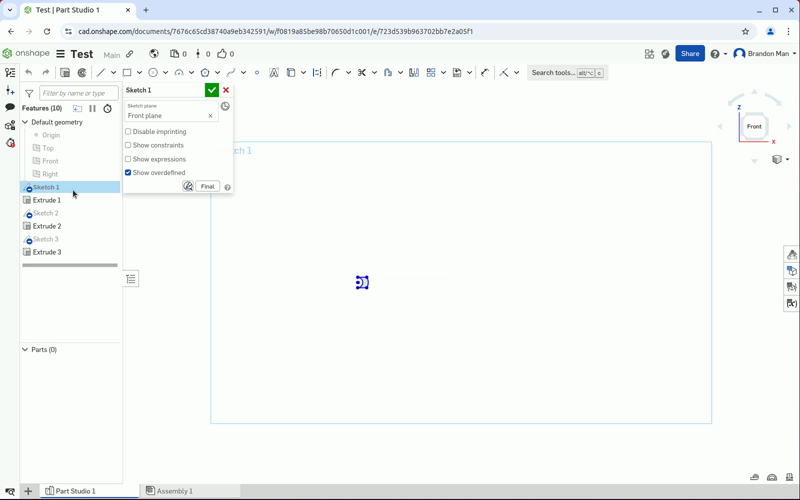
mouse_move(229, 92)
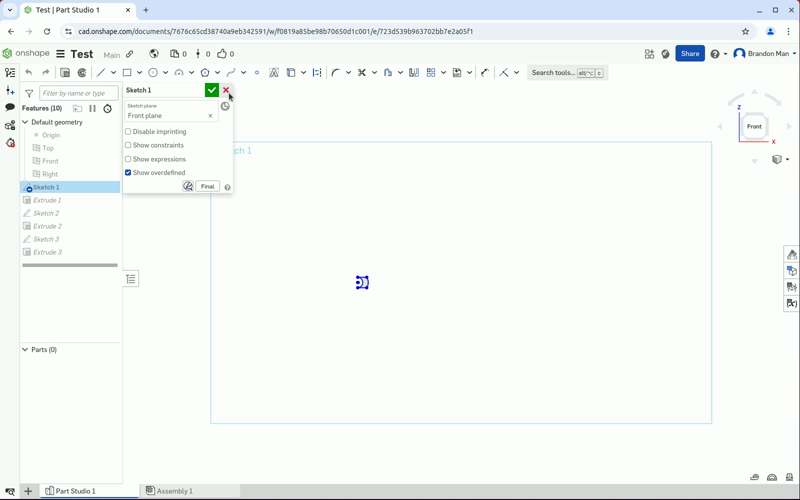
click(229, 92)
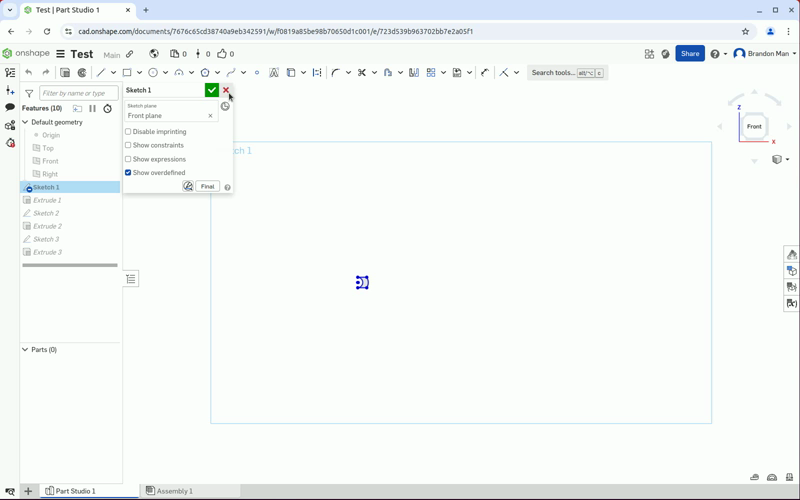
key(shift+s)
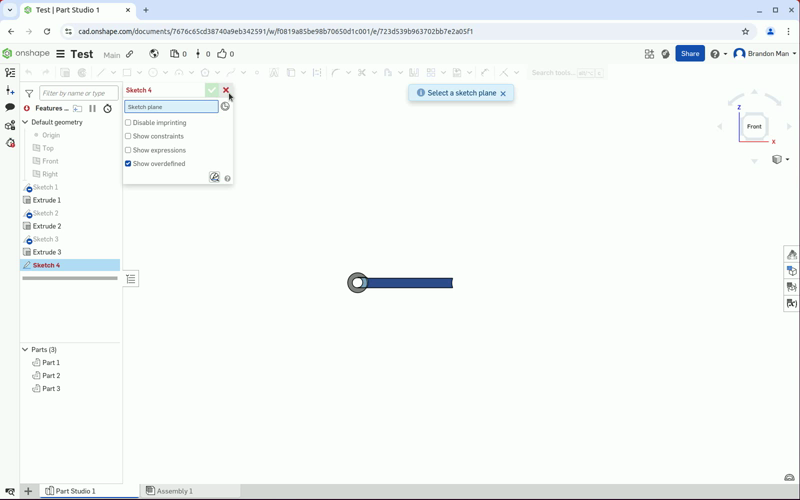
mouse_move(73, 163)
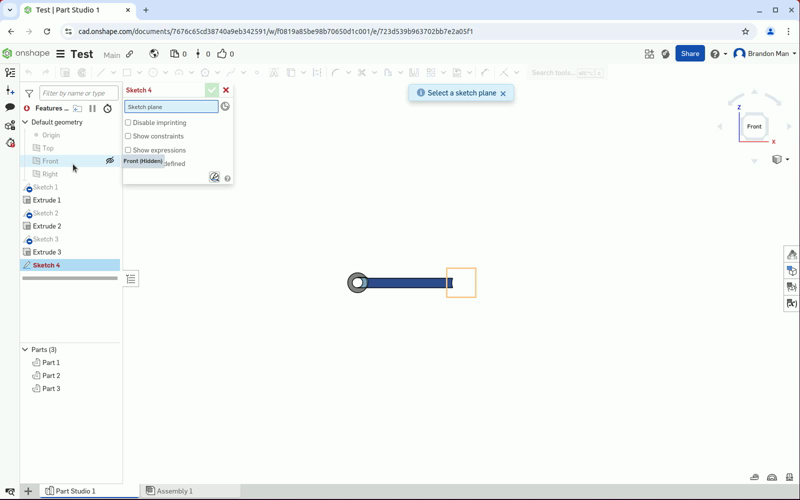
click(73, 163)
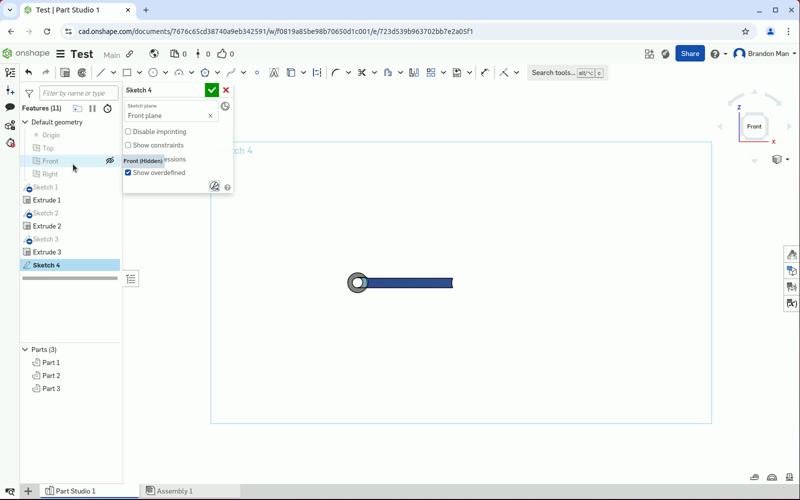
mouse_move(73, 352)
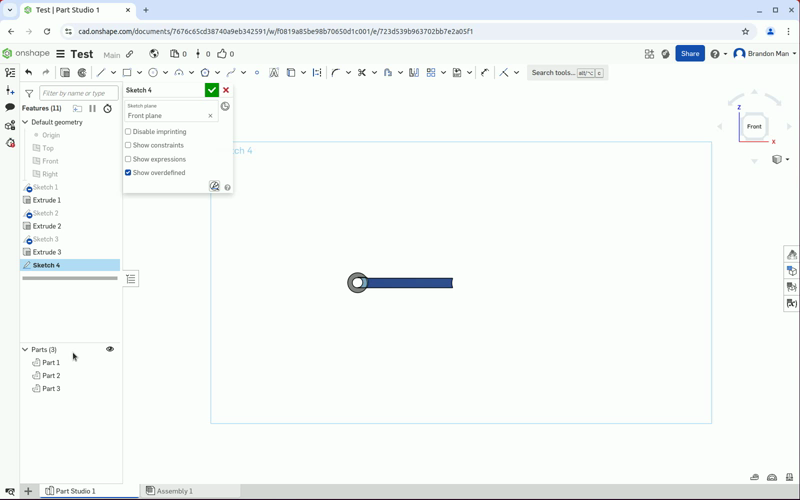
key(y)
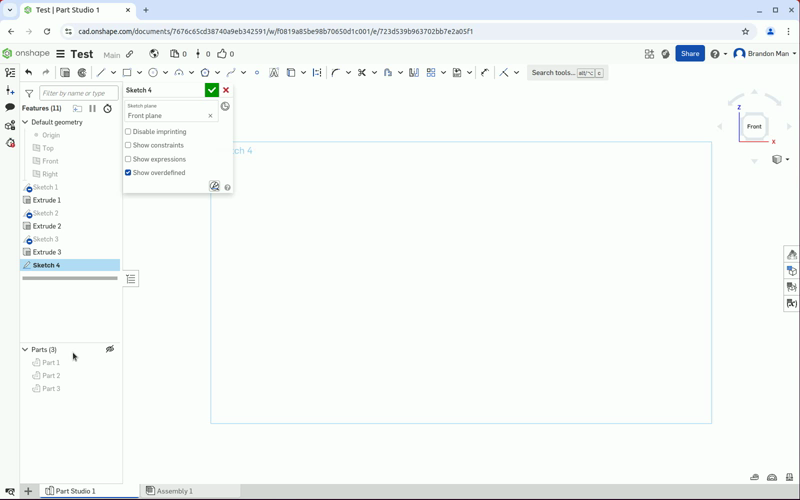
key(l)
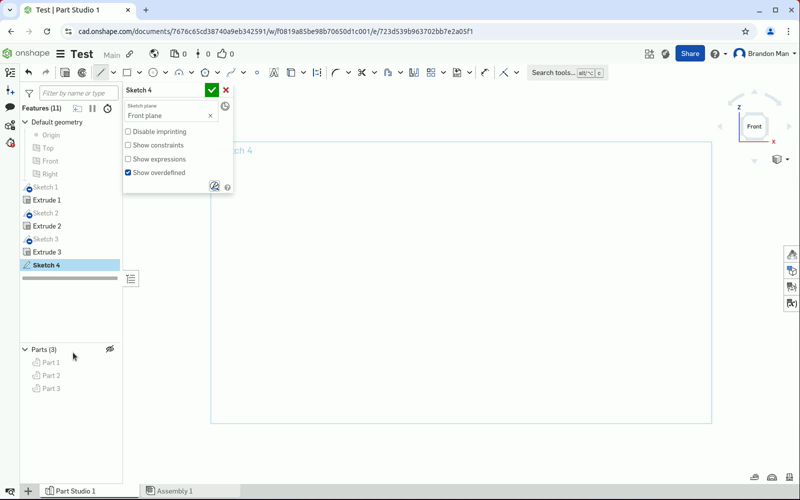
key_down(shift)
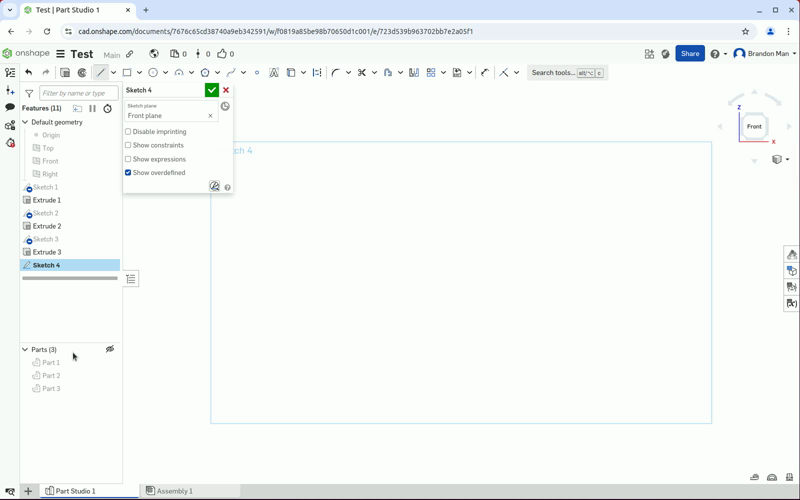
mouse_move(452, 287)
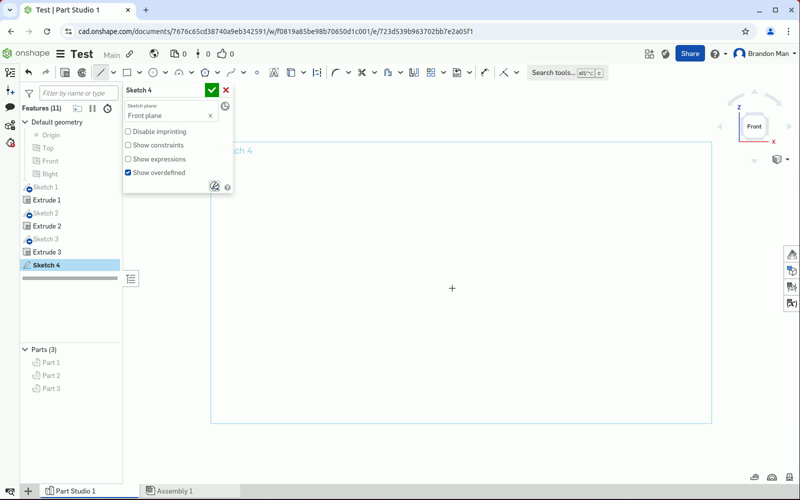
click(452, 287)
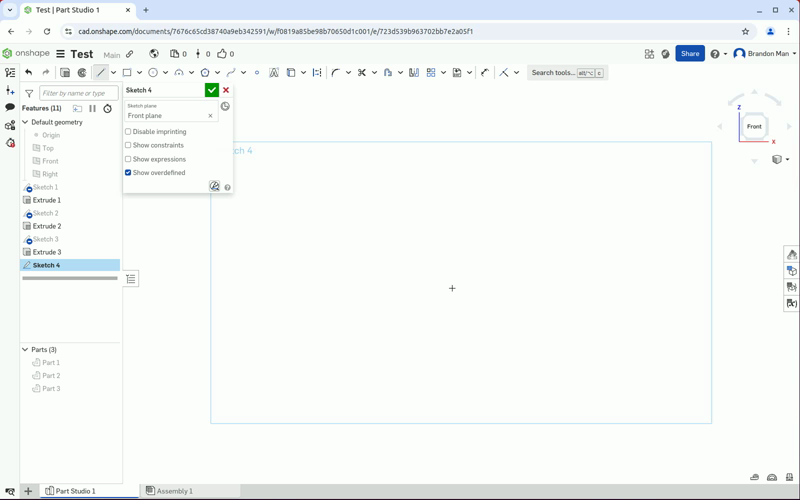
key_up(shift)
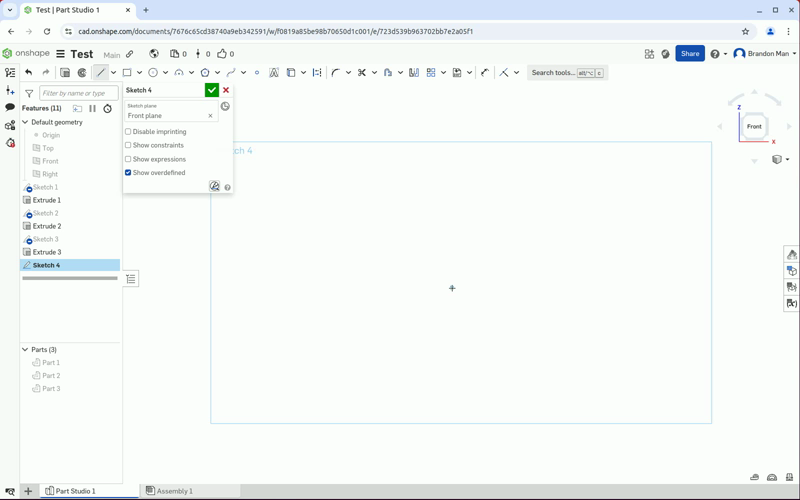
key_down(shift)
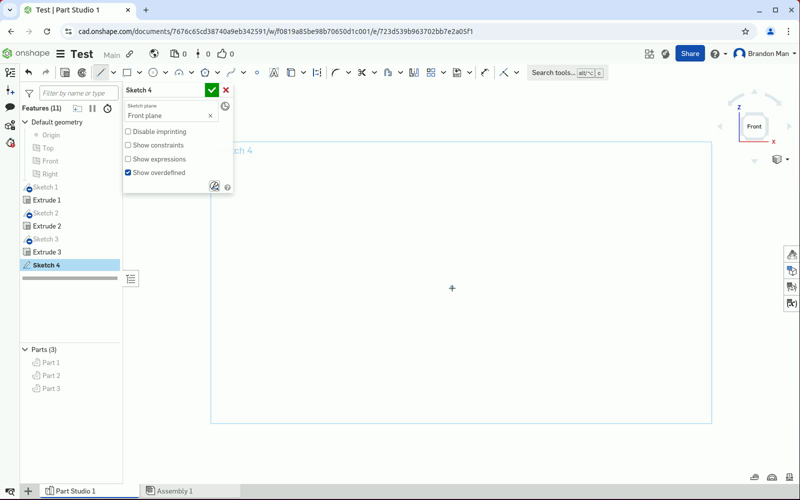
mouse_move(482, 287)
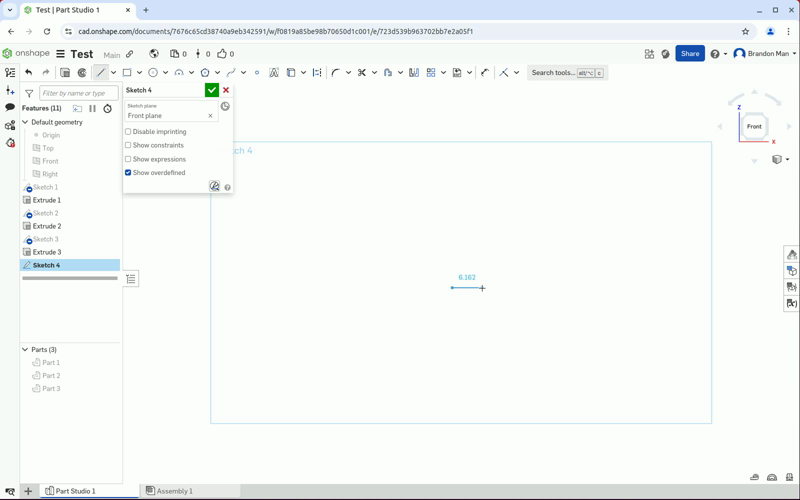
mouse_move(461, 287)
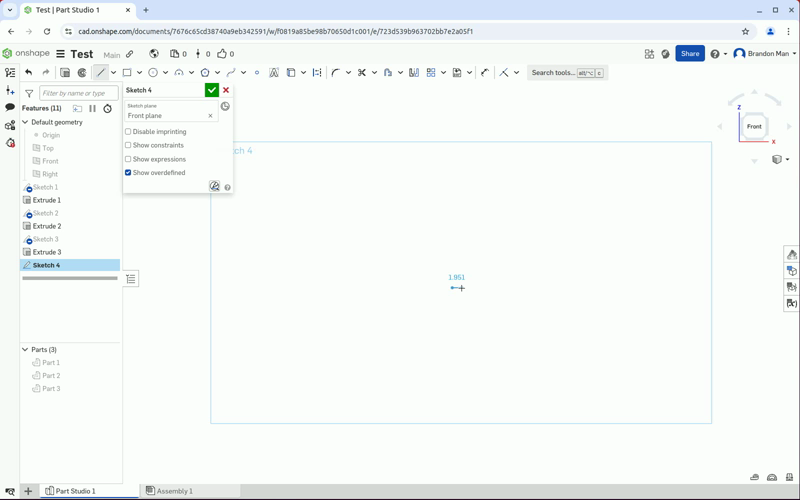
click(461, 287)
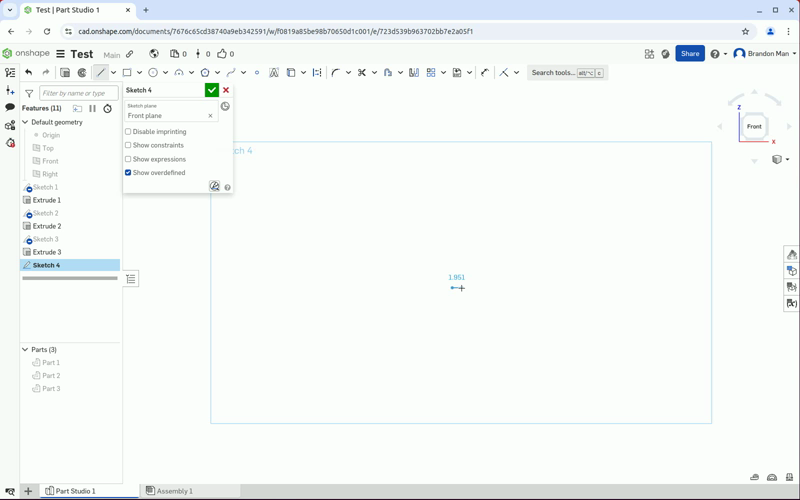
key_up(shift)
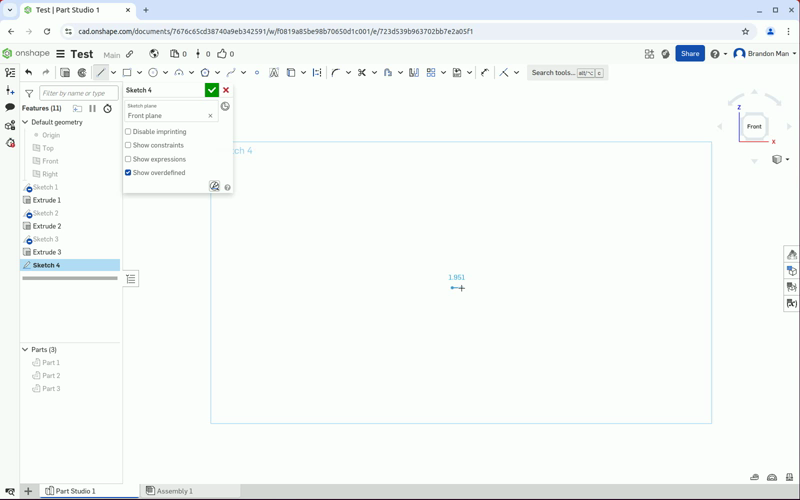
key(esc)
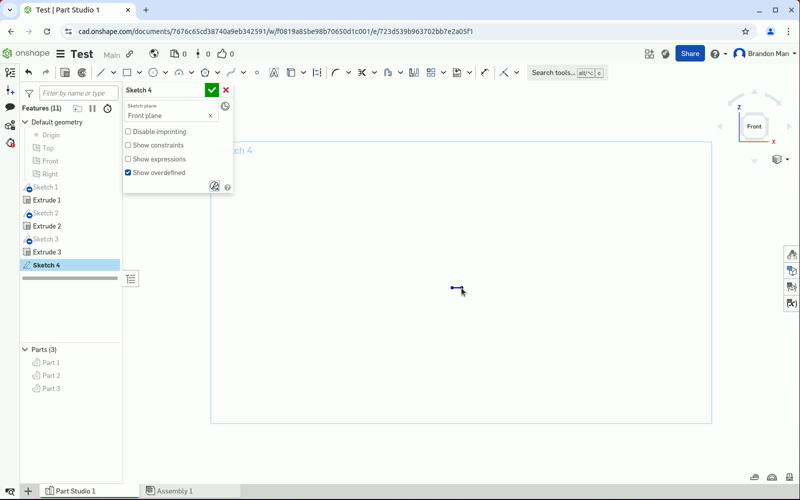
key(a)
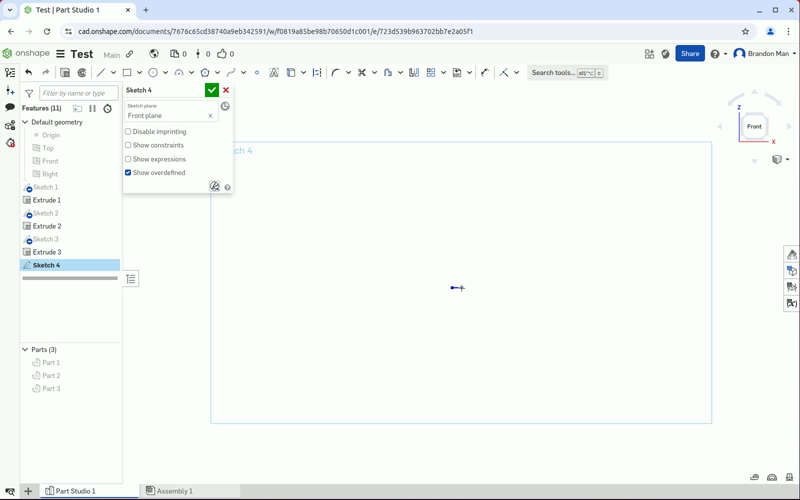
mouse_move(461, 287)
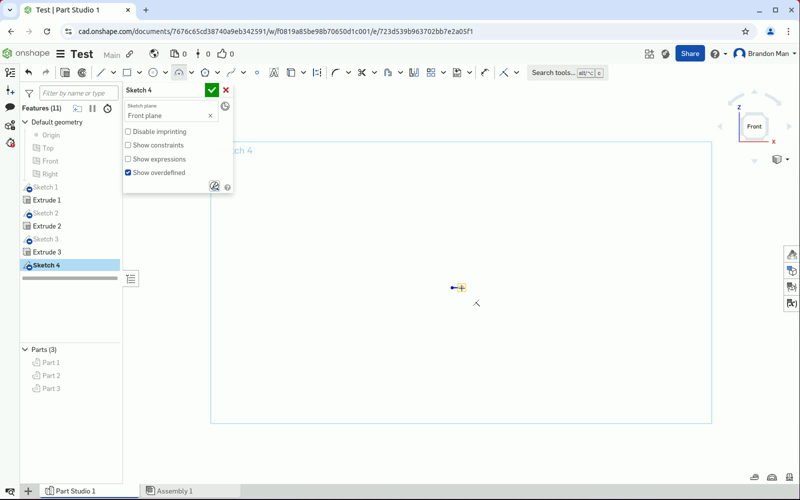
click(461, 287)
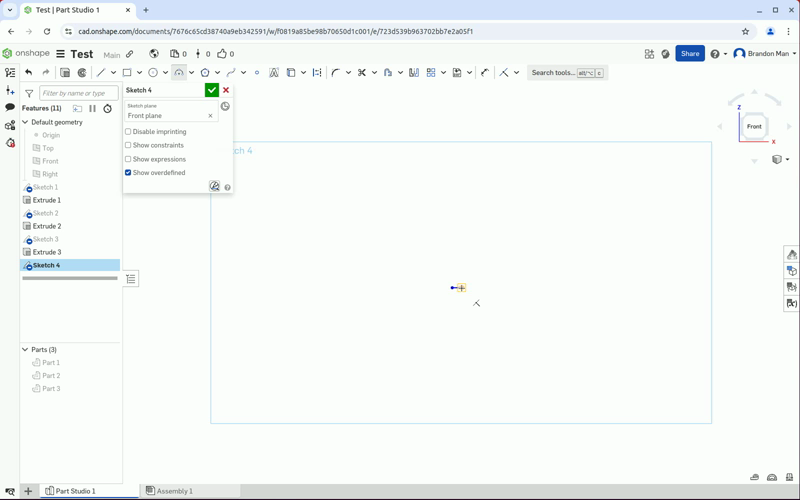
key_down(shift)
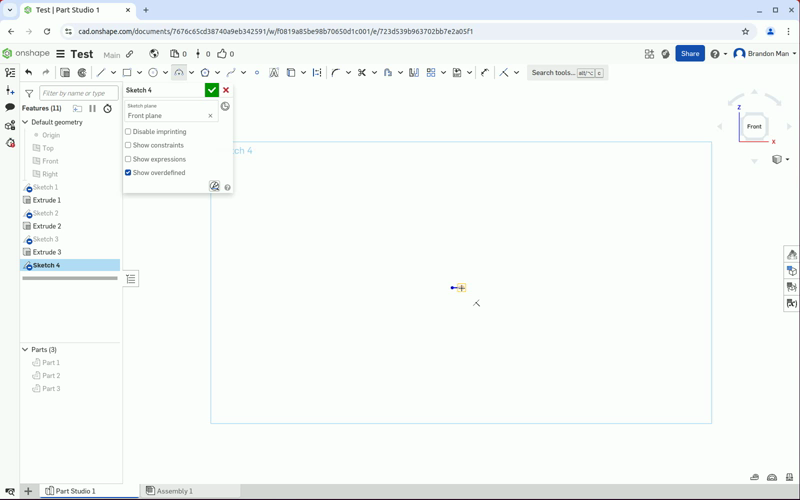
mouse_move(461, 277)
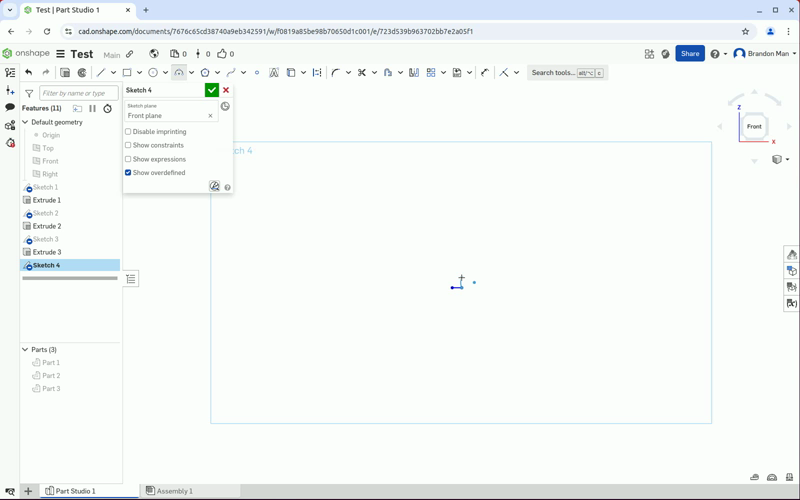
click(461, 277)
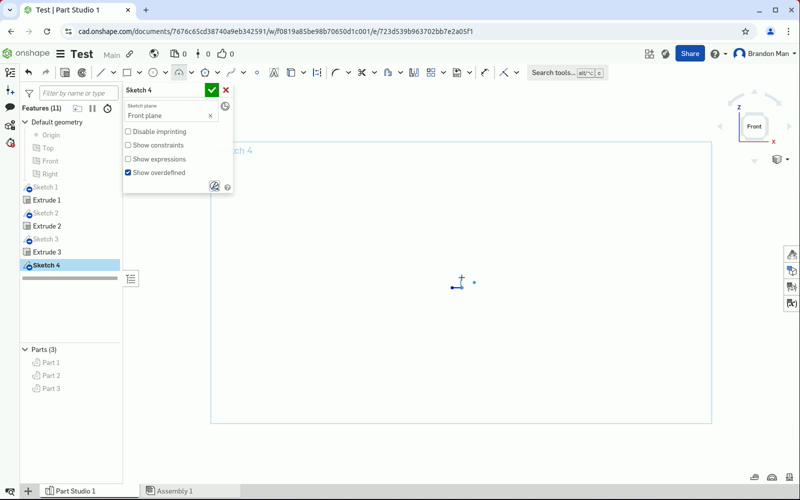
mouse_move(456, 282)
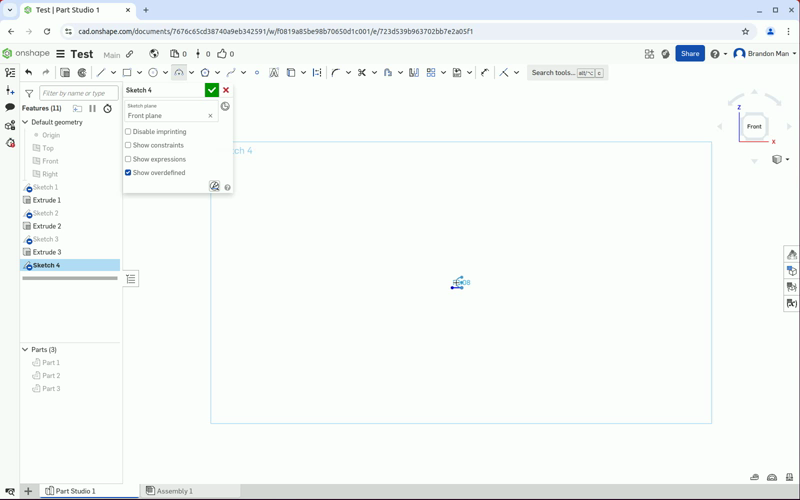
click(456, 282)
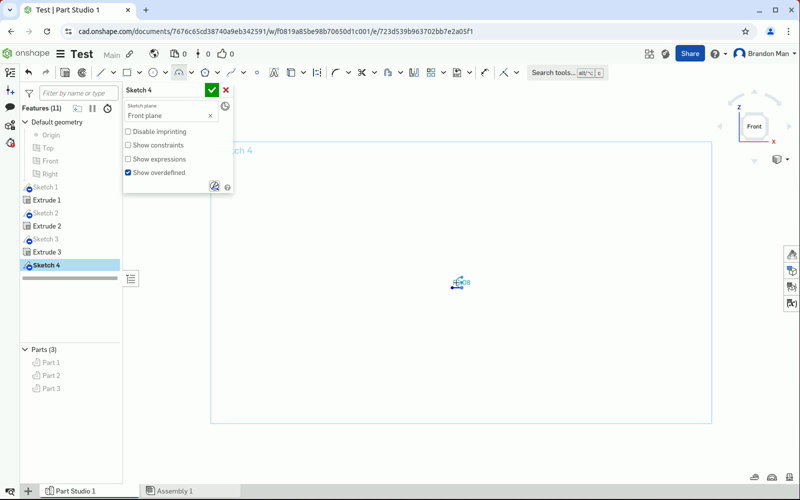
key_up(shift)
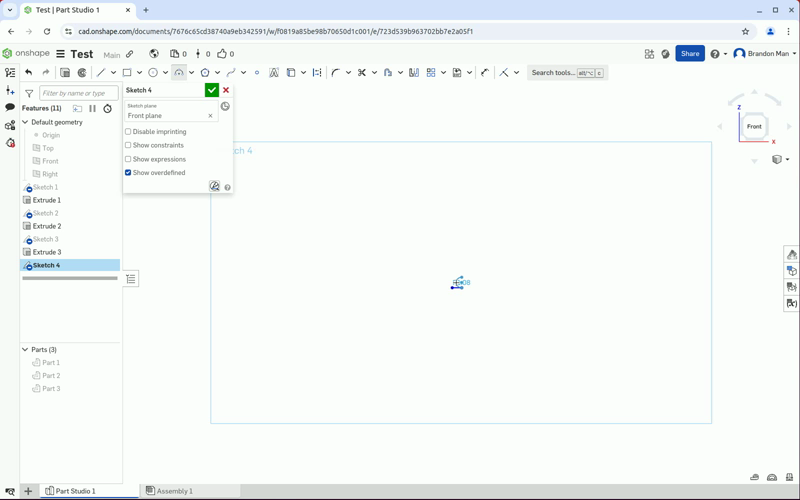
key(esc)
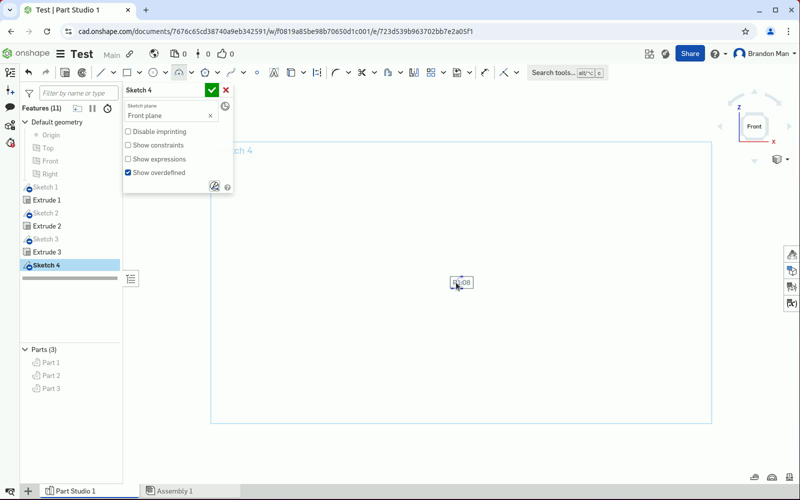
key(l)
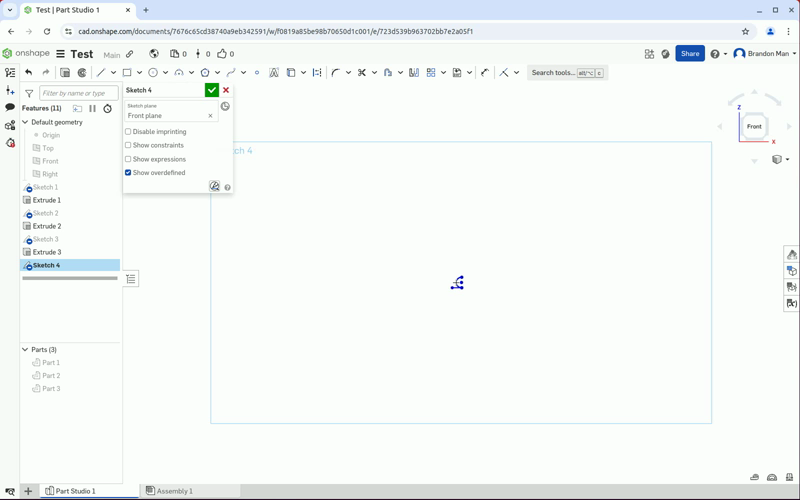
mouse_move(461, 277)
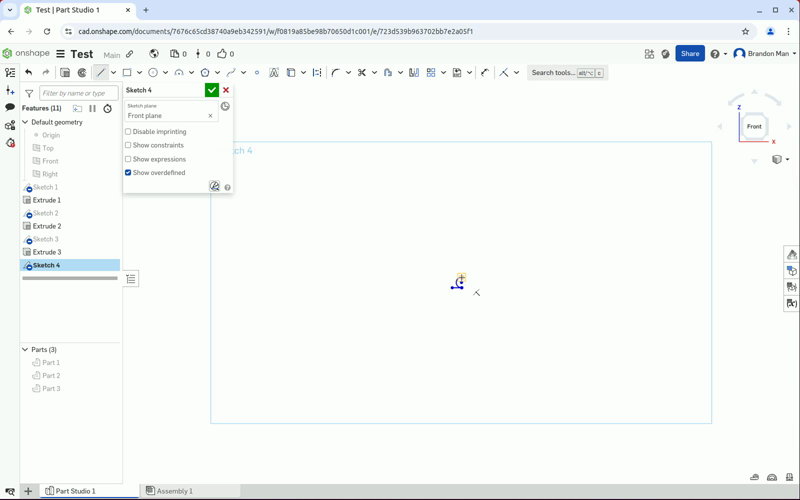
click(461, 277)
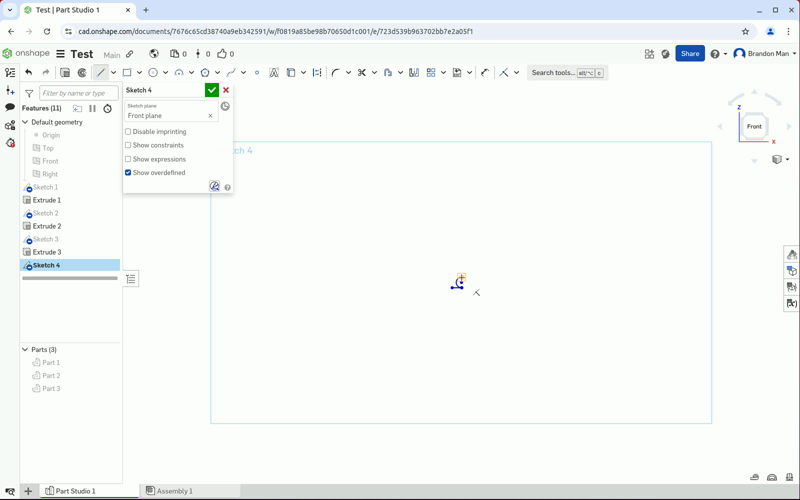
key_down(shift)
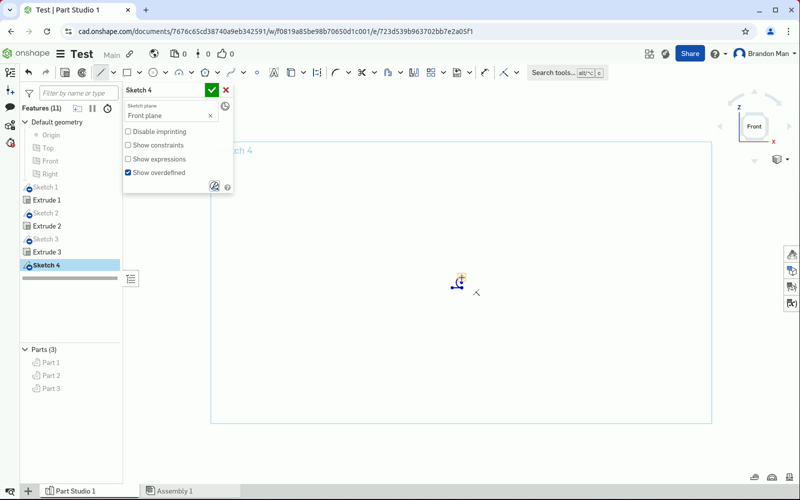
mouse_move(491, 277)
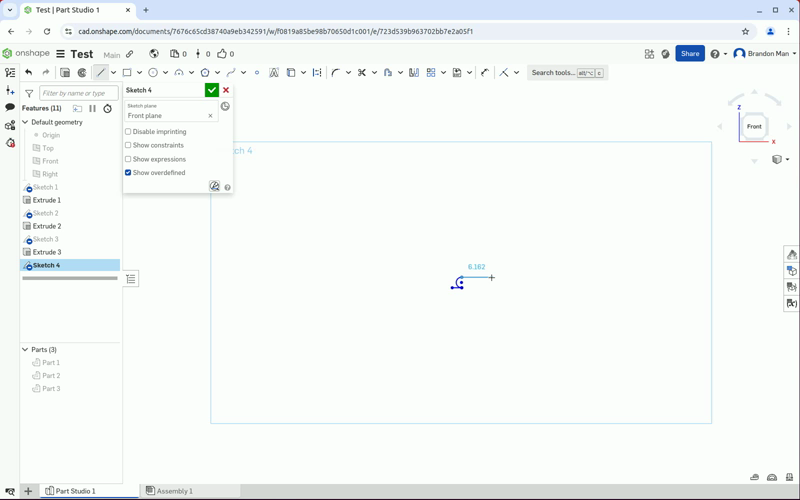
mouse_move(452, 277)
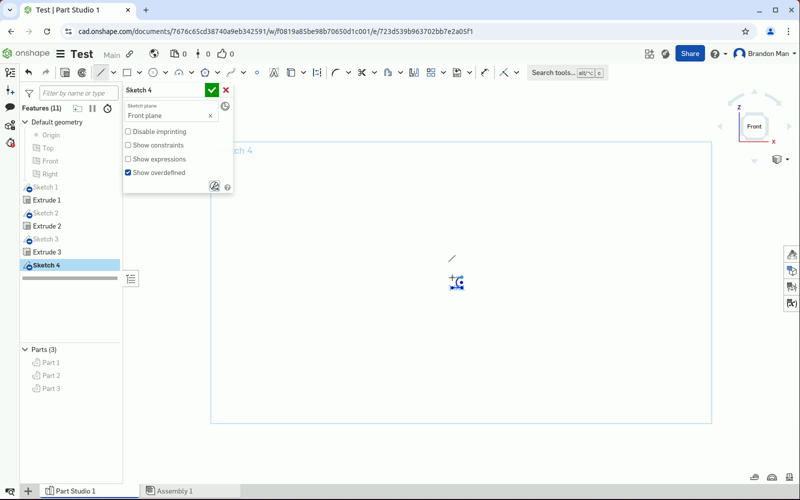
click(452, 277)
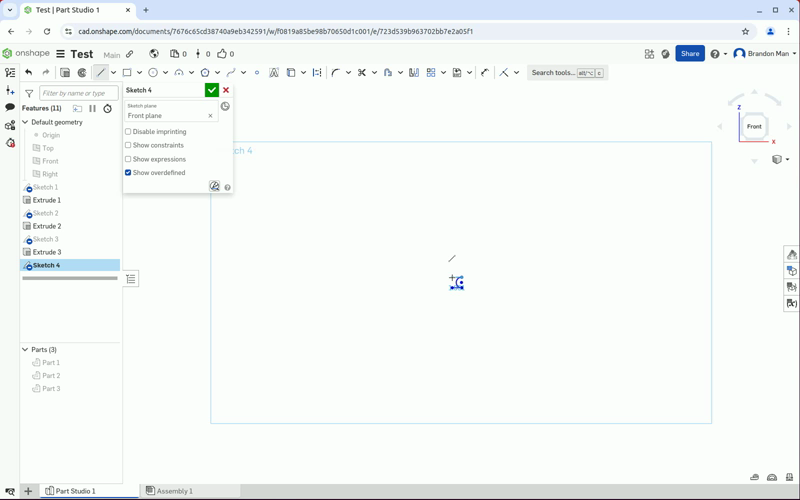
key_up(shift)
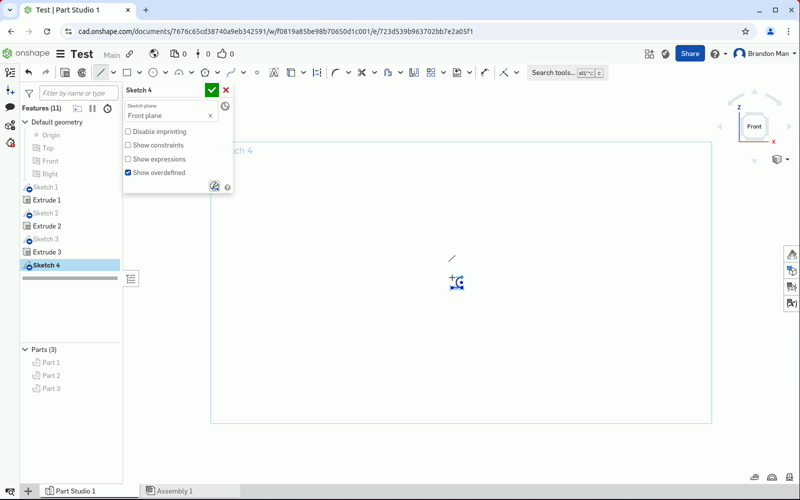
key(esc)
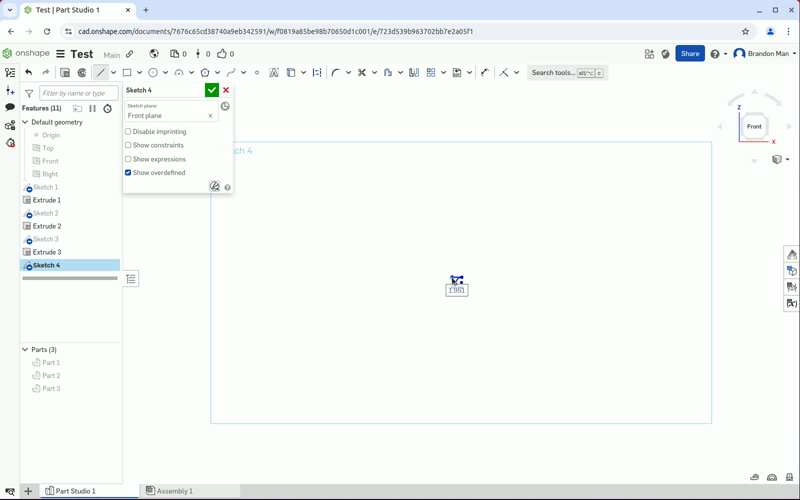
key(a)
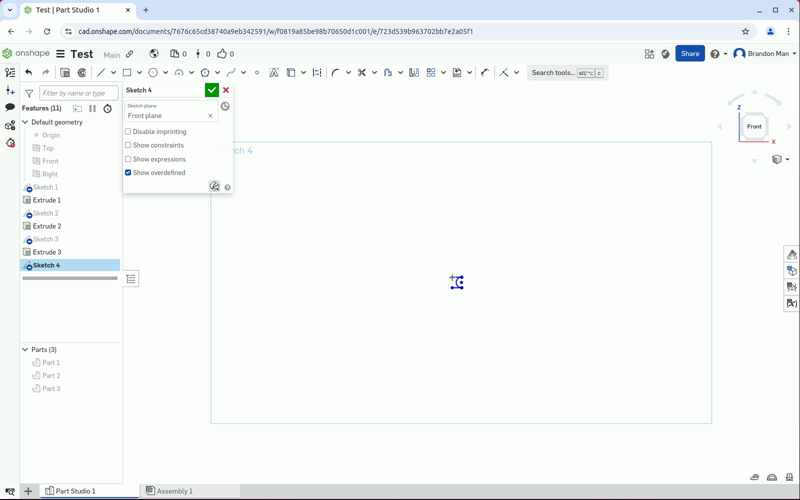
mouse_move(452, 277)
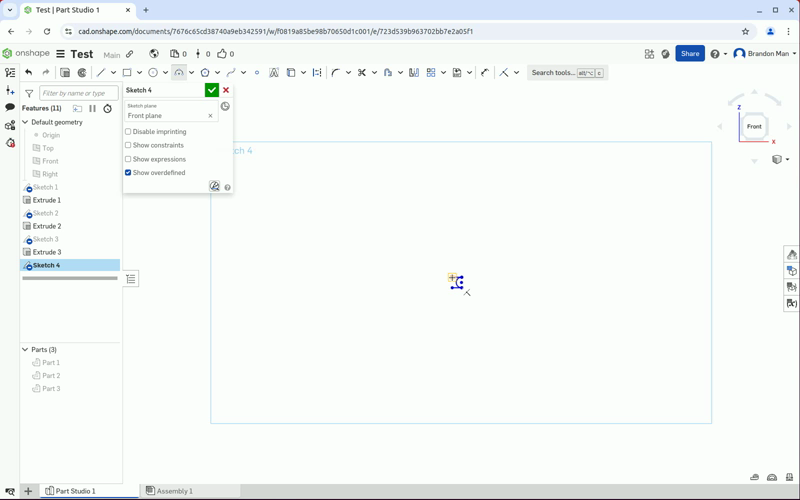
click(452, 277)
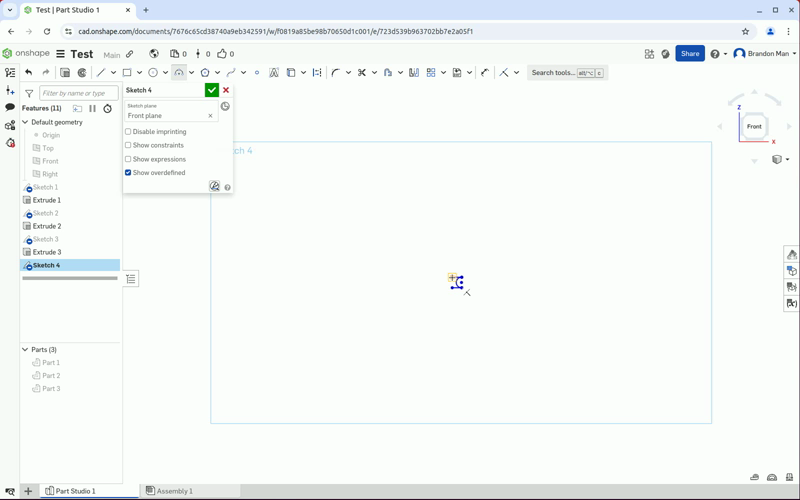
mouse_move(452, 287)
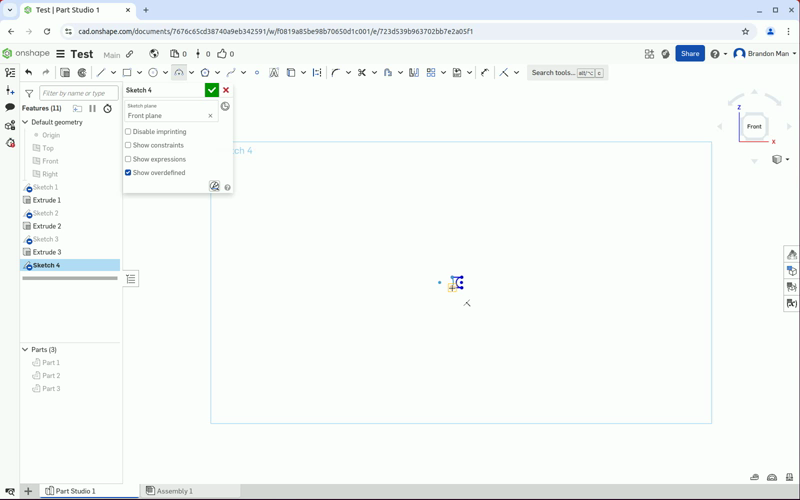
click(452, 287)
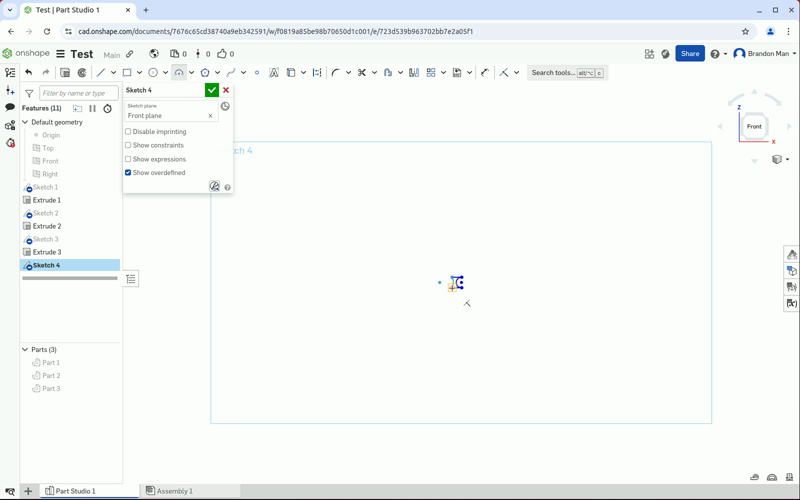
key_down(shift)
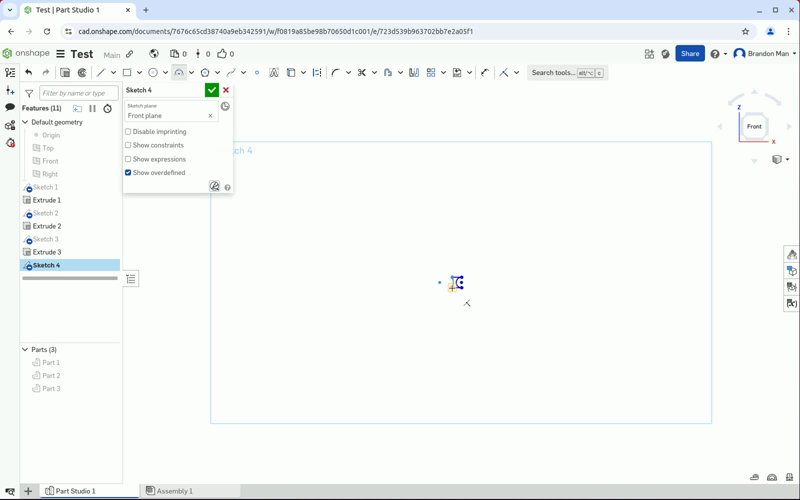
mouse_move(451, 282)
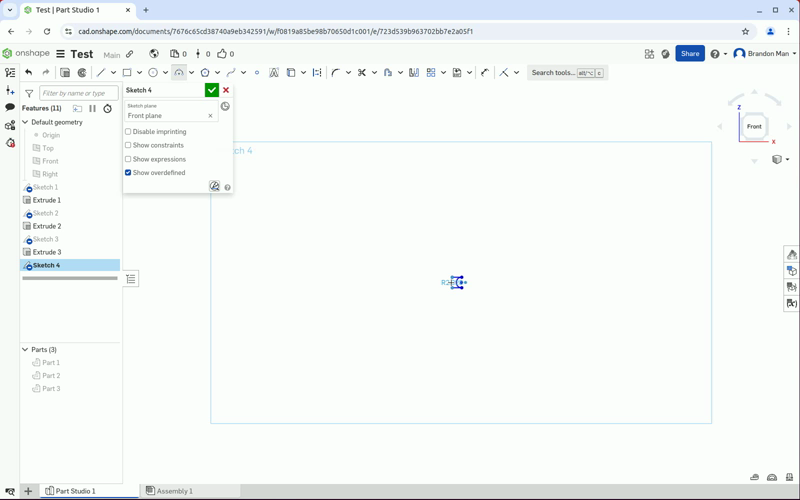
click(451, 282)
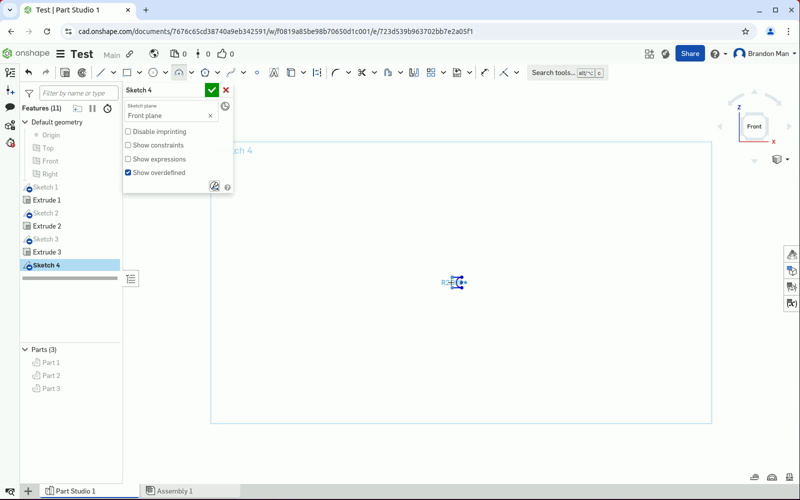
key_up(shift)
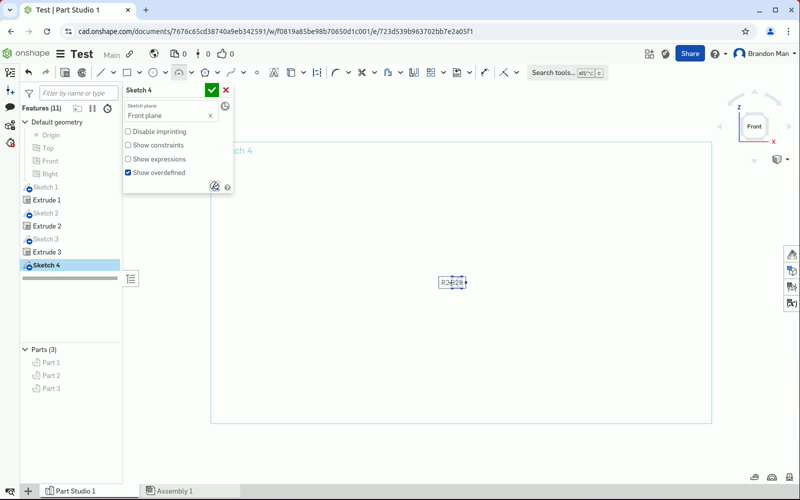
key(esc)
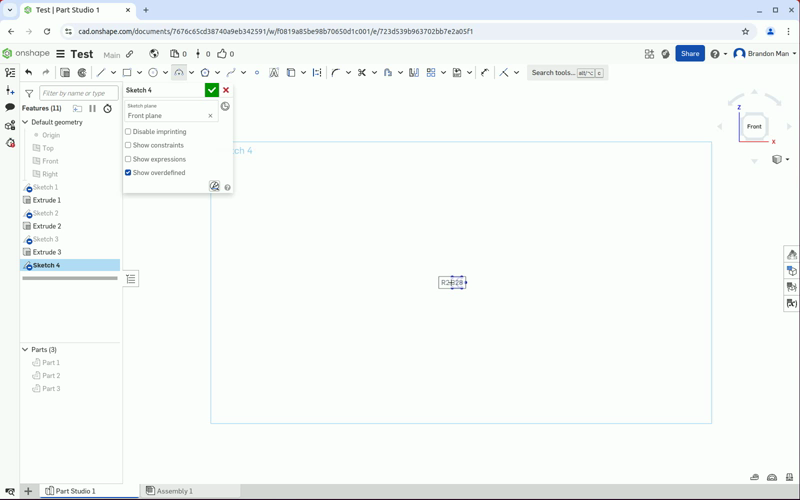
mouse_move(451, 282)
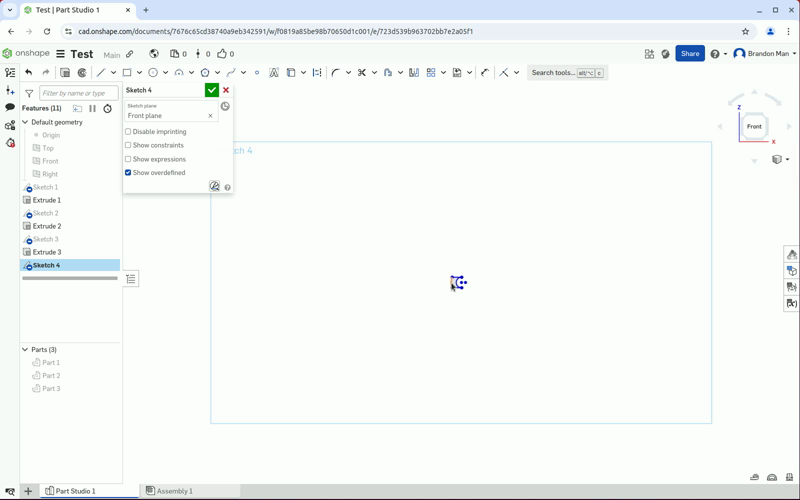
scroll(6)
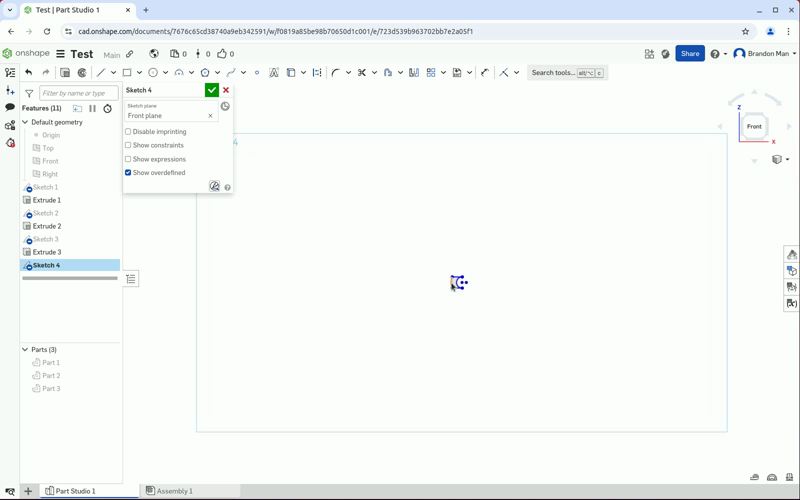
scroll(6)
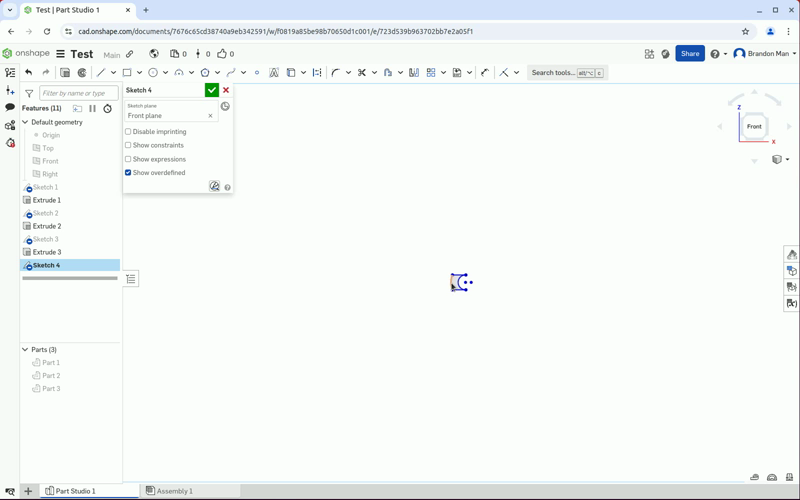
scroll(6)
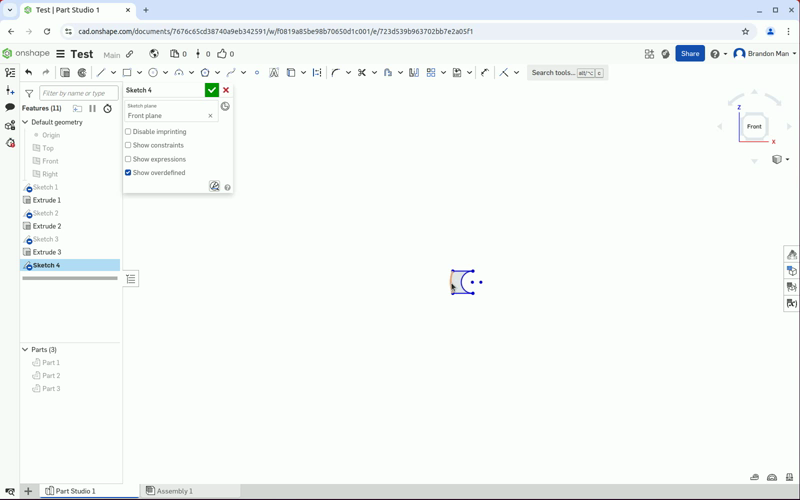
scroll(6)
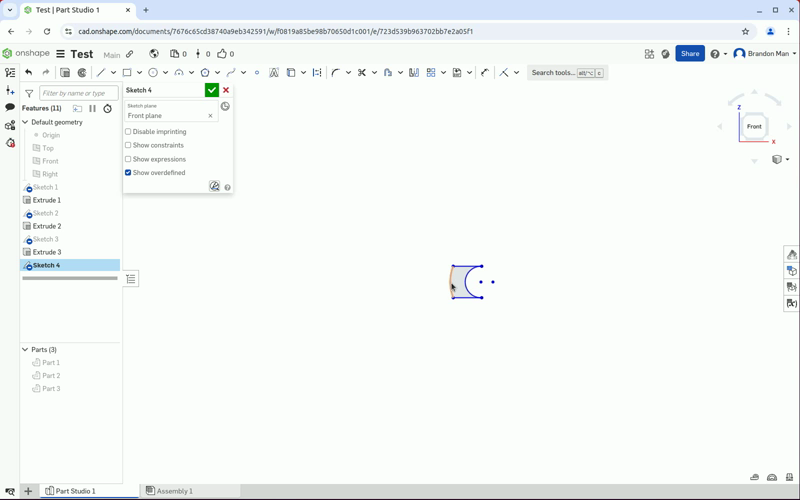
scroll(6)
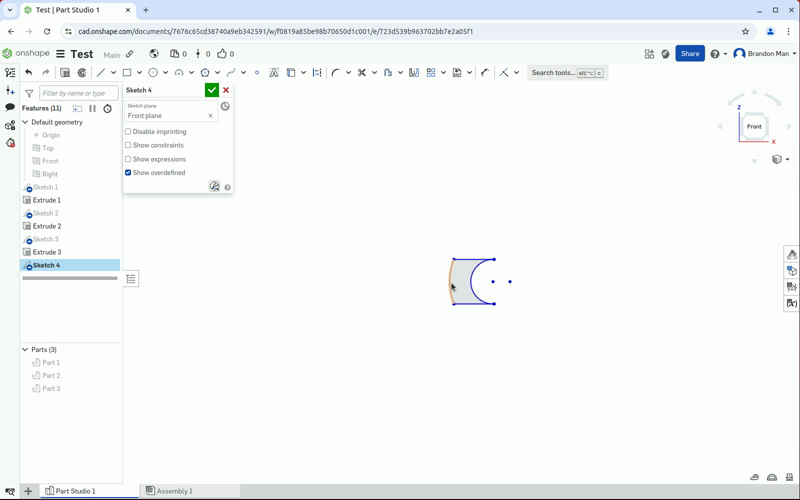
scroll(6)
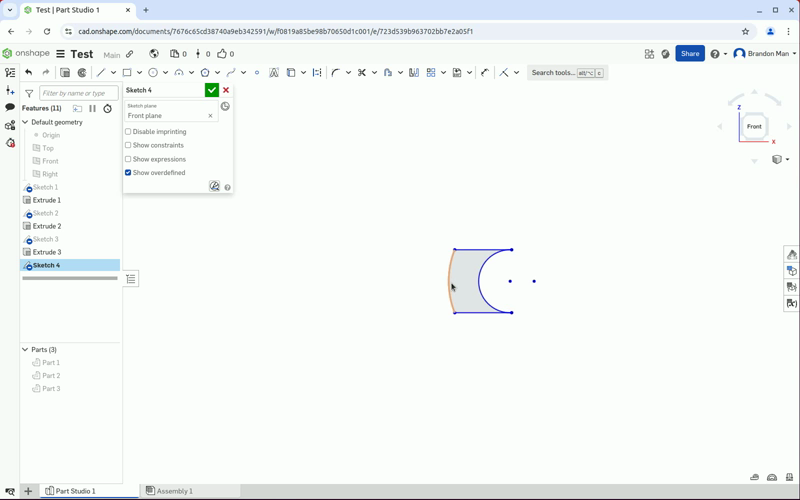
scroll(6)
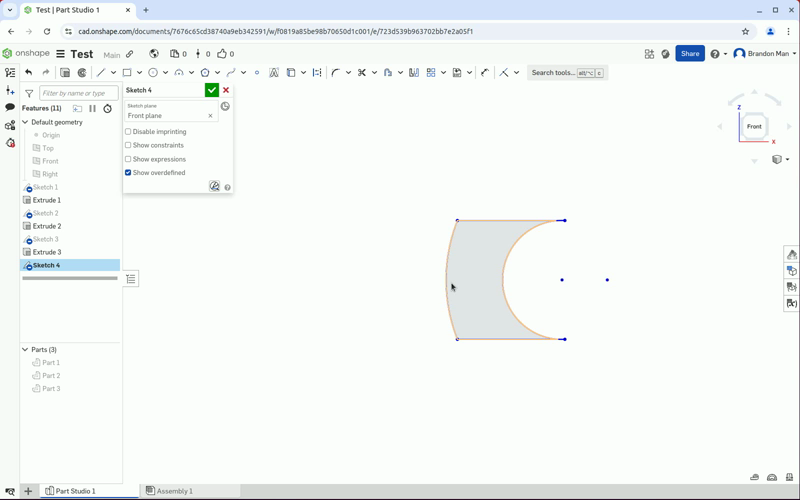
click(451, 282)
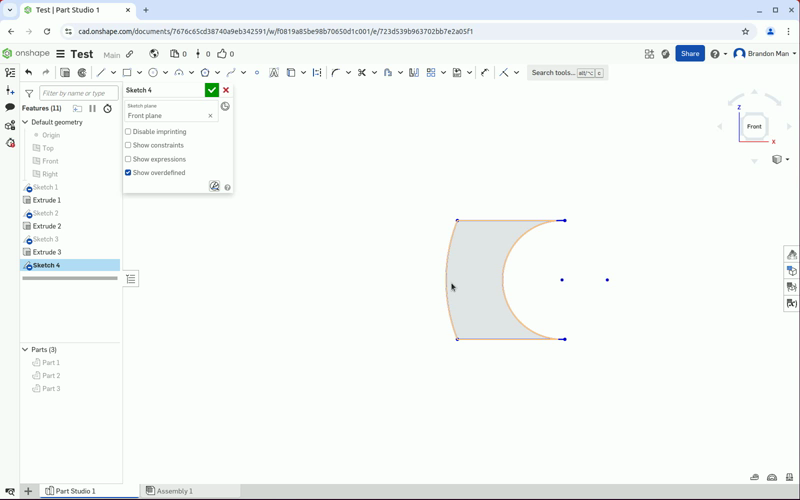
scroll(-6)
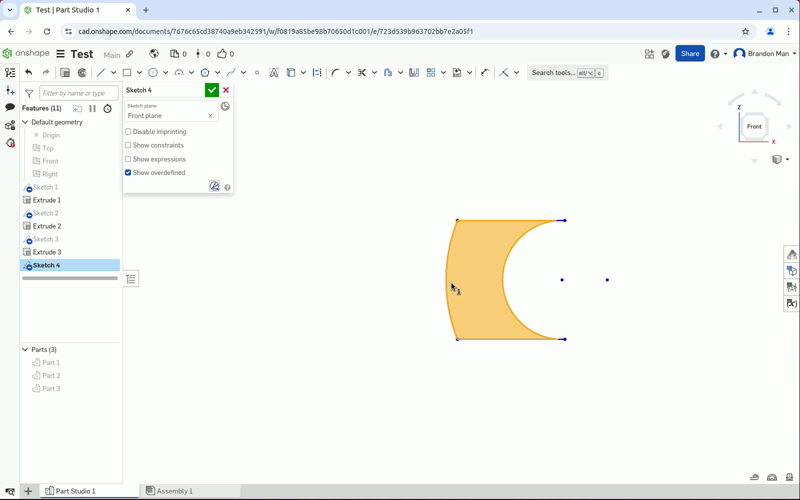
scroll(-6)
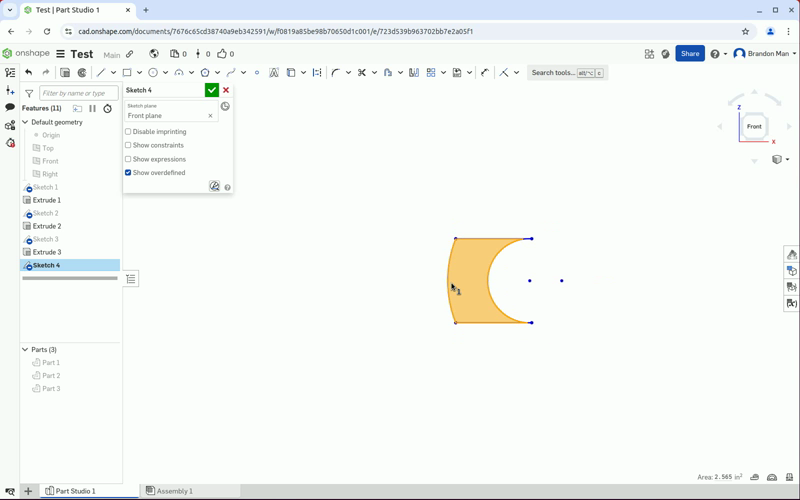
scroll(-6)
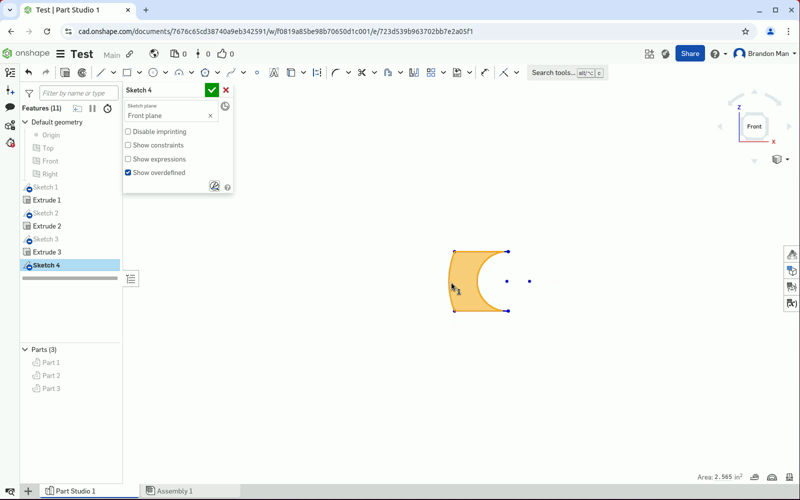
scroll(-6)
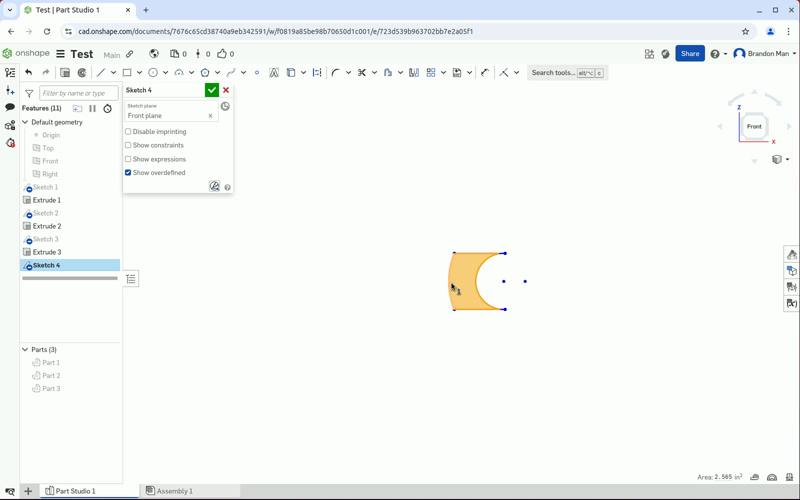
scroll(-6)
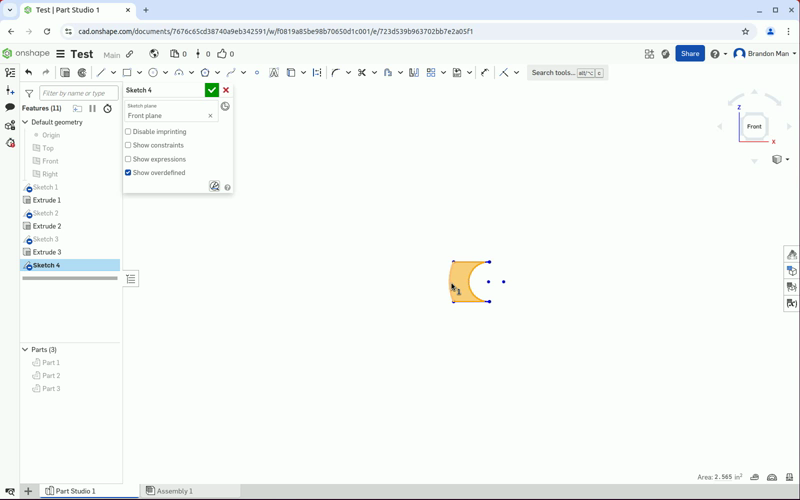
scroll(-6)
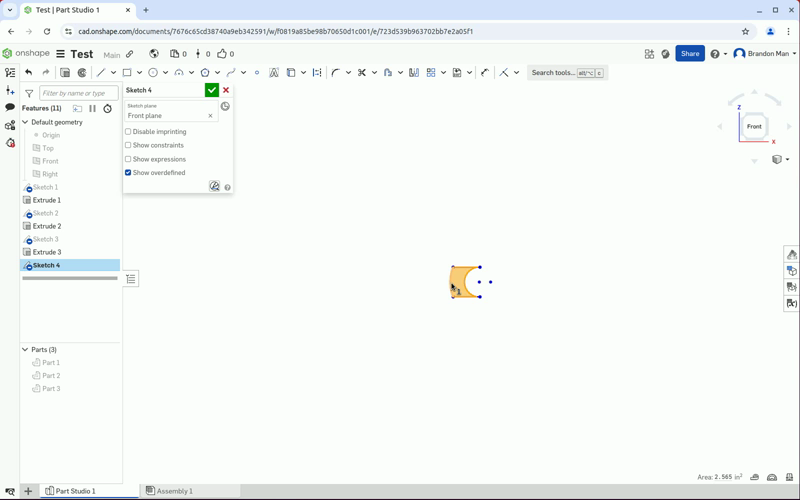
scroll(-6)
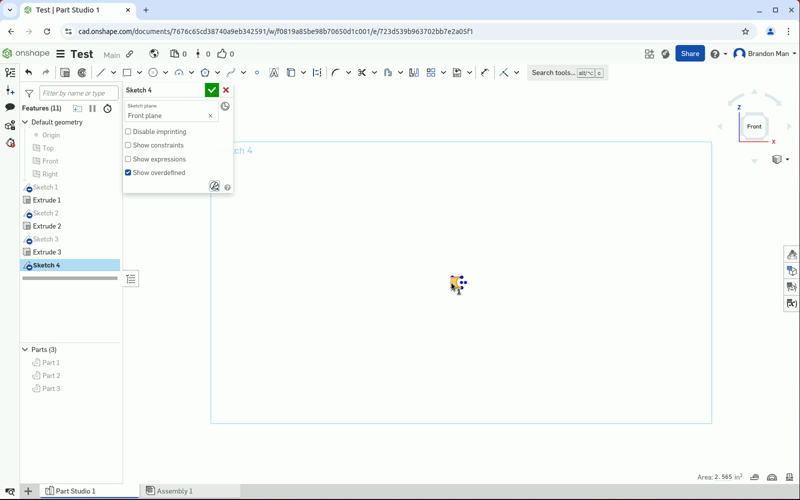
mouse_move(73, 352)
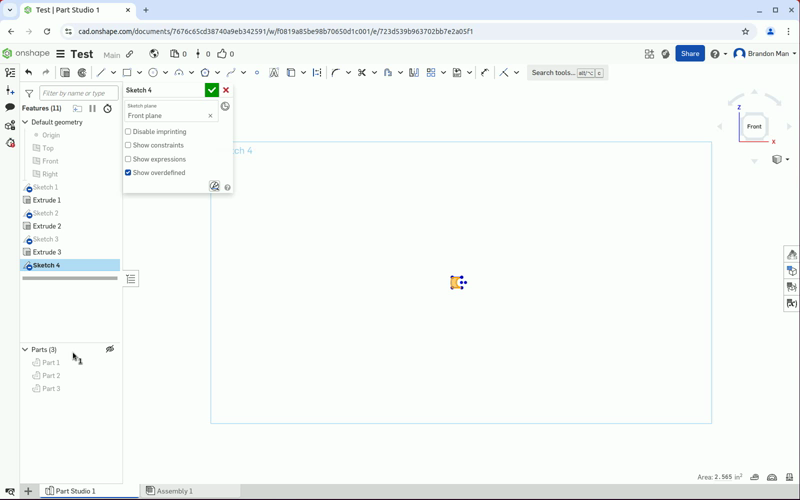
key(shift+y)
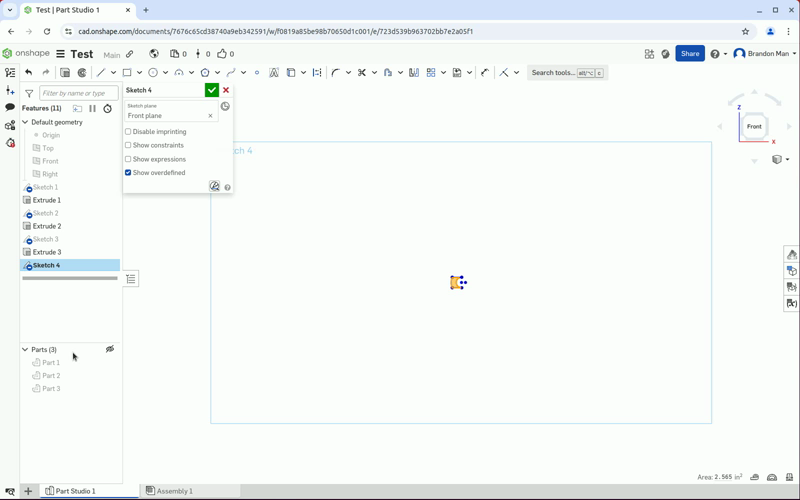
key(shift+e)
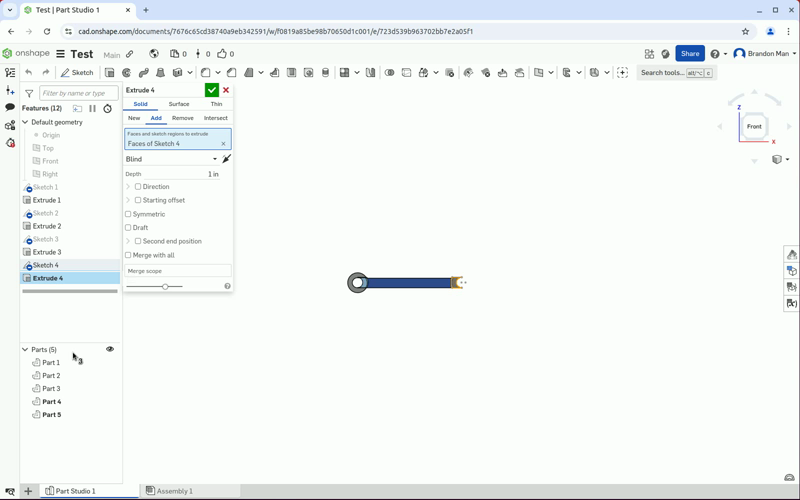
mouse_move(143, 106)
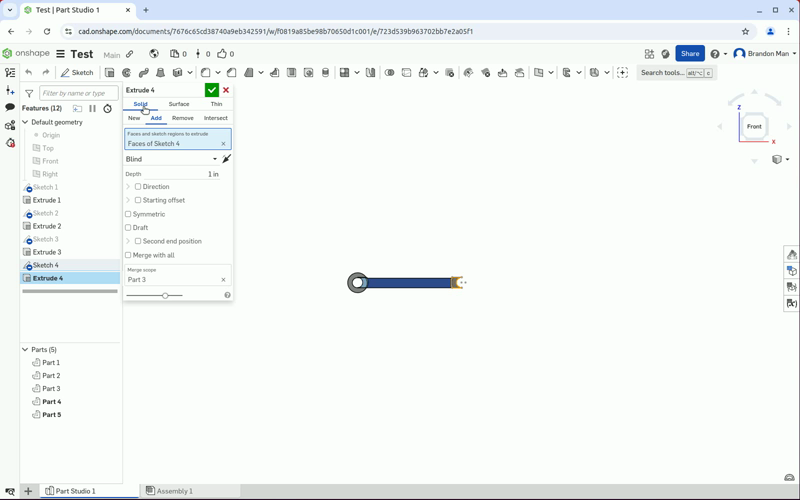
click(143, 106)
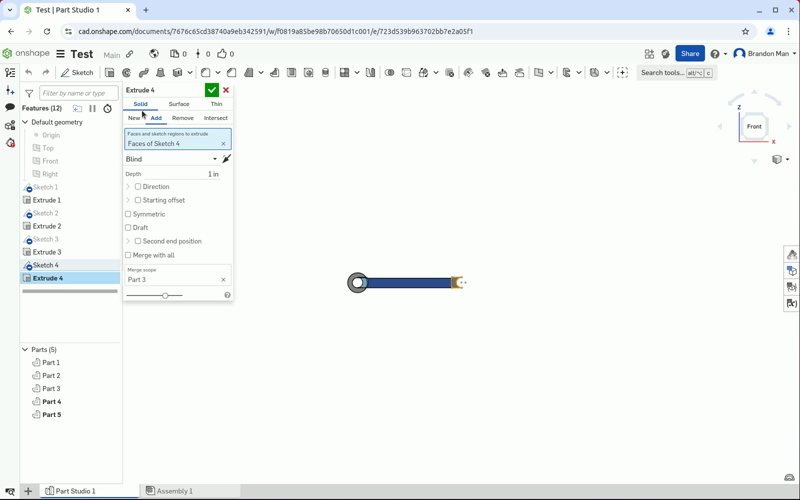
mouse_move(137, 120)
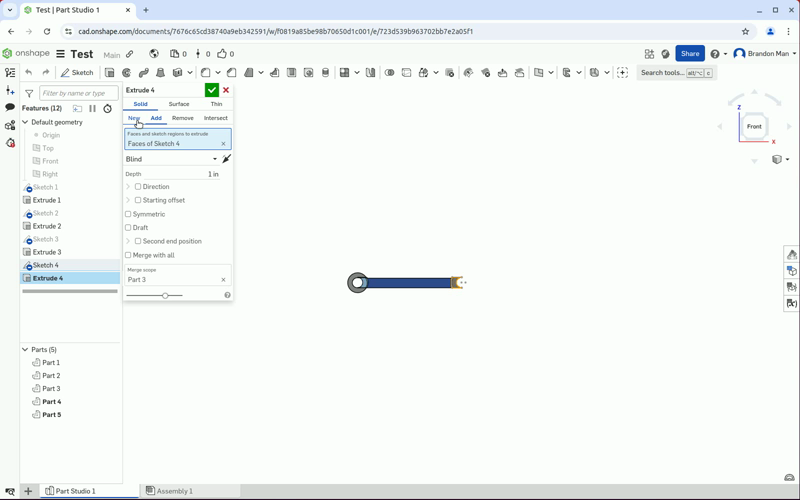
click(137, 120)
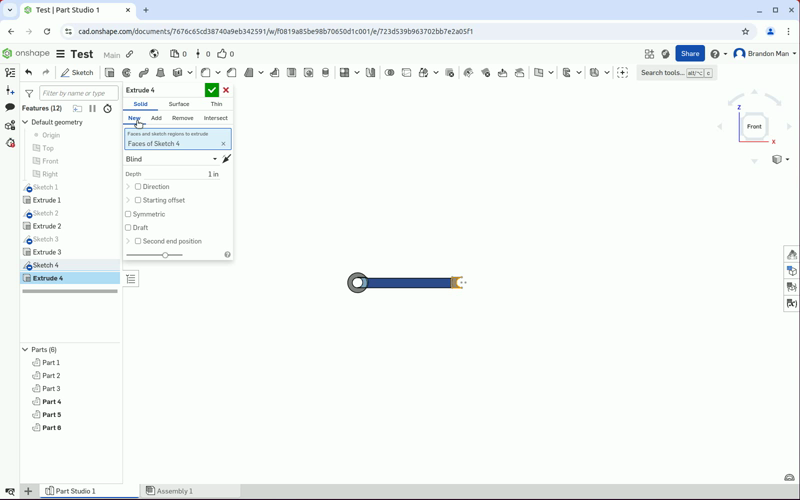
key(tab, 4)
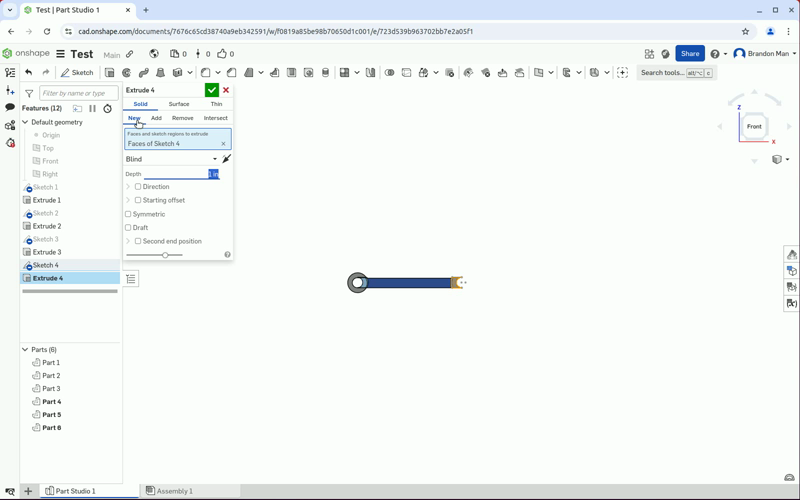
text(1.685)
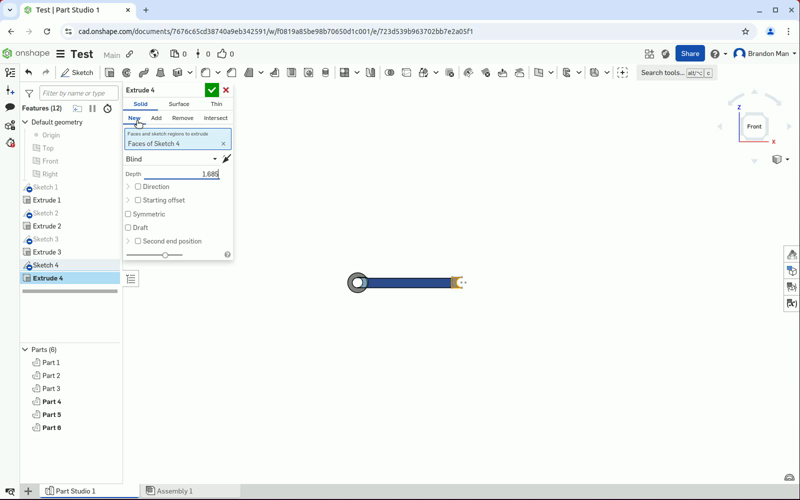
key(enter)
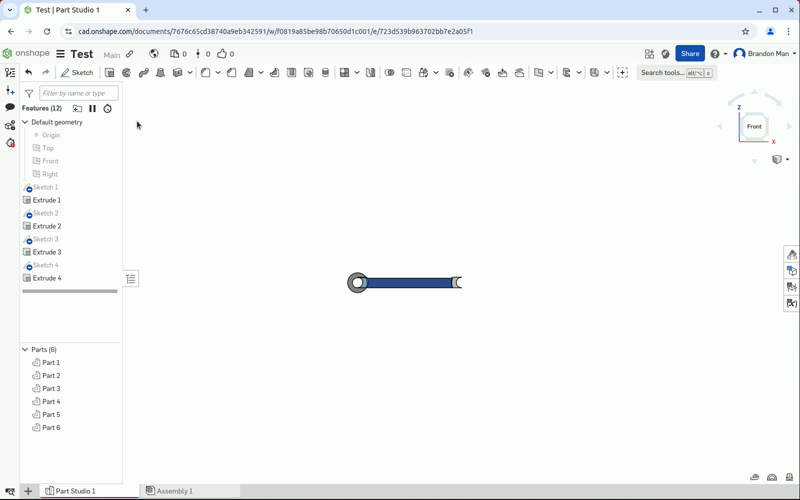
key(shift+h)
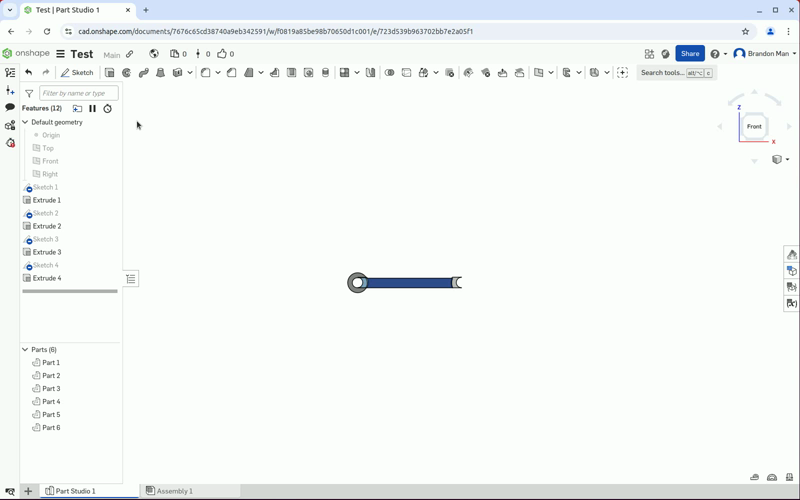
key(shift+h)
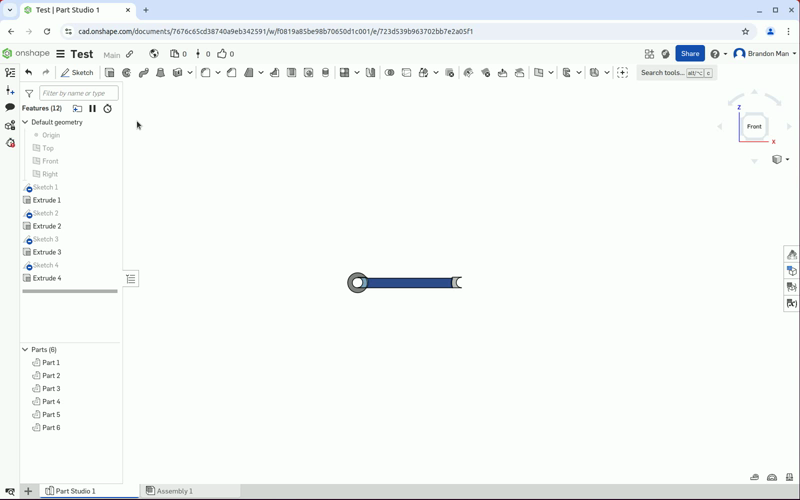
mouse_move(73, 189)
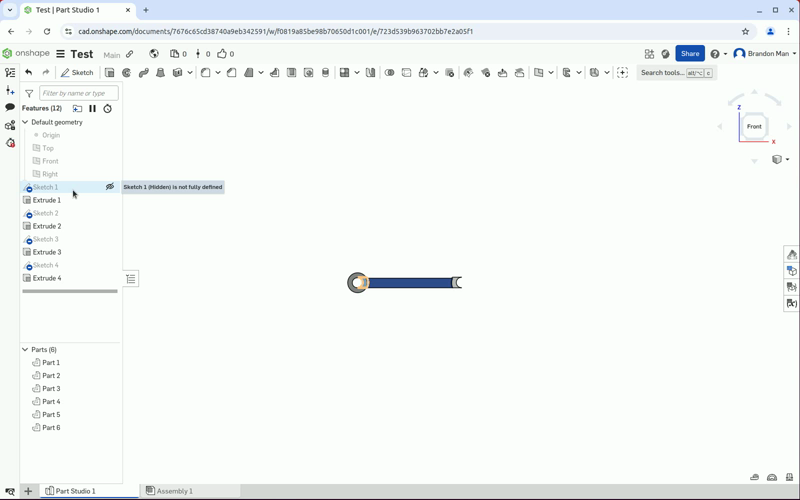
click(73, 189)
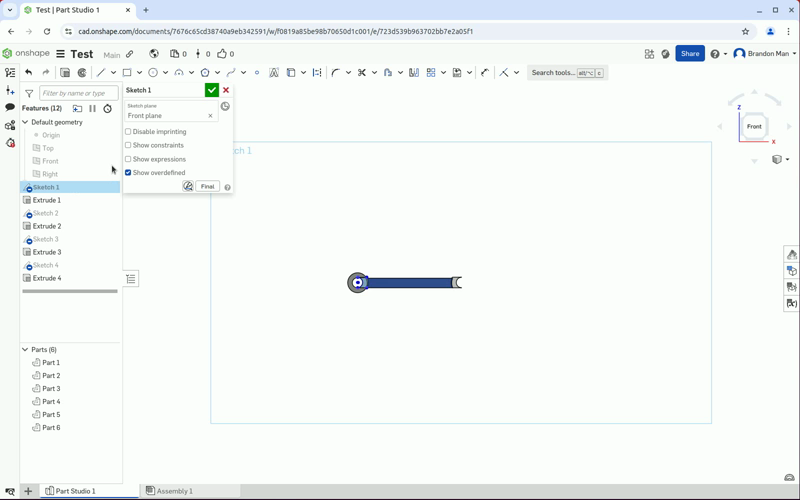
mouse_move(229, 92)
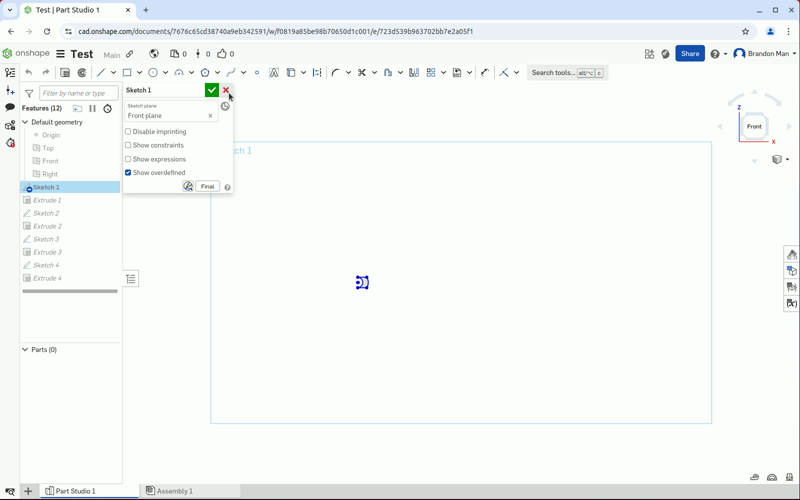
click(229, 92)
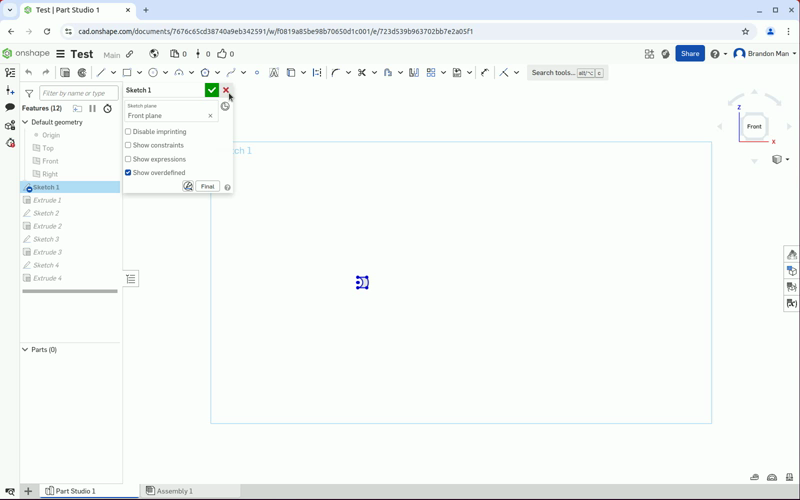
key(shift+s)
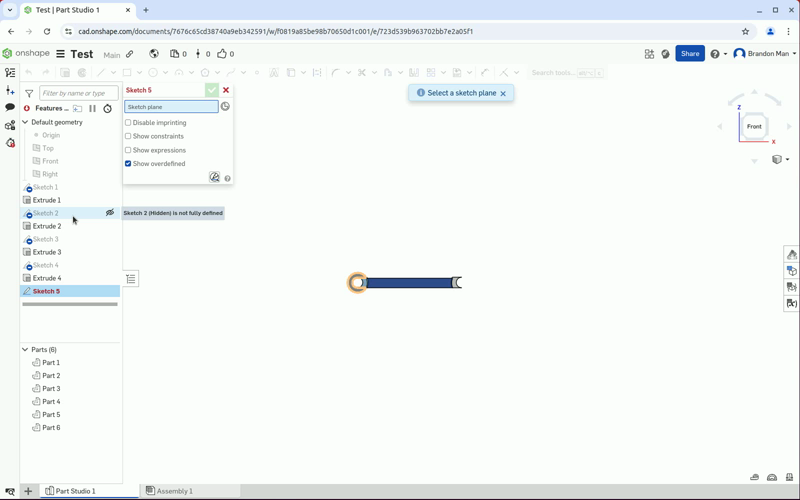
scroll(3)
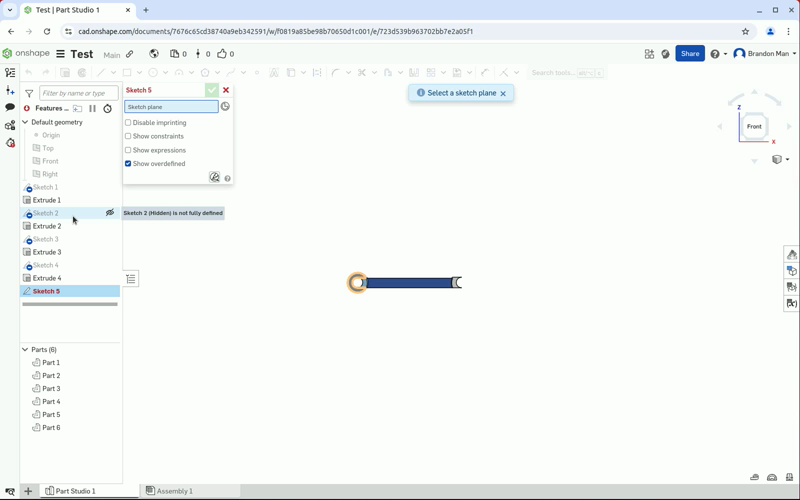
mouse_move(73, 163)
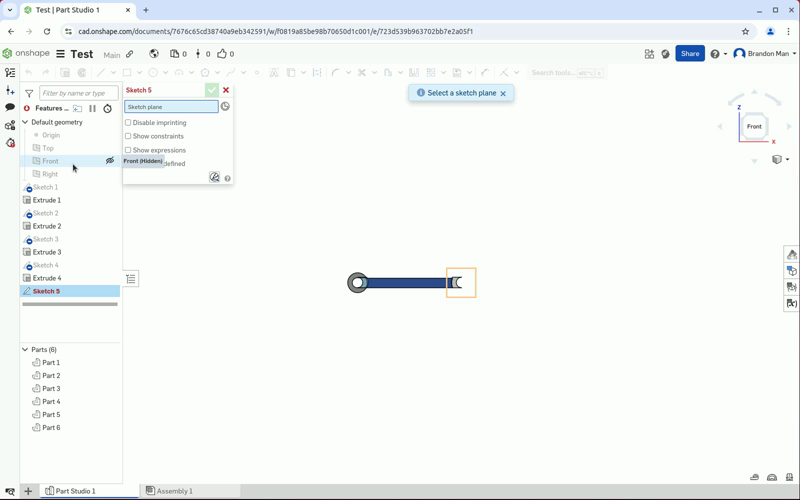
click(73, 163)
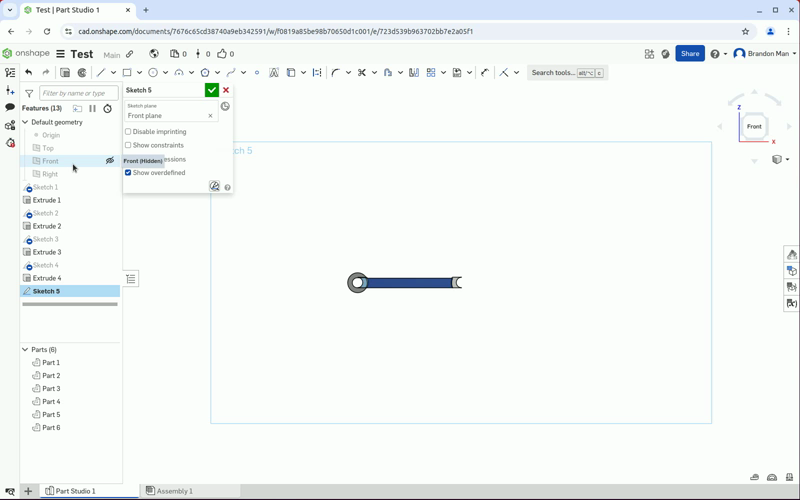
mouse_move(73, 352)
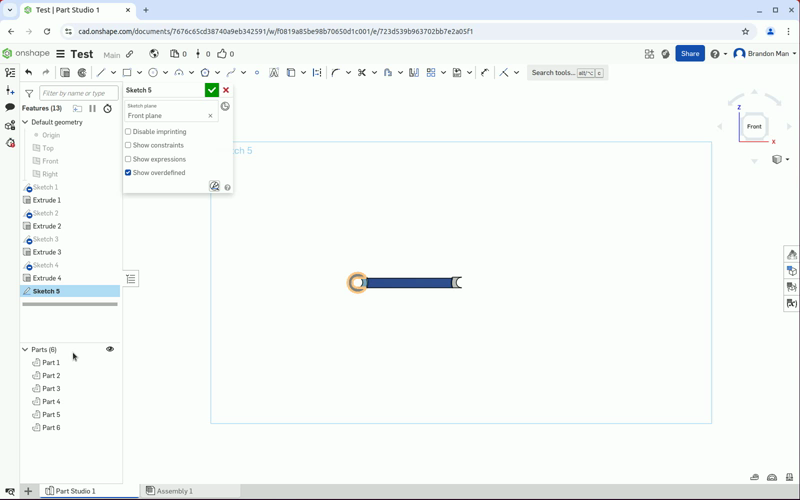
key(y)
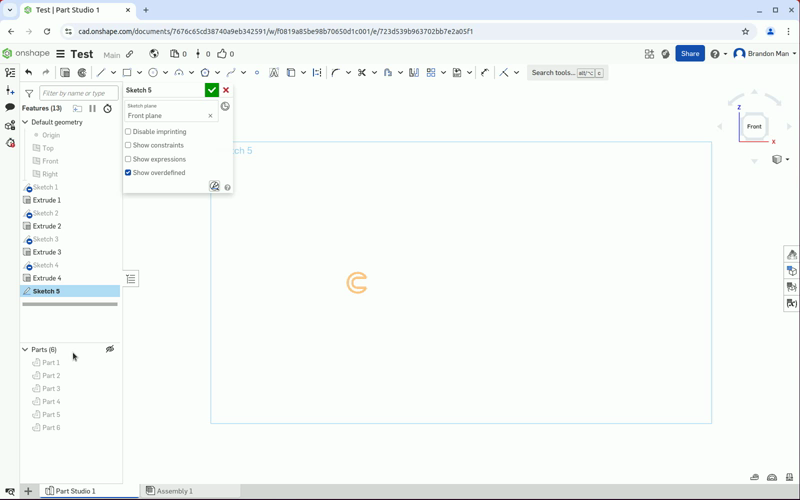
key(l)
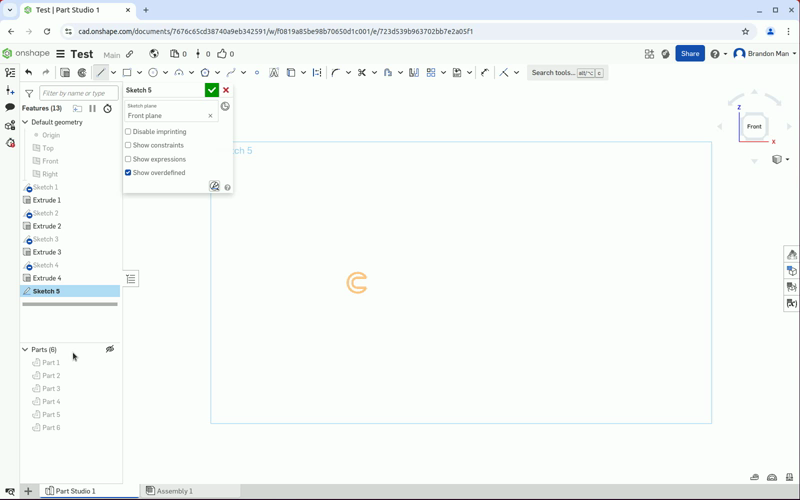
key_down(shift)
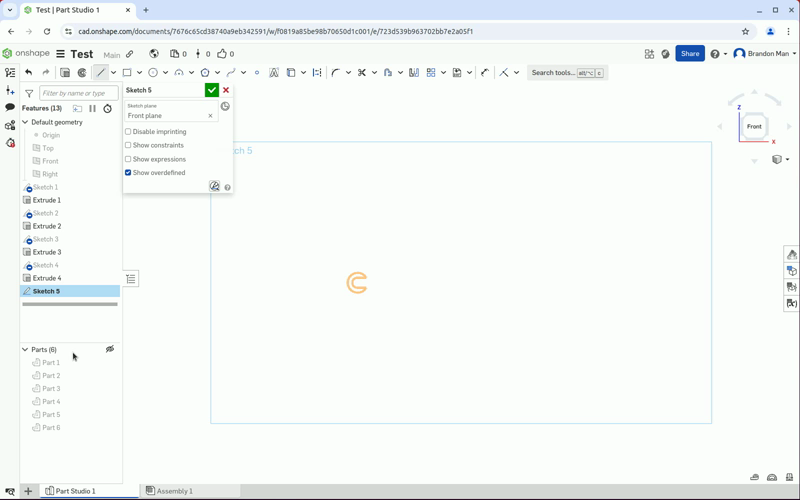
mouse_move(452, 278)
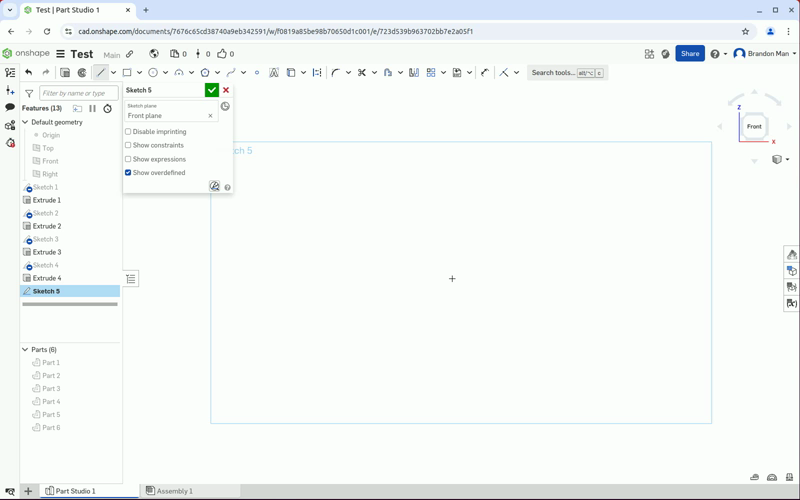
click(452, 278)
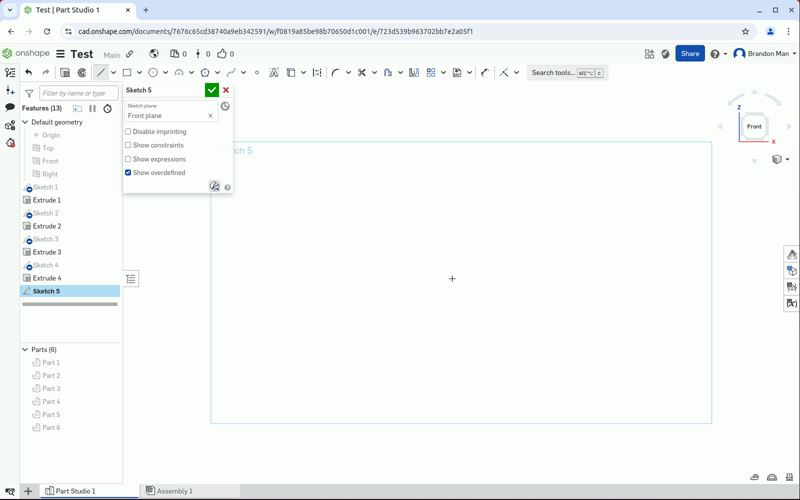
key_up(shift)
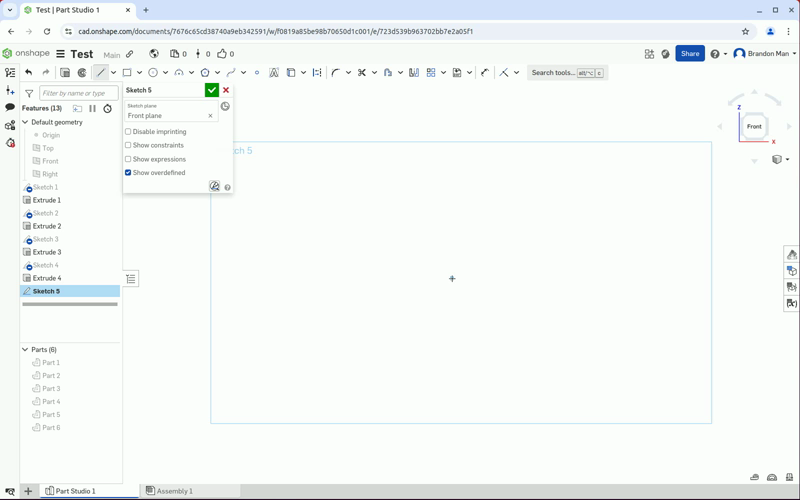
key_down(shift)
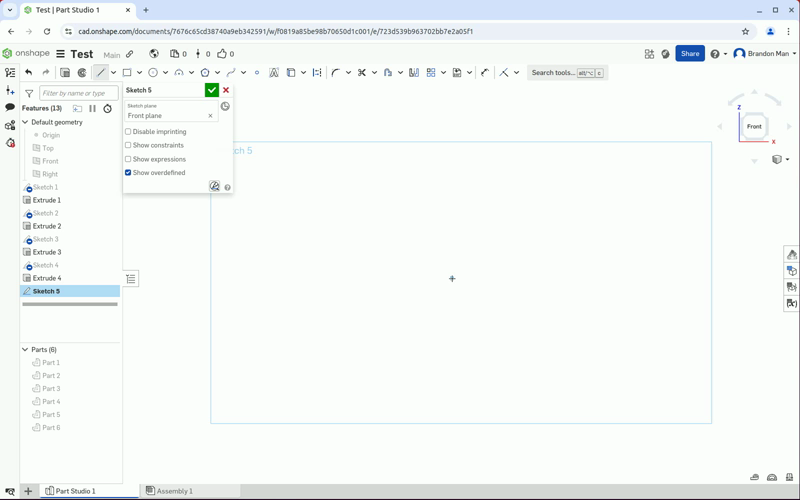
mouse_move(482, 278)
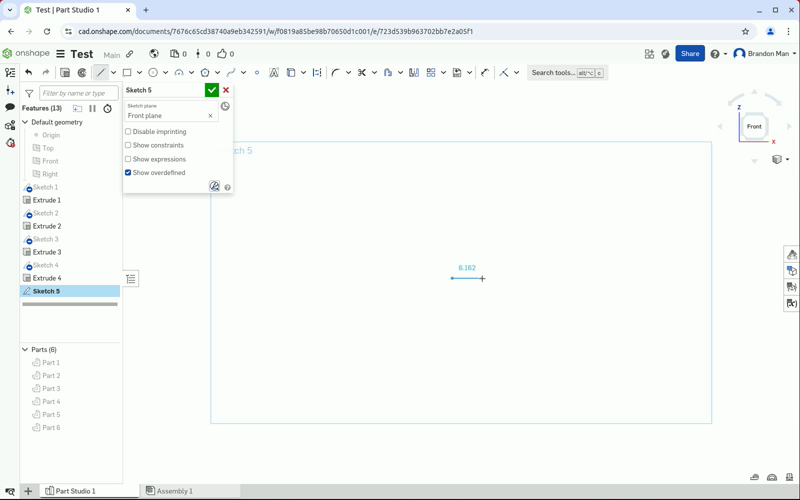
mouse_move(461, 278)
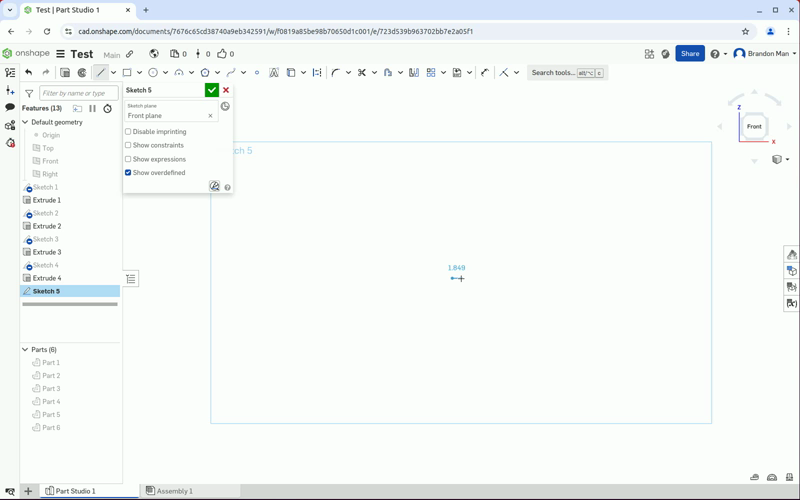
click(461, 278)
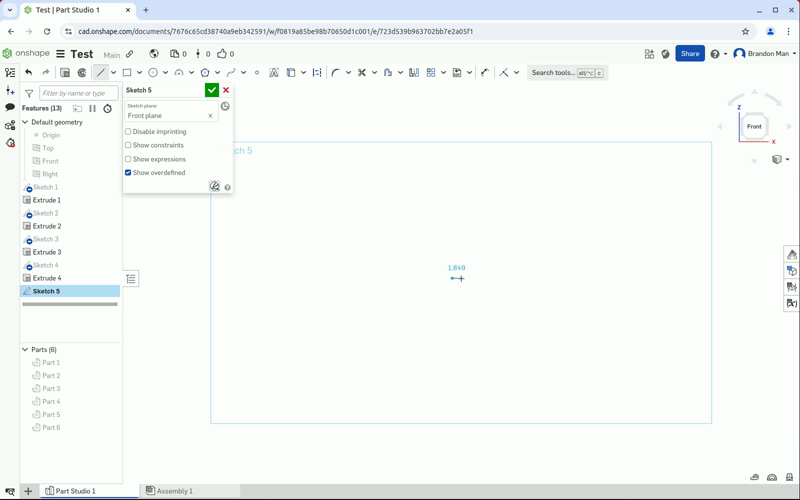
key_up(shift)
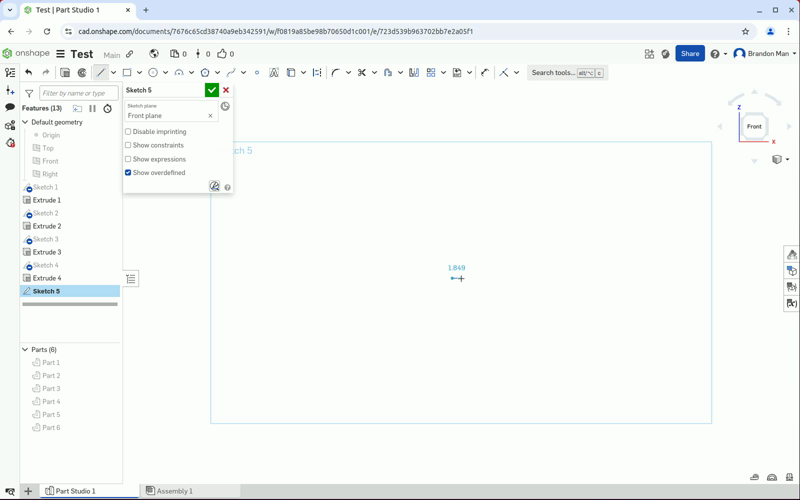
key_down(shift)
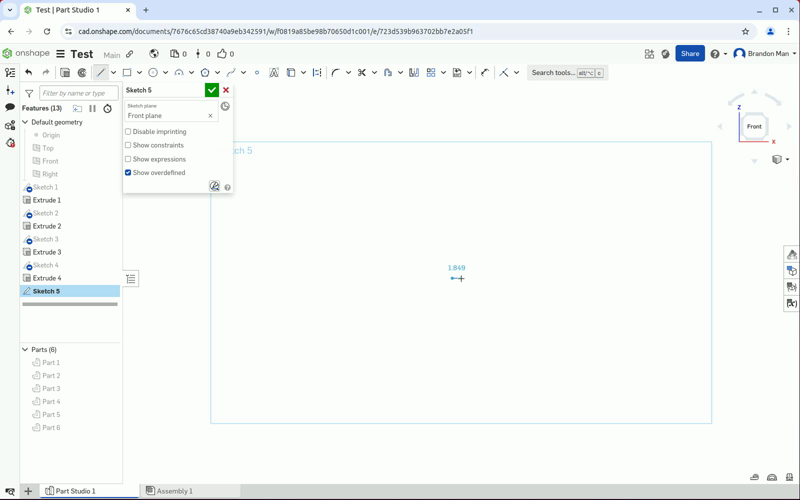
mouse_move(491, 278)
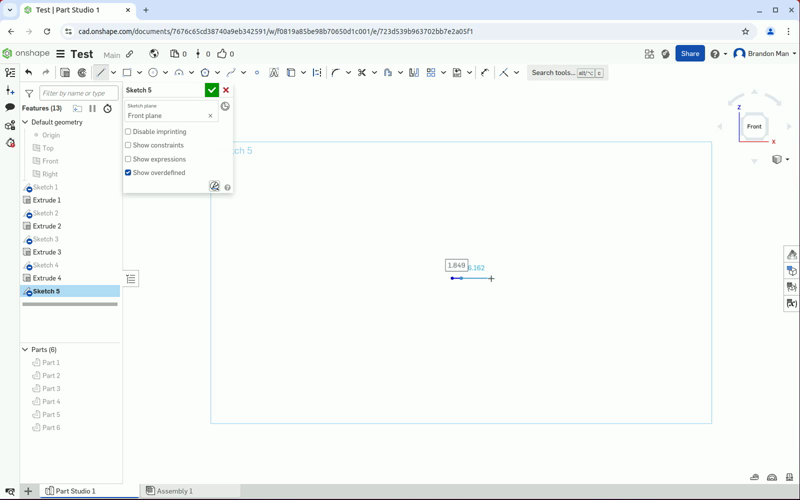
mouse_move(469, 278)
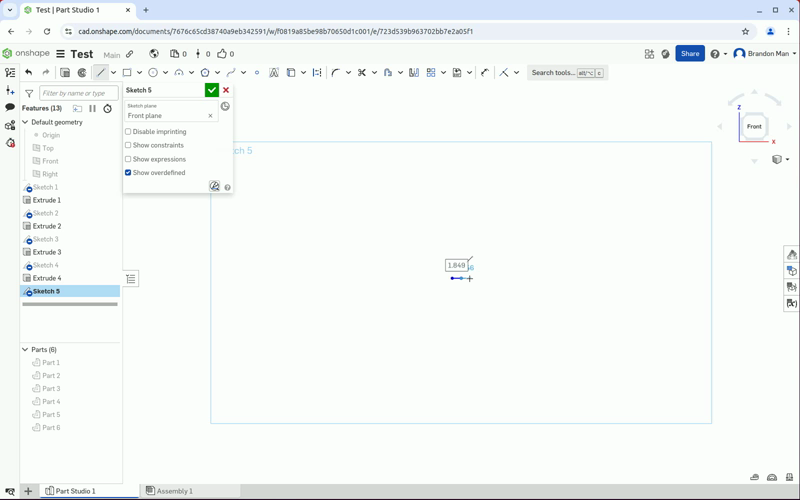
click(469, 278)
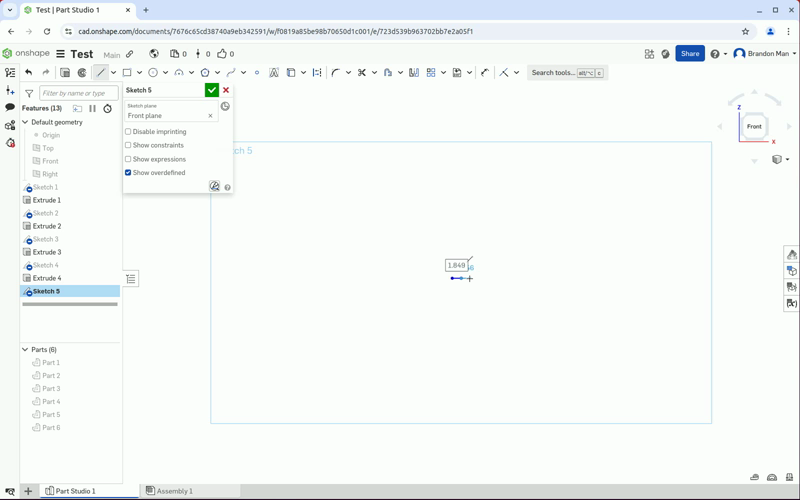
key_up(shift)
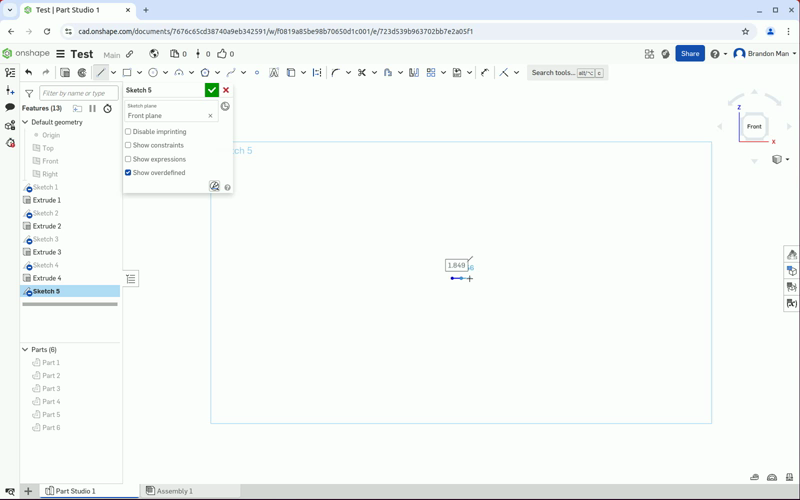
key(esc)
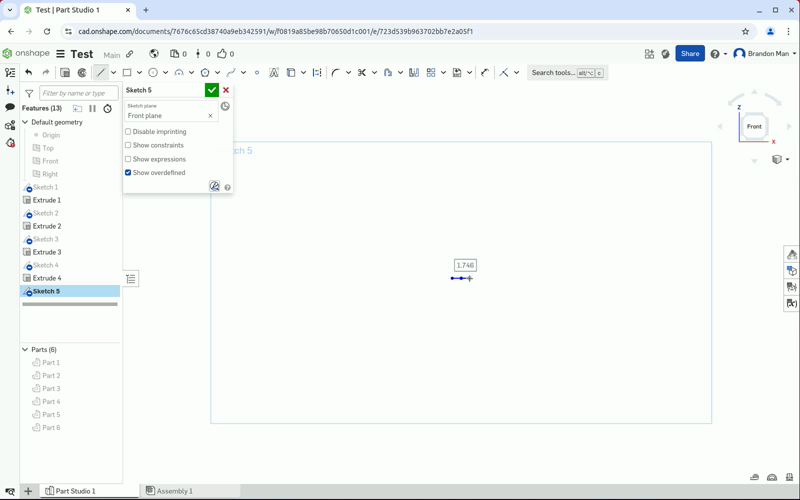
key(a)
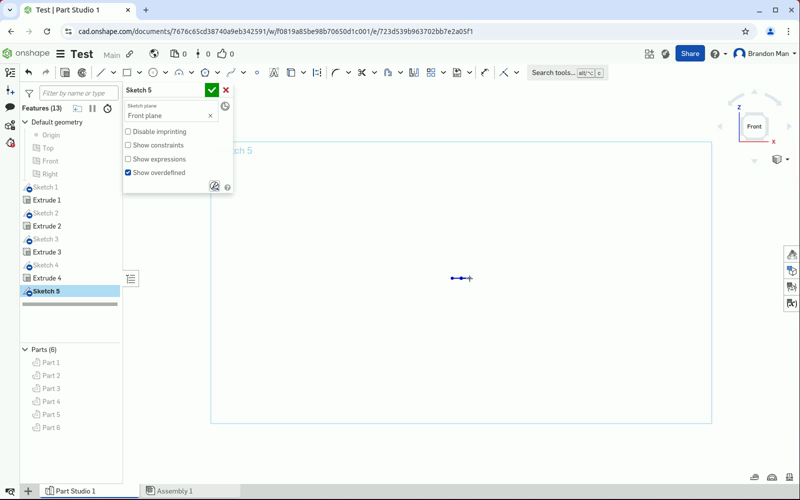
mouse_move(469, 278)
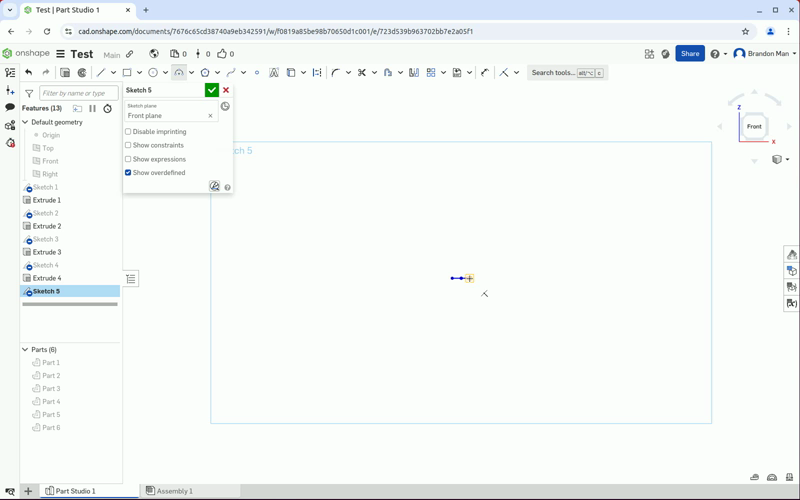
click(469, 278)
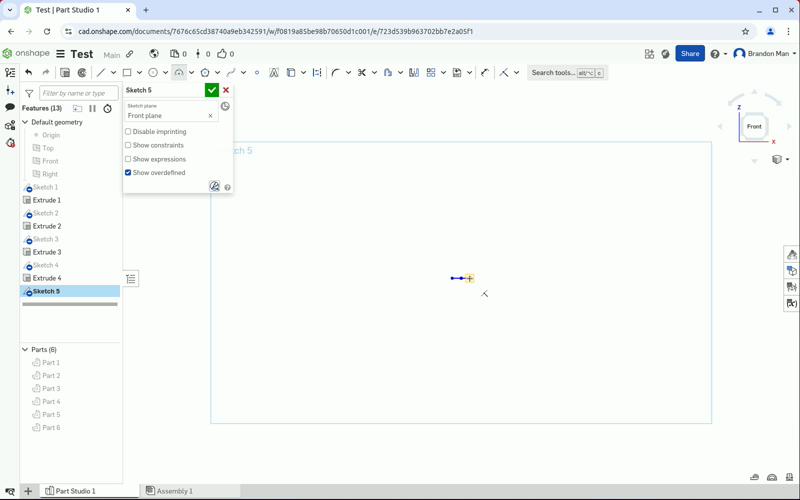
mouse_move(452, 278)
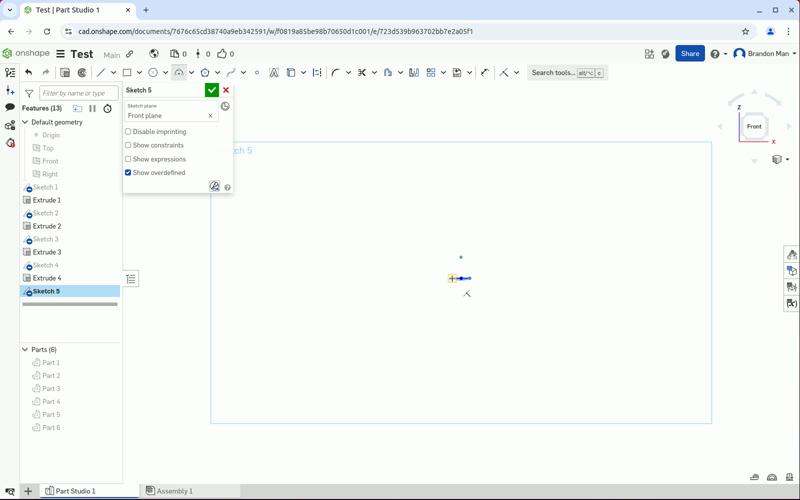
click(452, 278)
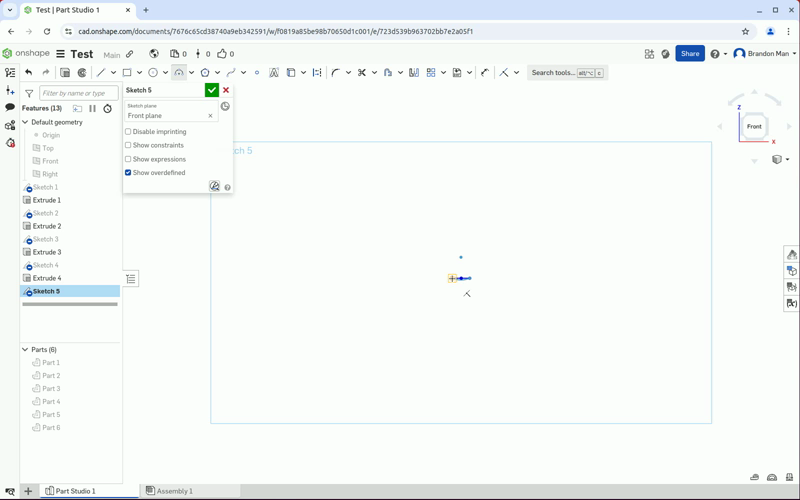
key_down(shift)
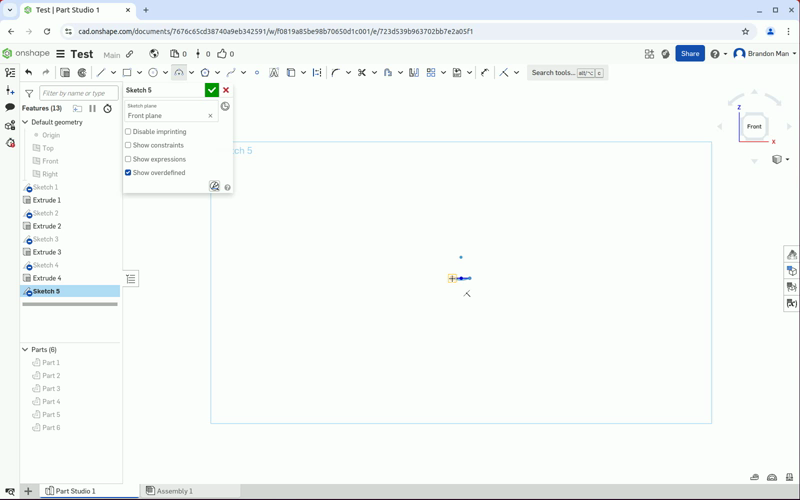
mouse_move(461, 273)
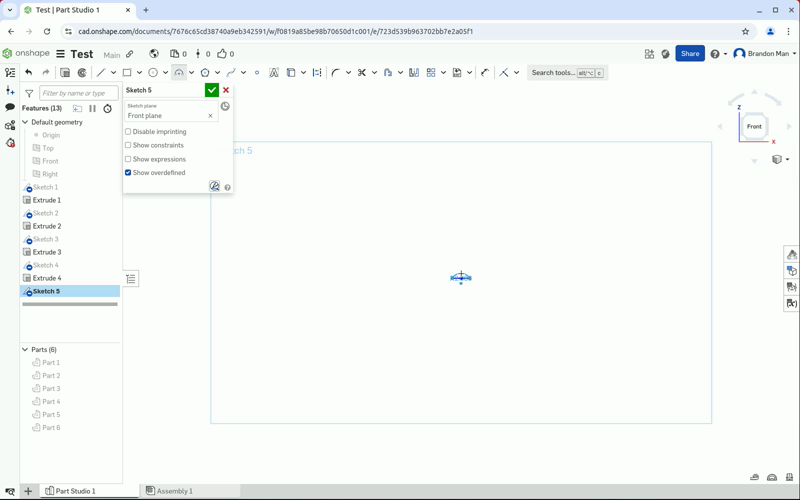
click(461, 273)
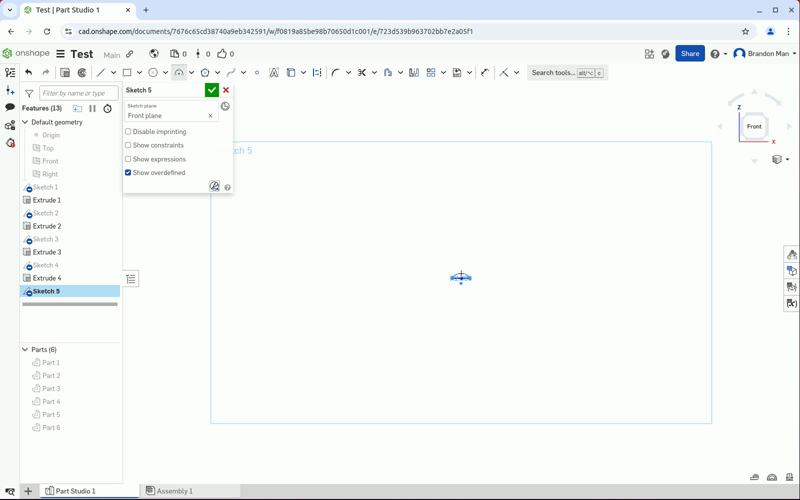
key_up(shift)
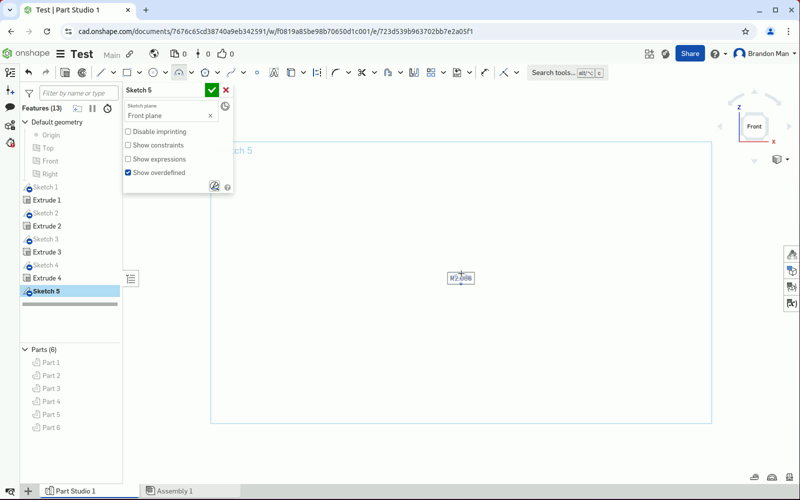
key(esc)
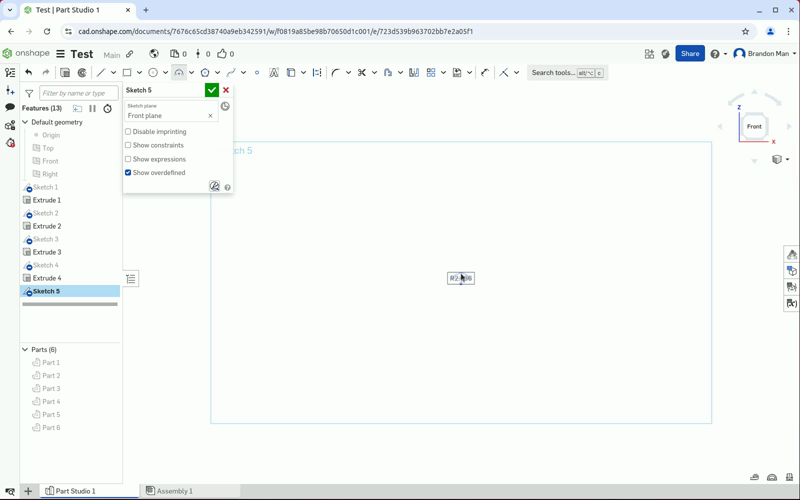
mouse_move(469, 277)
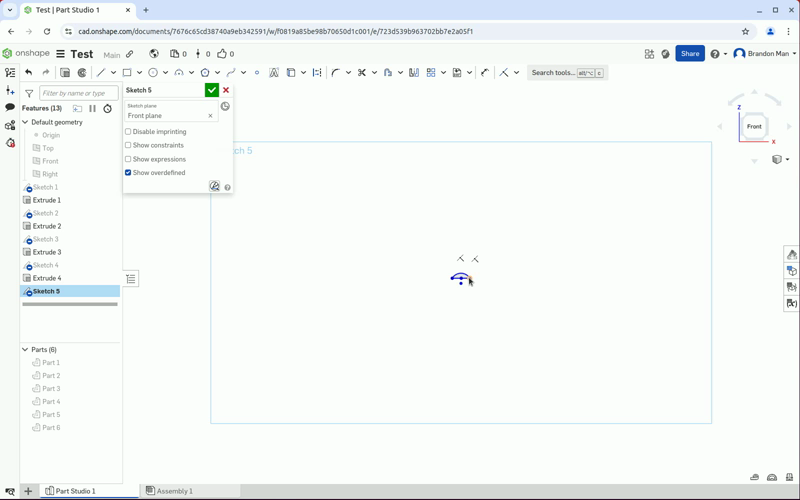
scroll(6)
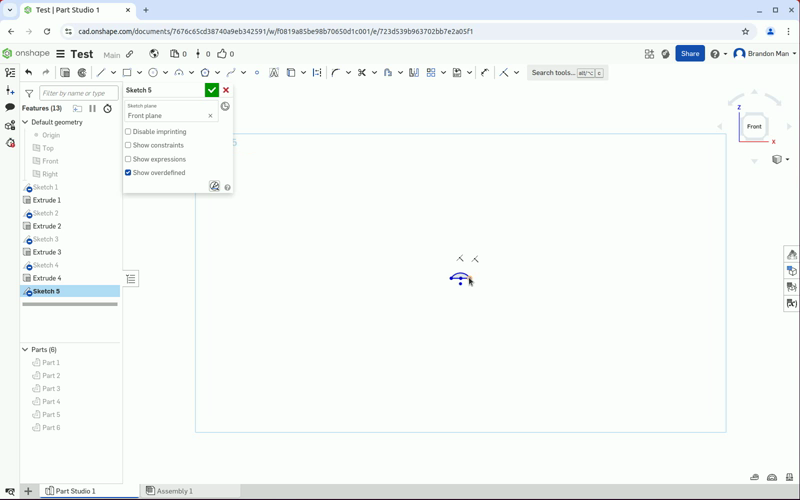
scroll(6)
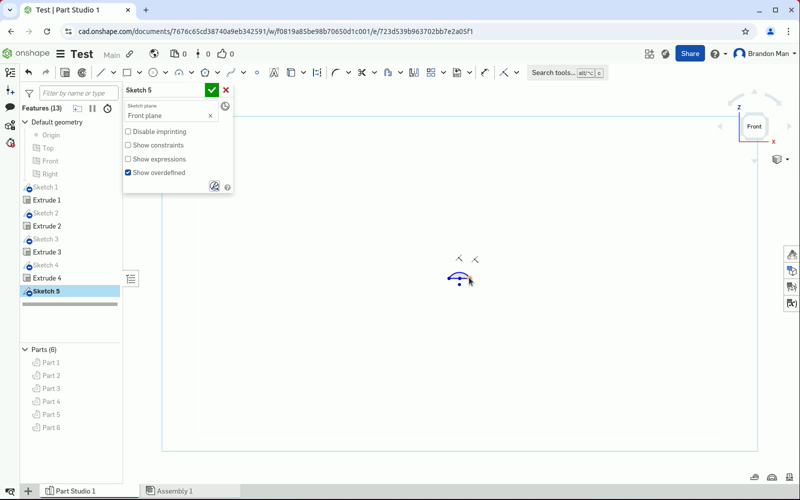
scroll(6)
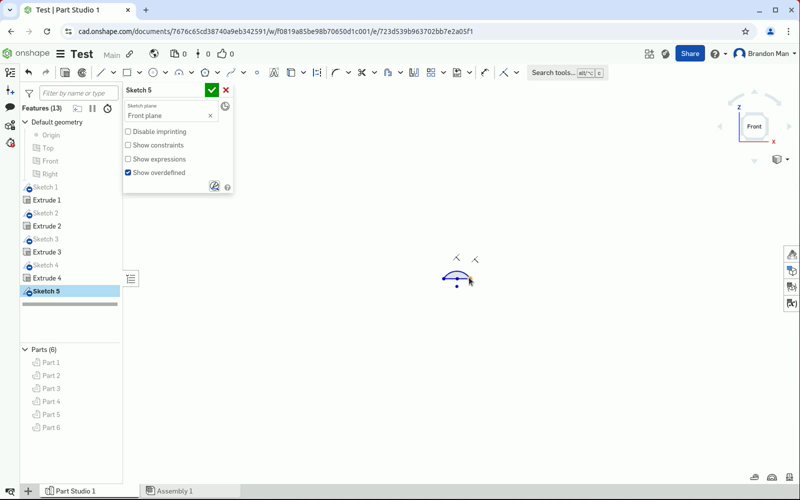
scroll(6)
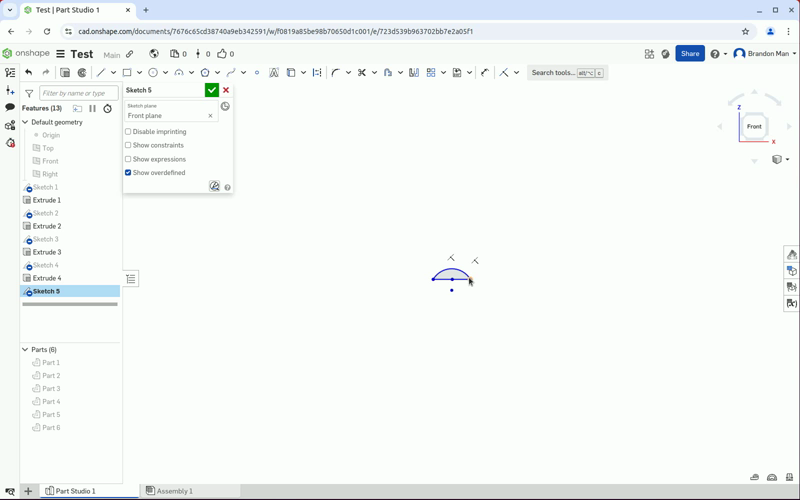
scroll(6)
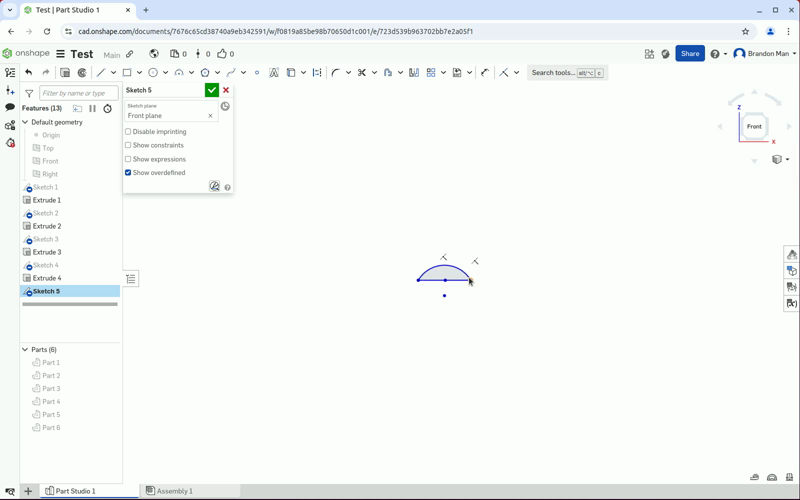
scroll(6)
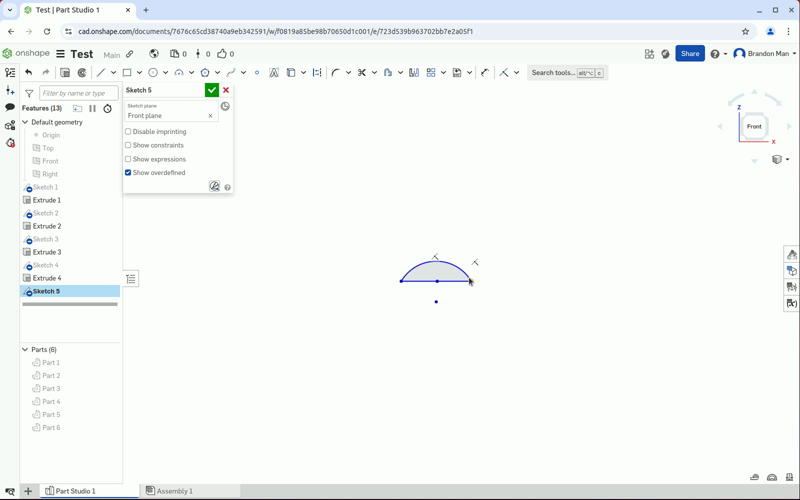
scroll(6)
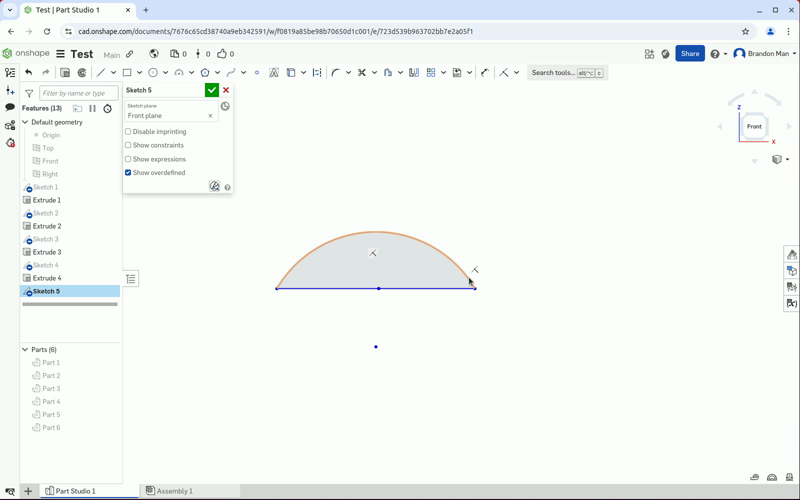
click(469, 277)
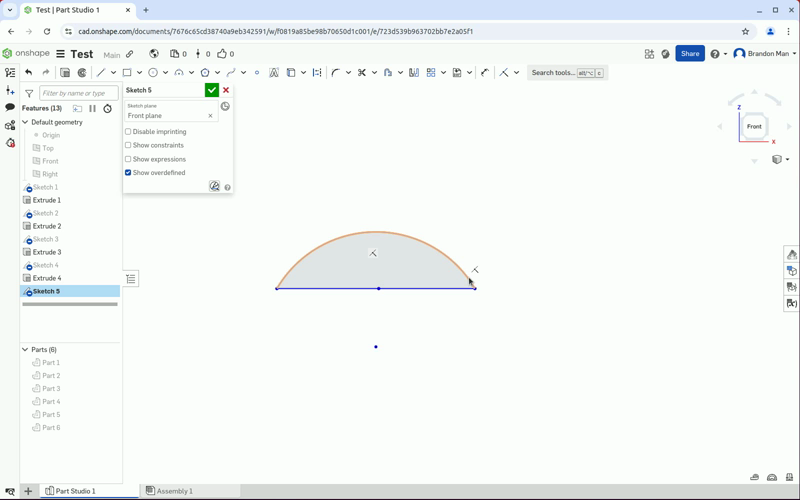
scroll(-6)
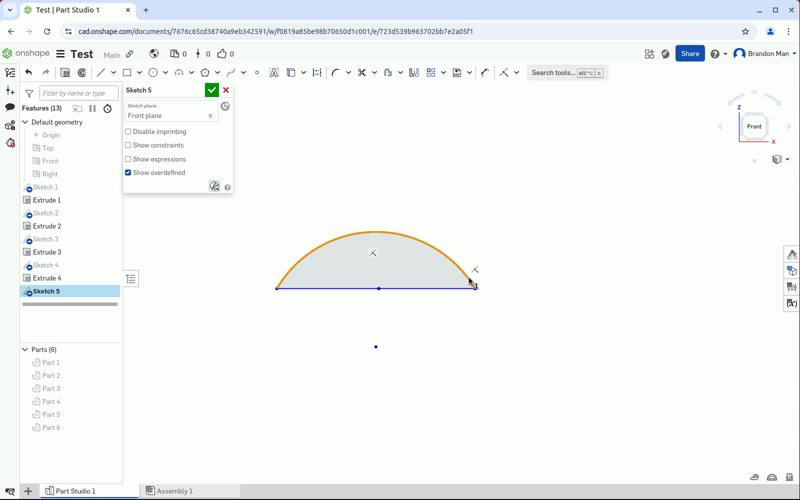
scroll(-6)
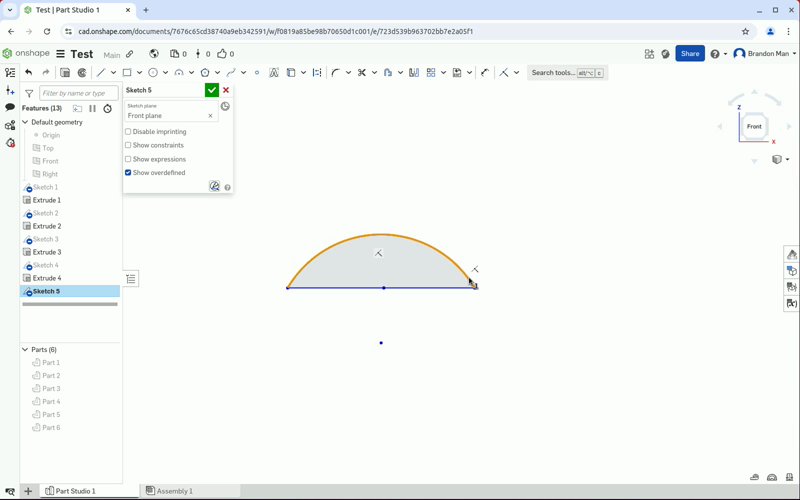
scroll(-6)
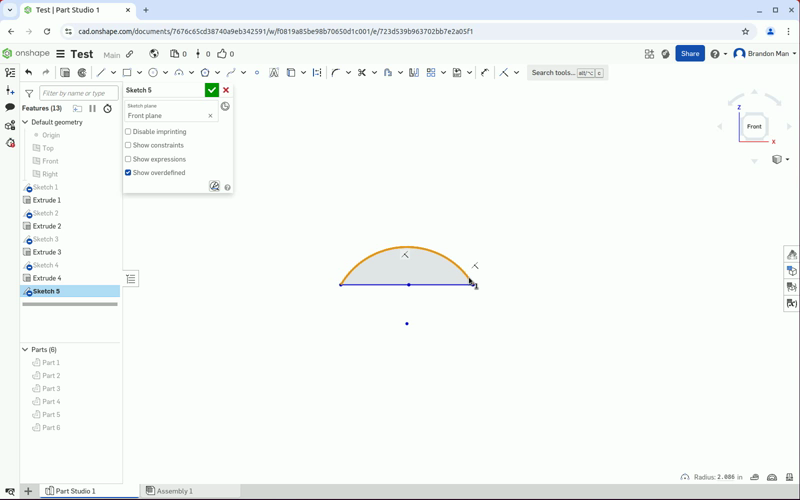
scroll(-6)
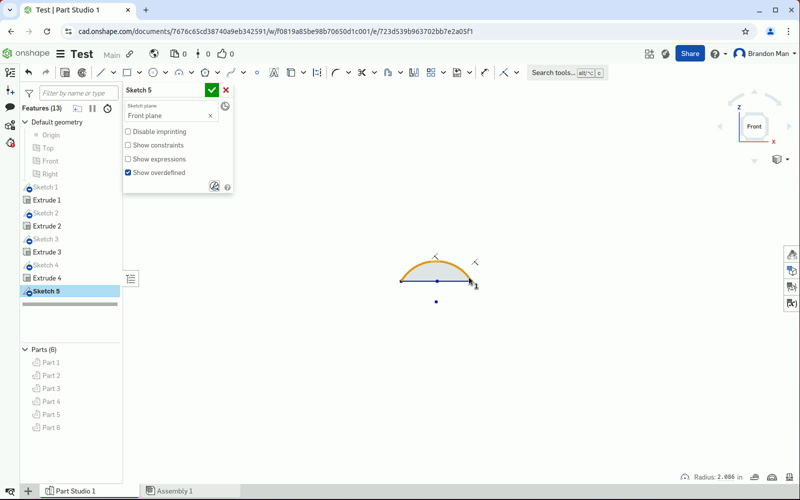
scroll(-6)
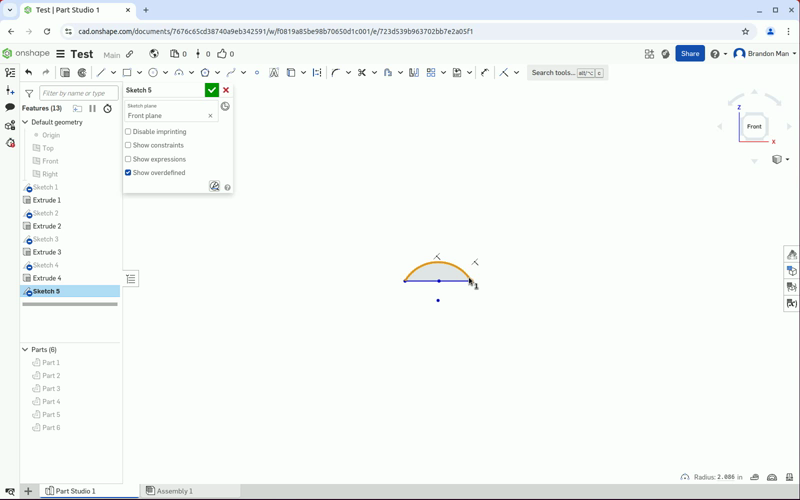
scroll(-6)
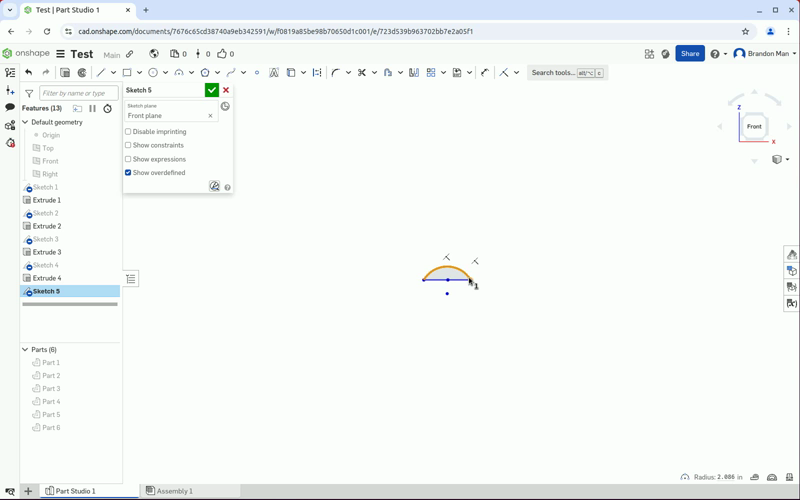
scroll(-6)
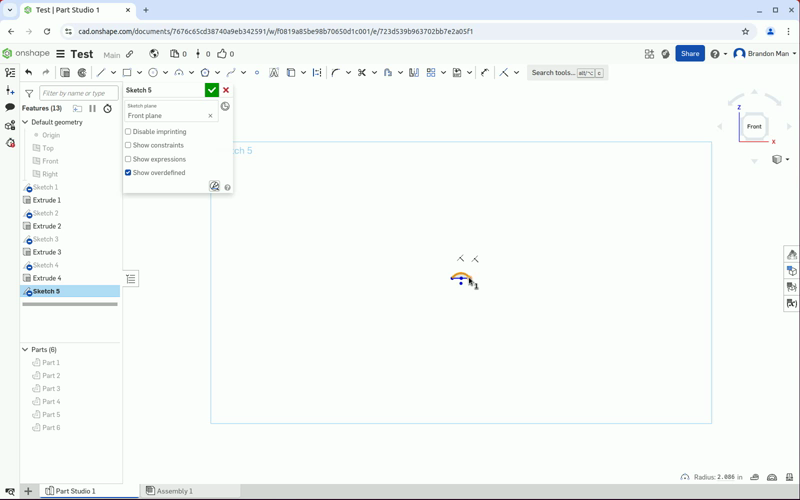
mouse_move(73, 352)
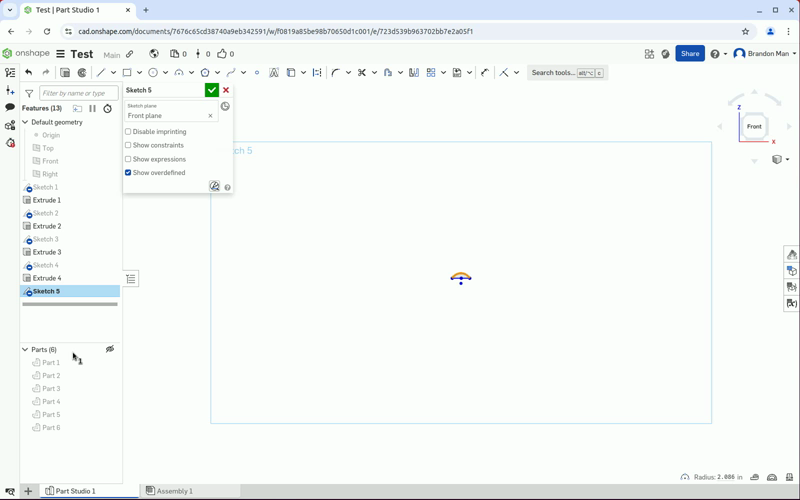
key(shift+y)
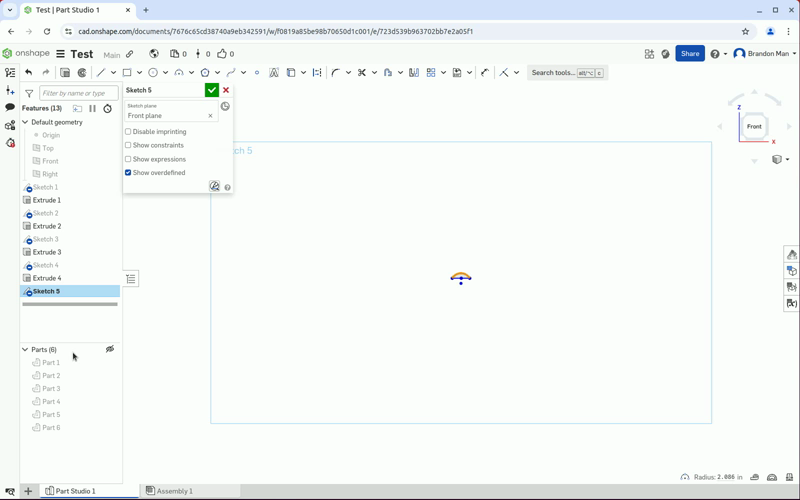
key(shift+e)
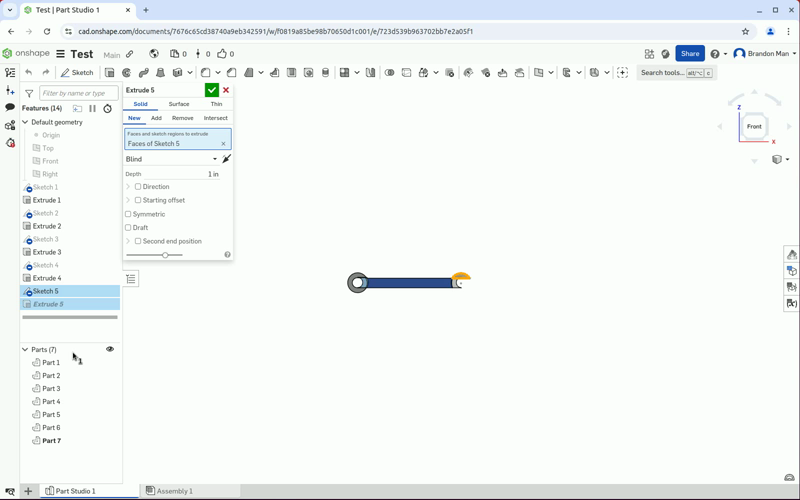
mouse_move(143, 106)
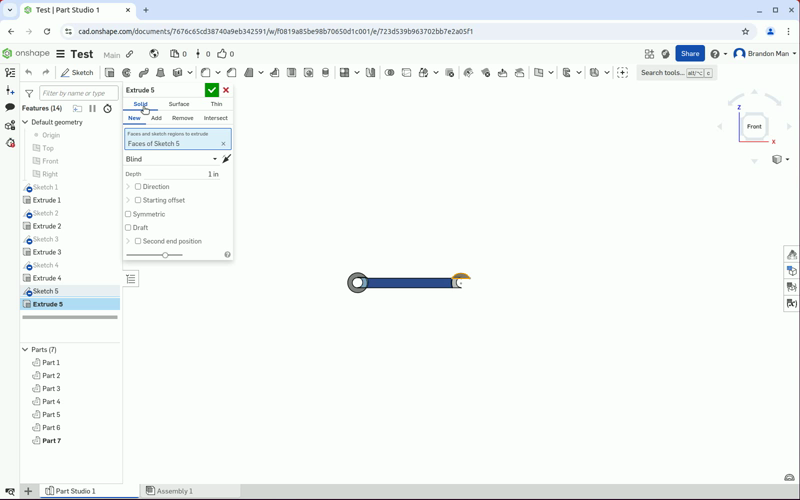
click(143, 106)
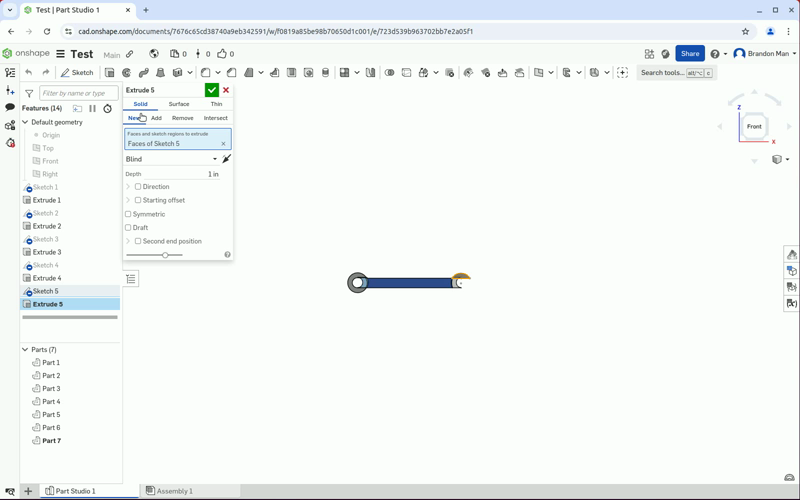
mouse_move(137, 120)
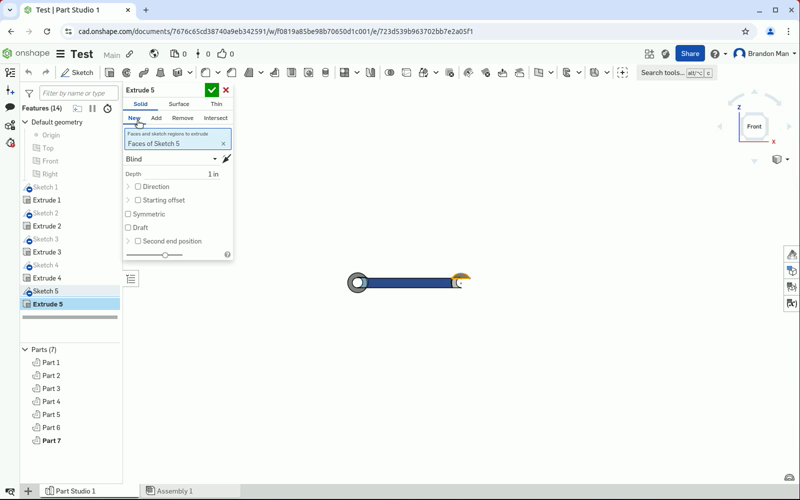
click(137, 120)
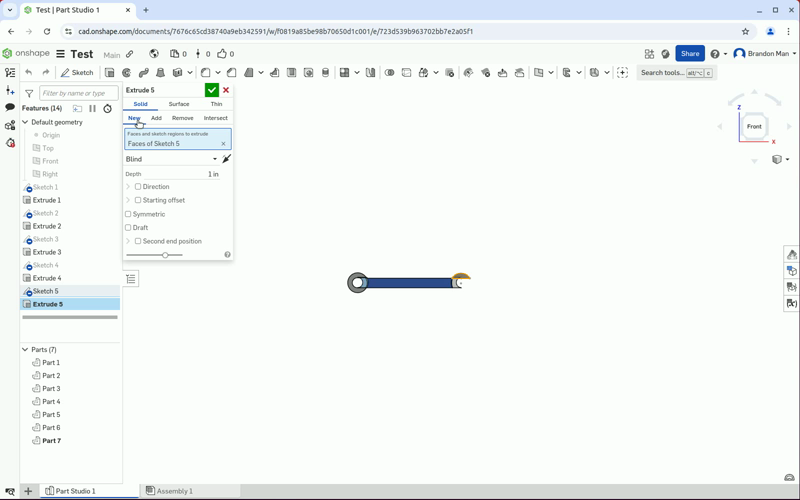
key(tab, 4)
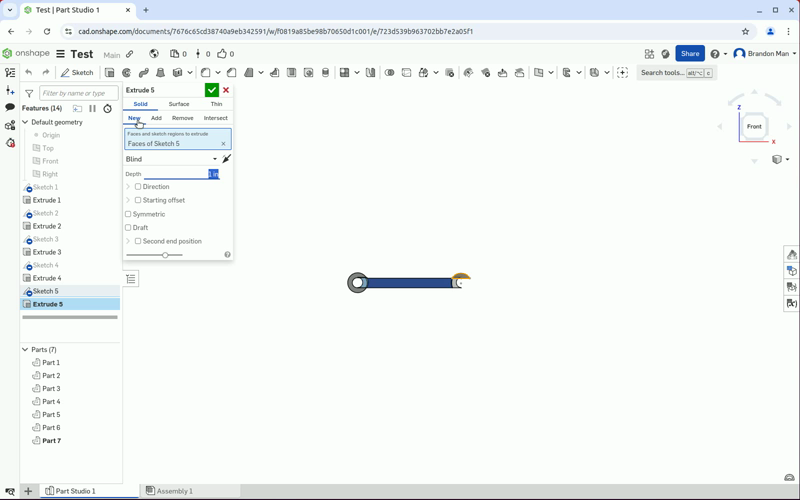
text(1.685)
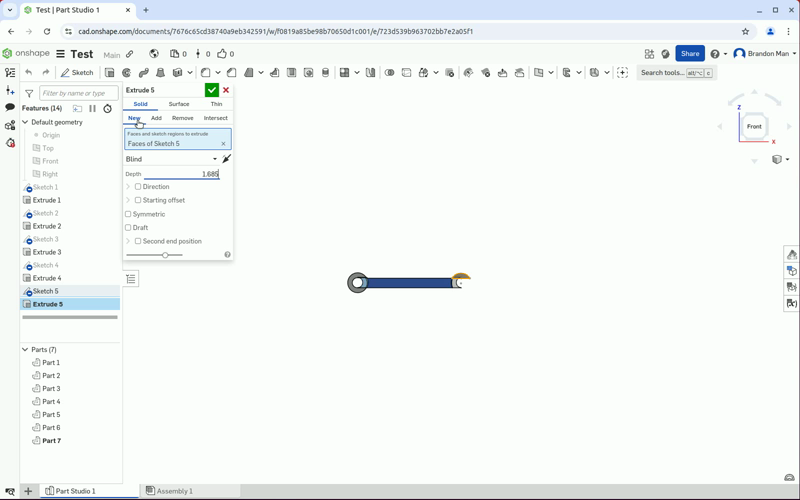
key(enter)
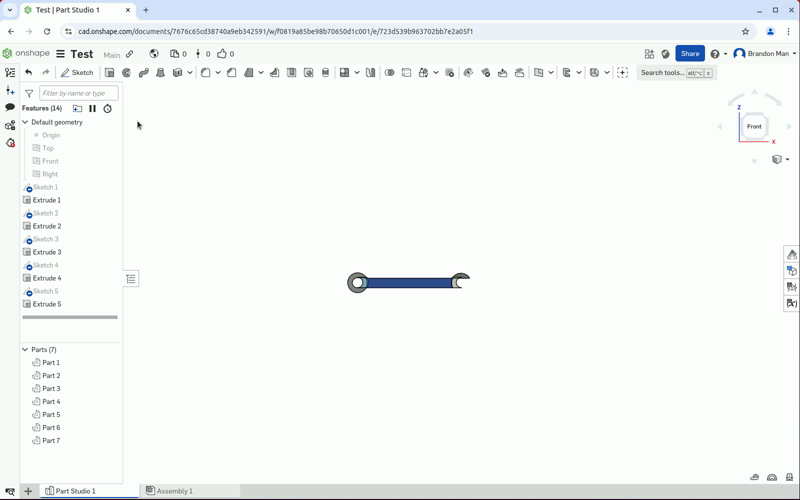
key(shift+h)
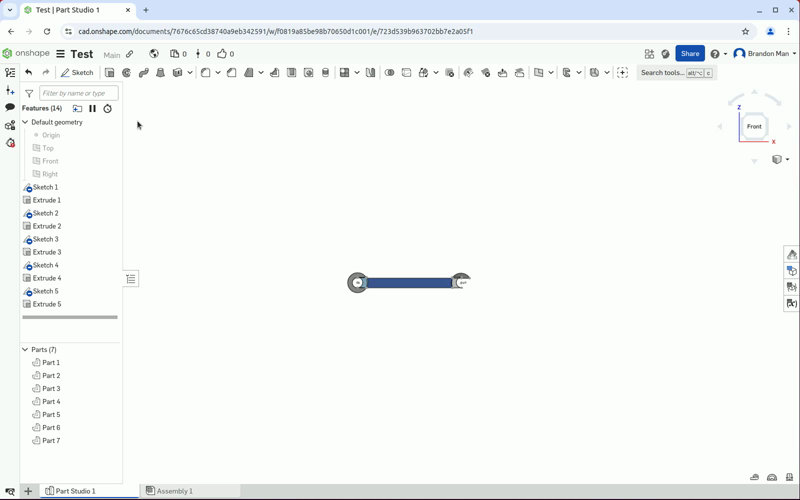
key(shift+h)
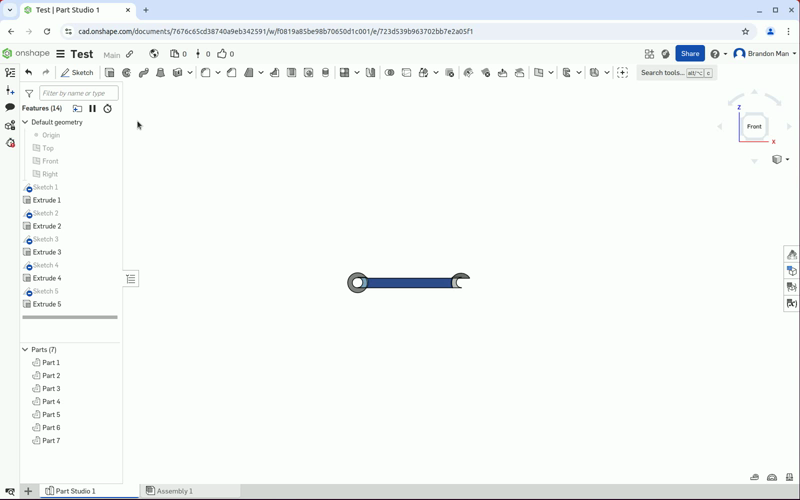
mouse_move(73, 189)
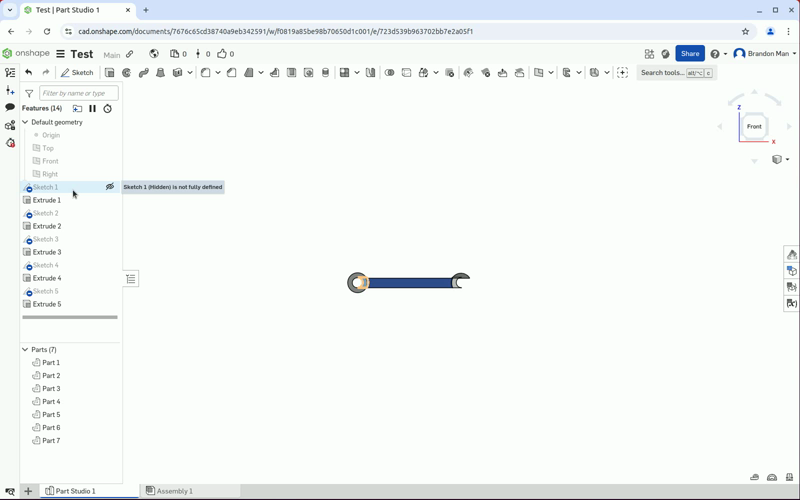
click(73, 189)
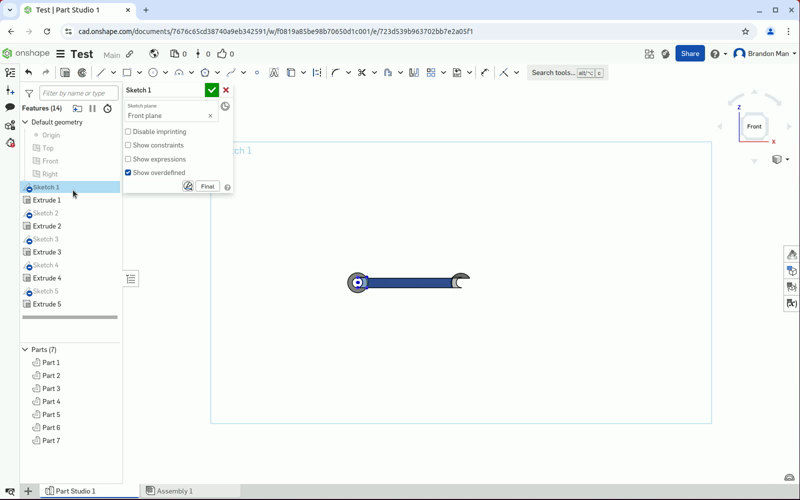
mouse_move(229, 92)
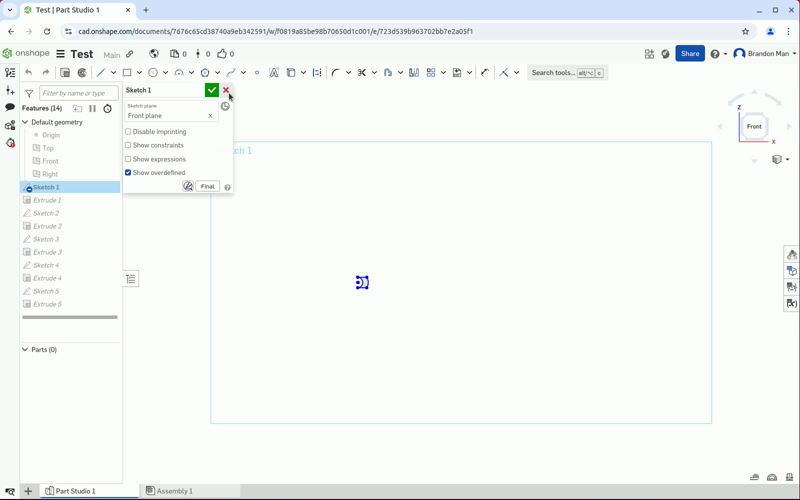
click(229, 92)
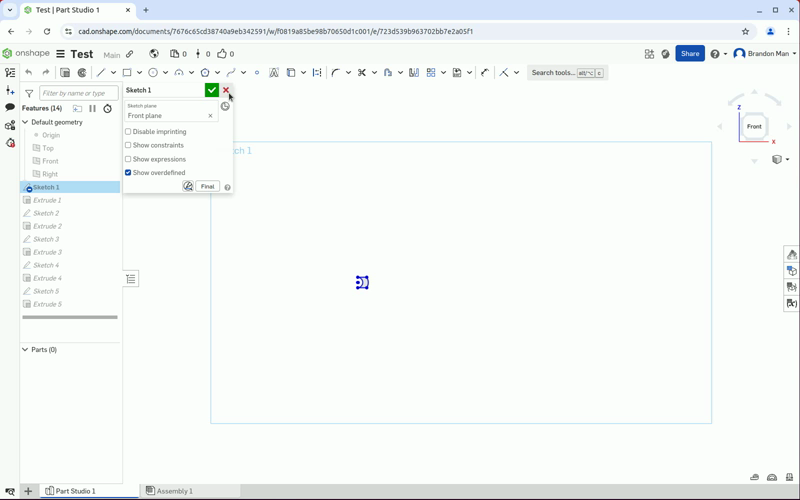
key(shift+s)
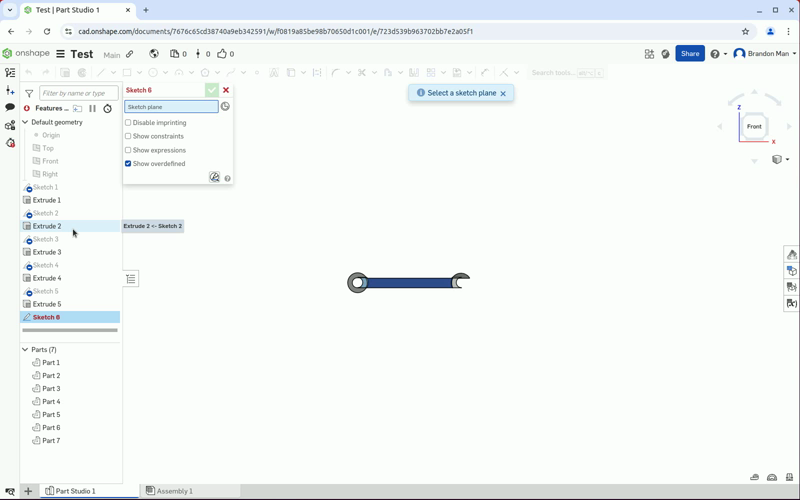
scroll(3)
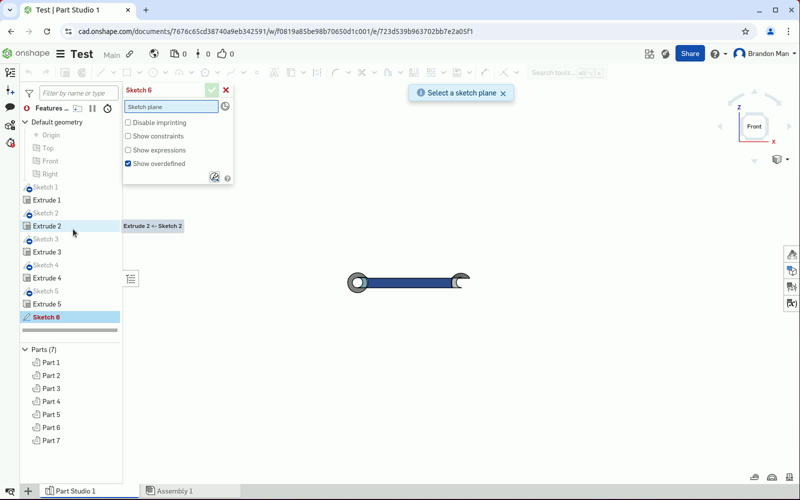
mouse_move(73, 163)
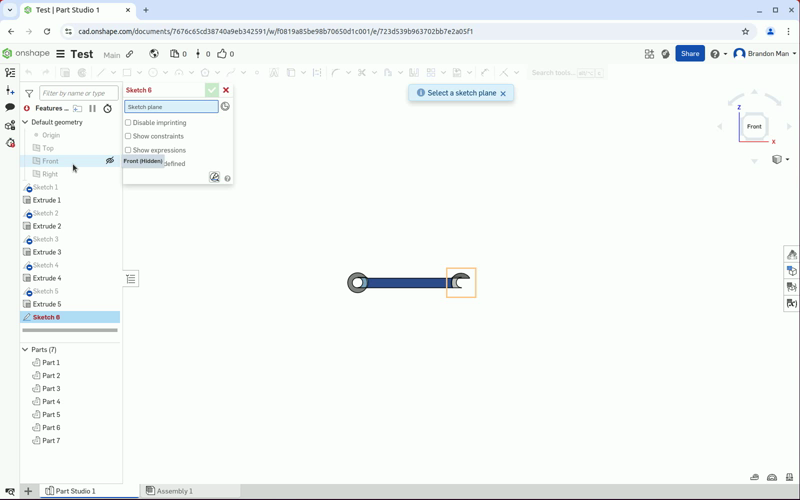
click(73, 163)
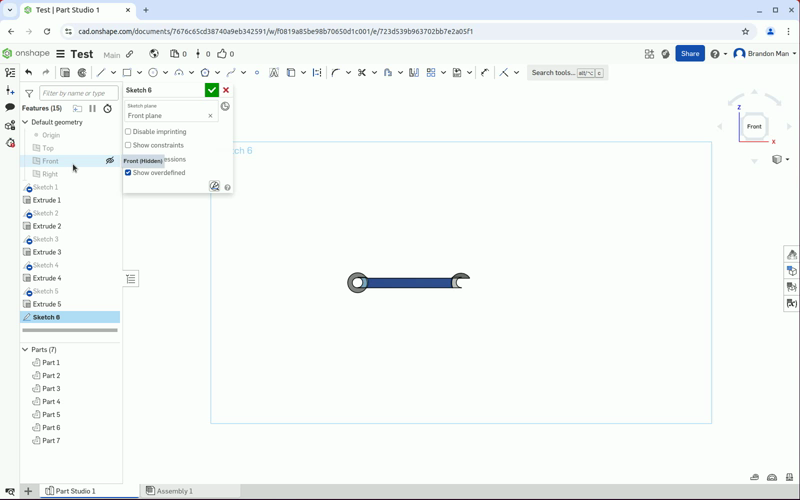
mouse_move(73, 352)
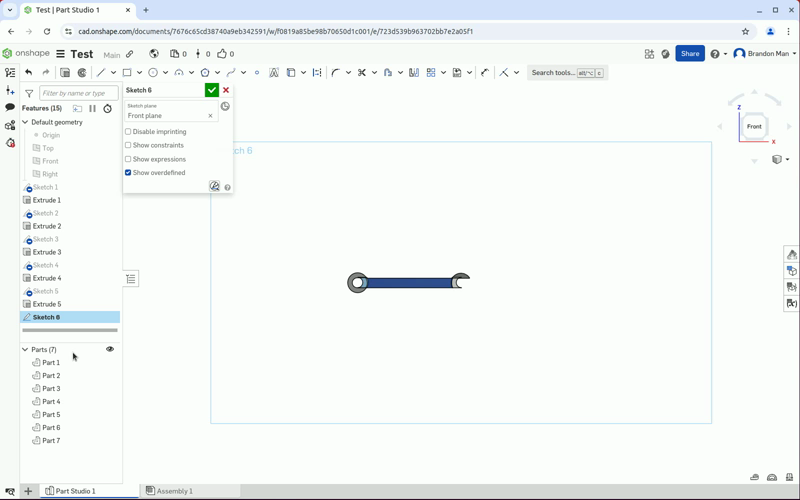
key(y)
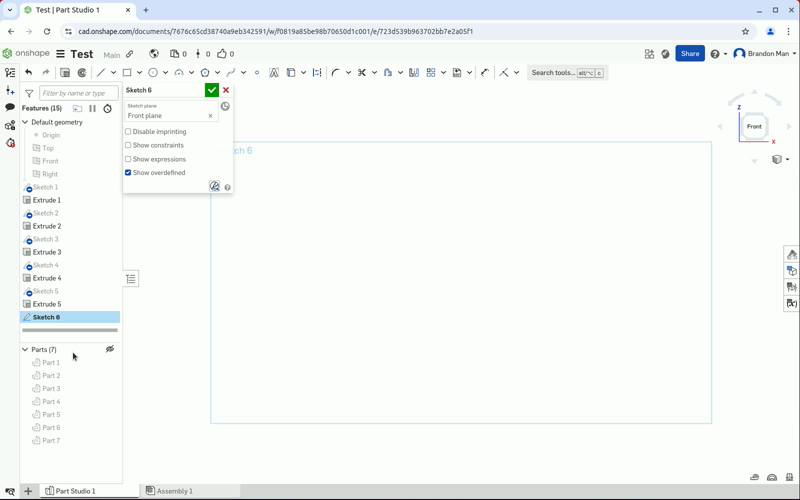
key(l)
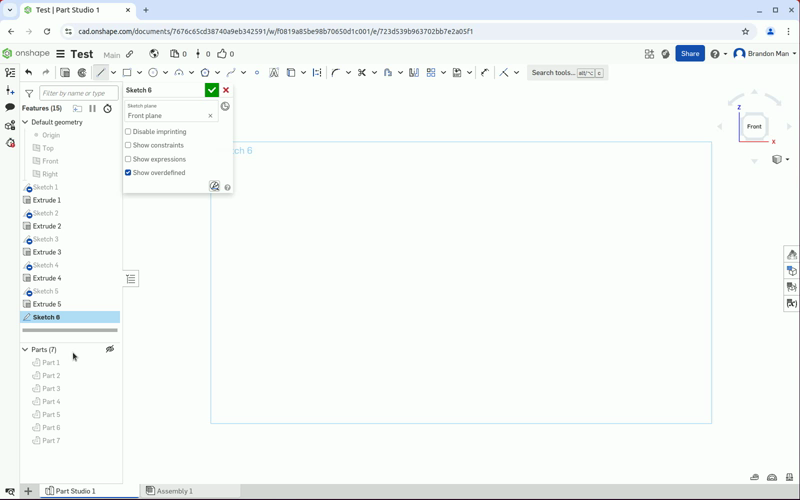
key_down(shift)
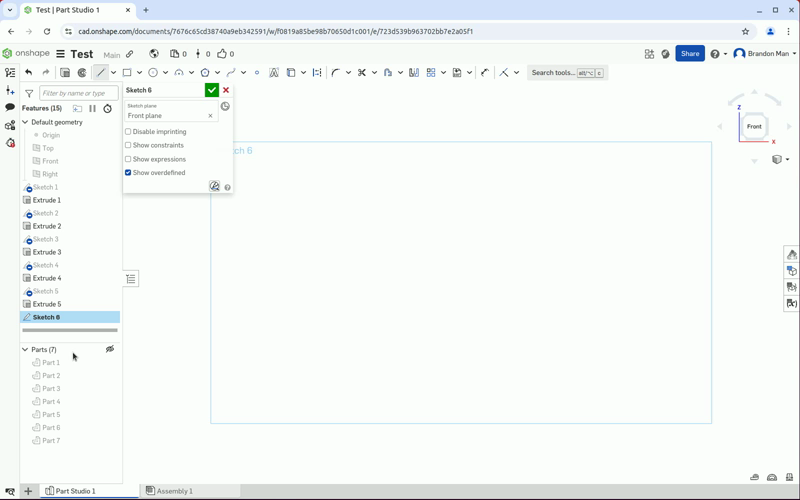
mouse_move(460, 287)
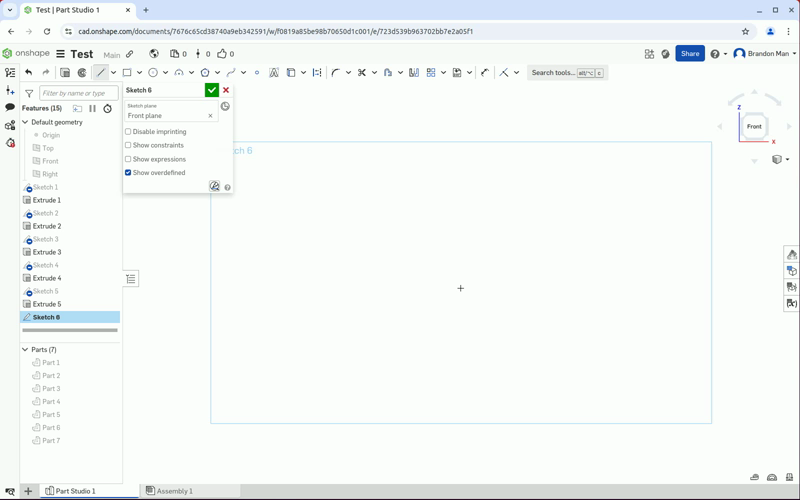
click(460, 287)
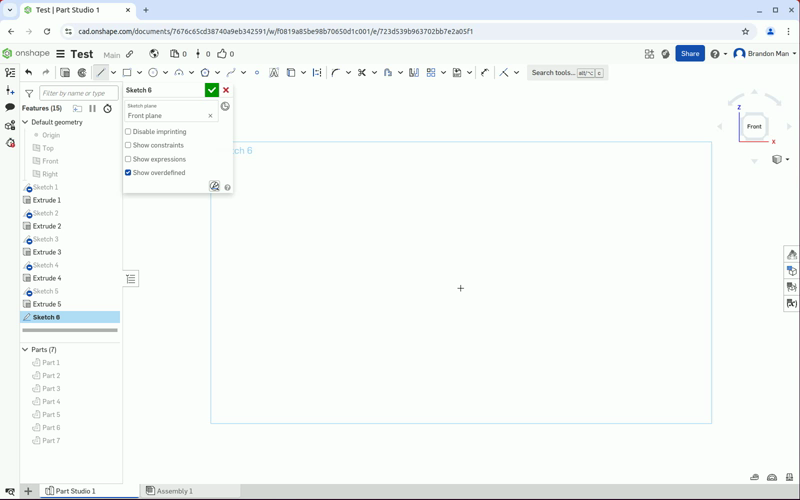
key_up(shift)
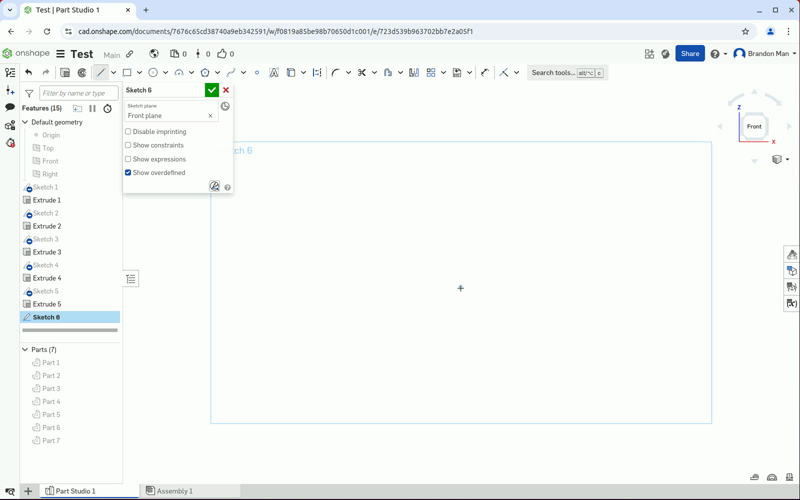
key_down(shift)
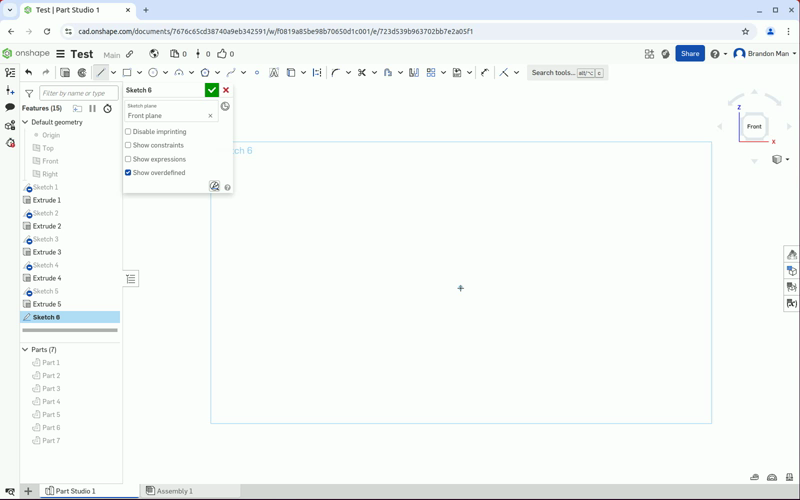
mouse_move(490, 287)
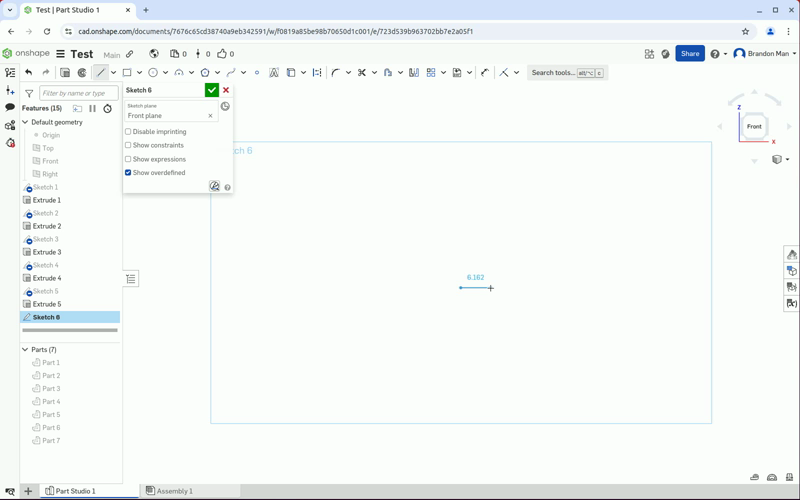
mouse_move(469, 287)
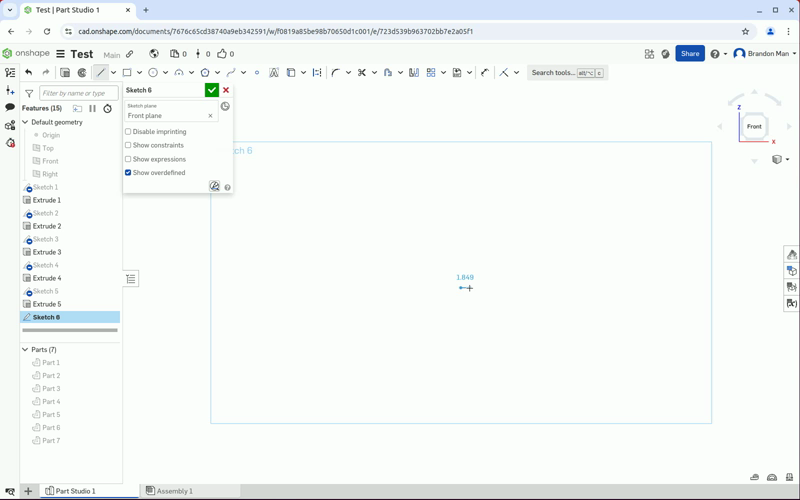
click(469, 287)
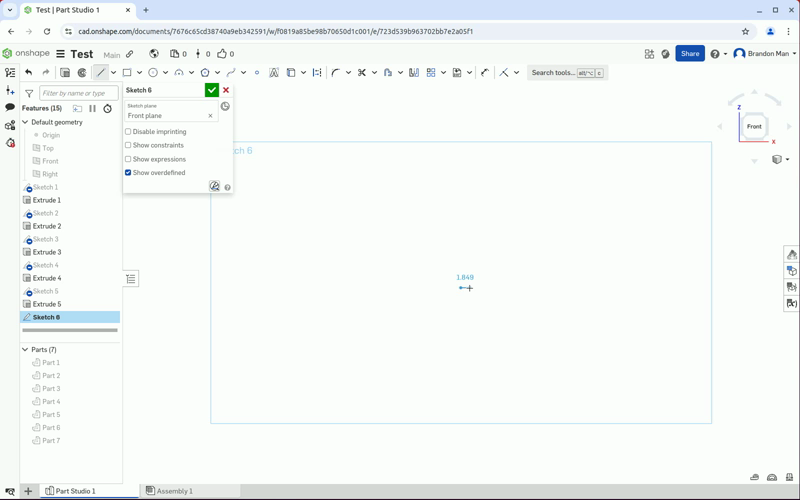
key_up(shift)
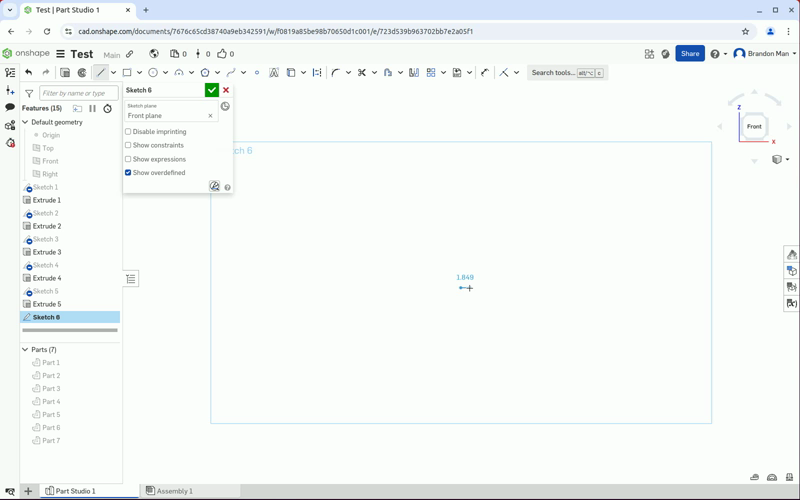
key(esc)
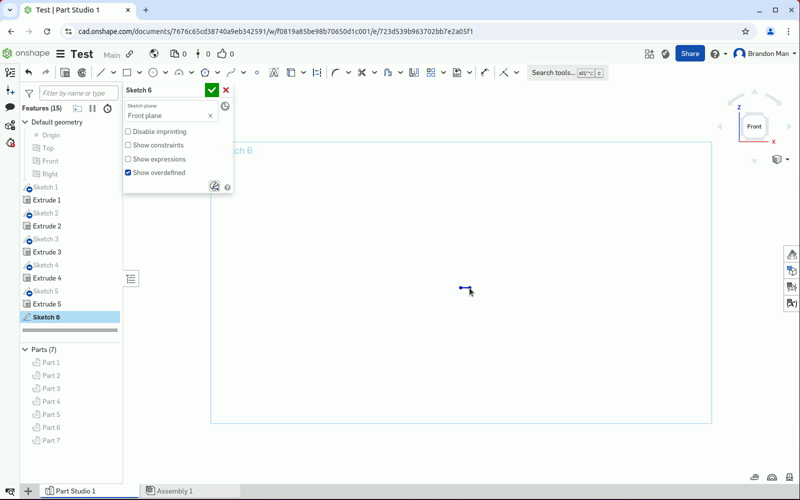
key(a)
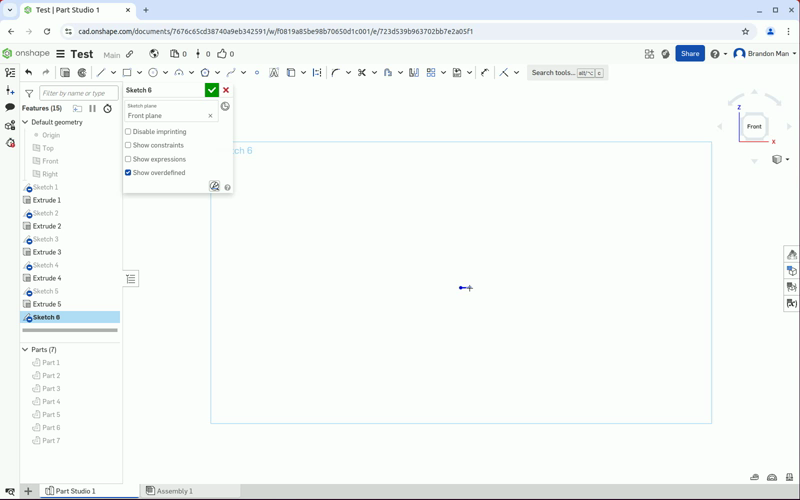
mouse_move(469, 287)
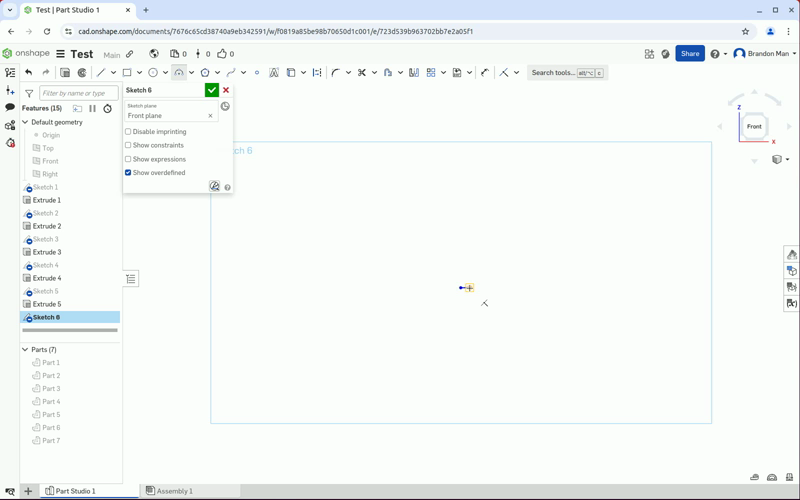
click(469, 287)
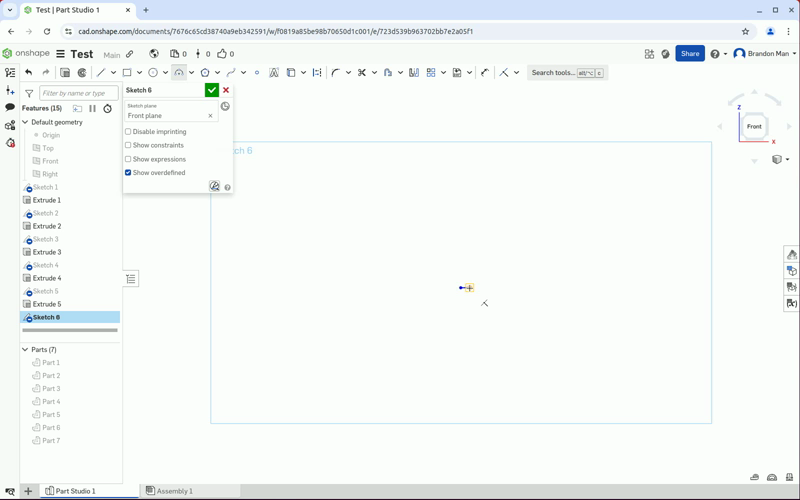
key_down(shift)
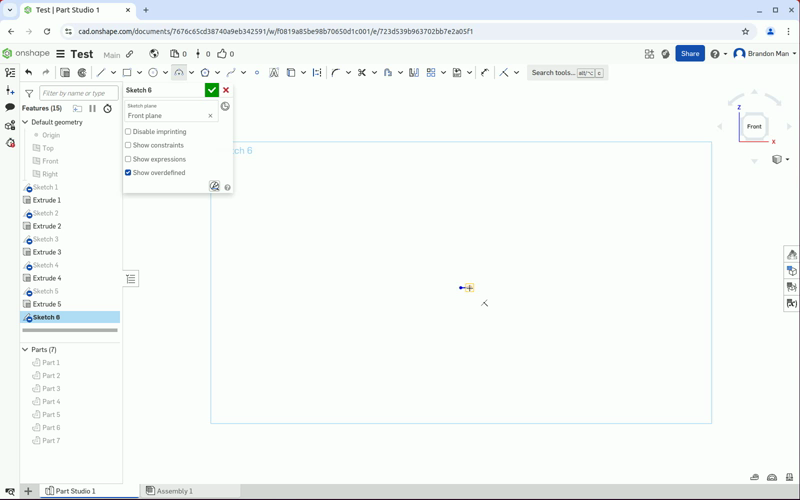
mouse_move(469, 277)
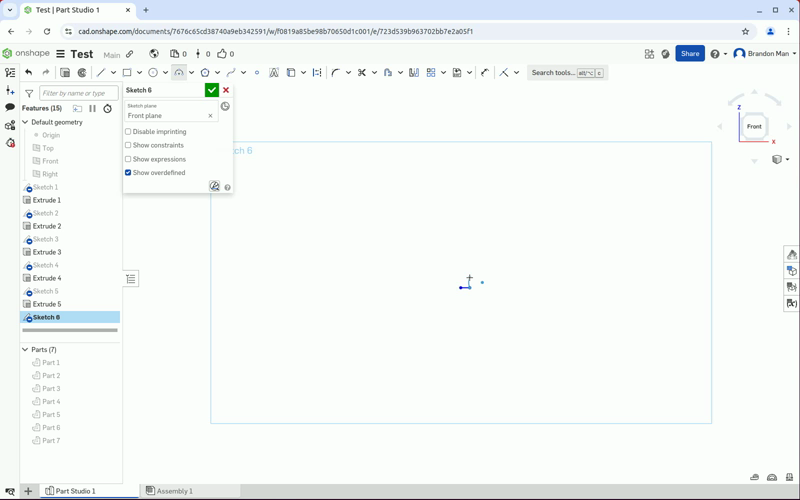
click(469, 277)
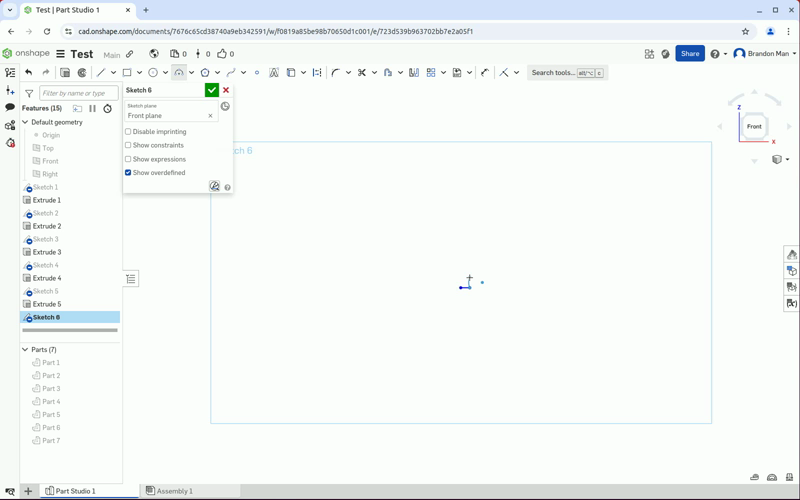
mouse_move(471, 282)
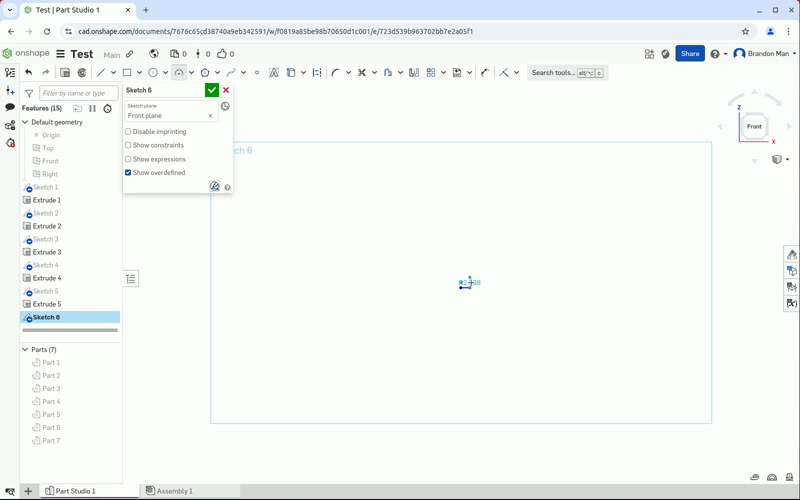
click(471, 282)
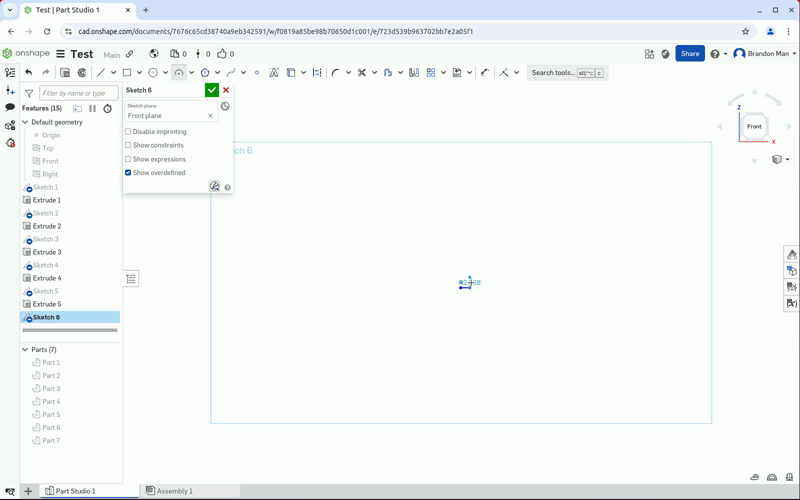
key_up(shift)
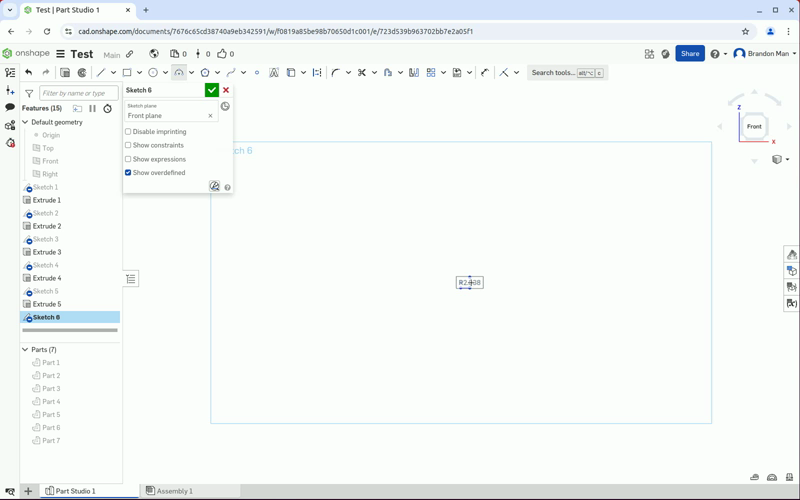
key(esc)
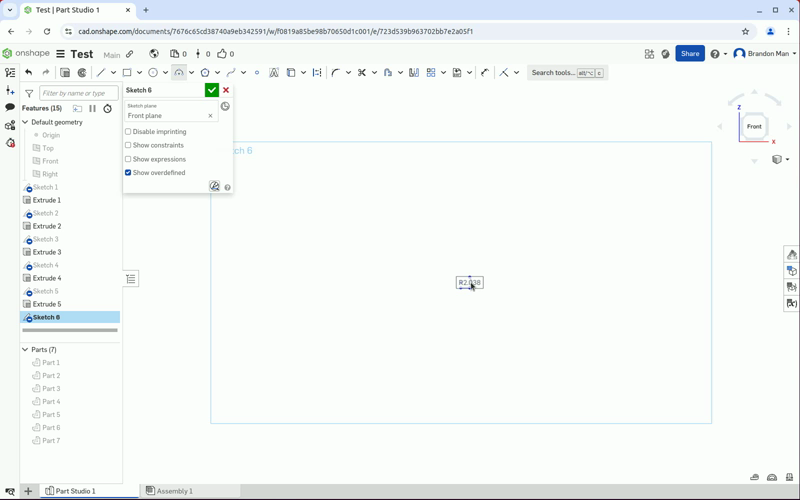
key(l)
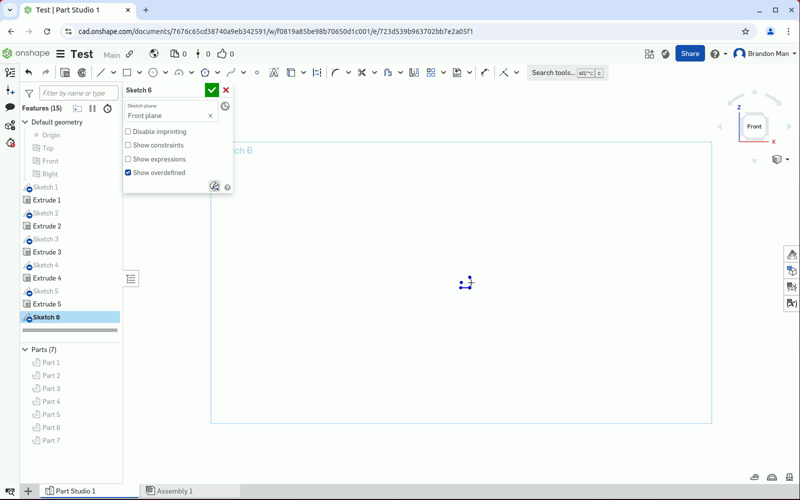
mouse_move(469, 277)
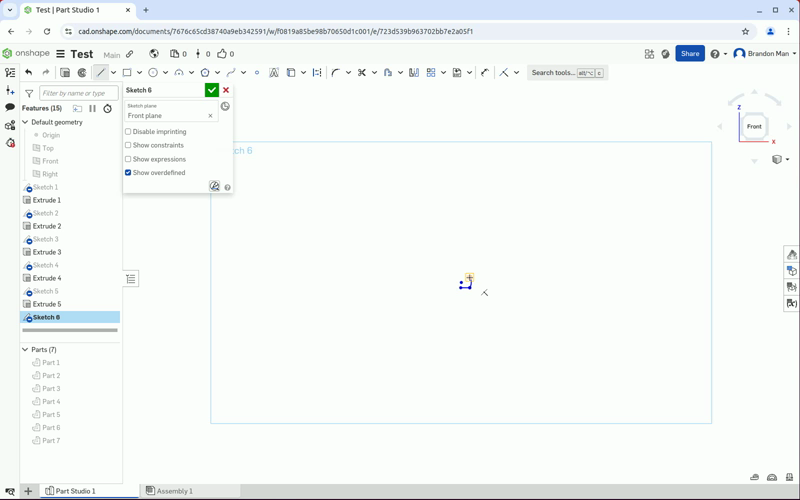
click(469, 277)
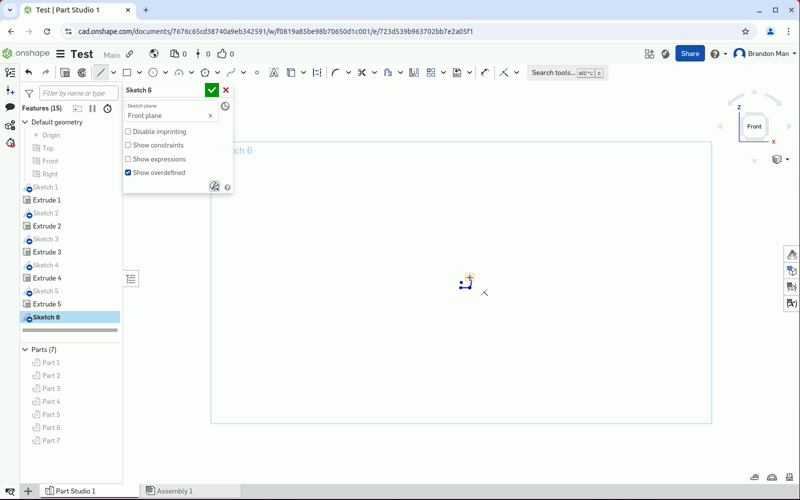
key_down(shift)
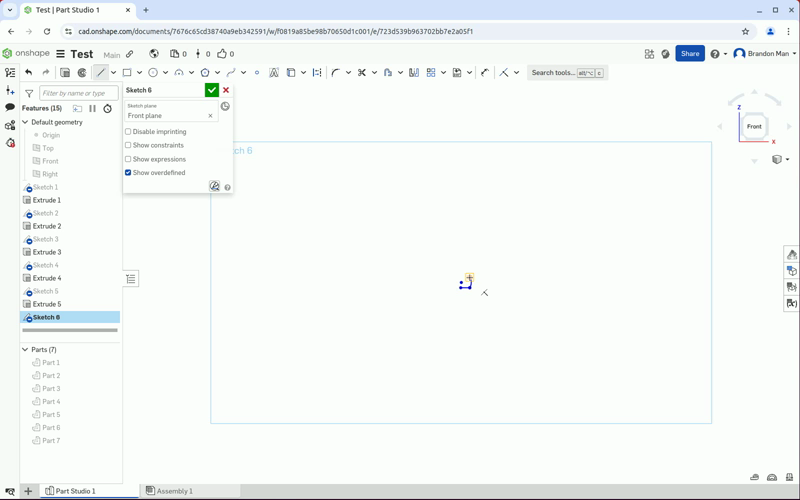
mouse_move(499, 277)
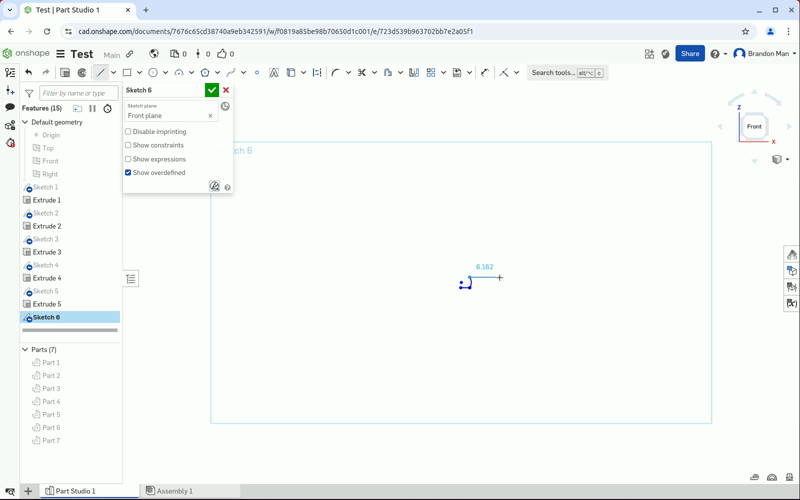
mouse_move(460, 277)
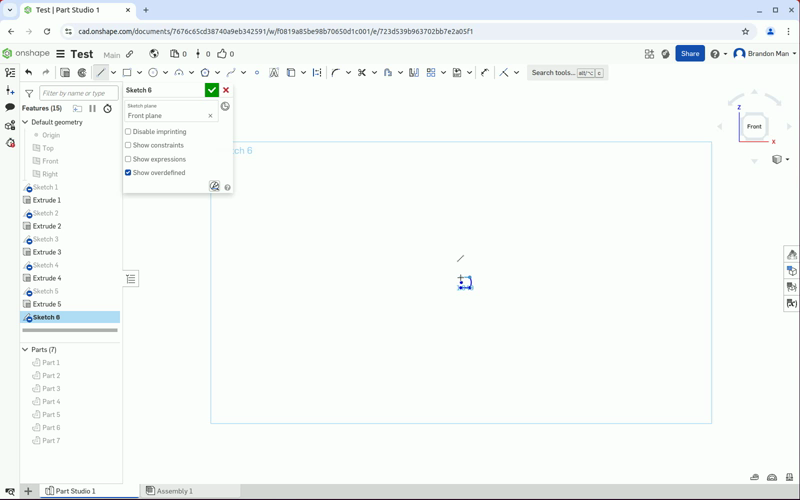
click(460, 277)
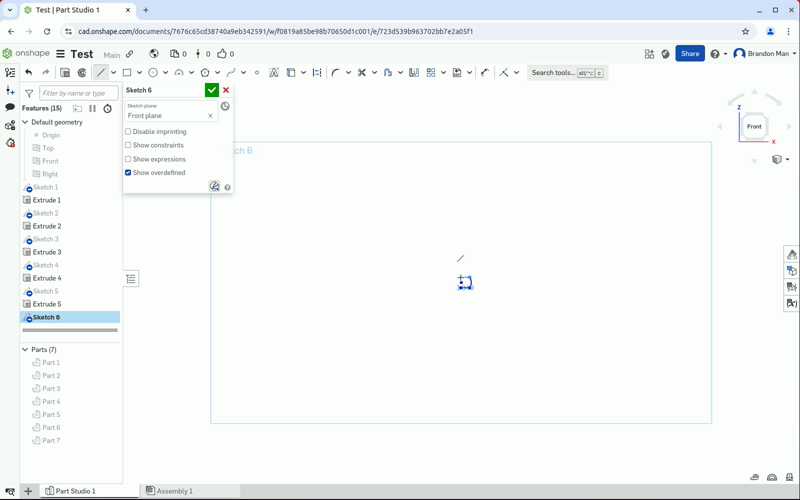
key_up(shift)
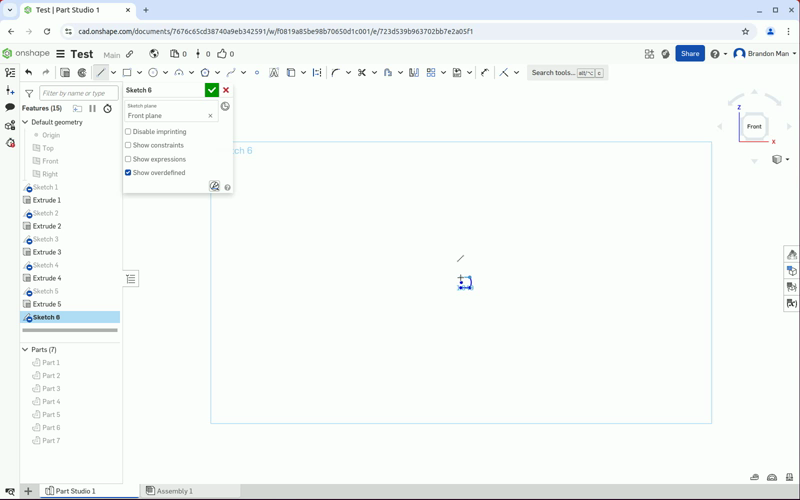
key(esc)
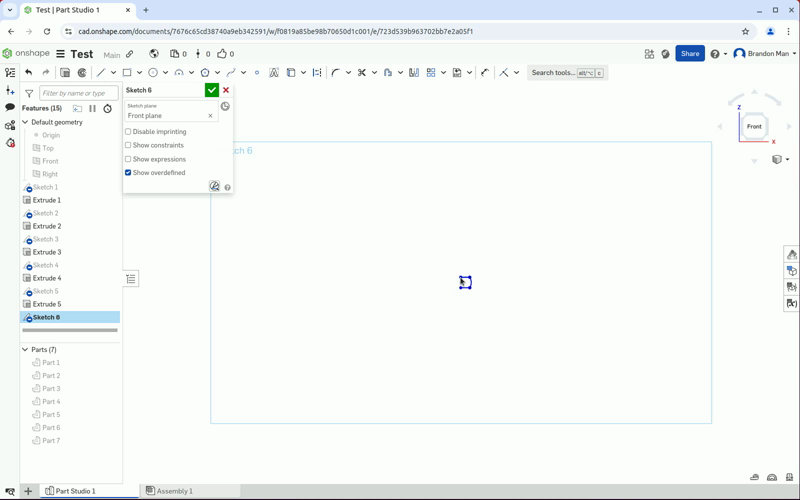
key(a)
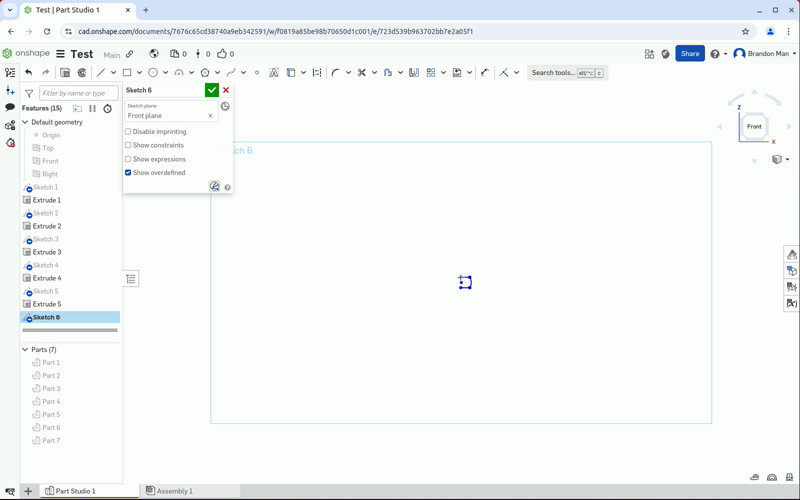
mouse_move(460, 277)
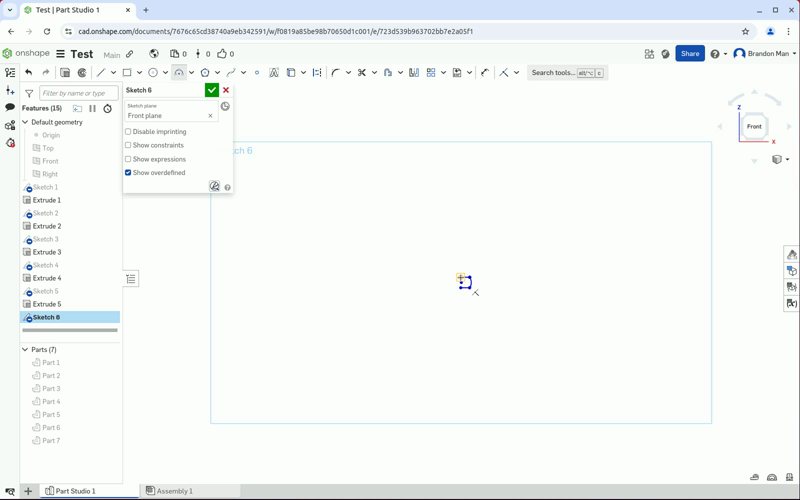
click(460, 277)
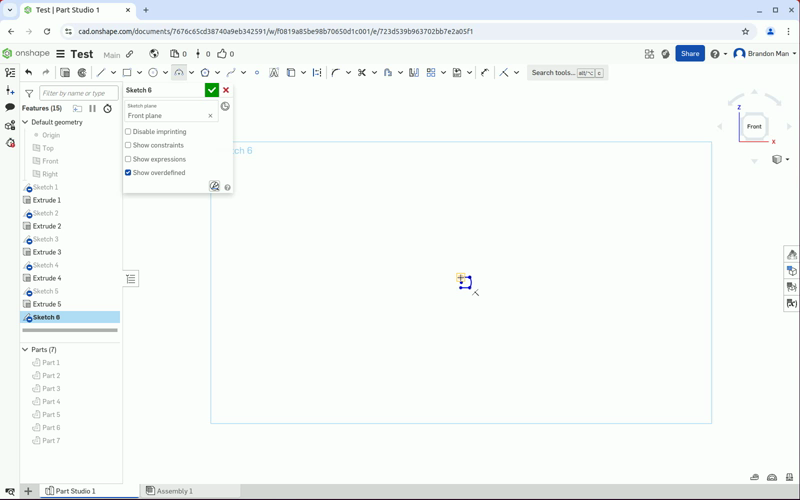
mouse_move(460, 287)
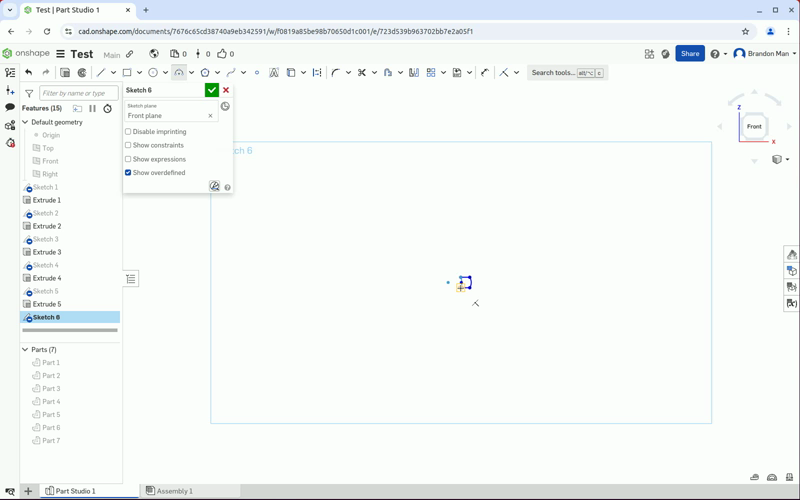
click(460, 287)
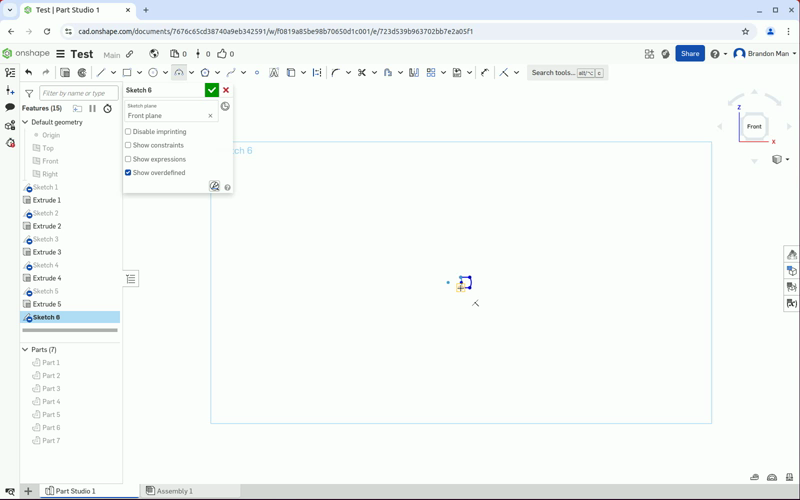
key_down(shift)
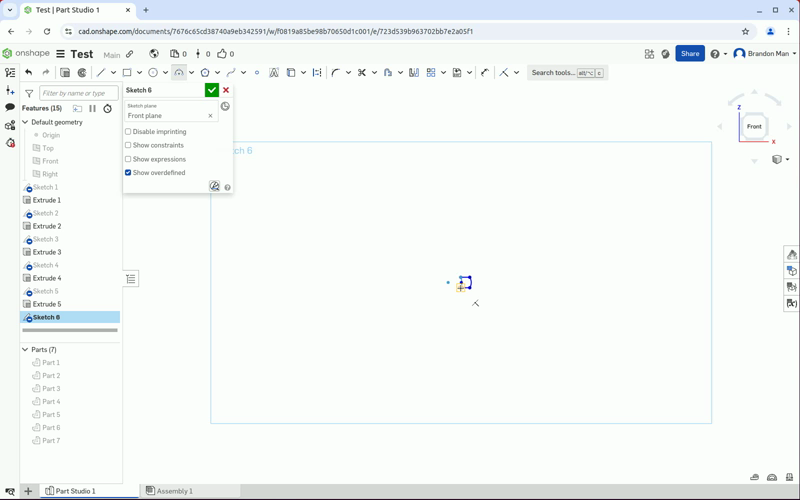
mouse_move(465, 282)
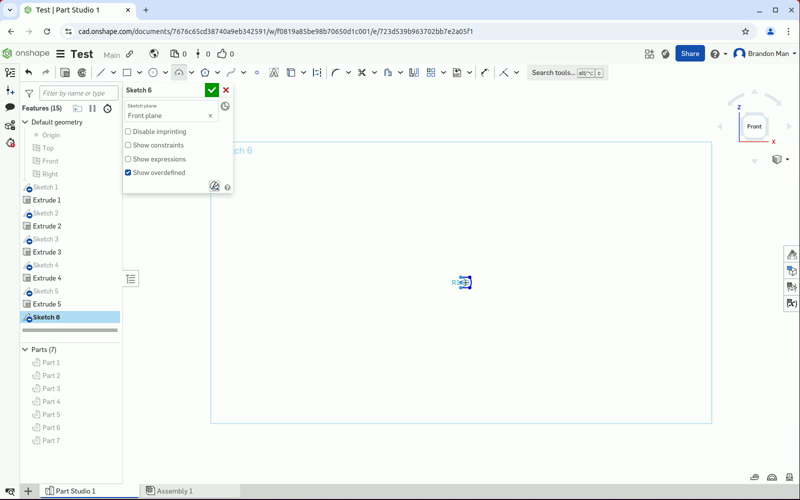
click(465, 282)
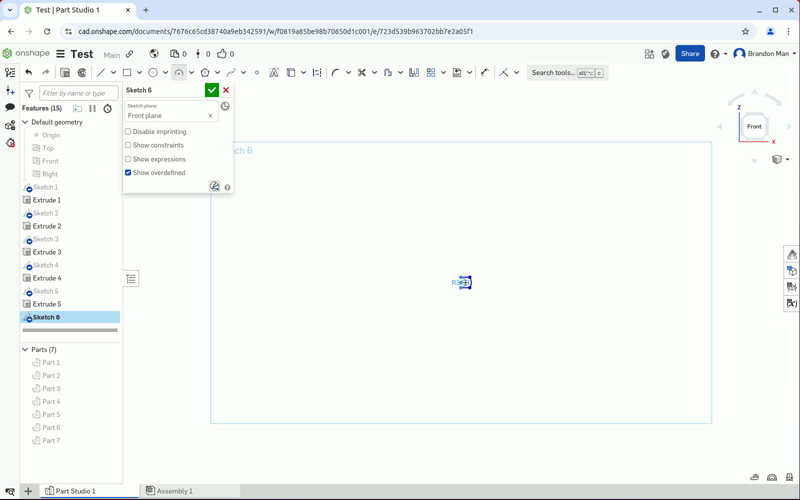
key_up(shift)
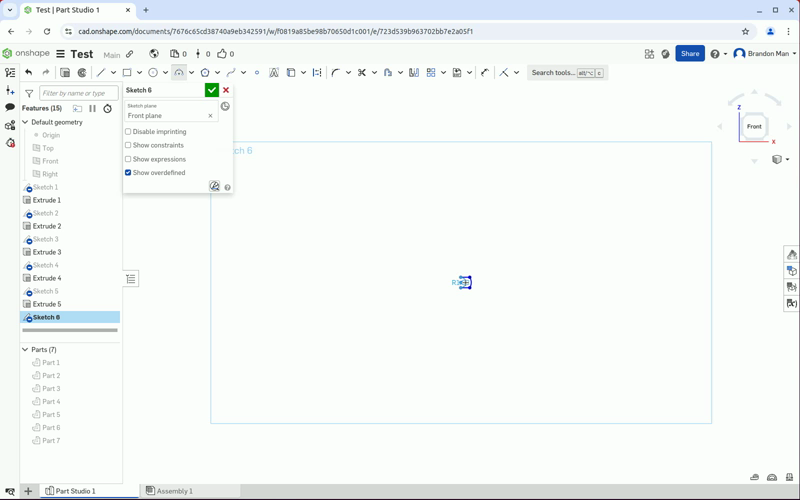
key(esc)
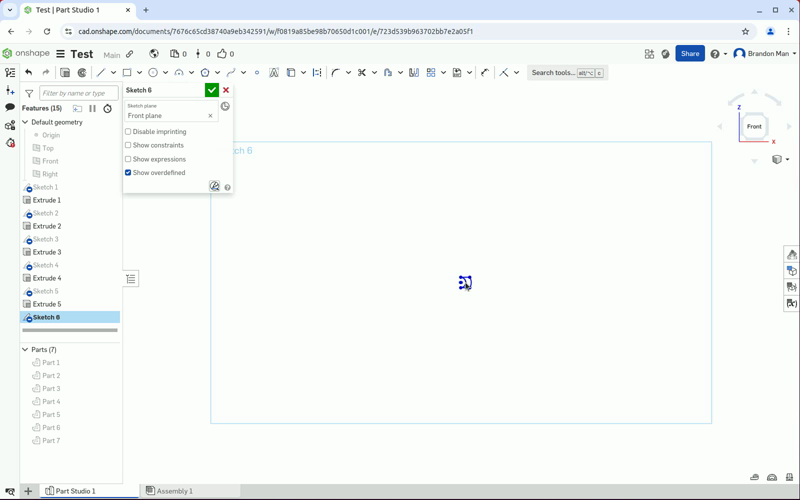
mouse_move(469, 282)
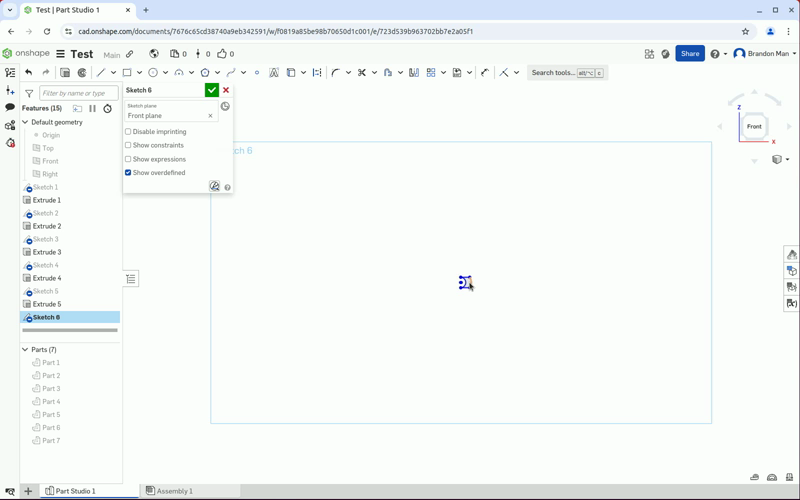
scroll(6)
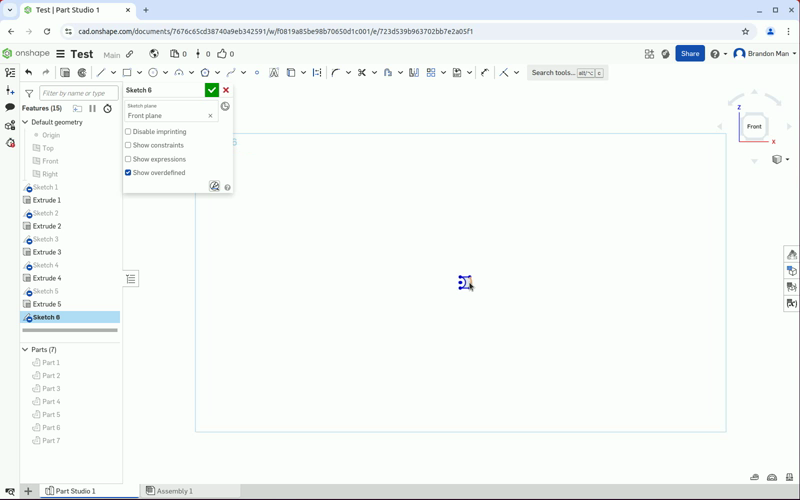
scroll(6)
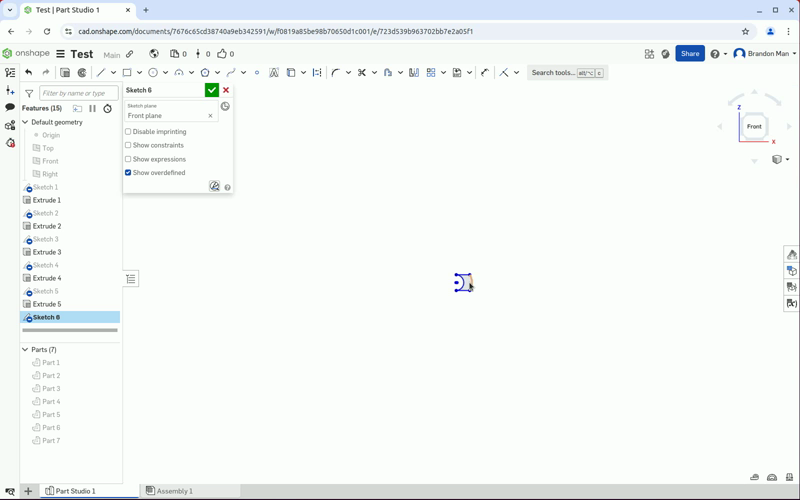
scroll(6)
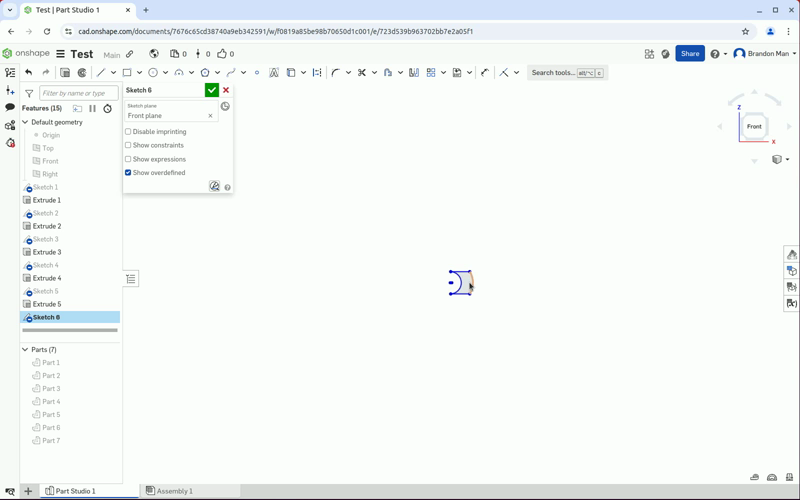
scroll(6)
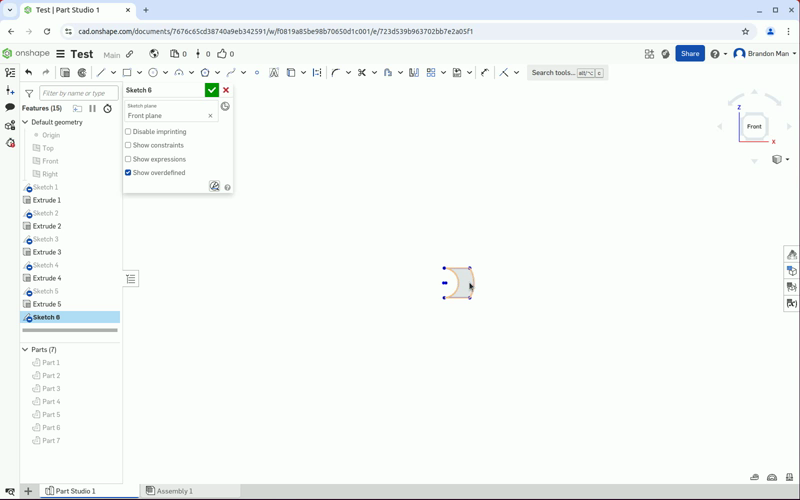
scroll(6)
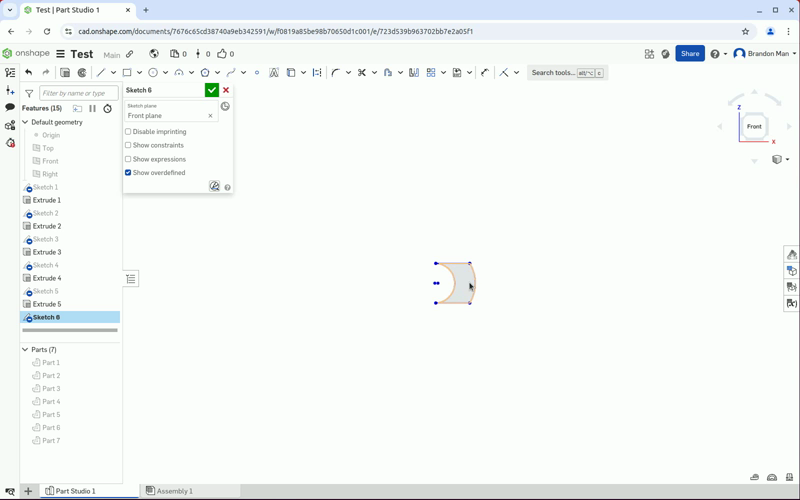
scroll(6)
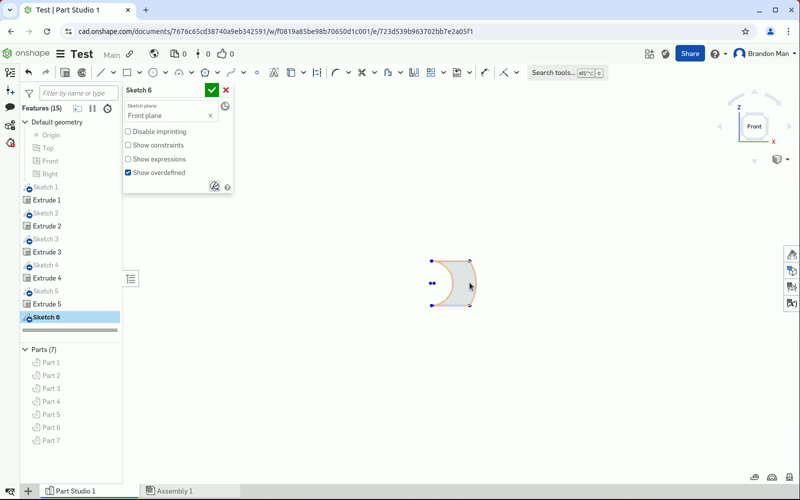
scroll(6)
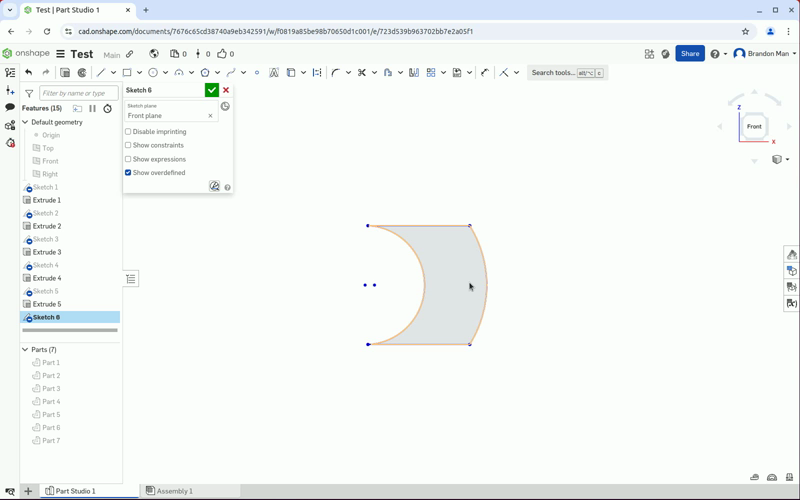
click(469, 282)
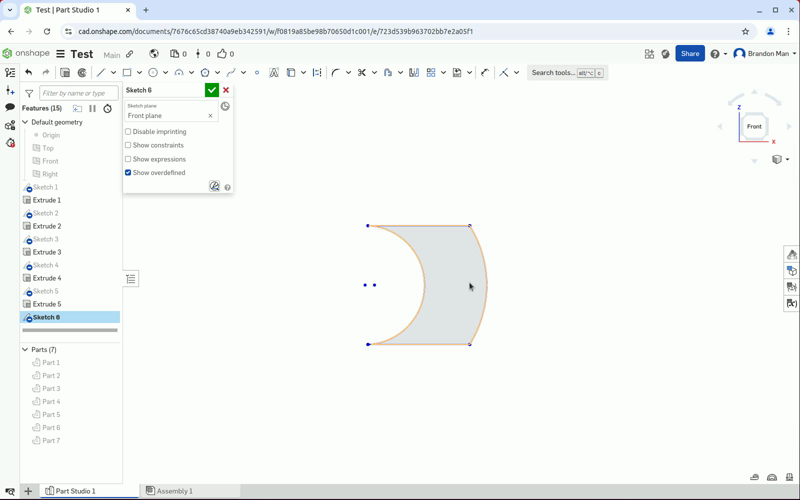
scroll(-6)
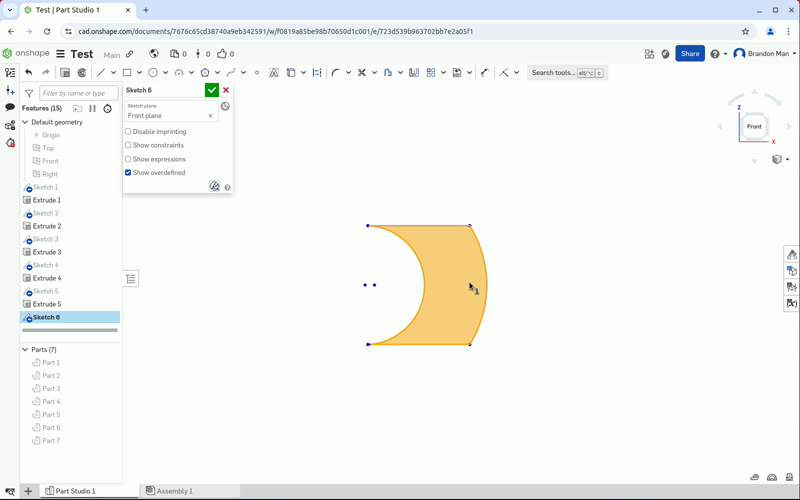
scroll(-6)
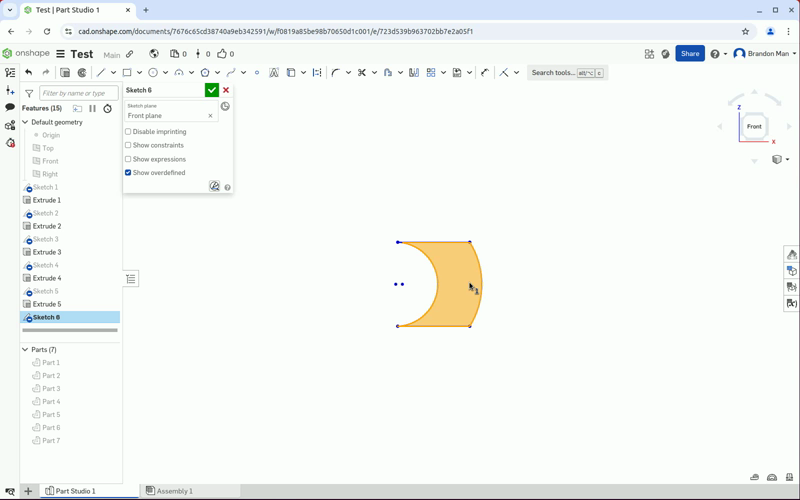
scroll(-6)
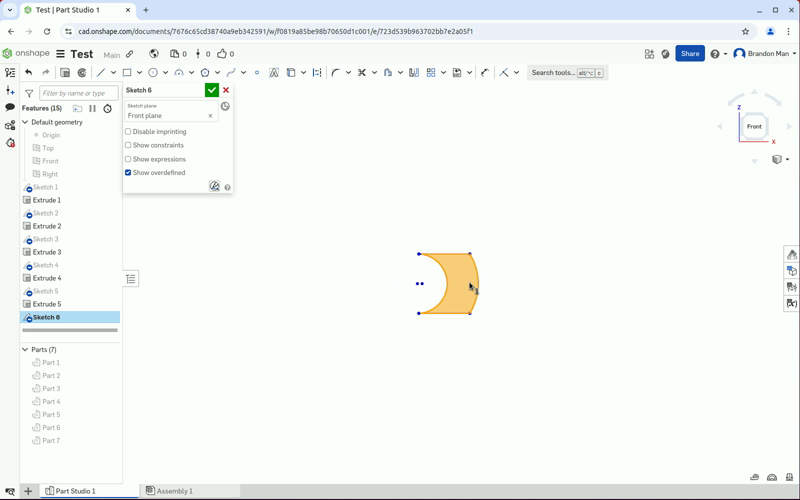
scroll(-6)
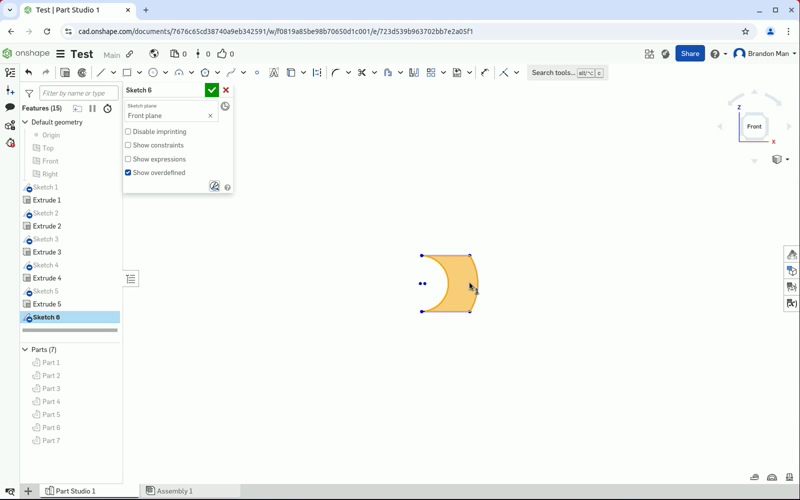
scroll(-6)
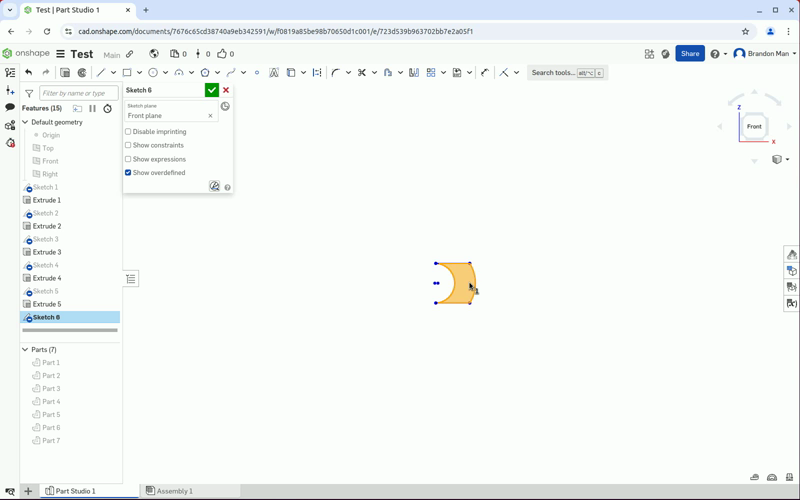
scroll(-6)
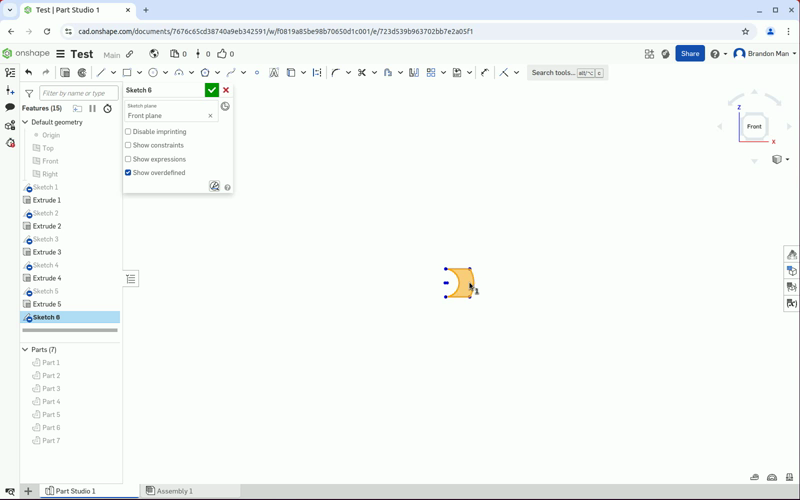
scroll(-6)
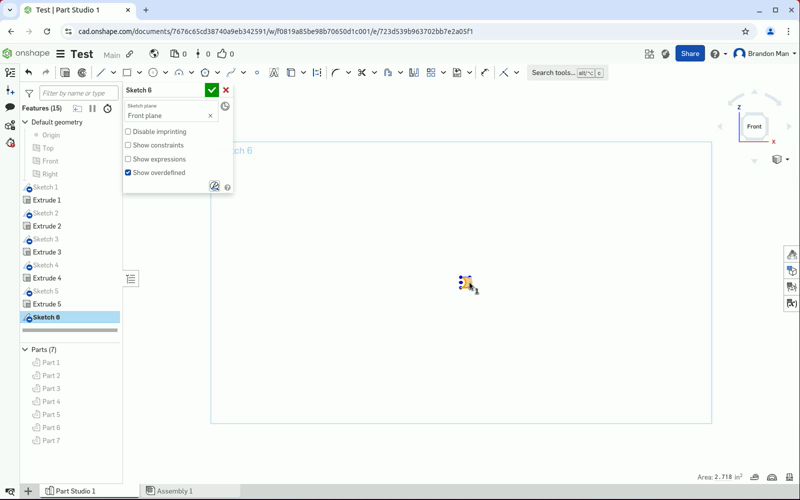
mouse_move(73, 352)
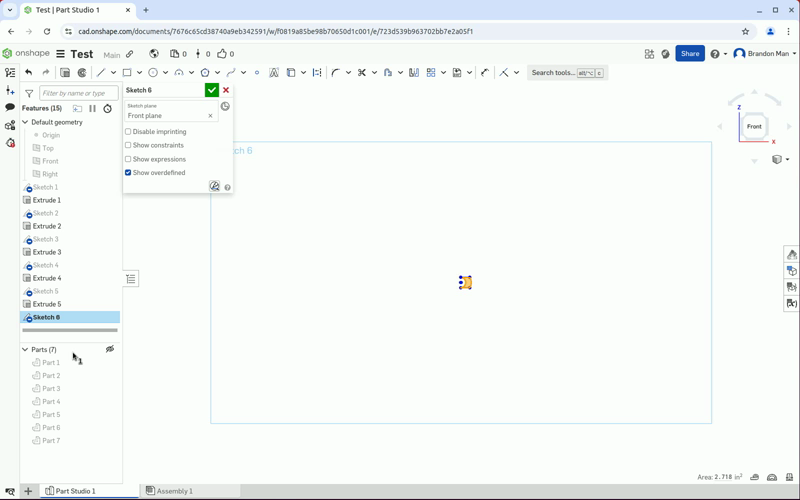
key(shift+y)
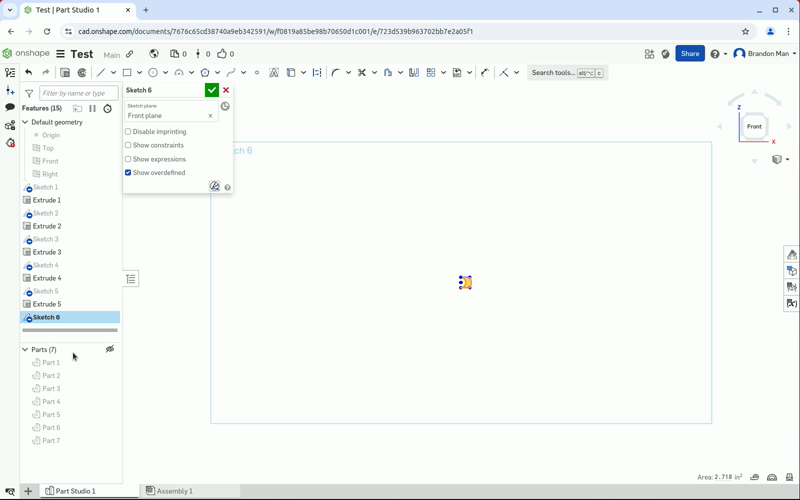
key(shift+e)
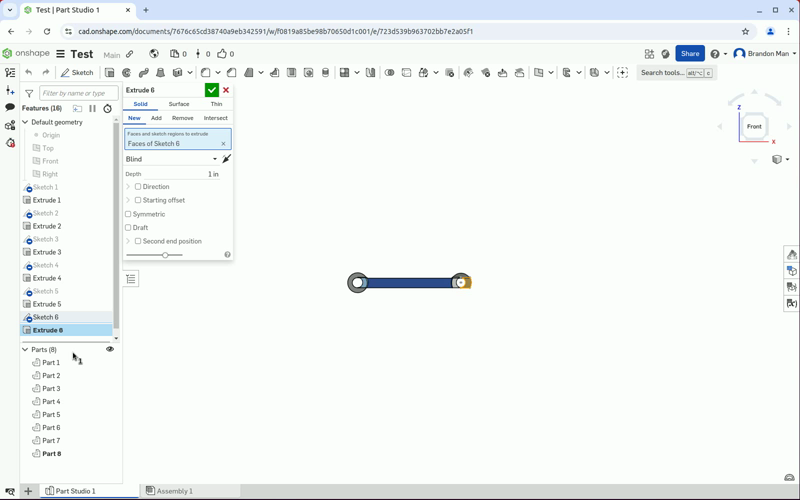
mouse_move(143, 106)
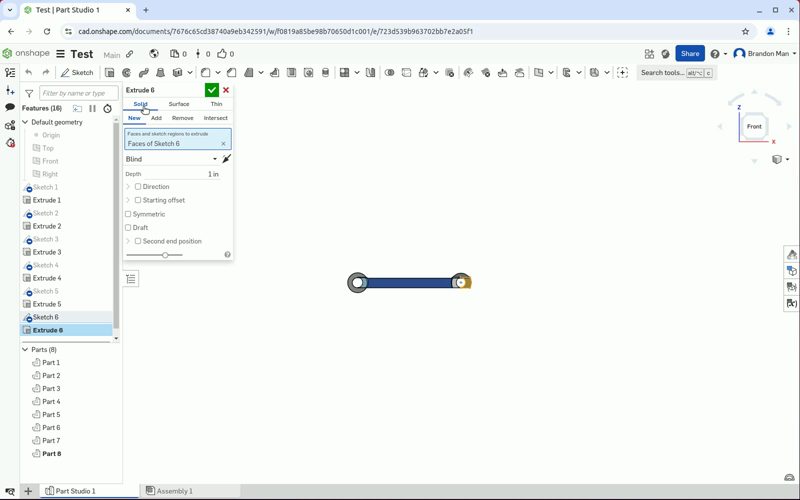
click(143, 106)
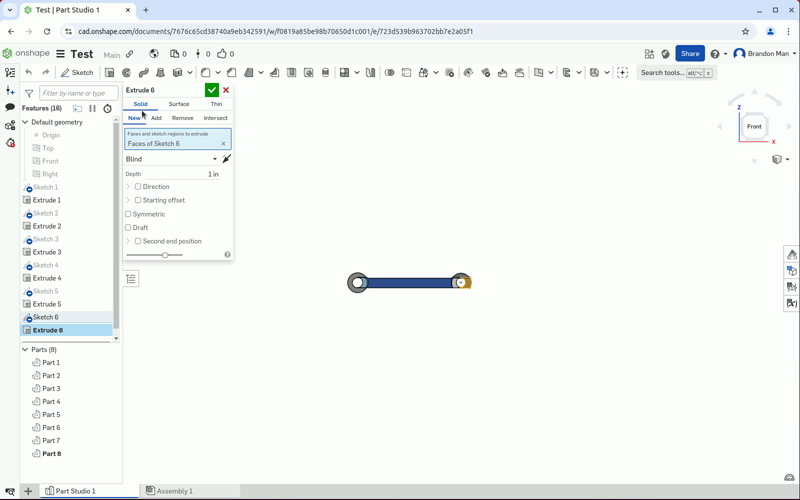
mouse_move(137, 120)
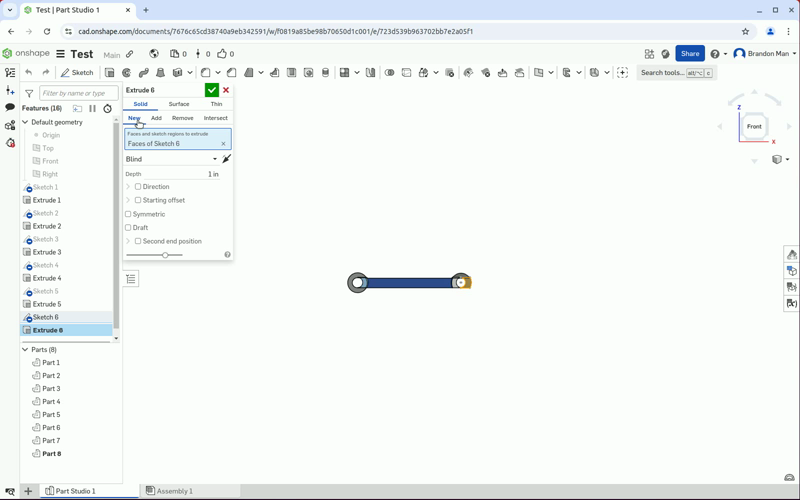
click(137, 120)
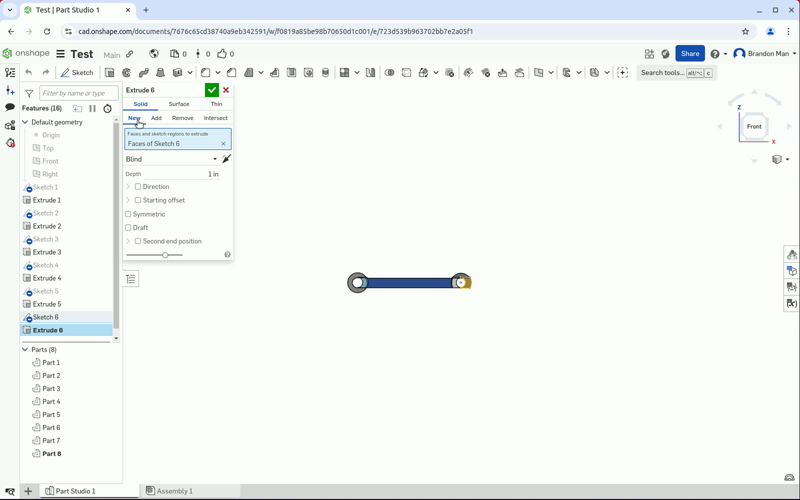
key(tab, 4)
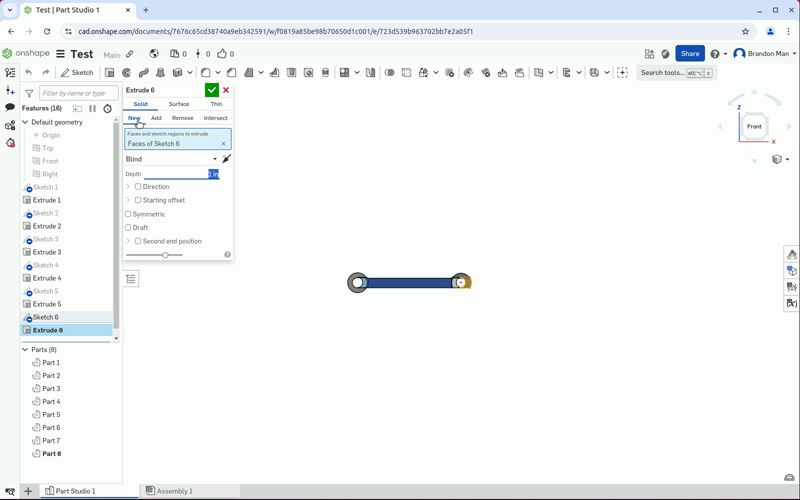
text(1.685)
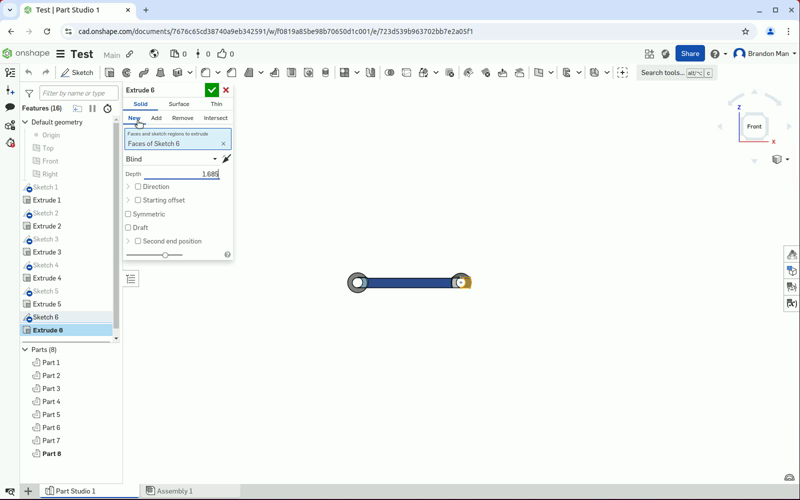
key(enter)
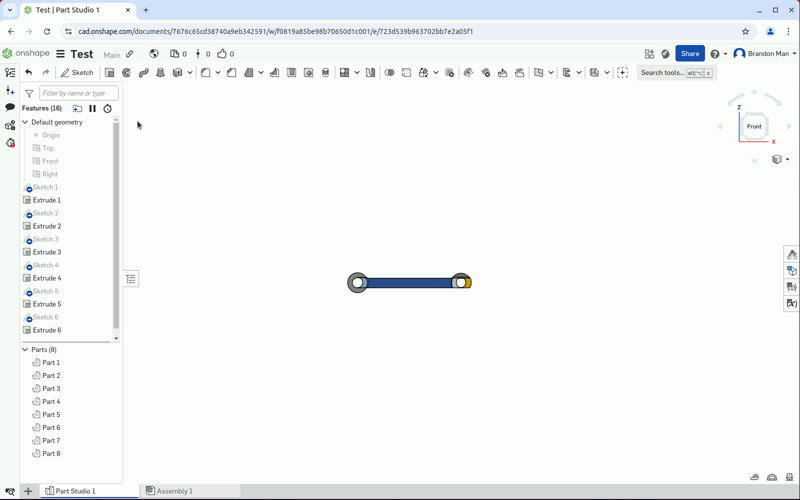
key(shift+h)
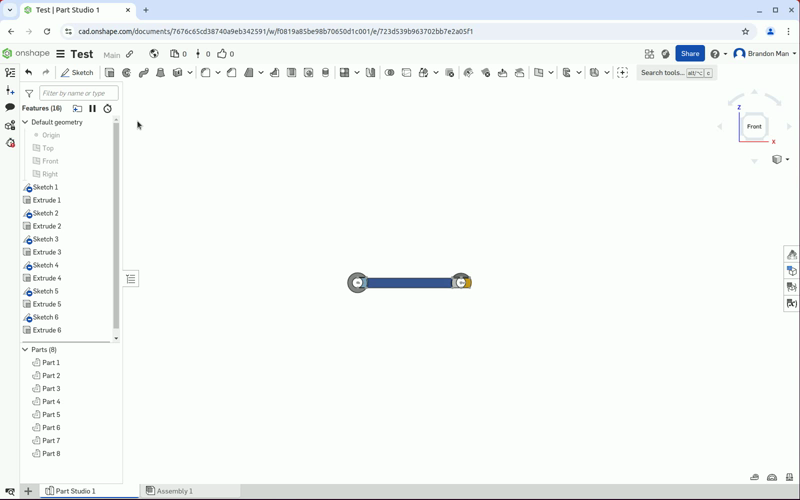
key(shift+h)
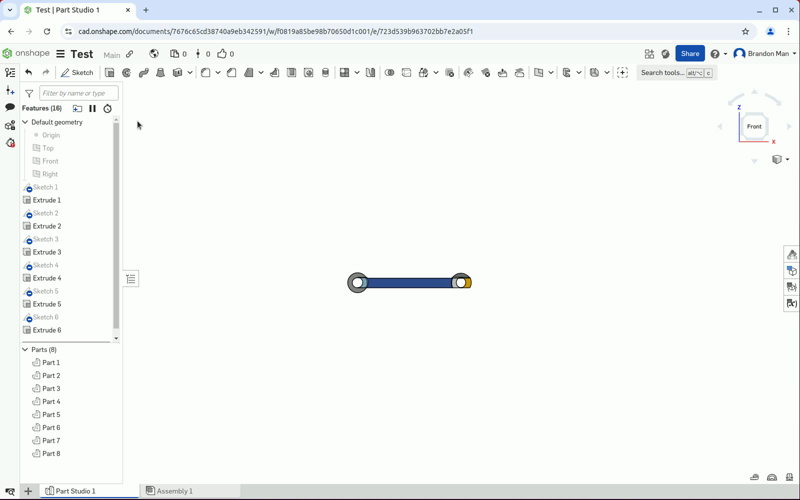
mouse_move(69, 189)
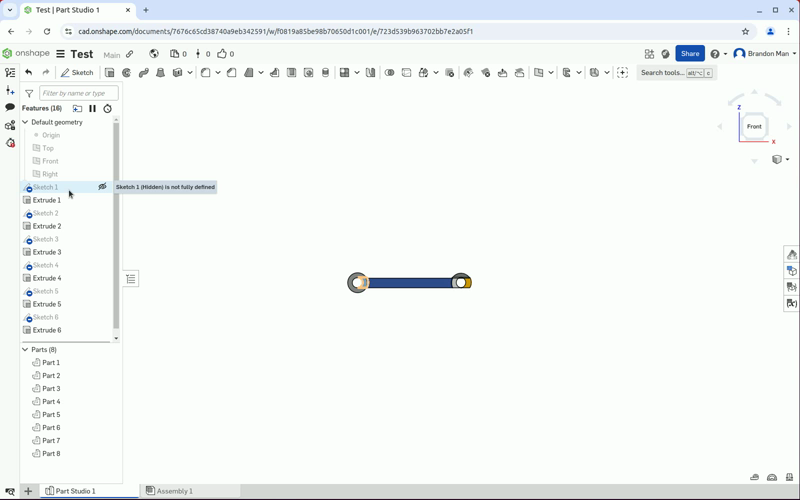
click(69, 189)
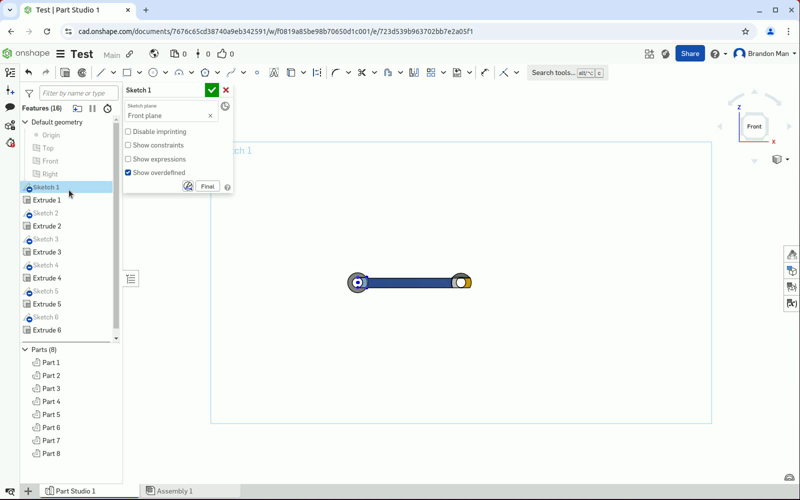
mouse_move(229, 92)
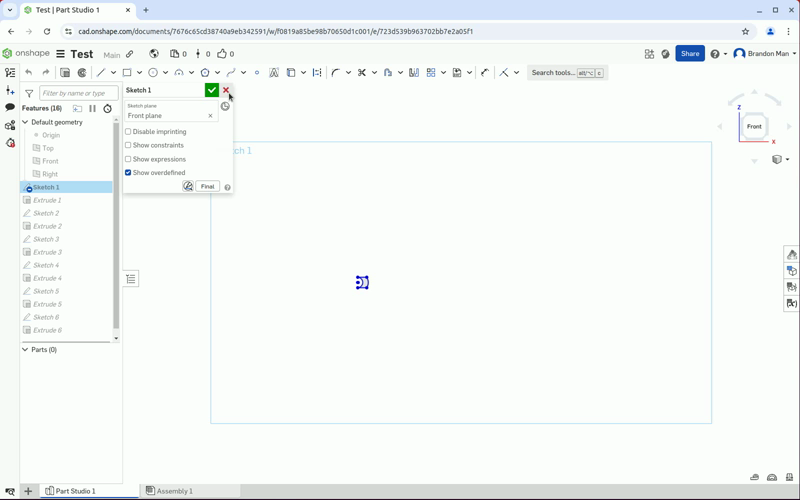
click(229, 92)
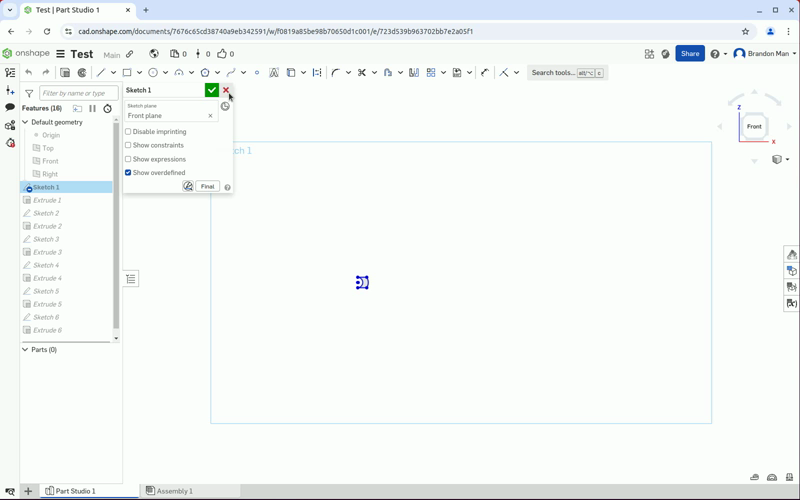
key(shift+s)
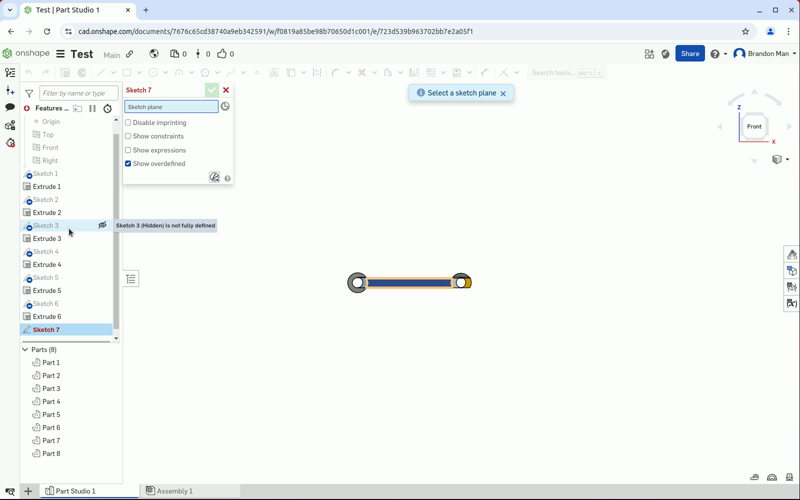
scroll(3)
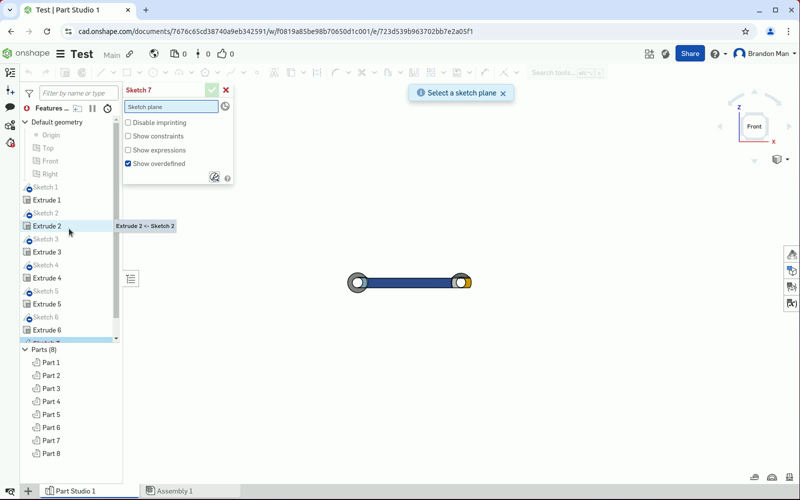
mouse_move(69, 163)
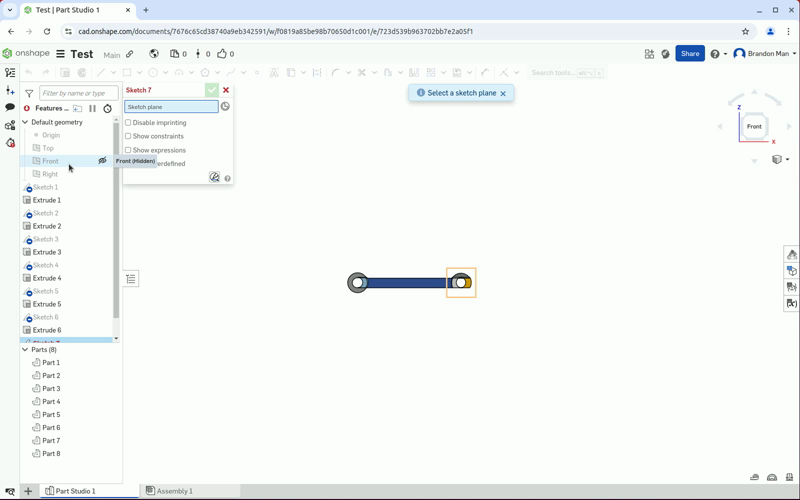
click(69, 163)
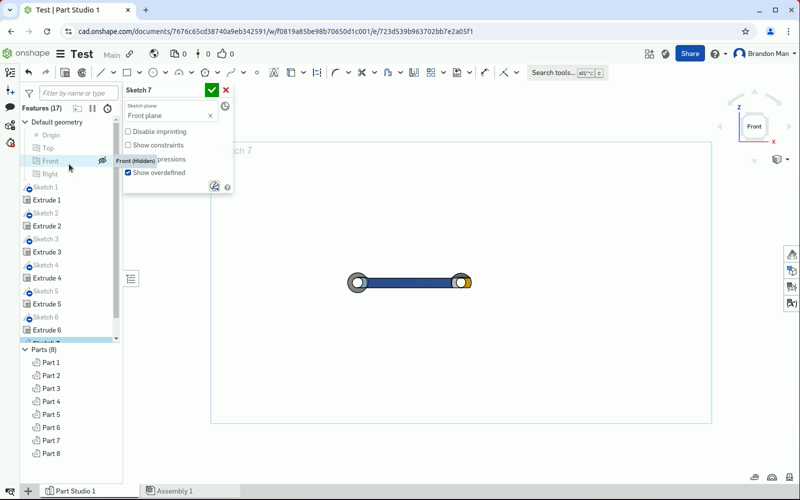
mouse_move(73, 352)
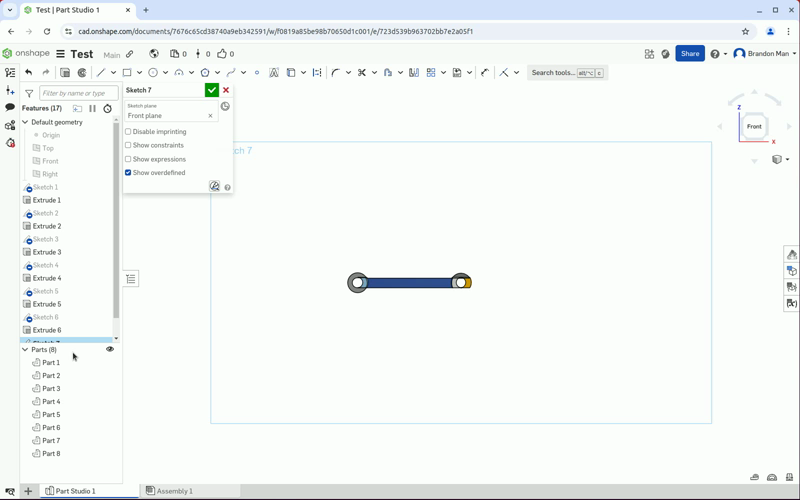
key(y)
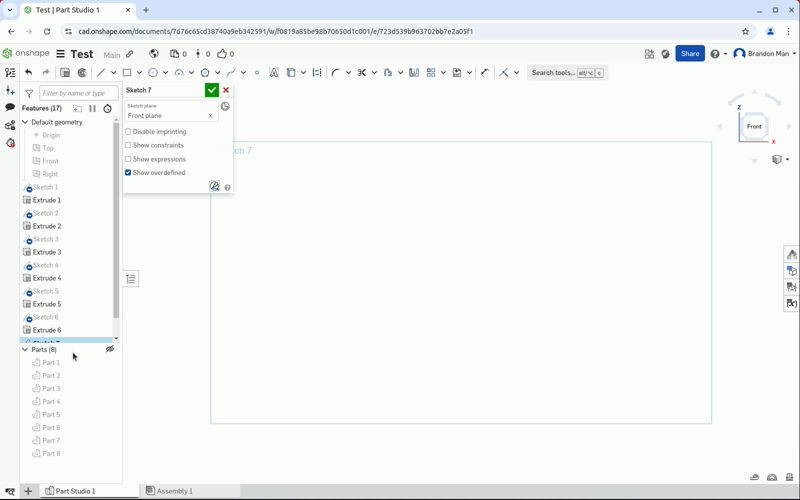
key(a)
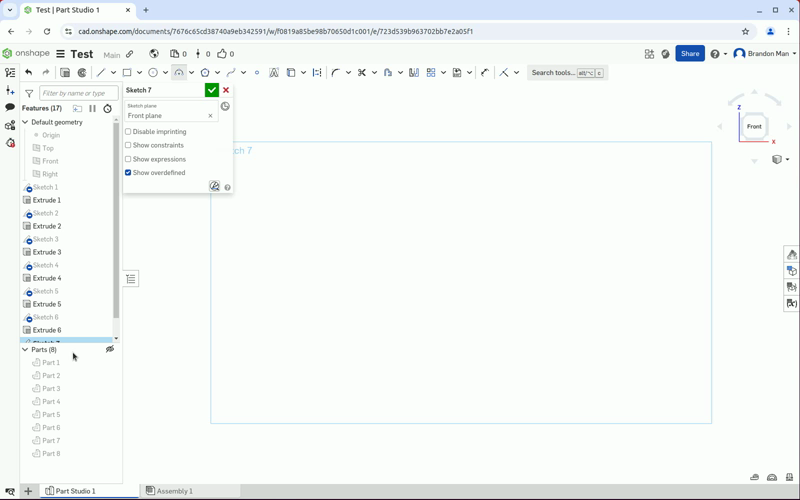
key_down(shift)
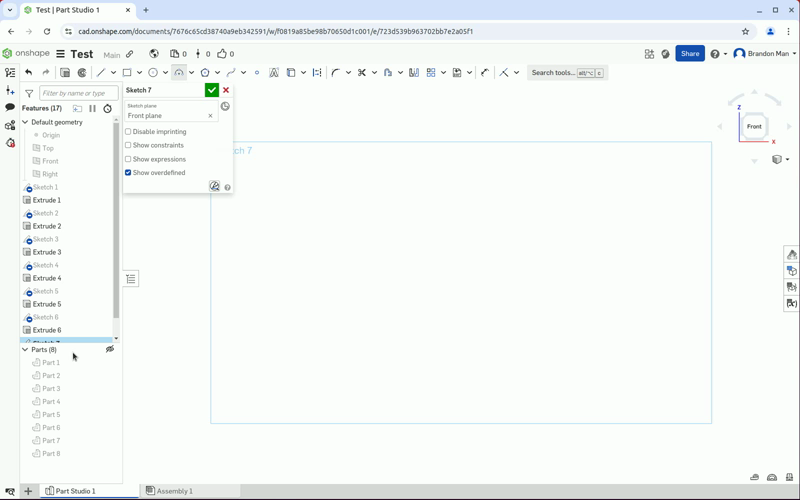
mouse_move(452, 287)
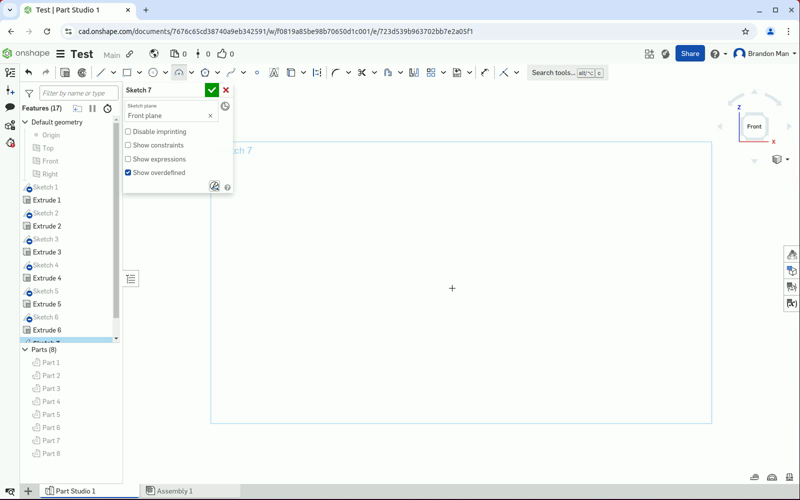
click(452, 287)
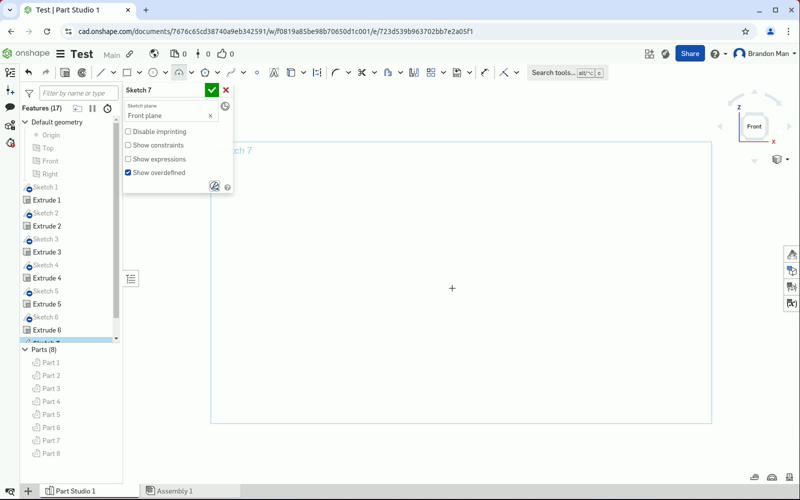
key_up(shift)
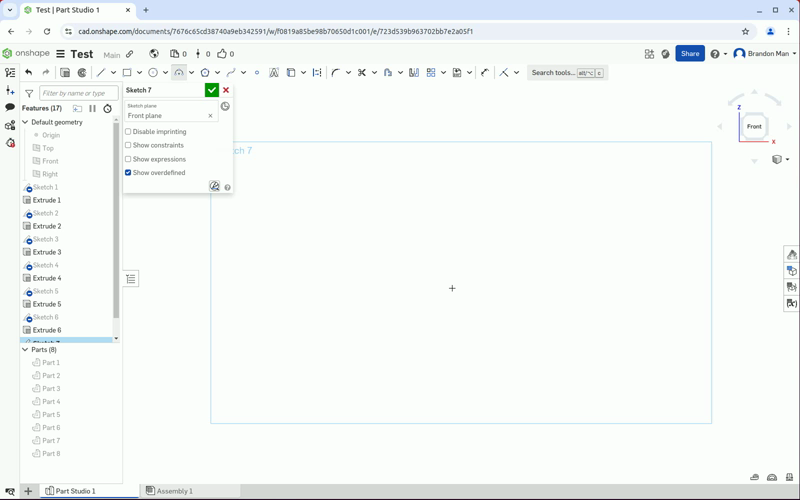
key_down(shift)
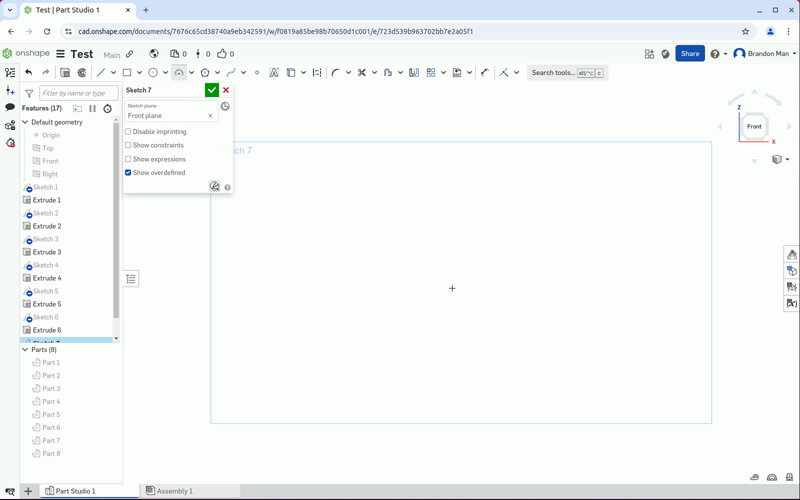
mouse_move(469, 287)
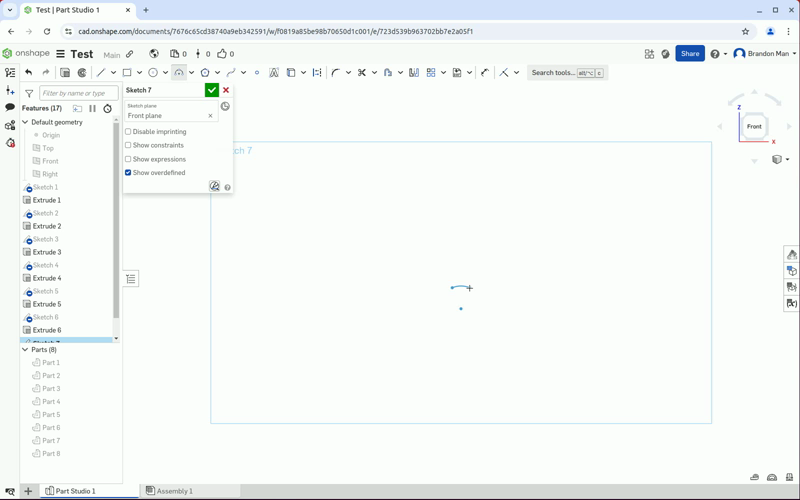
click(469, 287)
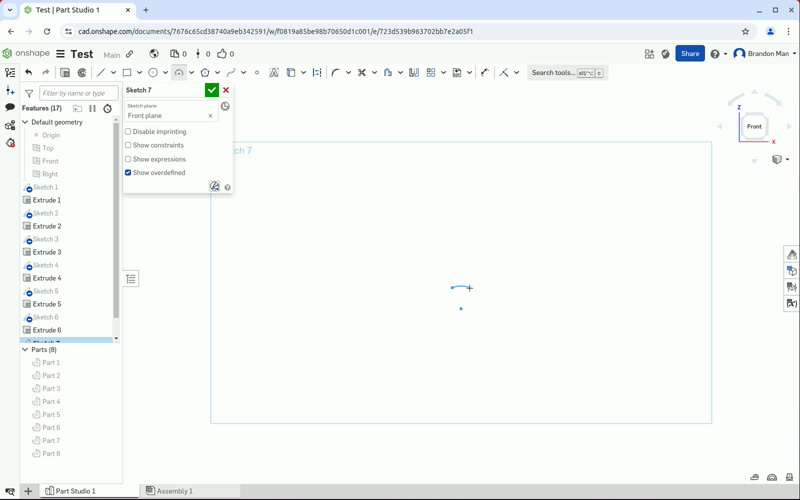
mouse_move(461, 292)
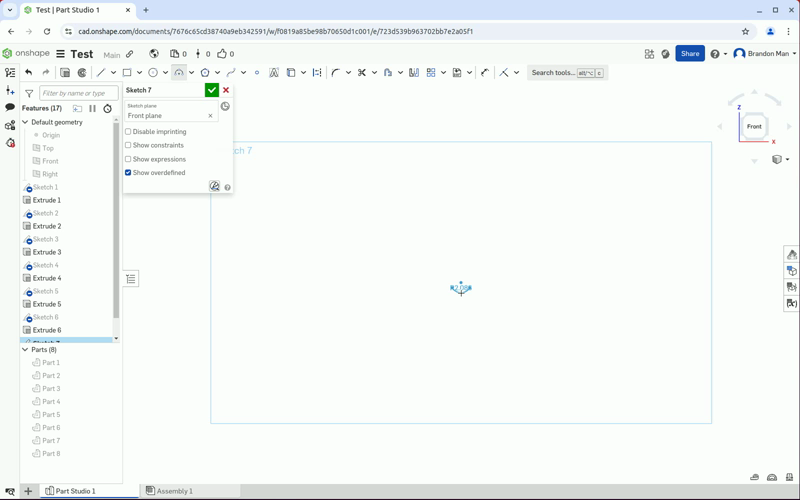
click(461, 292)
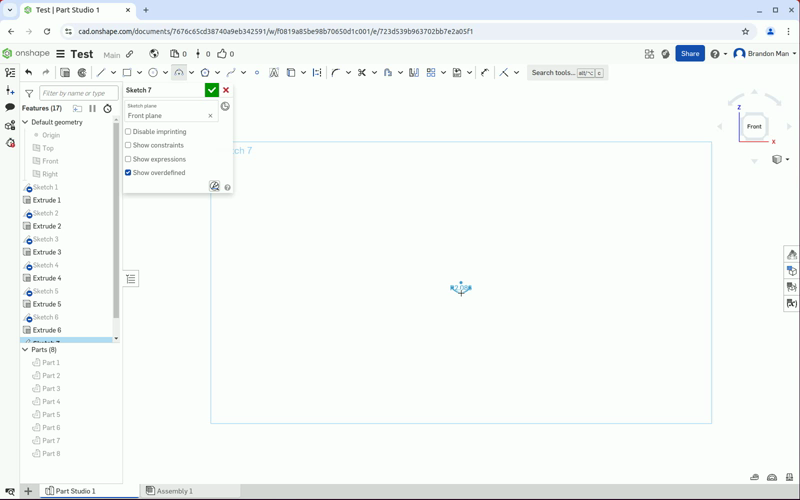
key_up(shift)
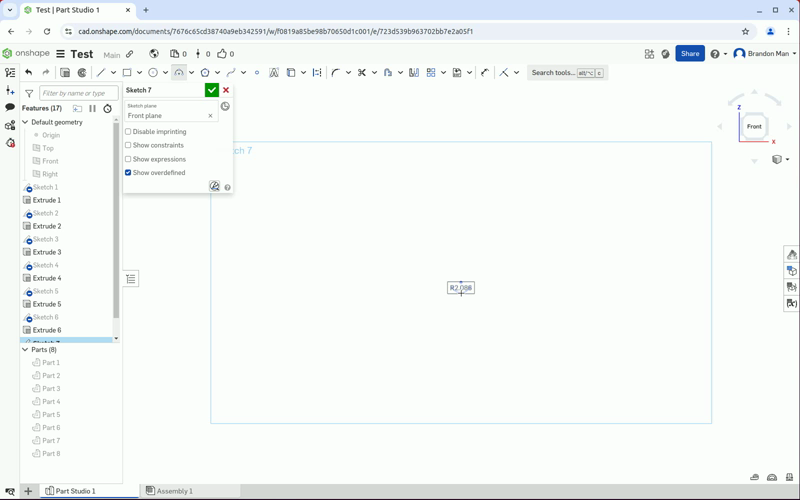
key(esc)
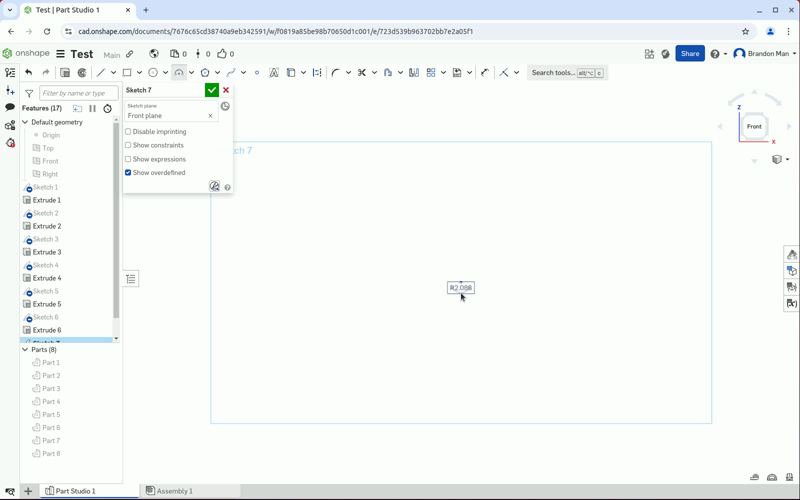
key(l)
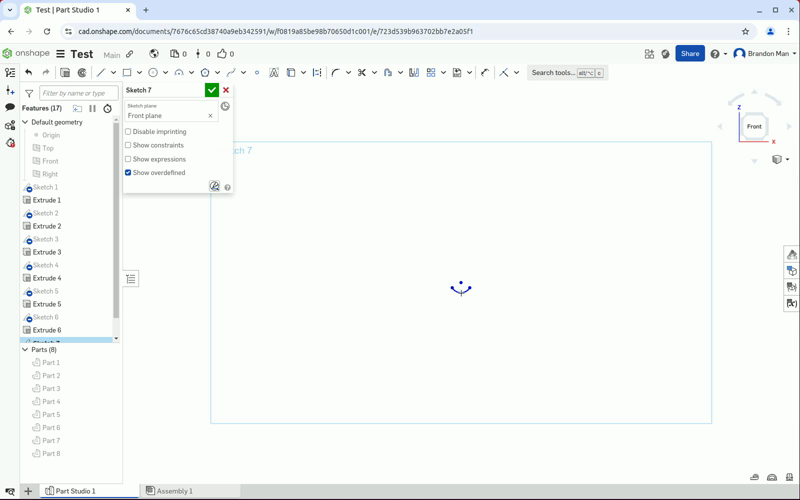
mouse_move(469, 287)
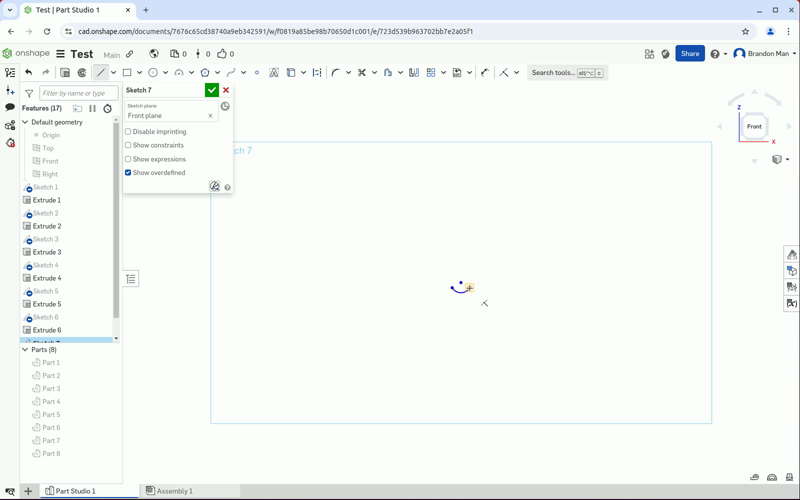
click(469, 287)
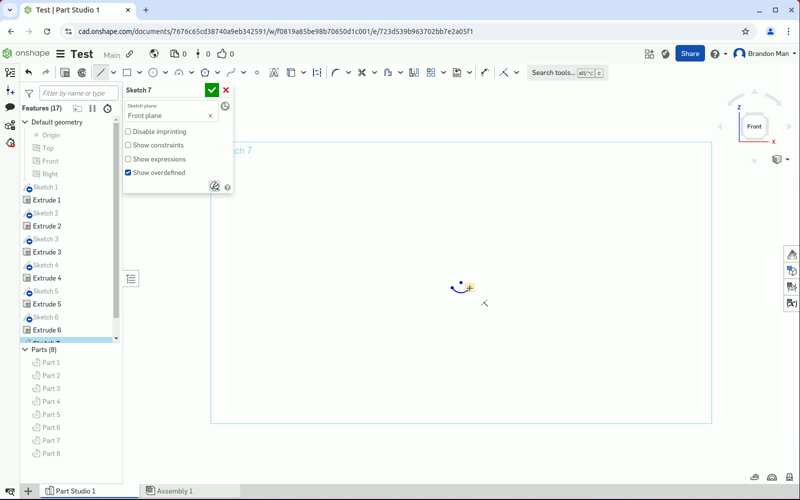
key_down(shift)
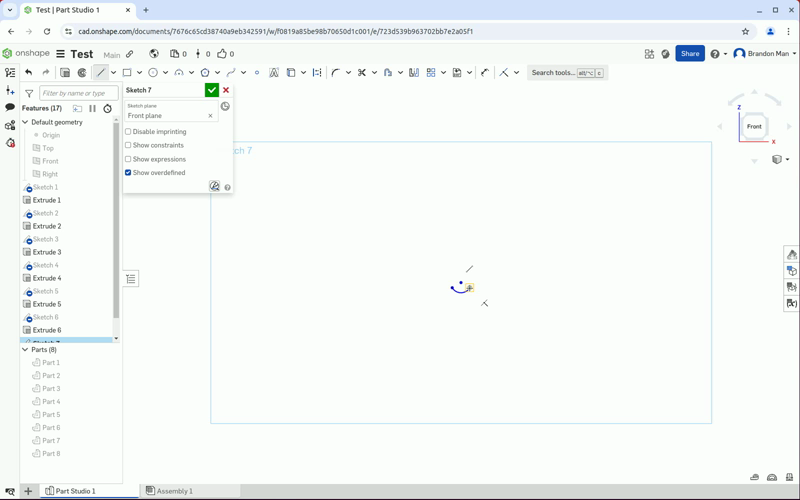
mouse_move(499, 287)
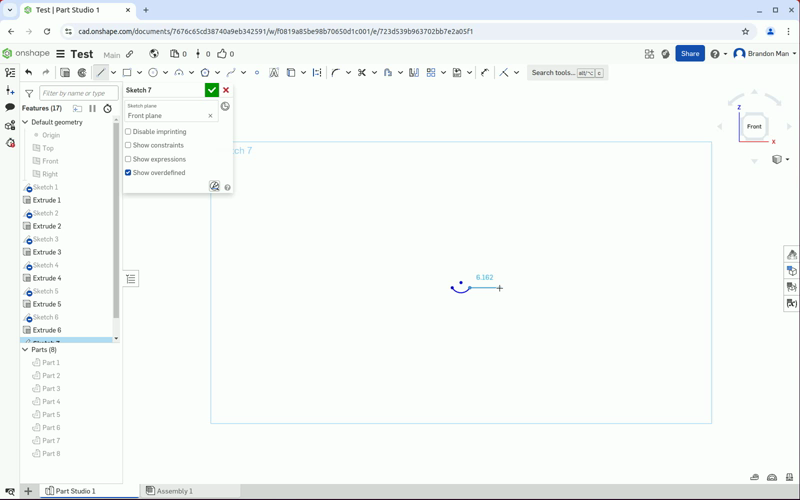
mouse_move(461, 287)
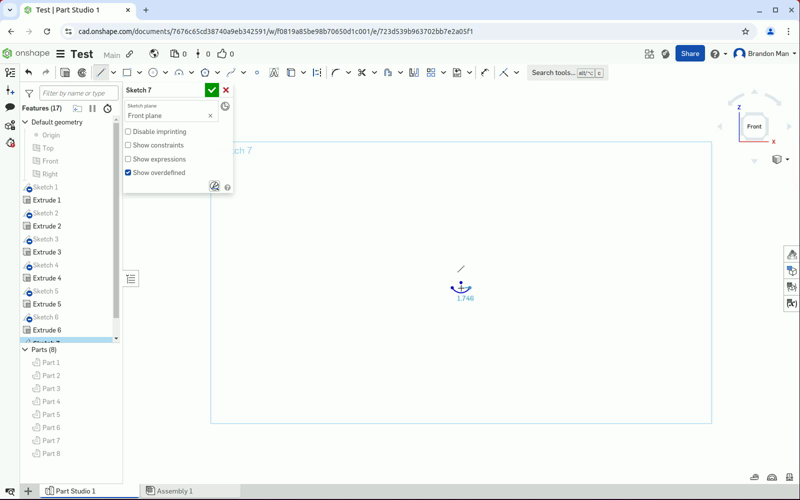
click(461, 287)
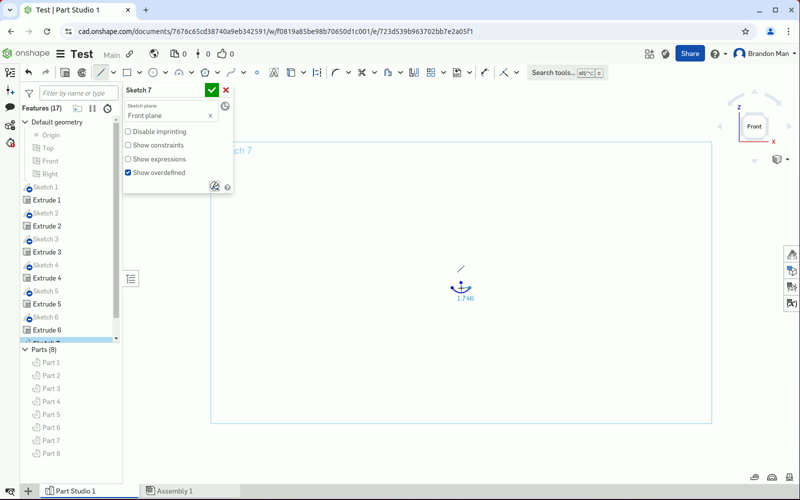
key_up(shift)
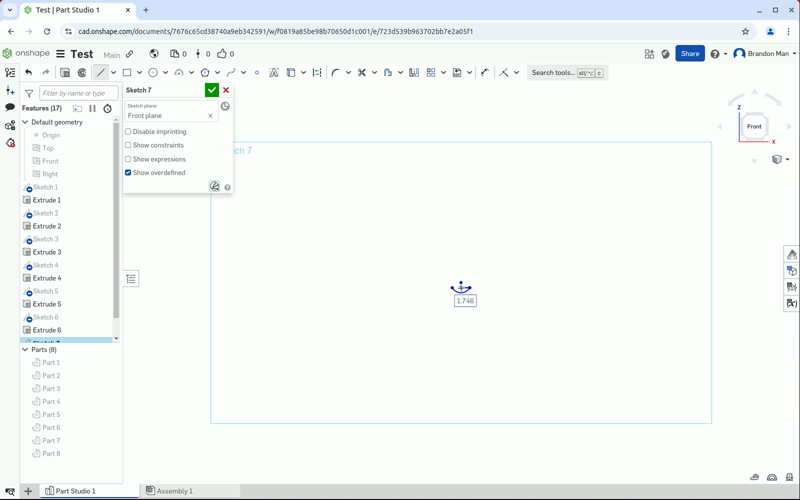
mouse_move(491, 287)
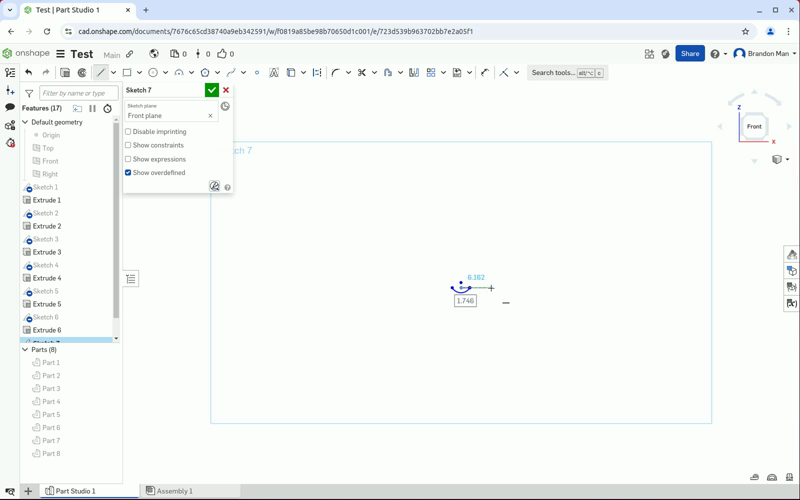
key_down(shift)
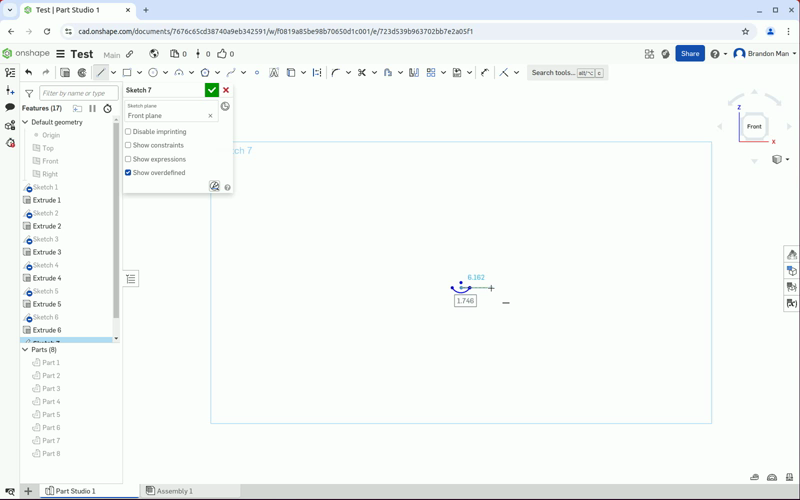
mouse_move(452, 287)
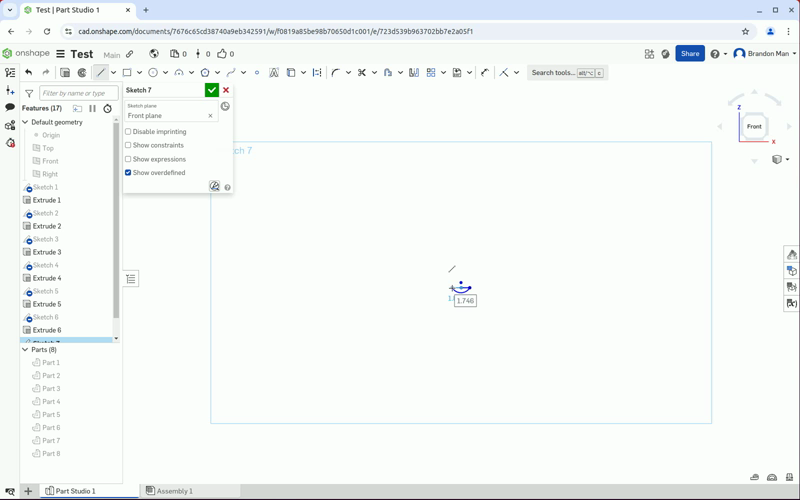
key_up(shift)
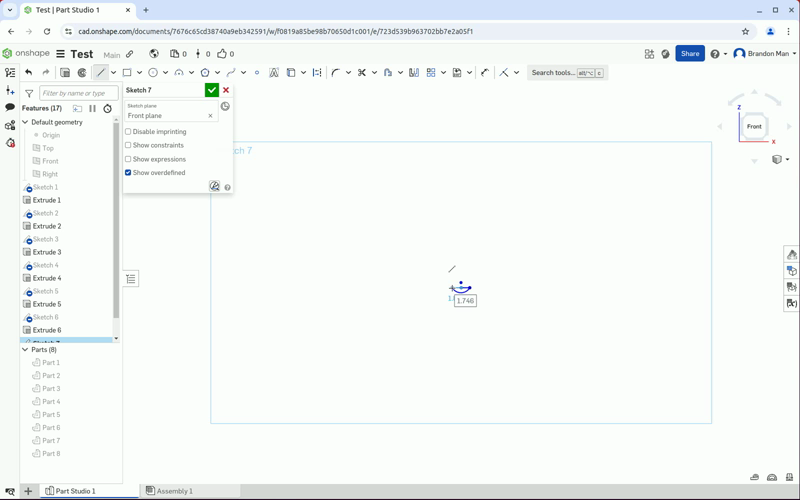
click(452, 287)
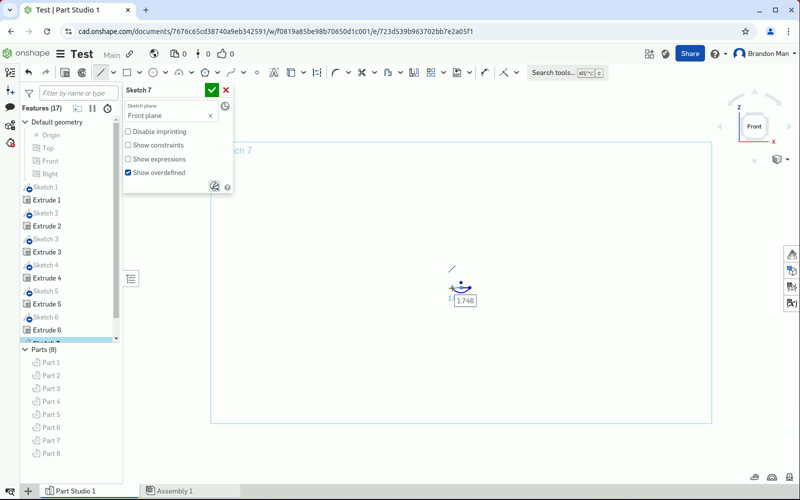
key(esc)
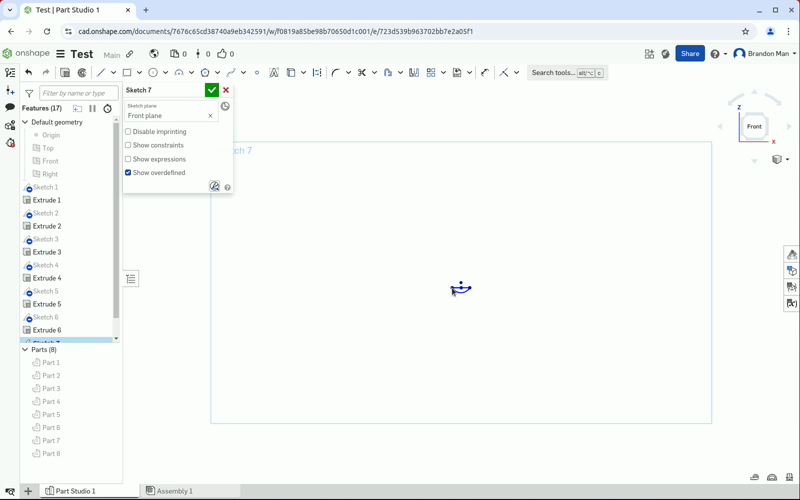
mouse_move(461, 288)
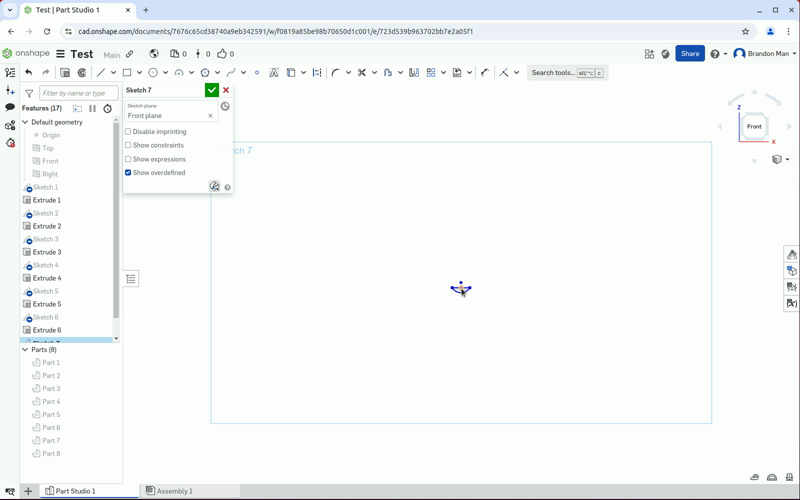
scroll(6)
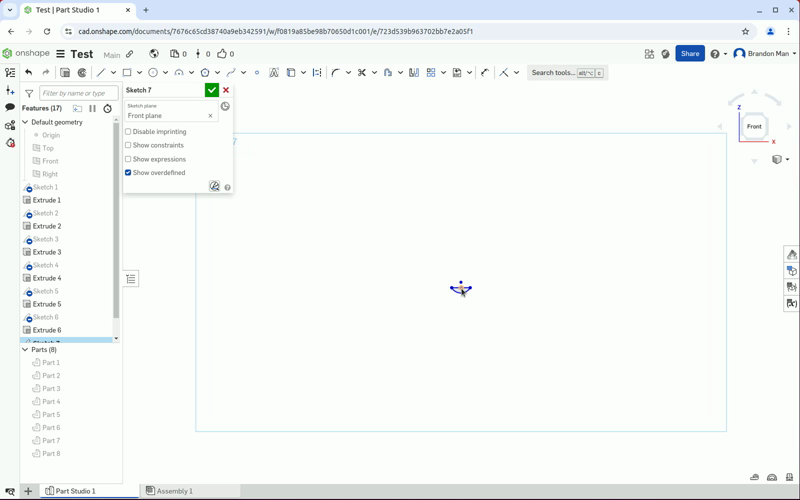
scroll(6)
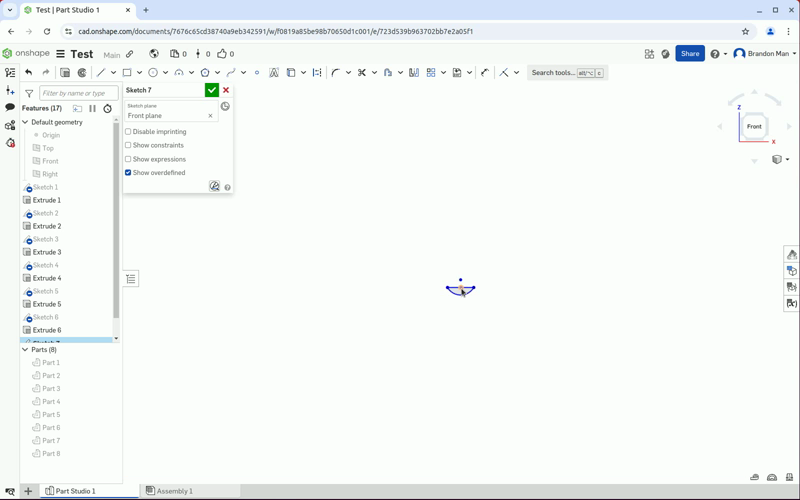
scroll(6)
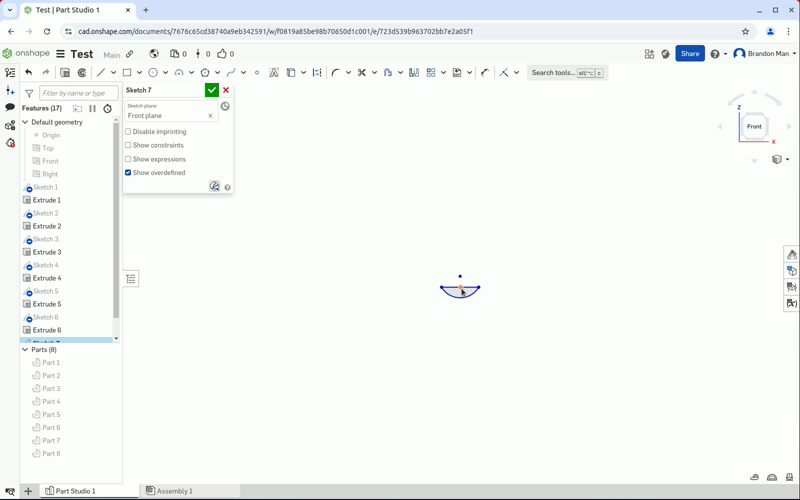
scroll(6)
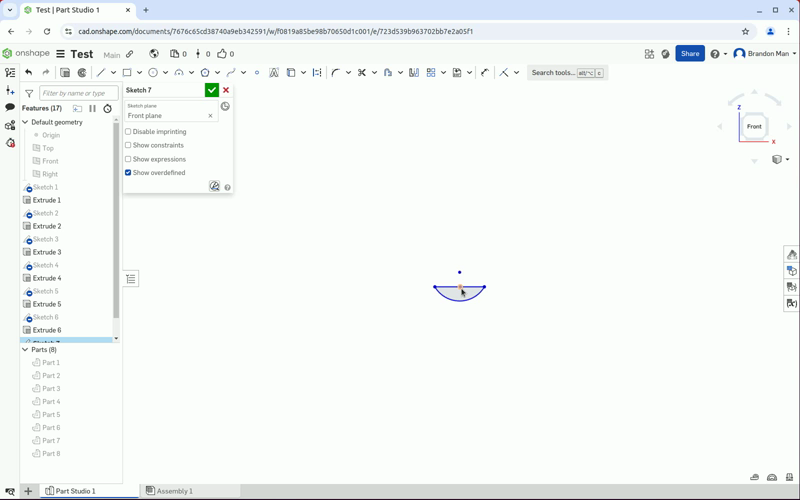
scroll(6)
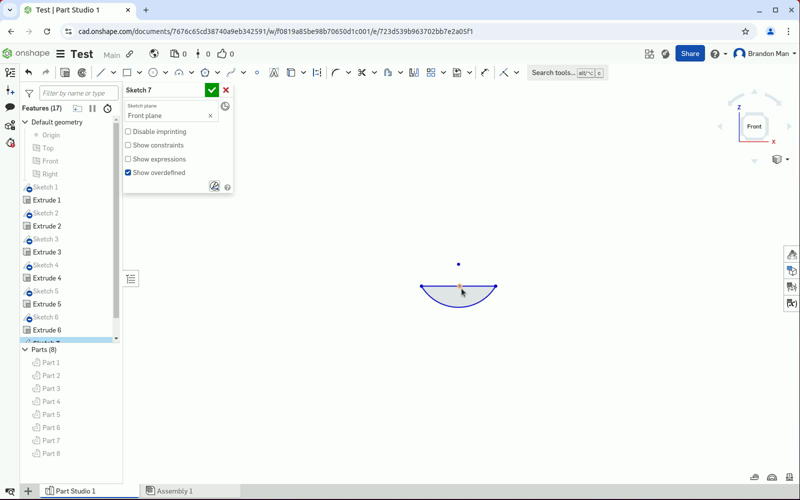
scroll(6)
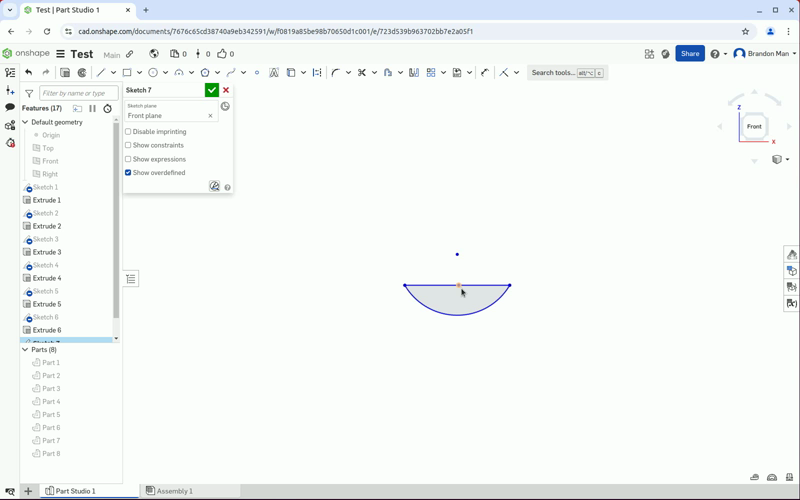
scroll(6)
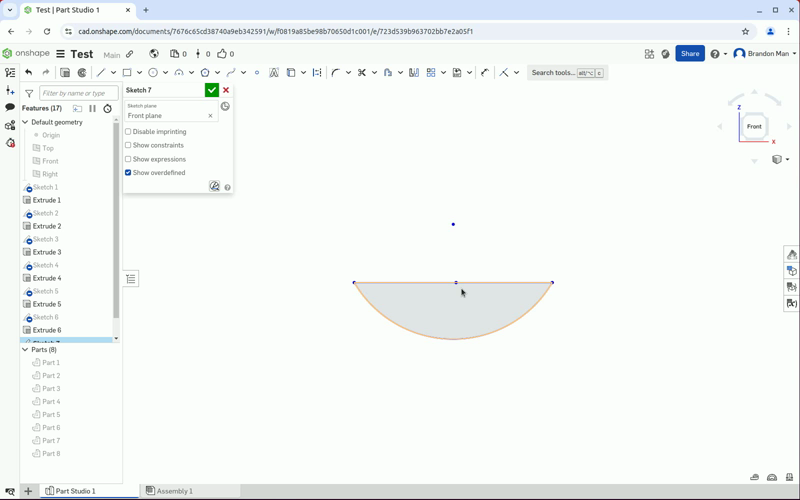
click(461, 288)
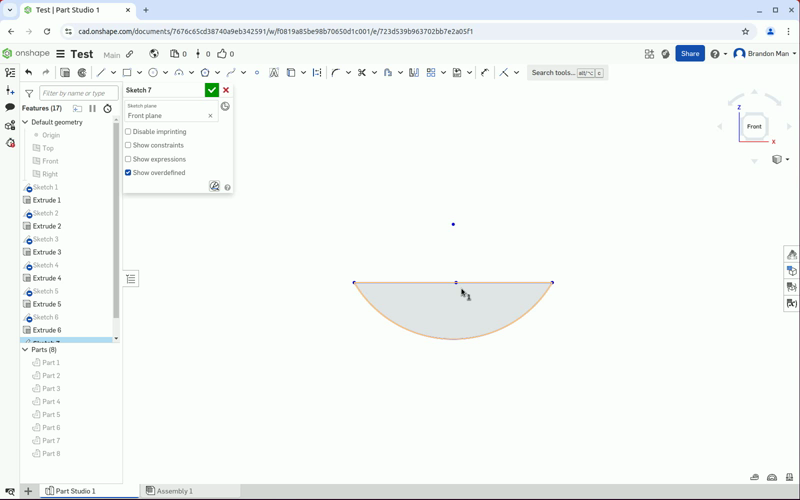
scroll(-6)
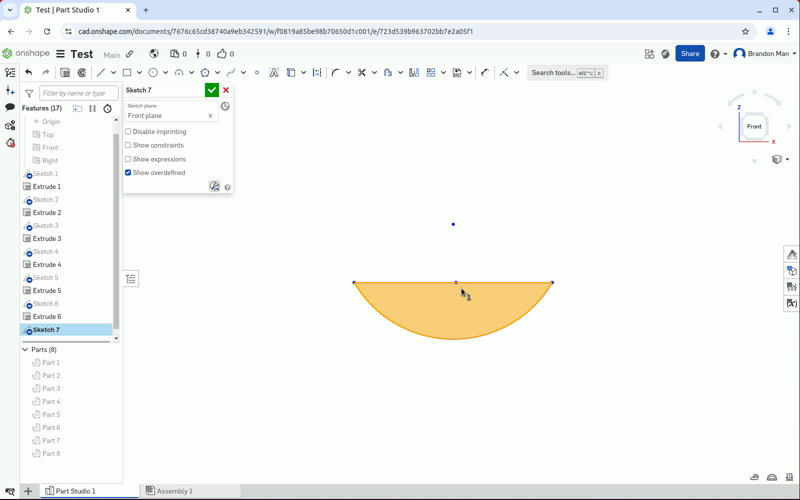
scroll(-6)
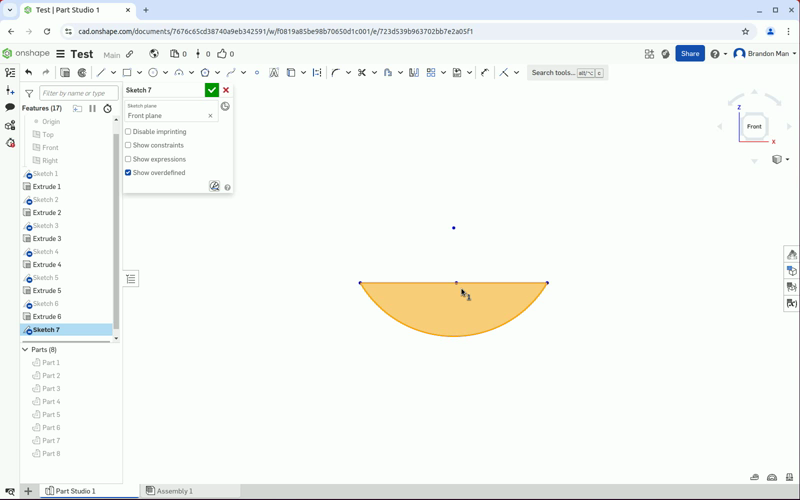
scroll(-6)
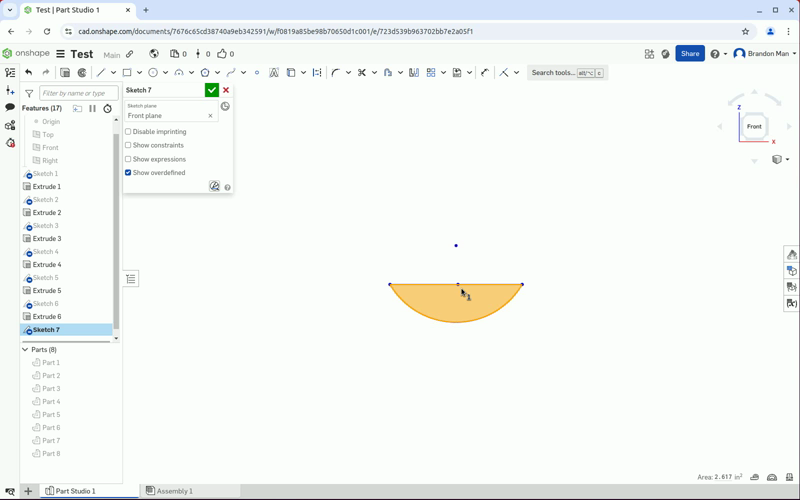
scroll(-6)
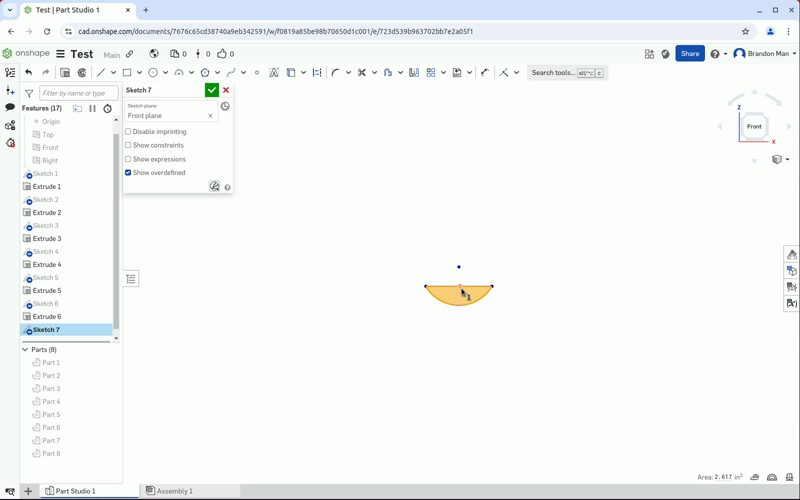
scroll(-6)
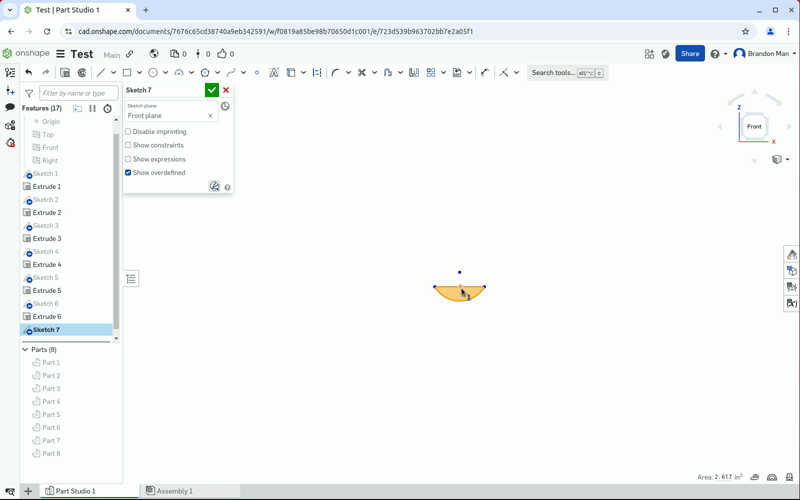
scroll(-6)
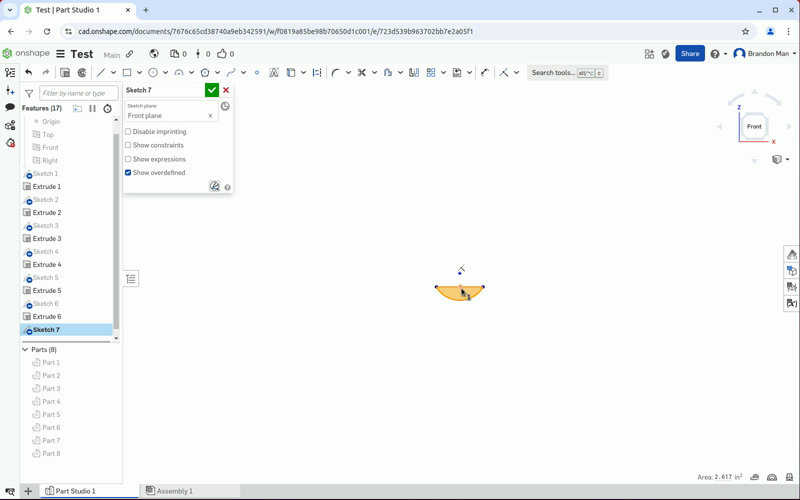
scroll(-6)
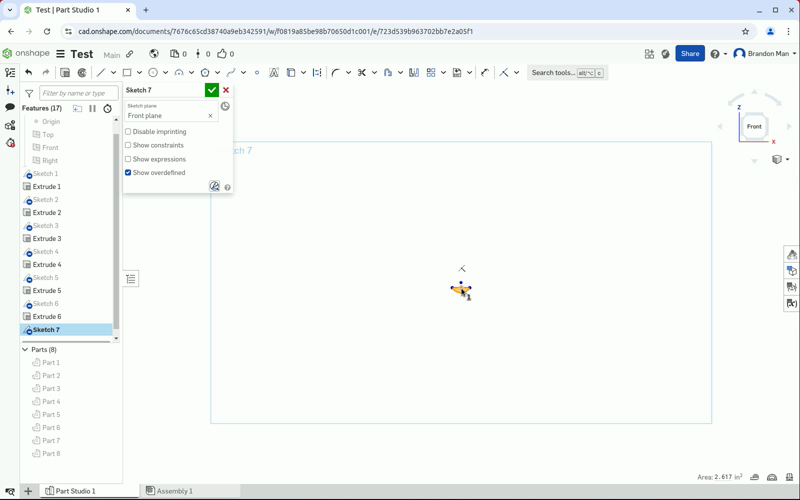
mouse_move(73, 352)
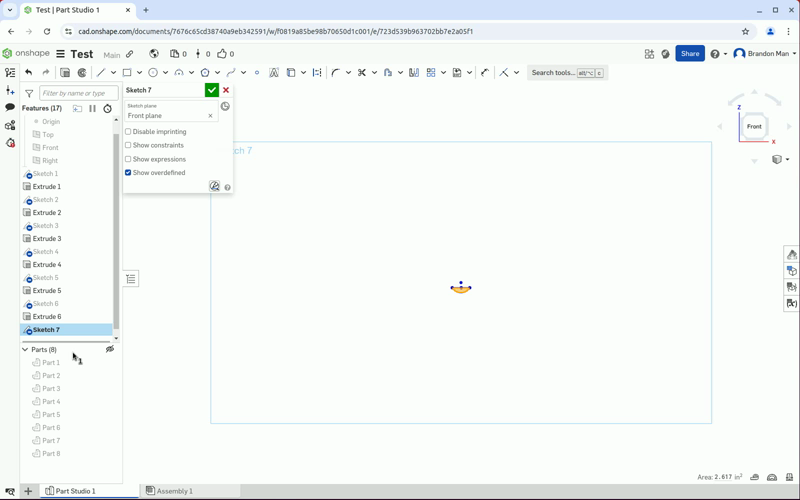
key(shift+y)
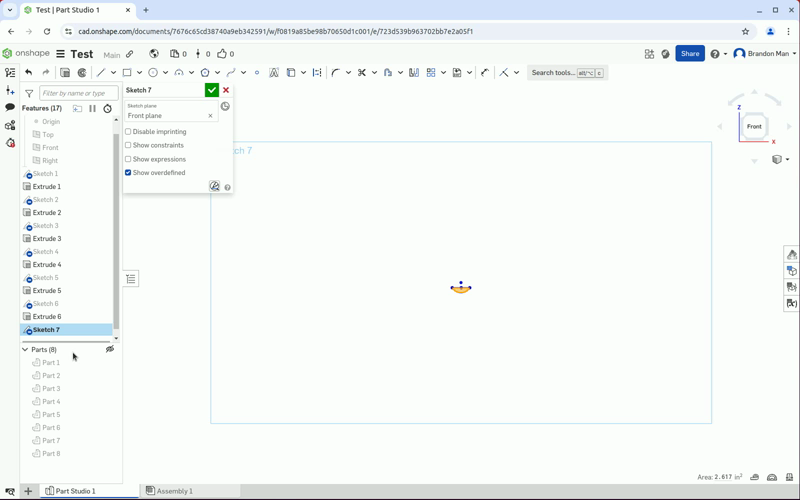
key(shift+e)
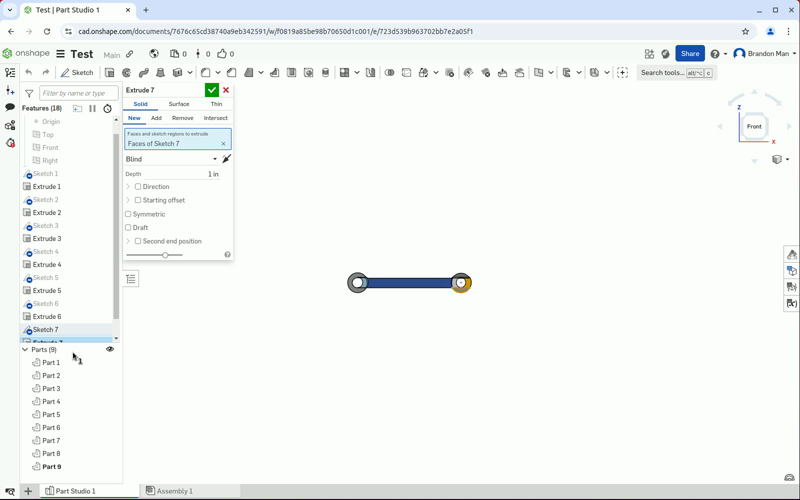
mouse_move(143, 106)
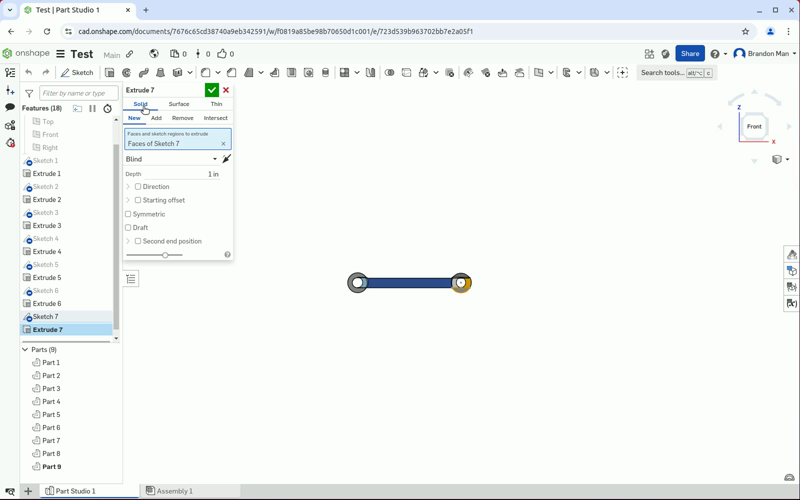
click(143, 106)
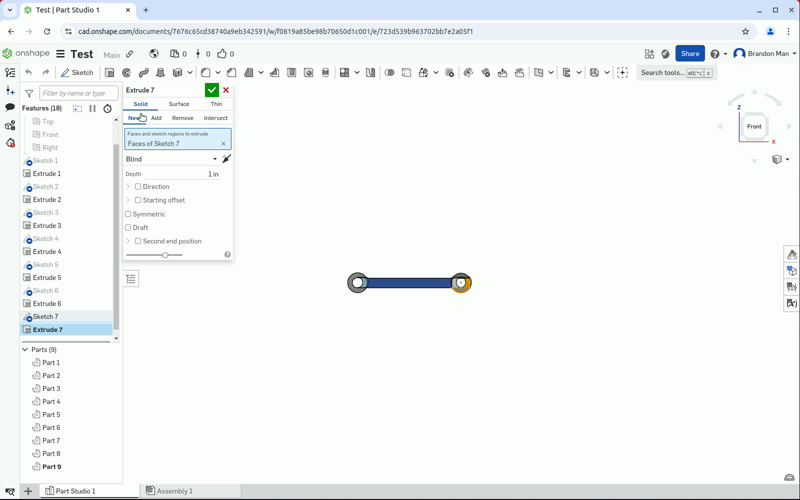
mouse_move(137, 120)
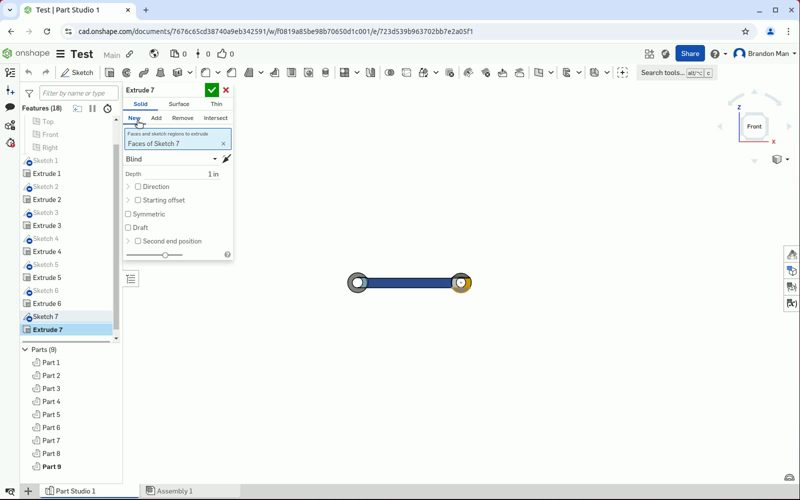
click(137, 120)
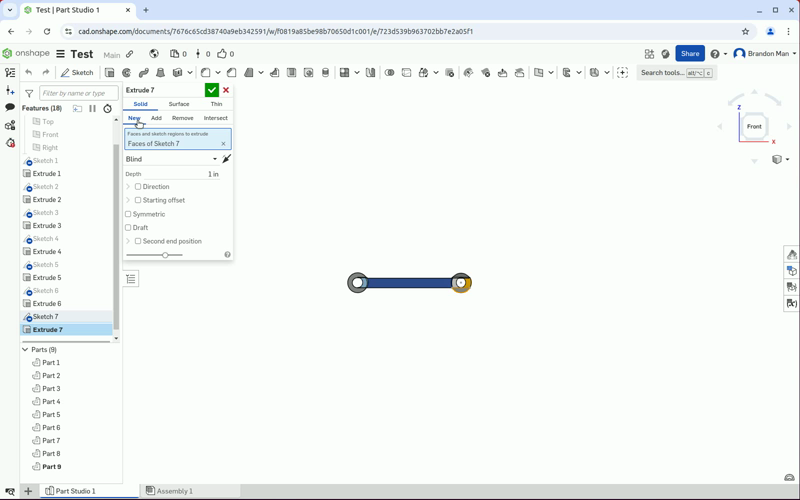
key(tab, 4)
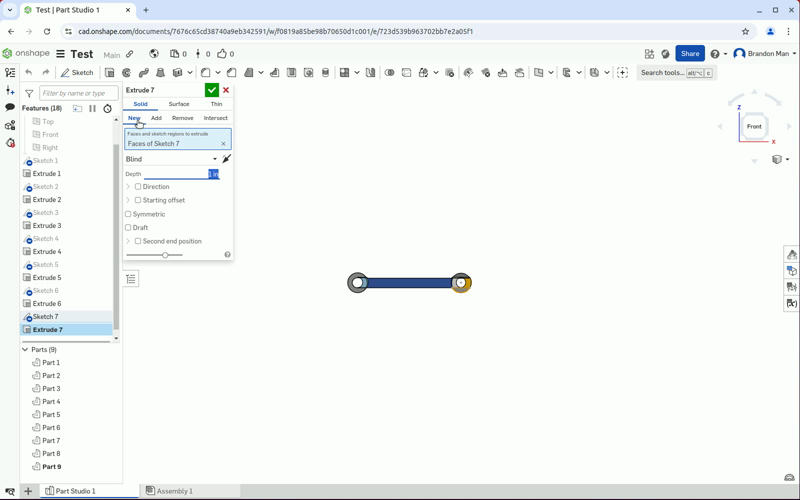
text(1.685)
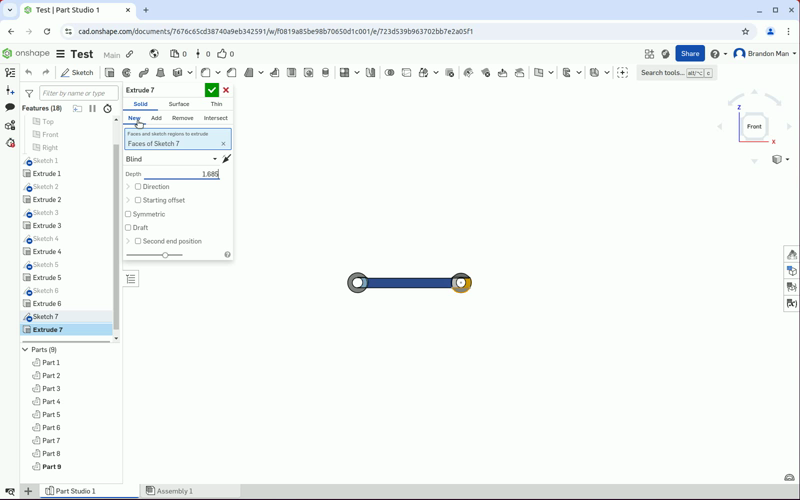
key(enter)
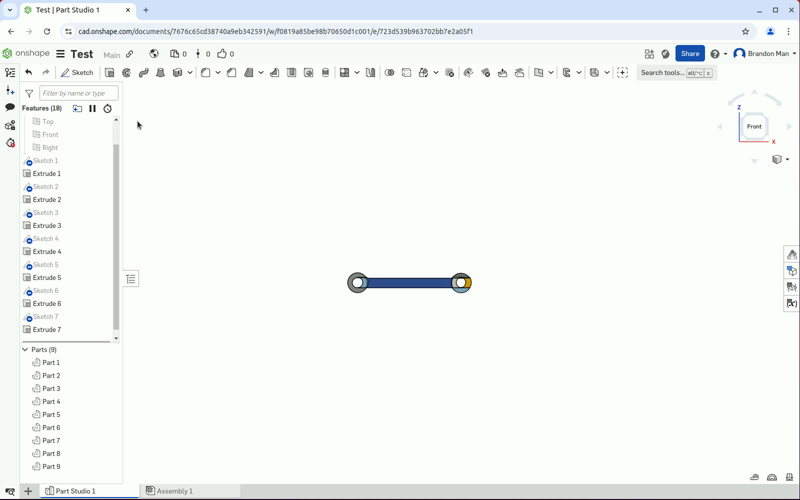
key(shift+h)
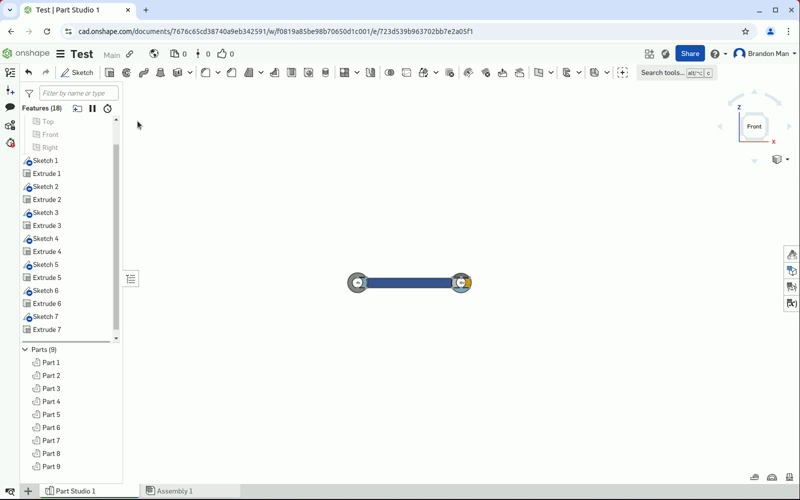
key(shift+h)
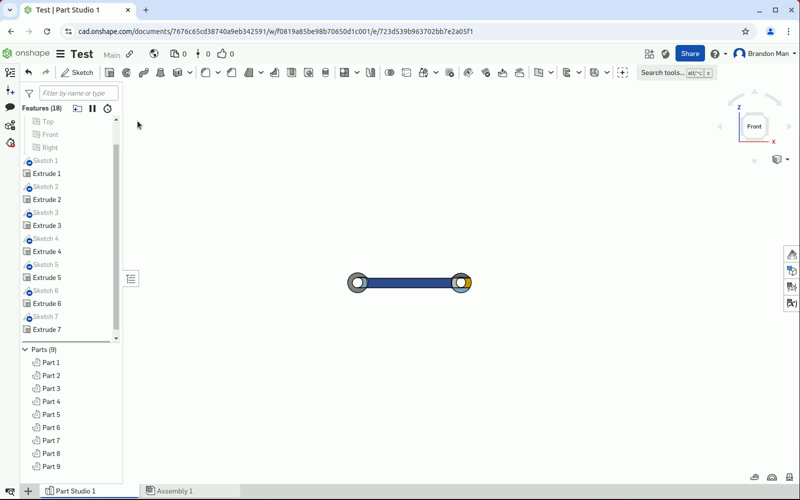
mouse_move(69, 163)
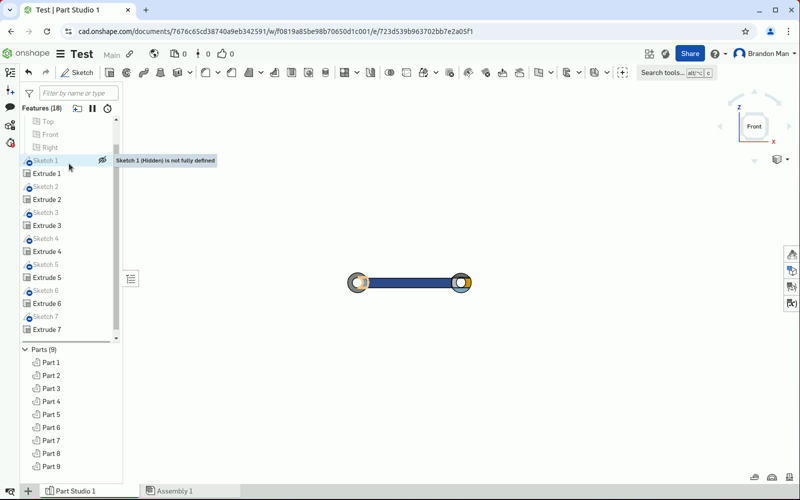
click(69, 163)
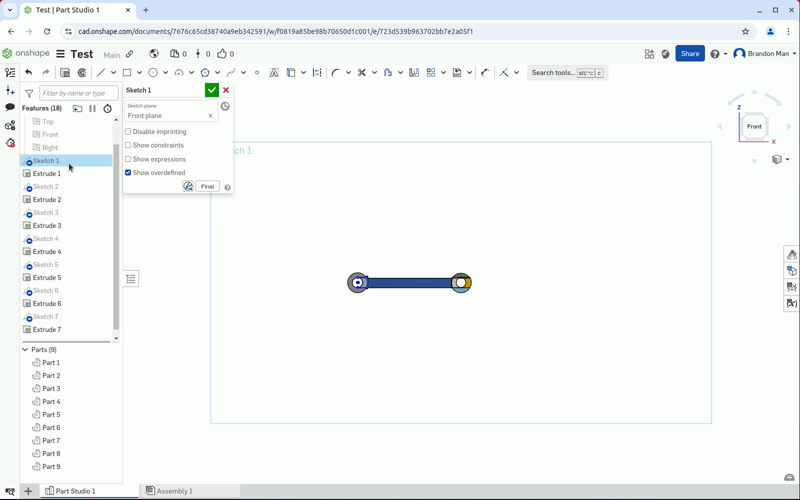
mouse_move(229, 92)
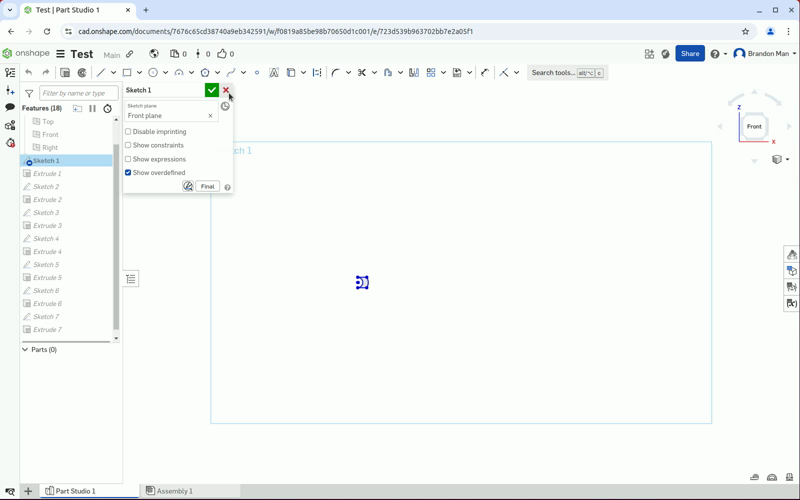
click(229, 92)
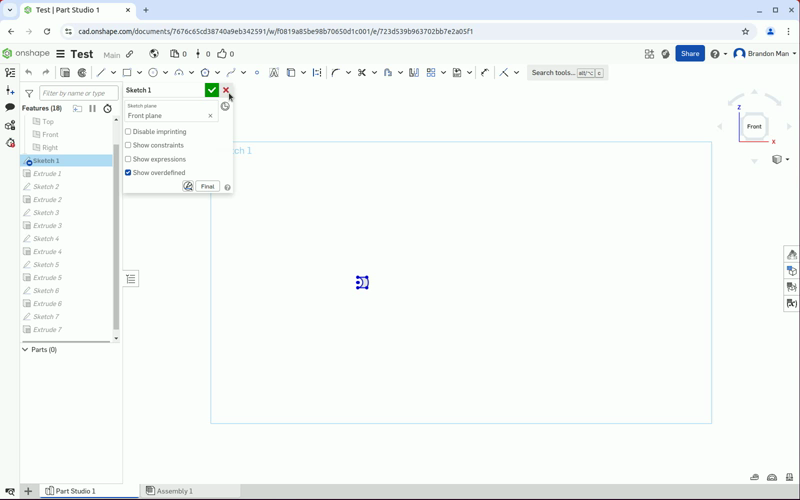
key(shift+s)
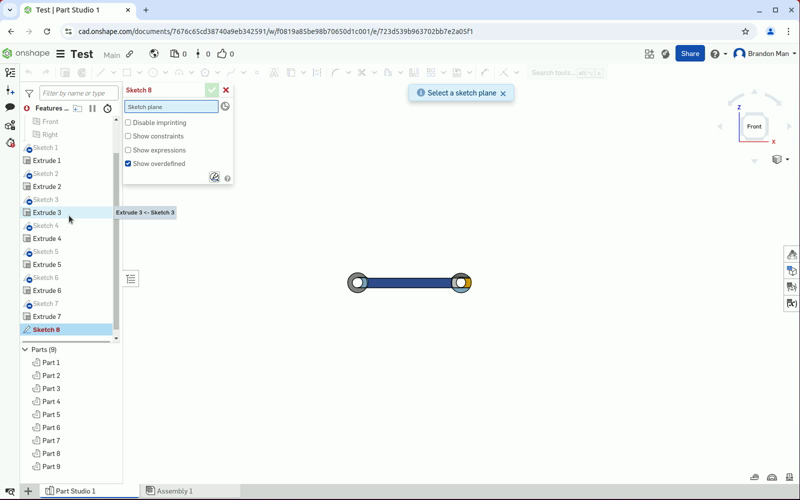
scroll(3)
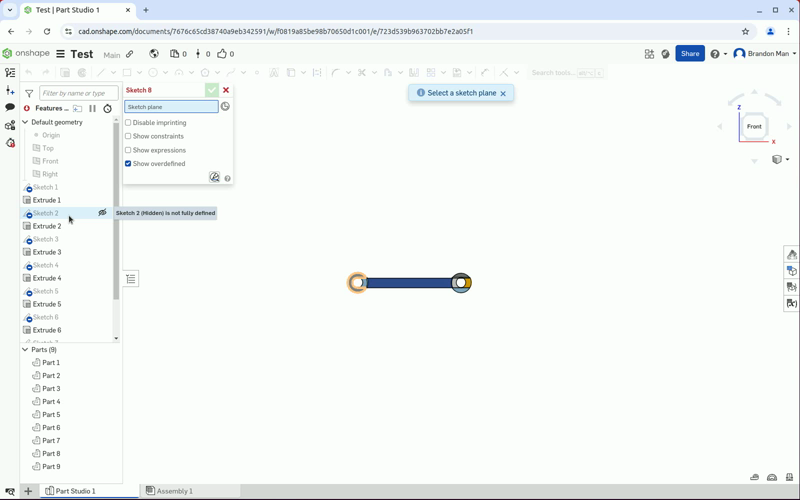
mouse_move(69, 163)
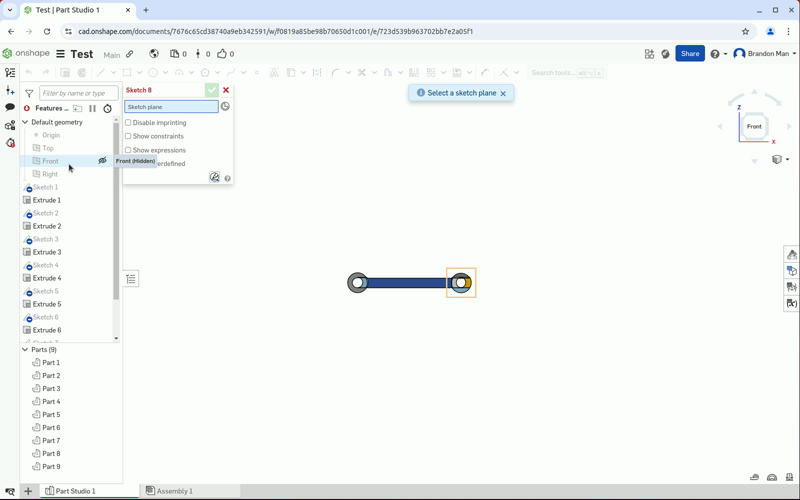
click(69, 163)
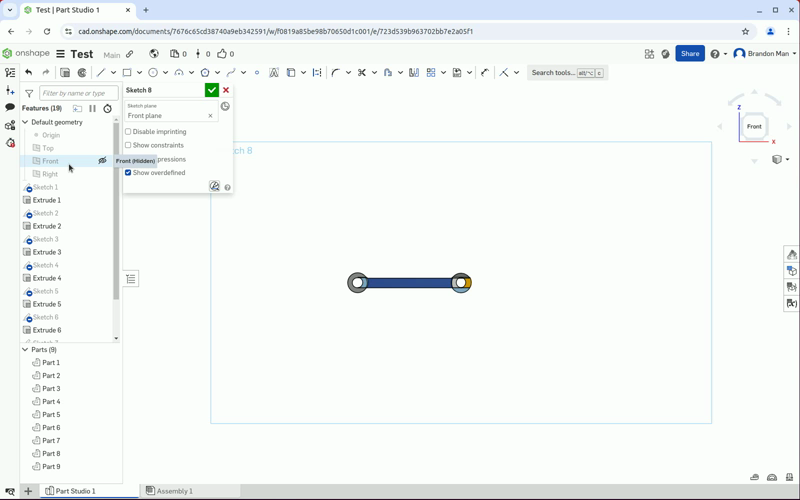
mouse_move(73, 352)
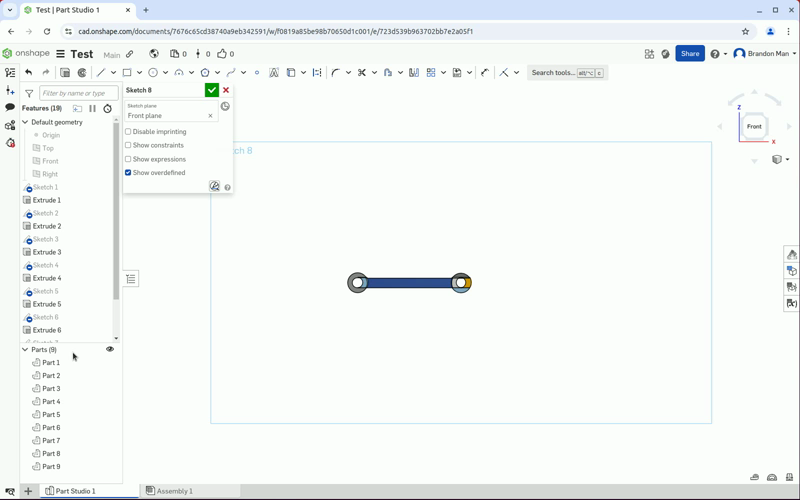
key(y)
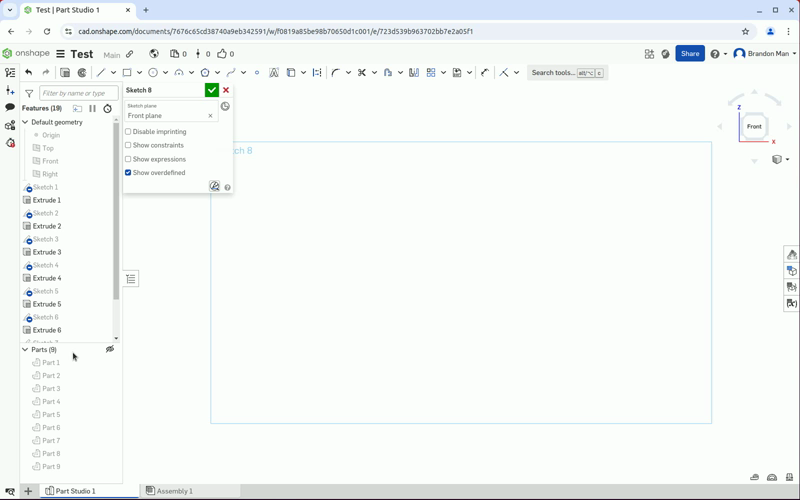
key(l)
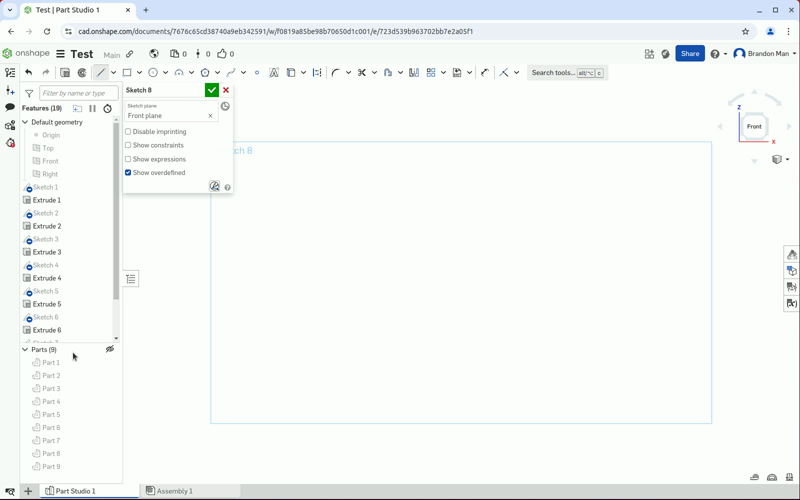
key_down(shift)
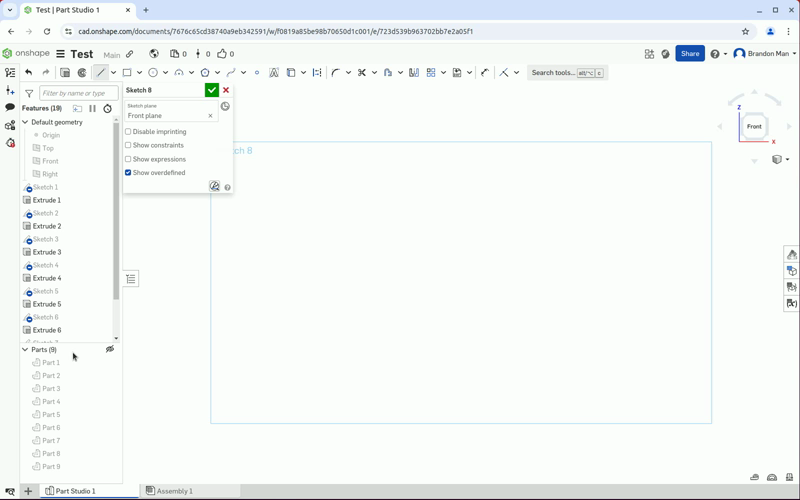
mouse_move(468, 287)
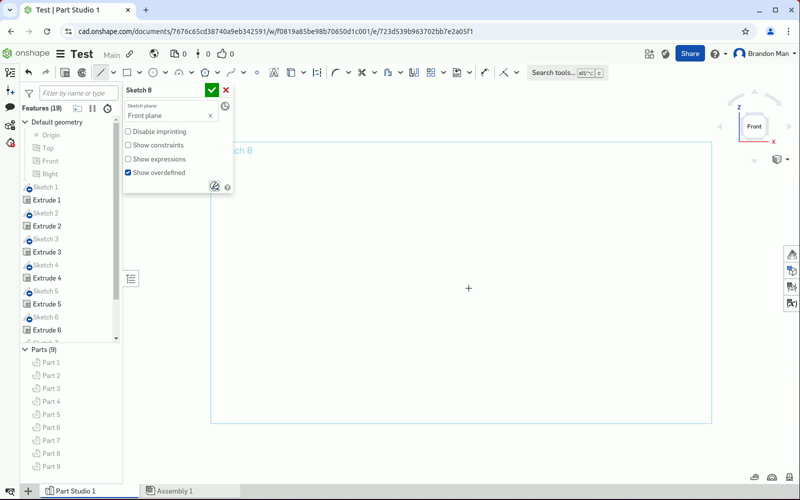
click(468, 287)
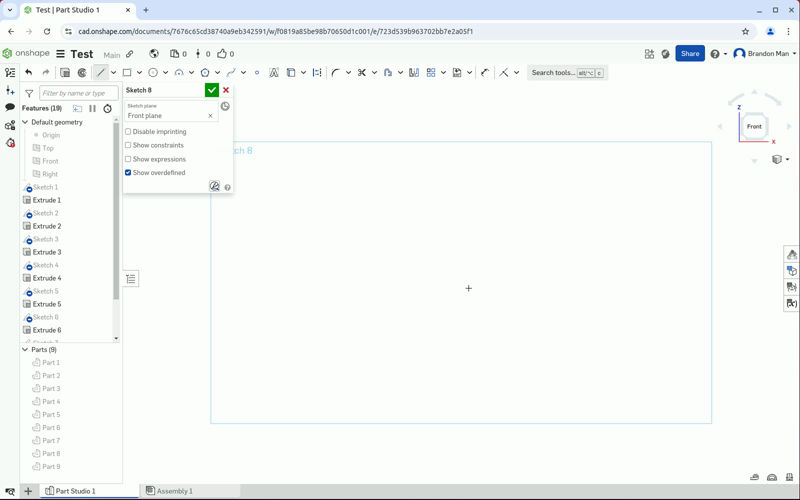
key_up(shift)
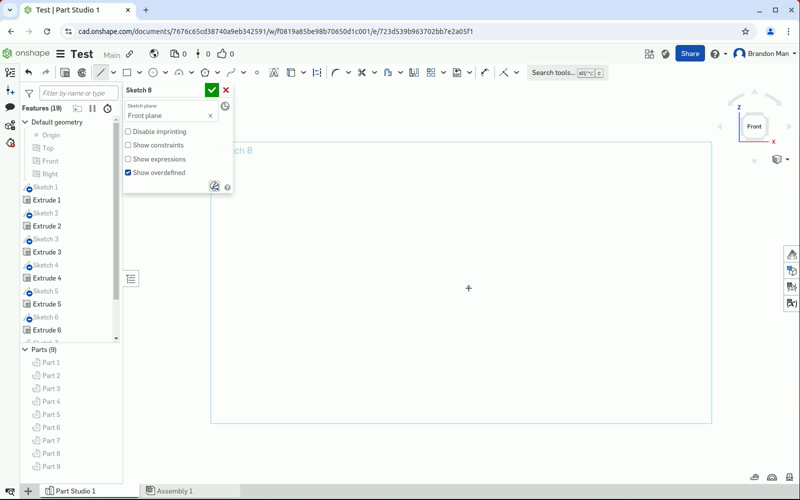
key_down(shift)
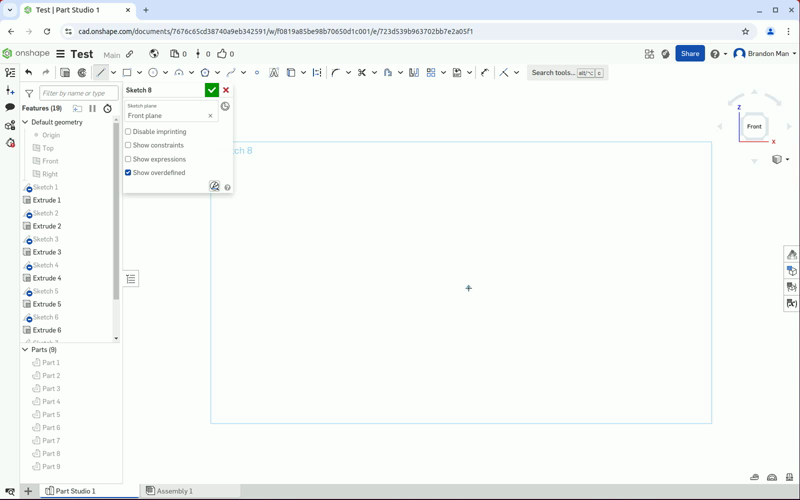
mouse_move(555, 287)
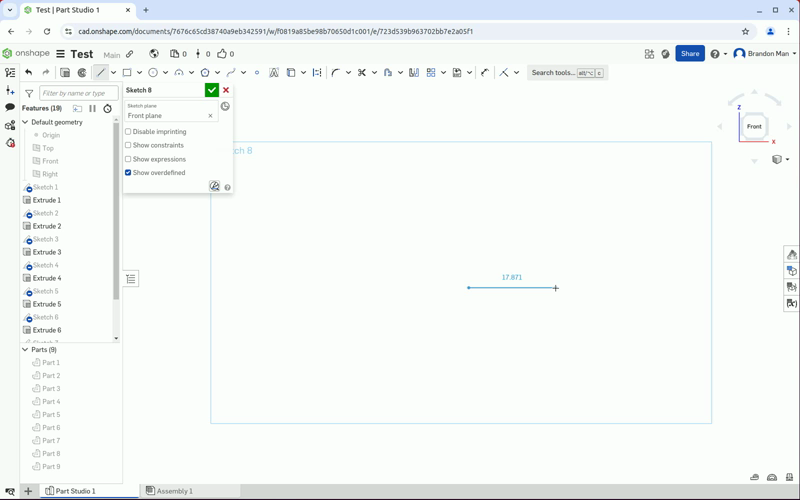
click(555, 287)
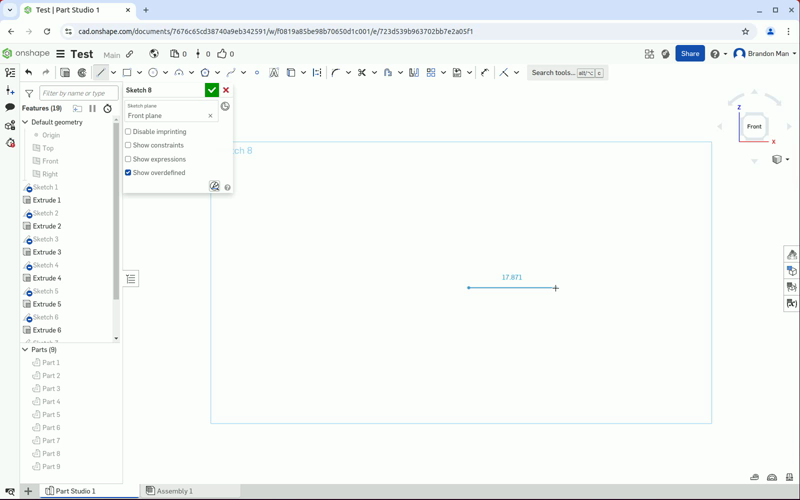
key_up(shift)
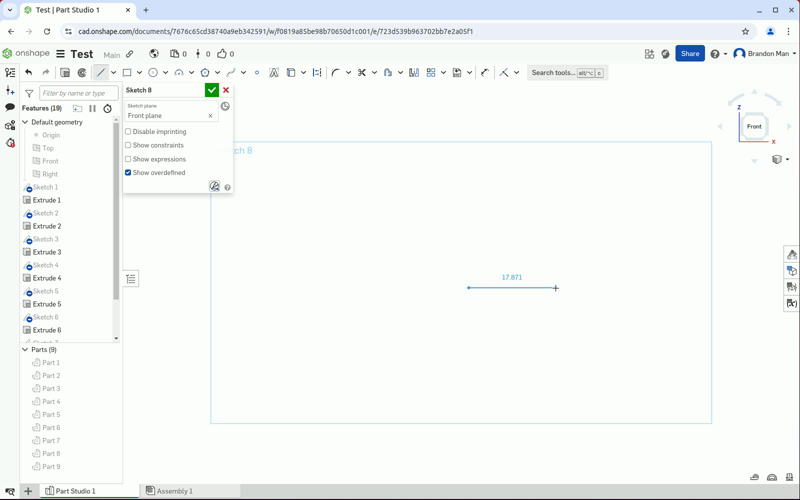
key(esc)
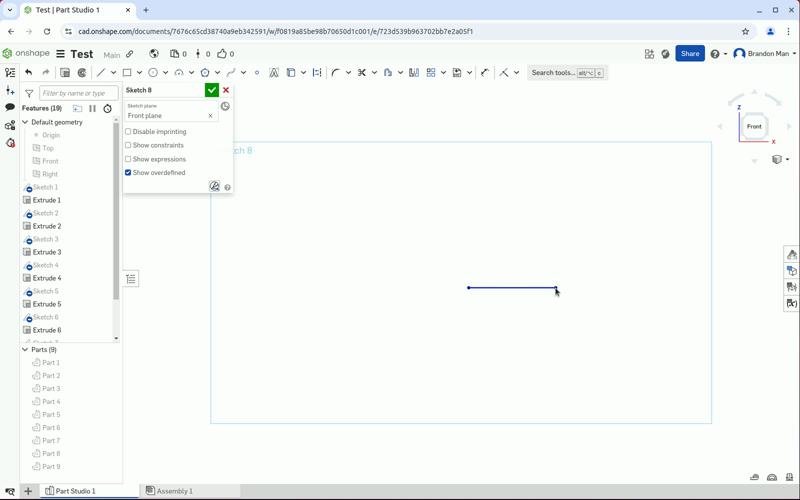
key(a)
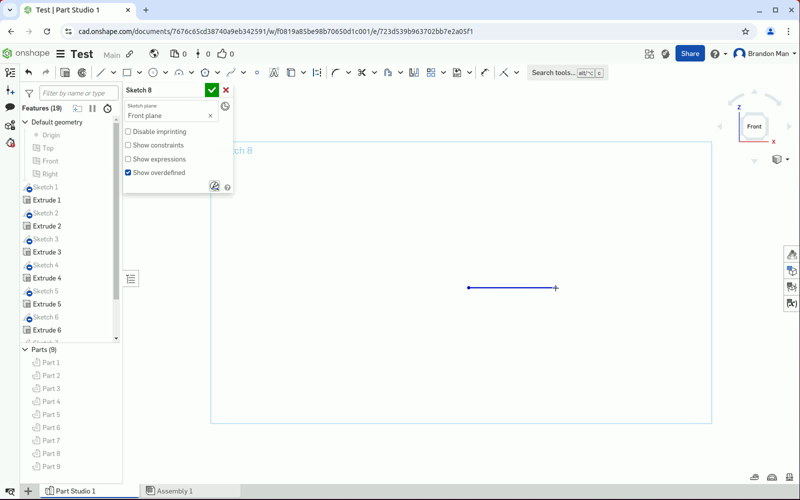
mouse_move(555, 287)
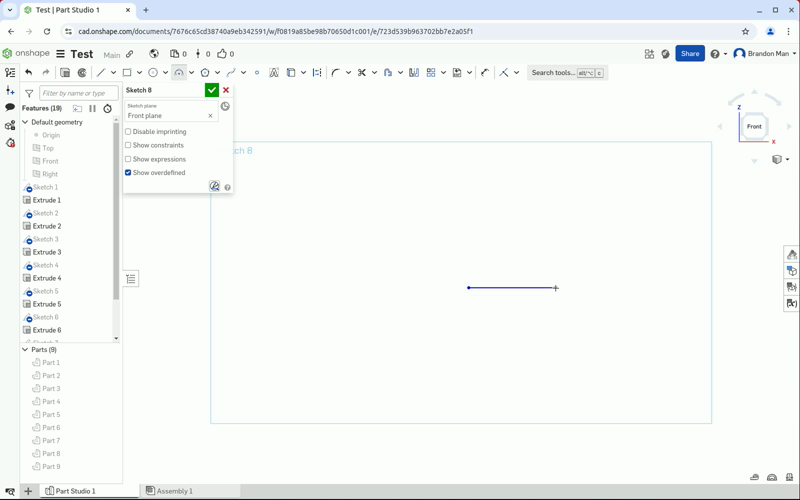
click(555, 287)
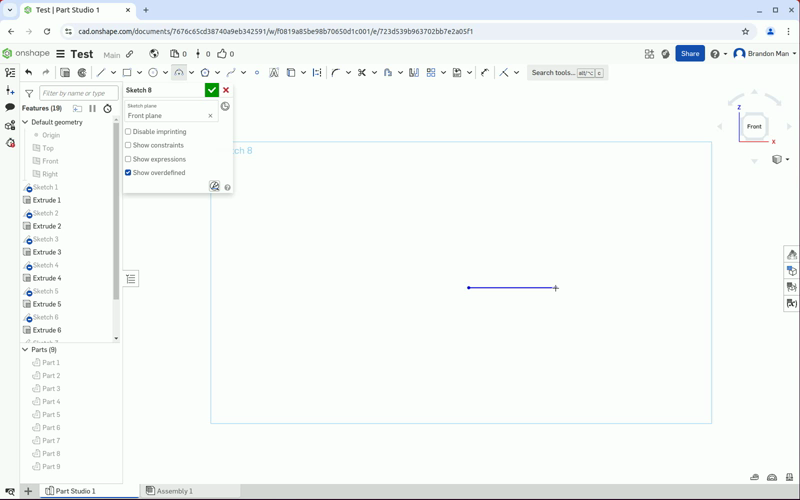
key_down(shift)
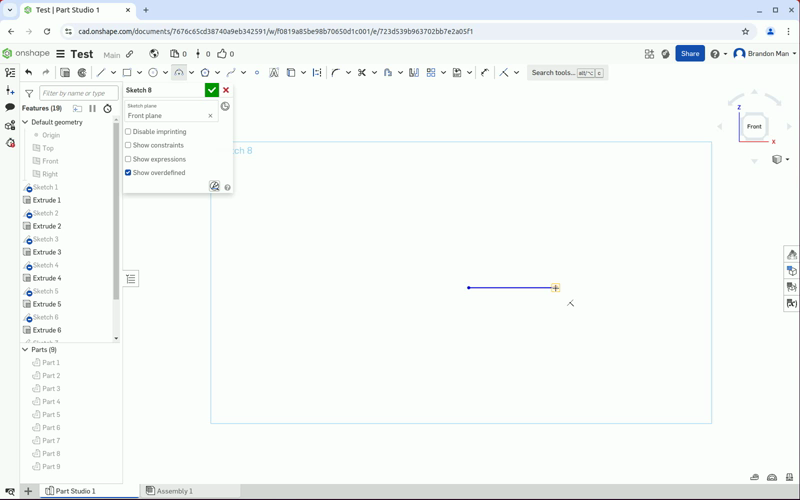
mouse_move(555, 278)
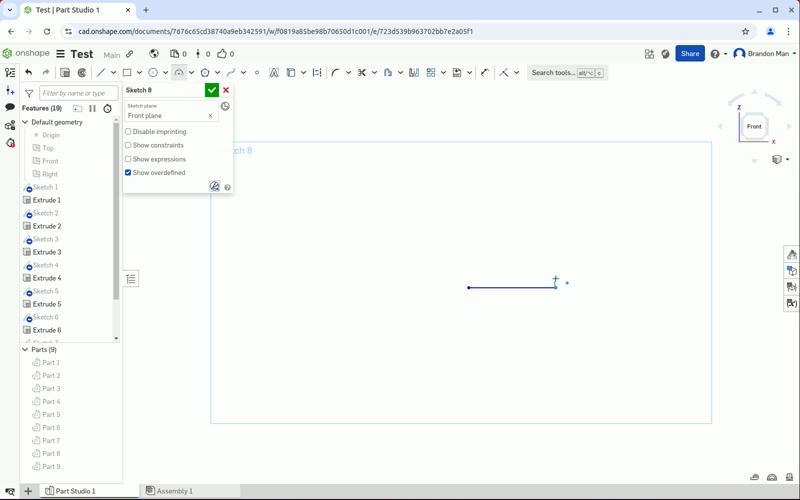
click(555, 278)
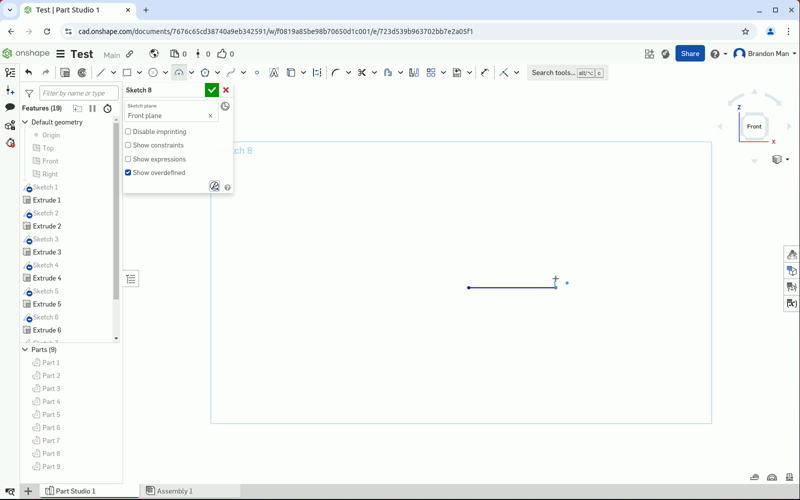
mouse_move(554, 282)
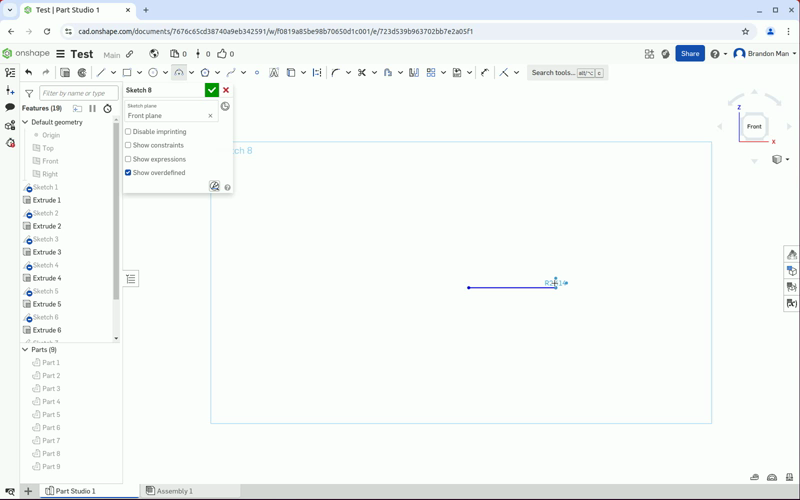
click(554, 282)
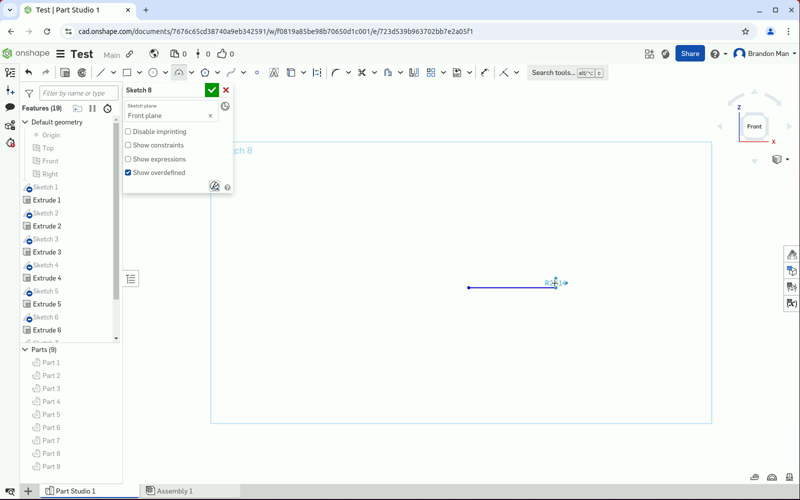
key_up(shift)
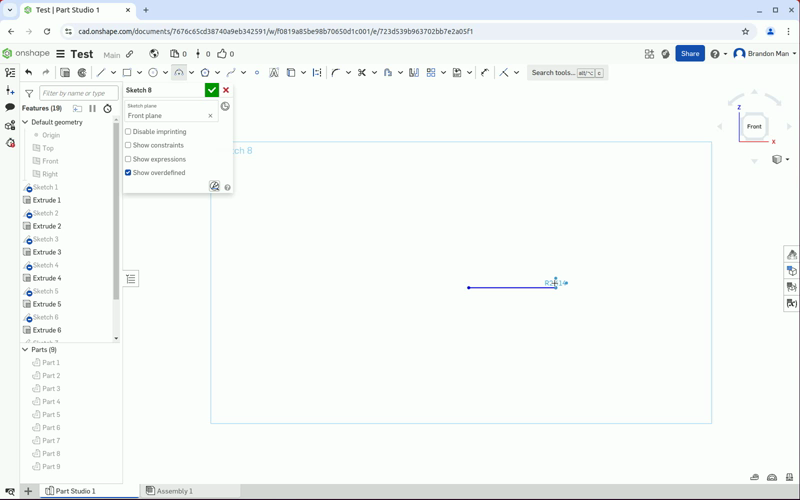
key(esc)
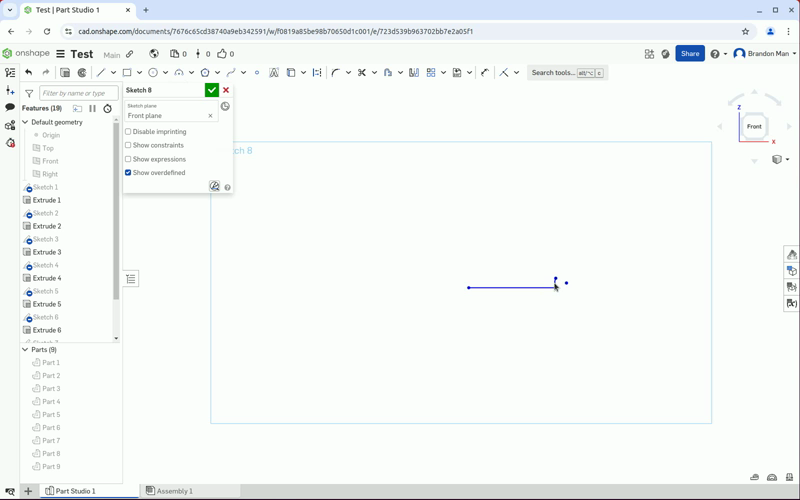
key(l)
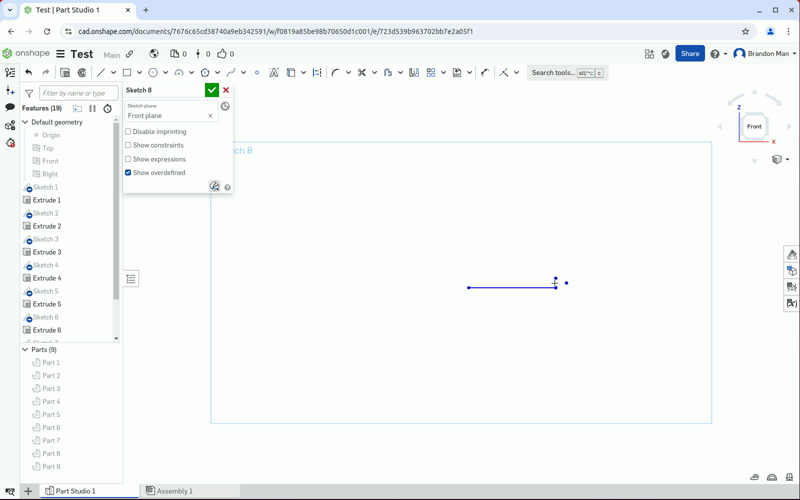
mouse_move(555, 278)
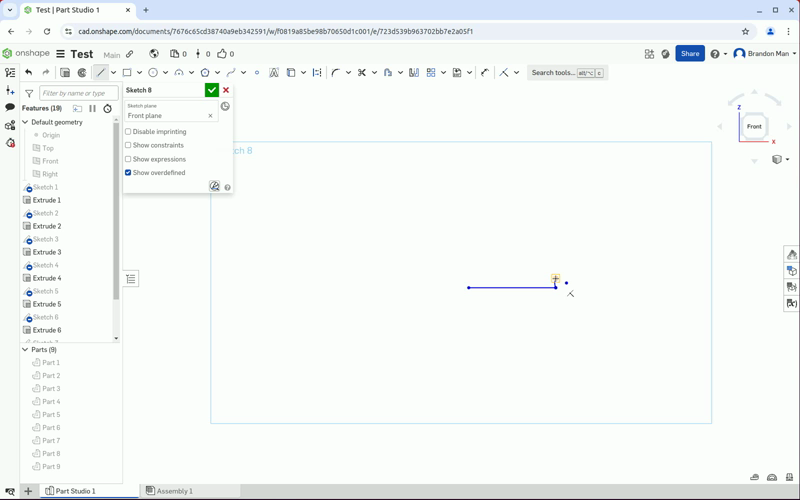
click(555, 278)
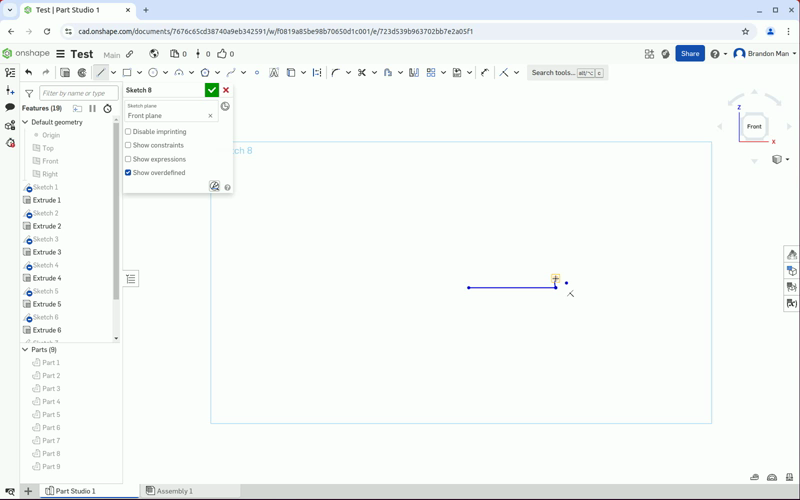
key_down(shift)
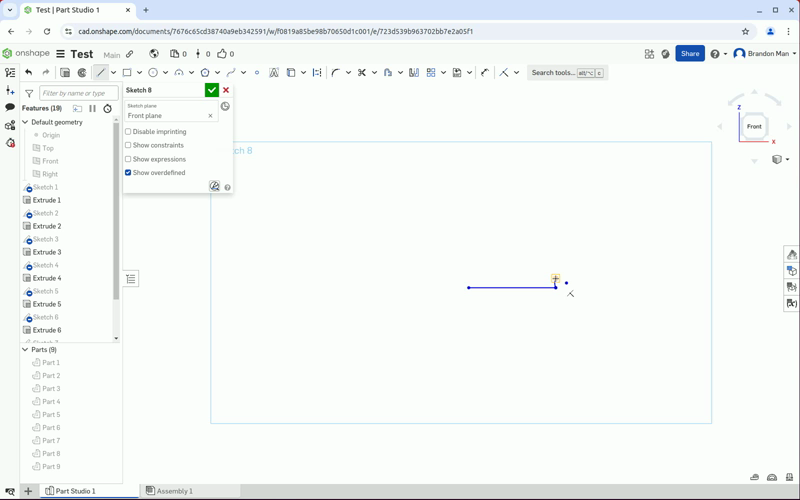
mouse_move(468, 278)
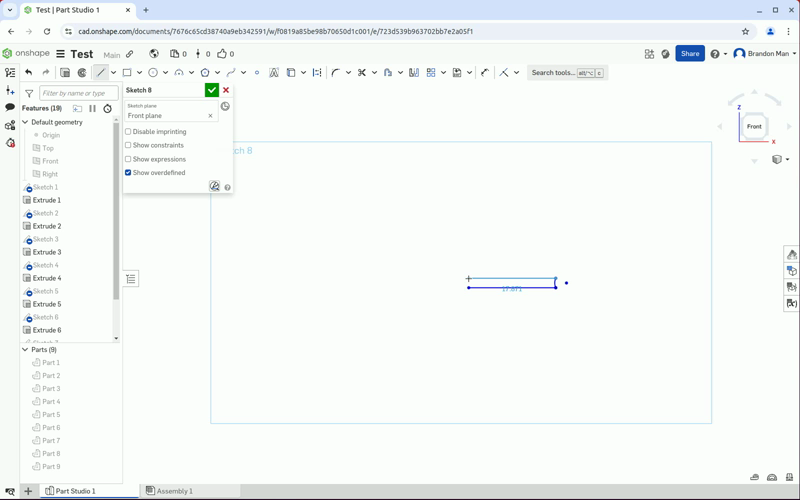
click(468, 278)
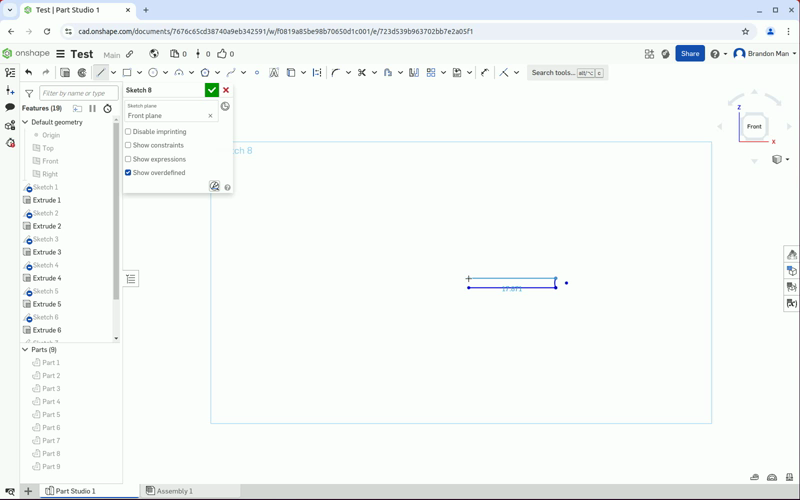
key_up(shift)
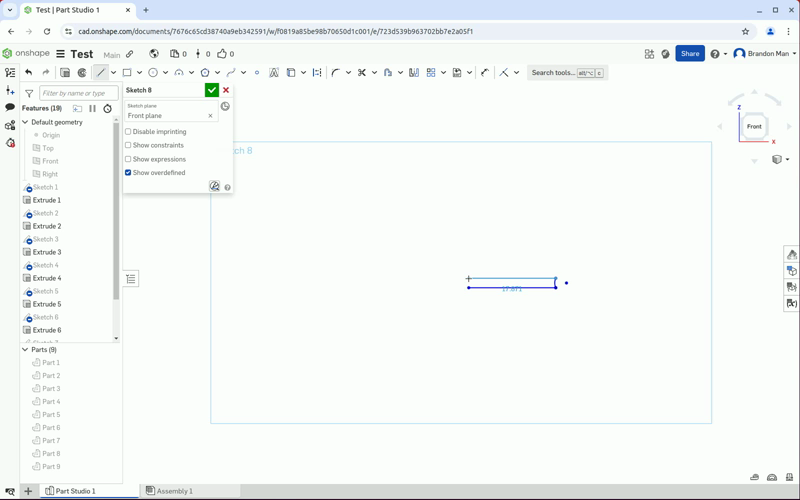
key(esc)
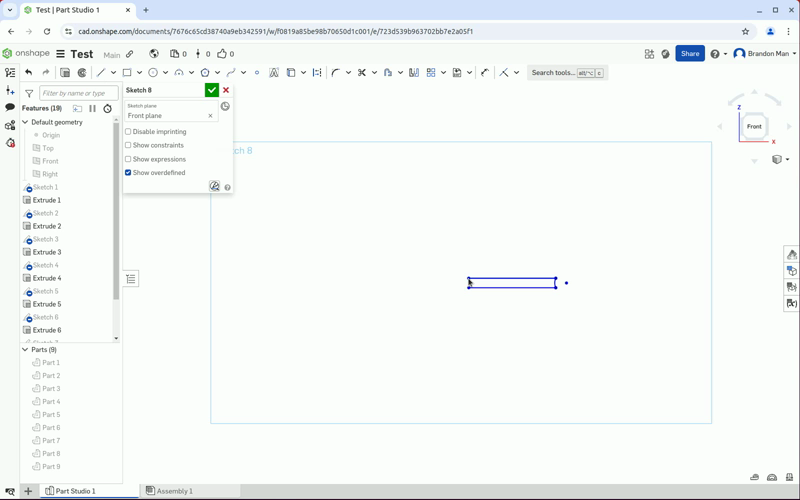
key(a)
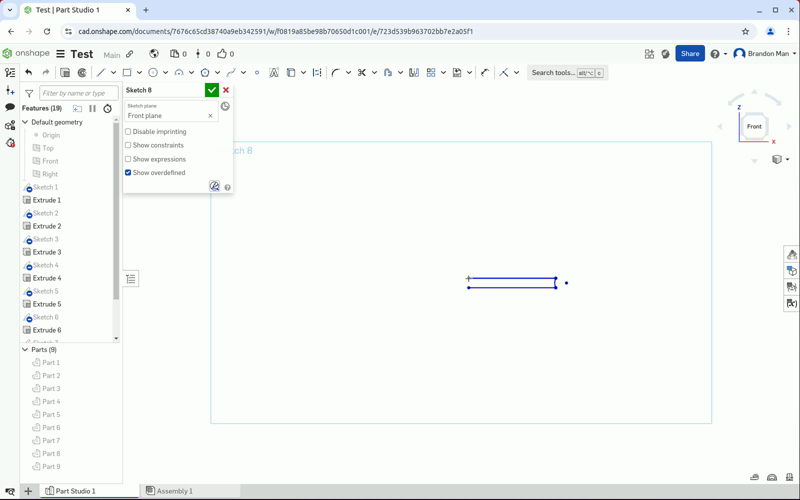
mouse_move(468, 278)
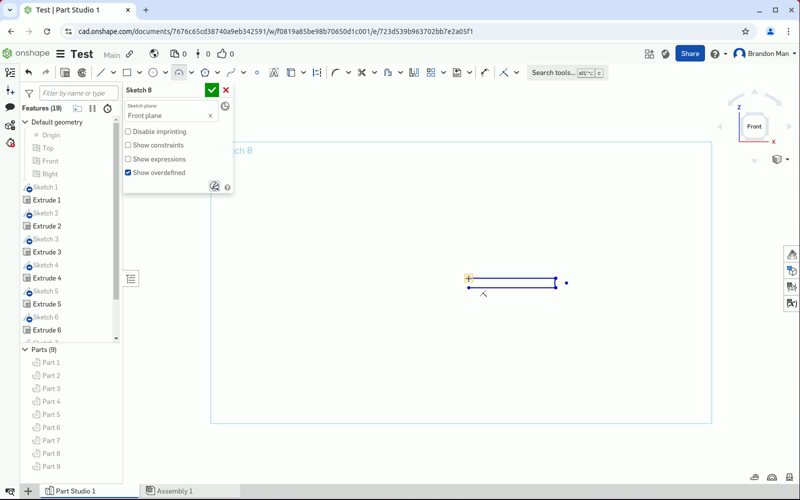
click(468, 278)
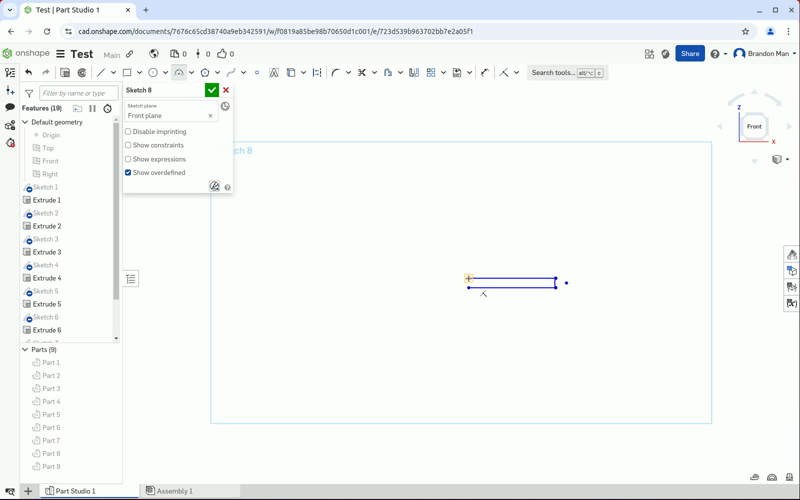
mouse_move(468, 287)
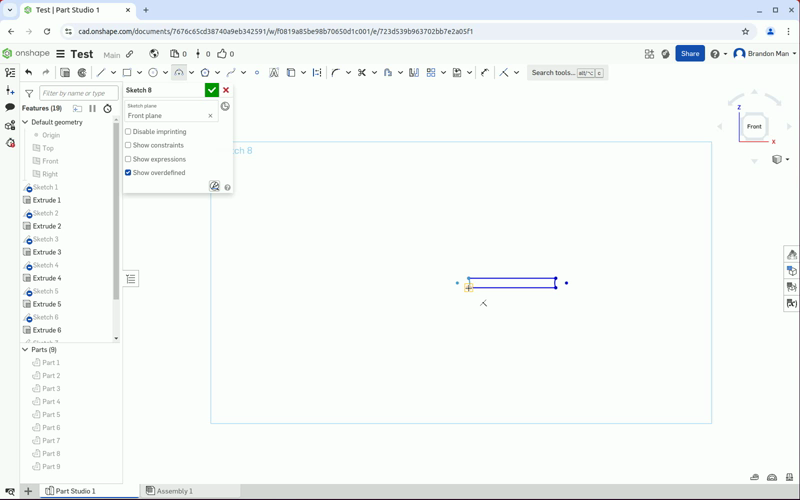
click(468, 287)
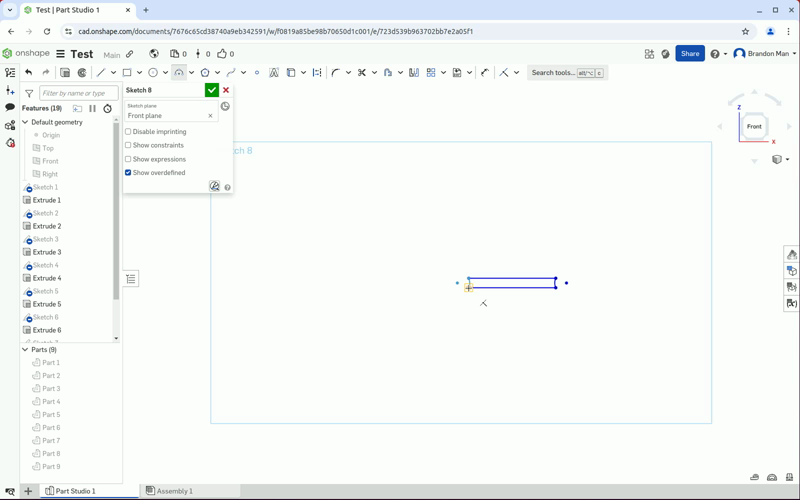
key_down(shift)
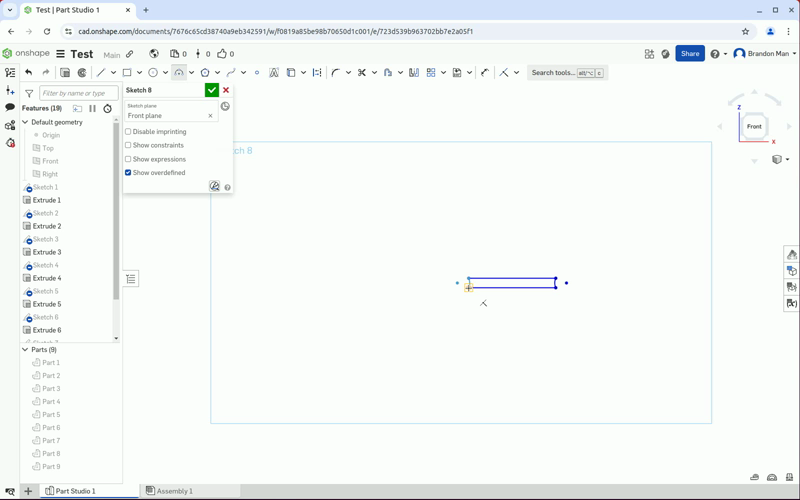
mouse_move(470, 282)
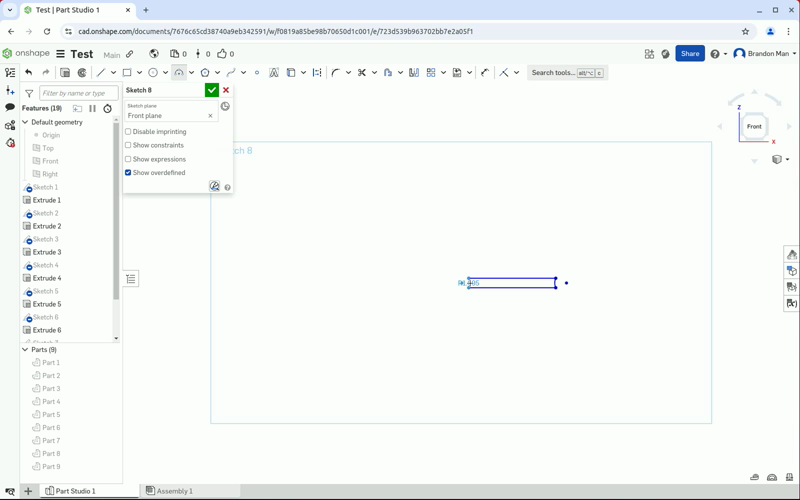
click(470, 282)
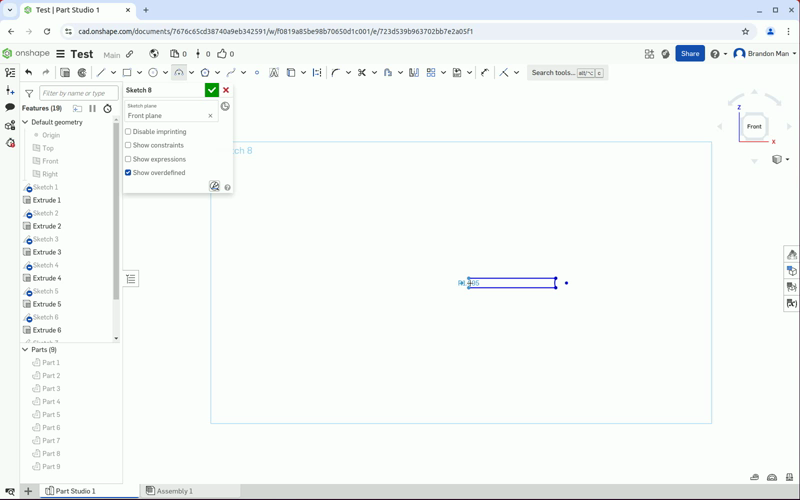
key_up(shift)
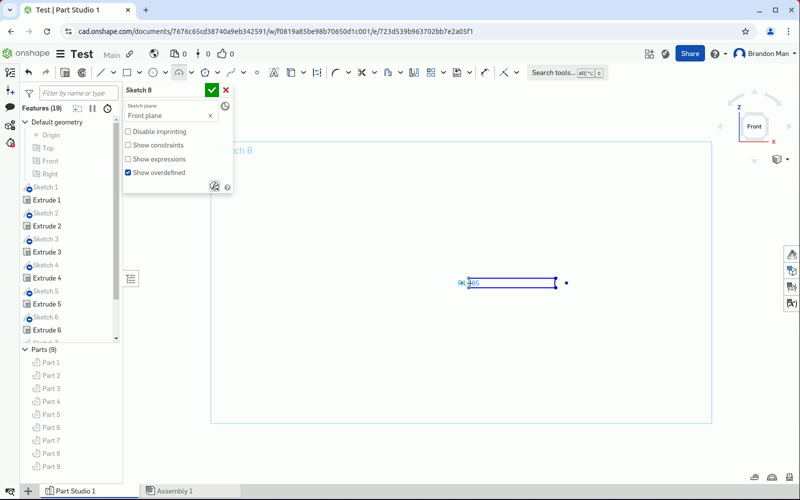
key(esc)
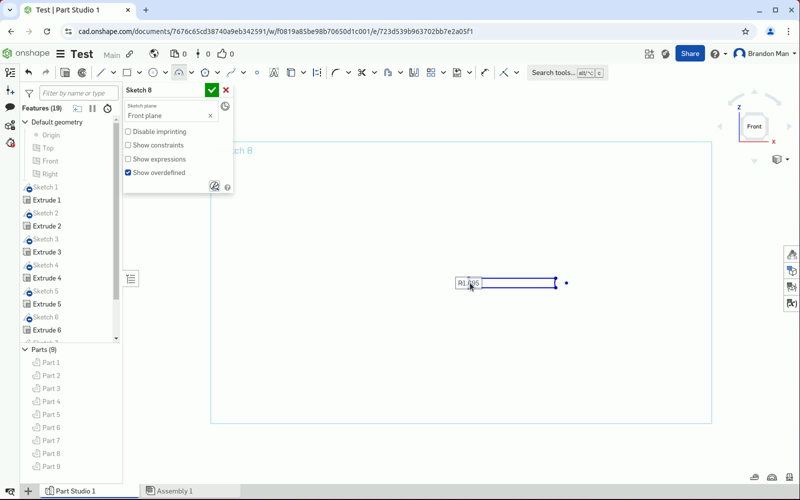
mouse_move(553, 279)
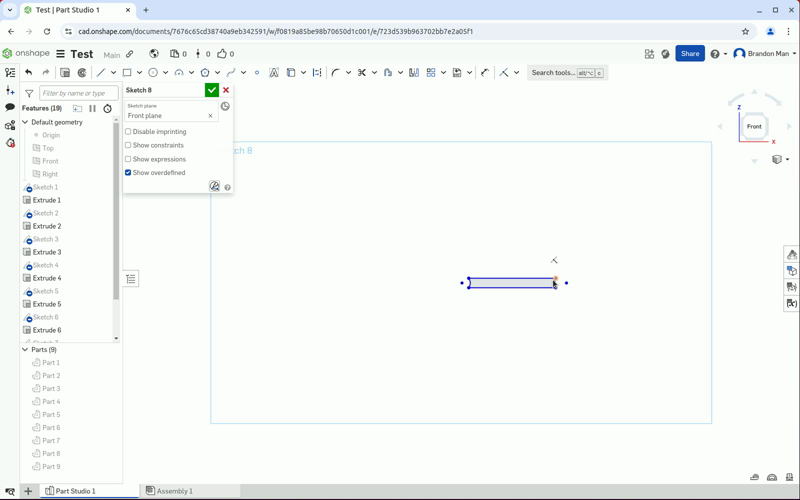
scroll(6)
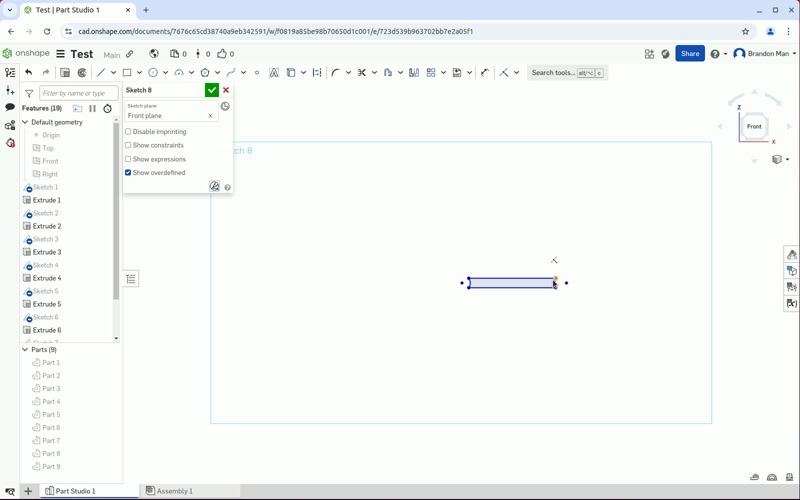
scroll(6)
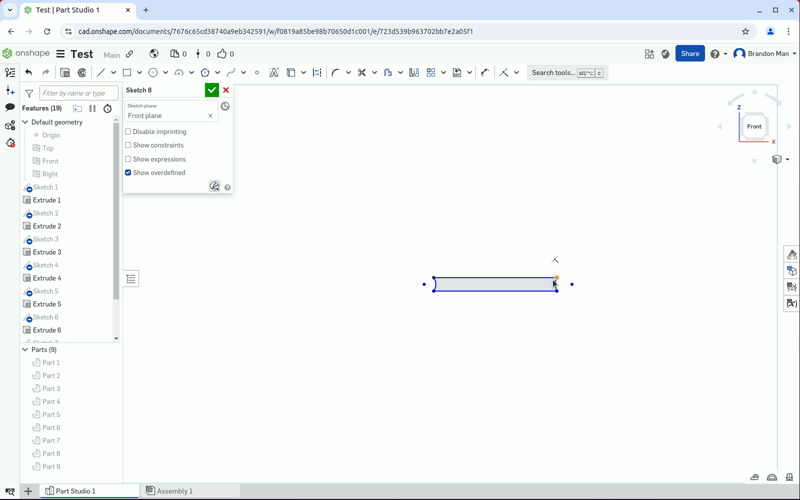
scroll(6)
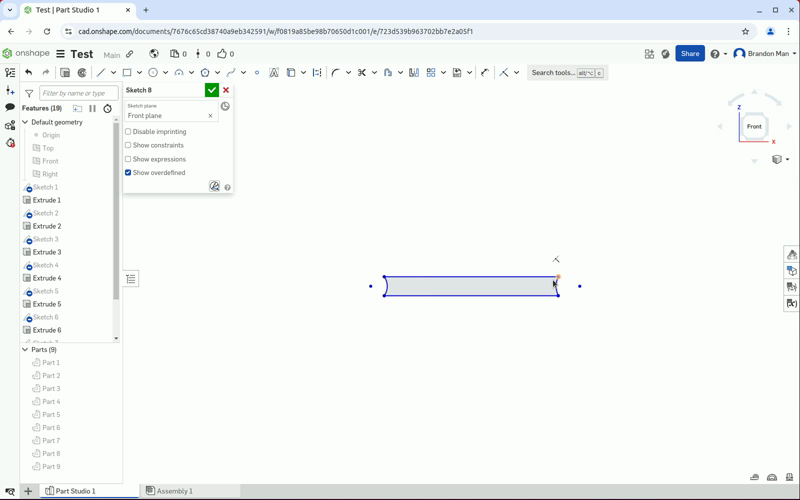
scroll(6)
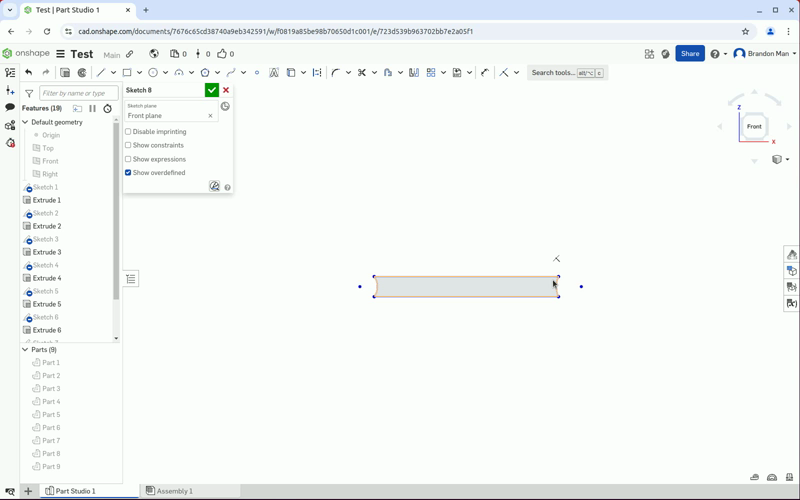
scroll(6)
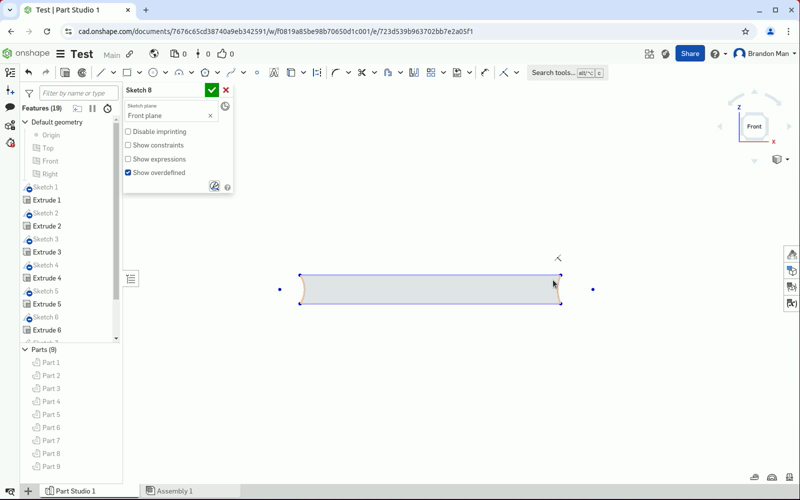
scroll(6)
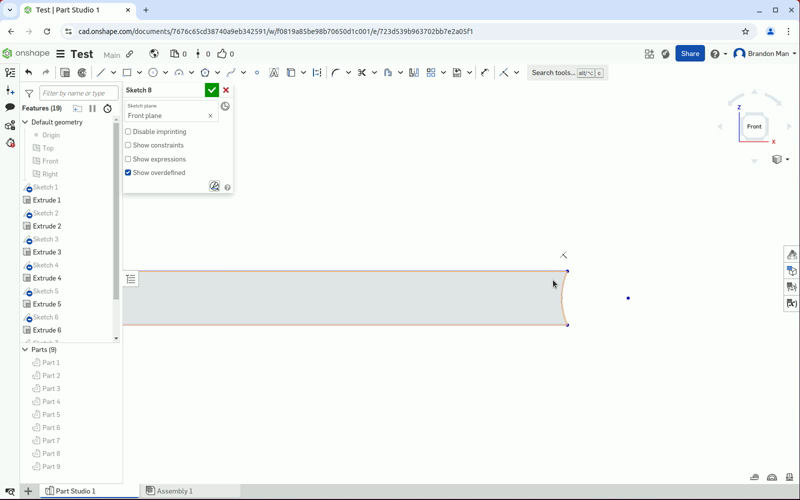
scroll(6)
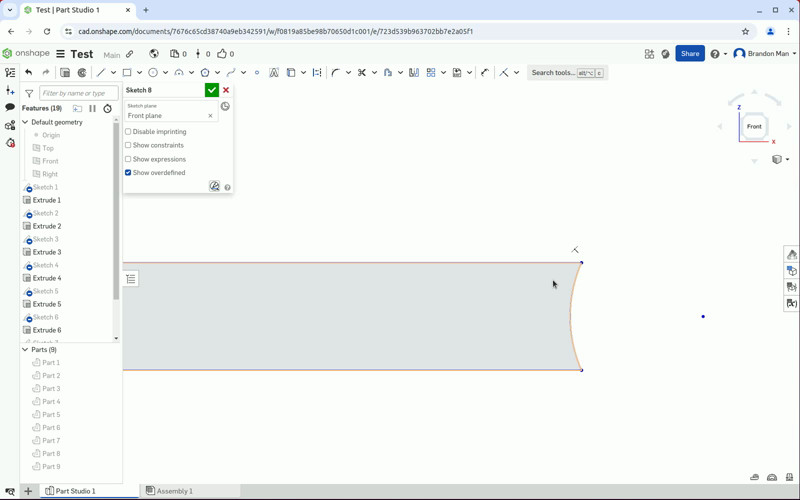
click(553, 279)
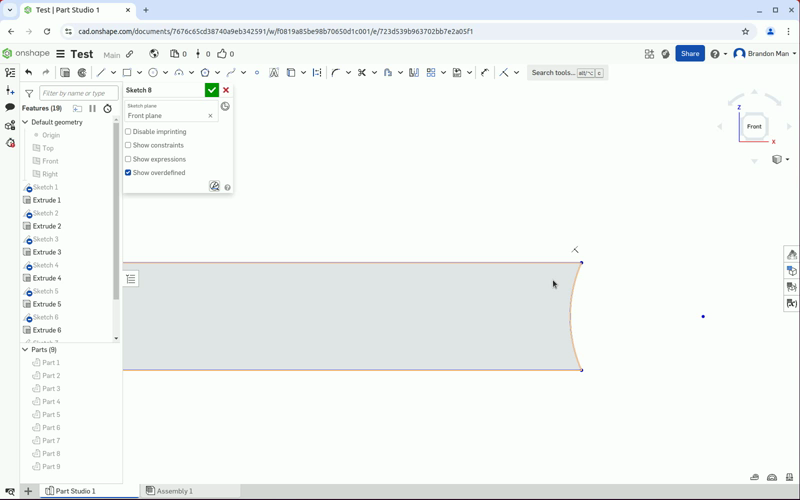
scroll(-6)
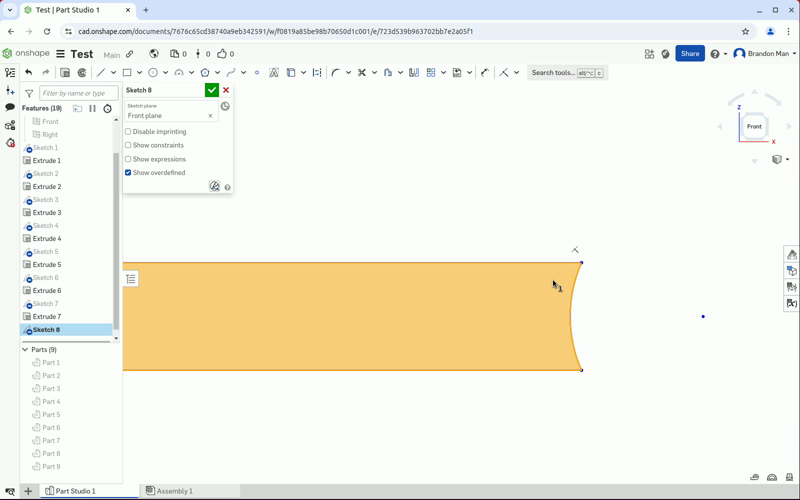
scroll(-6)
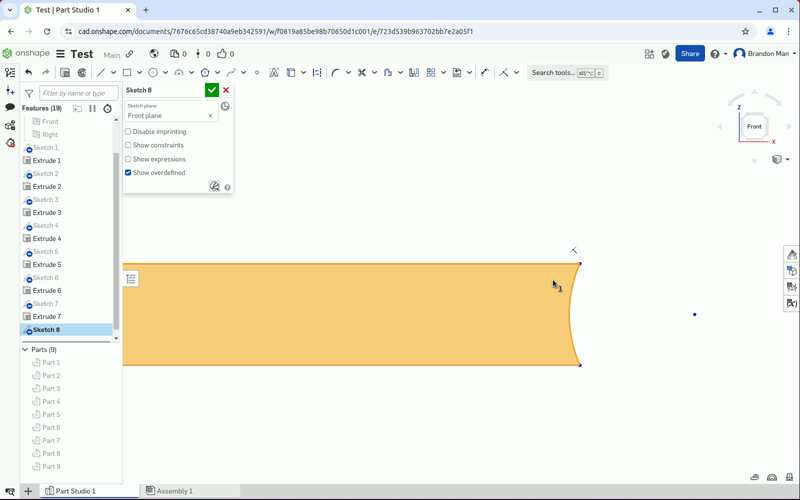
scroll(-6)
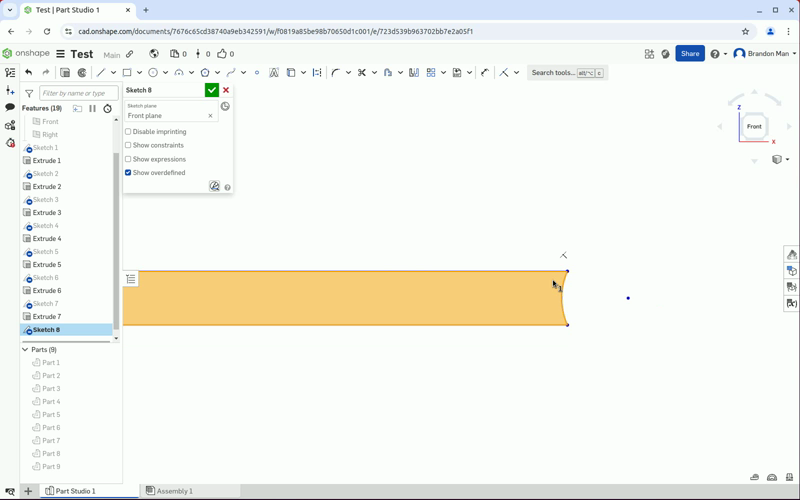
scroll(-6)
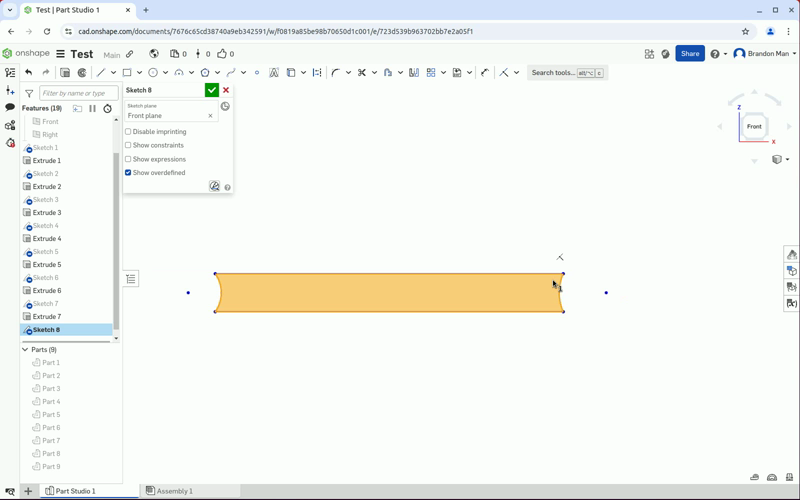
scroll(-6)
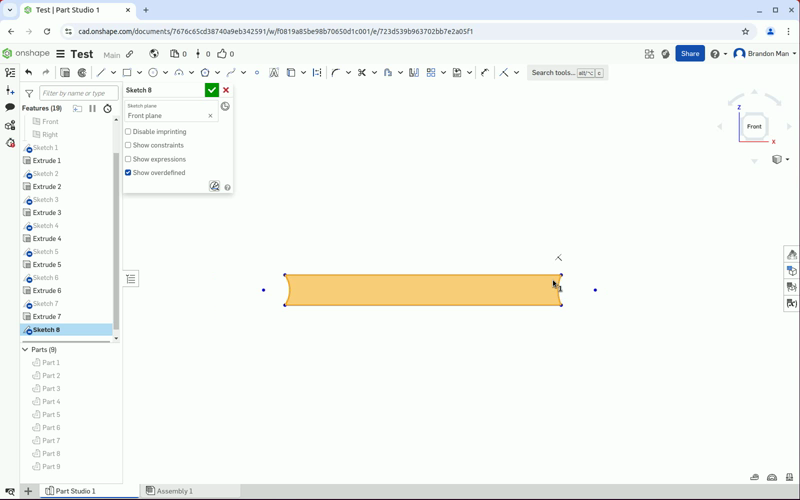
scroll(-6)
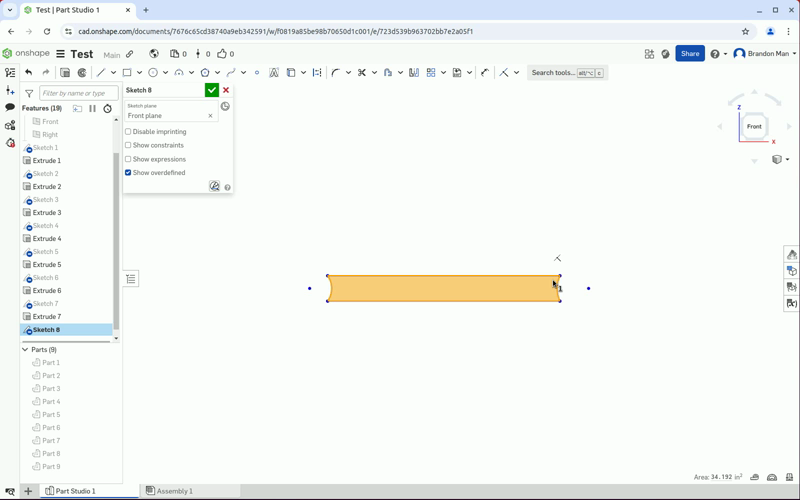
scroll(-6)
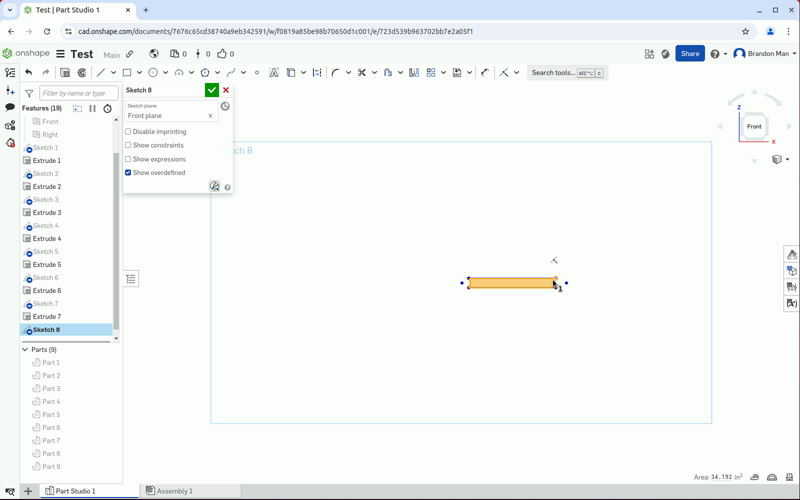
mouse_move(73, 352)
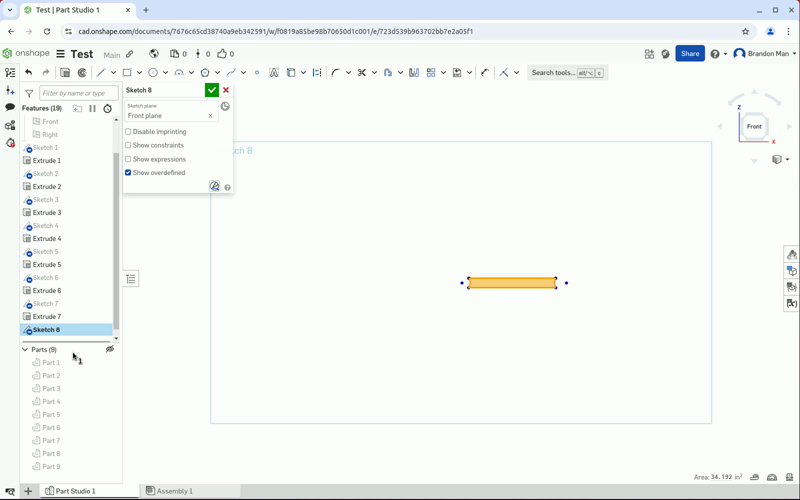
key(shift+y)
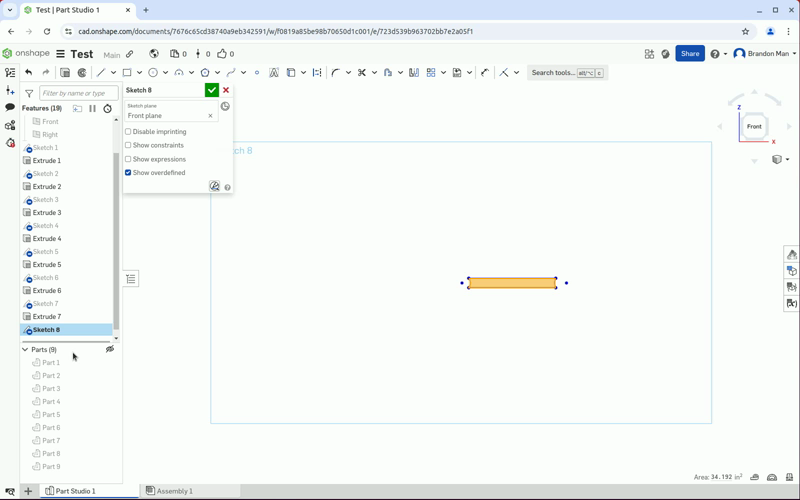
key(shift+e)
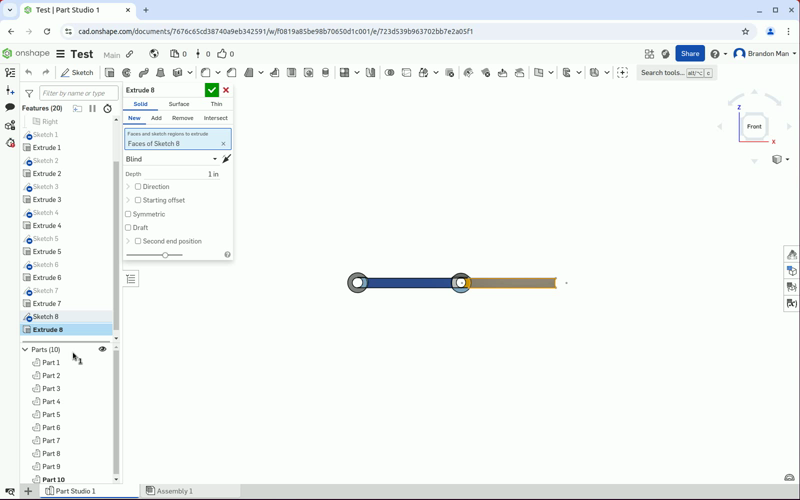
mouse_move(143, 106)
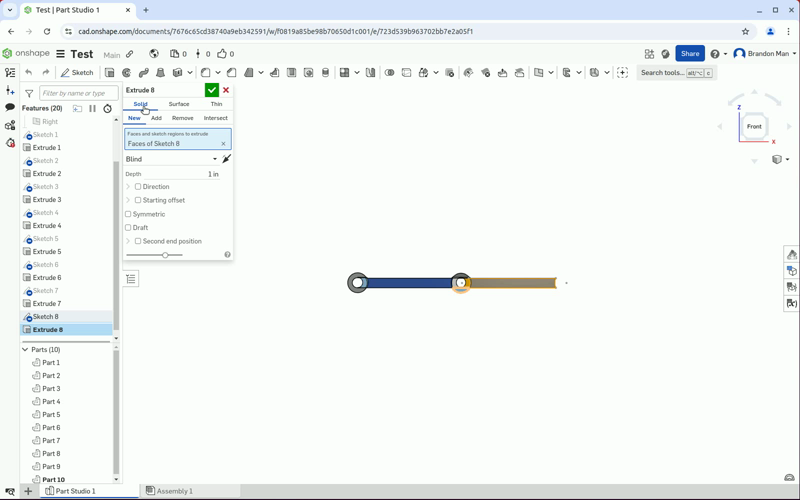
click(143, 106)
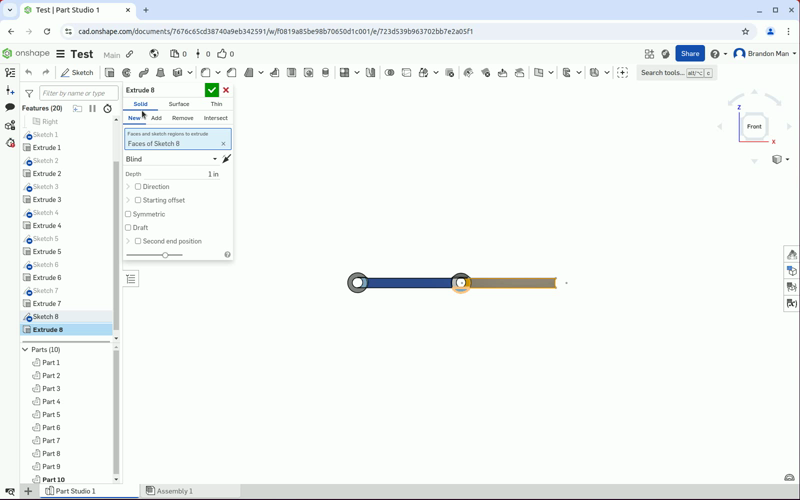
mouse_move(137, 120)
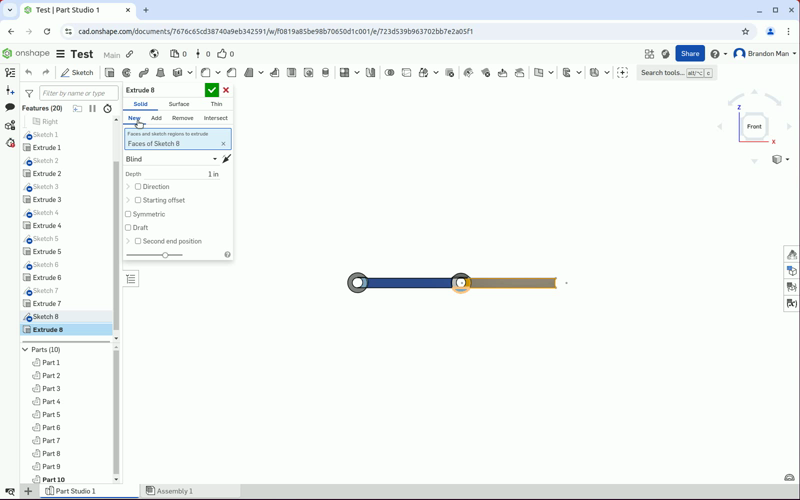
click(137, 120)
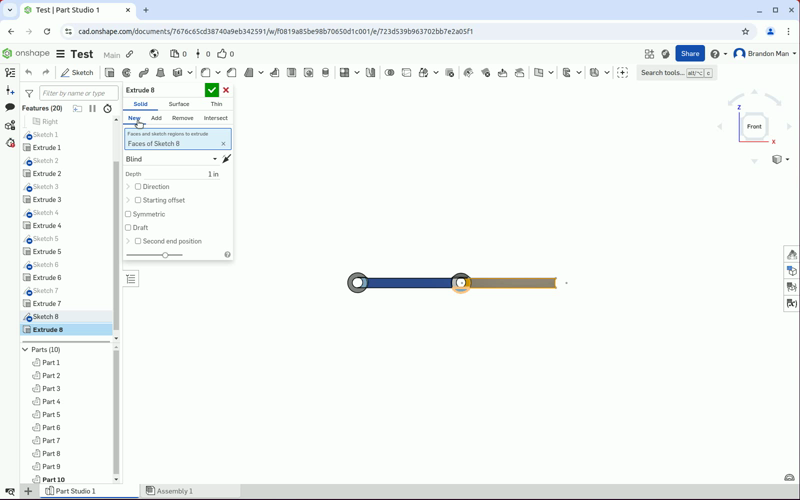
key(tab, 4)
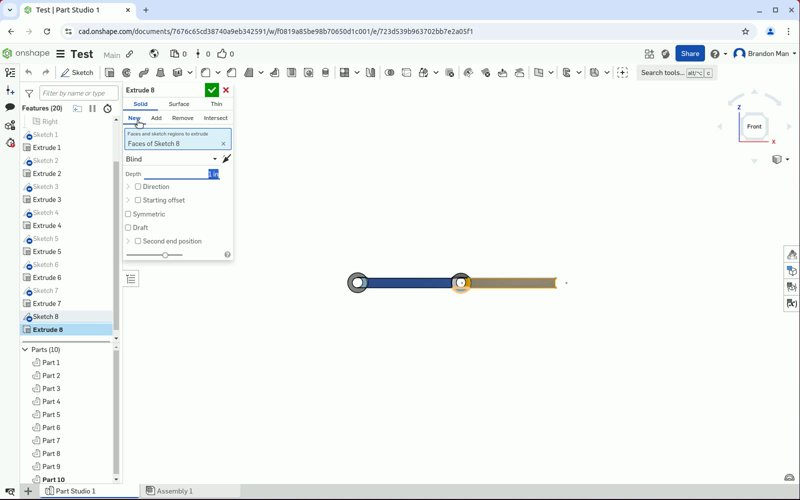
text(1.685)
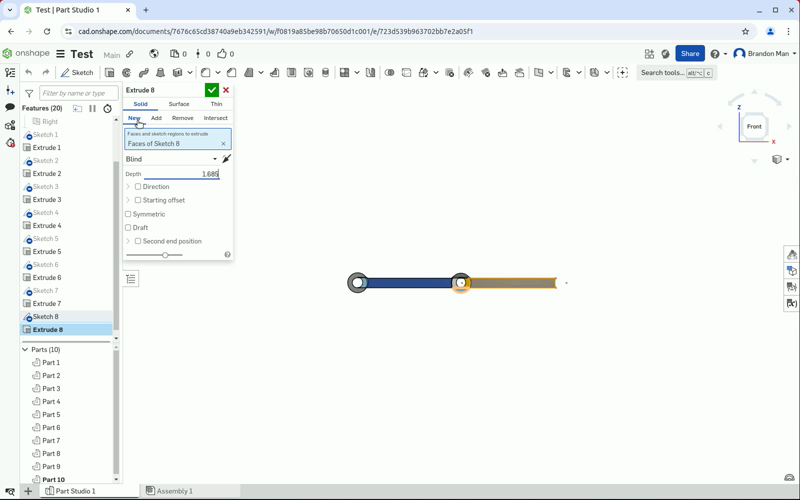
key(enter)
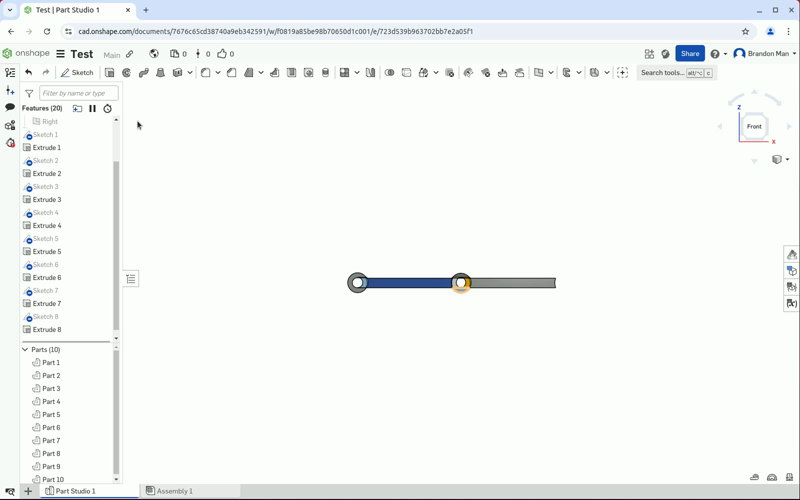
key(shift+h)
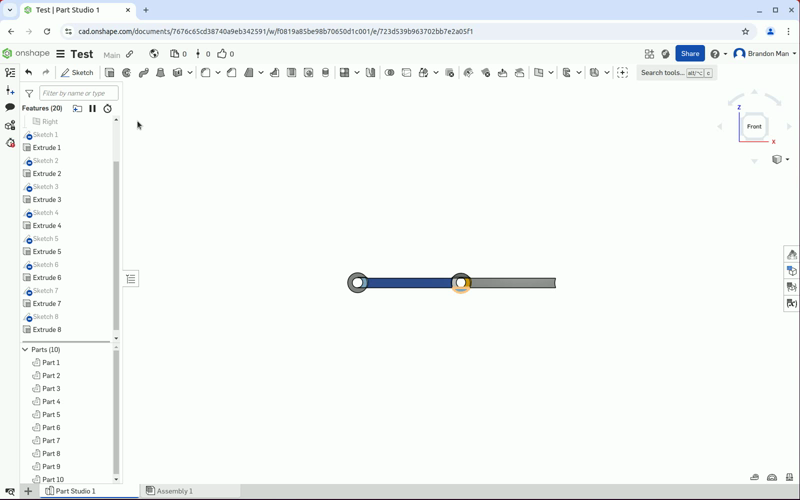
key(shift+h)
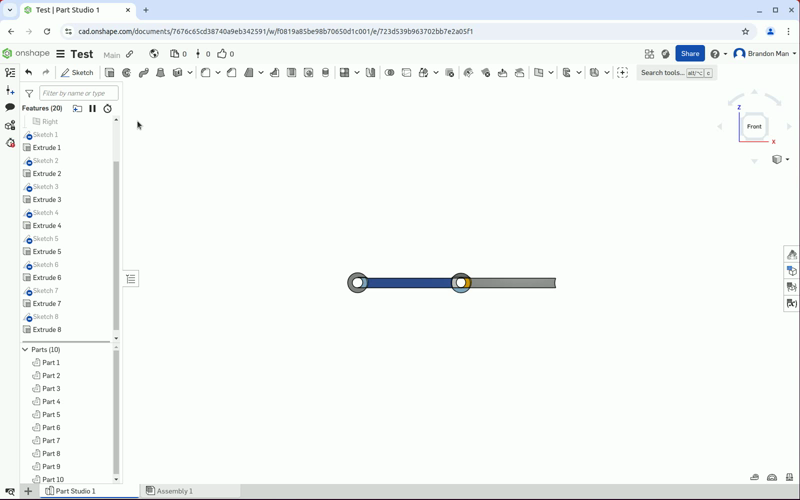
mouse_move(69, 137)
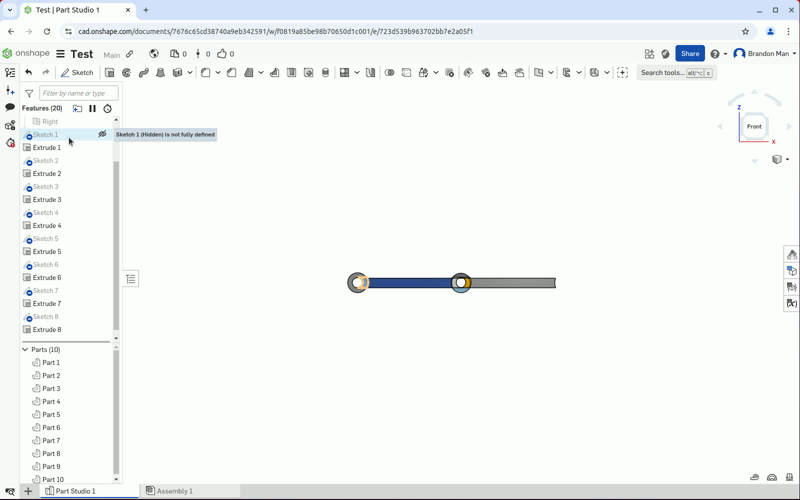
click(69, 137)
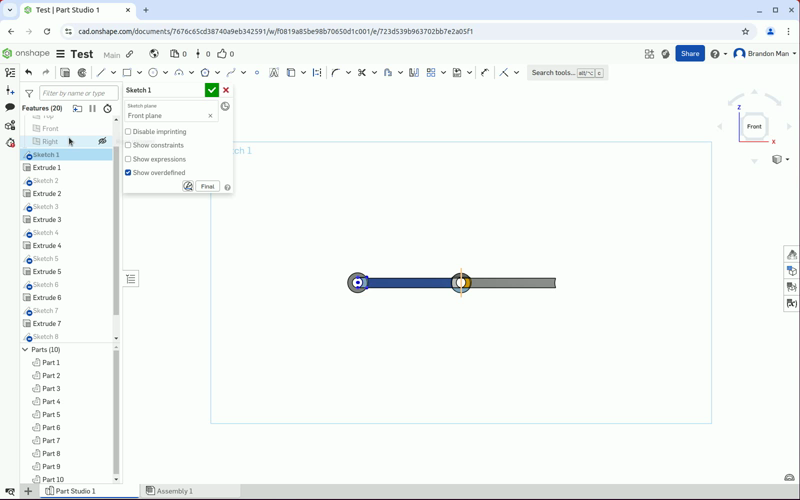
mouse_move(229, 92)
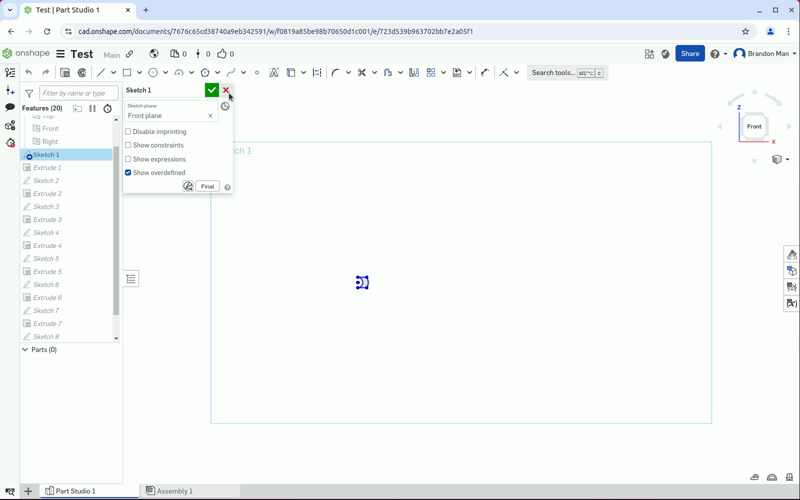
click(229, 92)
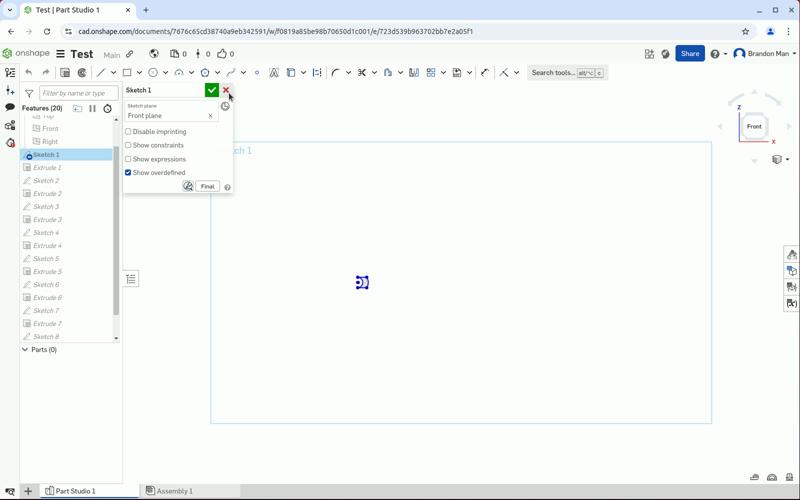
key(shift+s)
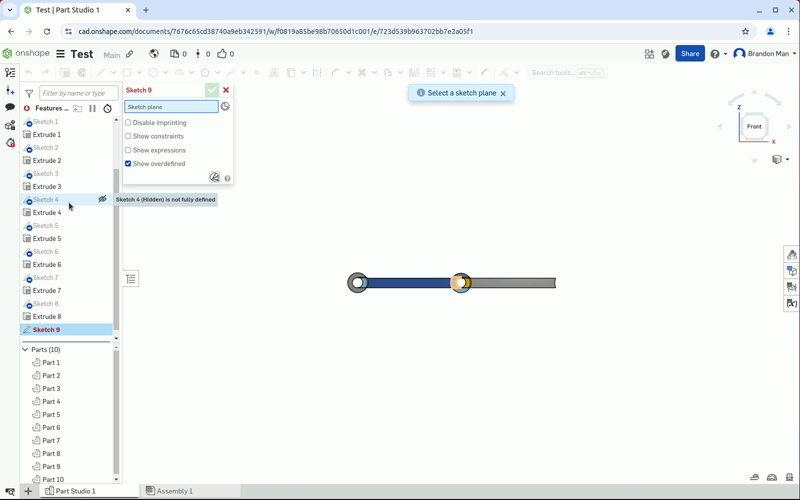
scroll(3)
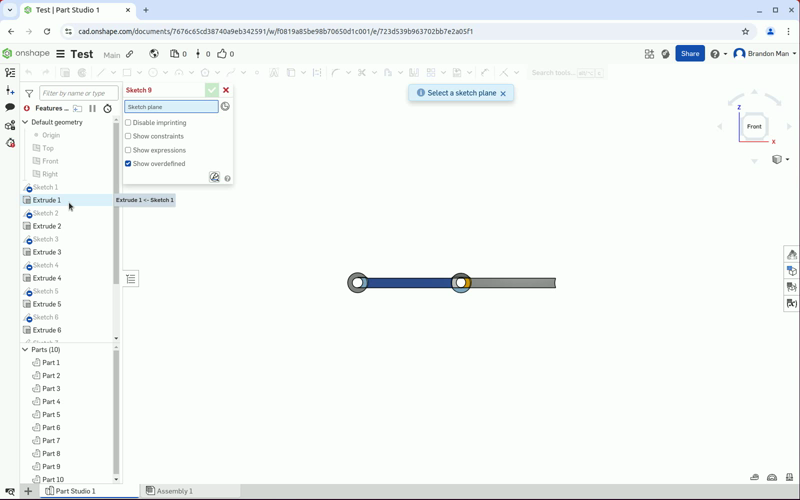
mouse_move(69, 163)
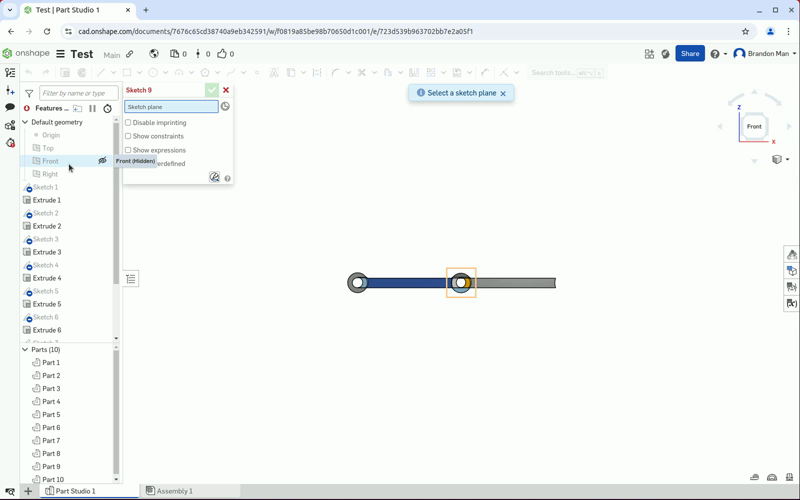
click(69, 163)
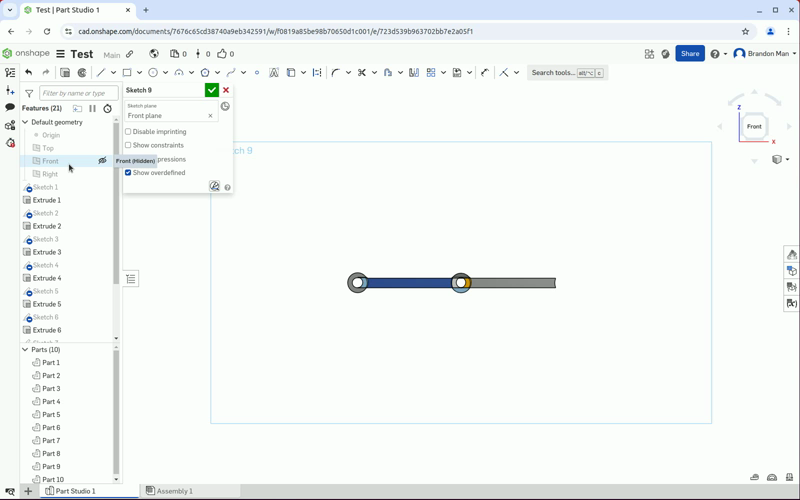
mouse_move(69, 352)
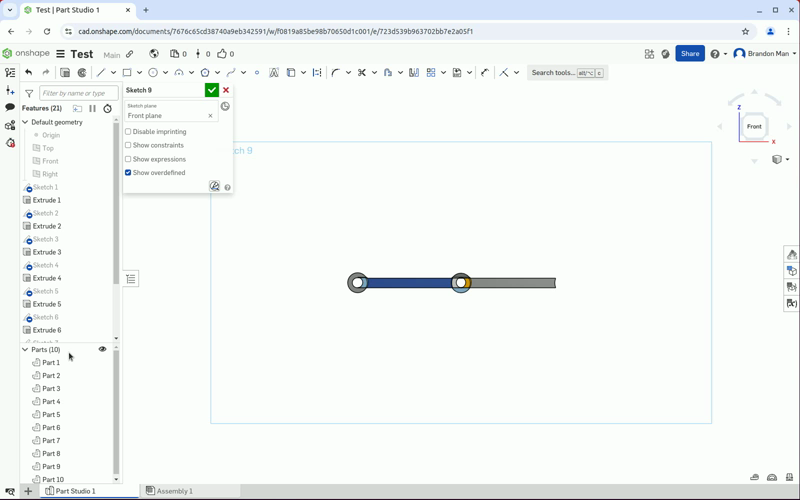
key(y)
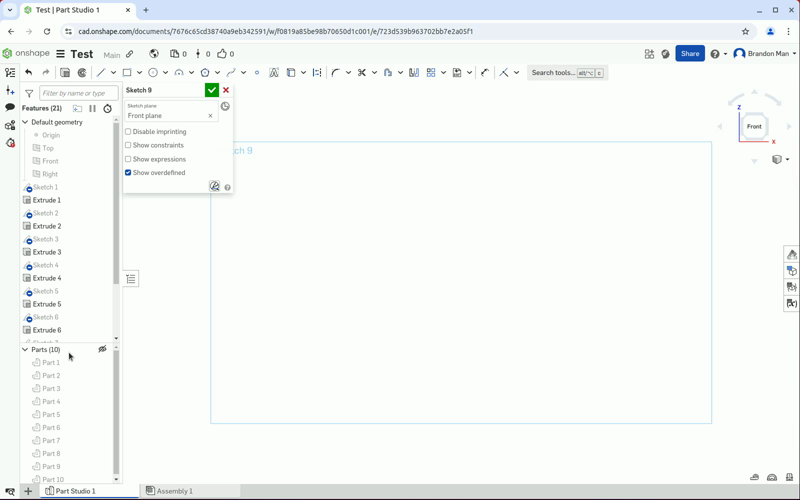
key(l)
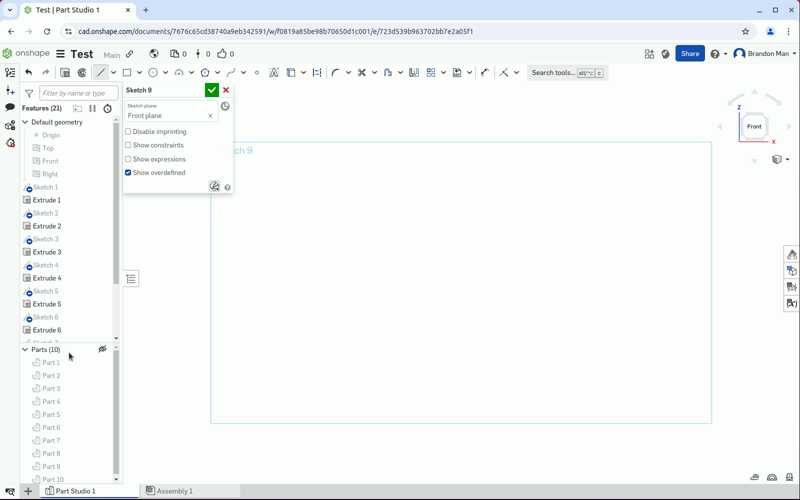
key_down(shift)
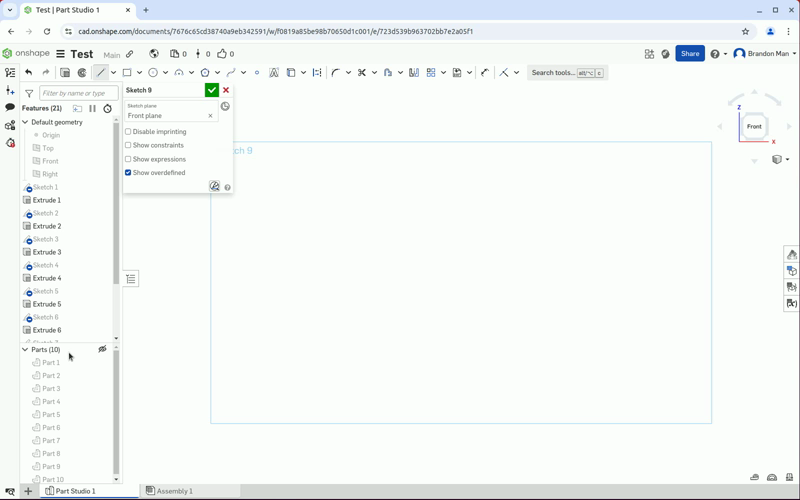
mouse_move(555, 287)
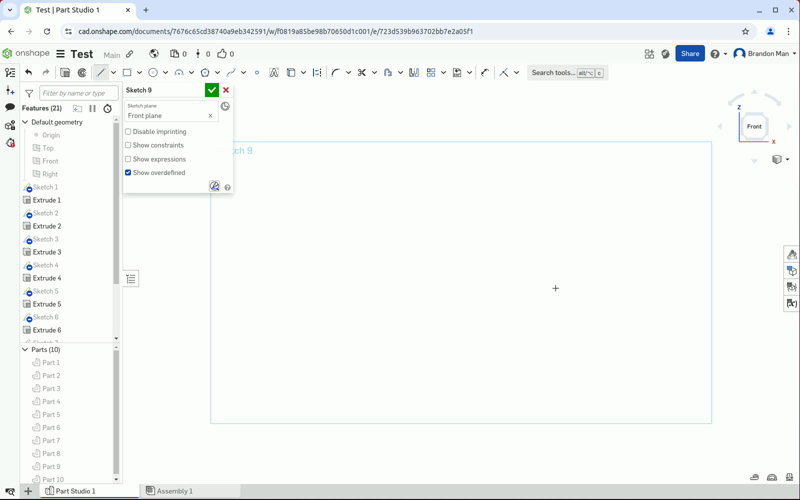
click(555, 287)
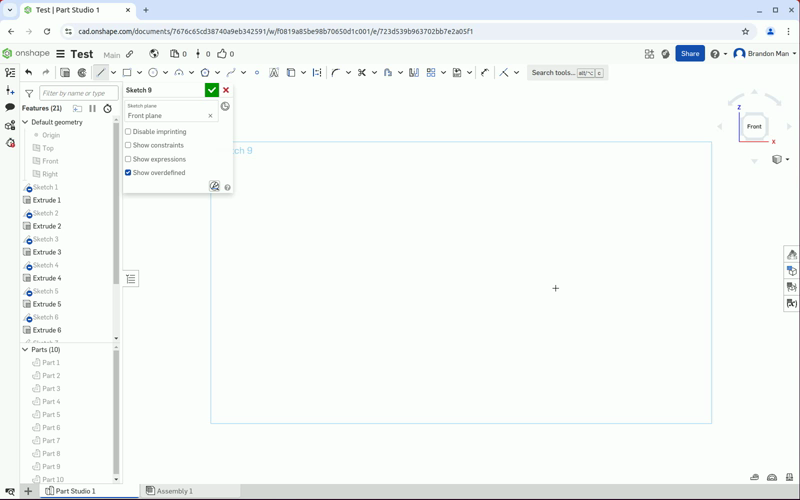
key_up(shift)
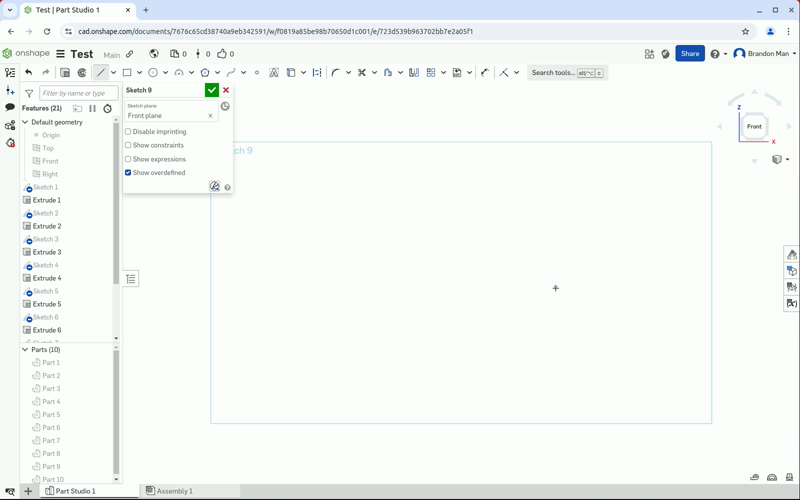
key_down(shift)
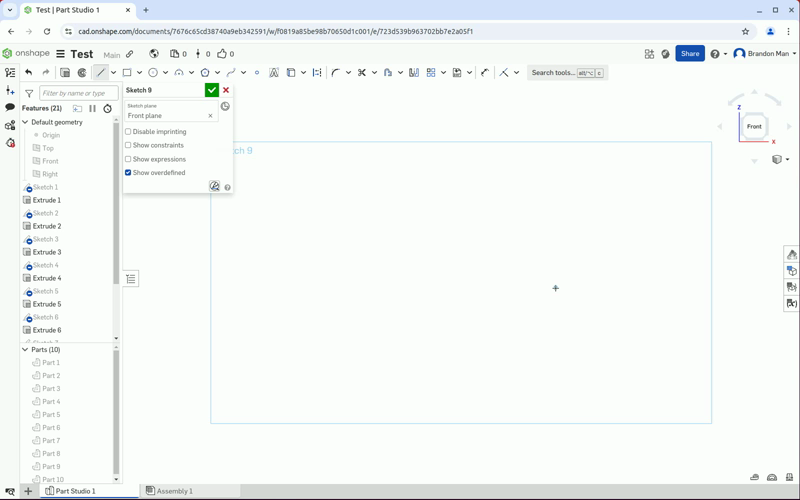
mouse_move(585, 287)
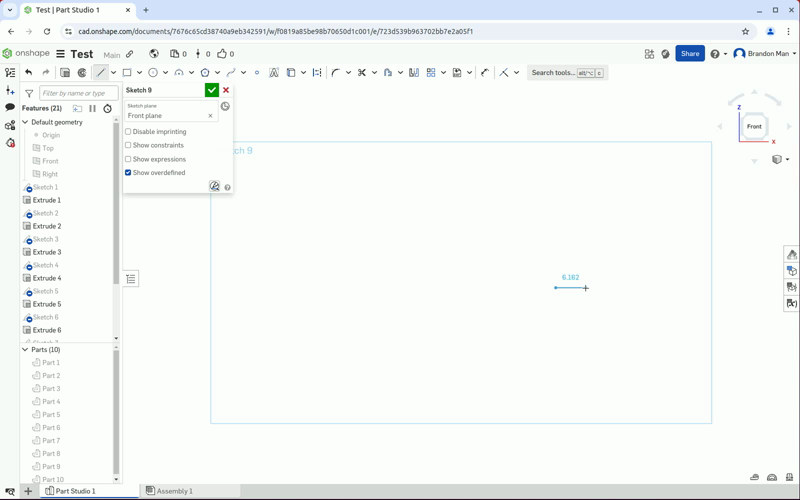
mouse_move(564, 287)
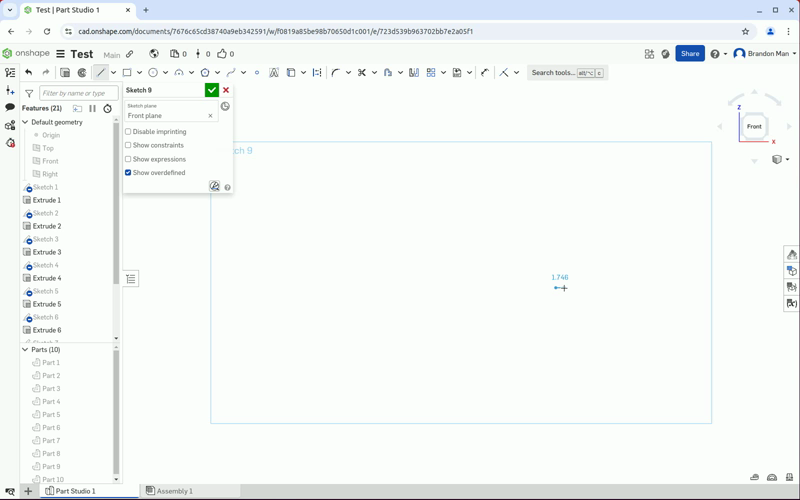
click(564, 287)
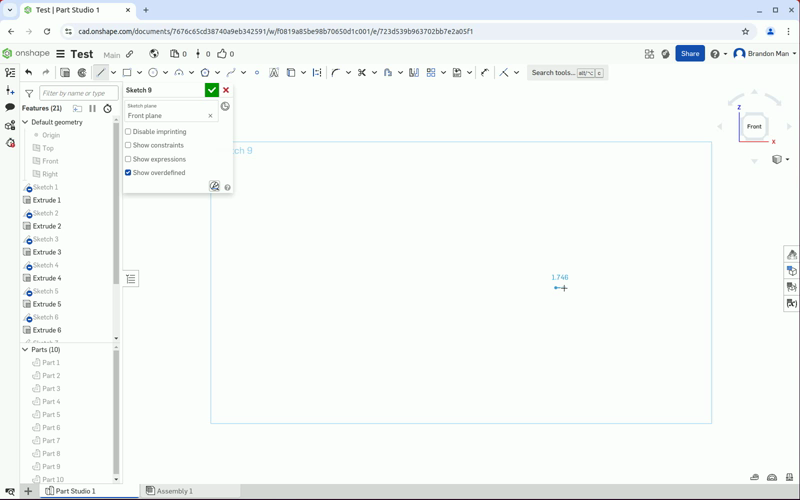
key_up(shift)
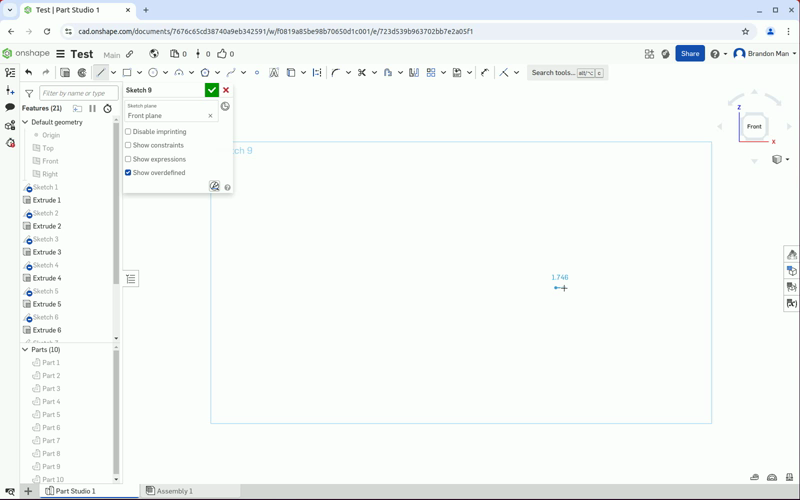
key(esc)
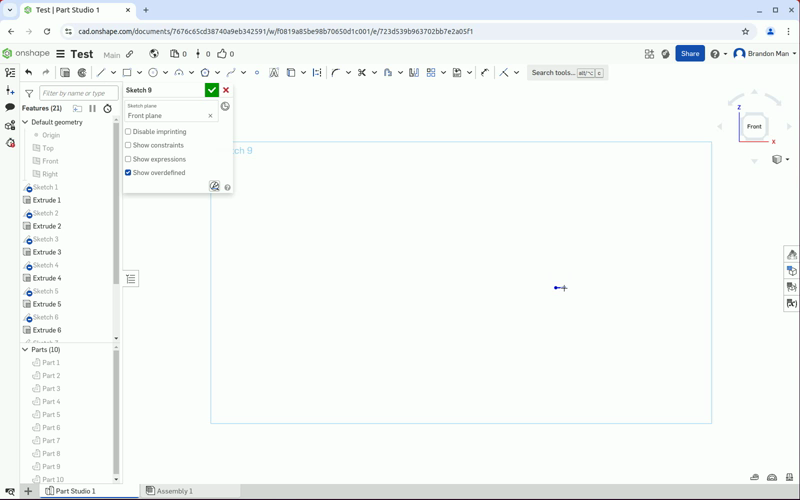
key(a)
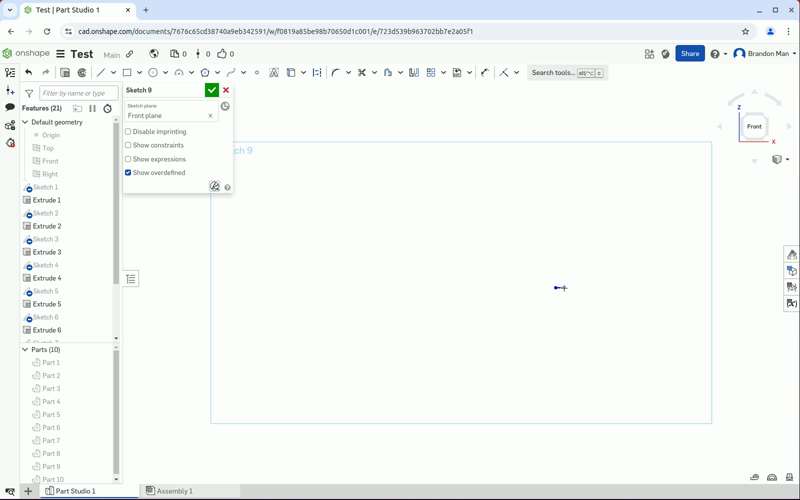
mouse_move(564, 287)
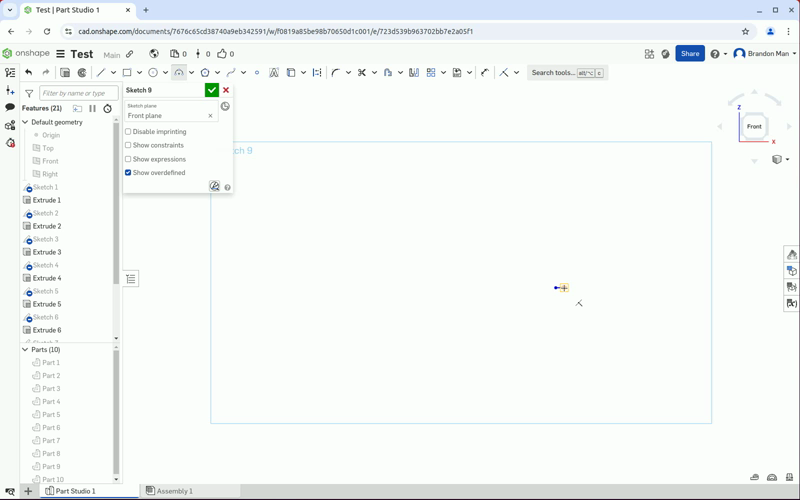
click(564, 287)
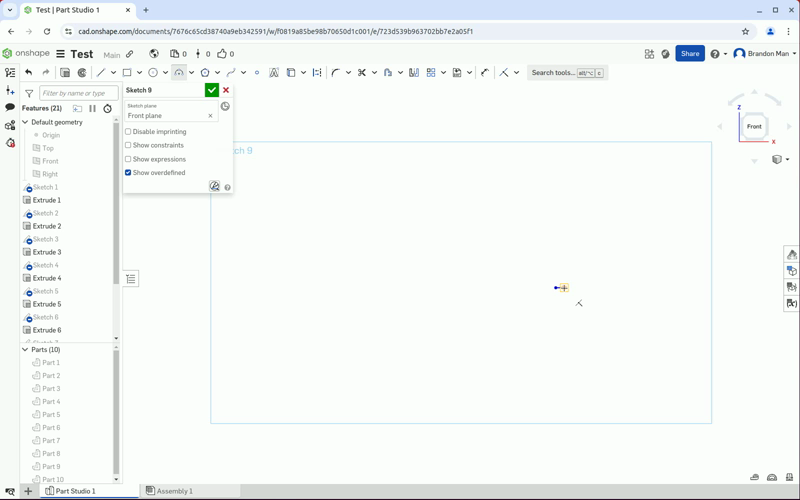
key_down(shift)
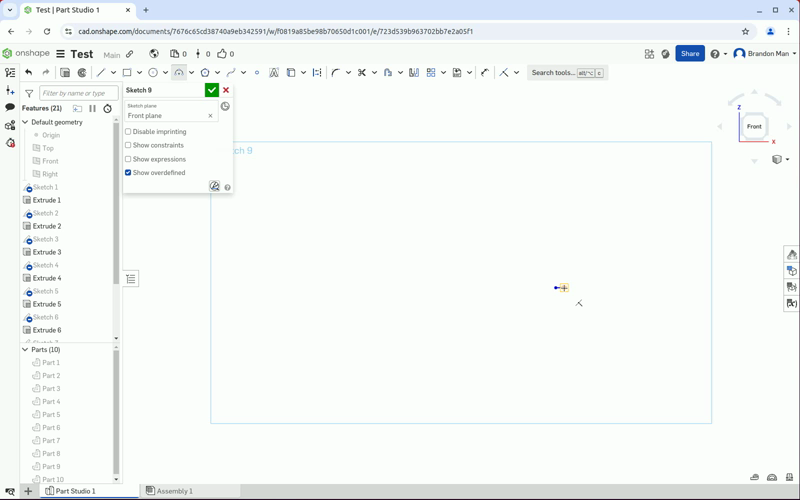
mouse_move(564, 277)
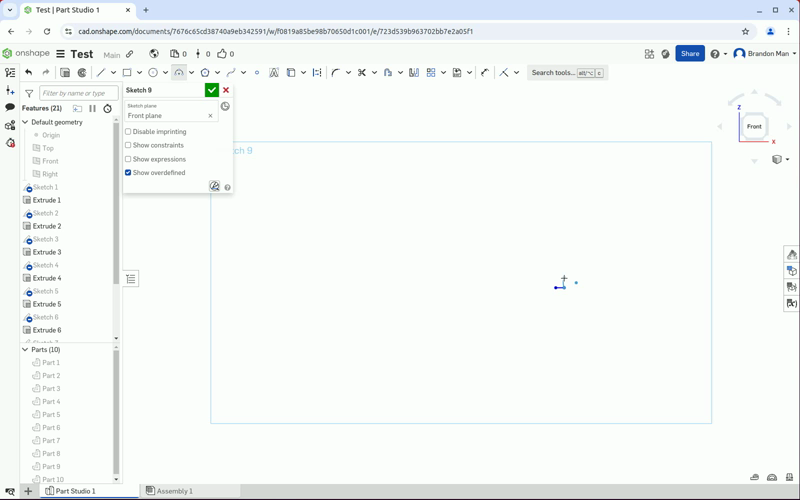
click(564, 277)
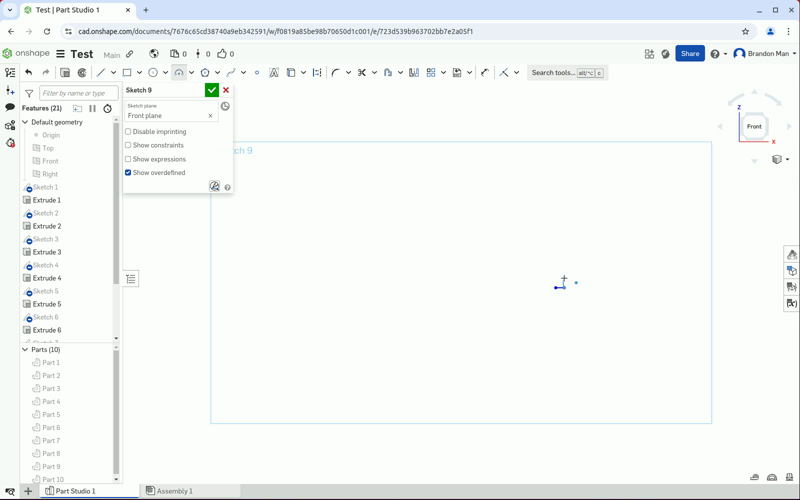
mouse_move(569, 282)
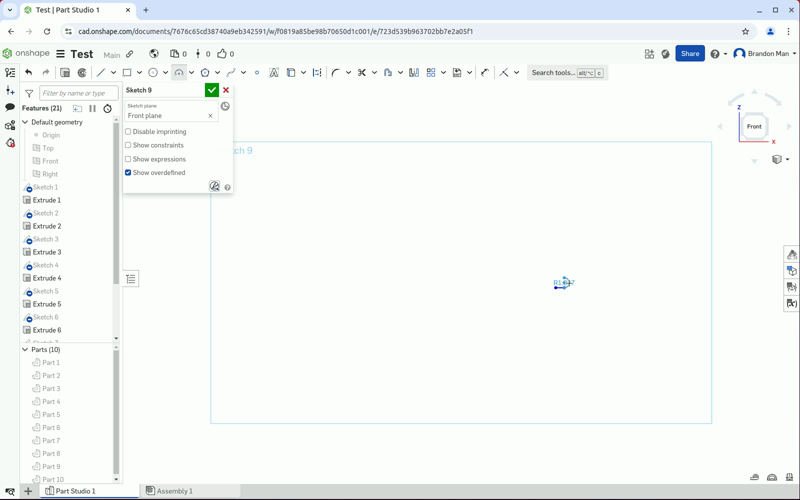
click(569, 282)
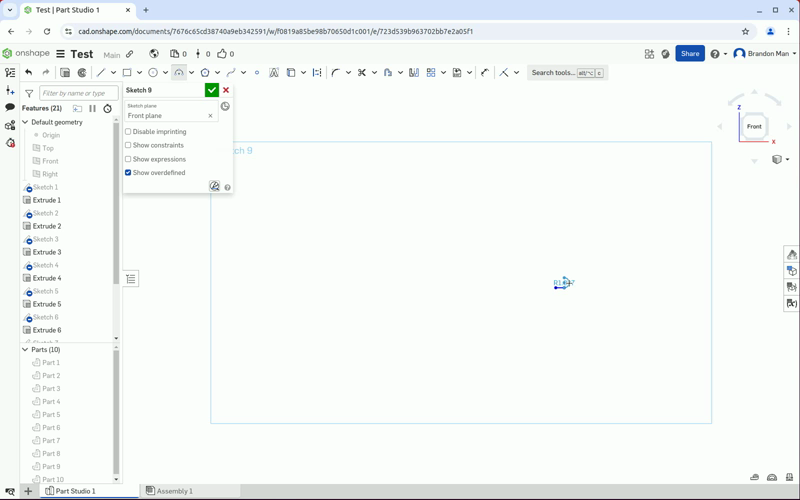
key_up(shift)
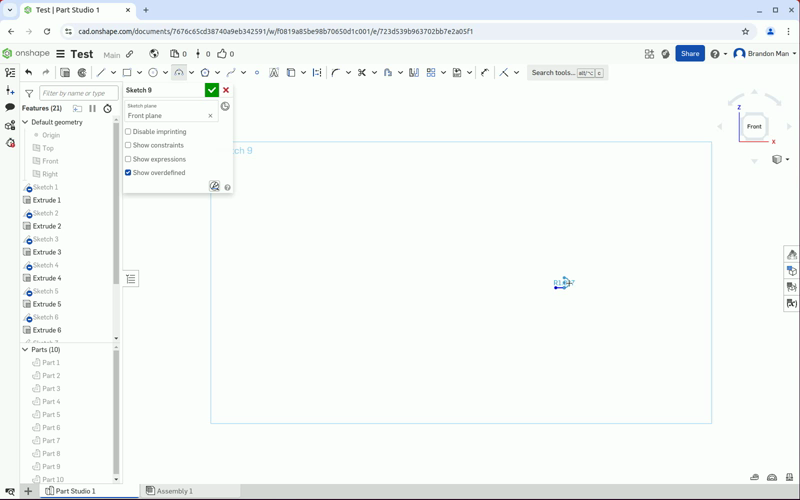
key(esc)
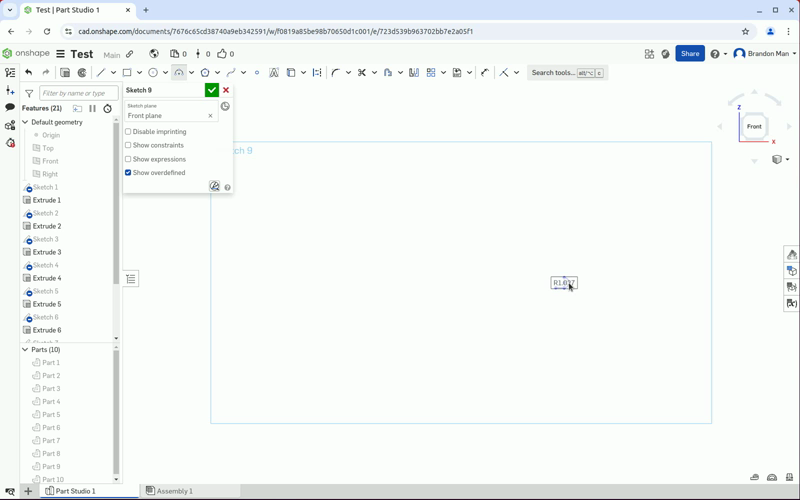
key(l)
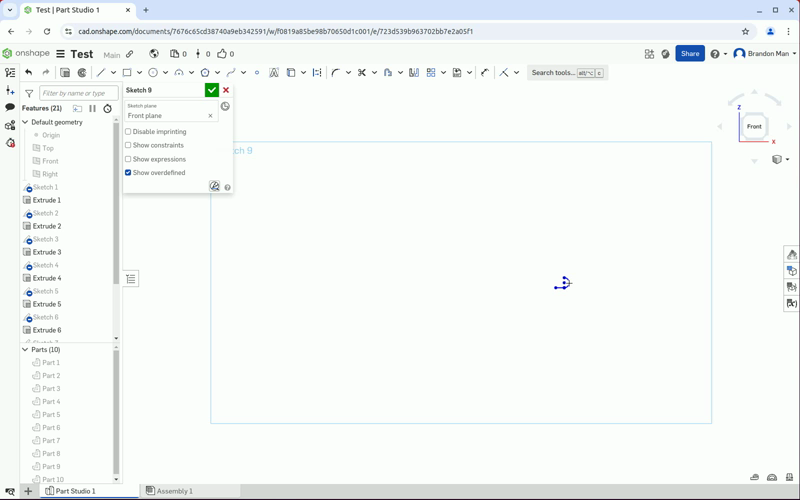
mouse_move(564, 277)
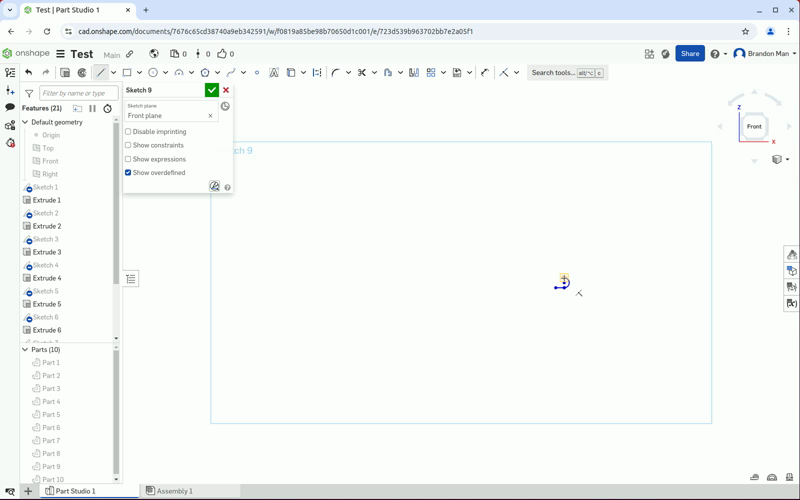
click(564, 277)
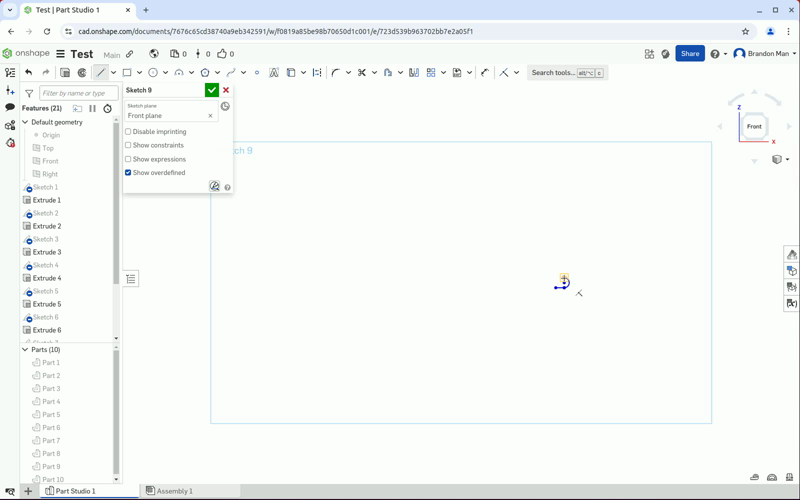
key_down(shift)
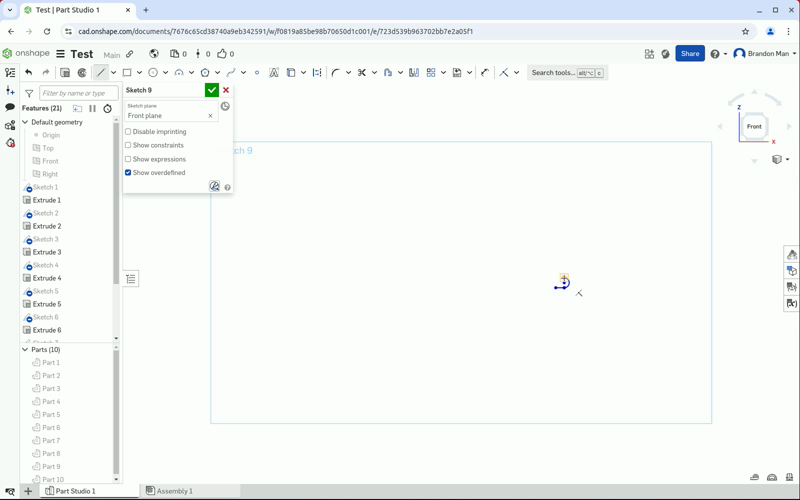
mouse_move(589, 277)
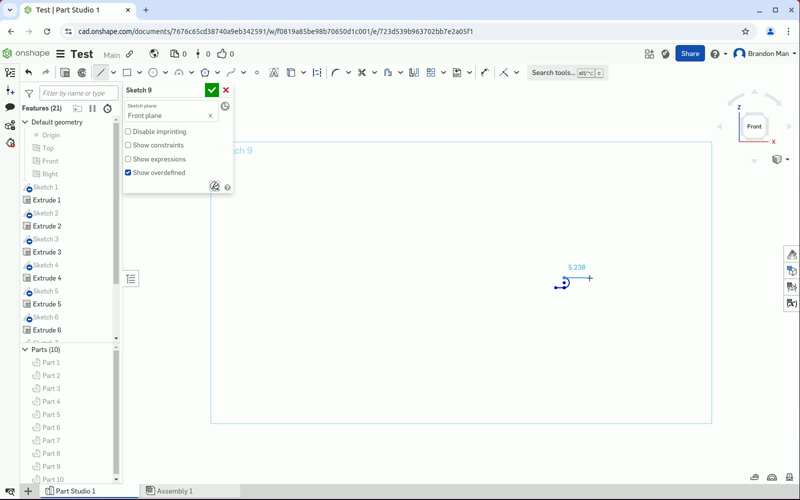
mouse_move(555, 277)
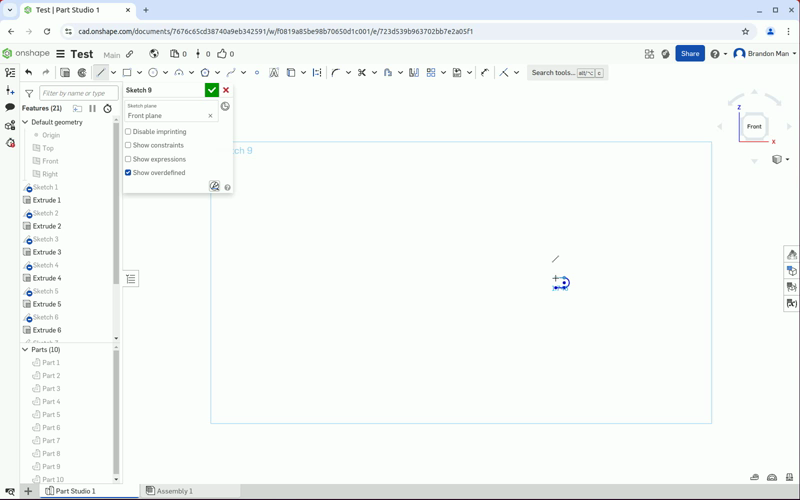
click(555, 277)
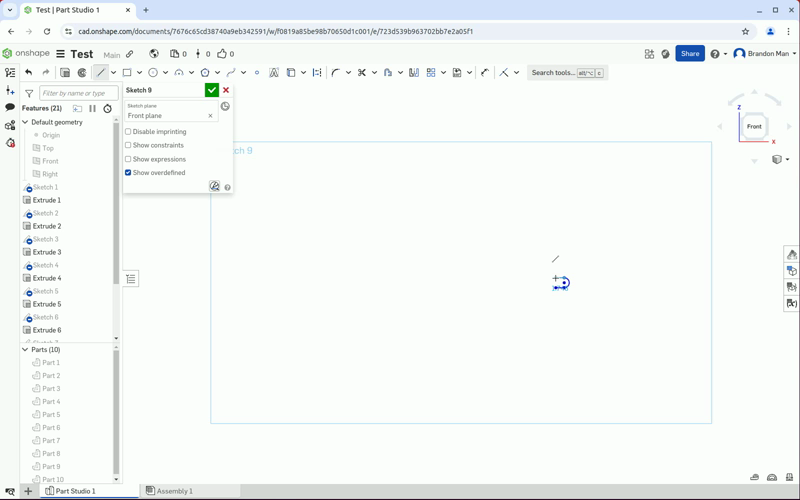
key_up(shift)
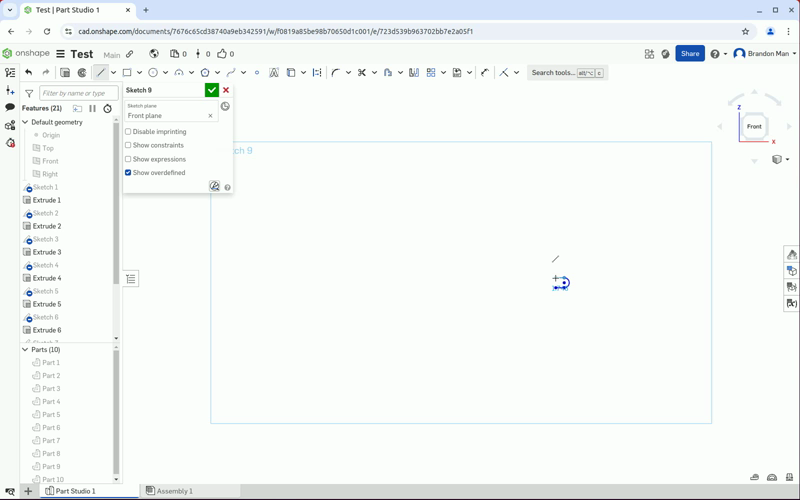
key(esc)
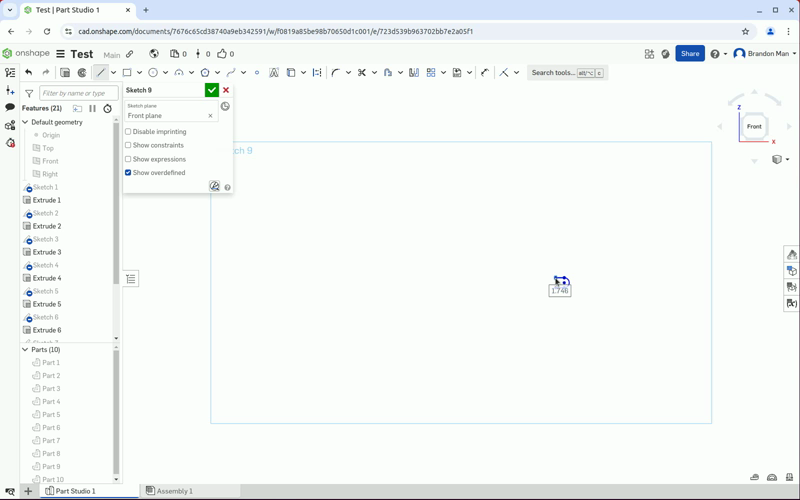
key(a)
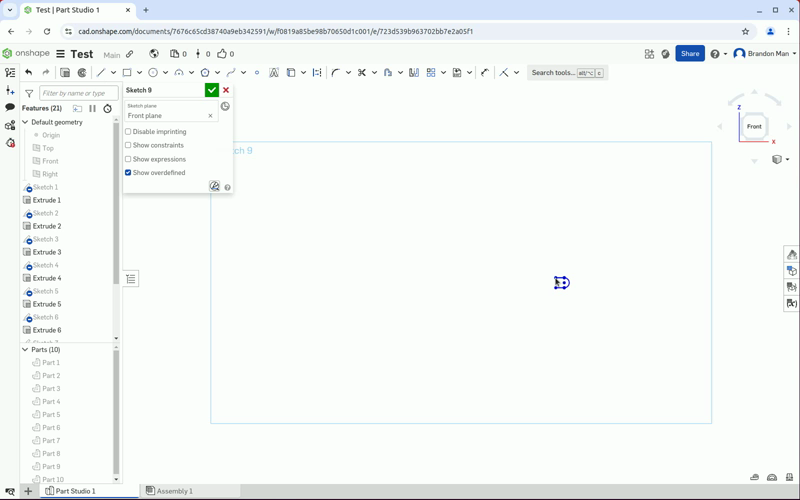
mouse_move(555, 277)
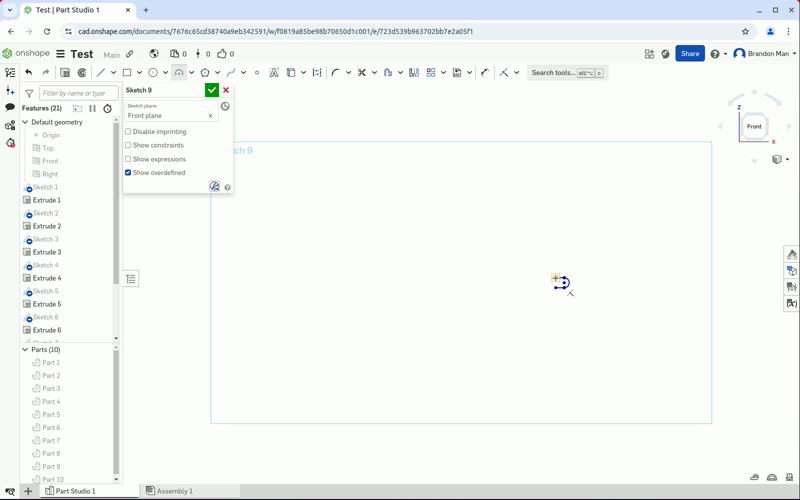
click(555, 277)
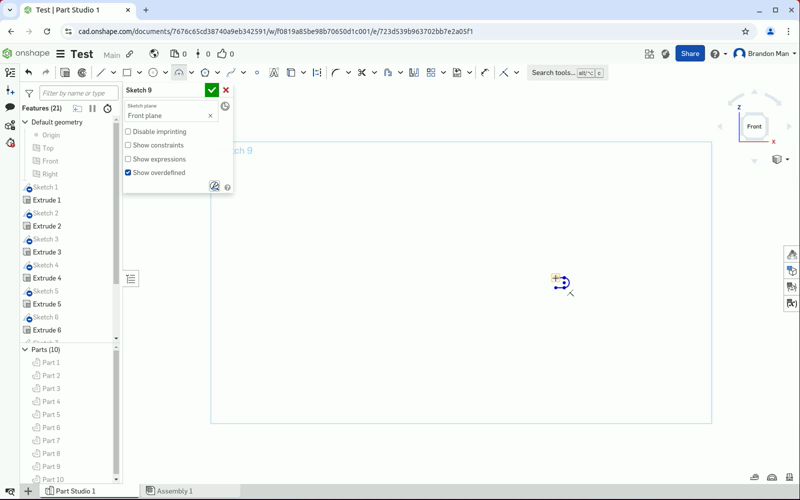
mouse_move(555, 287)
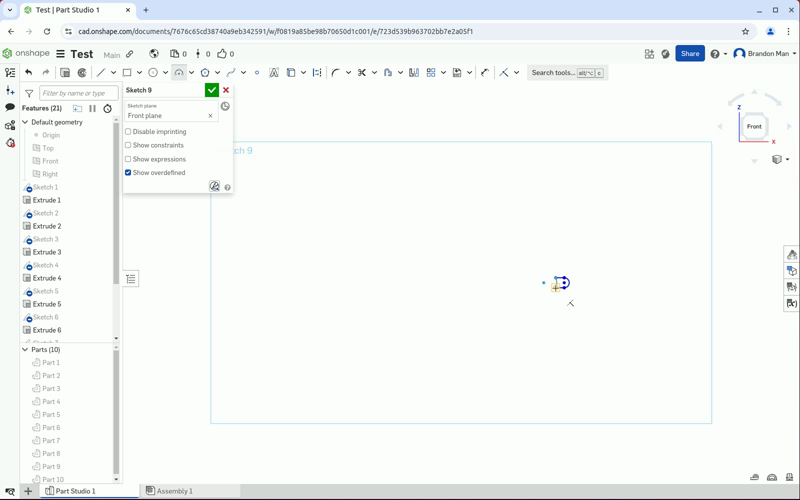
click(555, 287)
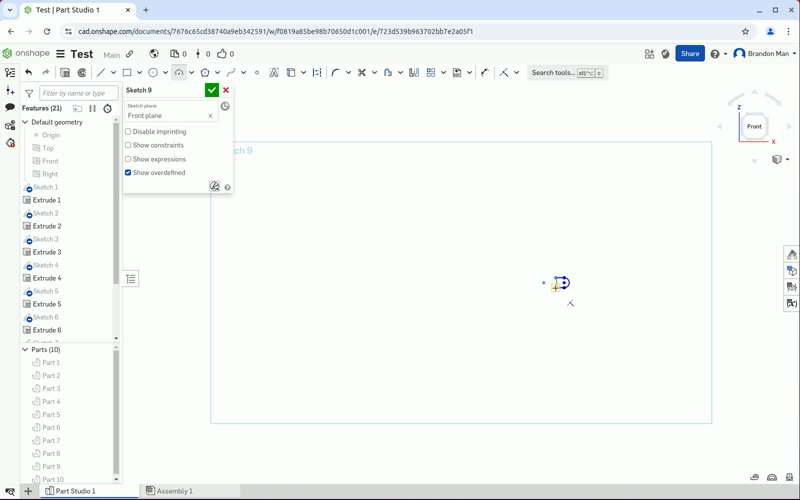
key_down(shift)
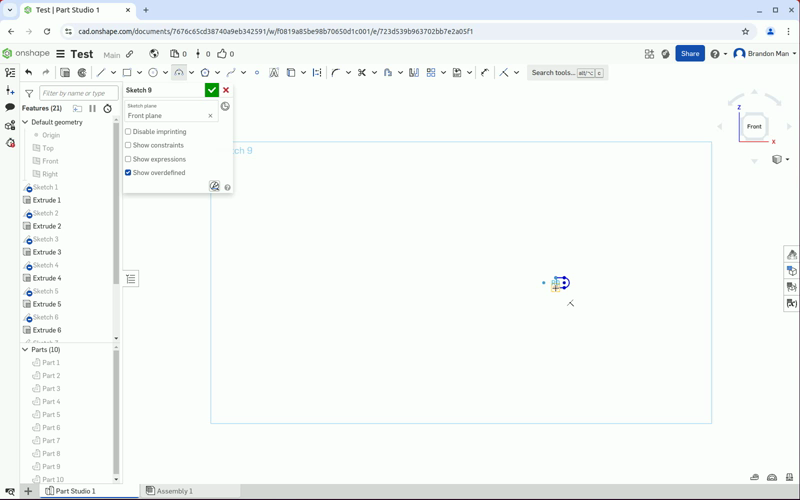
mouse_move(574, 282)
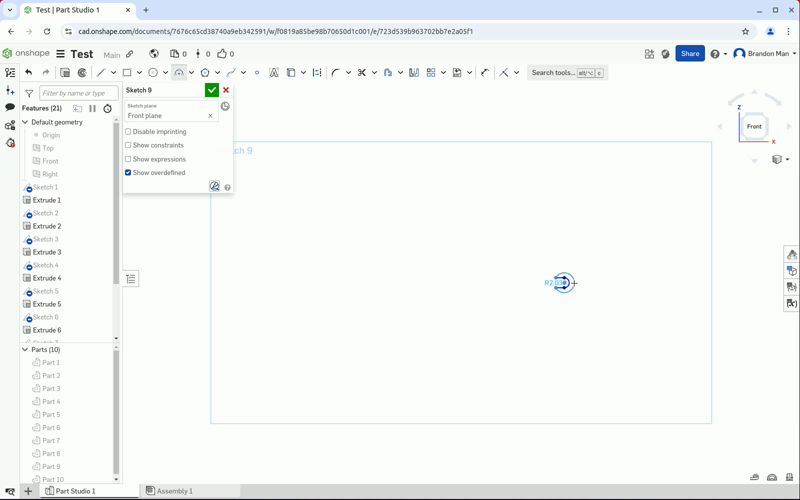
click(574, 282)
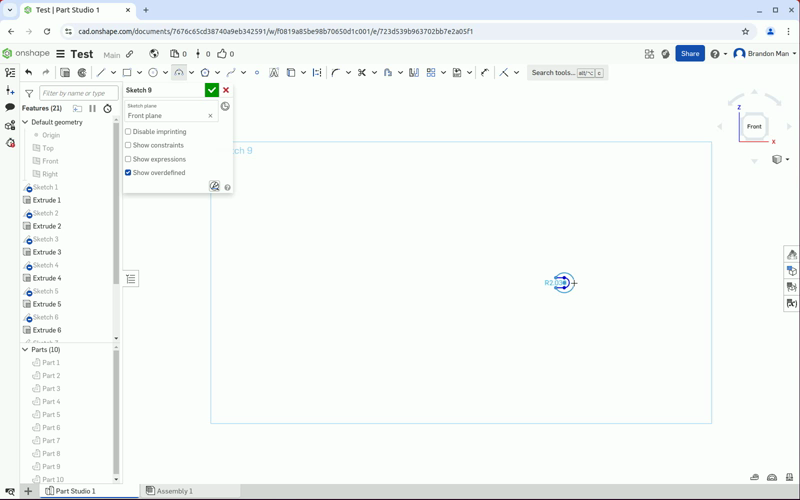
key_up(shift)
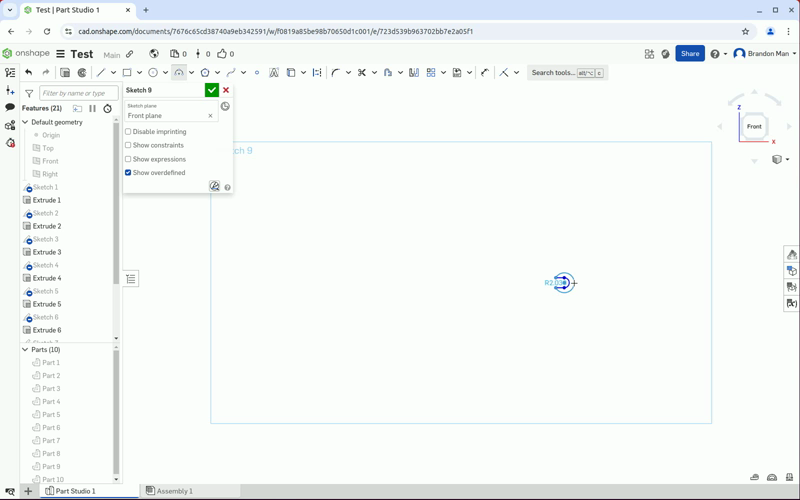
key(esc)
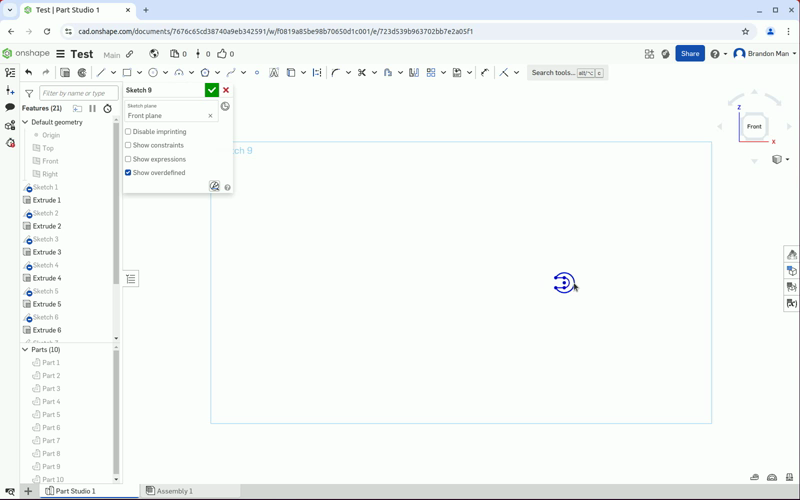
mouse_move(560, 290)
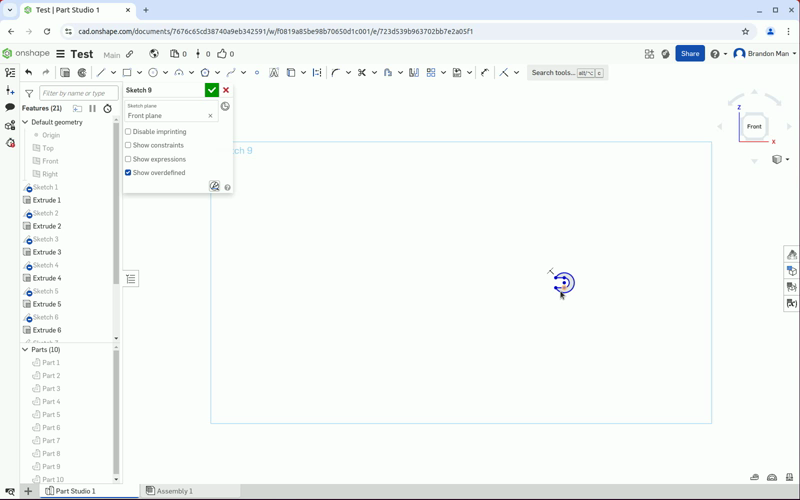
scroll(6)
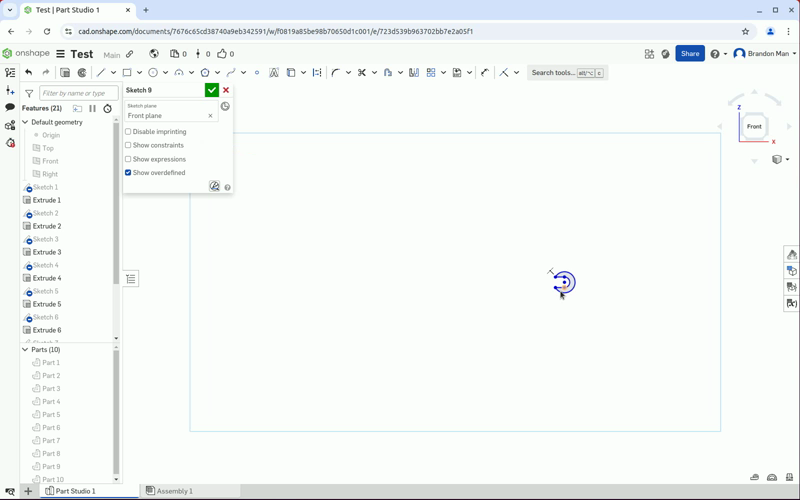
scroll(6)
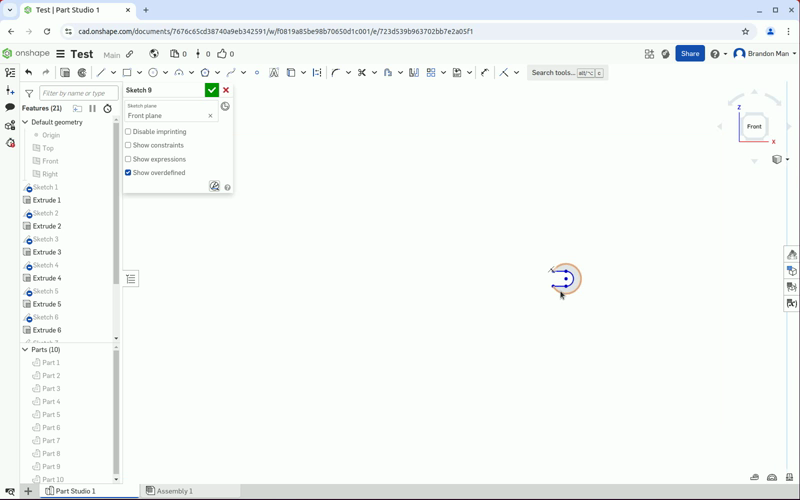
scroll(6)
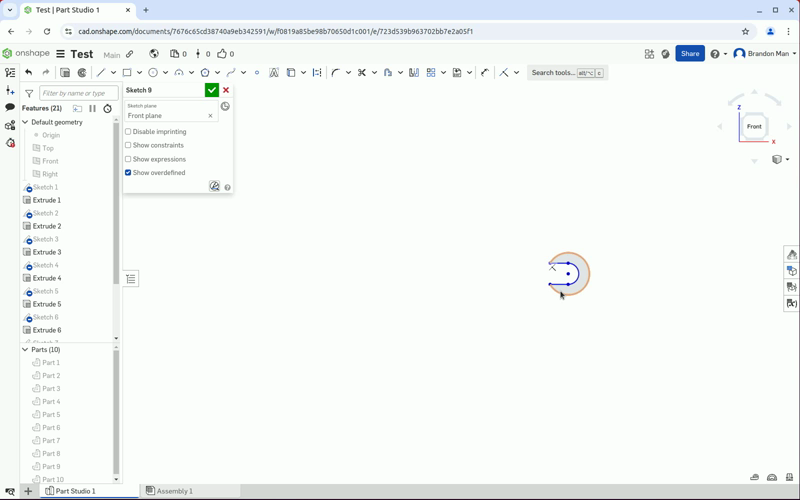
scroll(6)
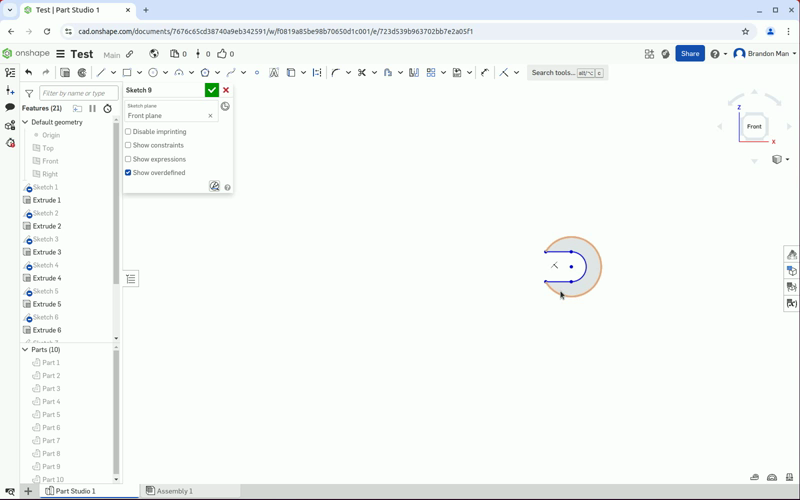
scroll(6)
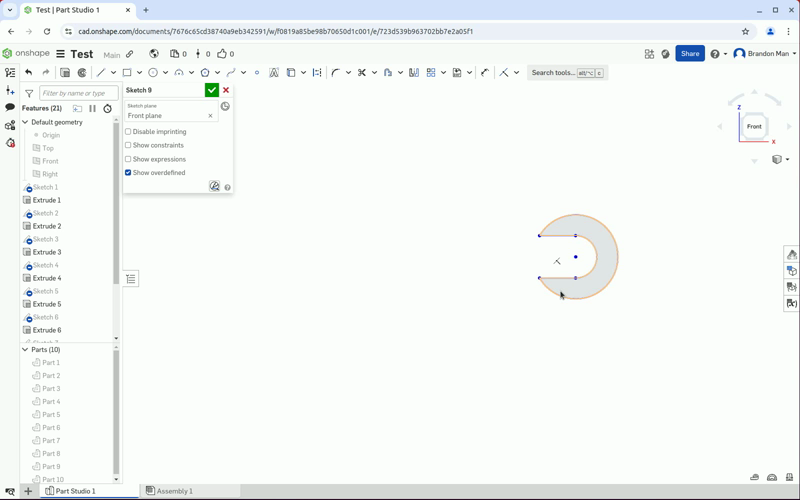
scroll(6)
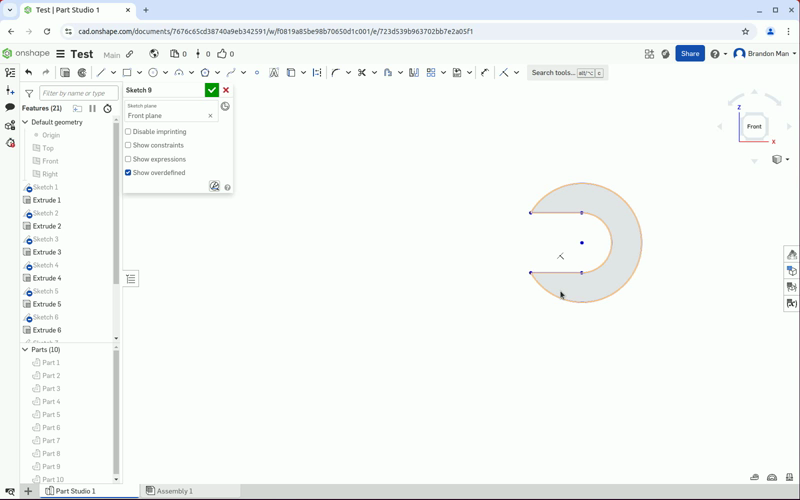
scroll(6)
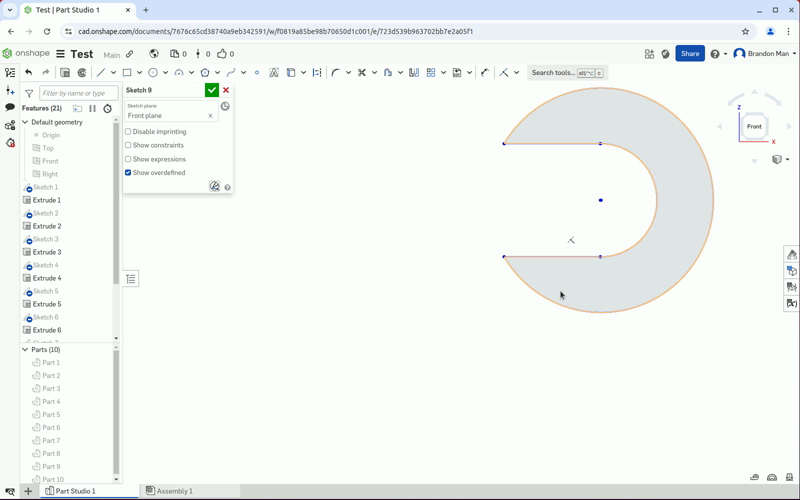
click(560, 290)
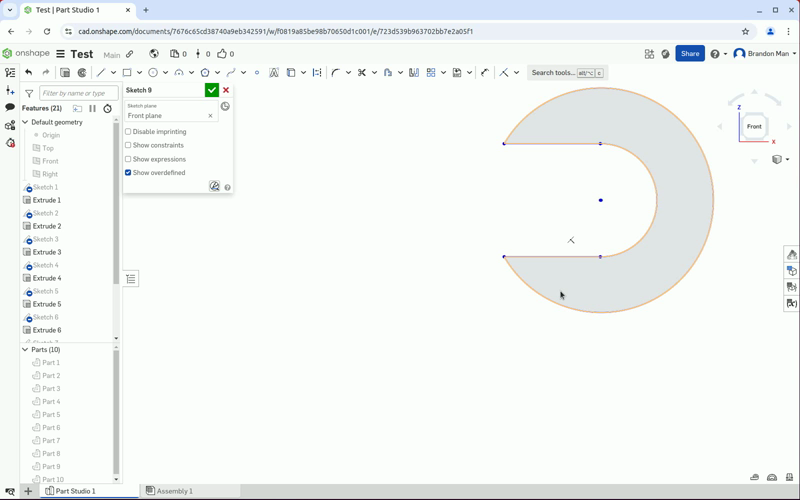
scroll(-6)
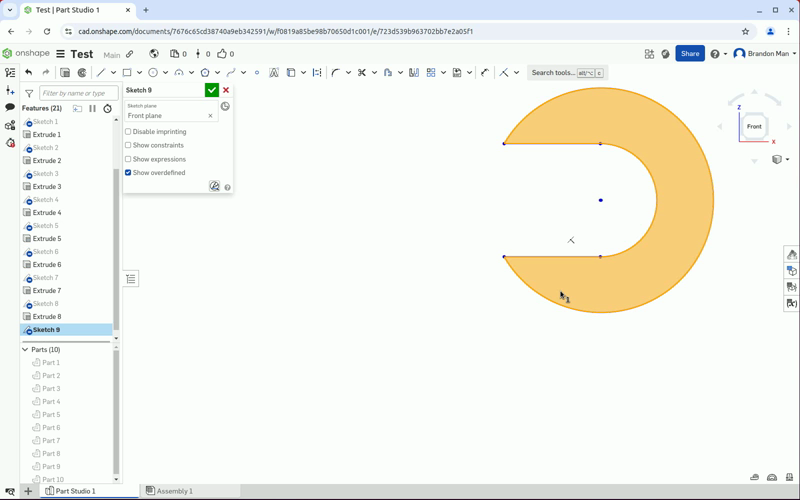
scroll(-6)
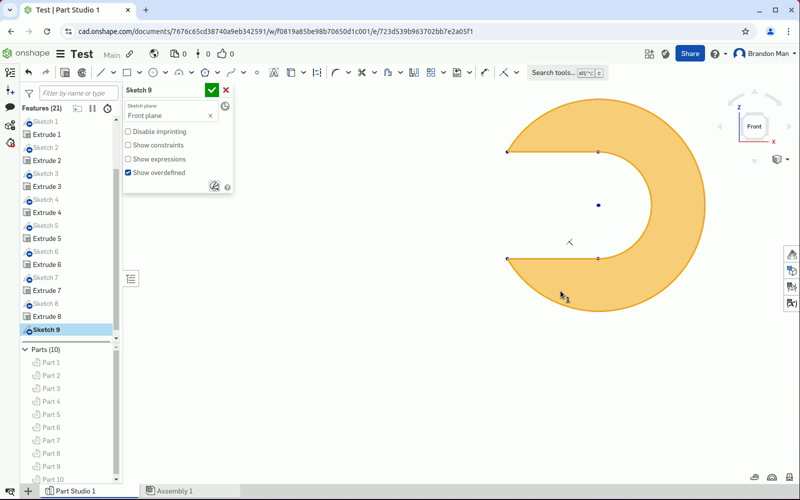
scroll(-6)
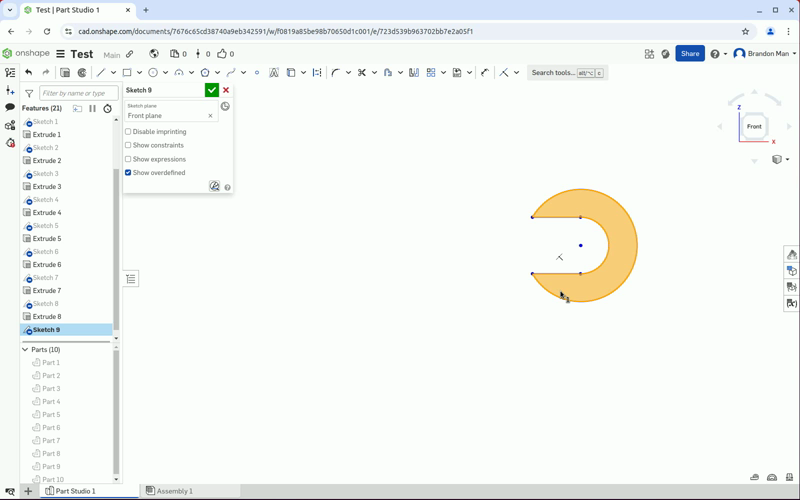
scroll(-6)
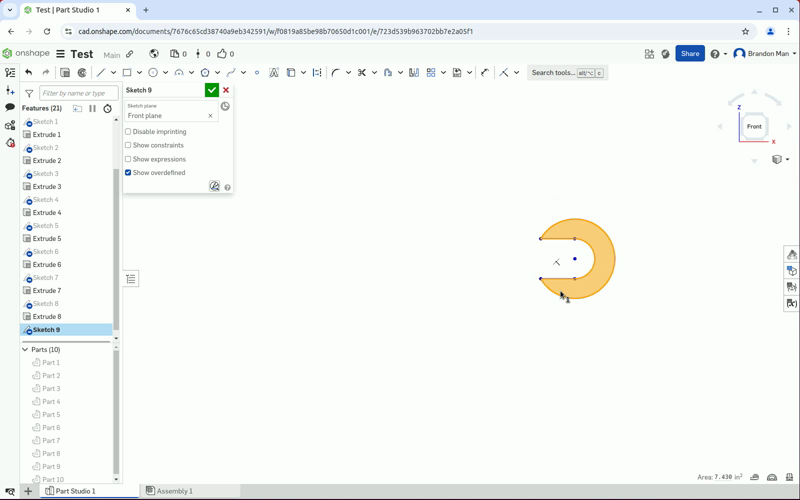
scroll(-6)
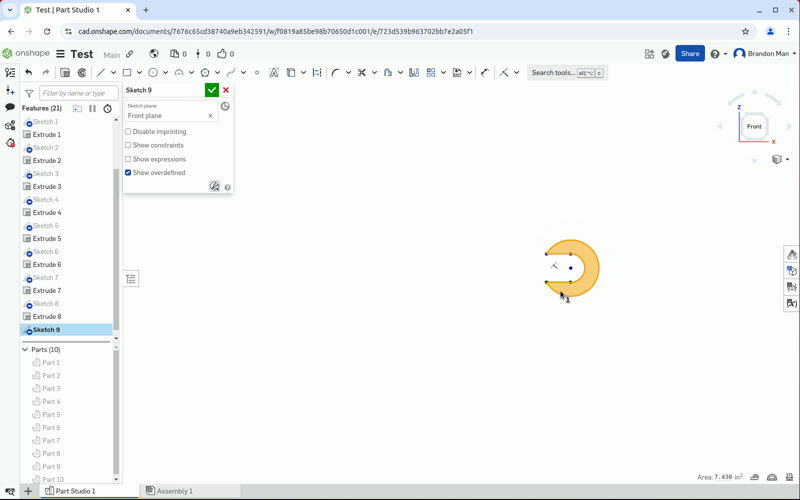
scroll(-6)
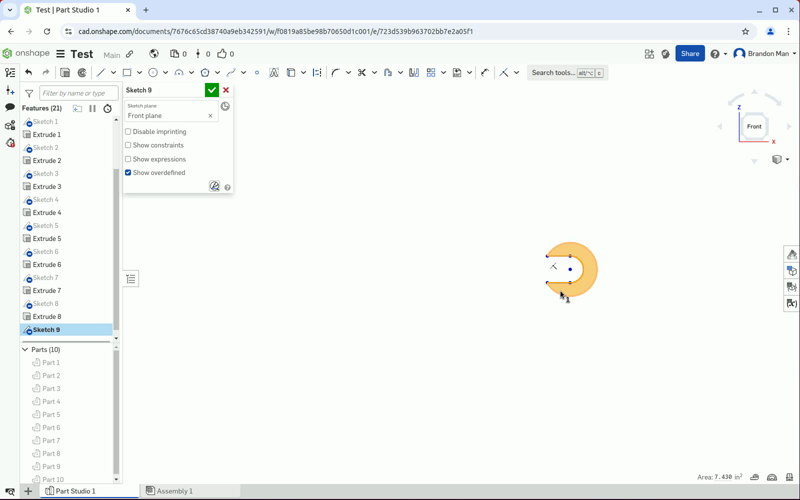
scroll(-6)
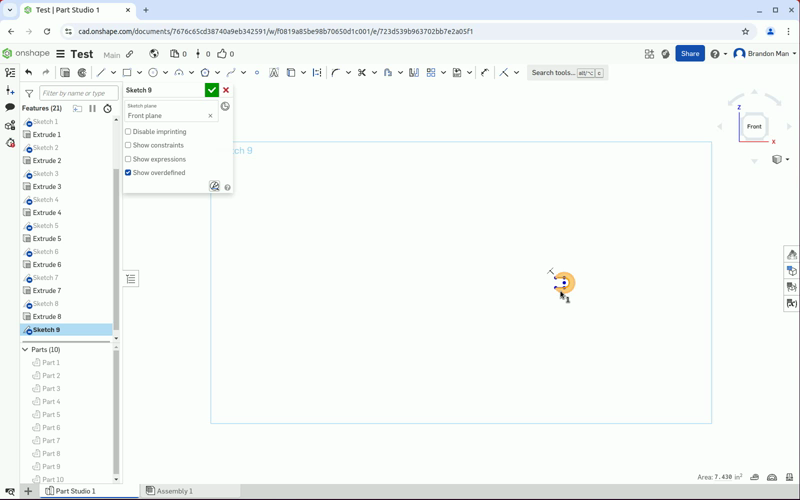
mouse_move(69, 352)
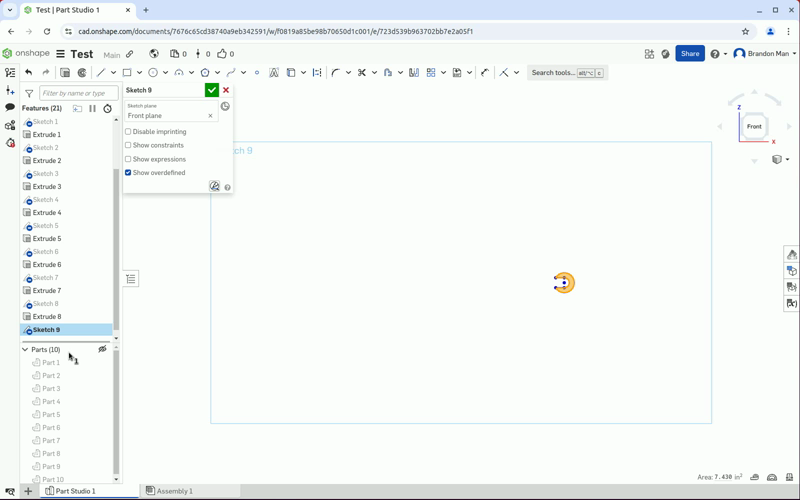
key(shift+y)
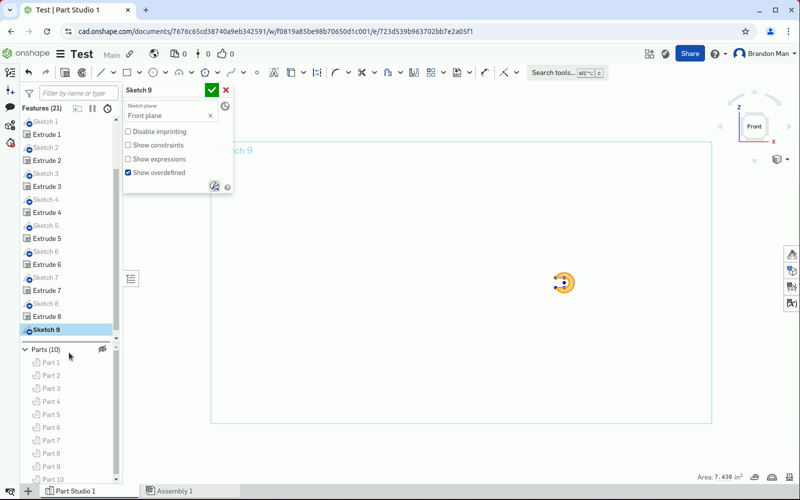
key(shift+e)
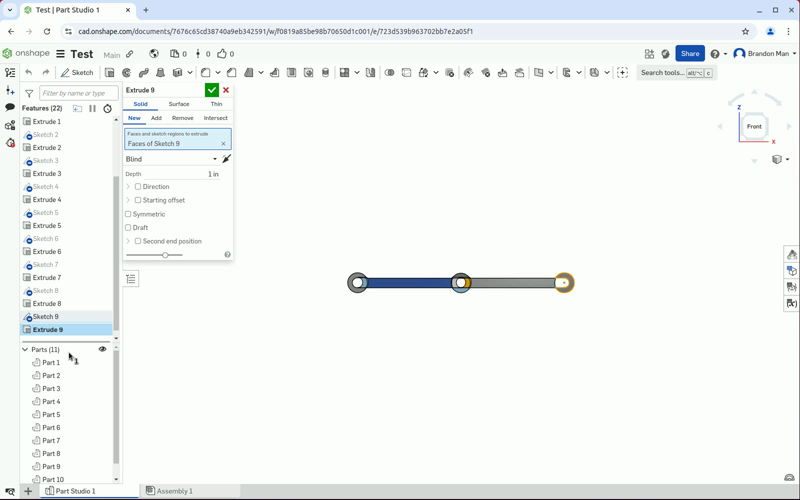
mouse_move(143, 106)
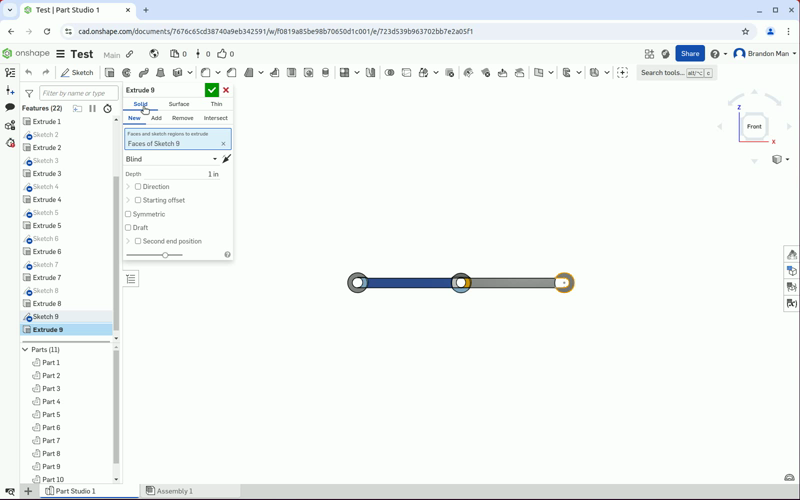
click(143, 106)
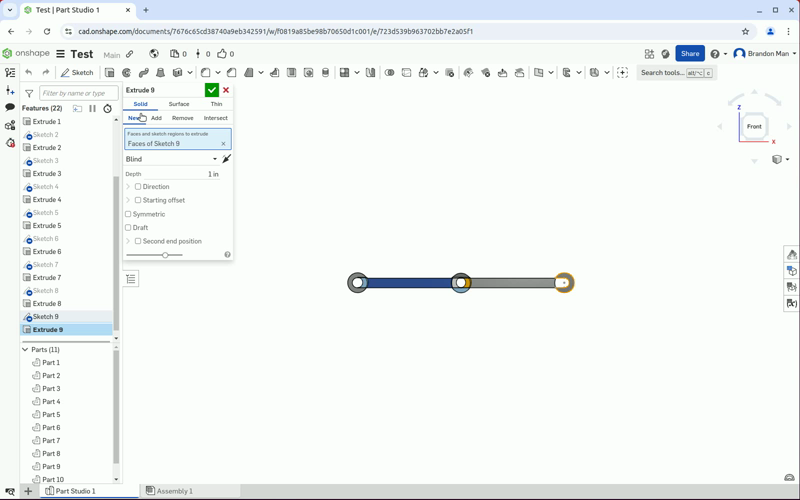
mouse_move(137, 120)
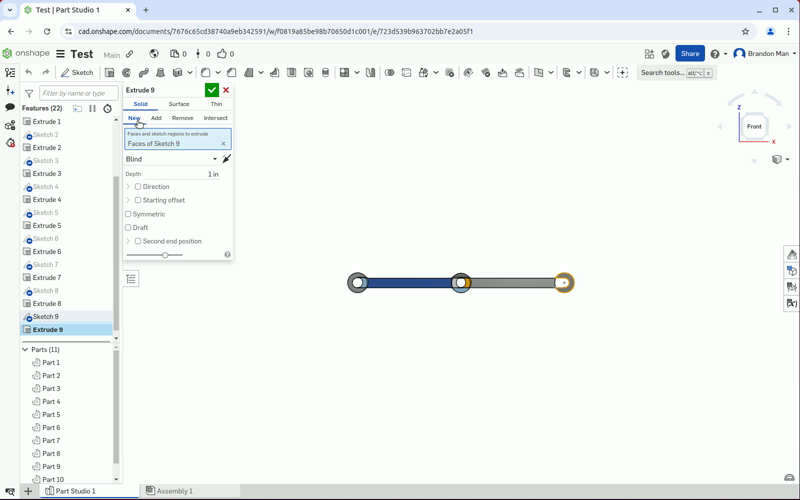
click(137, 120)
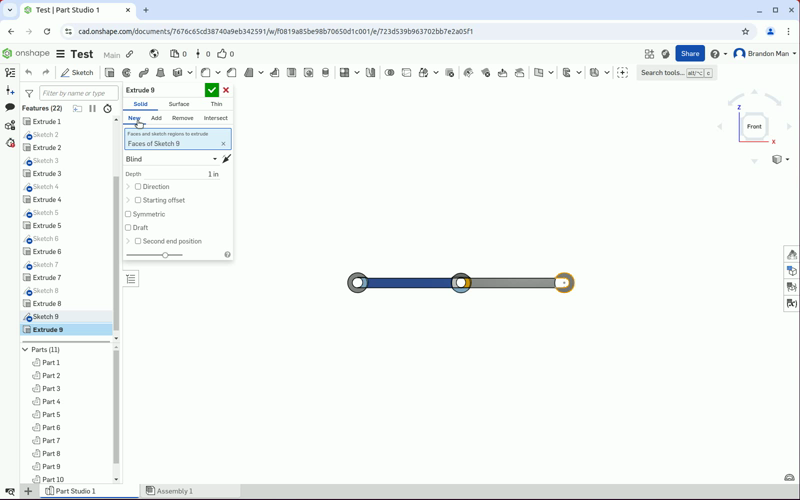
key(tab, 4)
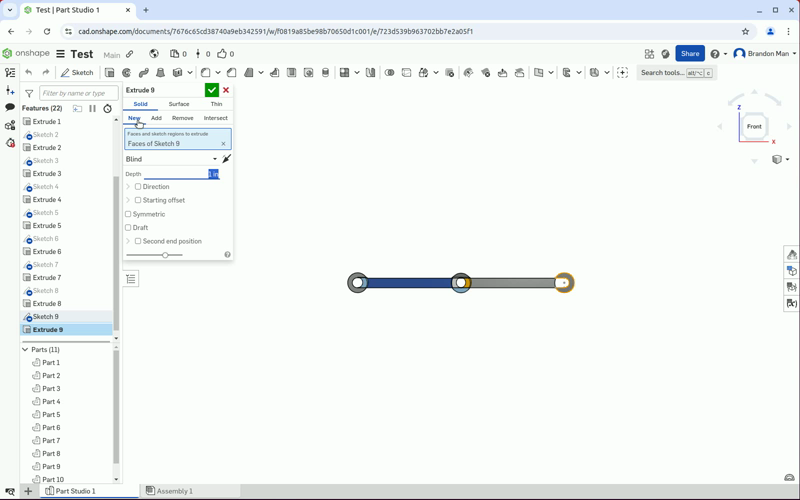
text(1.685)
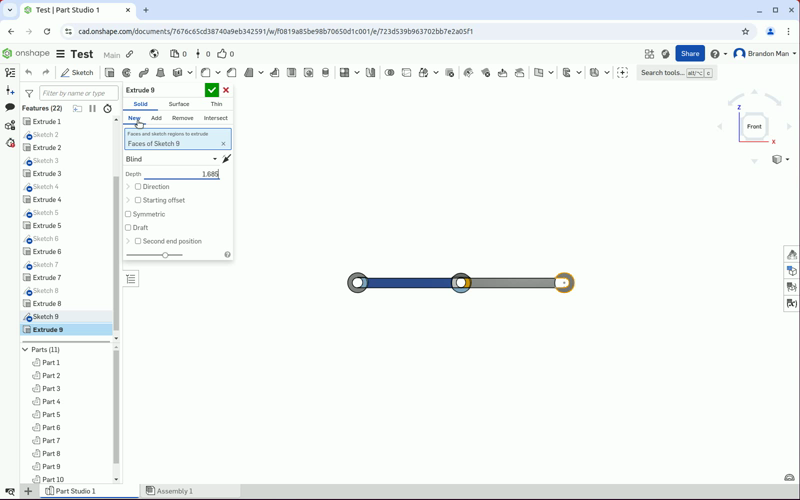
key(enter)
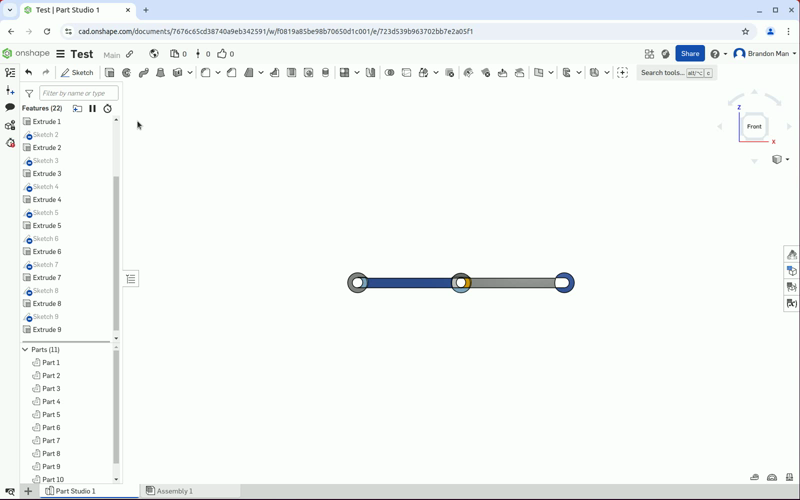
key(shift+h)
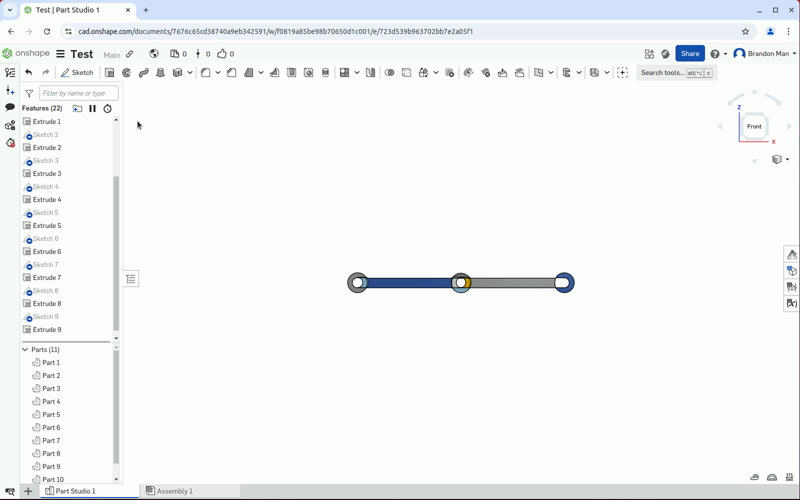
key(shift+h)
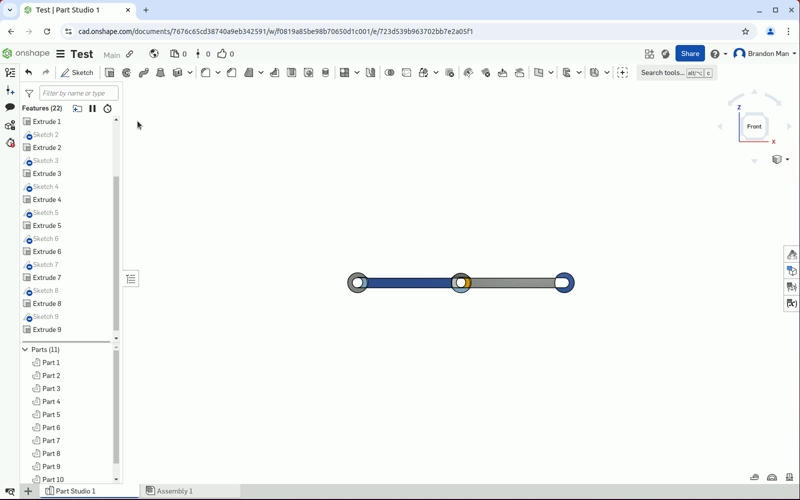
mouse_move(69, 111)
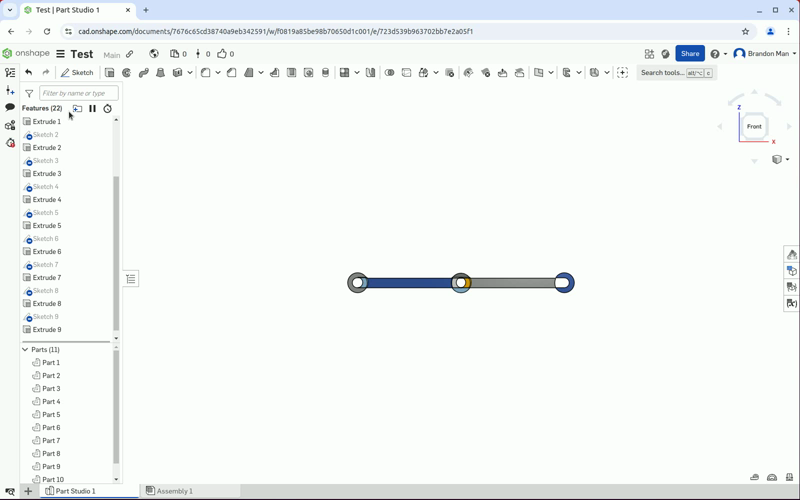
click(69, 111)
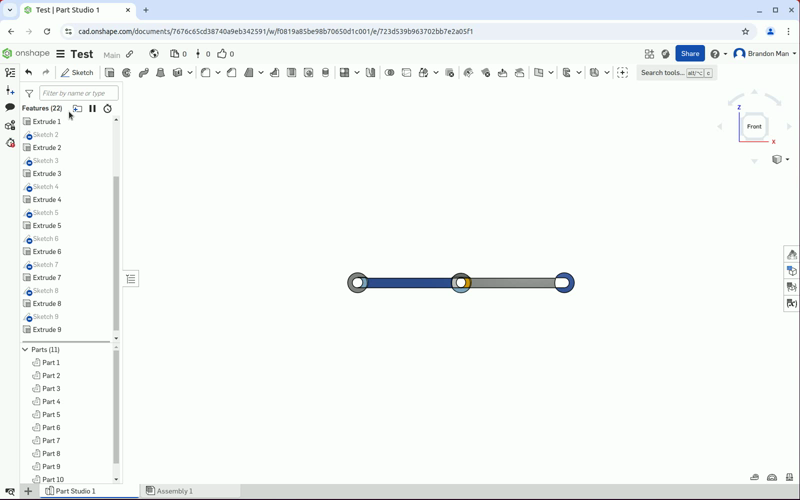
key(shift+s)
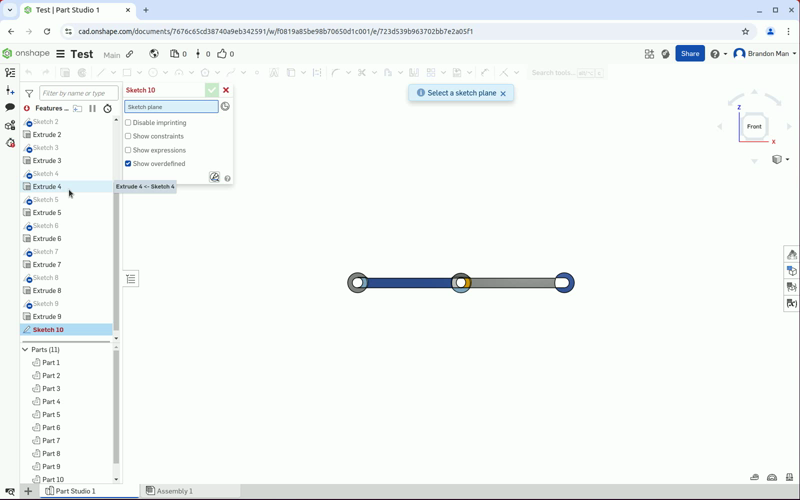
scroll(3)
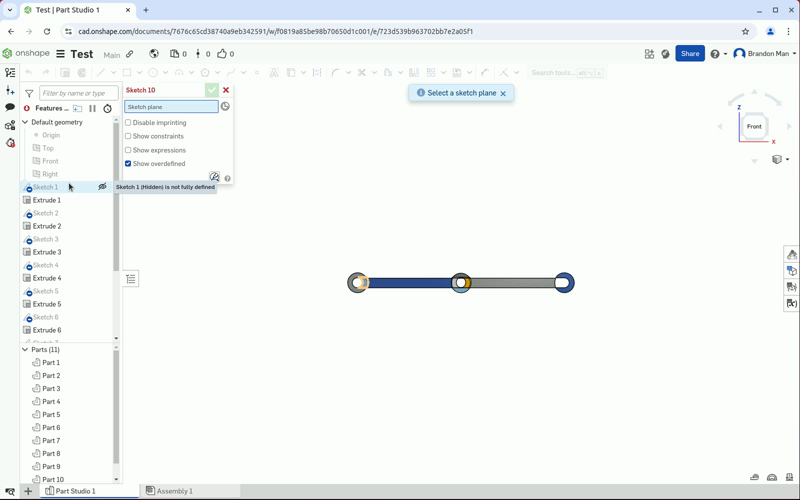
mouse_move(69, 163)
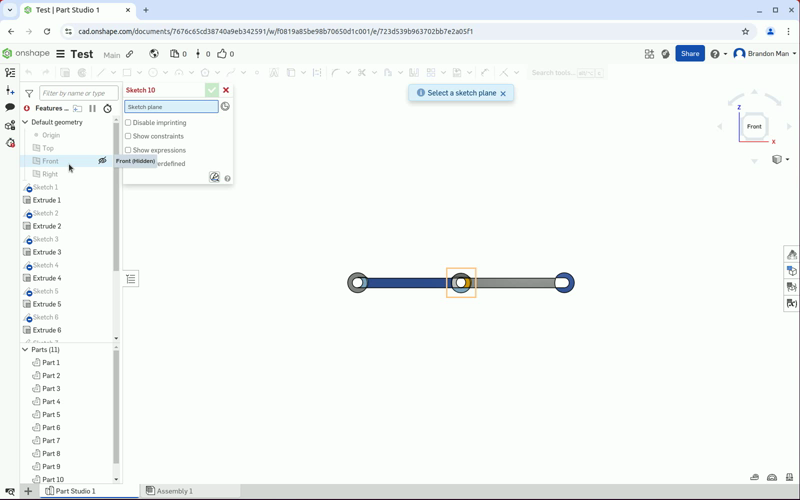
click(69, 163)
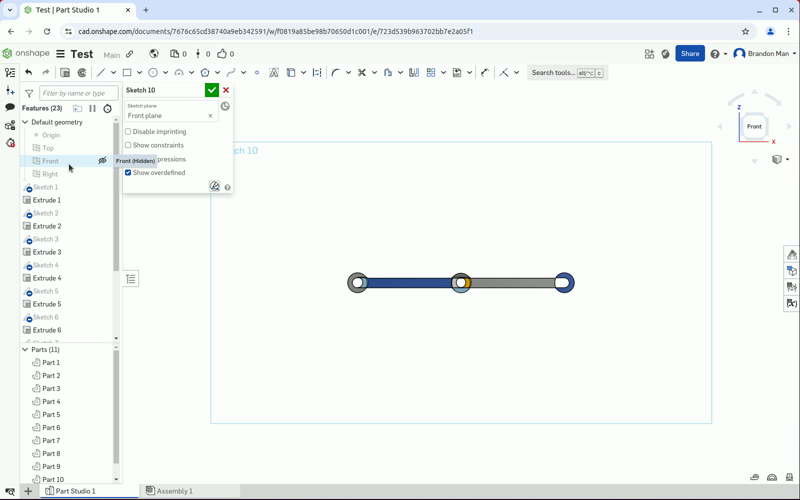
mouse_move(69, 352)
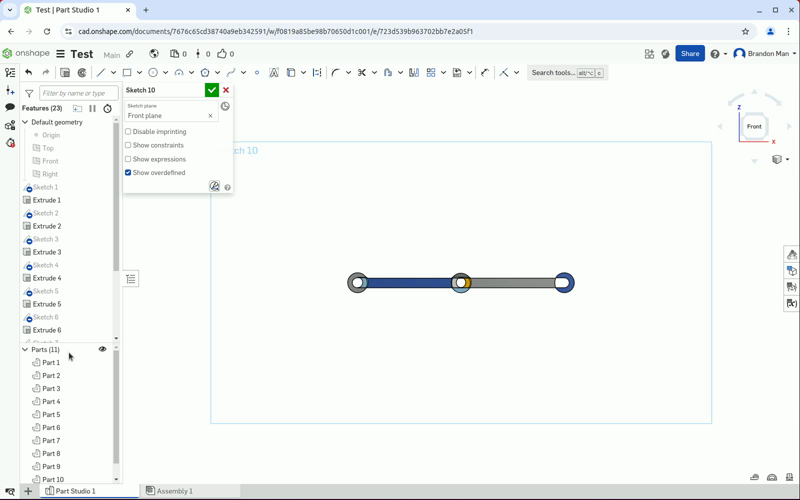
key(y)
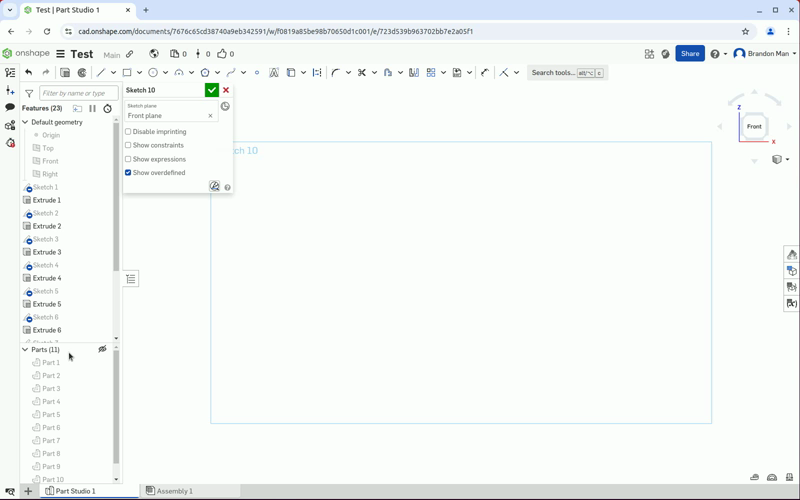
key(l)
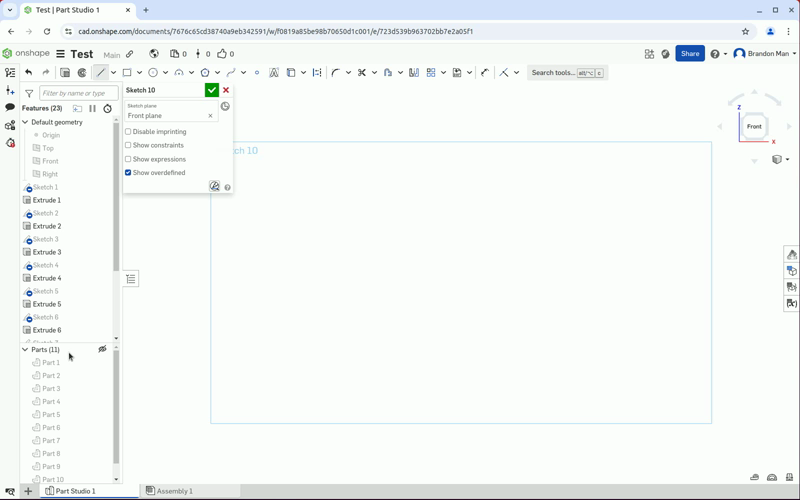
key_down(shift)
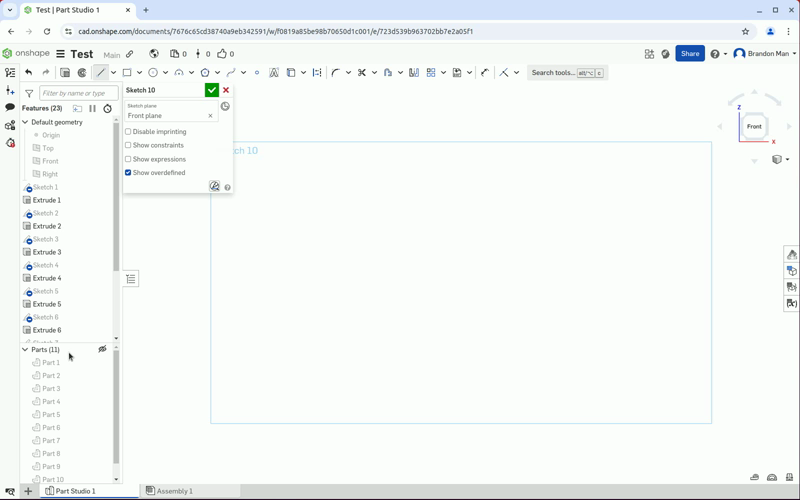
mouse_move(555, 287)
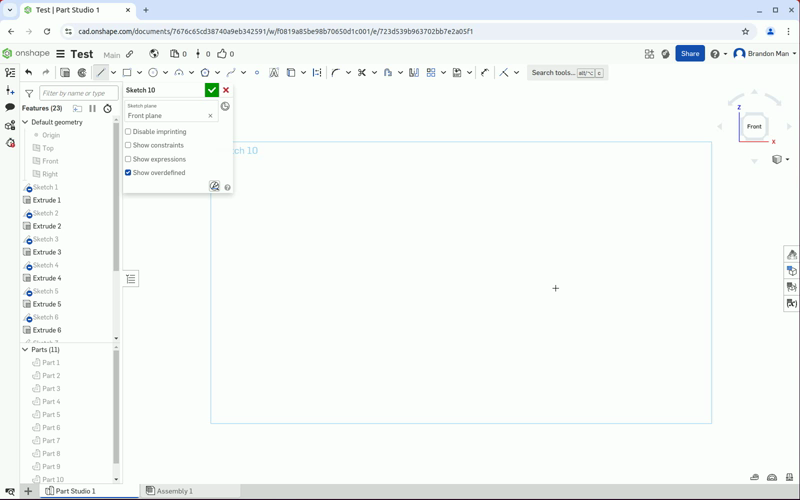
click(555, 287)
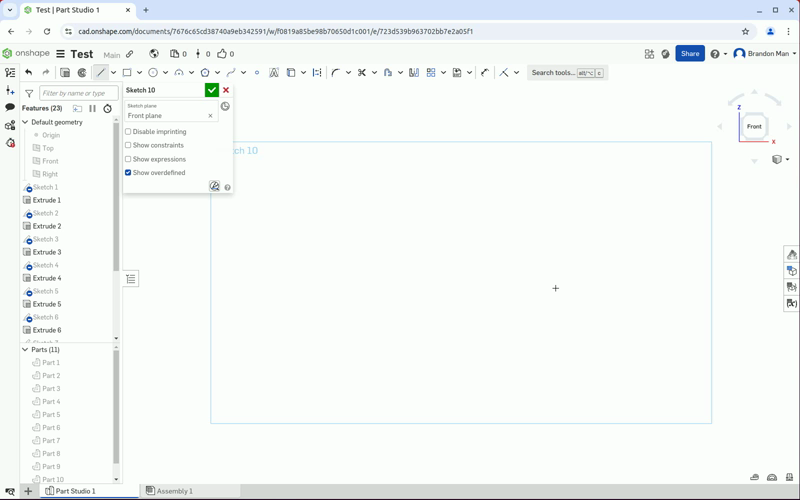
key_up(shift)
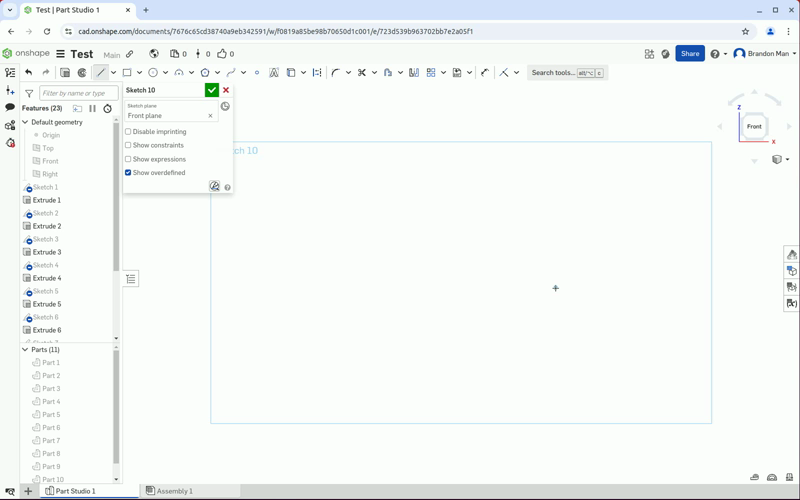
key_down(shift)
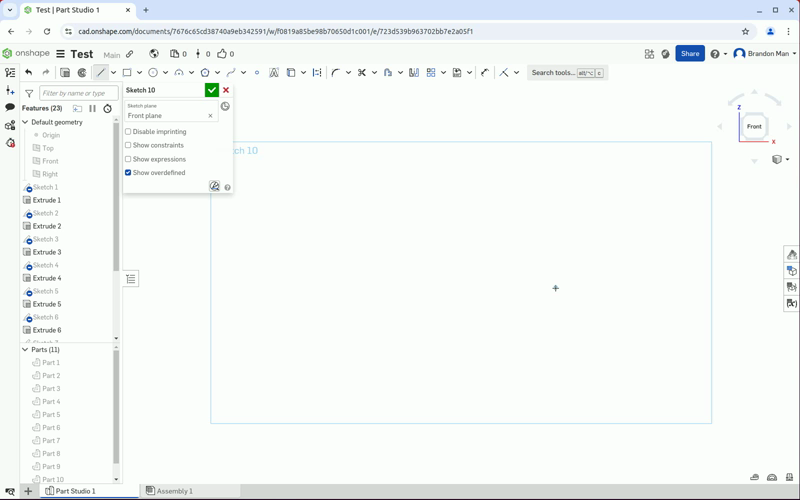
mouse_move(585, 287)
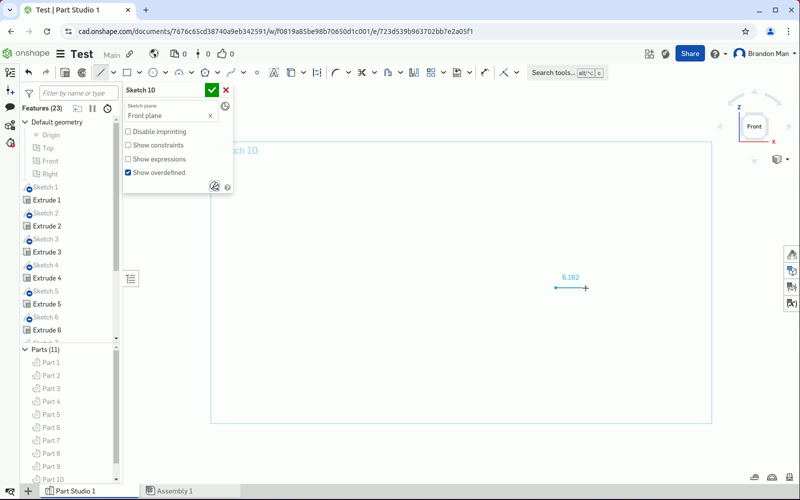
mouse_move(564, 287)
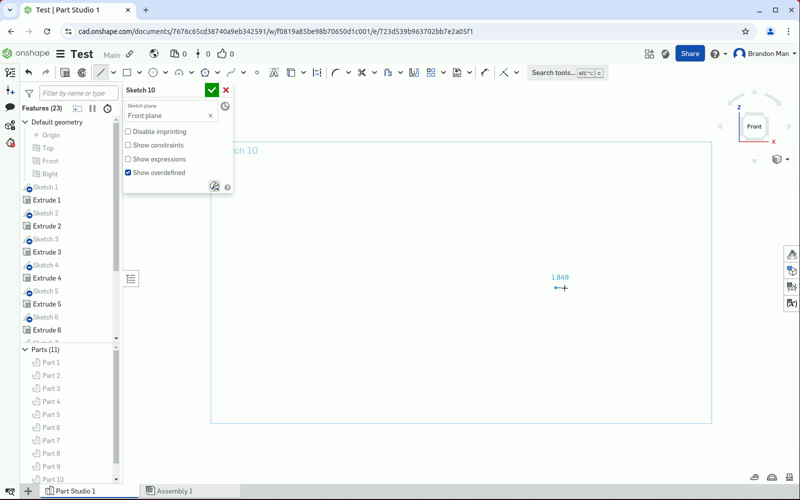
click(564, 287)
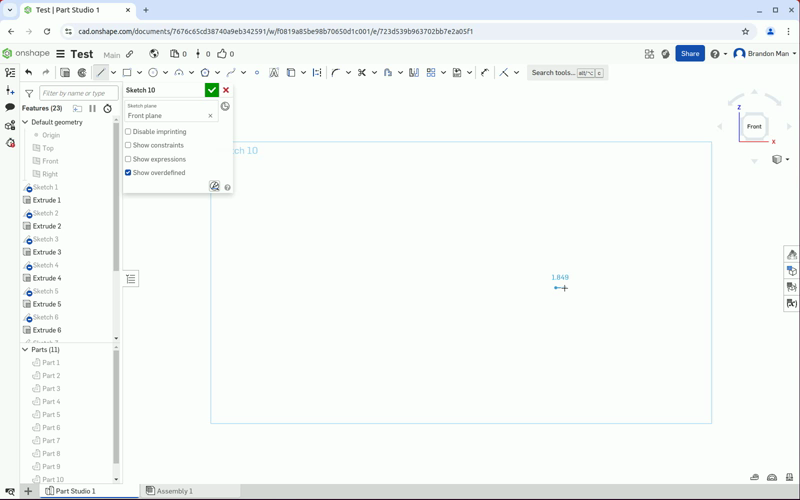
key_up(shift)
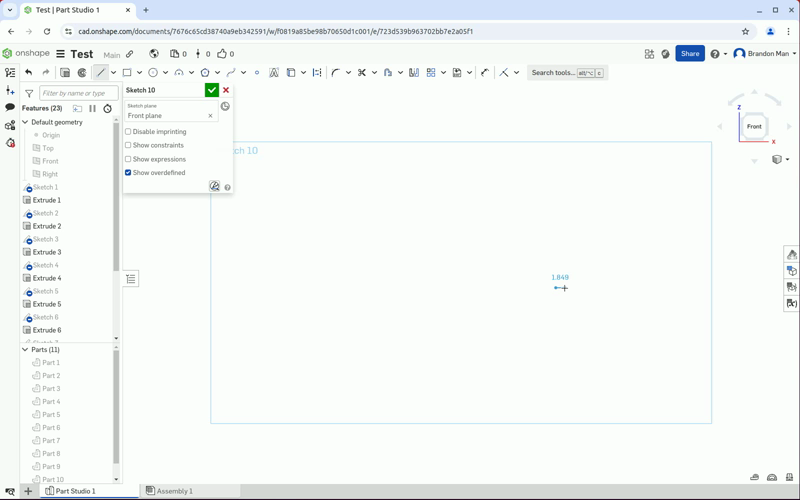
key(esc)
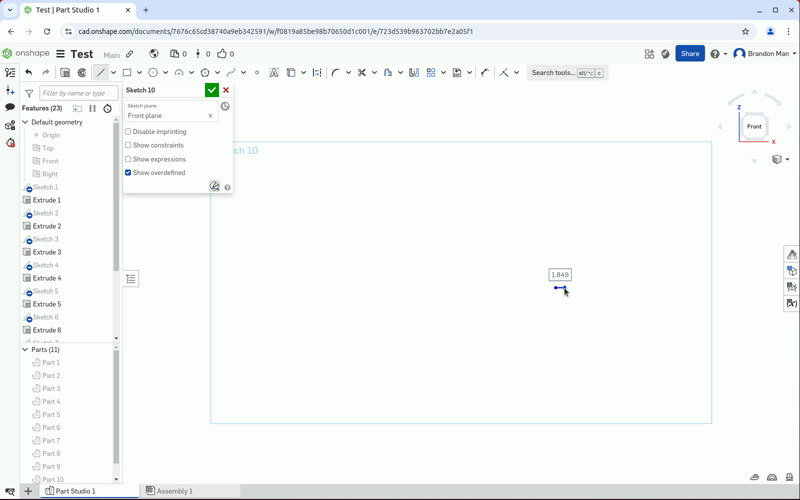
key(a)
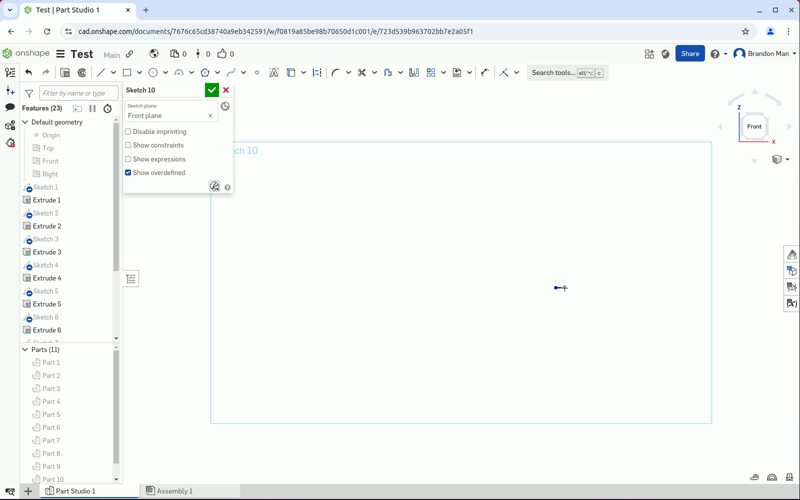
mouse_move(564, 287)
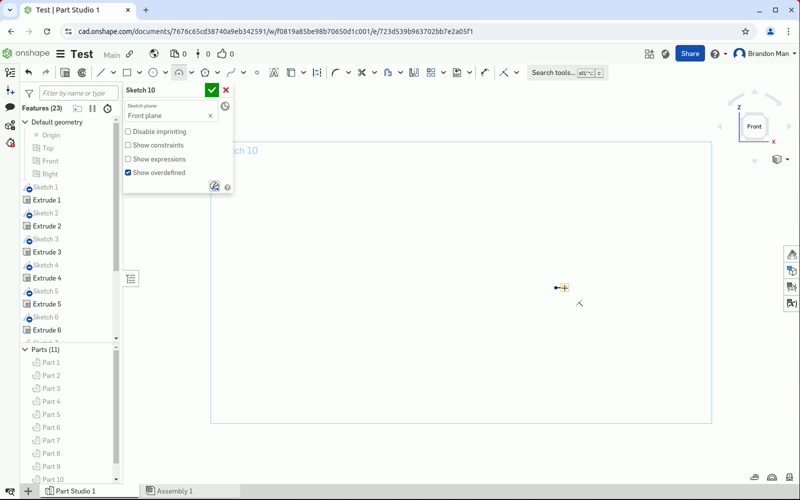
click(564, 287)
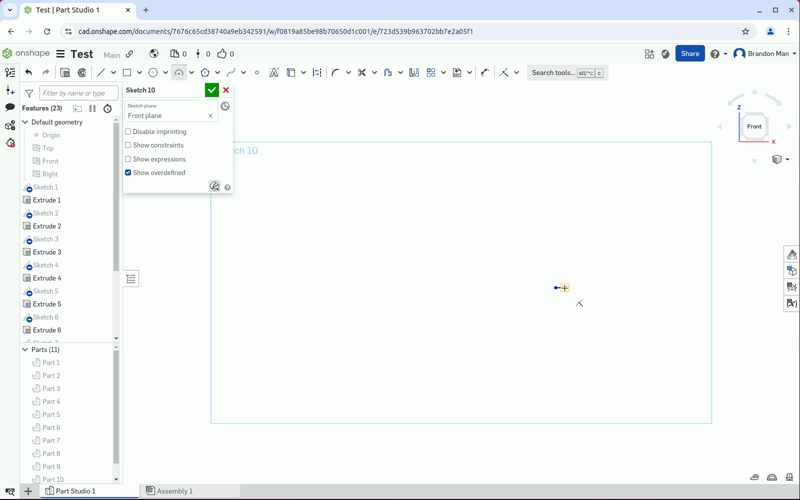
key_down(shift)
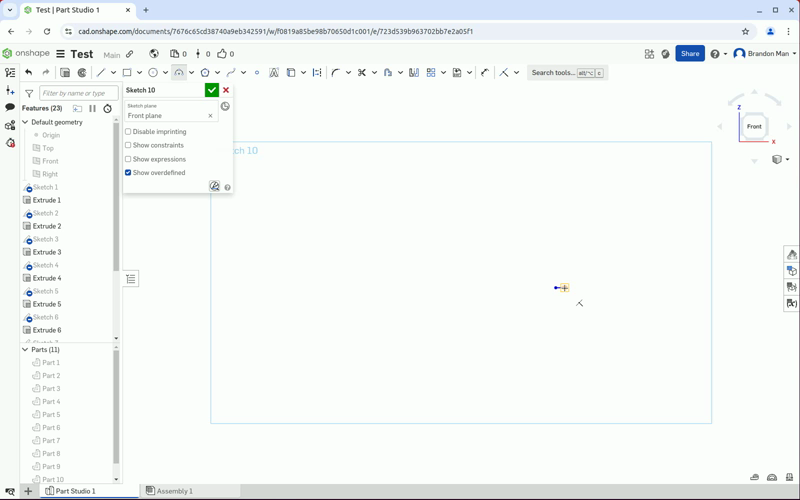
mouse_move(564, 277)
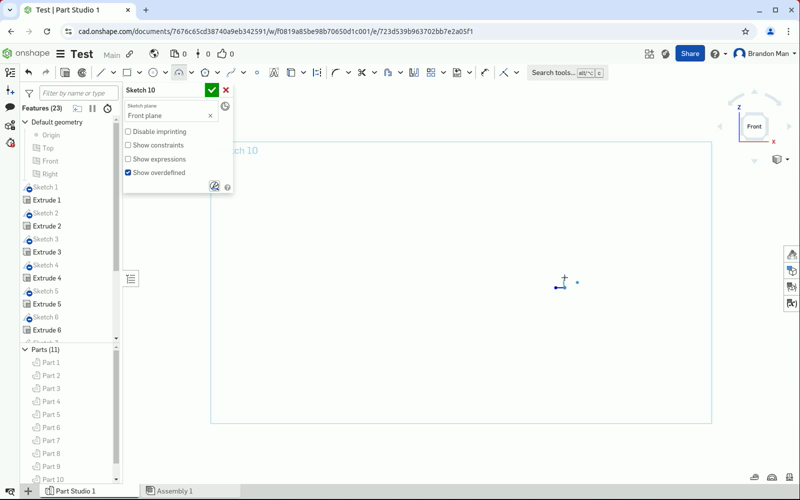
click(564, 277)
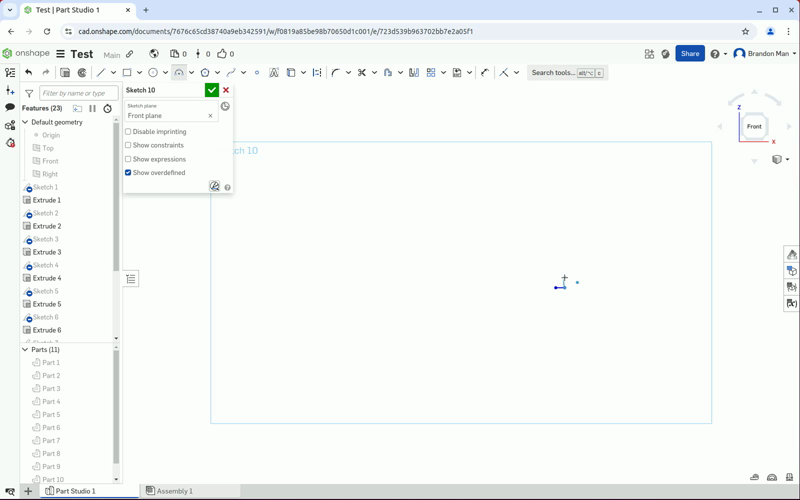
mouse_move(559, 282)
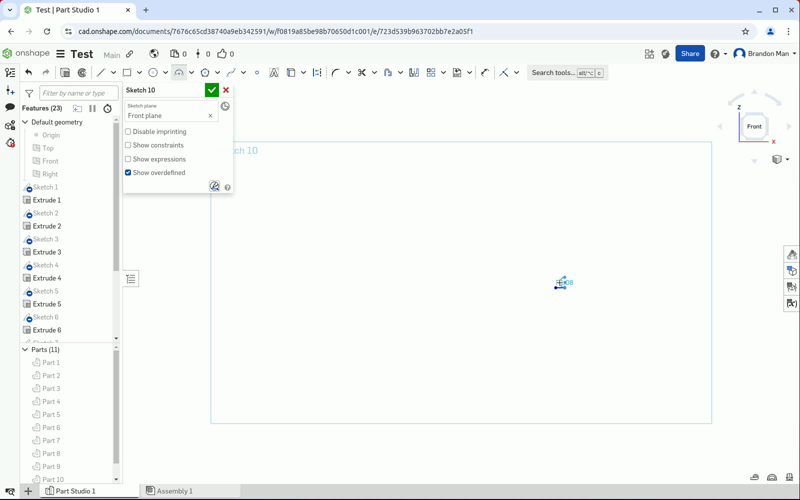
click(559, 282)
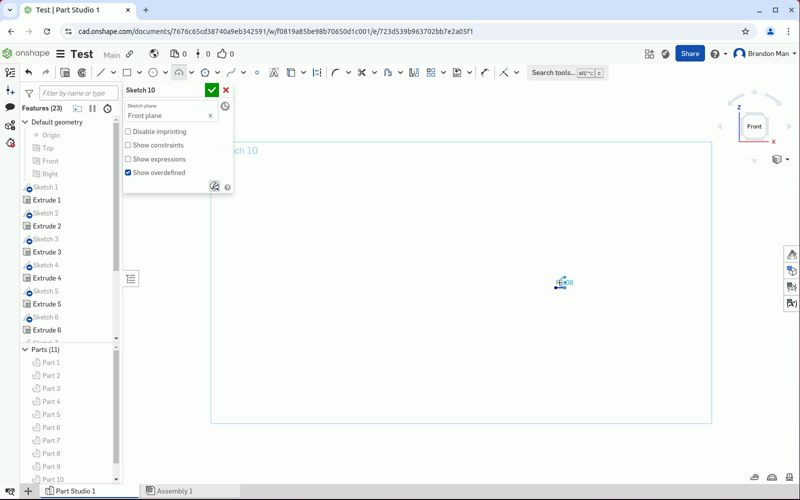
key_up(shift)
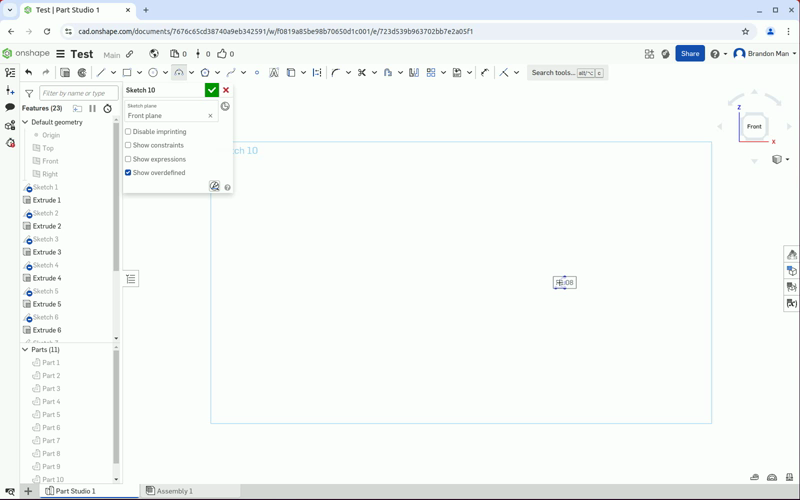
key(esc)
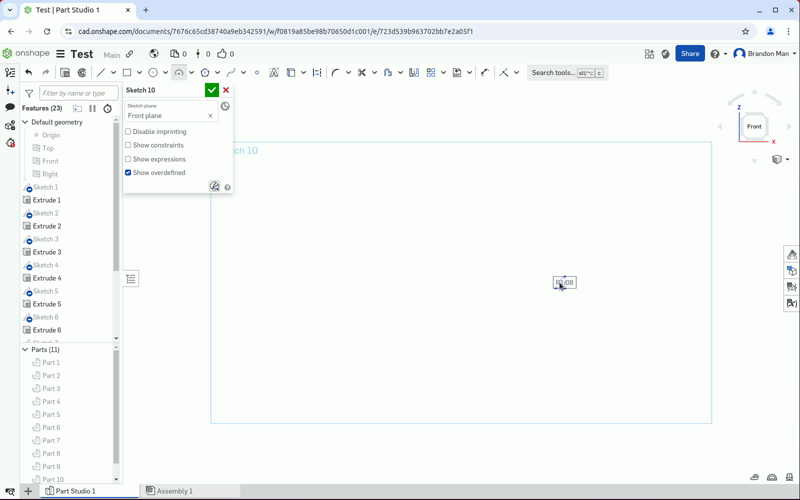
key(l)
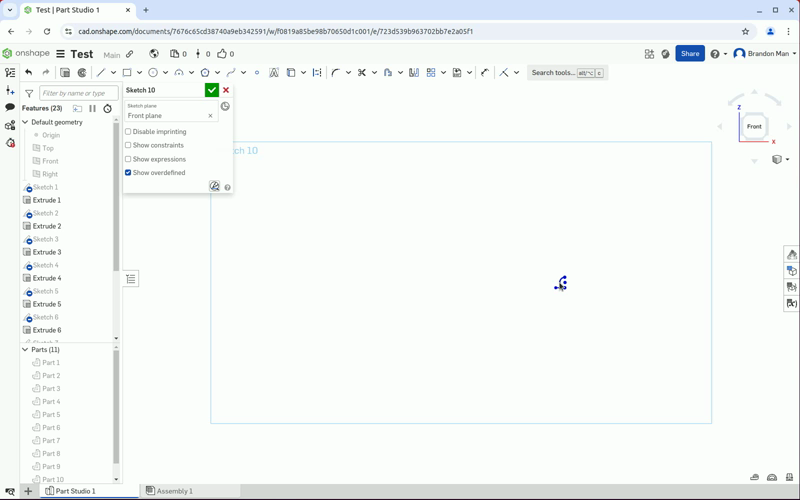
mouse_move(564, 277)
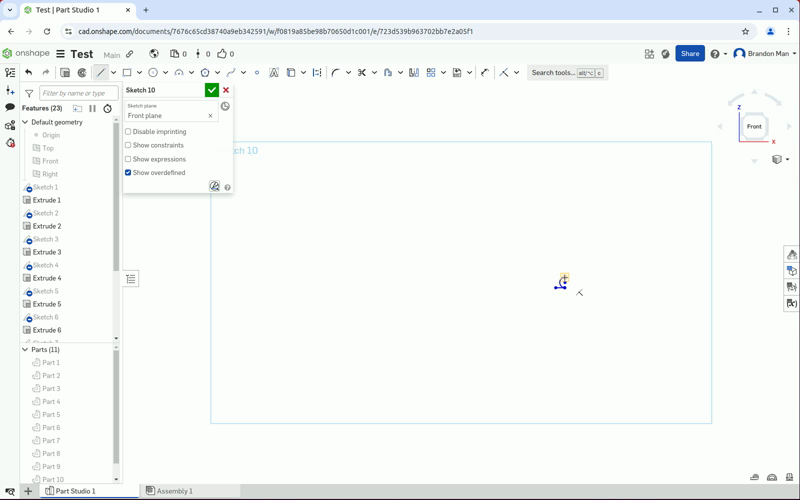
click(564, 277)
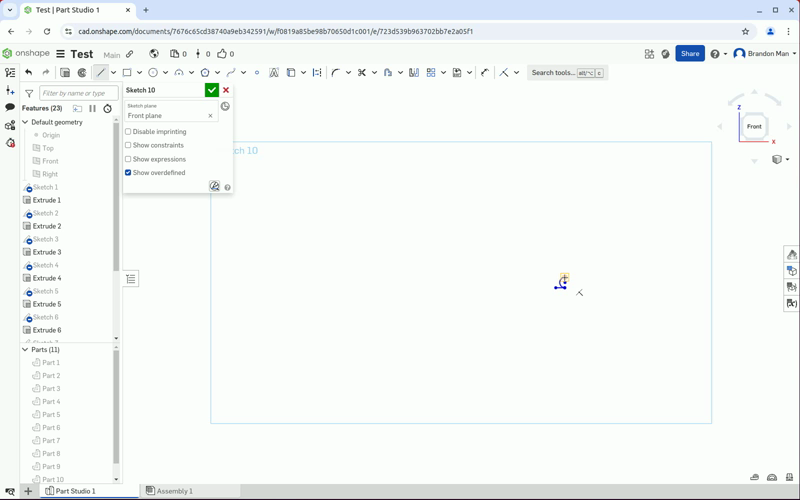
key_down(shift)
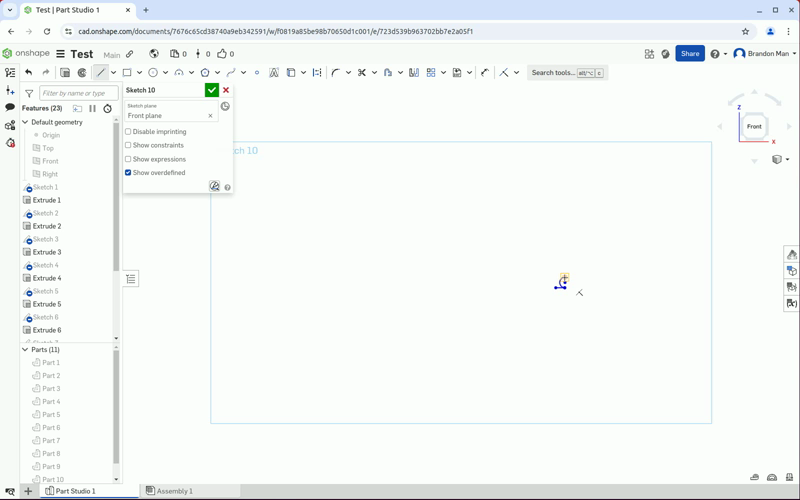
mouse_move(589, 277)
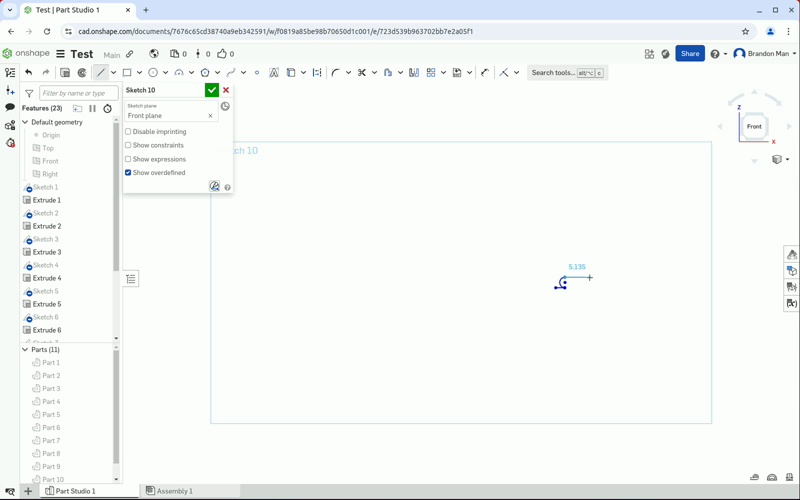
mouse_move(555, 277)
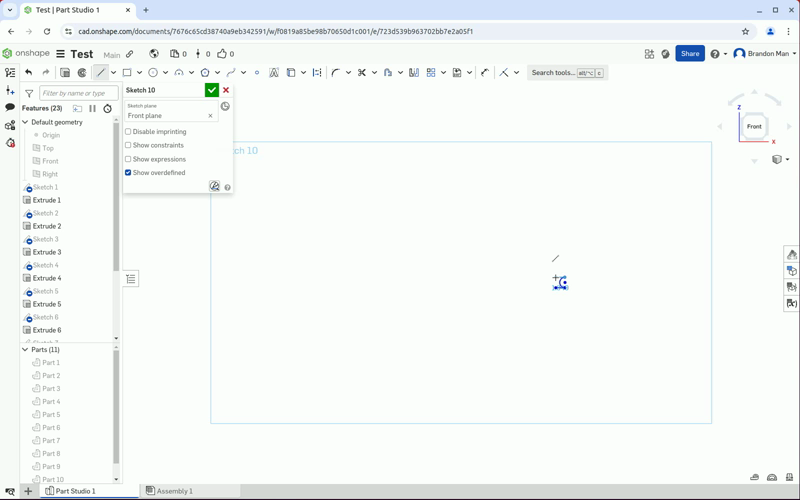
click(555, 277)
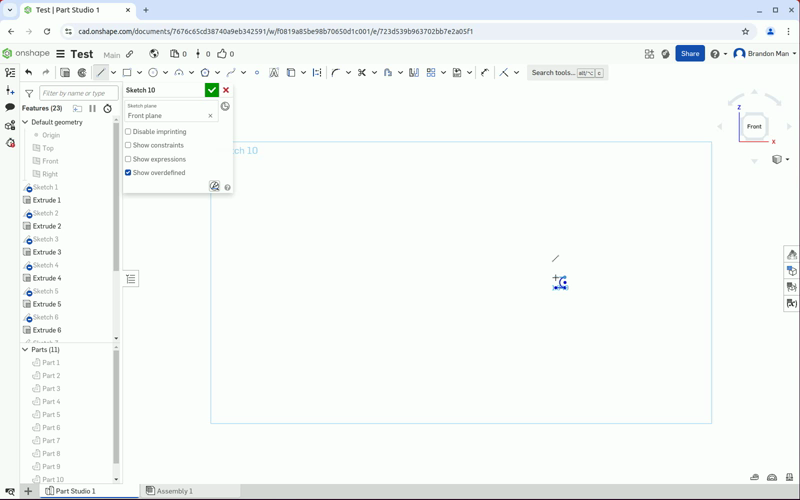
key_up(shift)
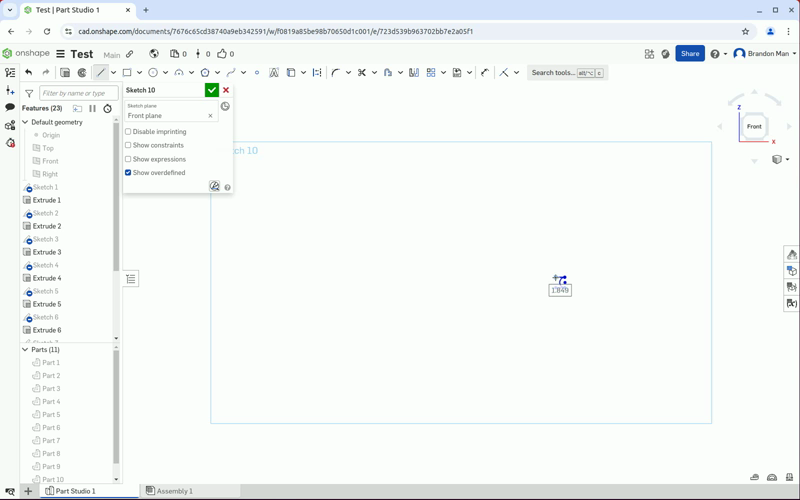
key(esc)
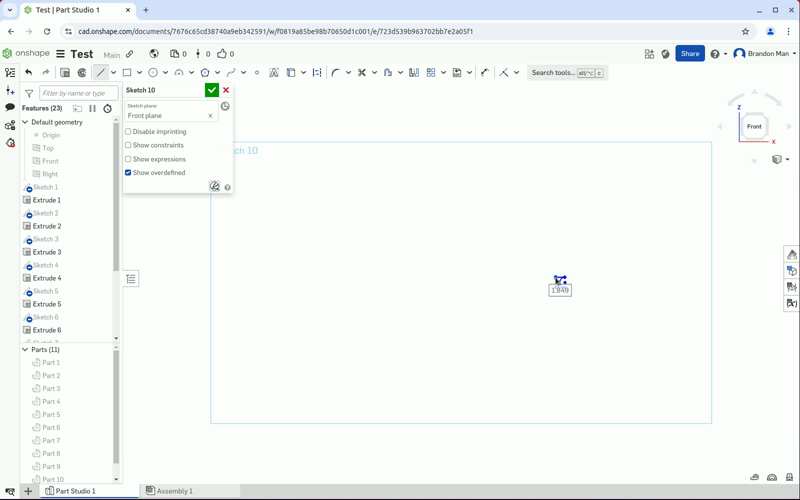
key(a)
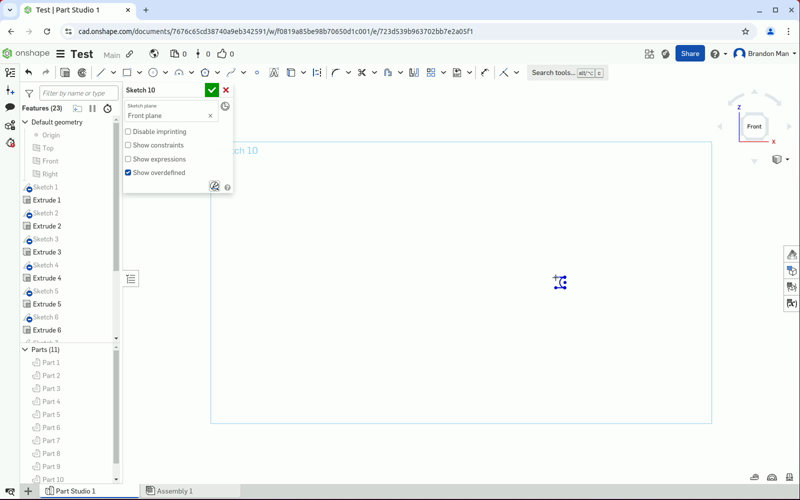
mouse_move(555, 277)
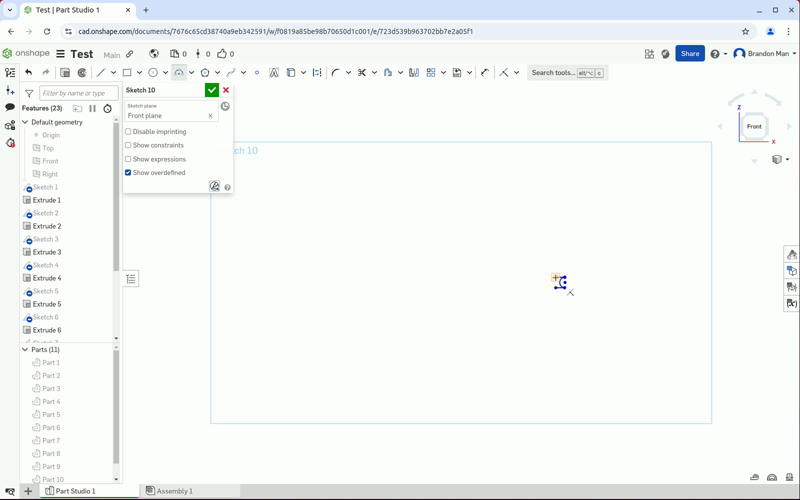
click(555, 277)
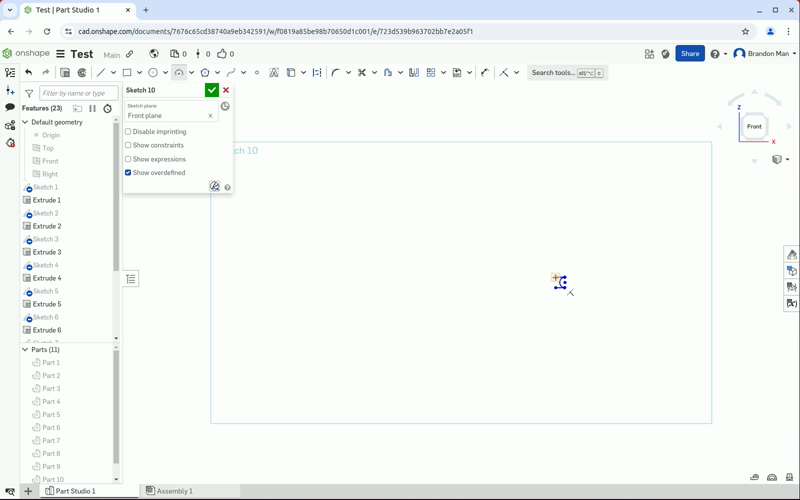
mouse_move(555, 287)
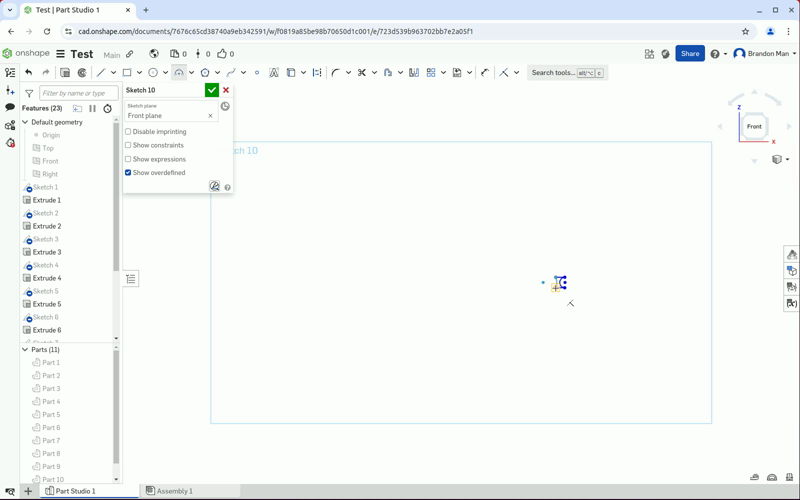
click(555, 287)
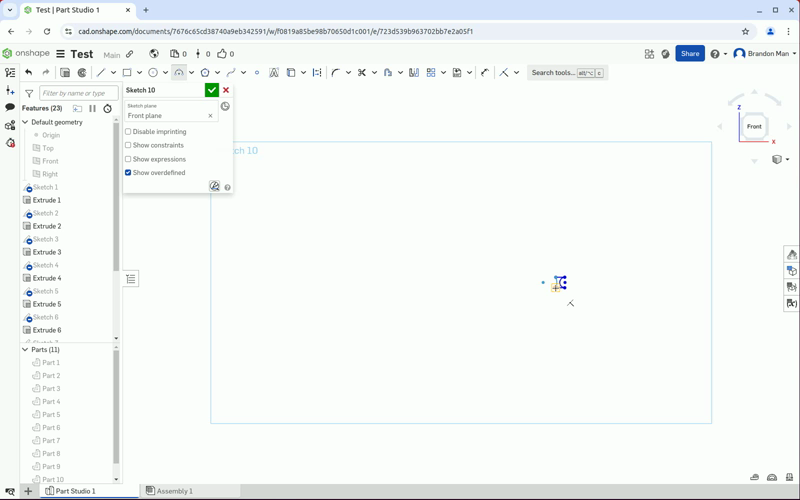
key_down(shift)
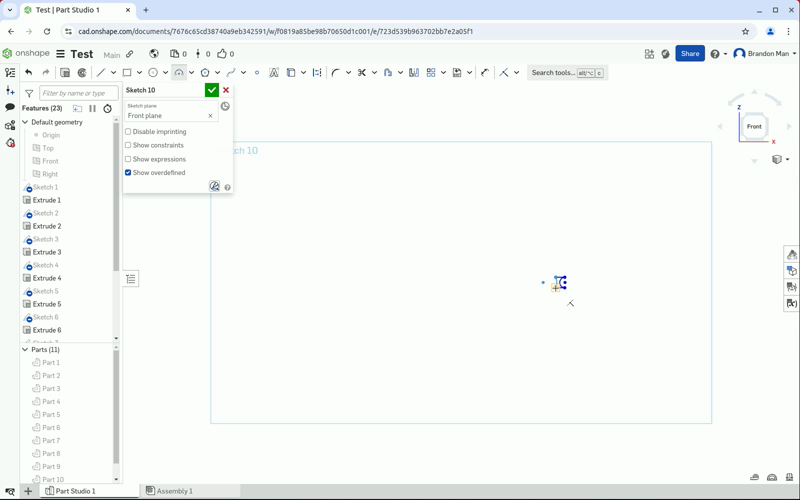
mouse_move(554, 282)
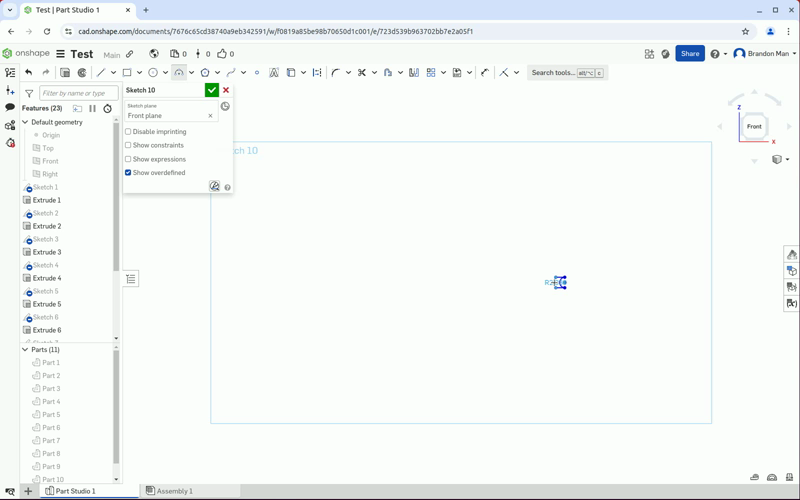
click(554, 282)
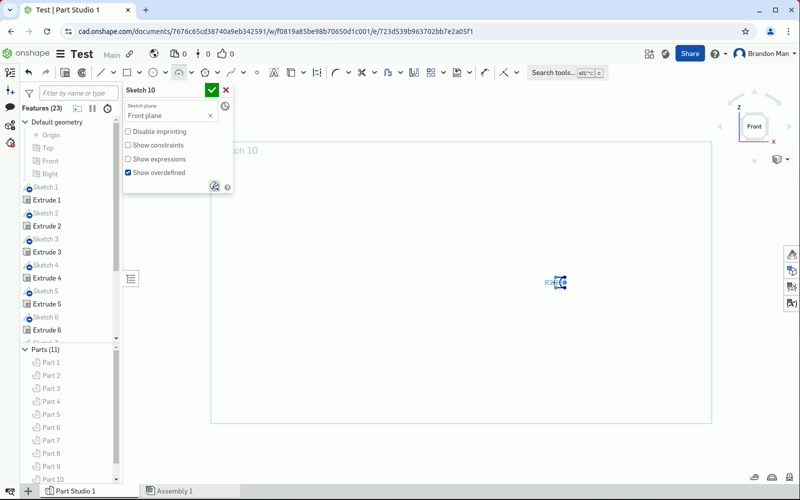
key_up(shift)
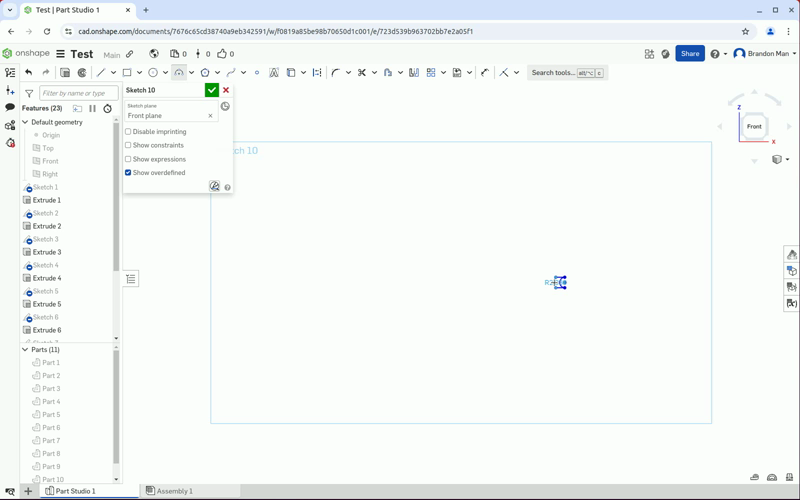
key(esc)
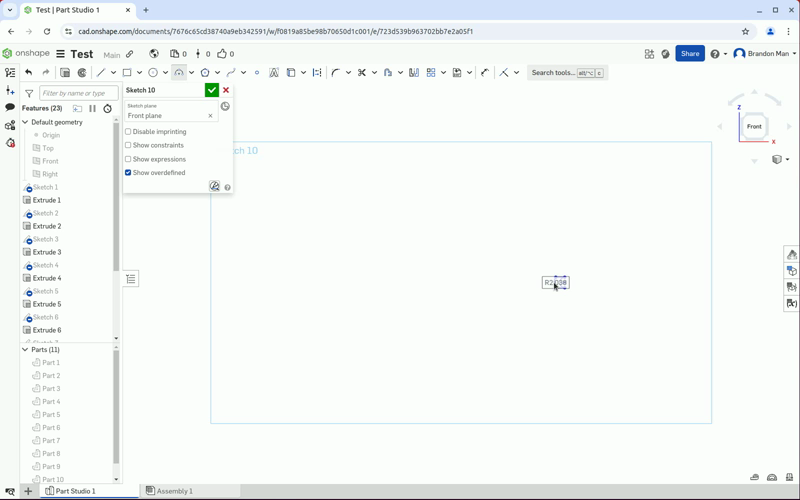
mouse_move(556, 281)
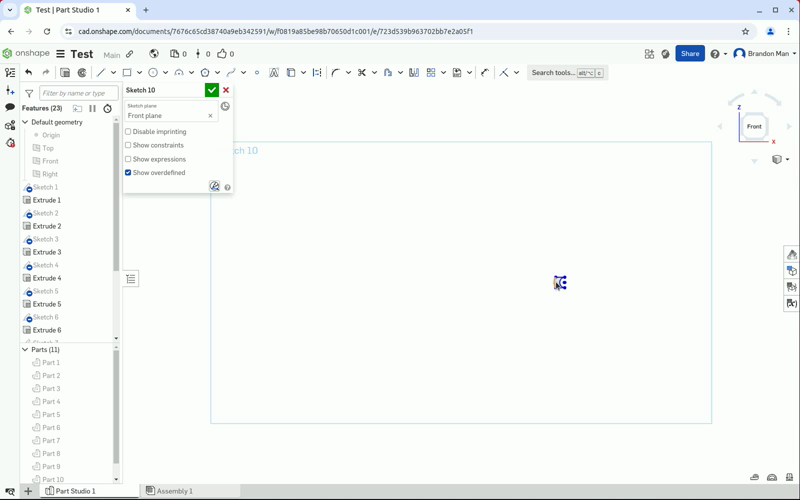
scroll(6)
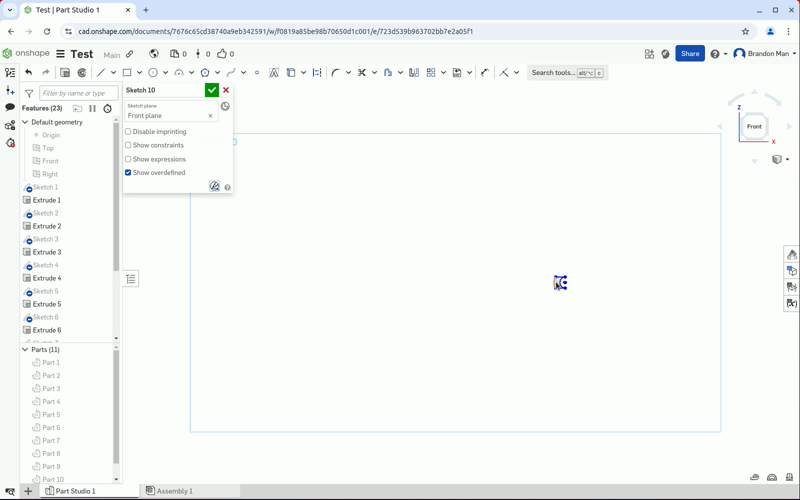
scroll(6)
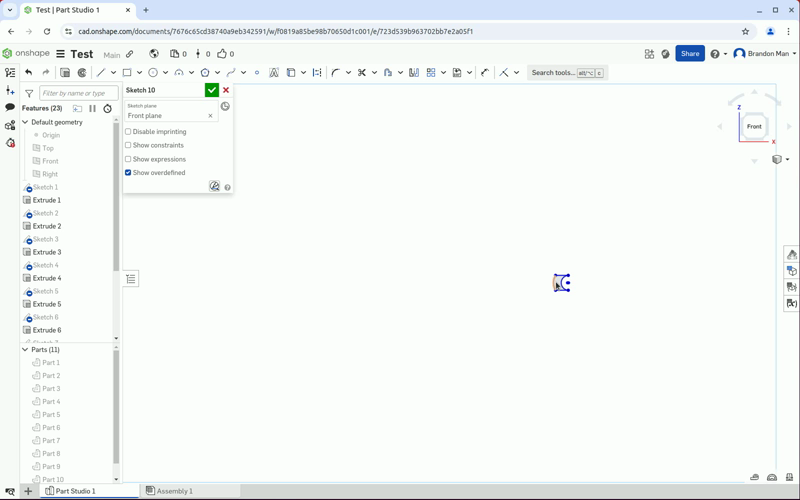
scroll(6)
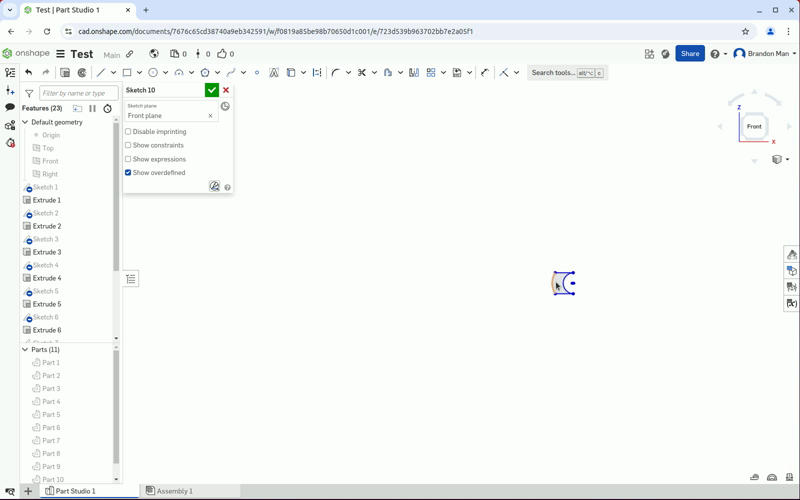
scroll(6)
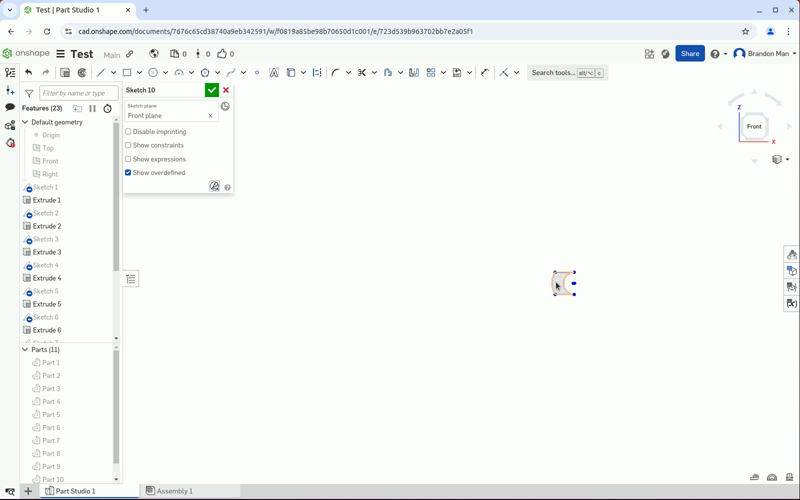
scroll(6)
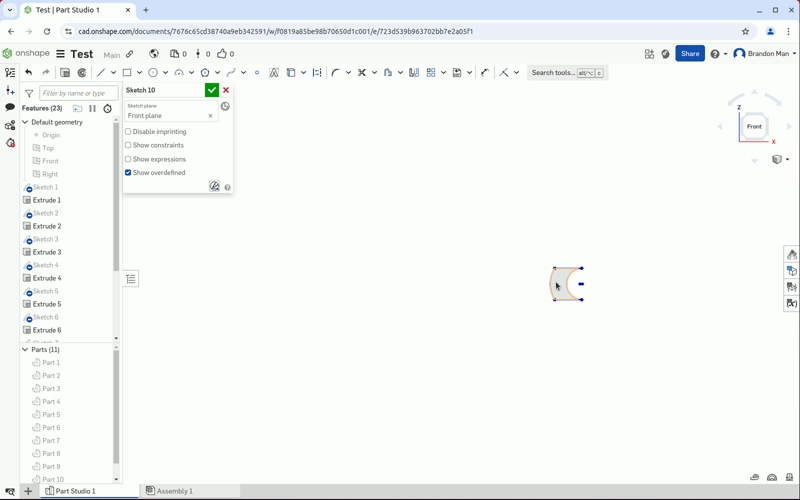
scroll(6)
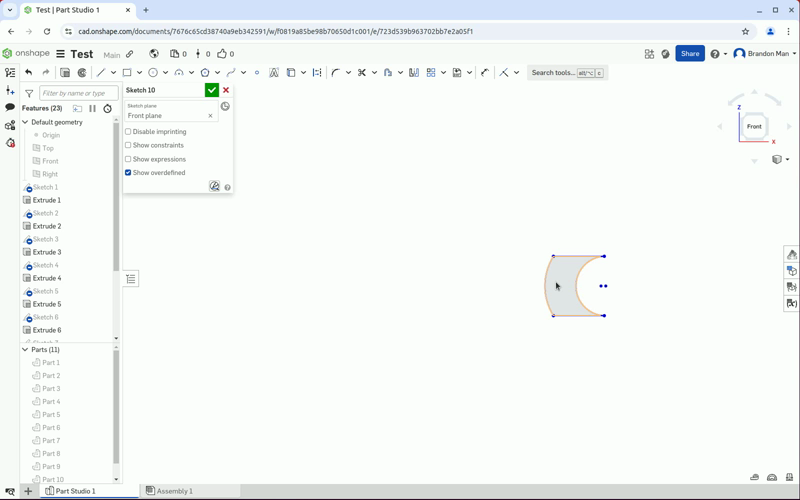
scroll(6)
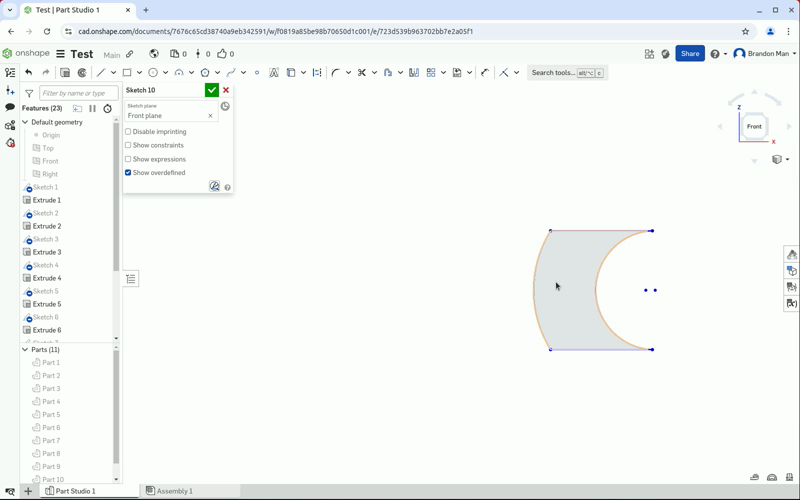
click(556, 281)
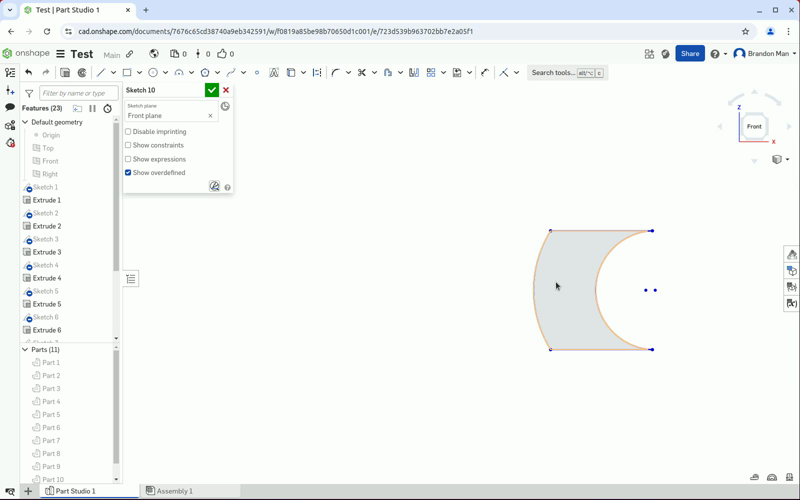
scroll(-6)
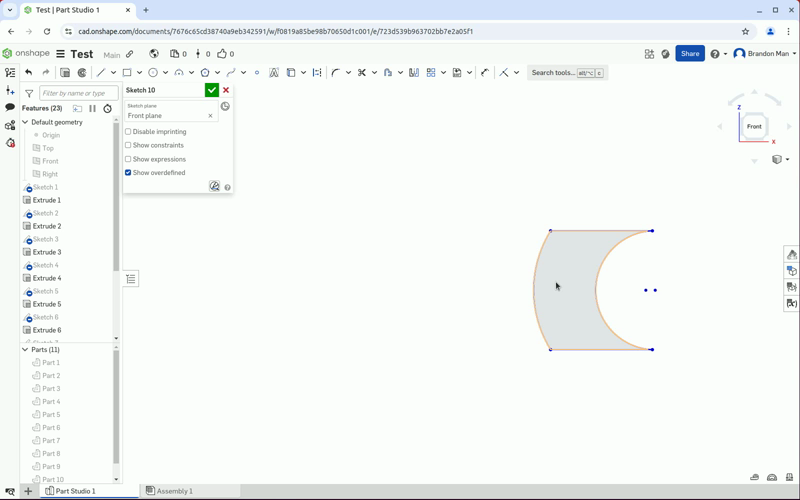
scroll(-6)
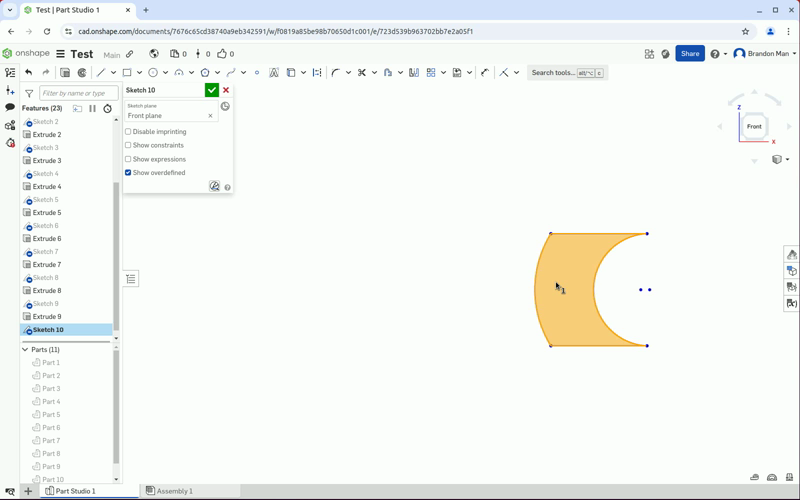
scroll(-6)
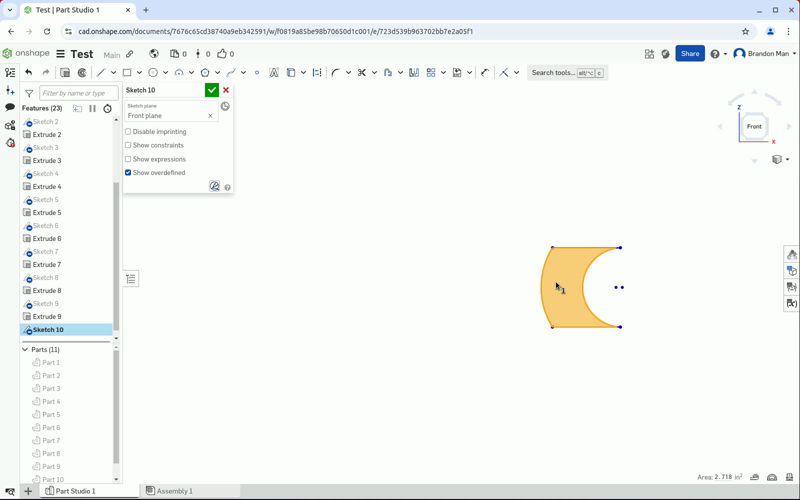
scroll(-6)
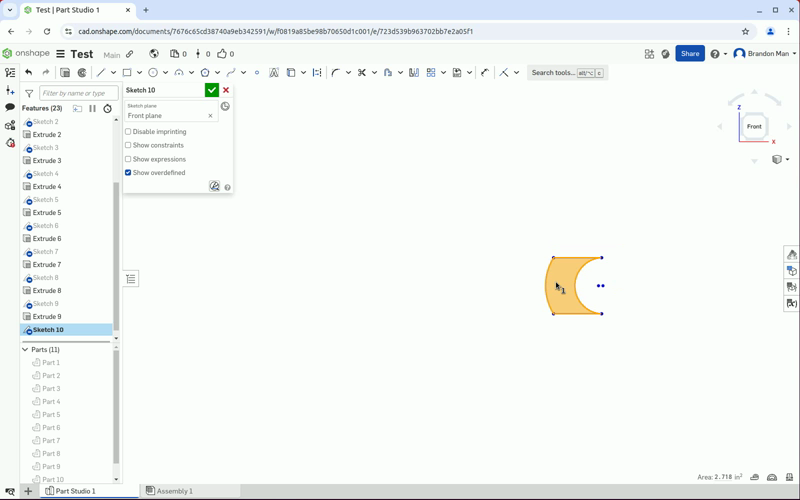
scroll(-6)
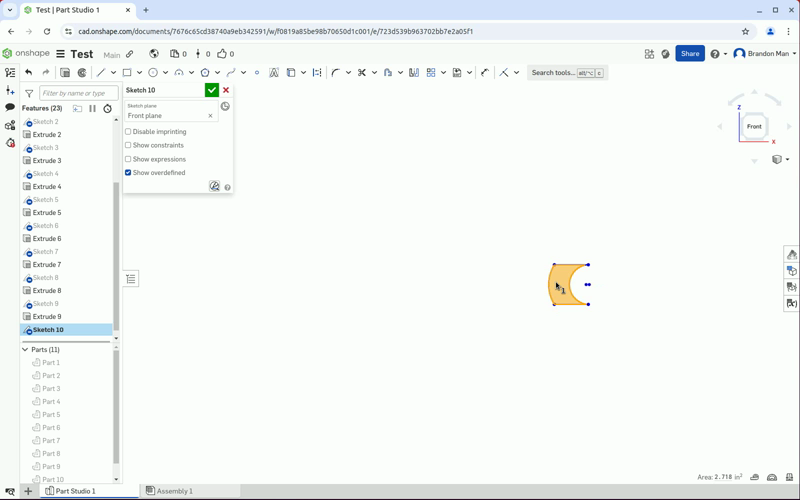
scroll(-6)
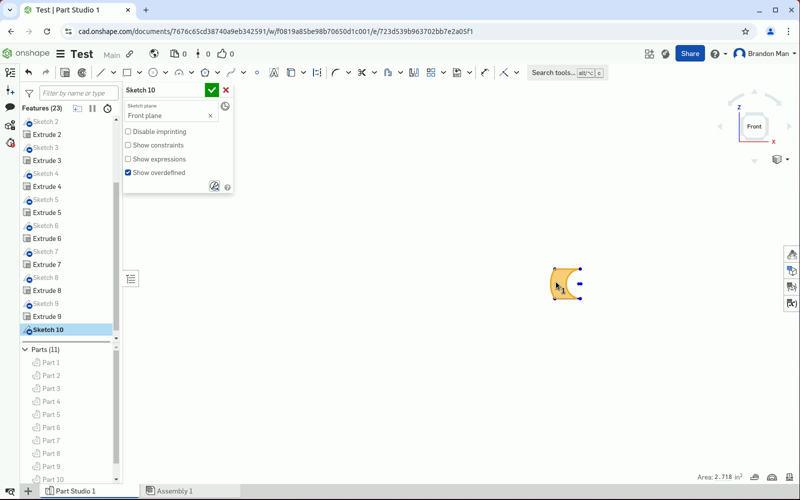
scroll(-6)
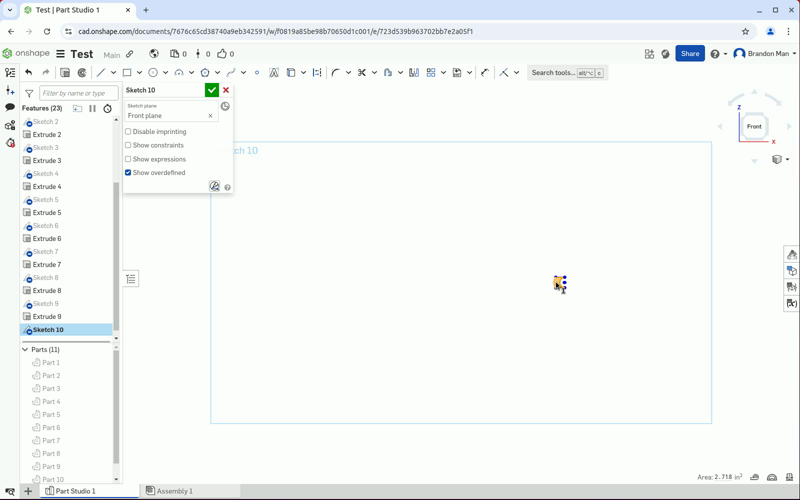
mouse_move(69, 352)
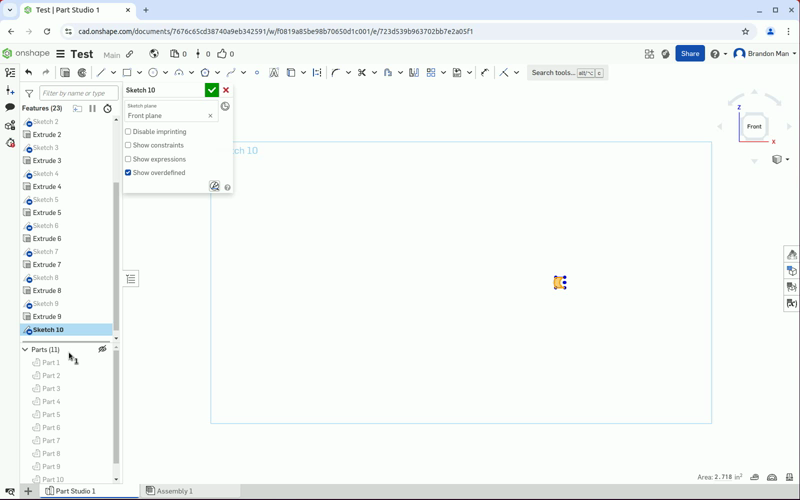
key(shift+y)
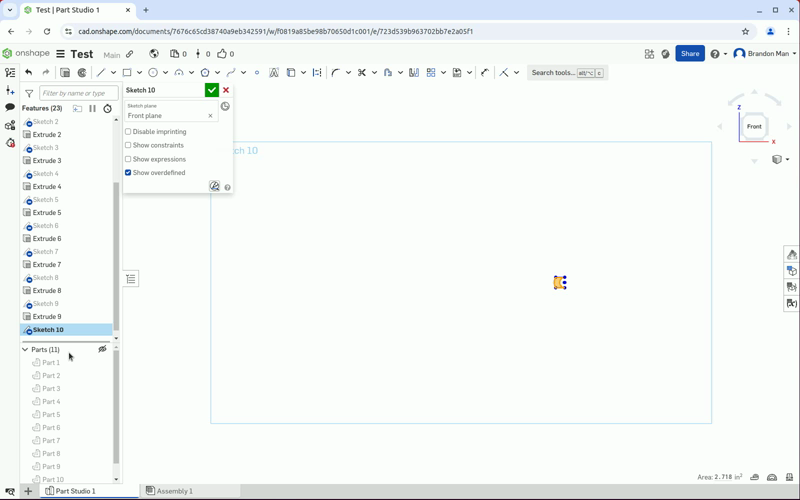
key(shift+e)
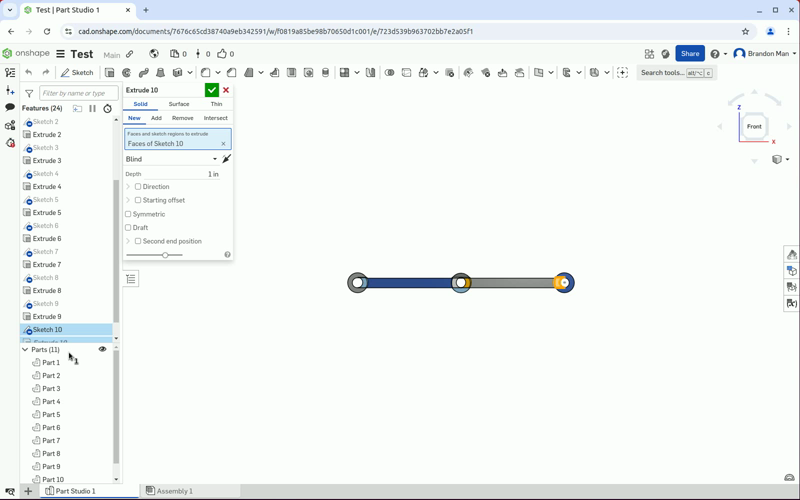
mouse_move(143, 106)
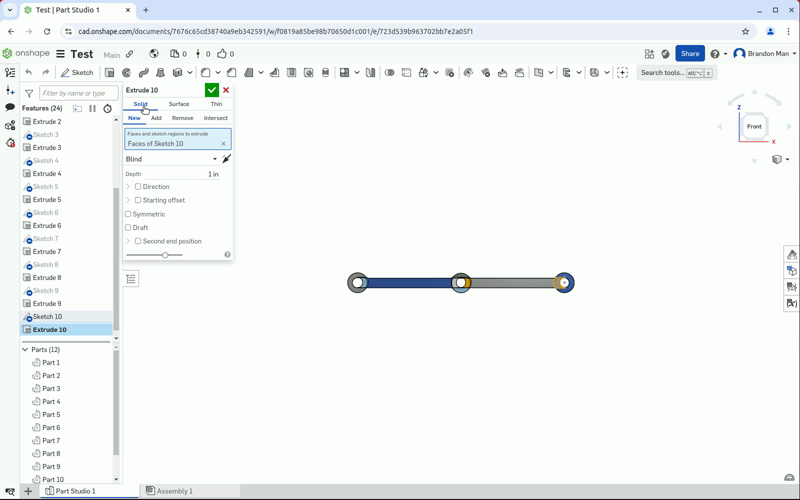
click(143, 106)
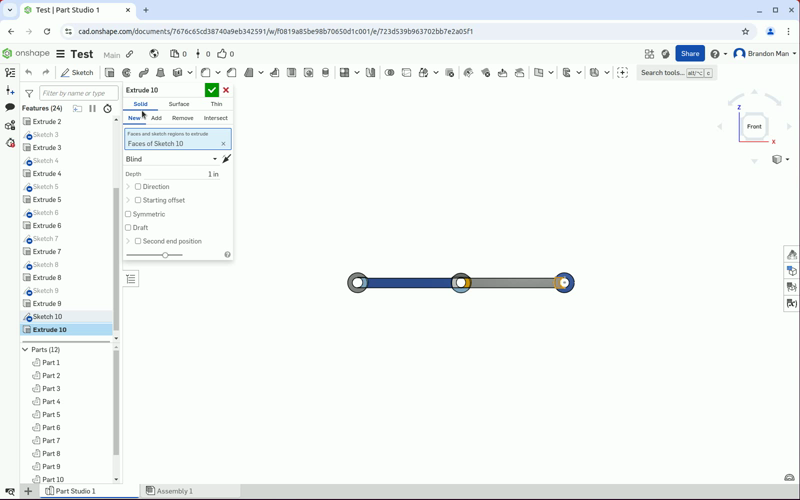
mouse_move(137, 120)
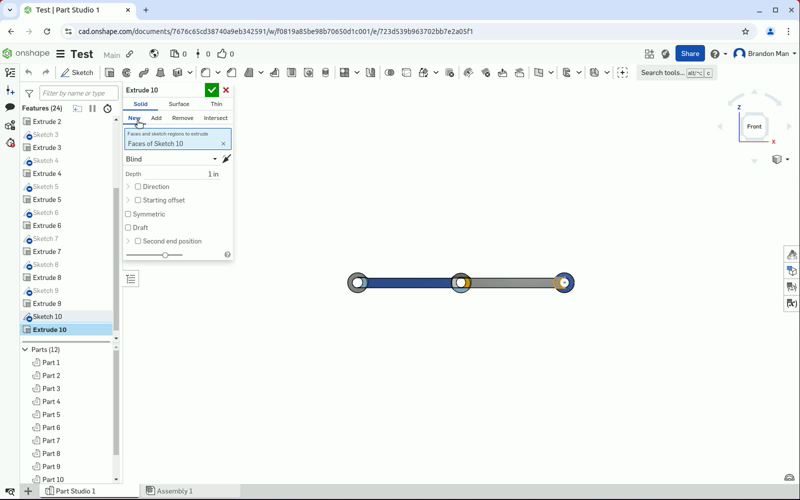
click(137, 120)
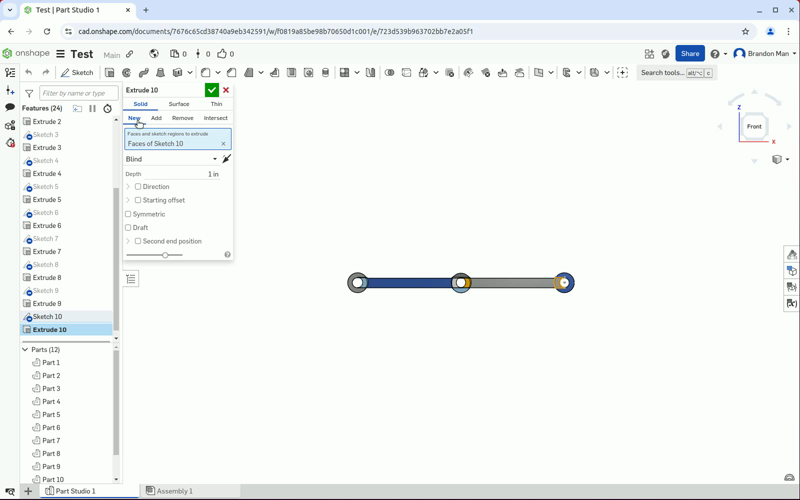
key(tab, 4)
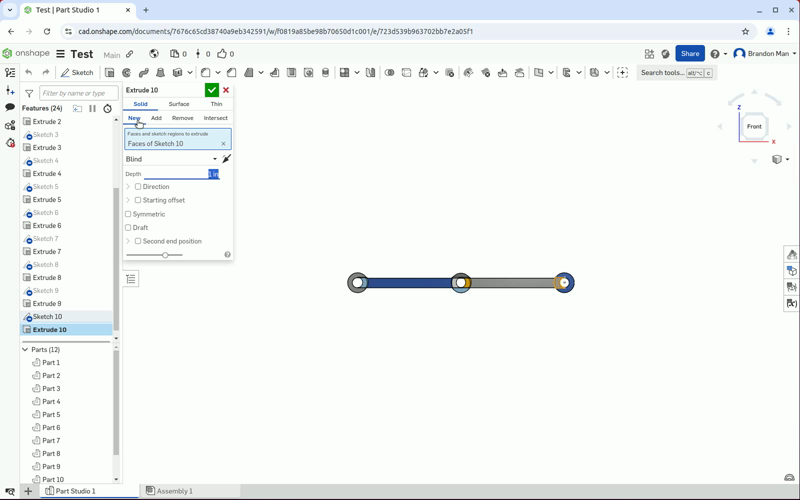
text(1.685)
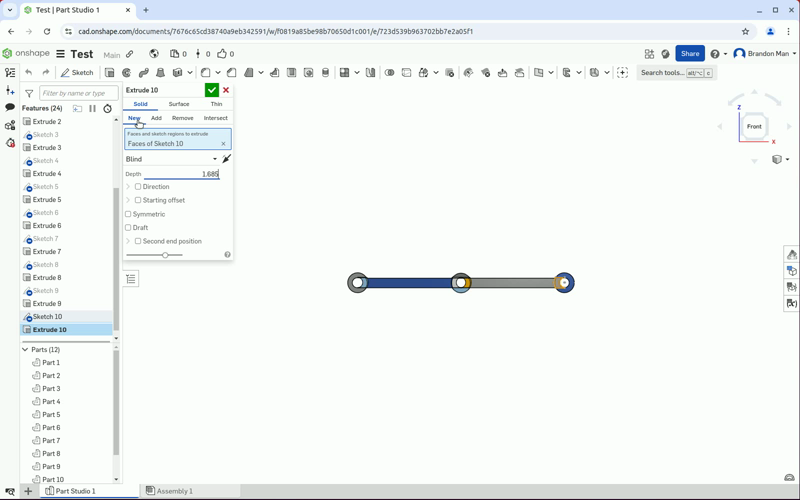
key(enter)
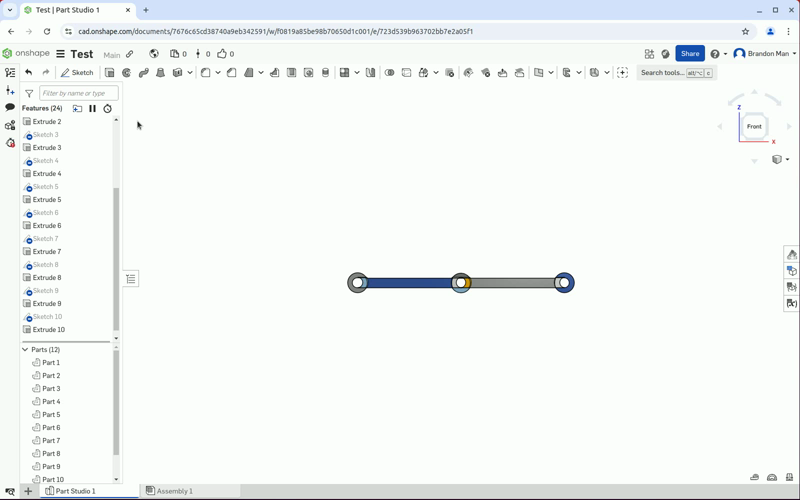
key(shift+h)
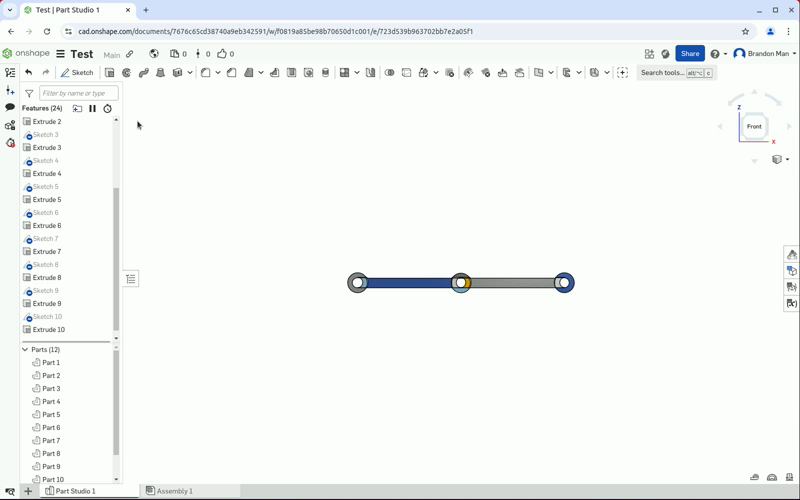
key(shift+h)
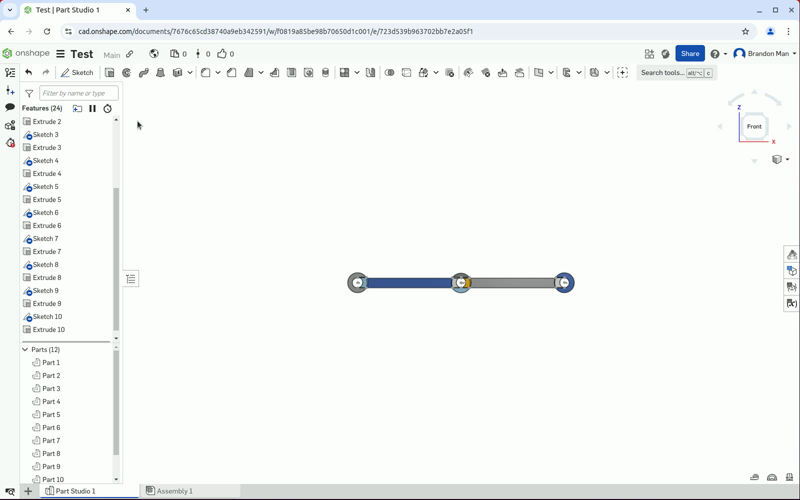
key(shift+7)
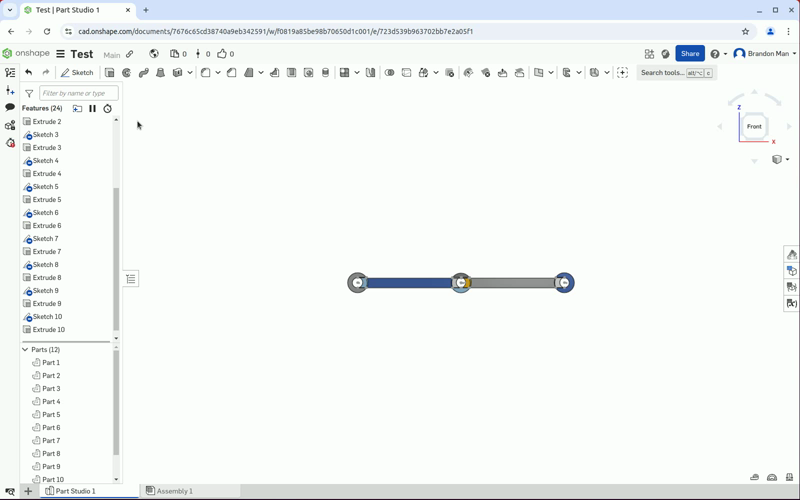
key(left, 2)
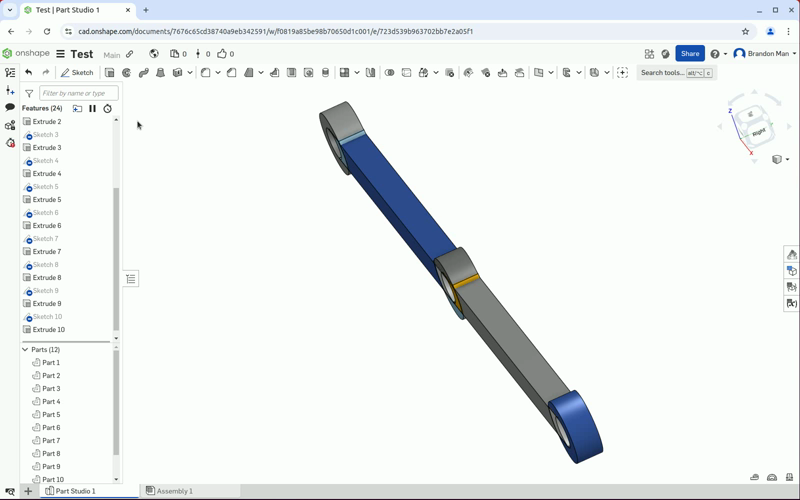
key(down, 2)
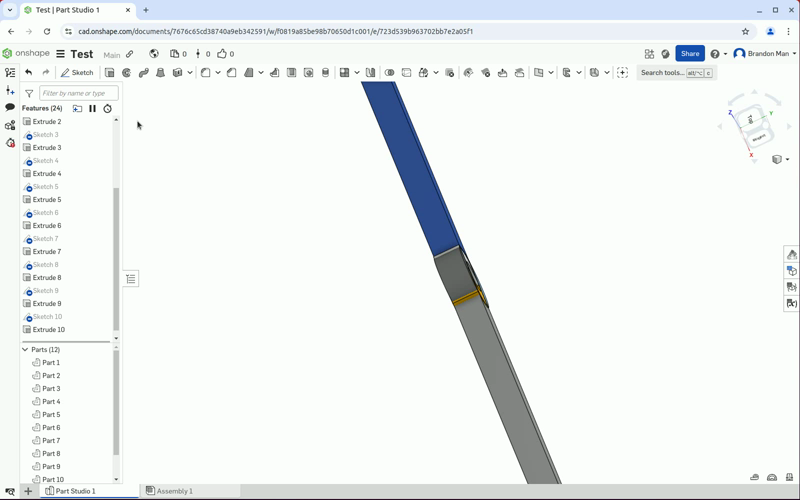
key(up, 2)
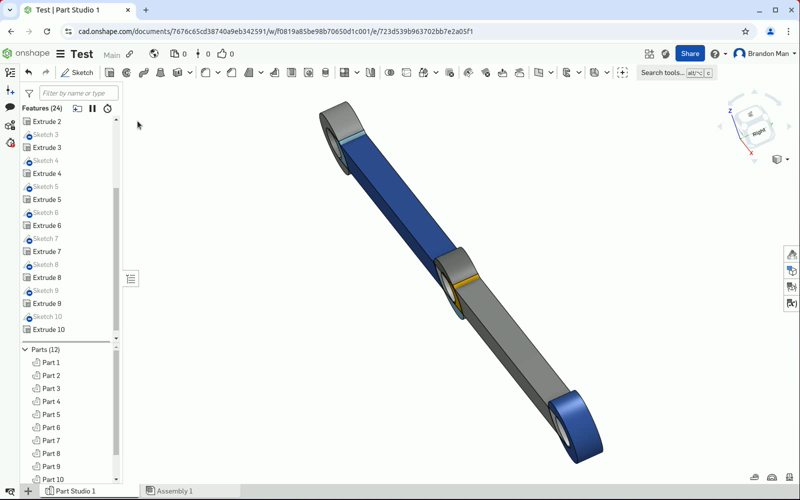
key(right, 2)
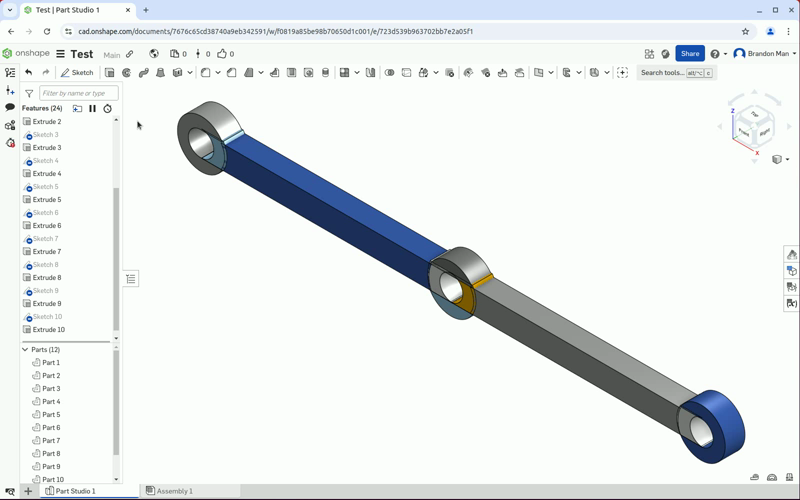
mouse_move(69, 85)
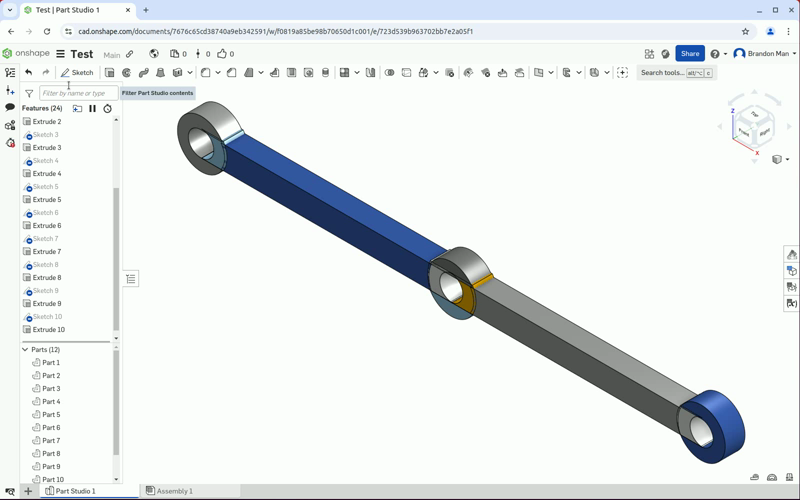
click(69, 85)